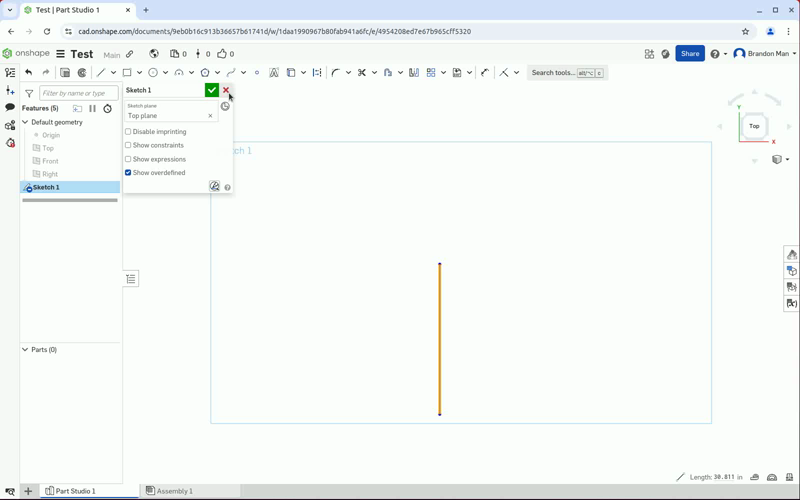
key(shift+h)
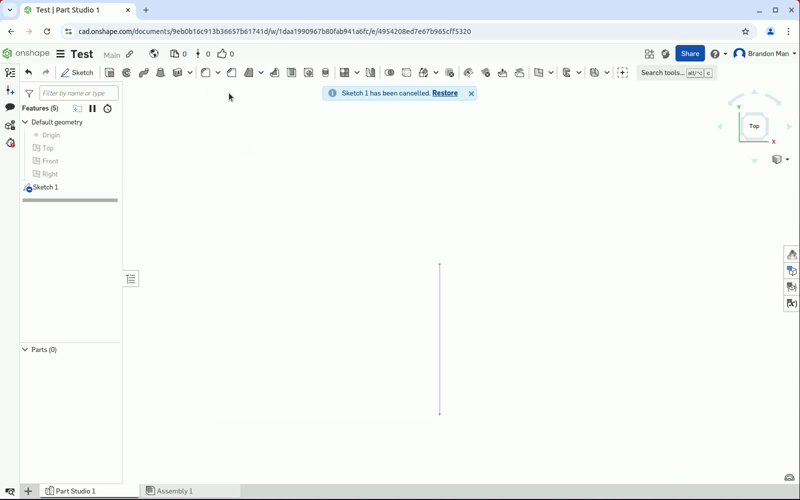
key(shift+s)
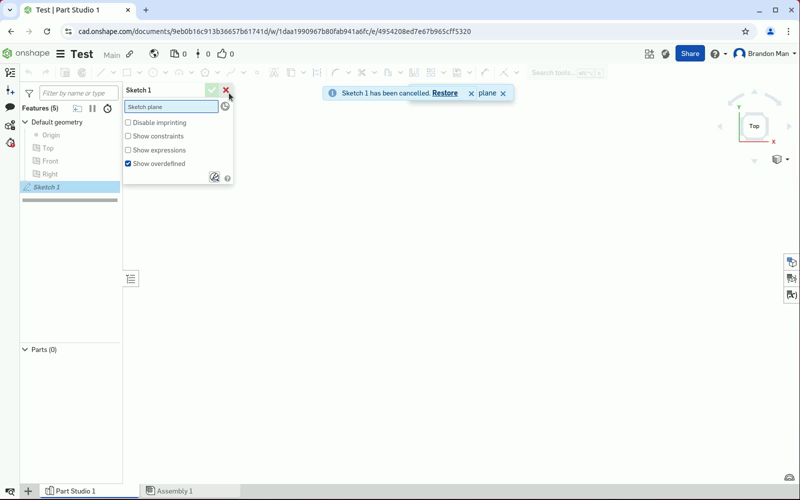
mouse_move(73, 150)
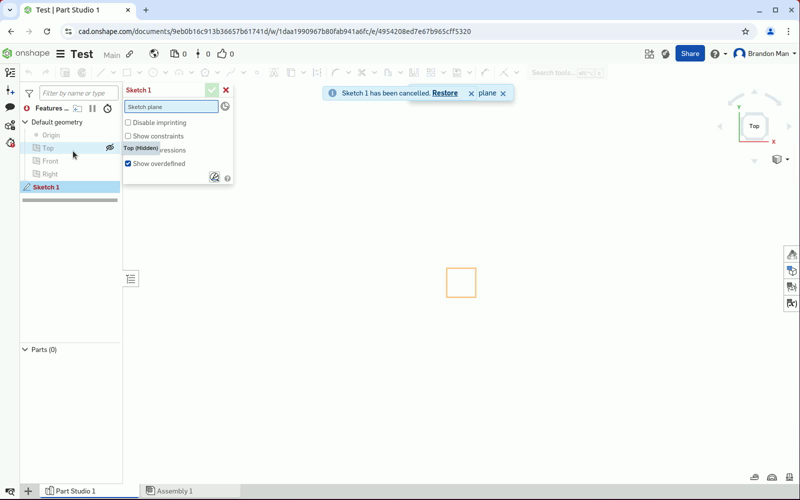
click(73, 150)
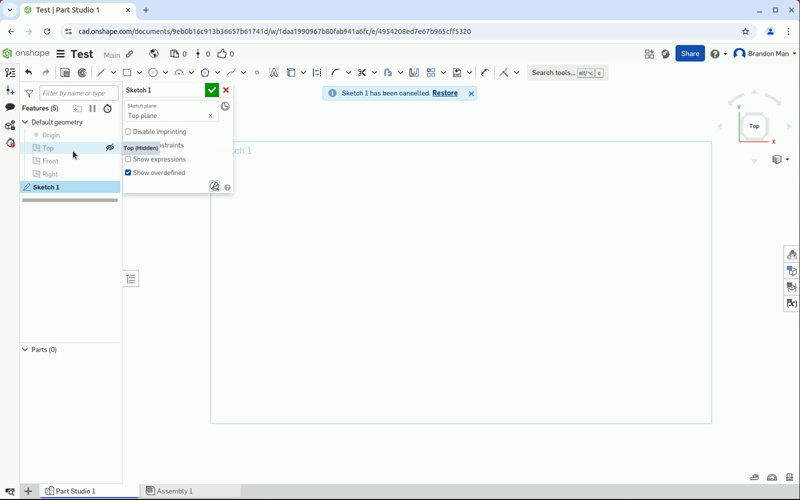
mouse_move(73, 352)
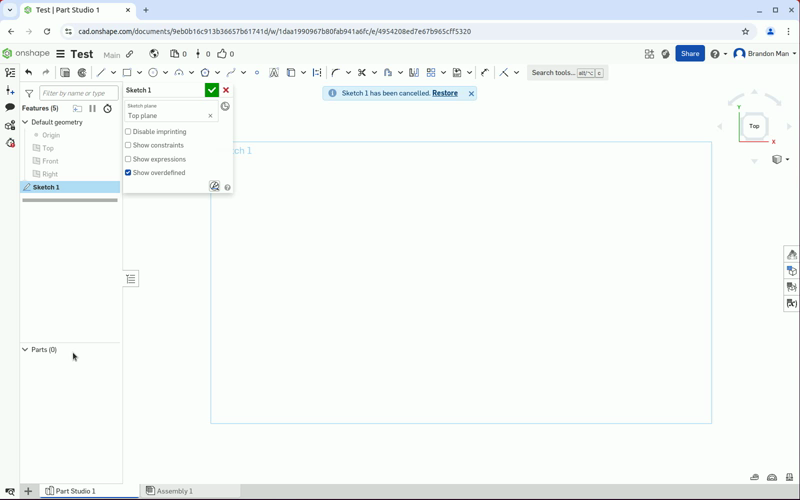
key(y)
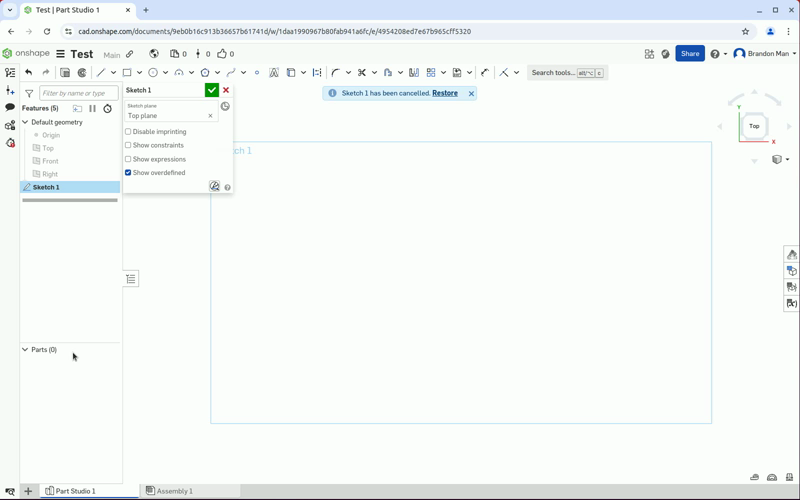
key(l)
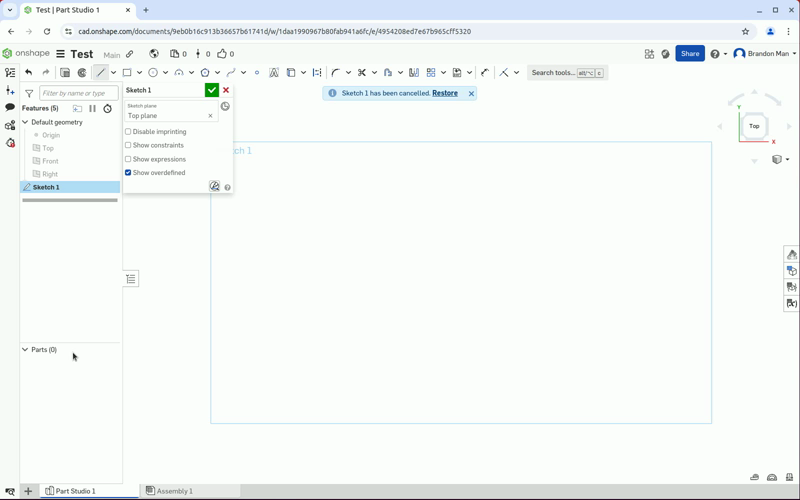
key_down(shift)
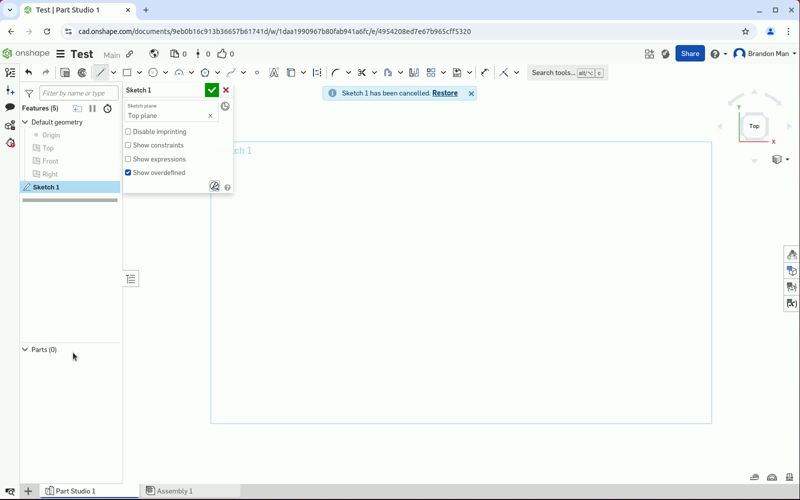
mouse_move(459, 284)
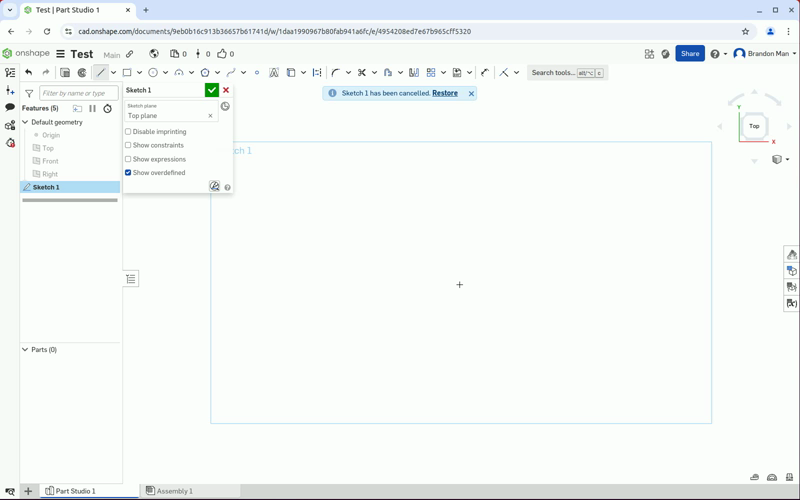
click(459, 284)
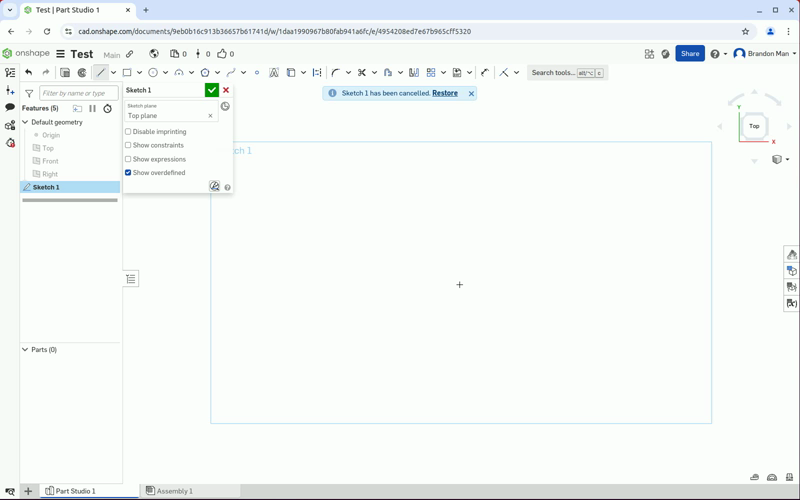
key_up(shift)
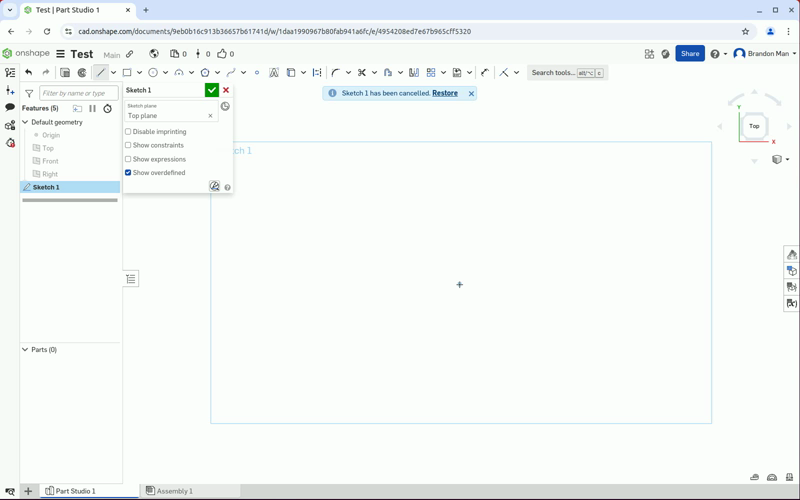
key_down(shift)
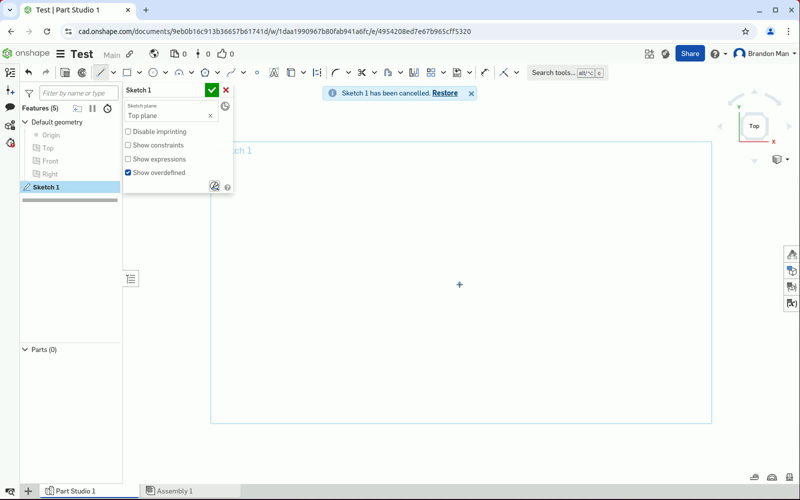
mouse_move(489, 284)
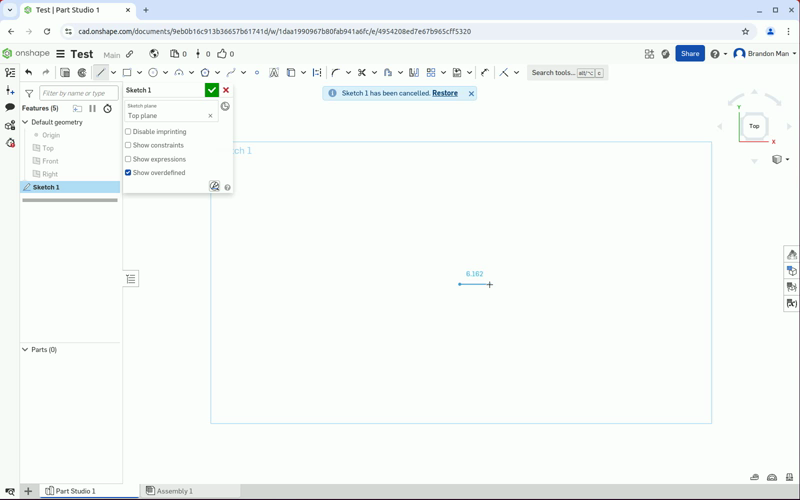
mouse_move(463, 284)
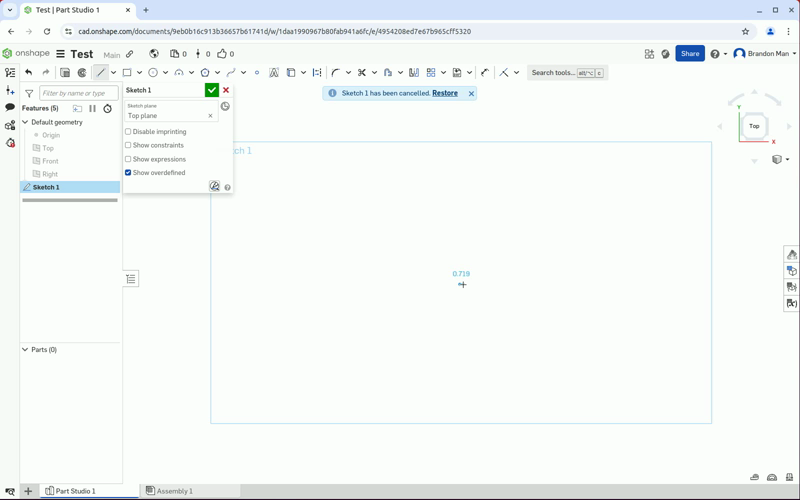
scroll(6)
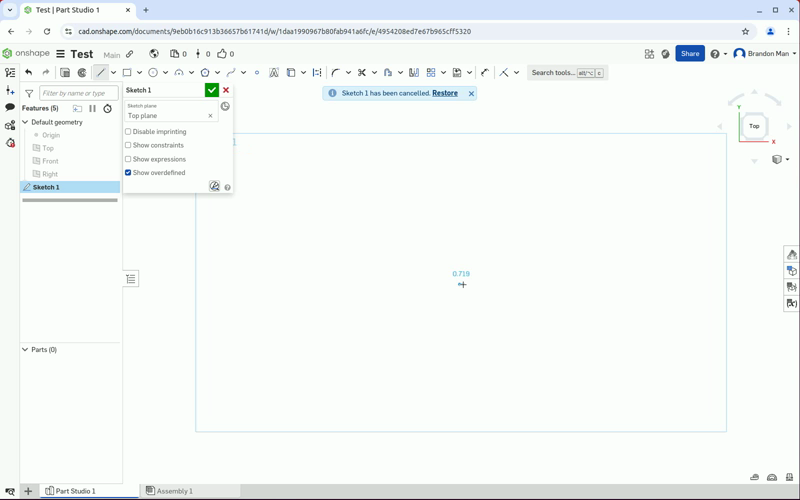
scroll(6)
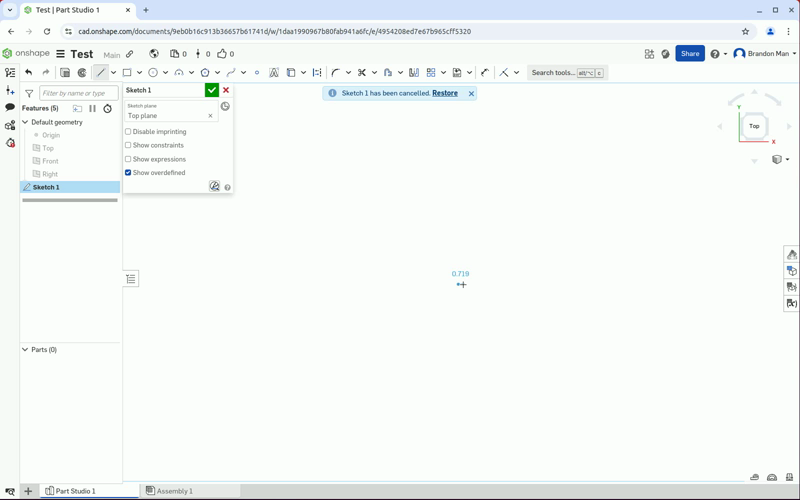
scroll(6)
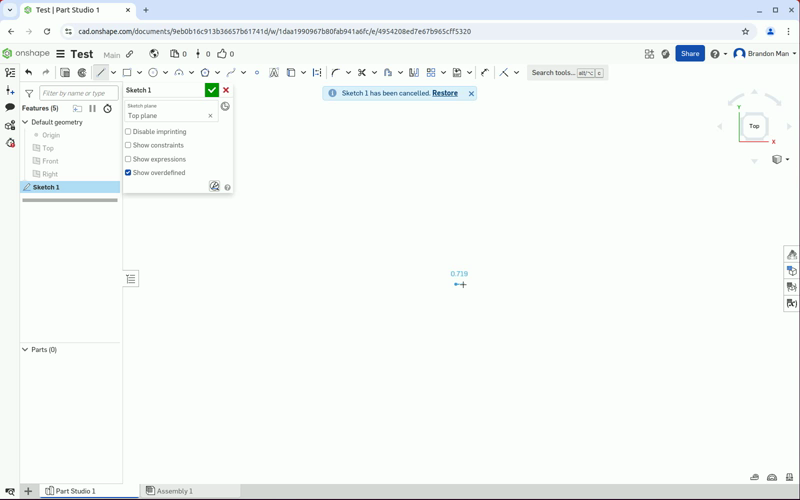
scroll(6)
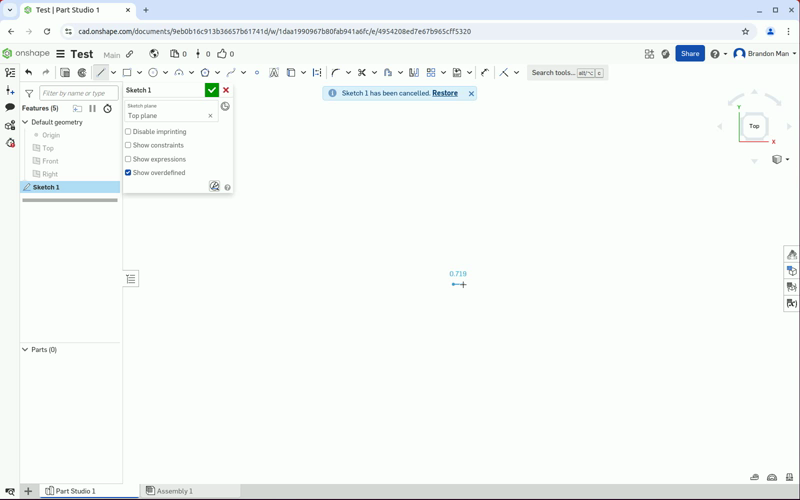
scroll(6)
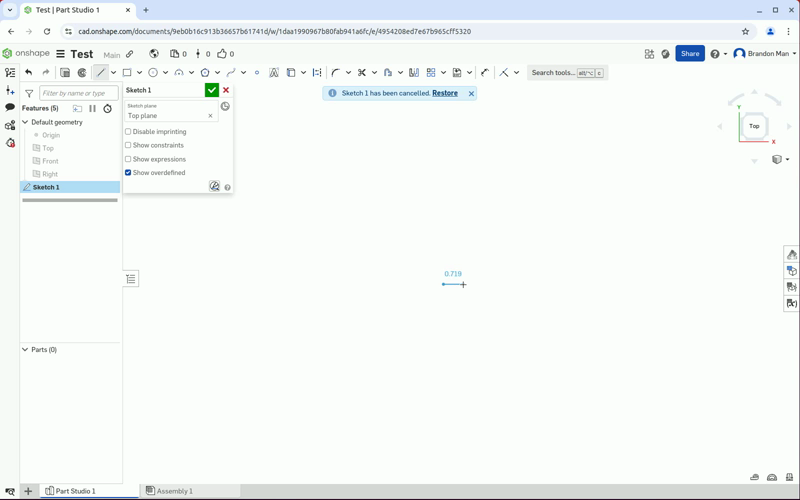
scroll(6)
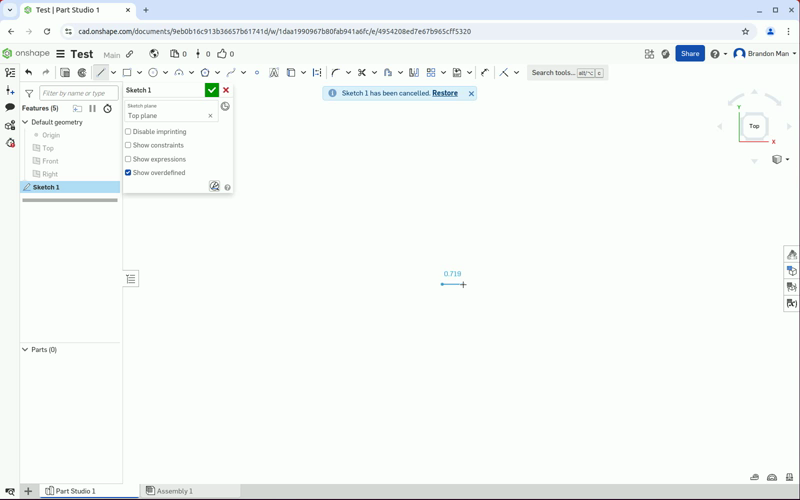
scroll(6)
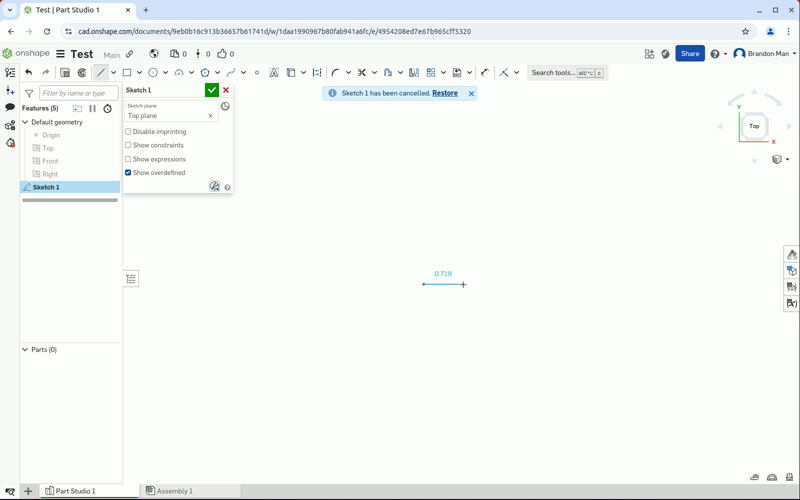
click(463, 284)
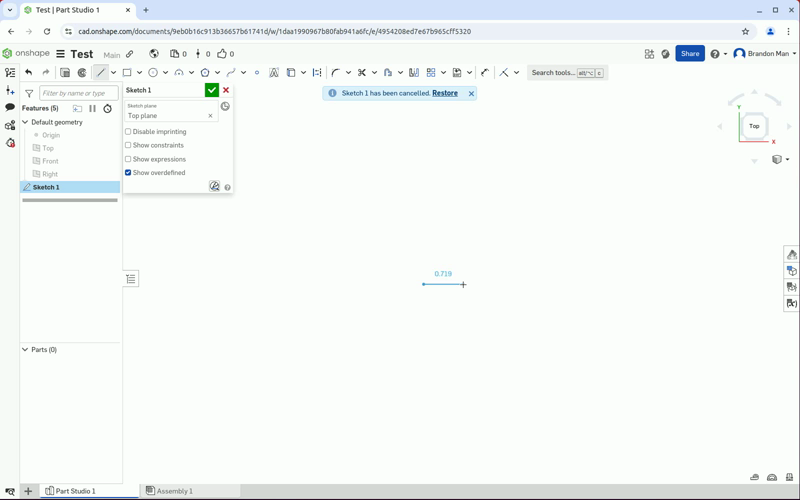
scroll(-6)
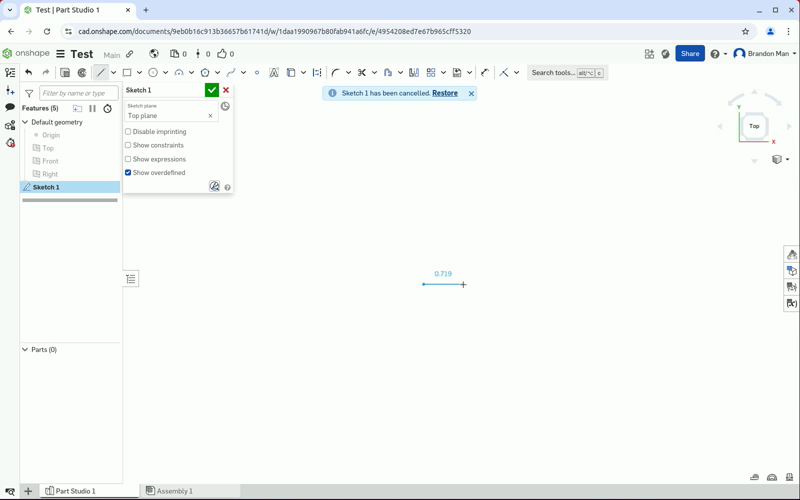
scroll(-6)
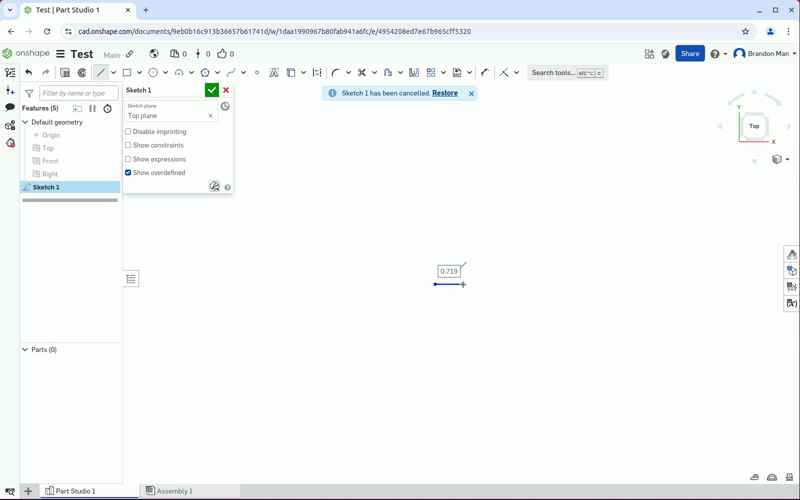
scroll(-6)
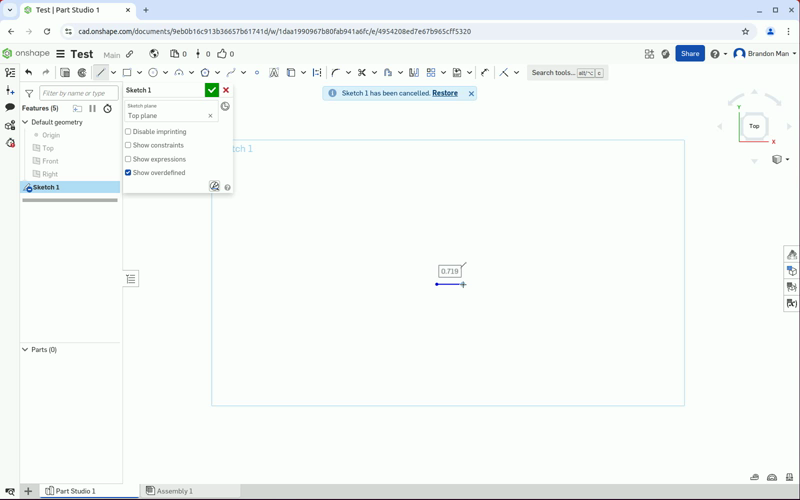
scroll(-6)
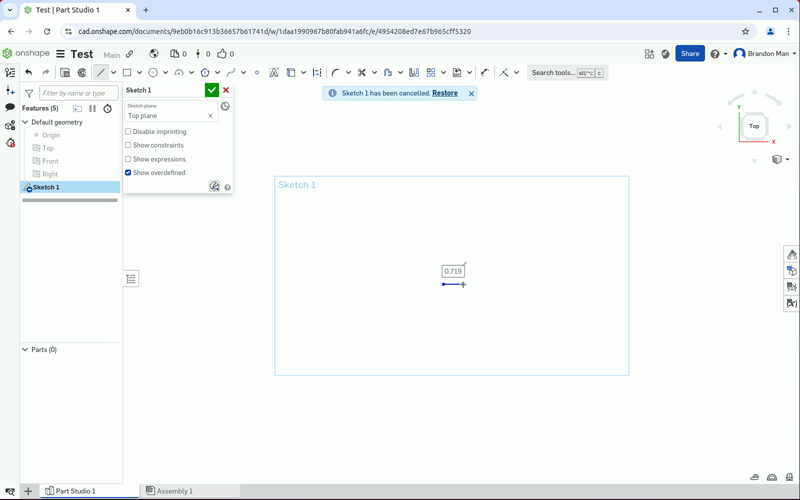
scroll(-6)
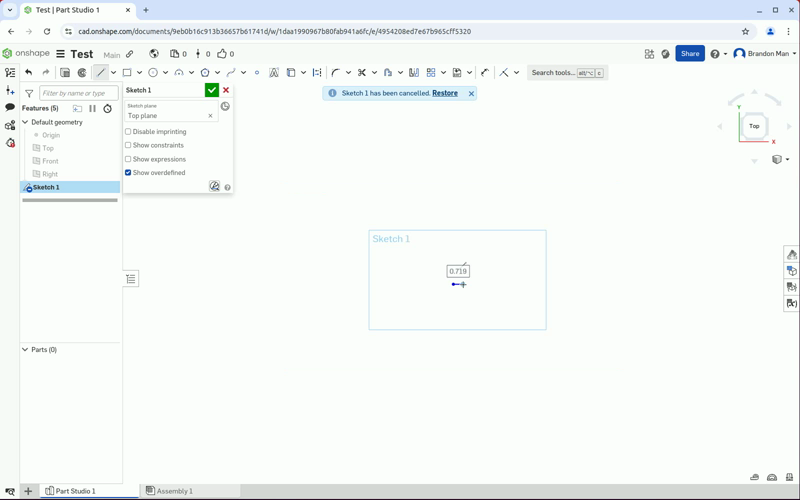
scroll(-6)
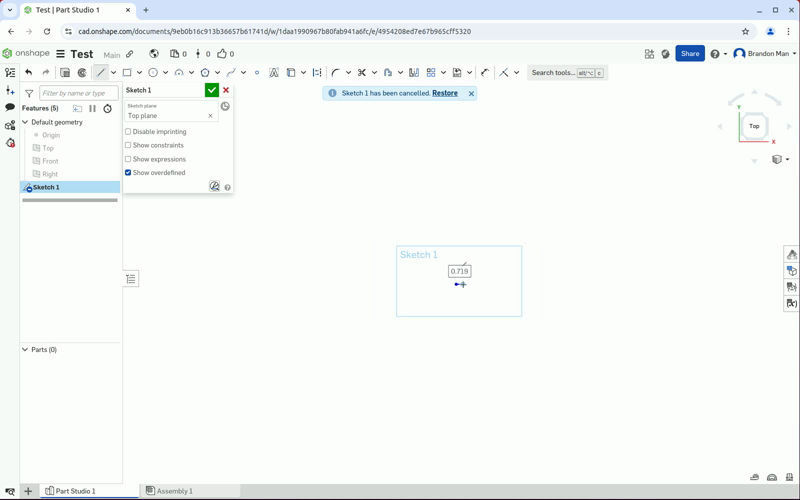
scroll(-6)
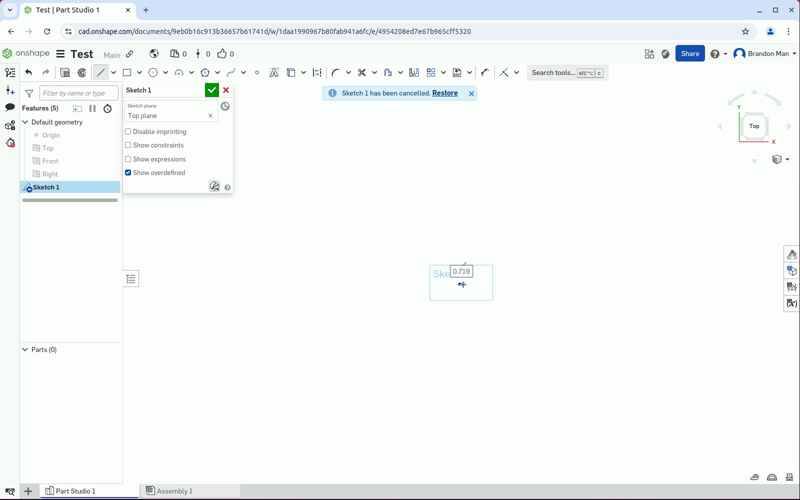
key_up(shift)
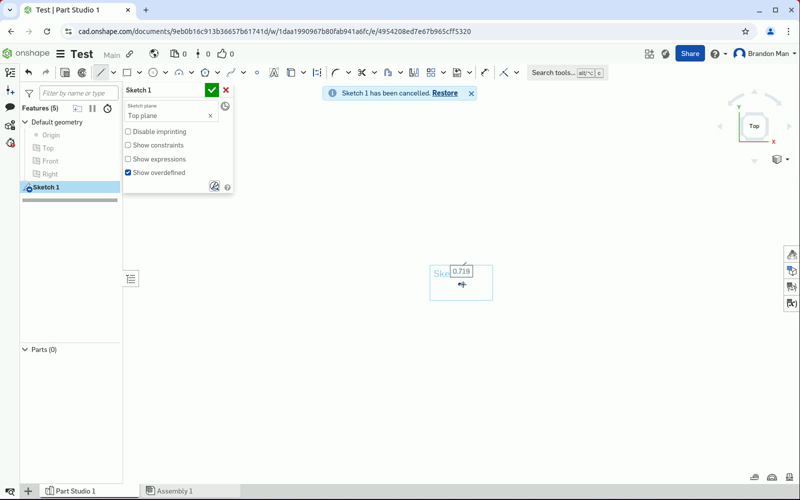
key_down(shift)
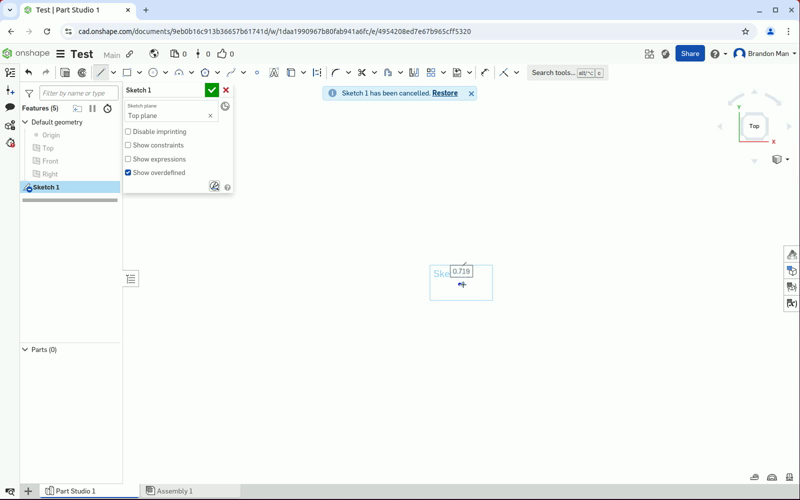
mouse_move(493, 284)
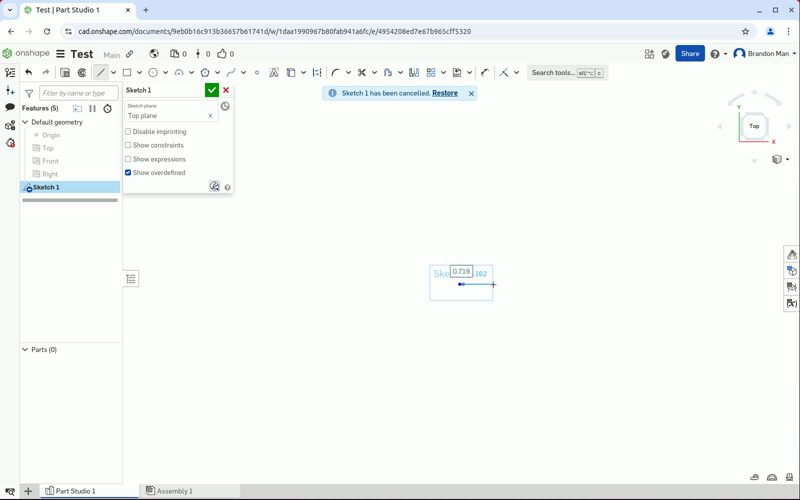
mouse_move(463, 280)
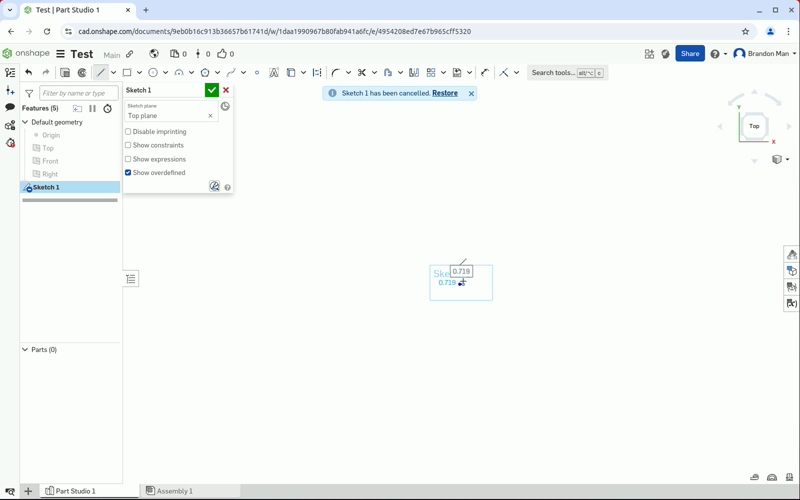
scroll(6)
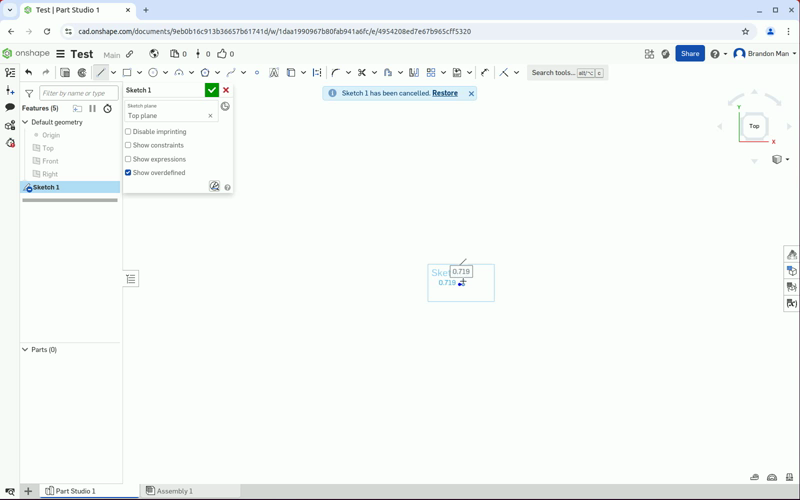
scroll(6)
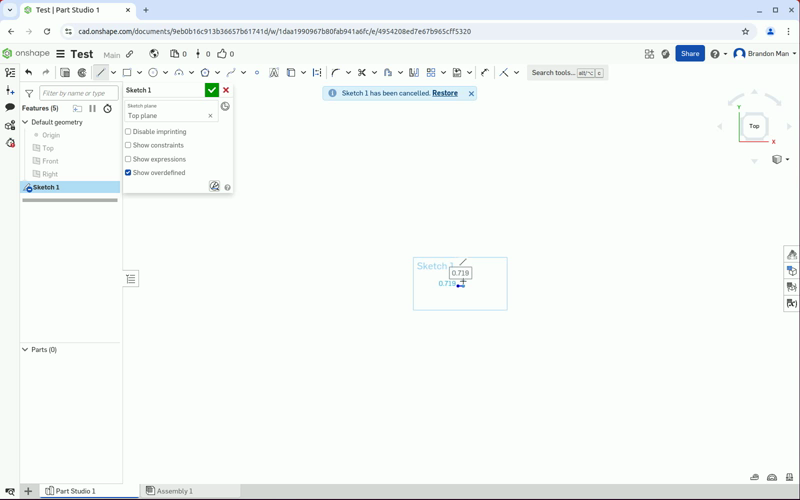
scroll(6)
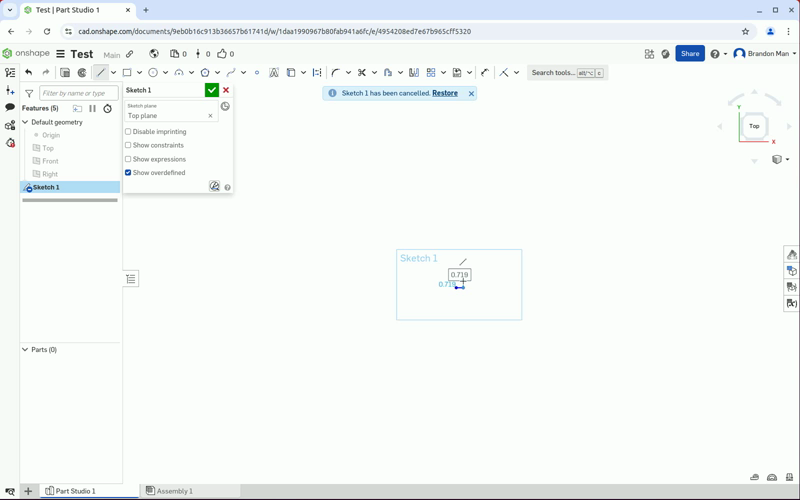
scroll(6)
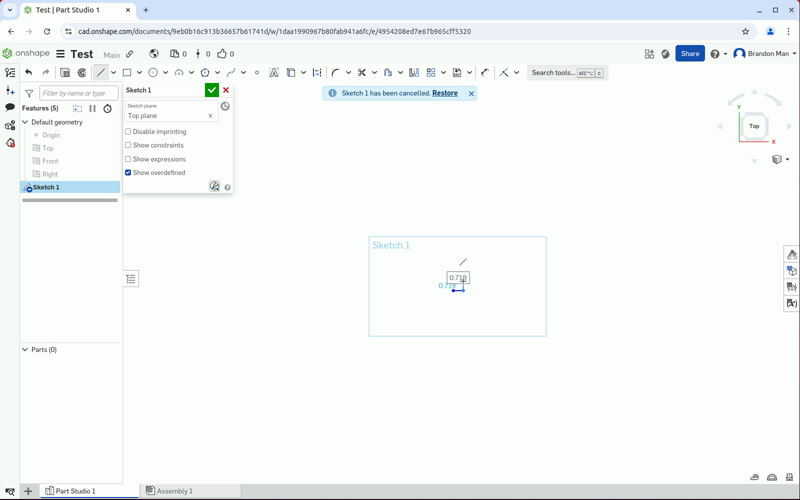
scroll(6)
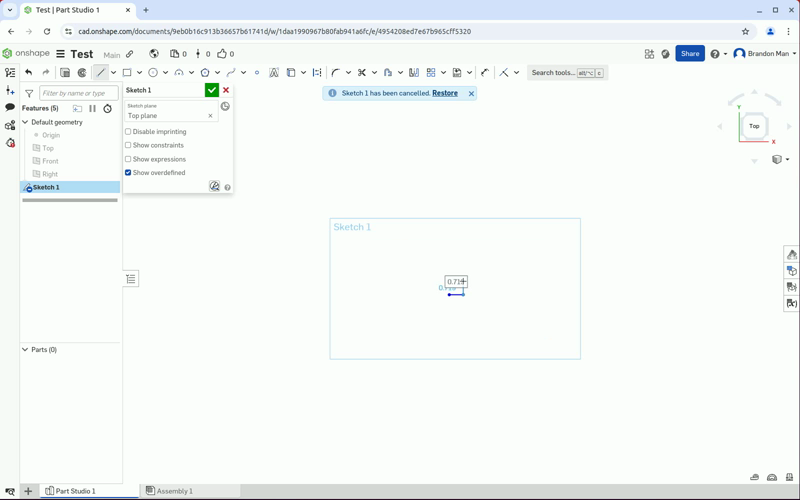
scroll(6)
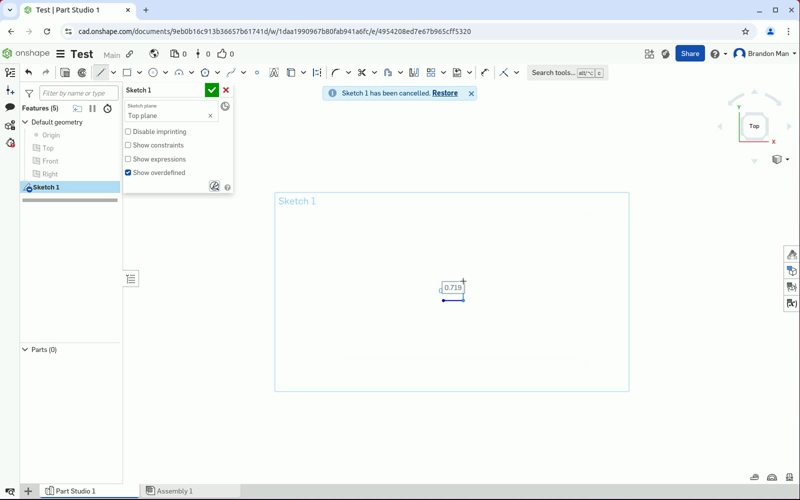
scroll(6)
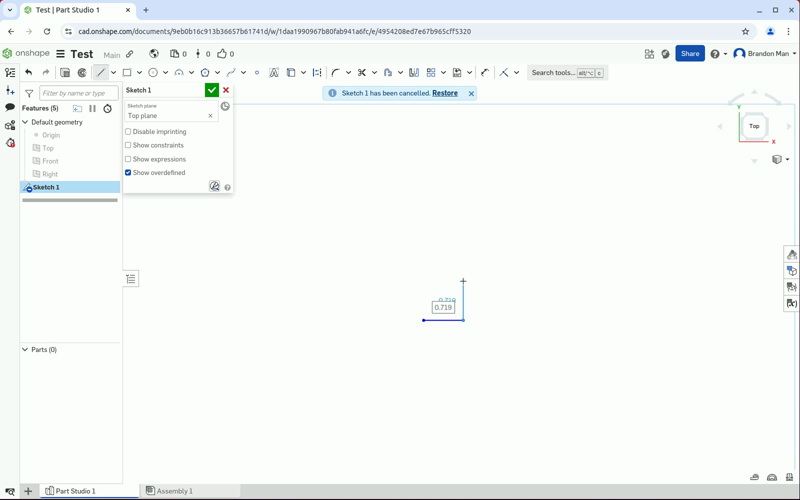
click(463, 280)
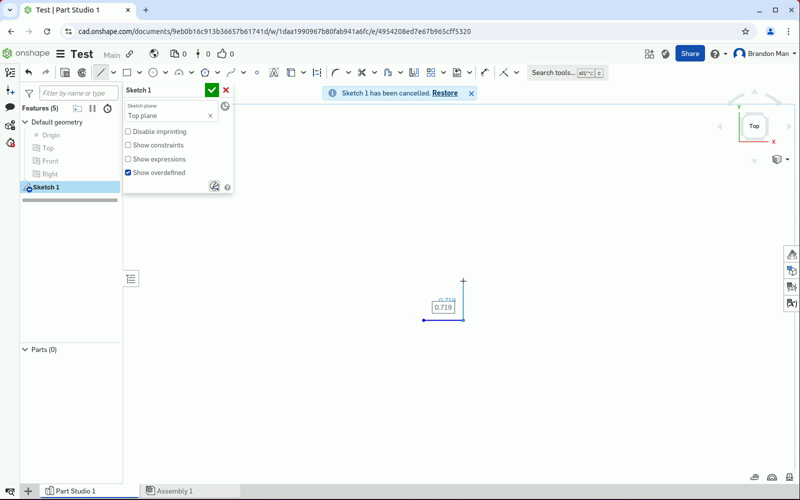
scroll(-6)
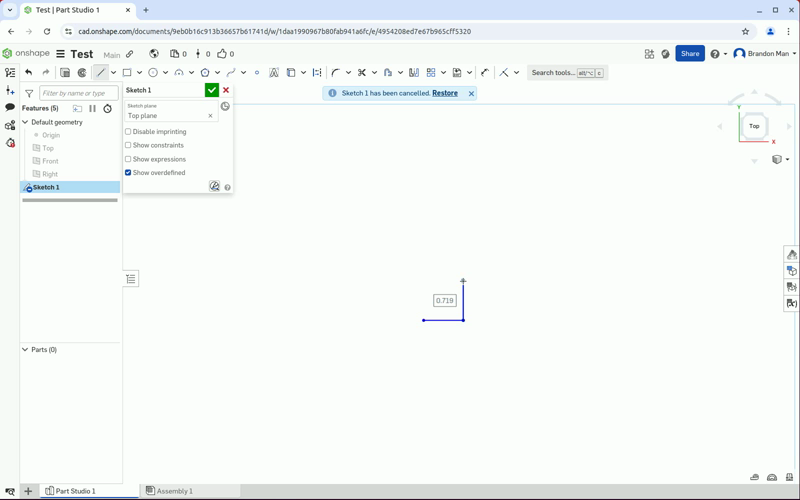
scroll(-6)
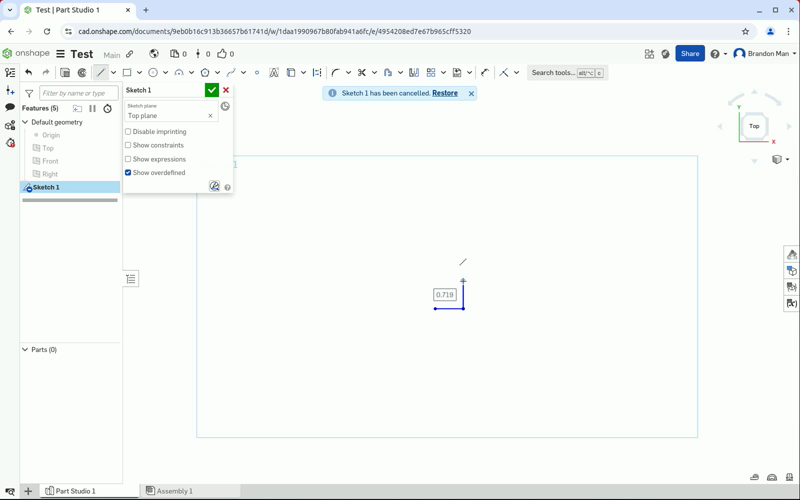
scroll(-6)
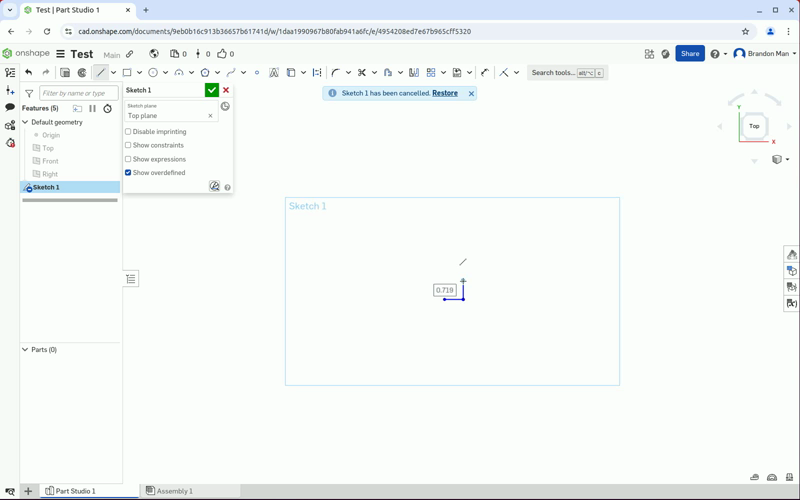
scroll(-6)
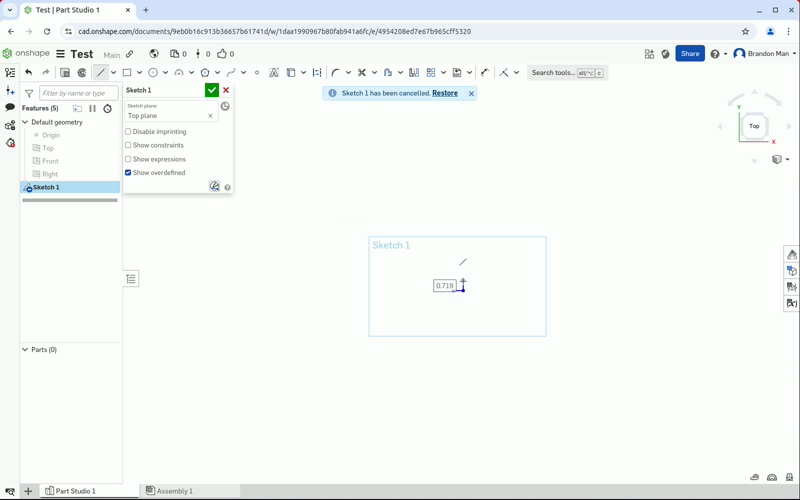
scroll(-6)
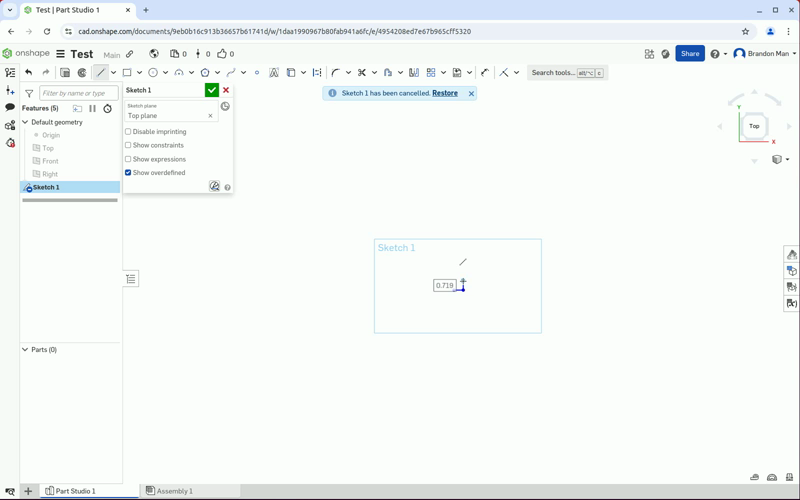
scroll(-6)
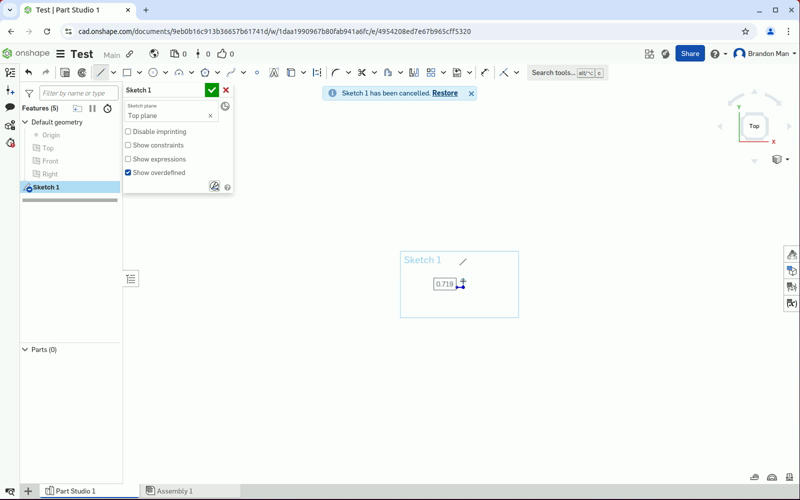
scroll(-6)
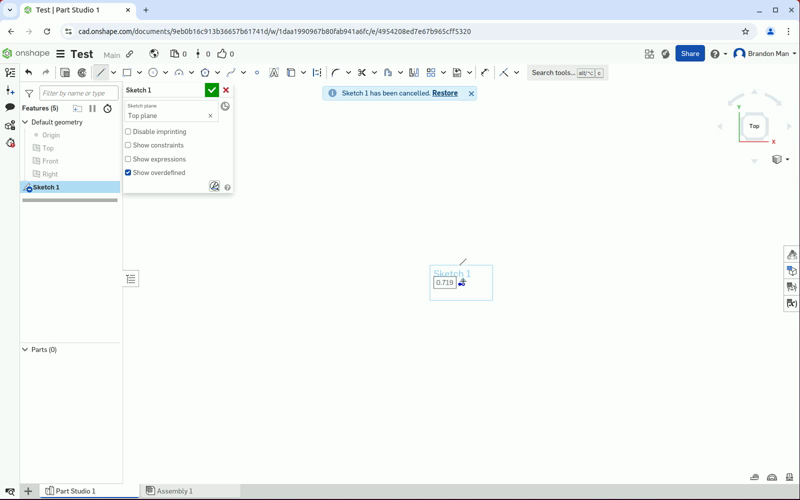
key_up(shift)
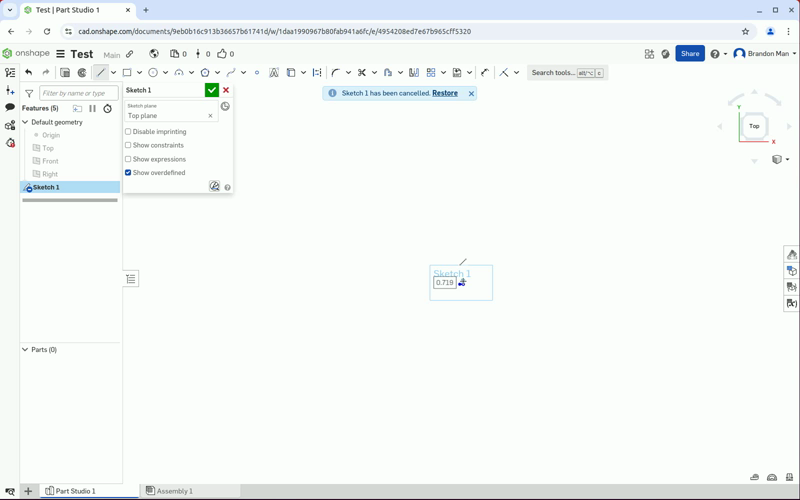
key_down(shift)
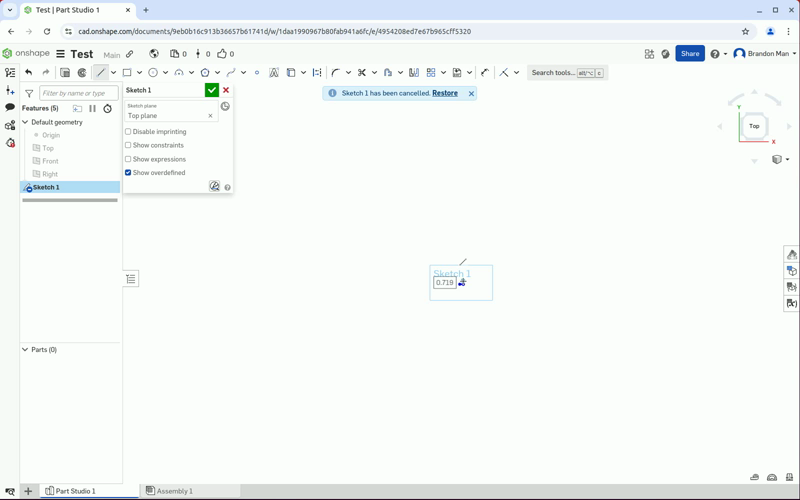
mouse_move(493, 280)
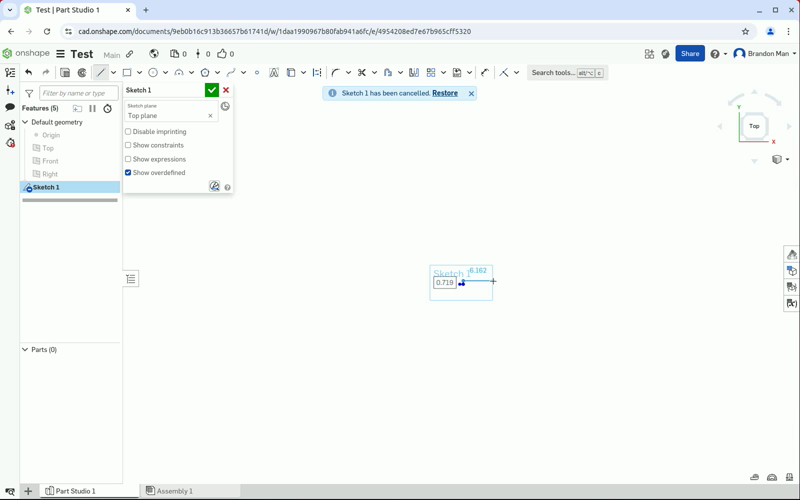
mouse_move(459, 280)
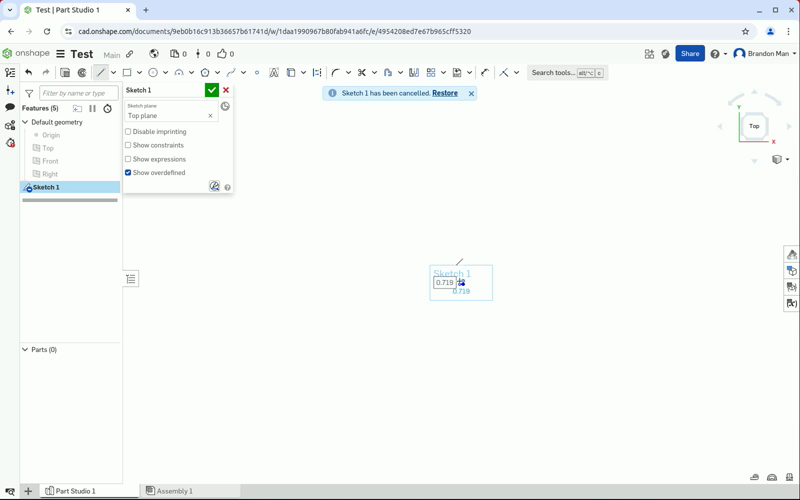
scroll(6)
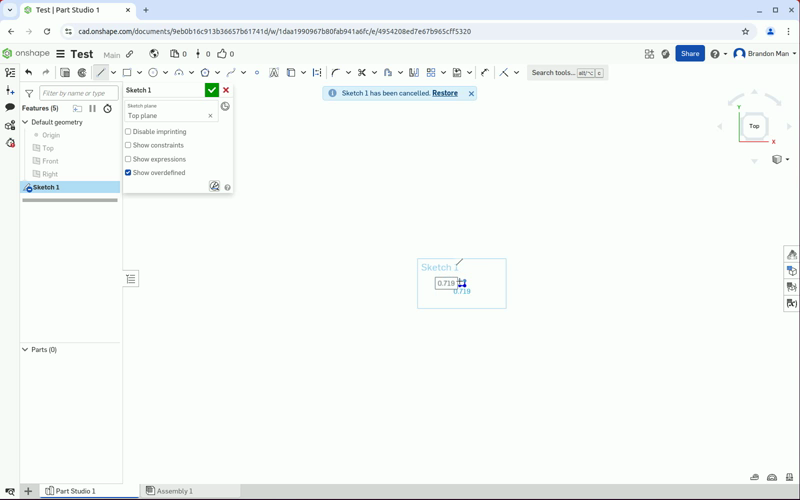
scroll(6)
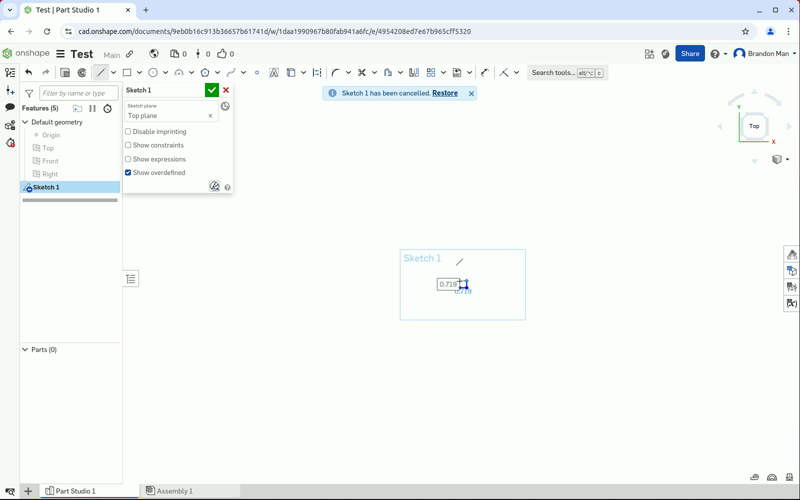
scroll(6)
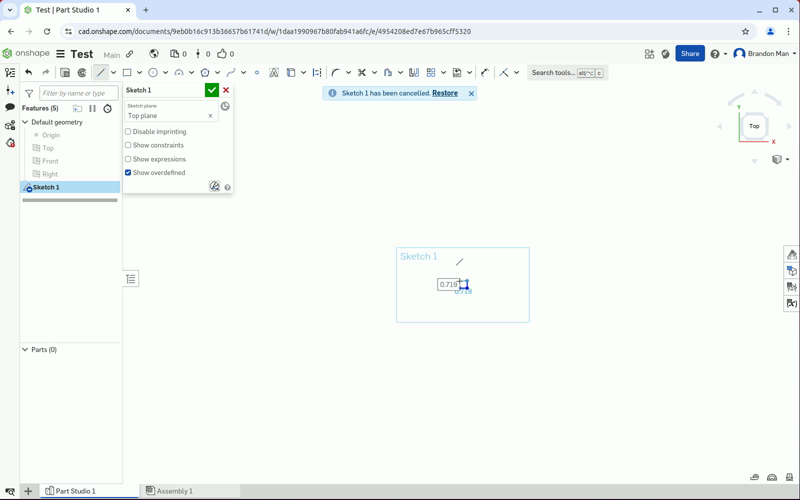
scroll(6)
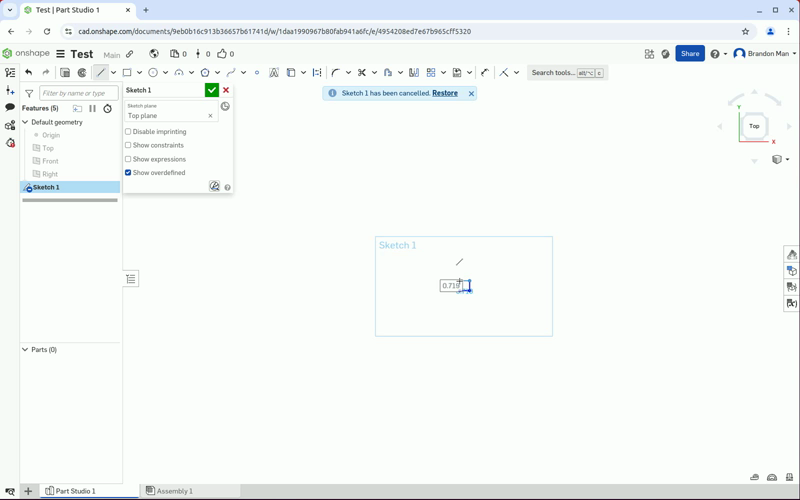
scroll(6)
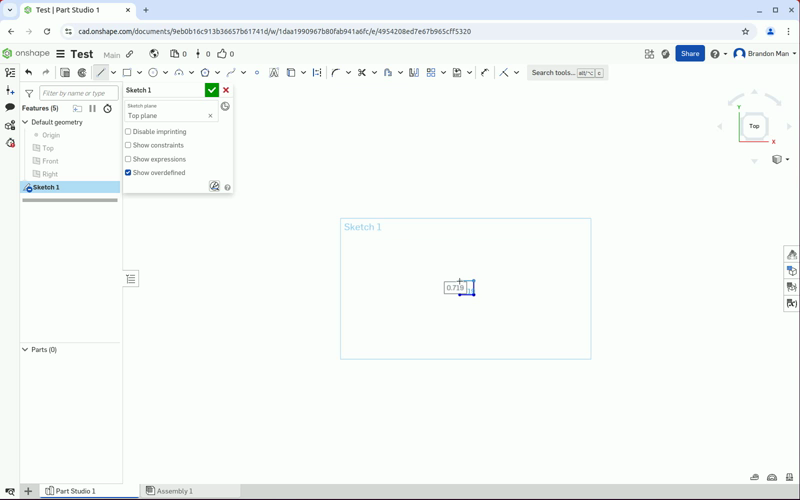
scroll(6)
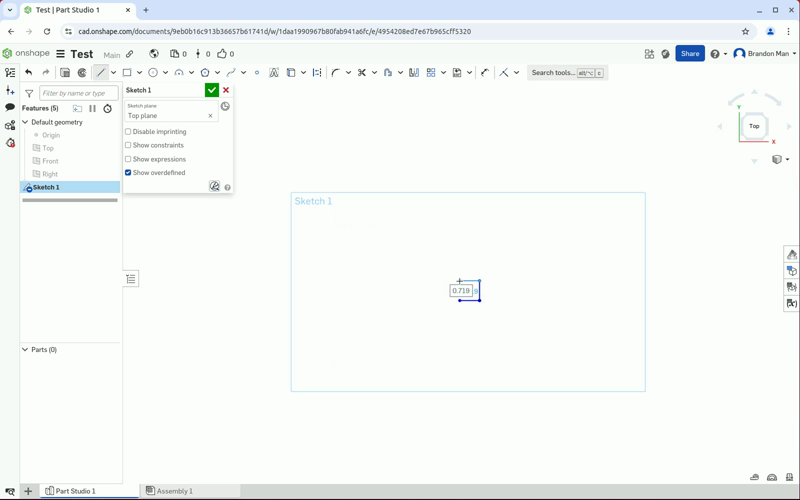
scroll(6)
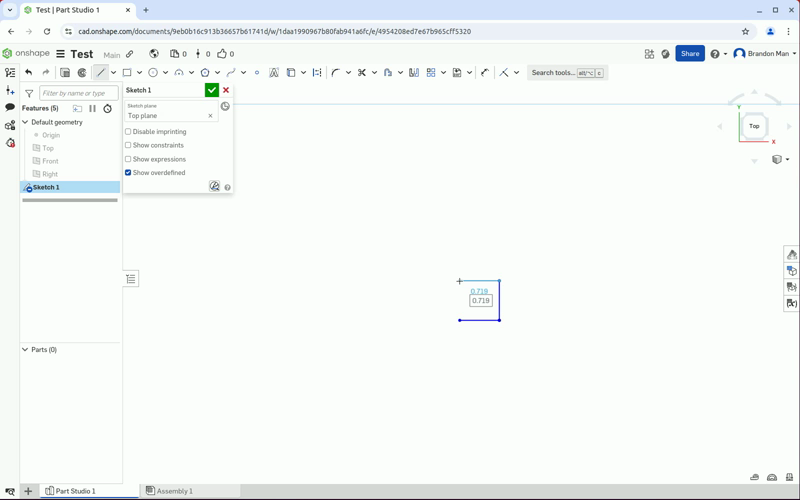
click(459, 280)
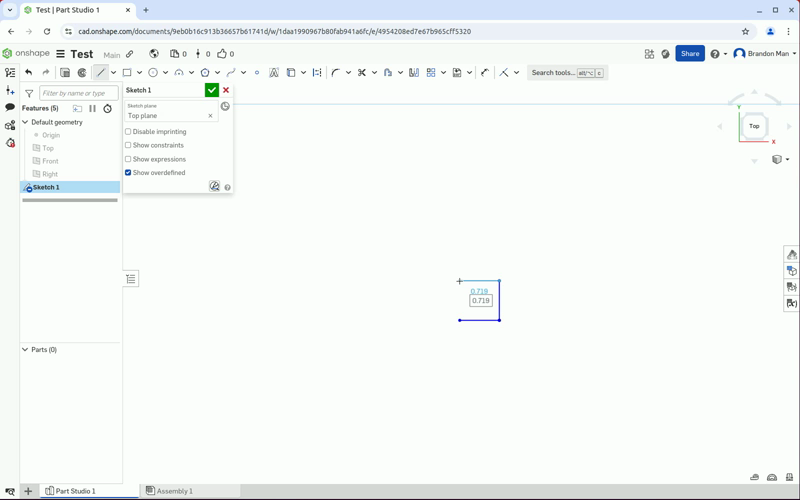
scroll(-6)
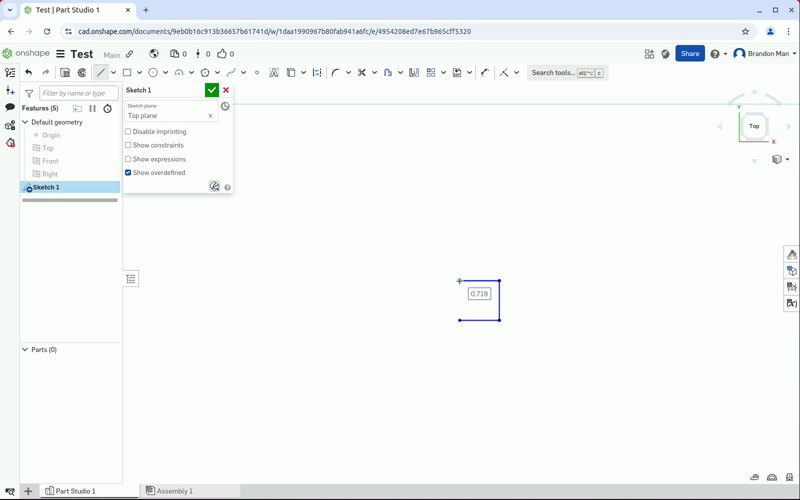
scroll(-6)
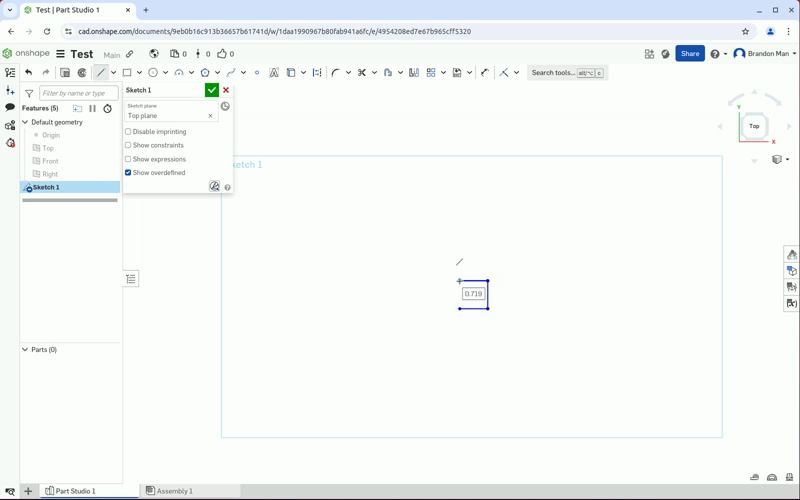
scroll(-6)
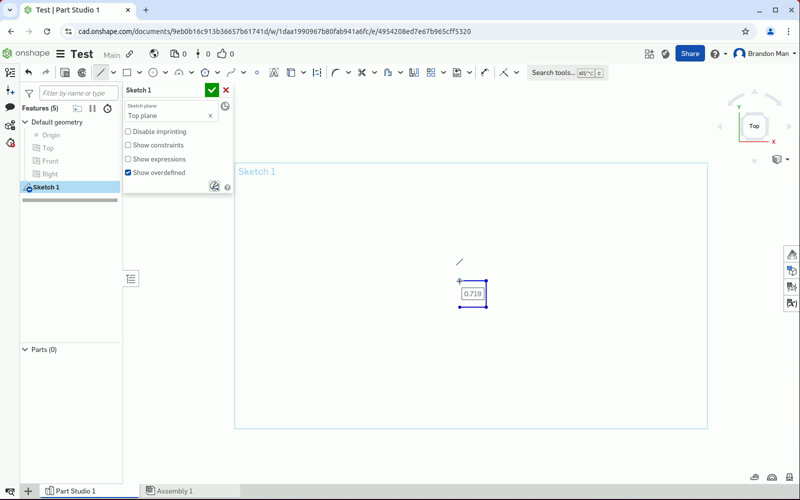
scroll(-6)
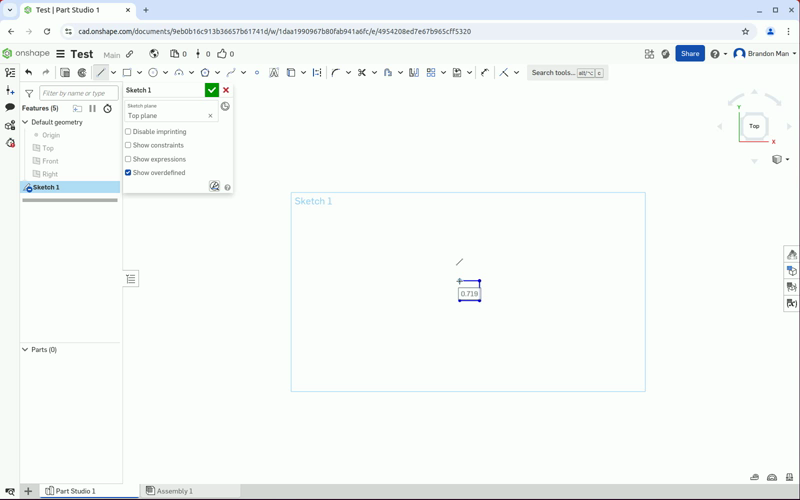
scroll(-6)
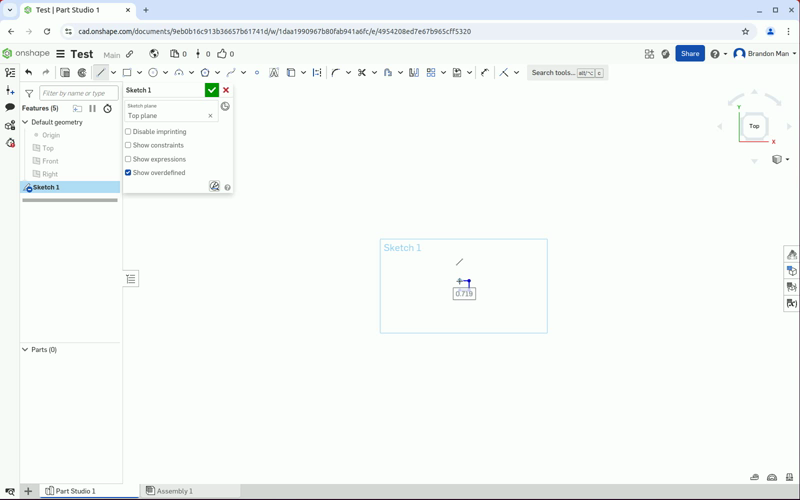
scroll(-6)
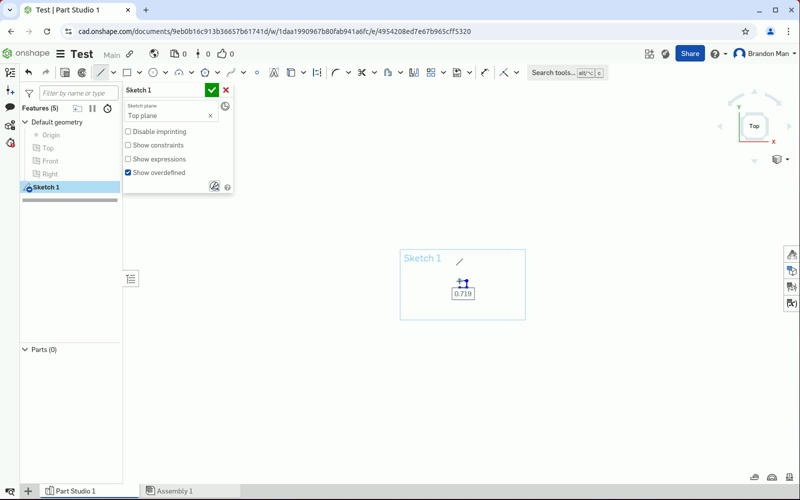
scroll(-6)
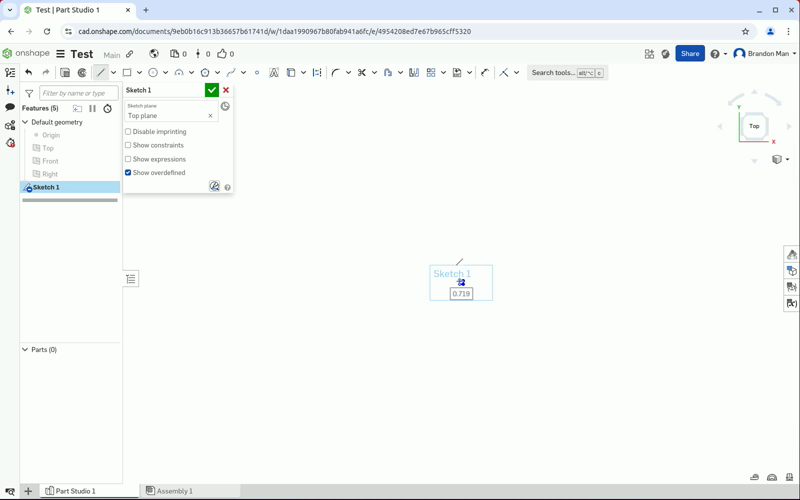
key_up(shift)
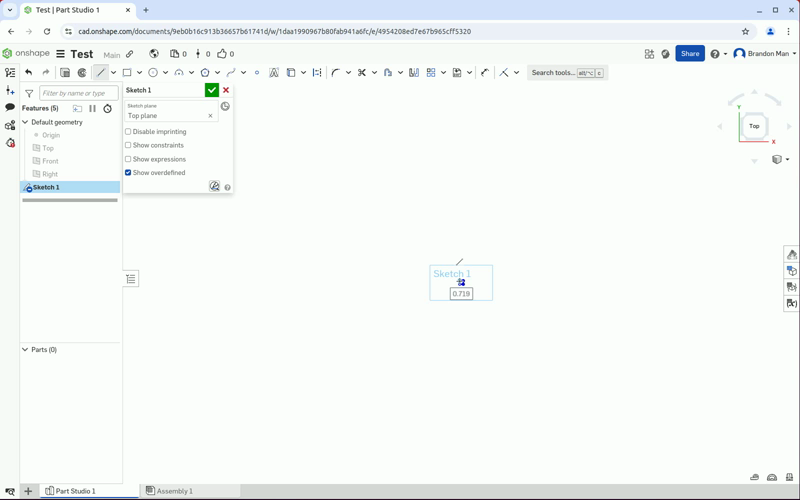
mouse_move(489, 280)
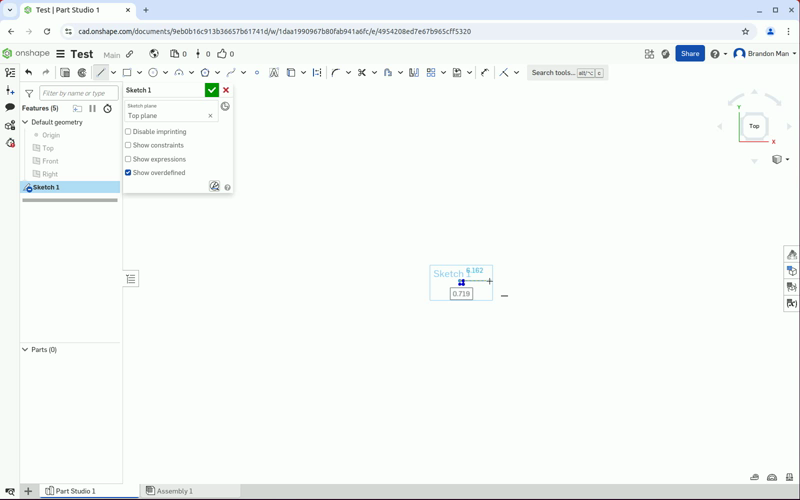
key_down(shift)
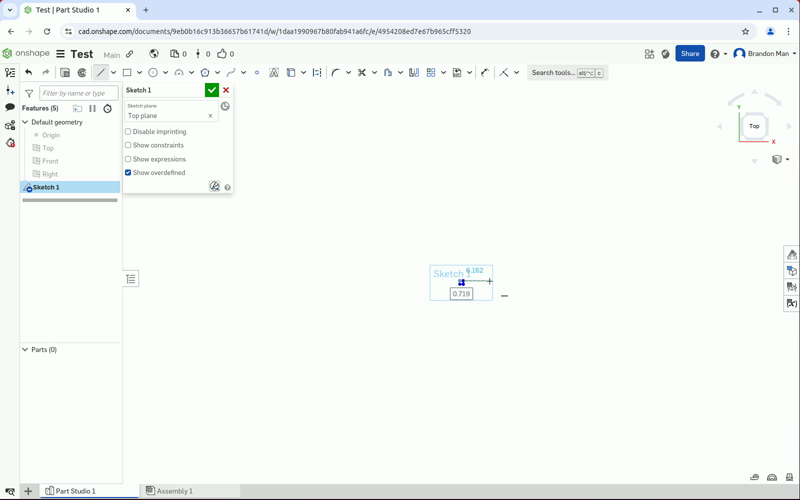
mouse_move(459, 284)
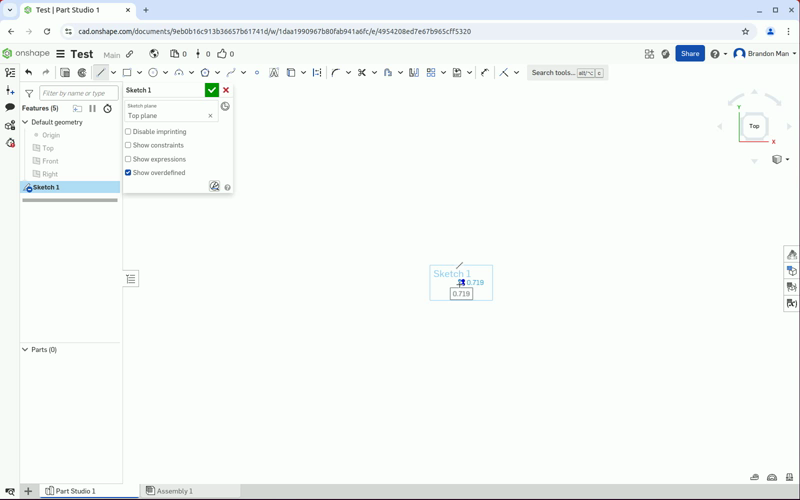
scroll(6)
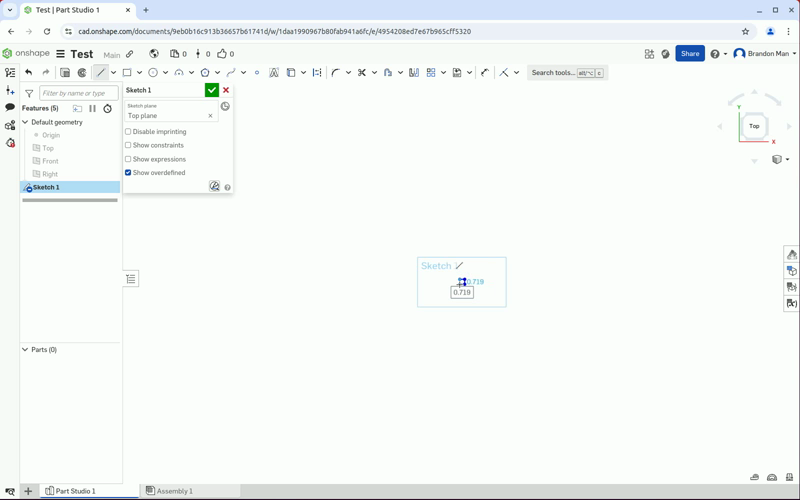
scroll(6)
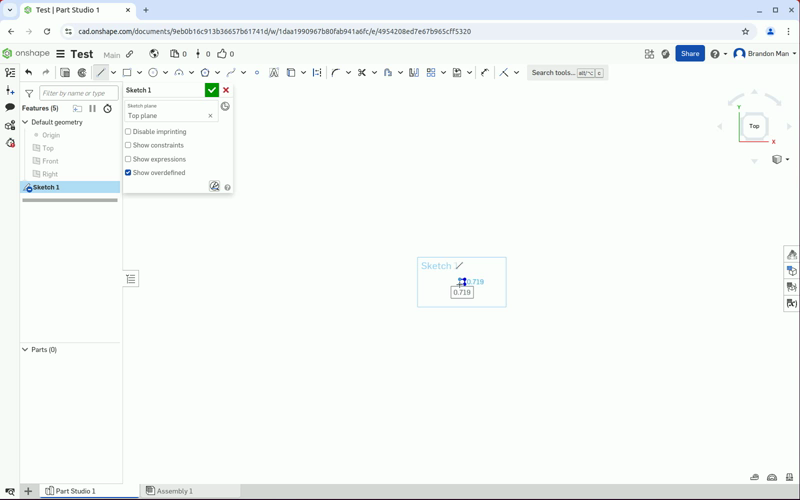
scroll(6)
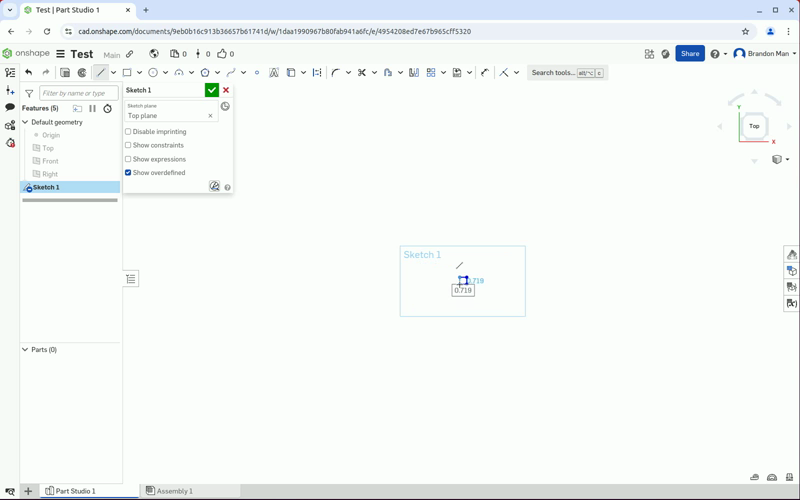
scroll(6)
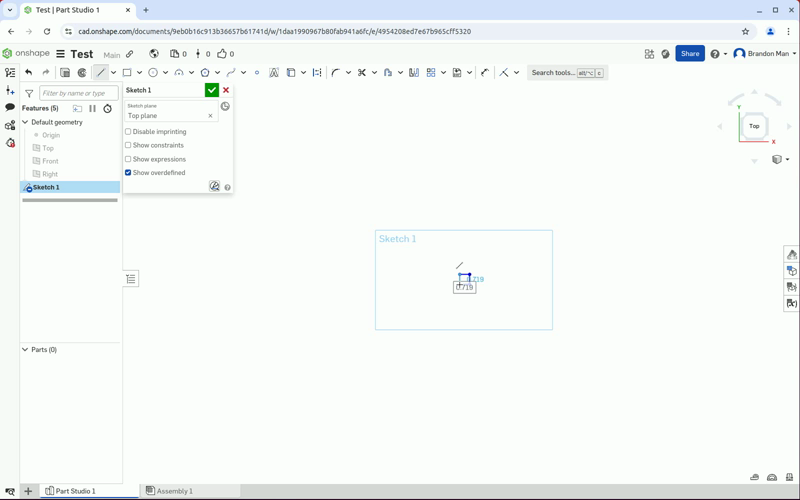
scroll(6)
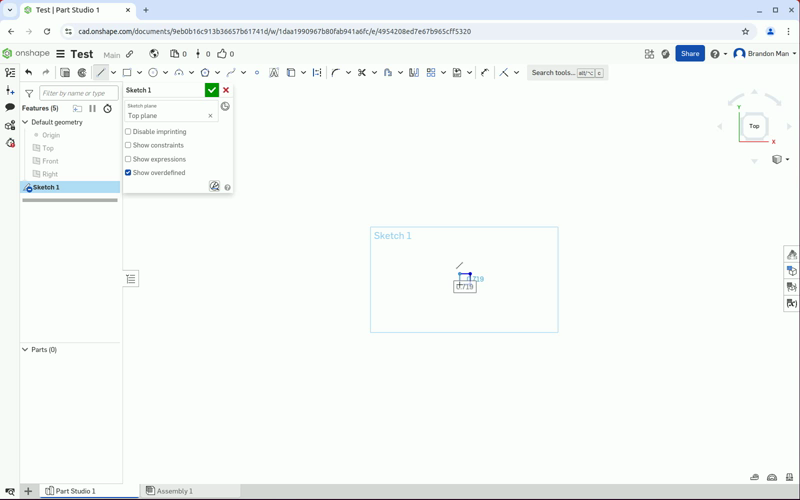
scroll(6)
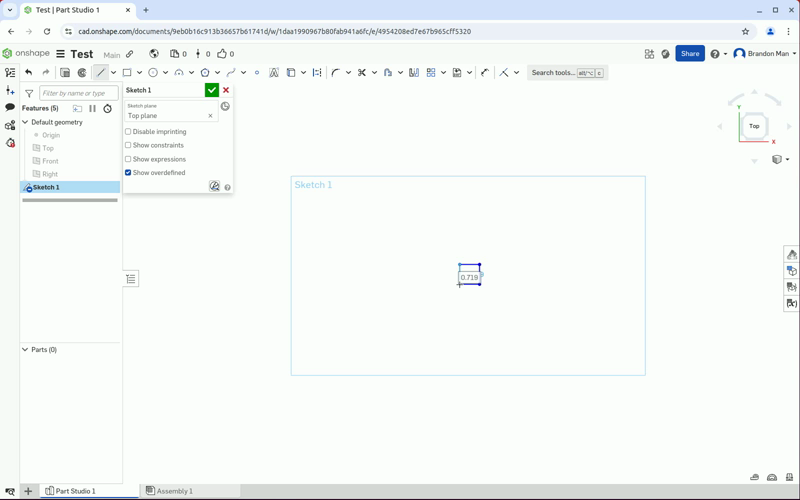
scroll(6)
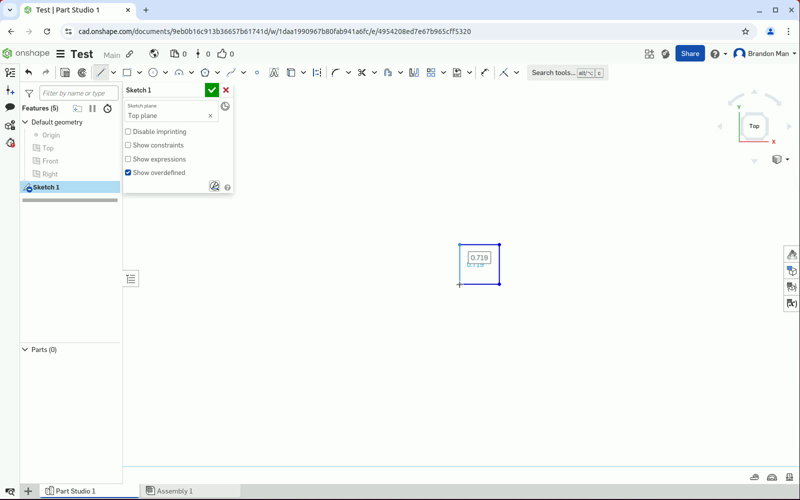
key_up(shift)
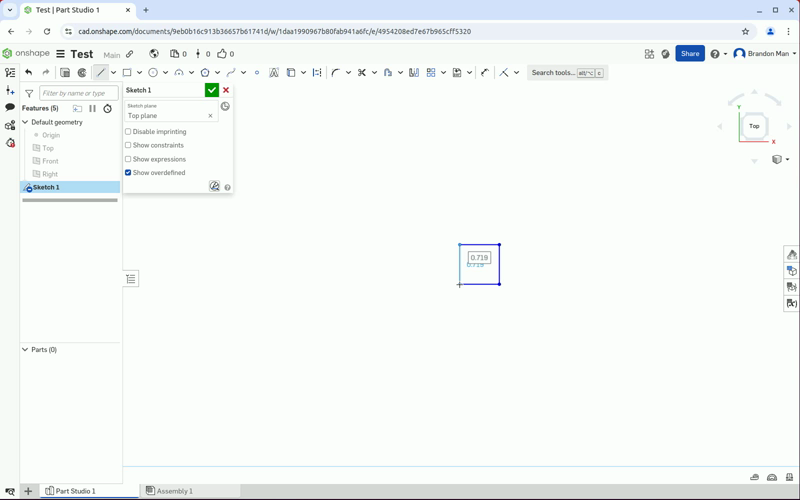
click(459, 284)
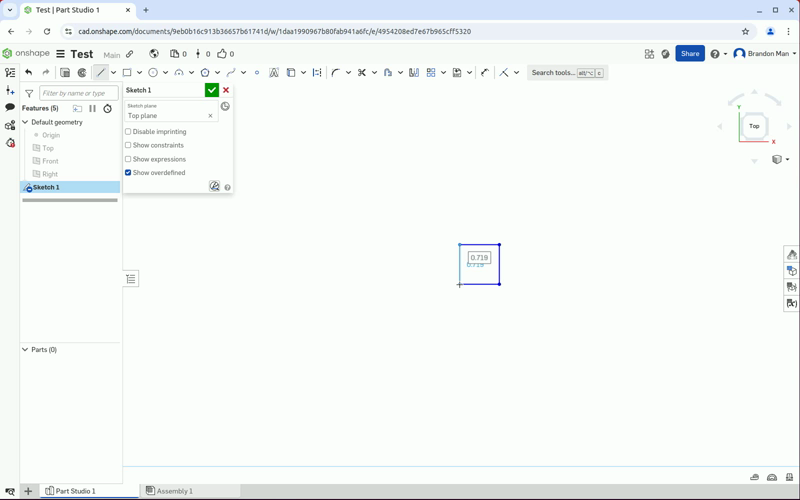
scroll(-6)
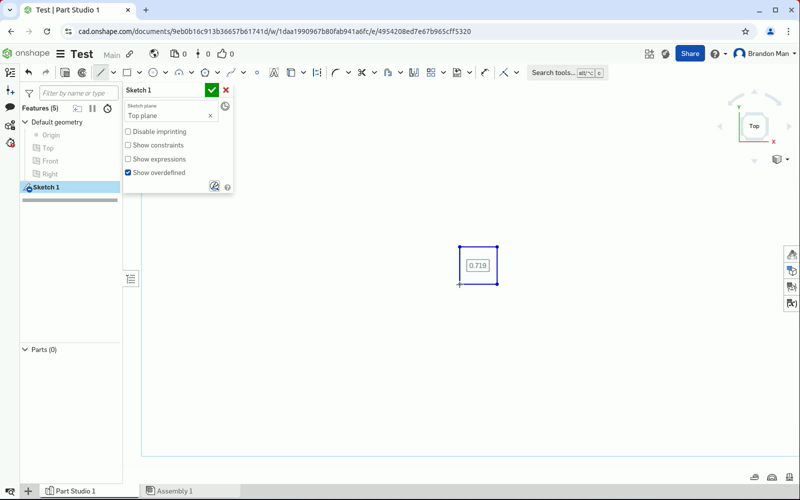
scroll(-6)
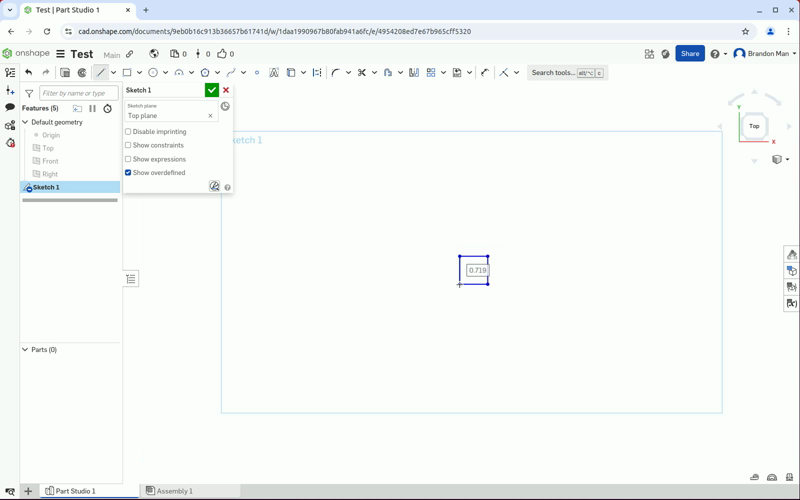
scroll(-6)
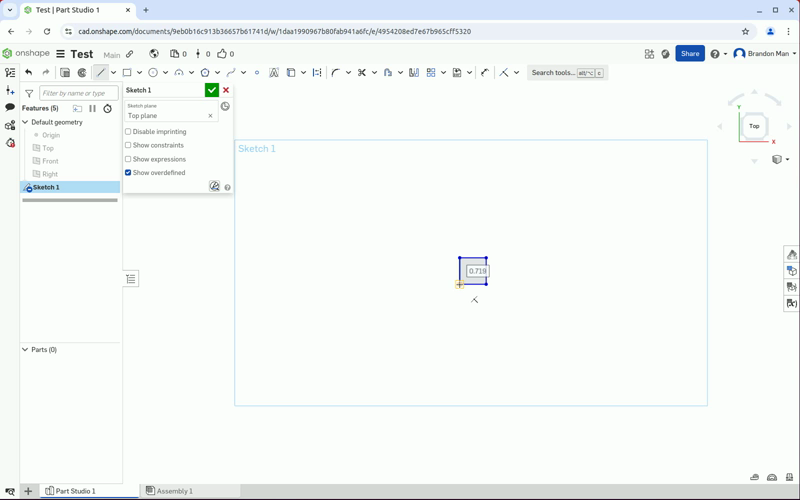
scroll(-6)
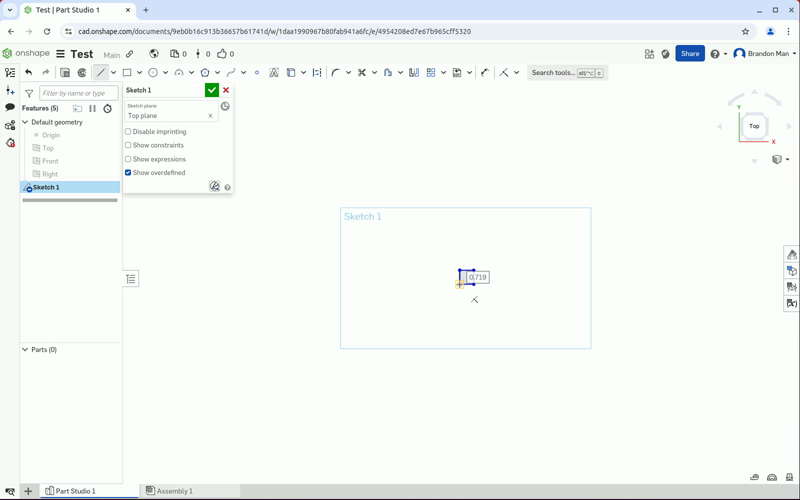
scroll(-6)
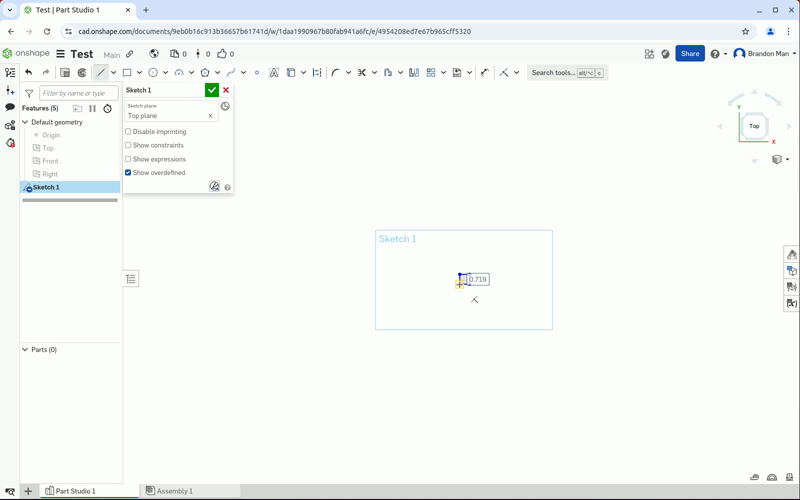
scroll(-6)
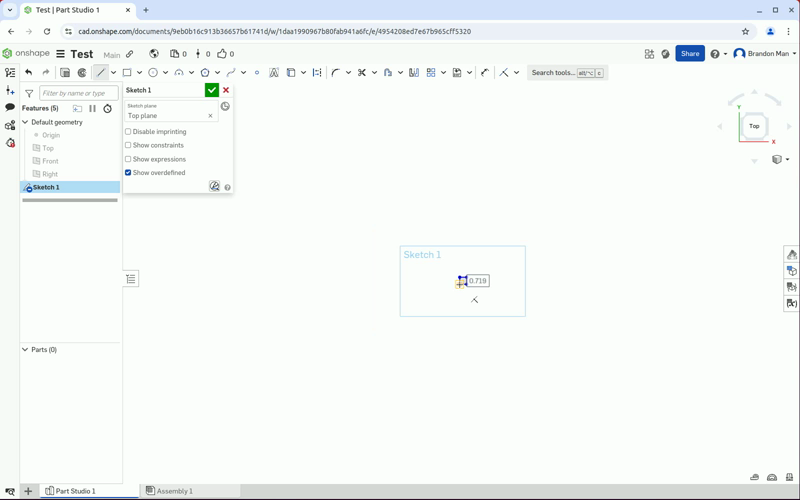
scroll(-6)
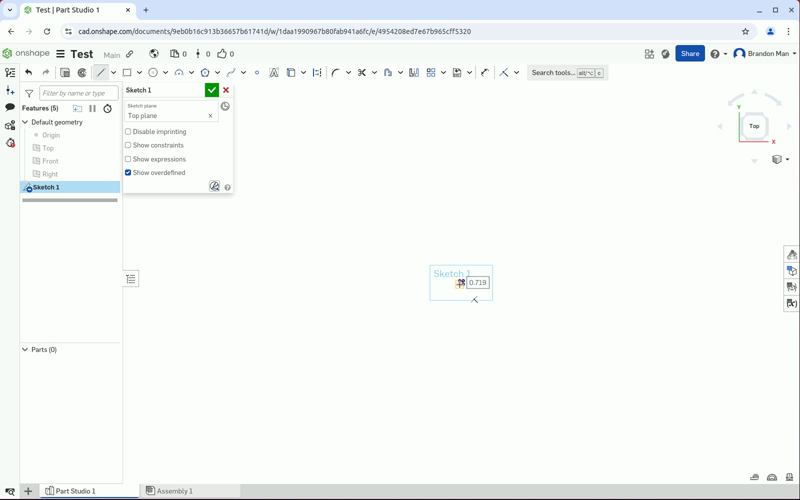
key(esc)
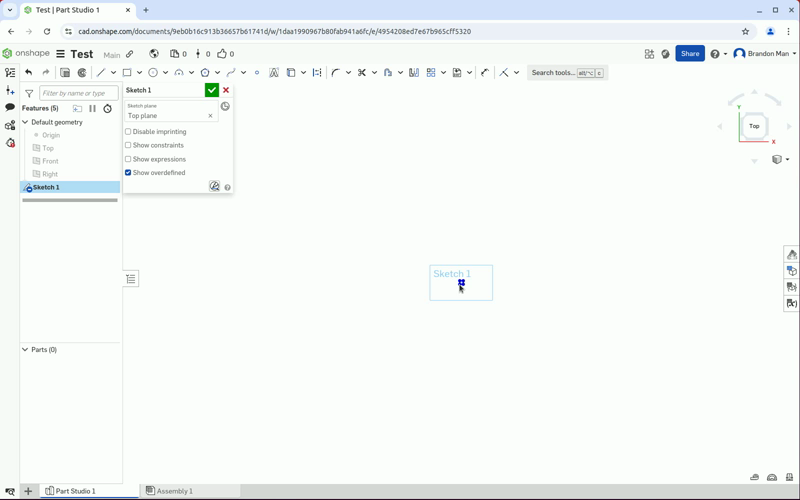
key(l)
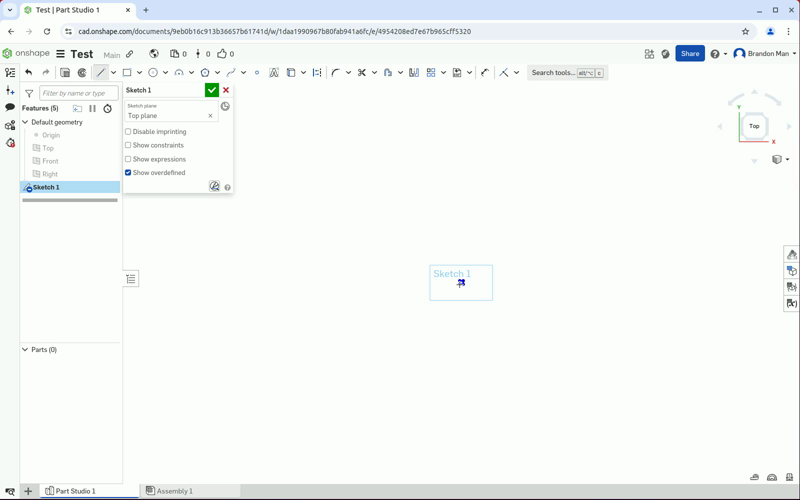
key_down(shift)
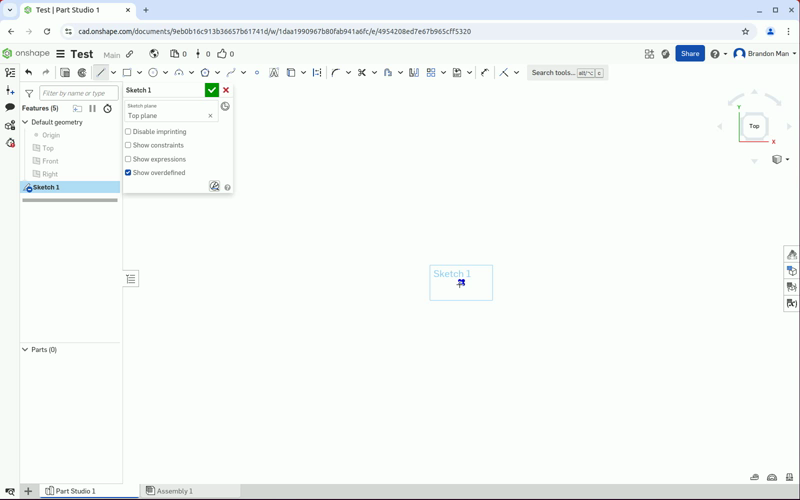
mouse_move(459, 283)
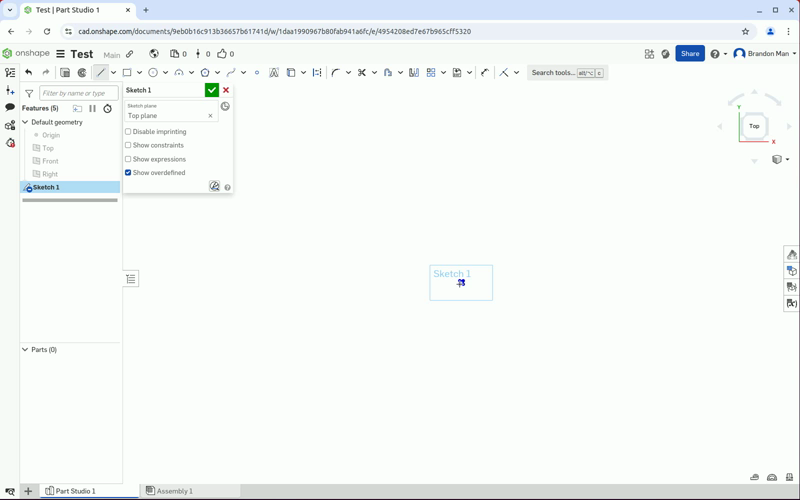
scroll(6)
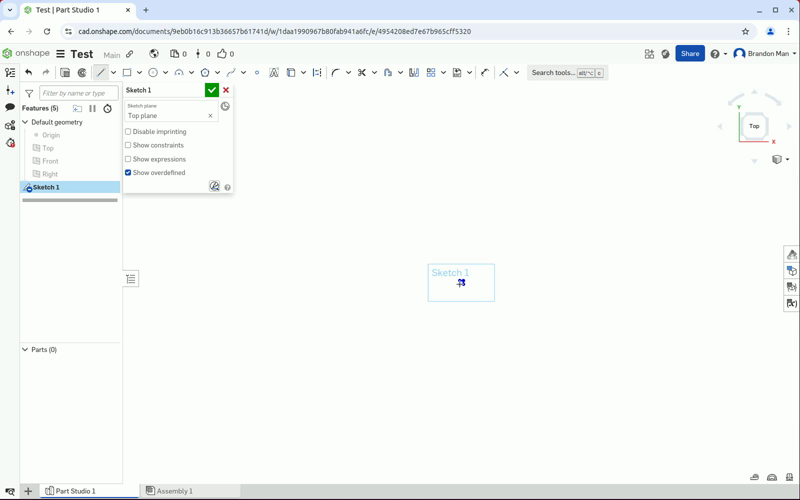
scroll(6)
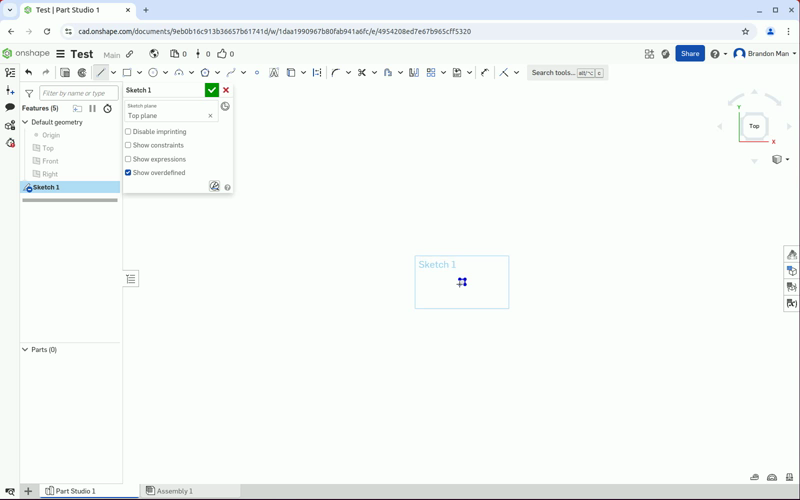
scroll(6)
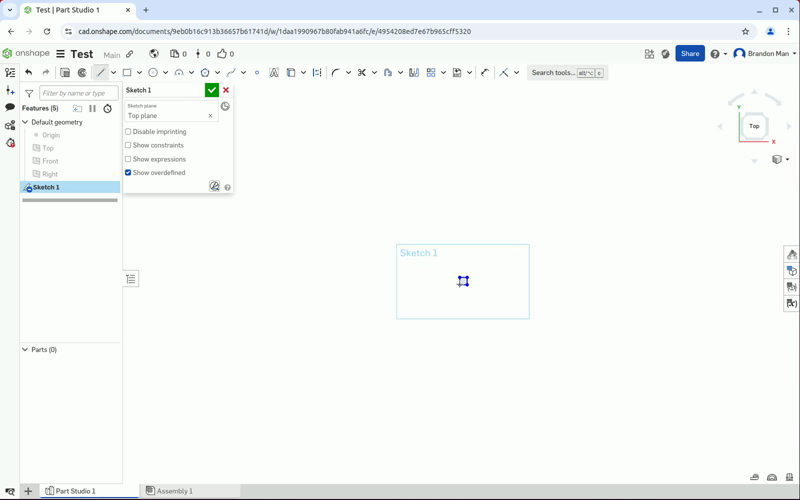
scroll(6)
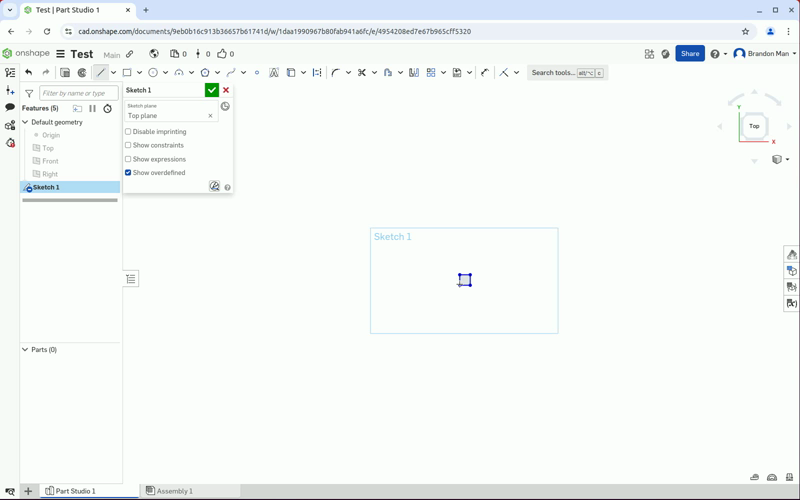
scroll(6)
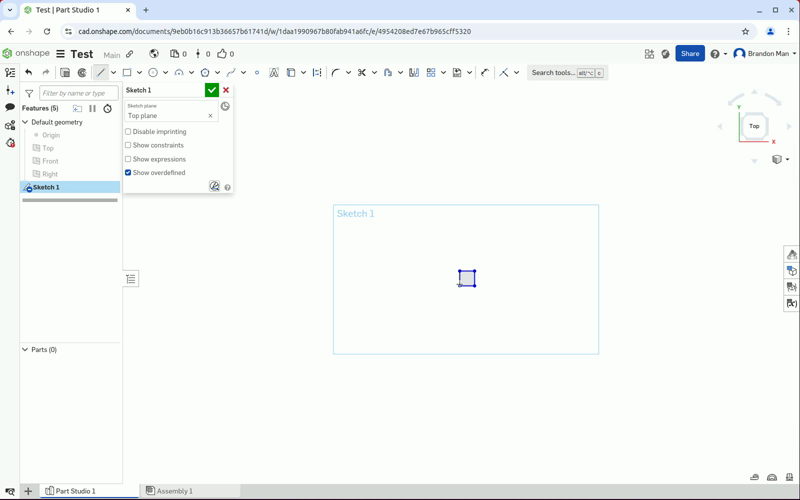
scroll(6)
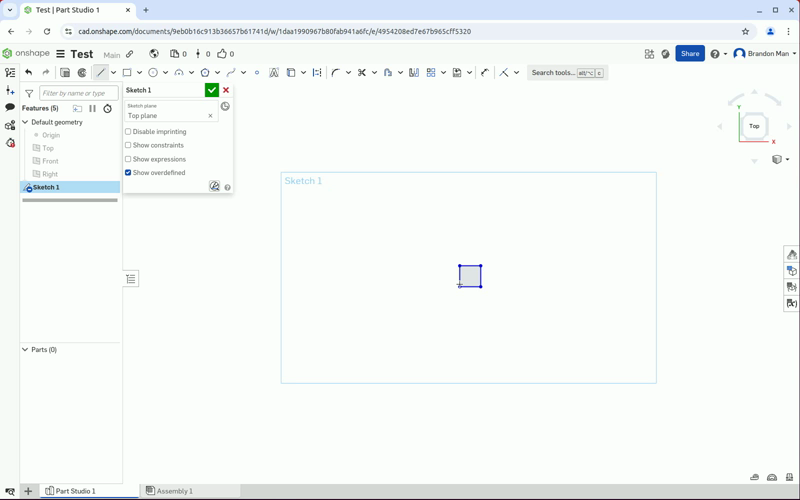
scroll(6)
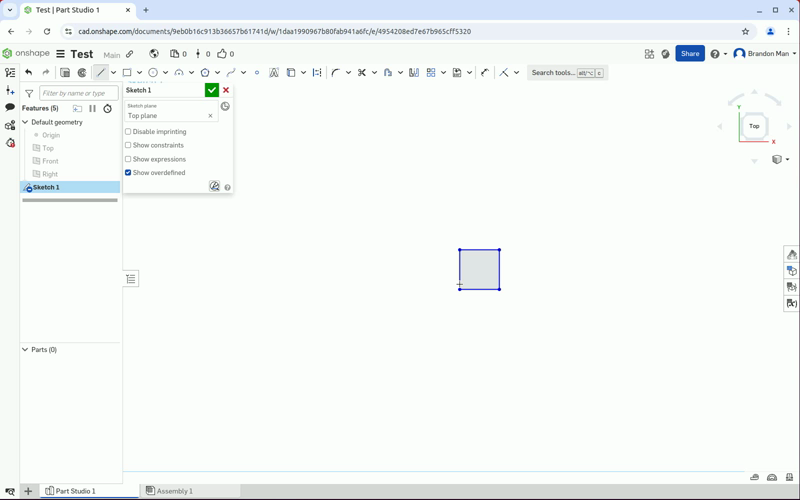
click(459, 283)
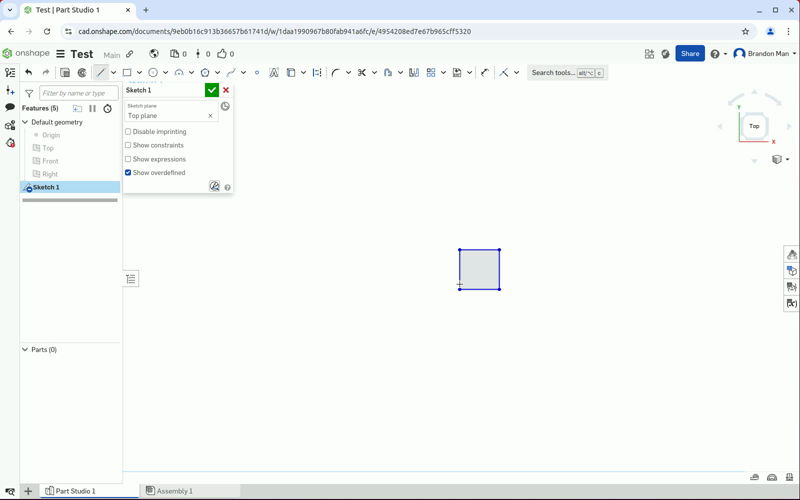
scroll(-6)
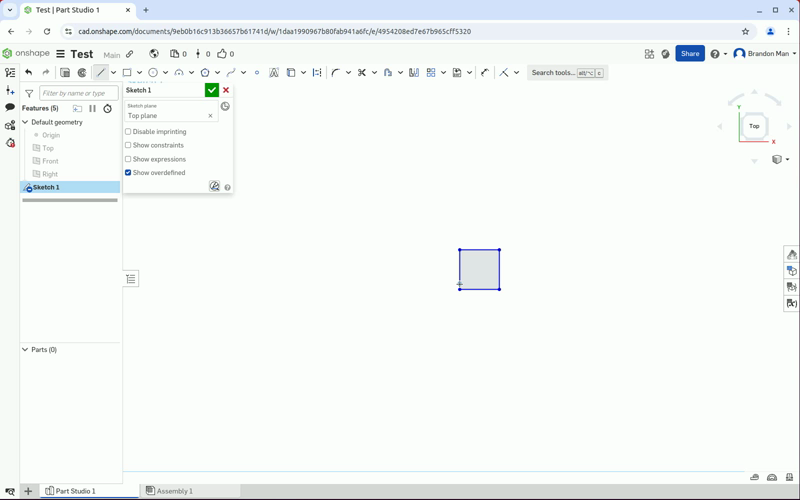
scroll(-6)
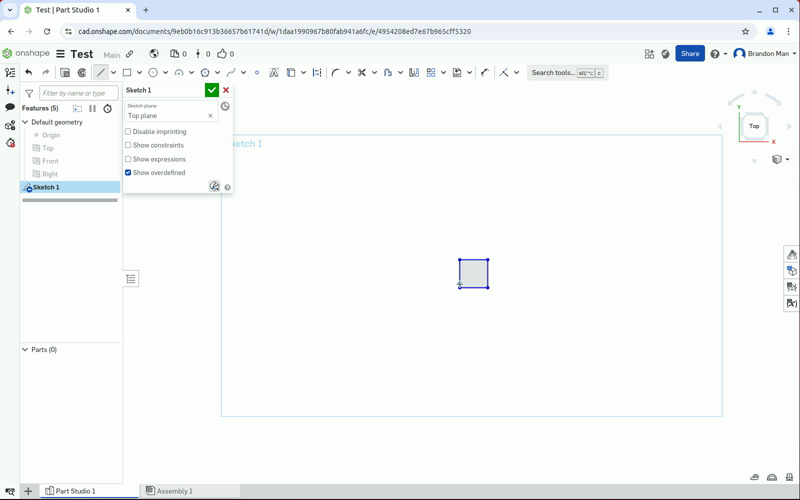
scroll(-6)
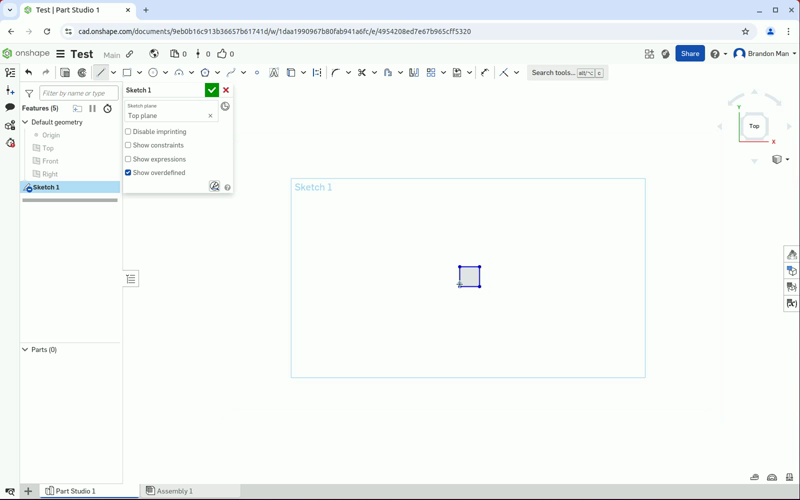
scroll(-6)
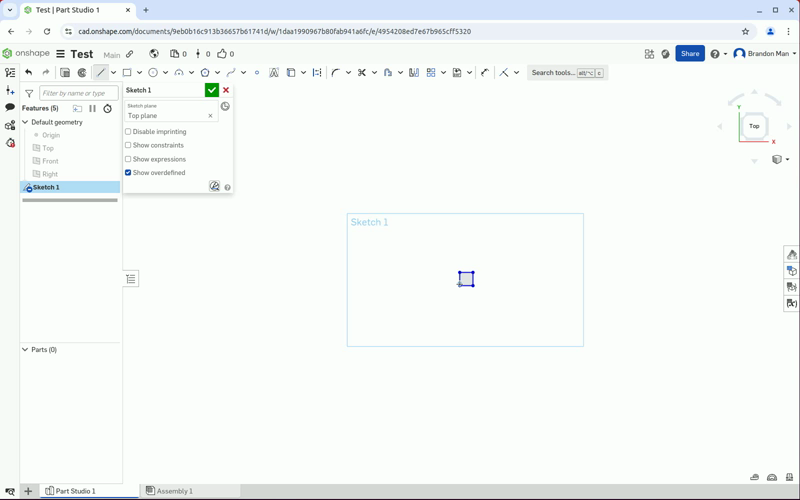
scroll(-6)
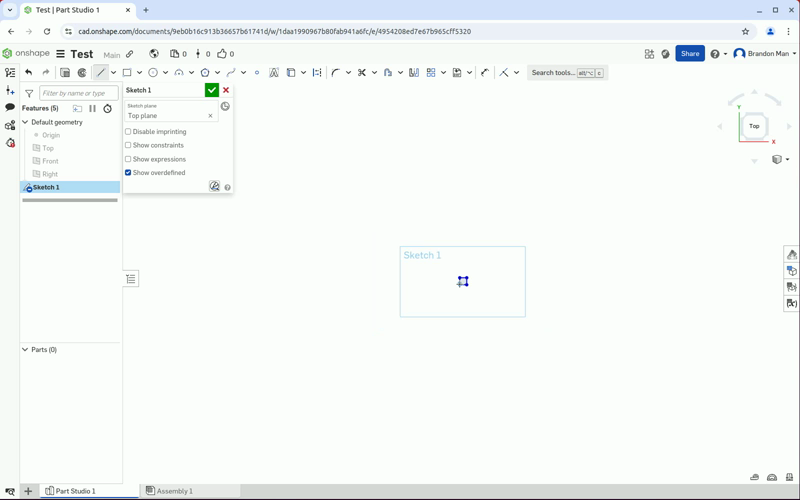
scroll(-6)
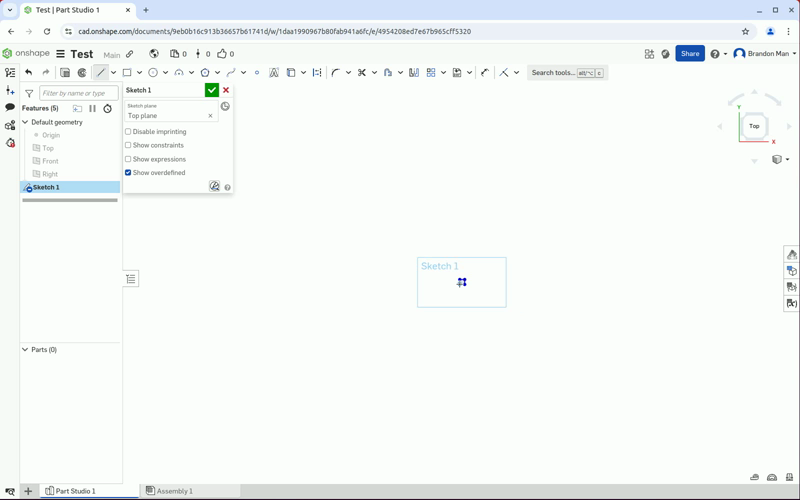
scroll(-6)
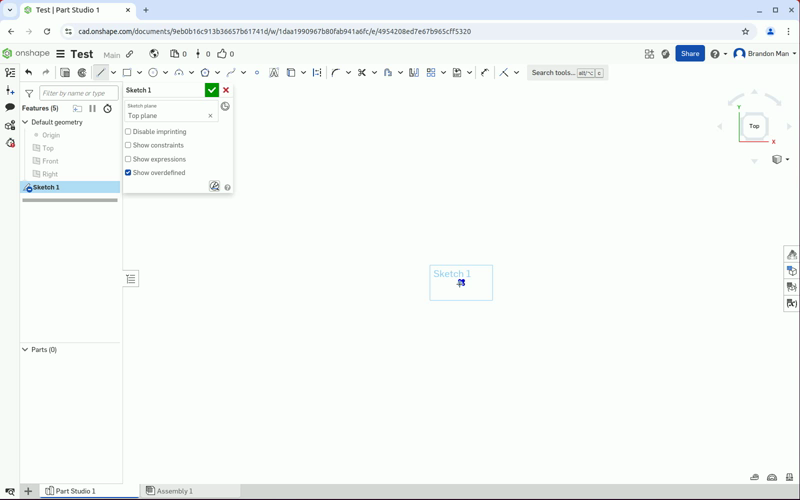
key_up(shift)
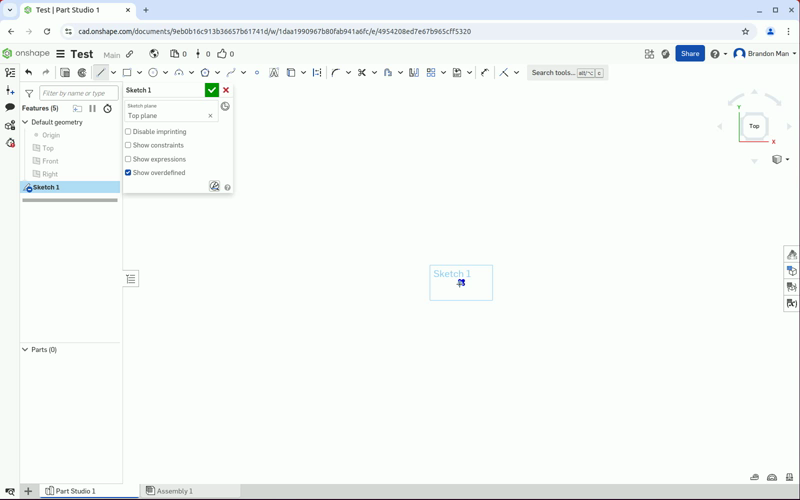
key_down(shift)
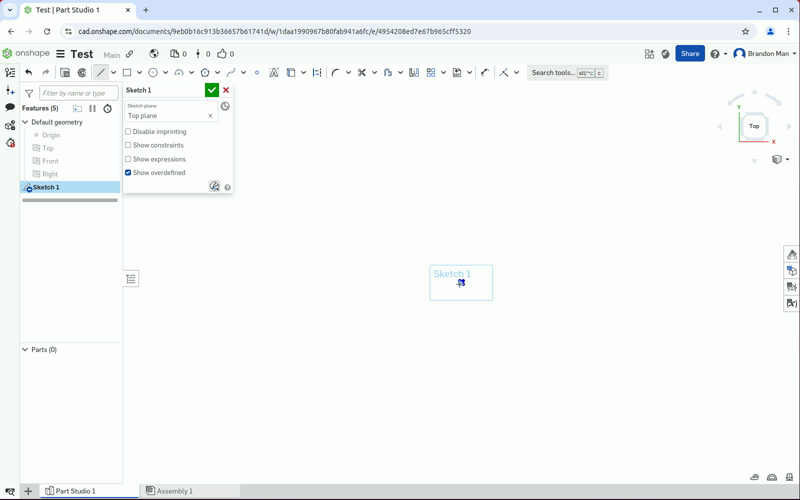
mouse_move(489, 283)
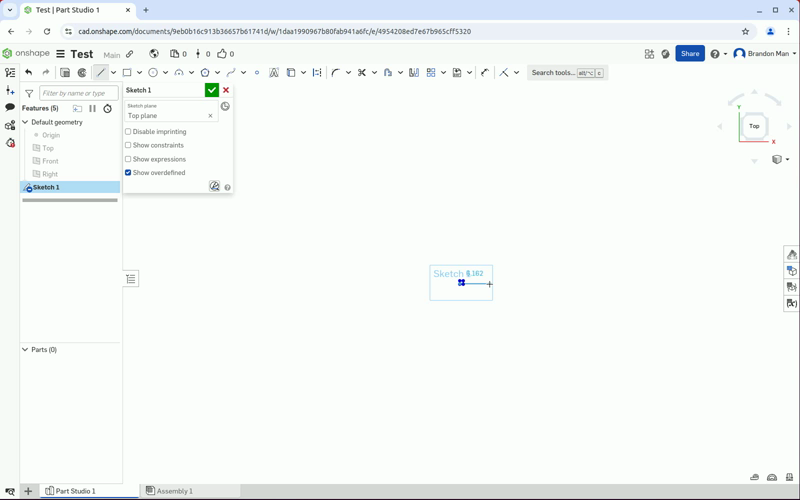
mouse_move(462, 283)
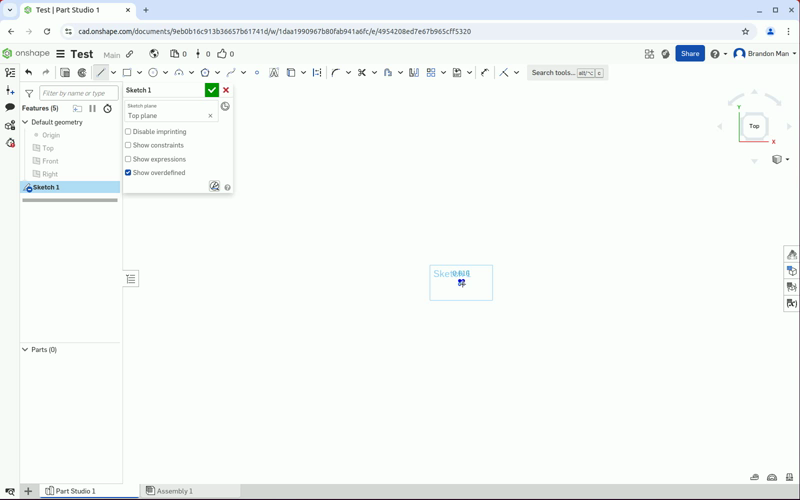
scroll(6)
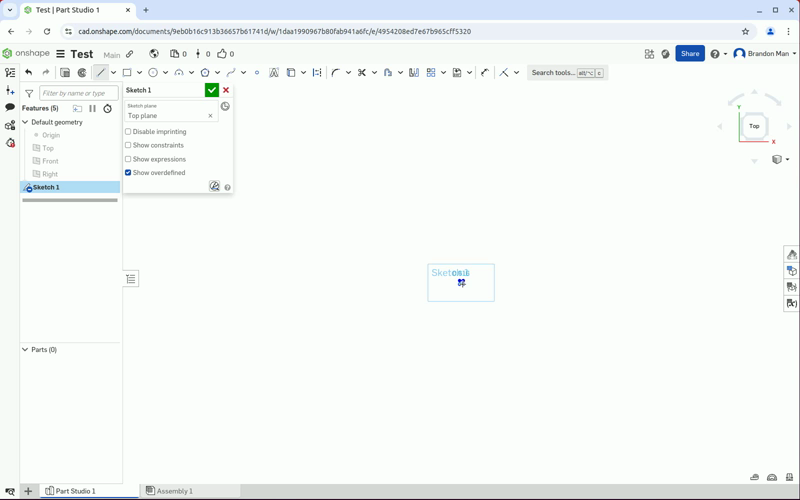
scroll(6)
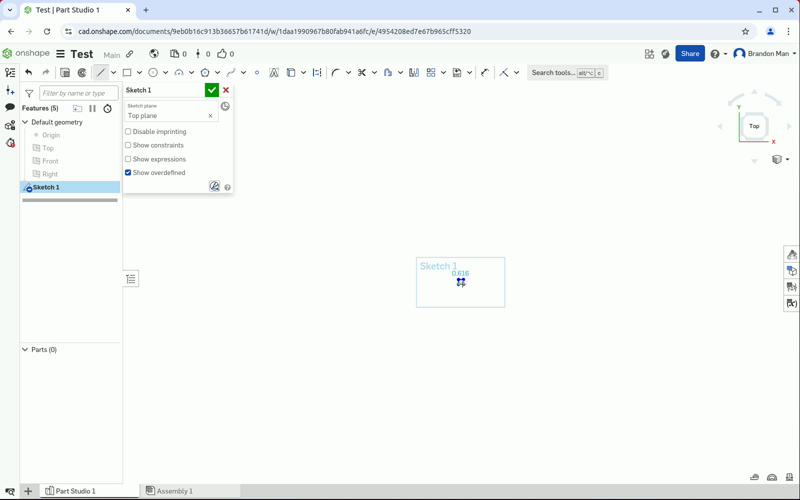
scroll(6)
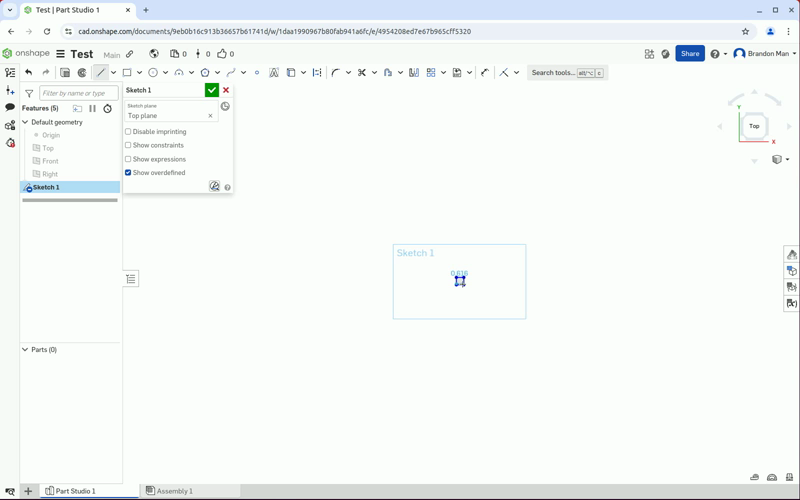
scroll(6)
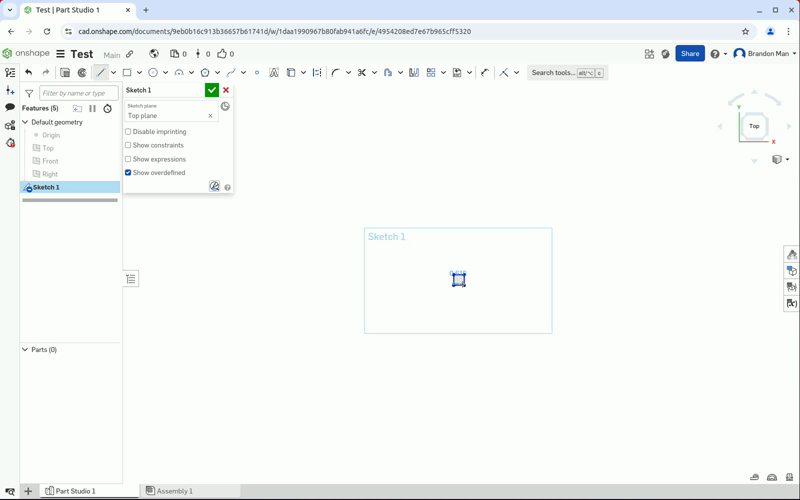
scroll(6)
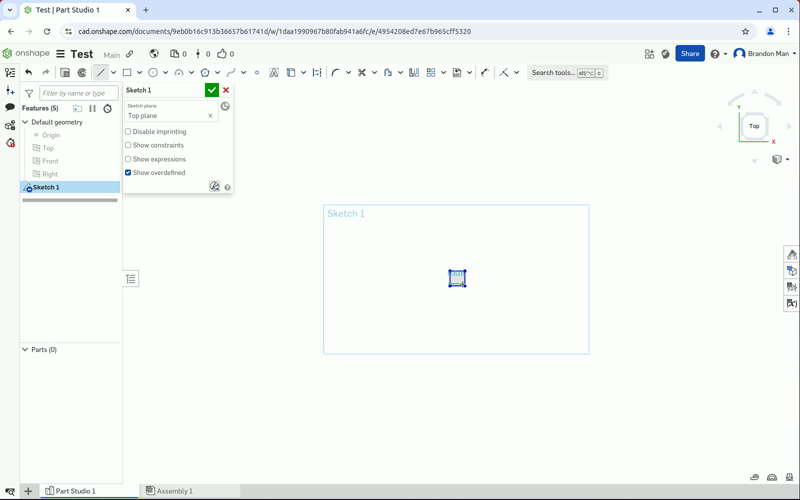
scroll(6)
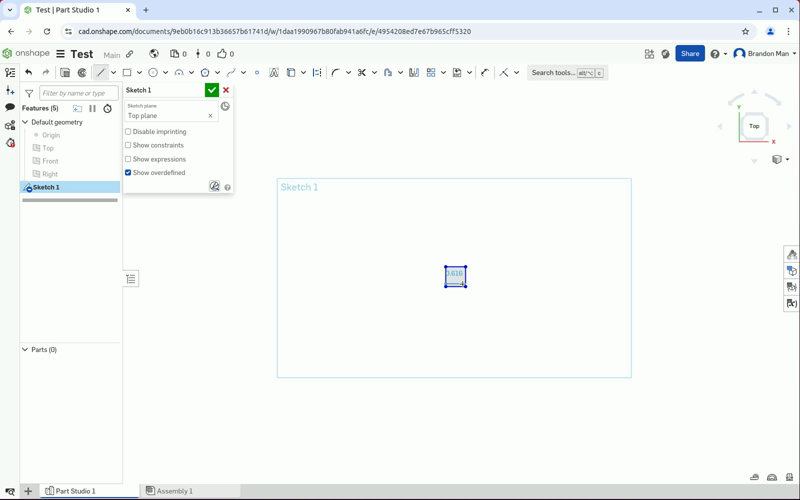
scroll(6)
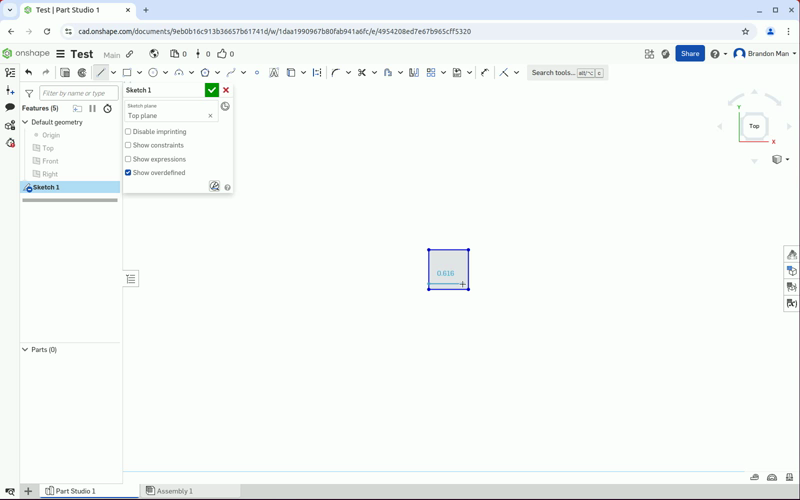
click(462, 283)
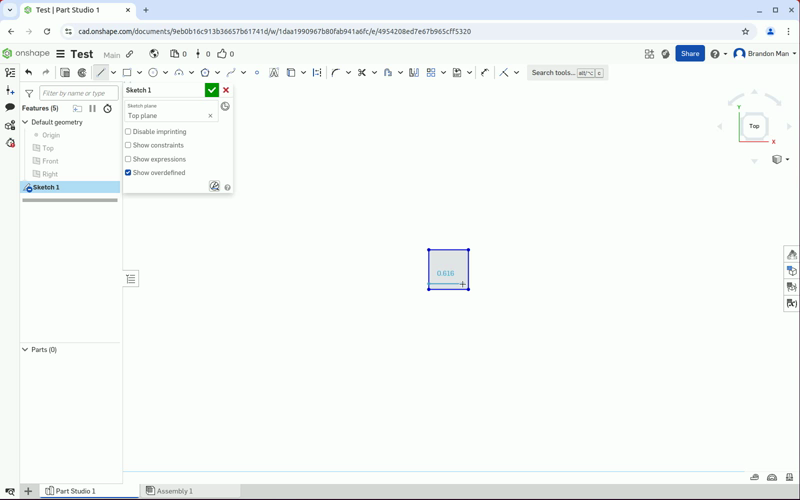
scroll(-6)
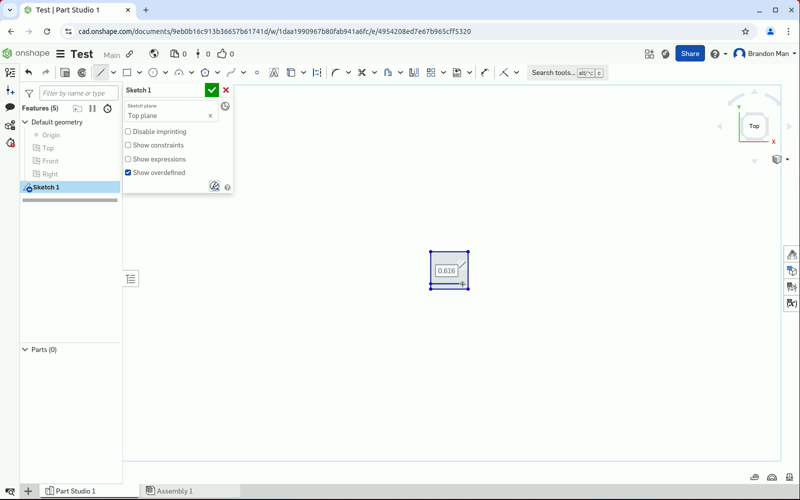
scroll(-6)
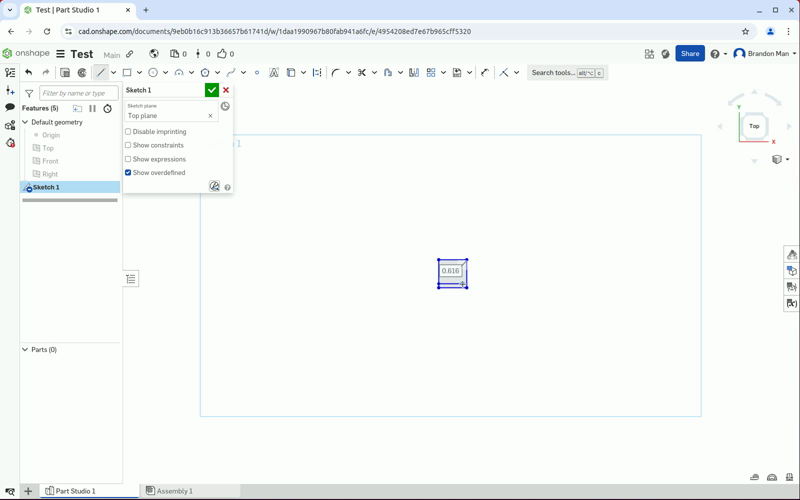
scroll(-6)
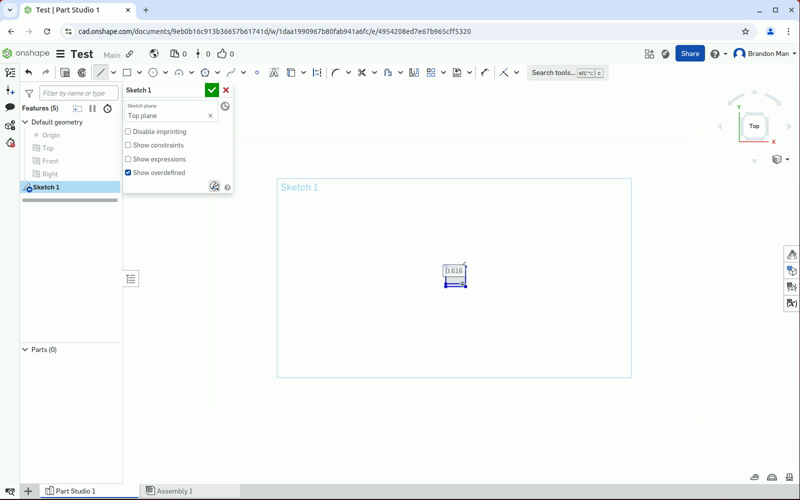
scroll(-6)
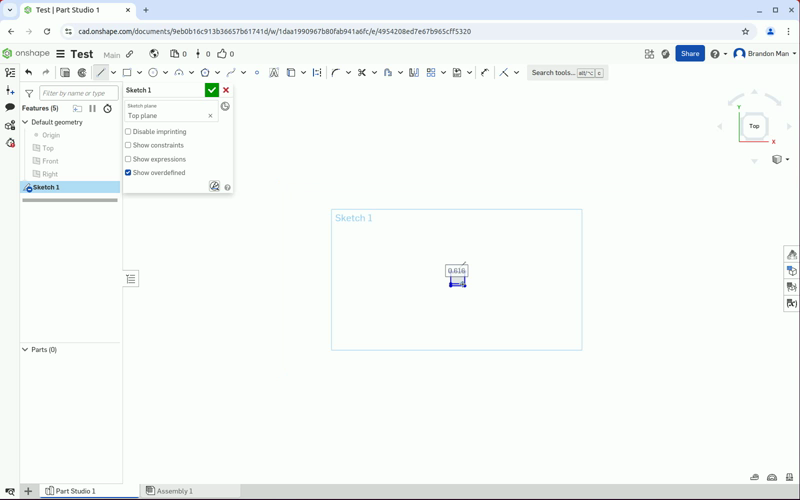
scroll(-6)
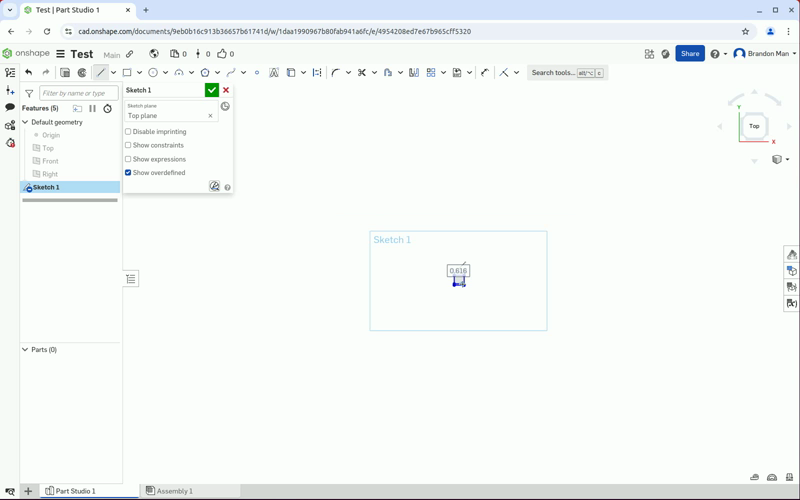
scroll(-6)
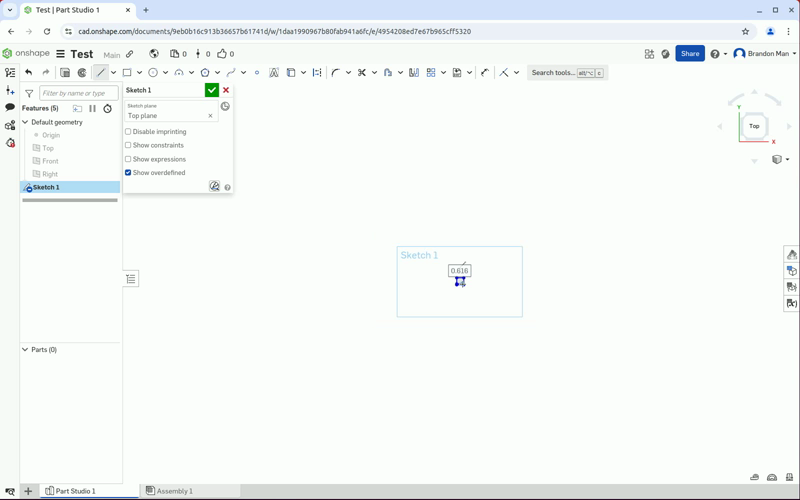
scroll(-6)
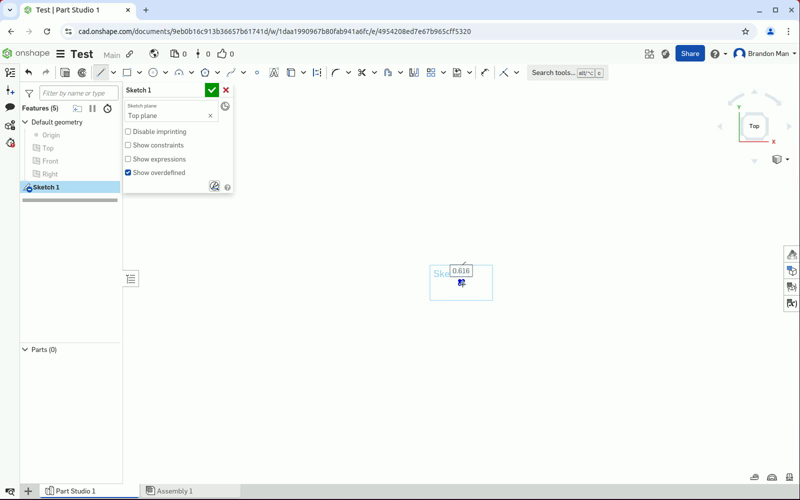
key_up(shift)
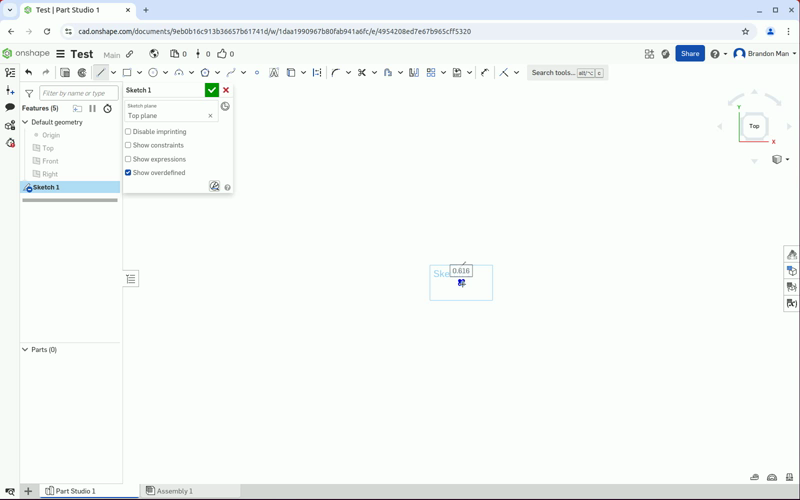
key_down(shift)
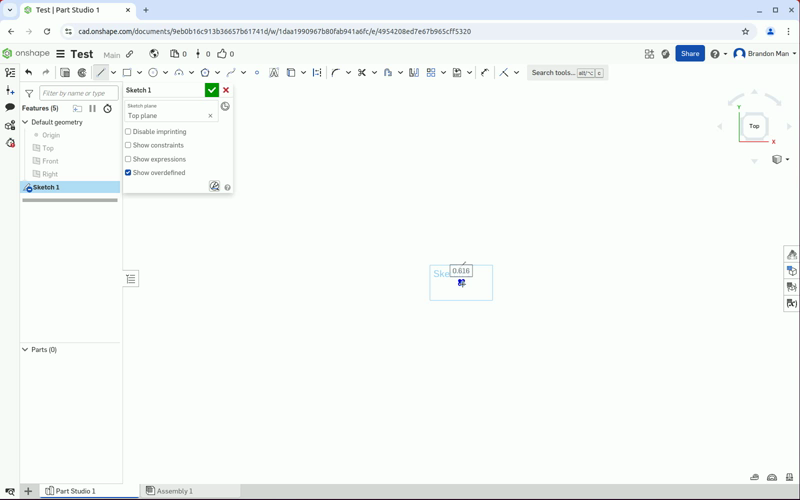
mouse_move(492, 283)
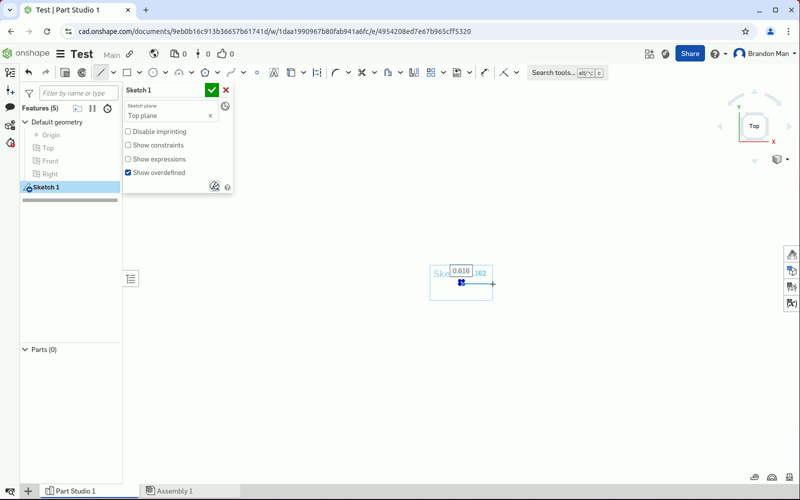
mouse_move(462, 280)
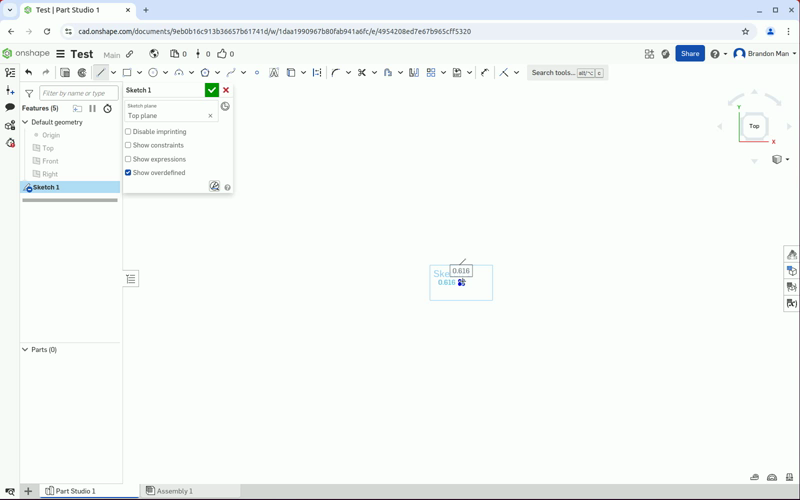
scroll(6)
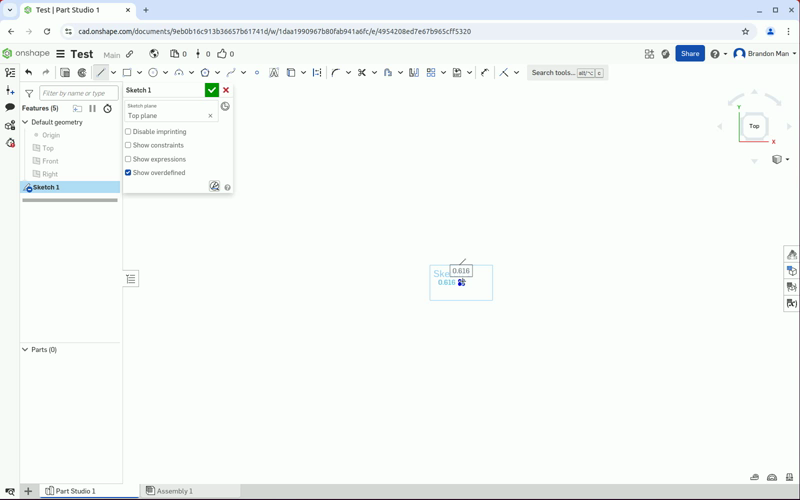
scroll(6)
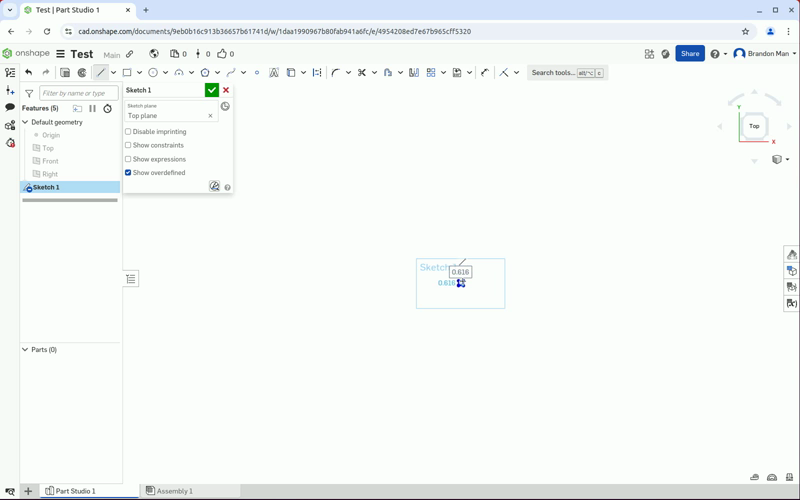
scroll(6)
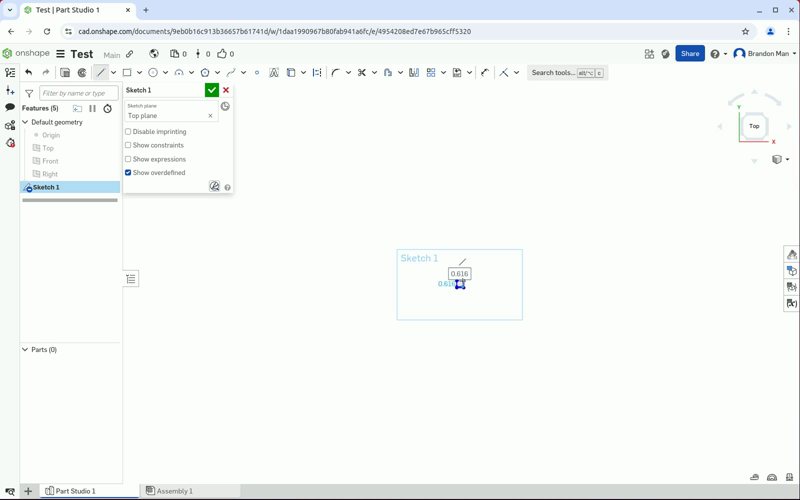
scroll(6)
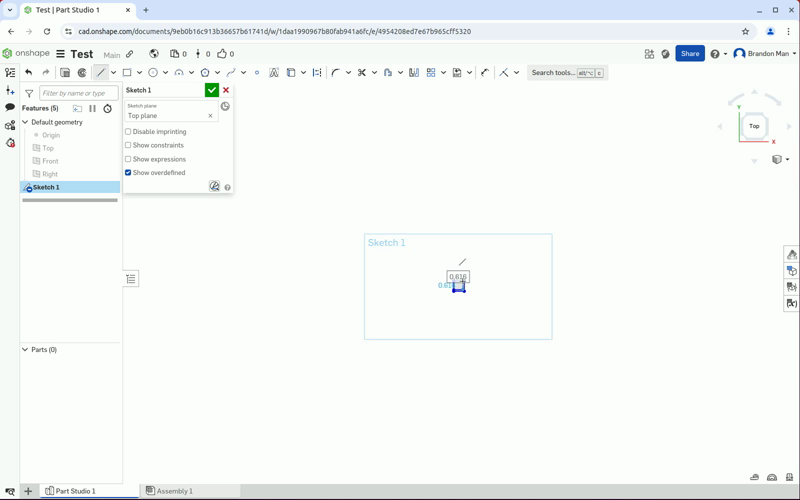
scroll(6)
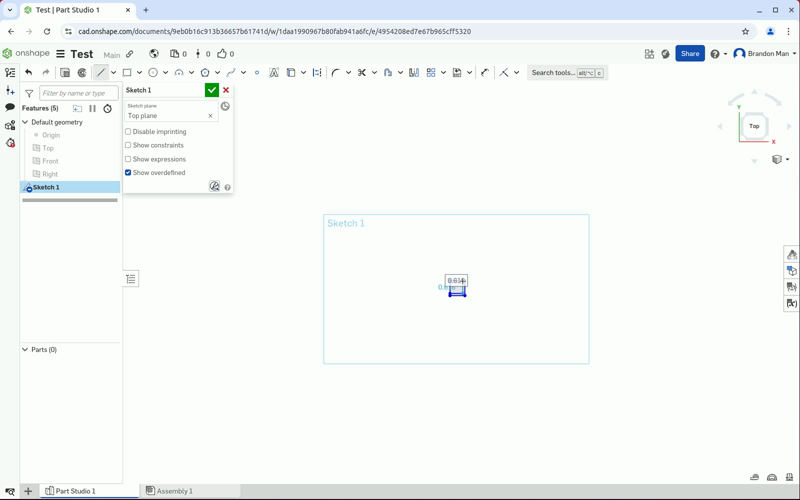
scroll(6)
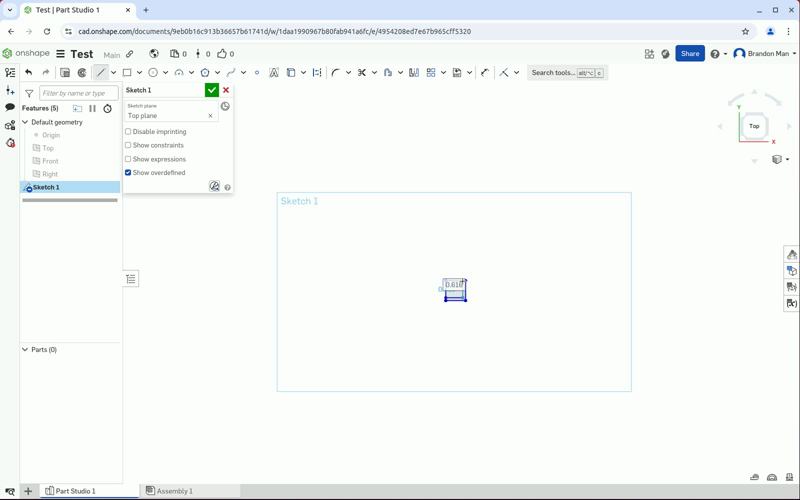
scroll(6)
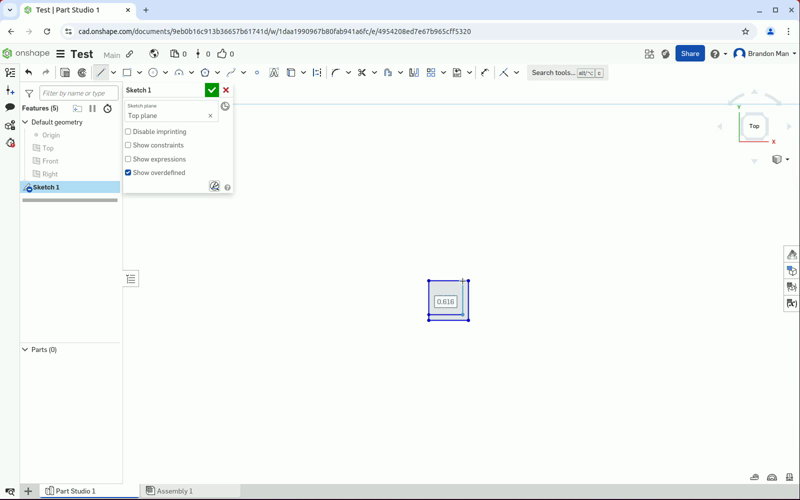
click(462, 280)
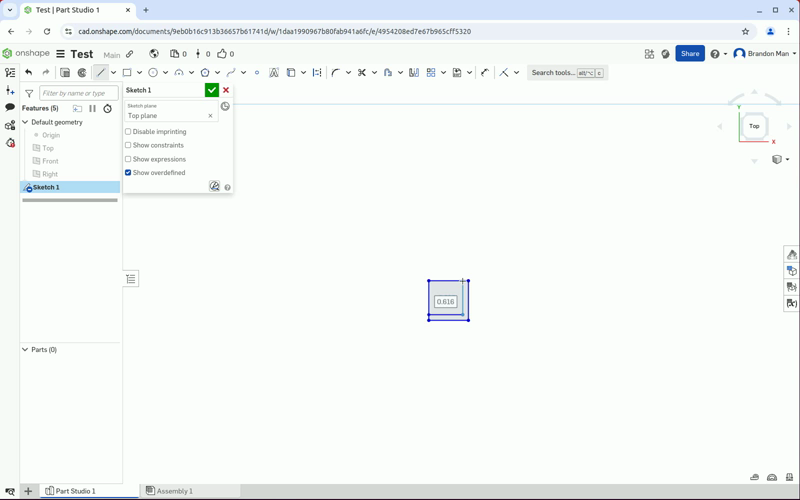
scroll(-6)
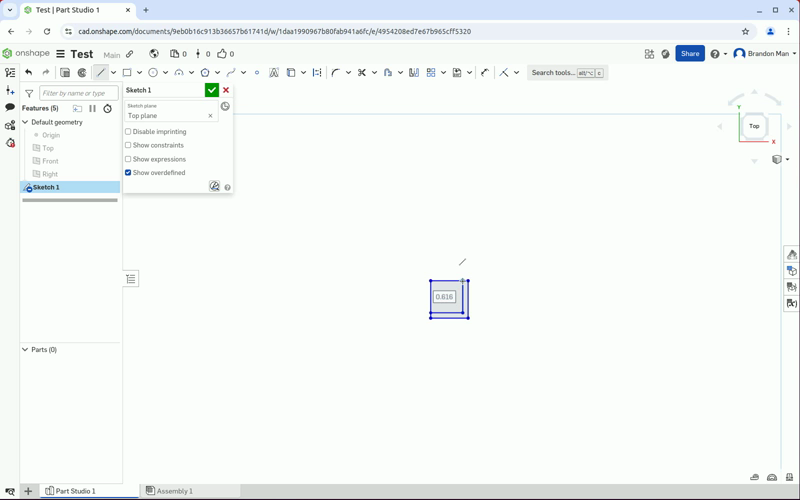
scroll(-6)
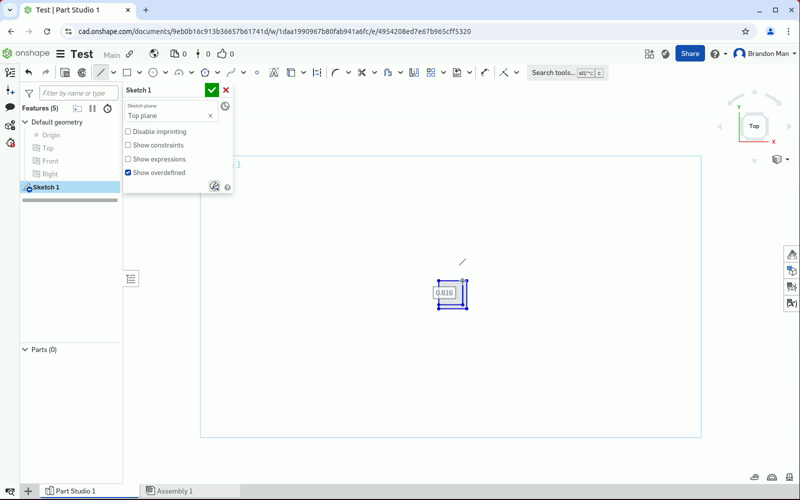
scroll(-6)
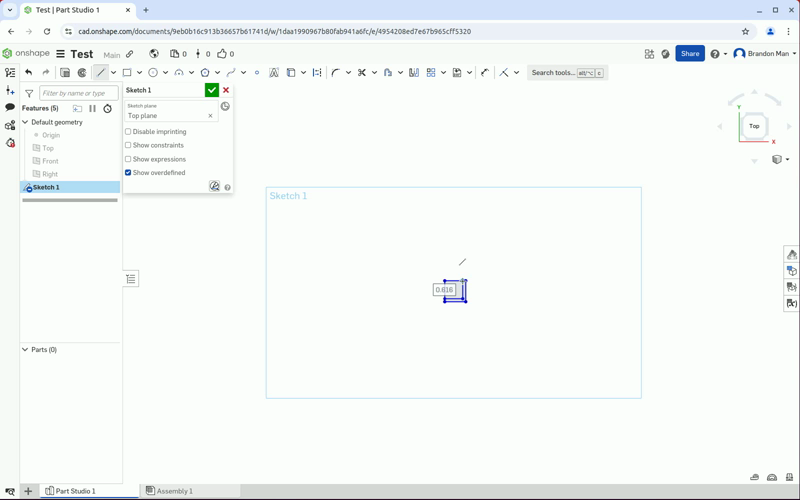
scroll(-6)
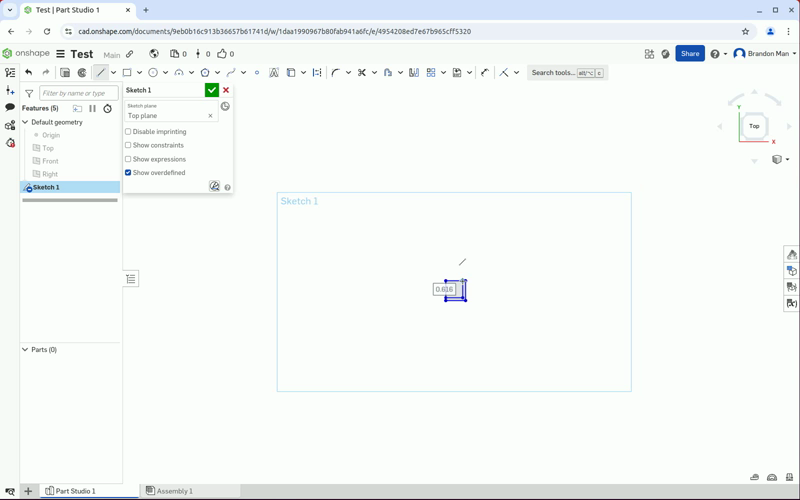
scroll(-6)
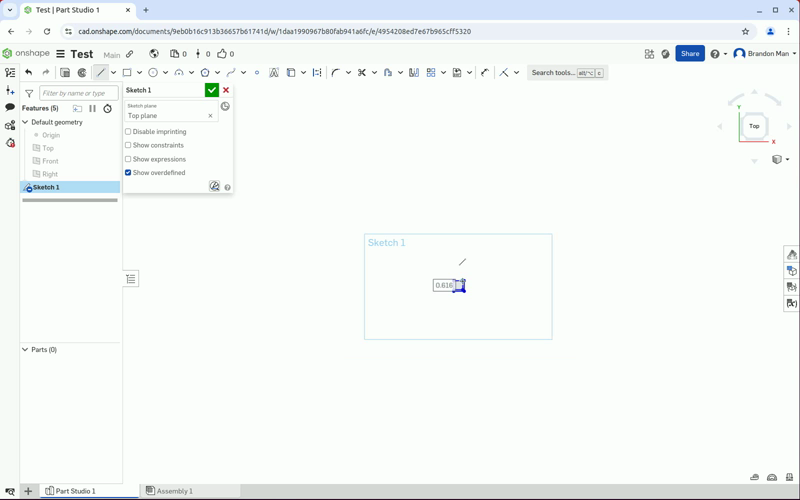
scroll(-6)
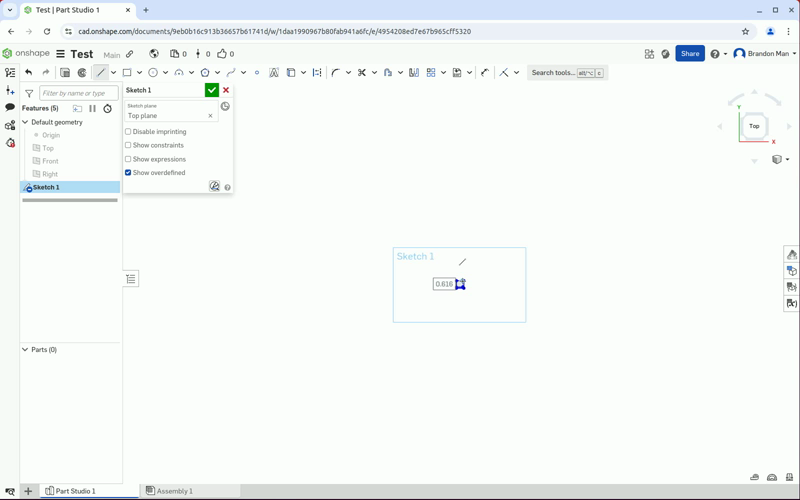
scroll(-6)
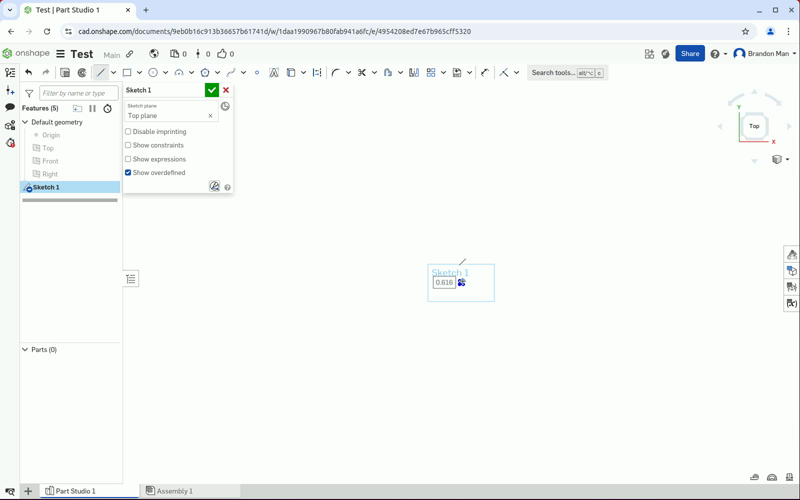
key_up(shift)
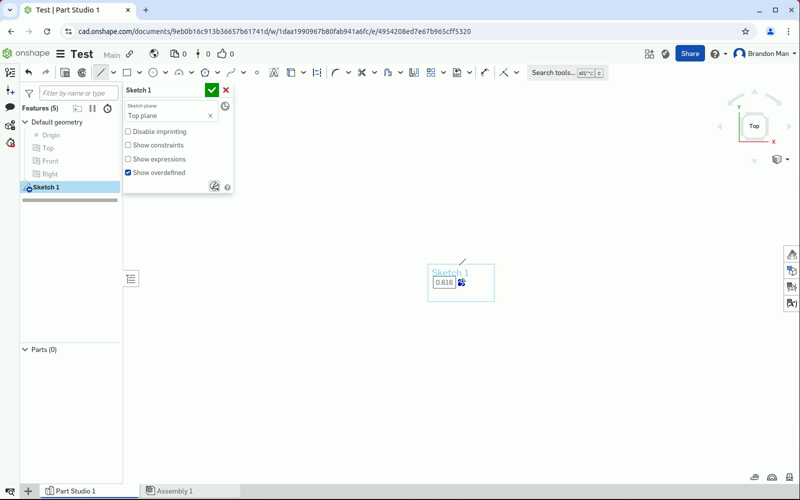
key_down(shift)
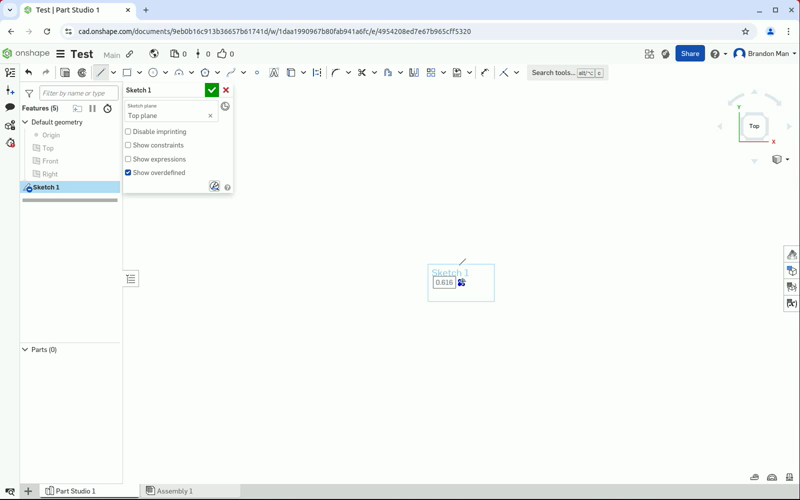
mouse_move(492, 280)
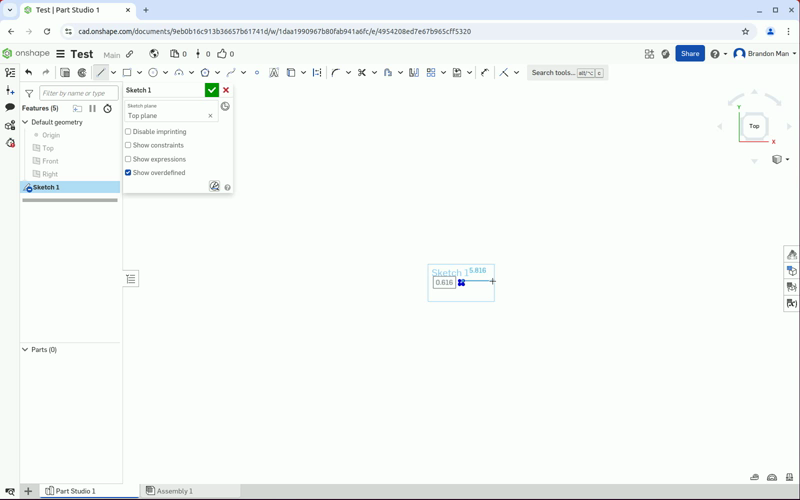
mouse_move(459, 280)
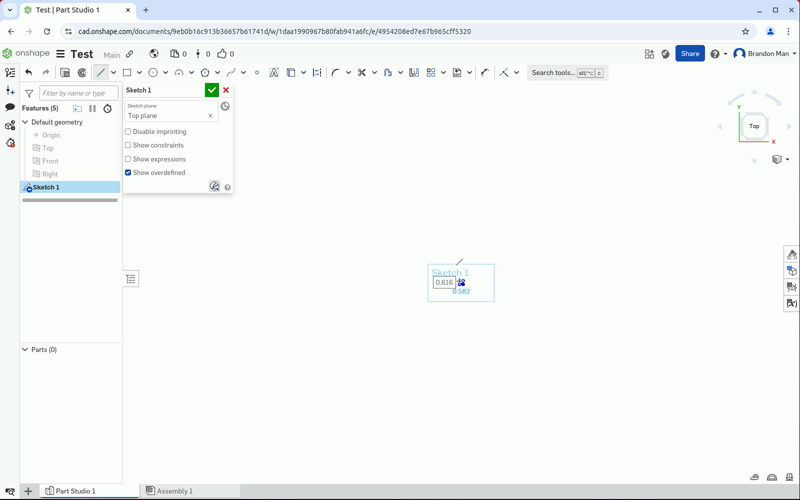
scroll(6)
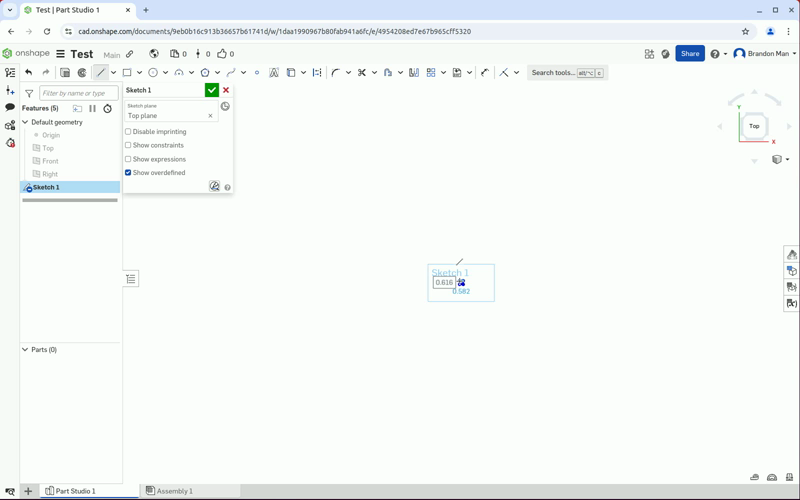
scroll(6)
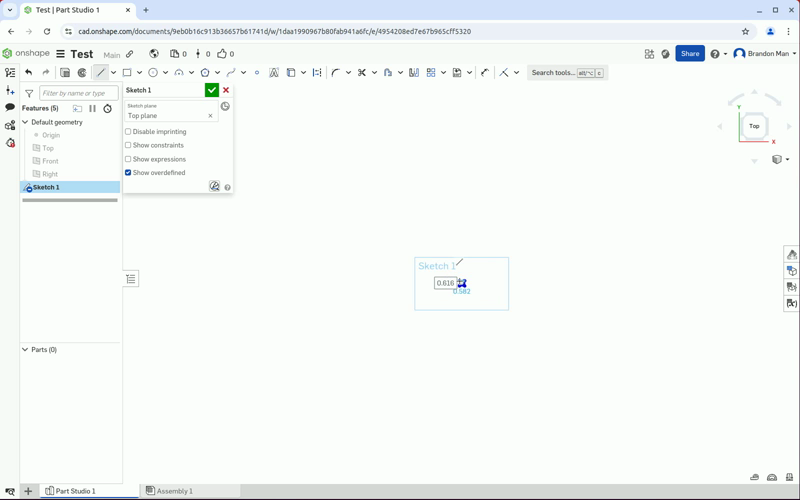
scroll(6)
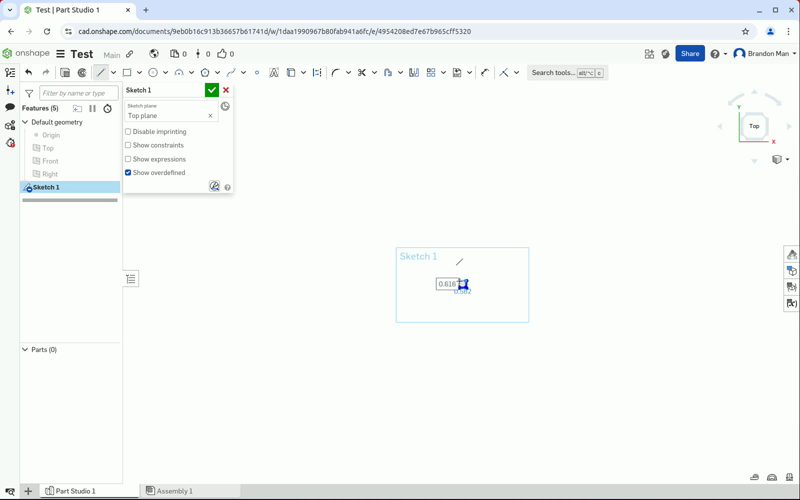
scroll(6)
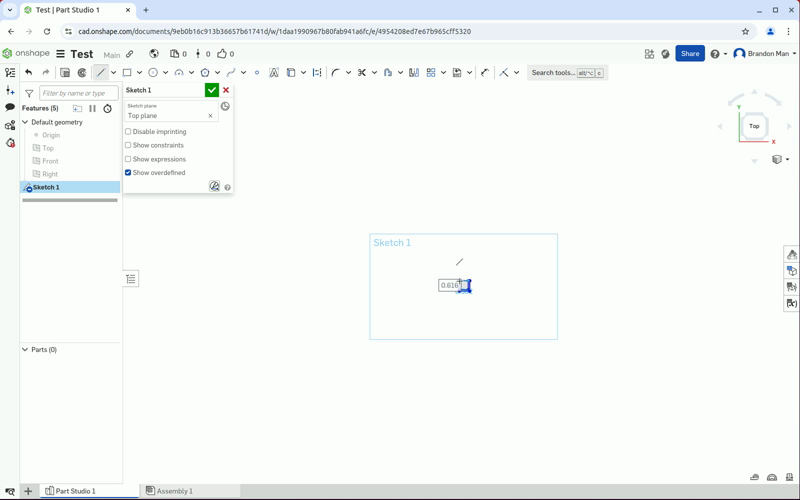
scroll(6)
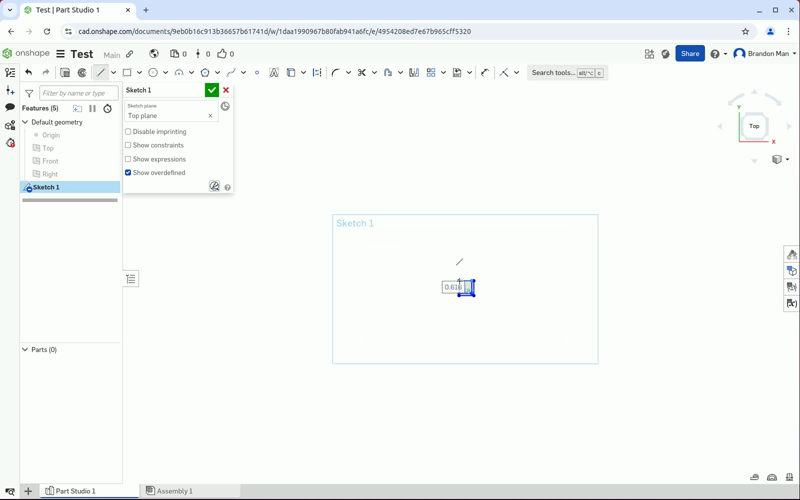
scroll(6)
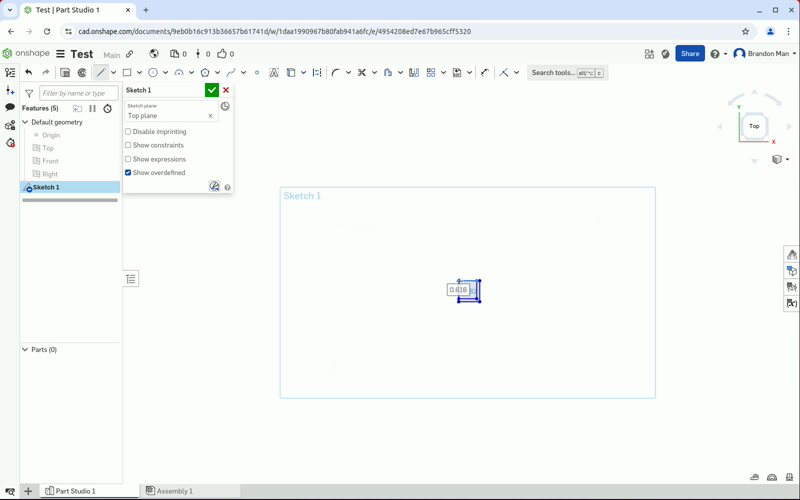
scroll(6)
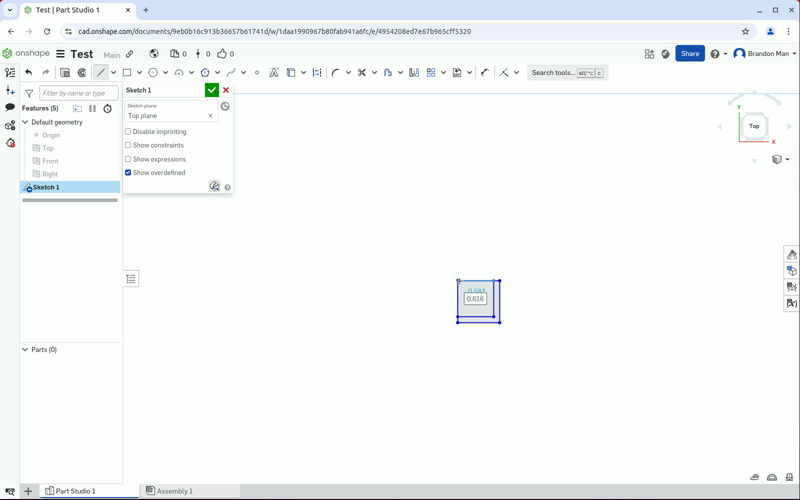
click(459, 280)
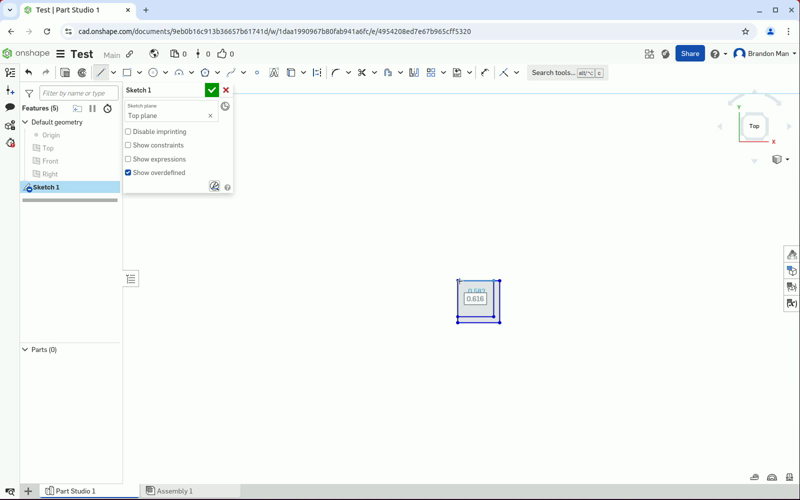
scroll(-6)
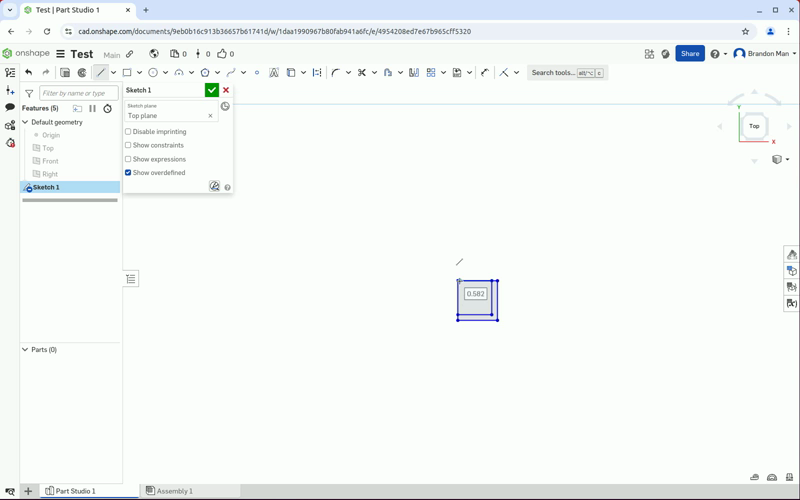
scroll(-6)
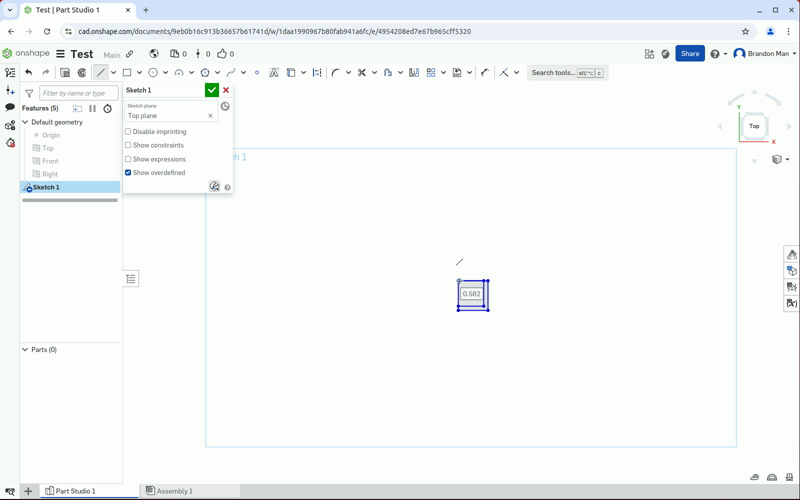
scroll(-6)
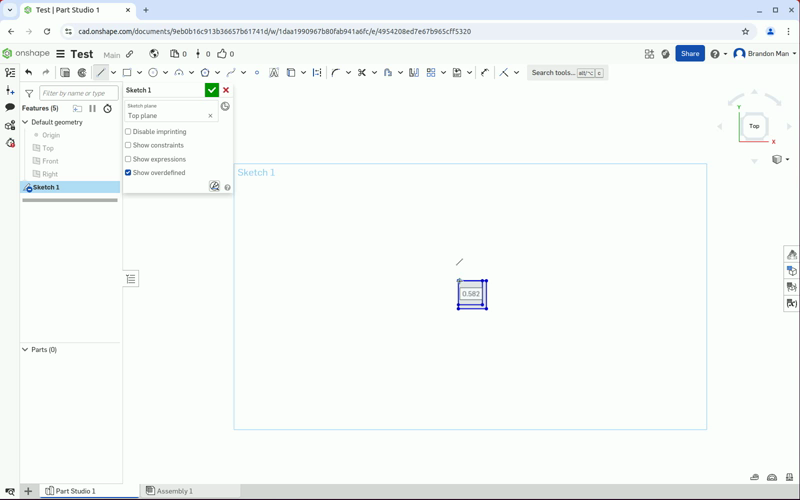
scroll(-6)
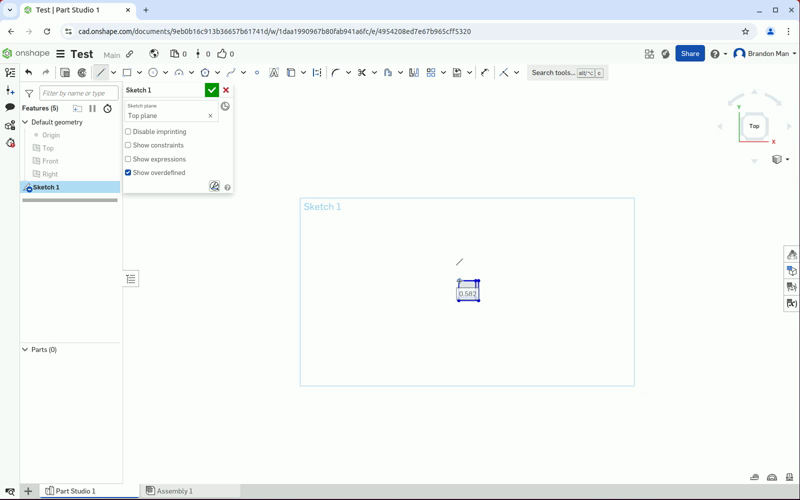
scroll(-6)
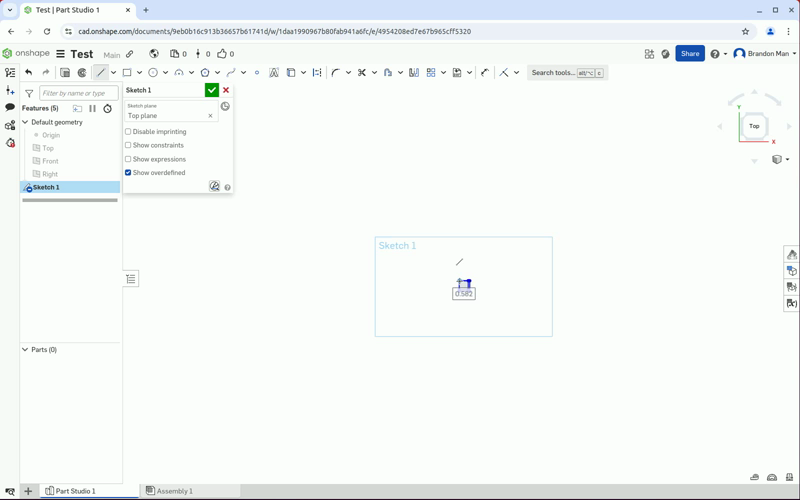
scroll(-6)
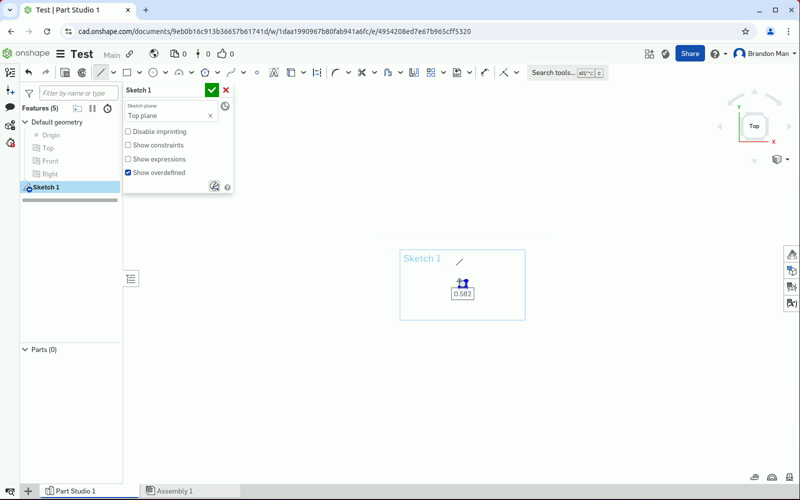
scroll(-6)
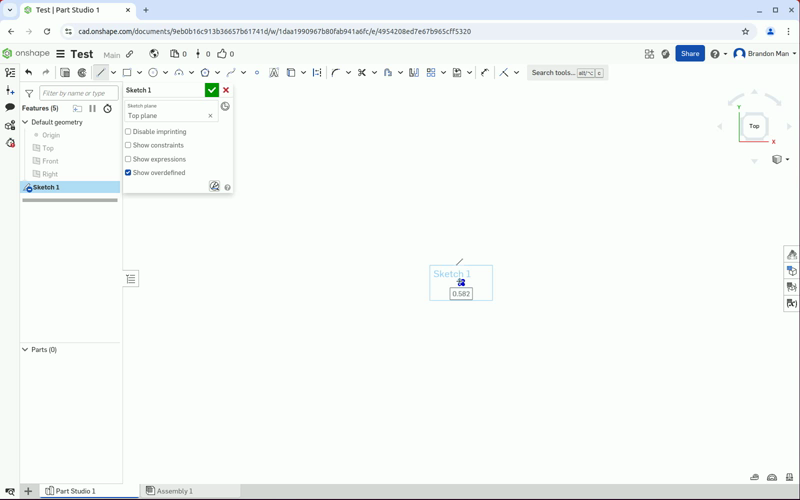
key_up(shift)
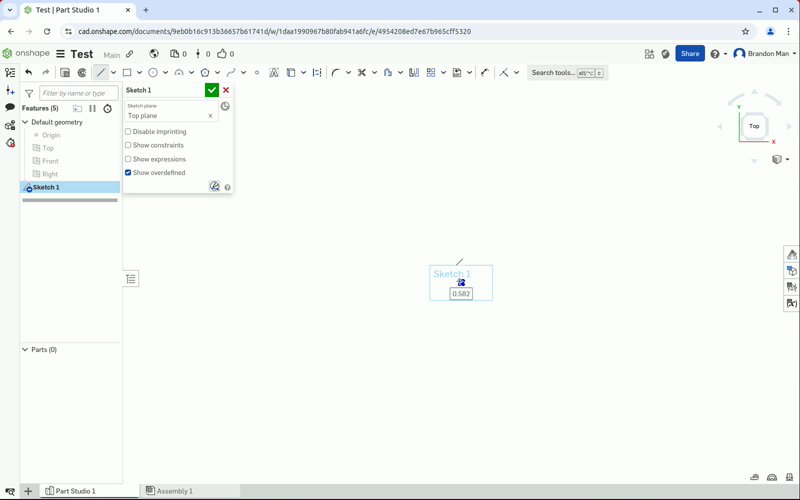
mouse_move(489, 280)
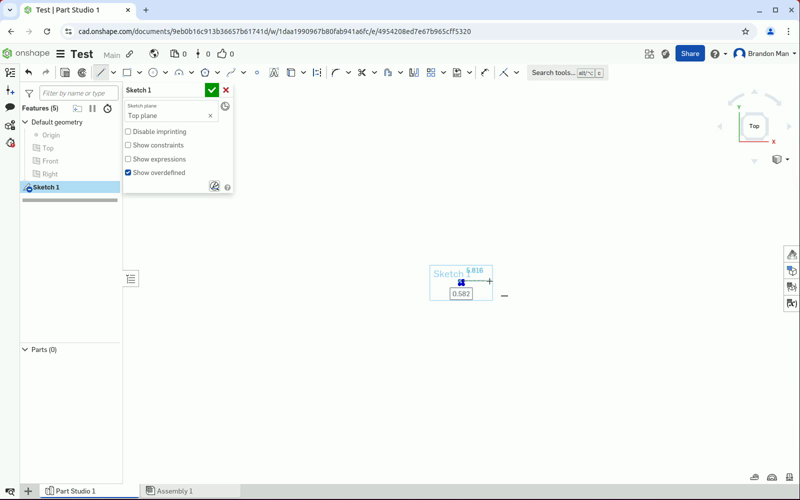
key_down(shift)
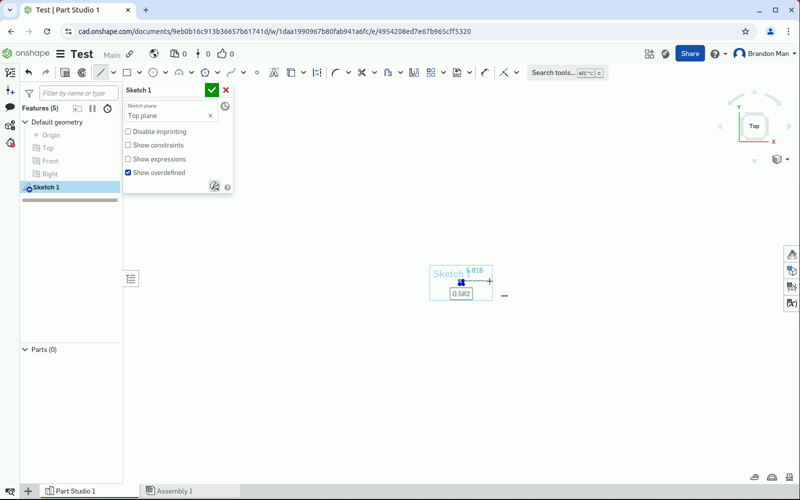
mouse_move(459, 283)
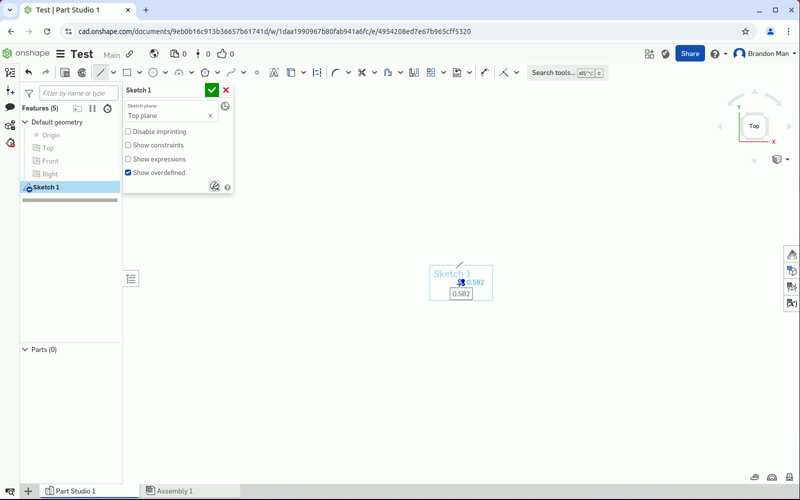
scroll(6)
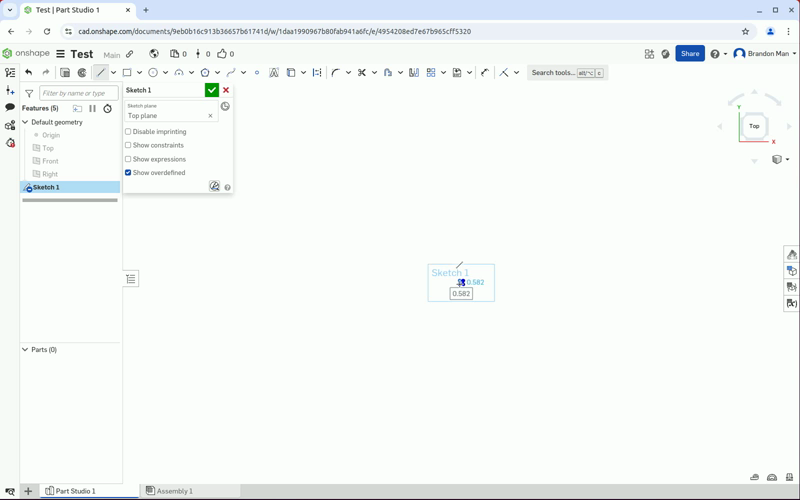
scroll(6)
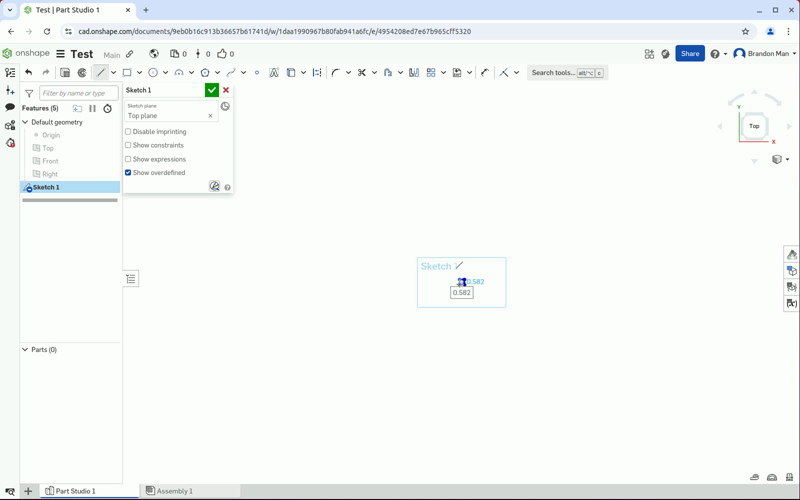
scroll(6)
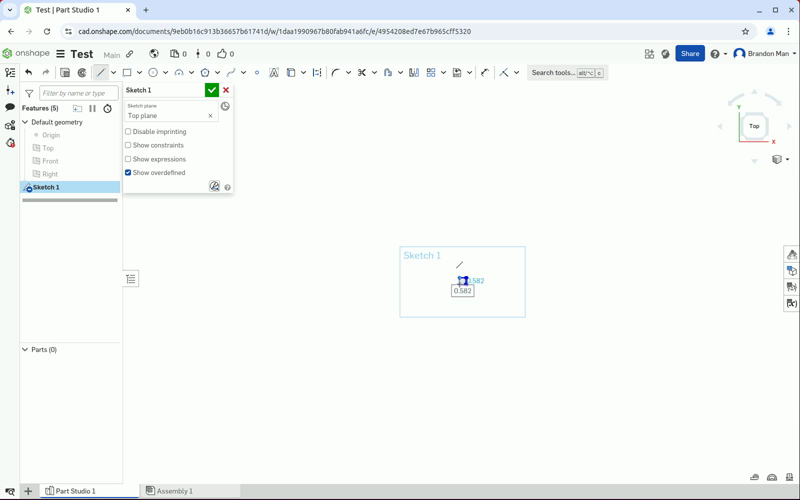
scroll(6)
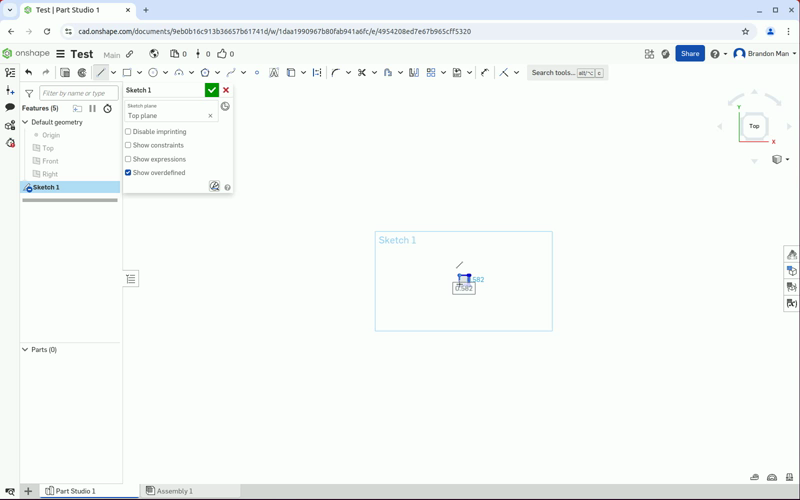
scroll(6)
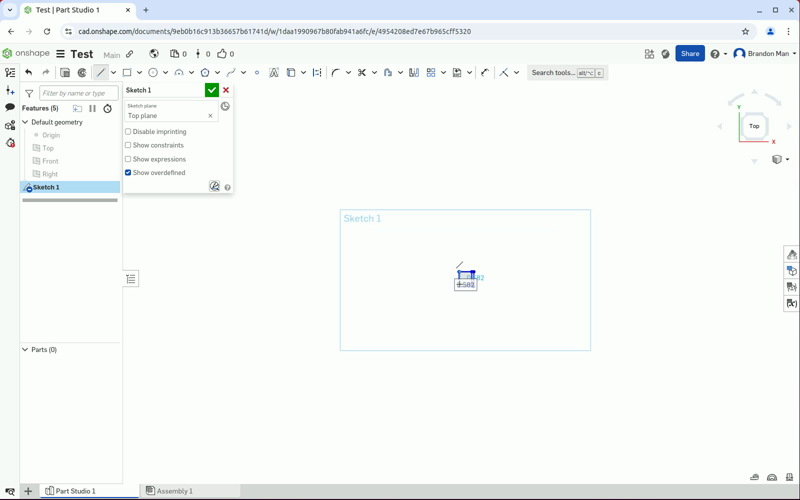
scroll(6)
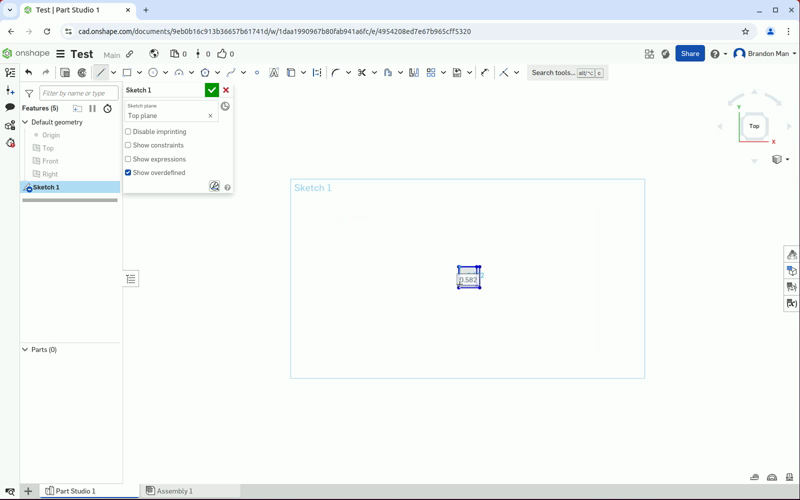
scroll(6)
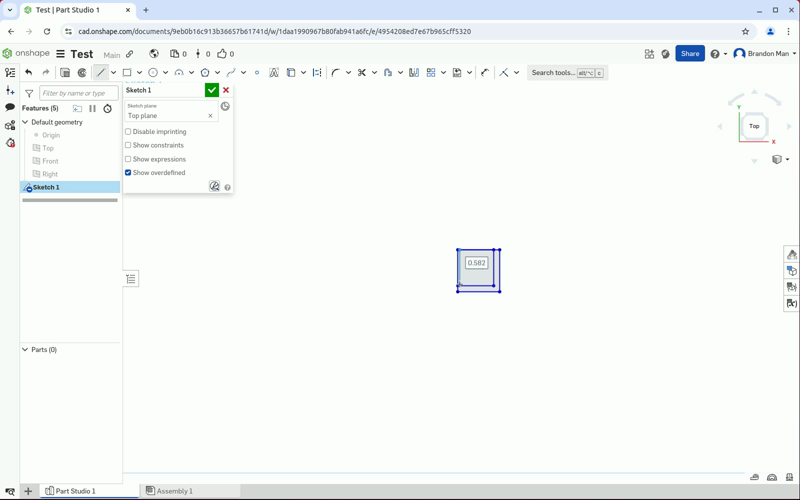
key_up(shift)
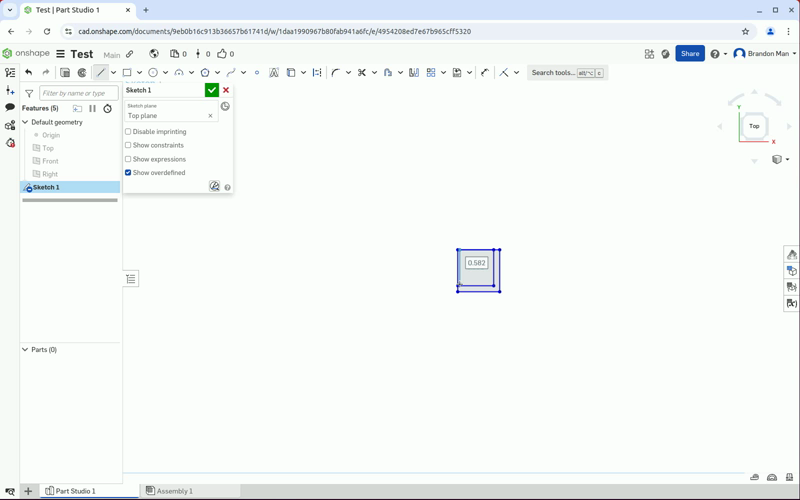
click(459, 283)
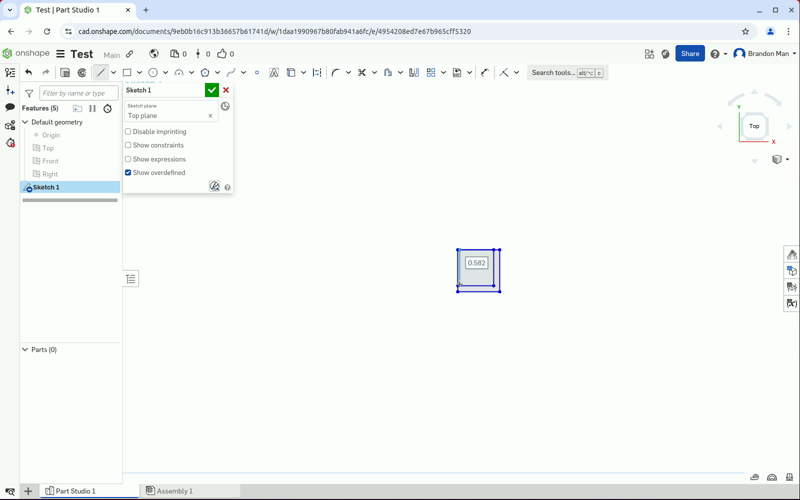
scroll(-6)
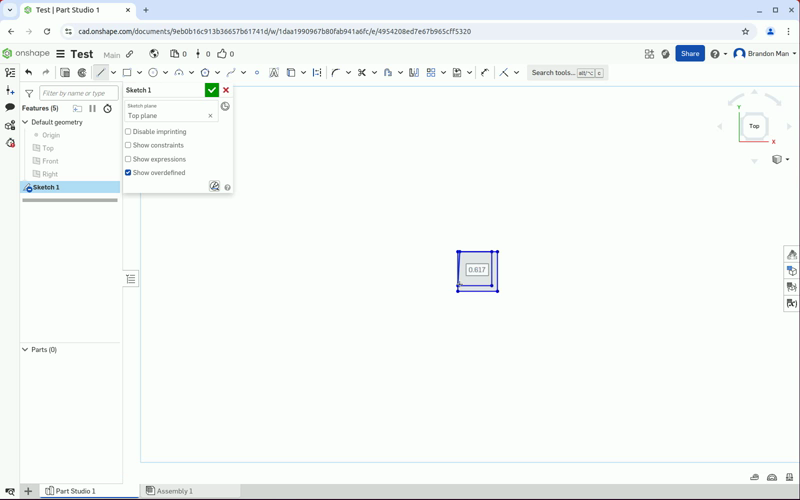
scroll(-6)
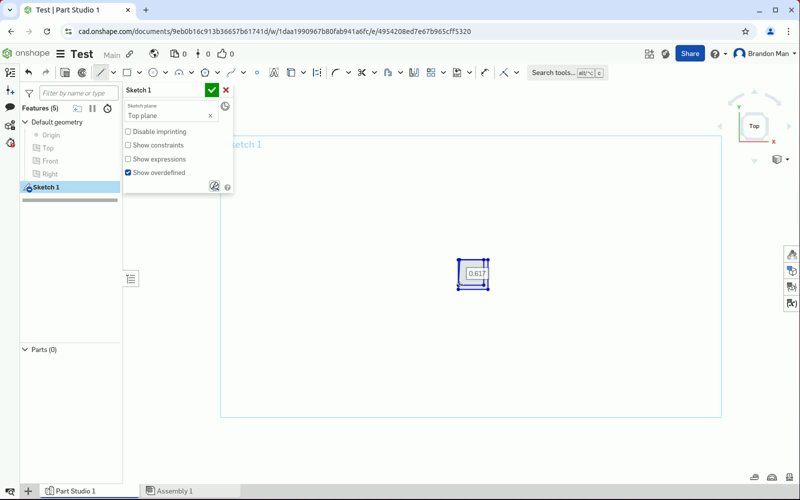
scroll(-6)
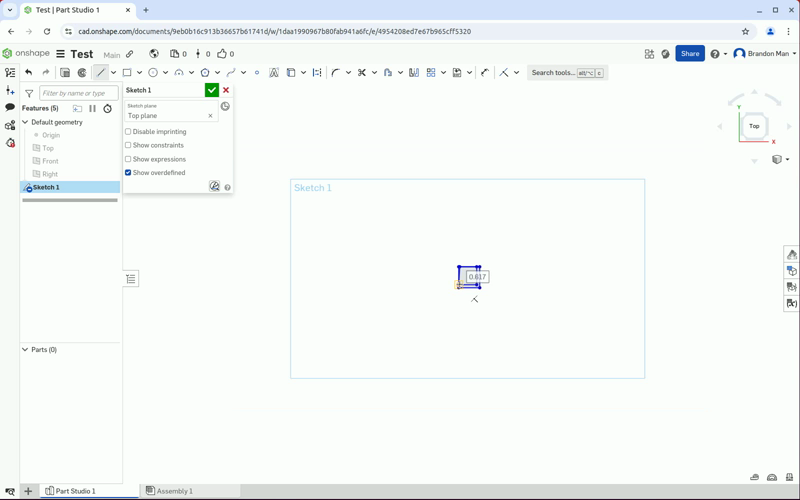
scroll(-6)
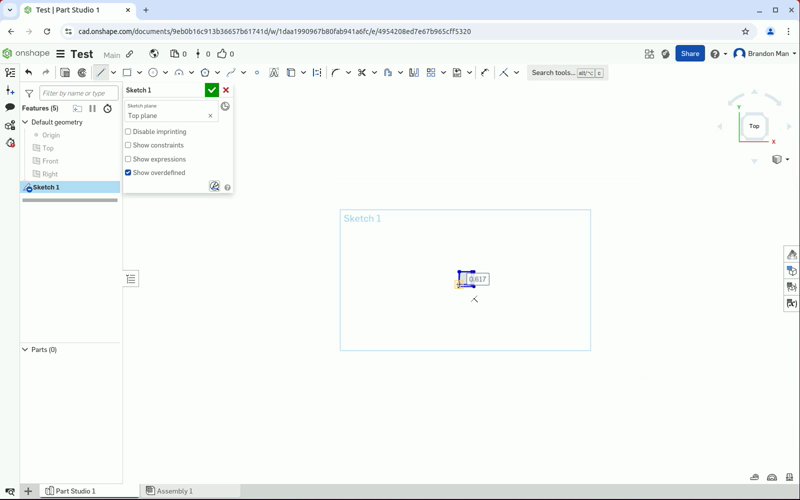
scroll(-6)
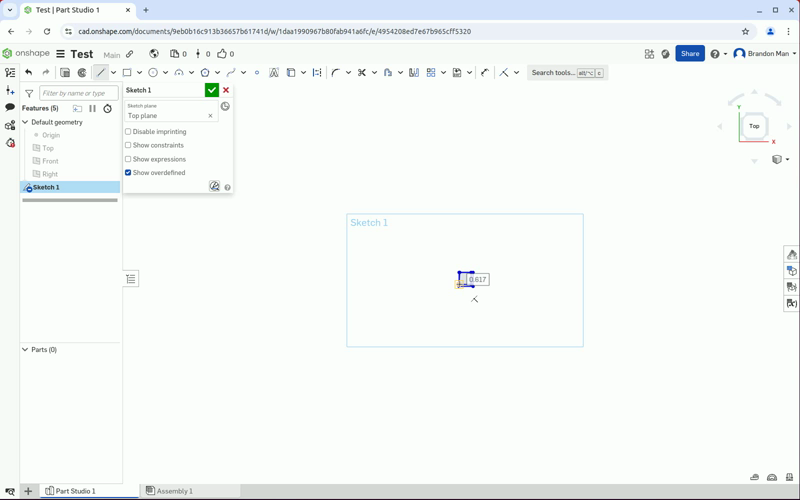
scroll(-6)
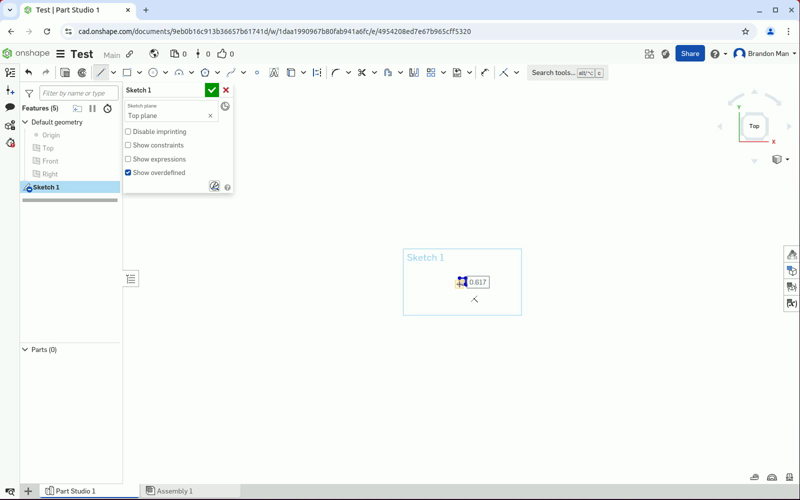
scroll(-6)
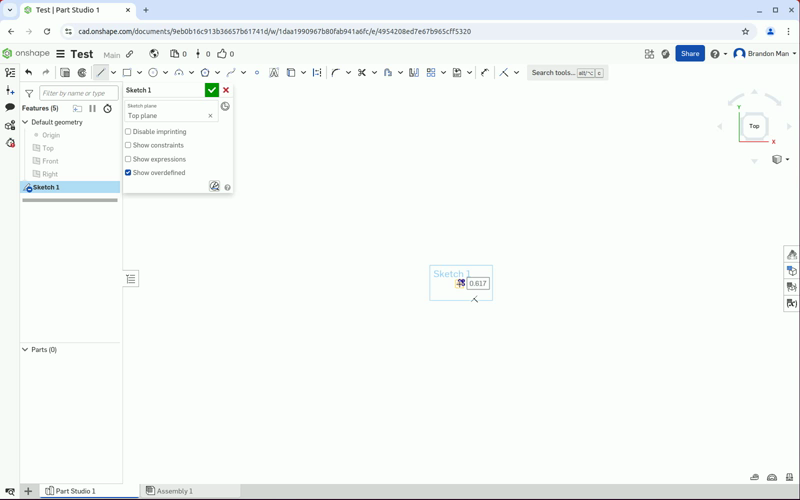
key(esc)
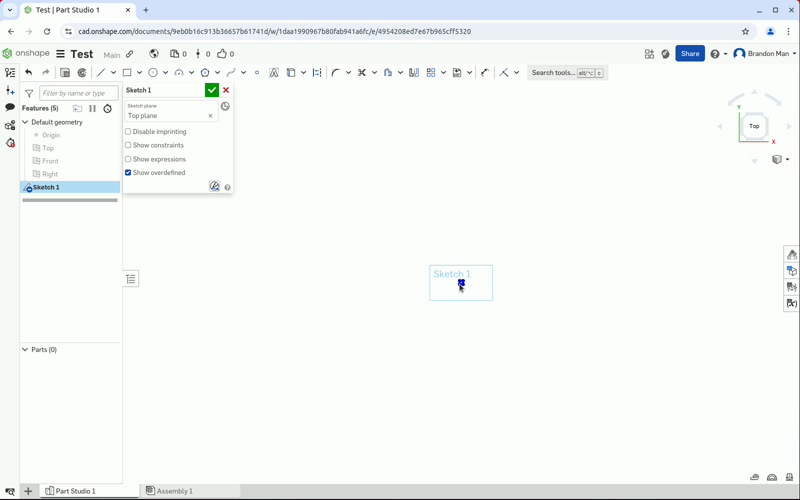
mouse_move(463, 281)
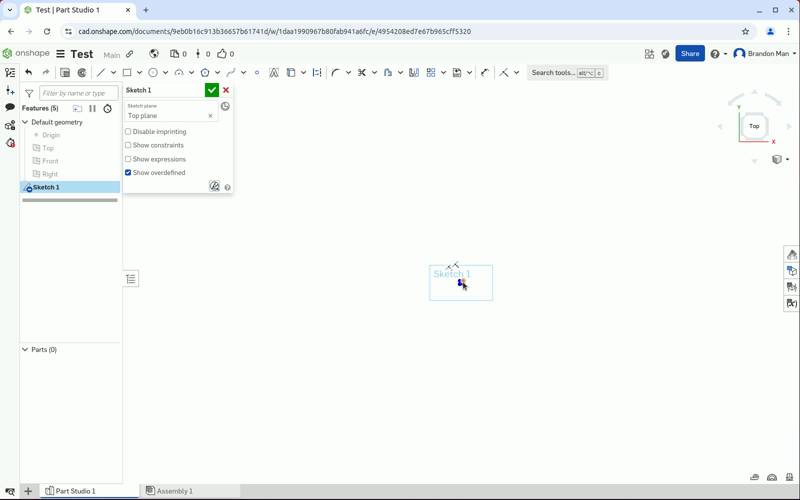
scroll(6)
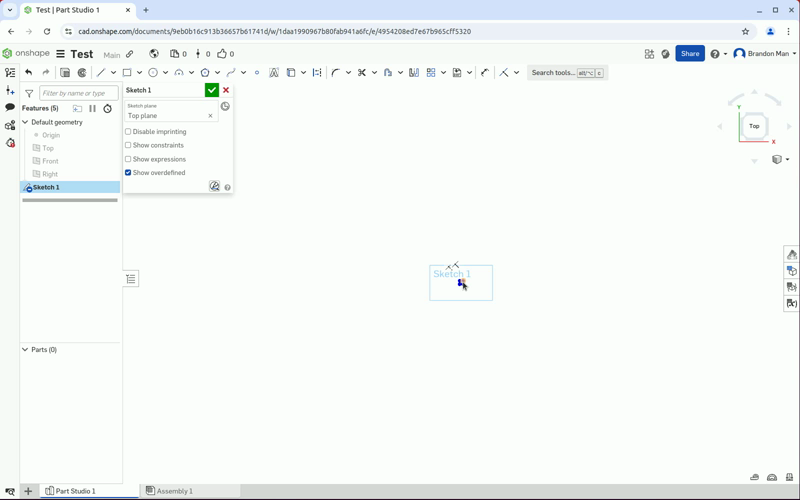
scroll(6)
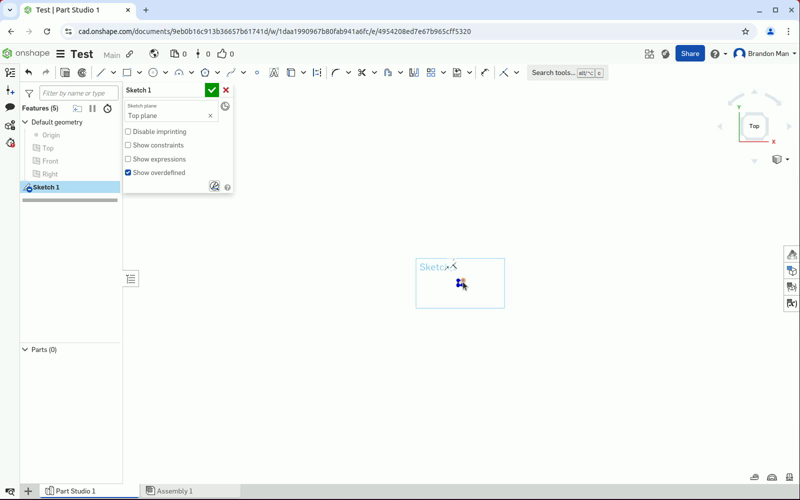
scroll(6)
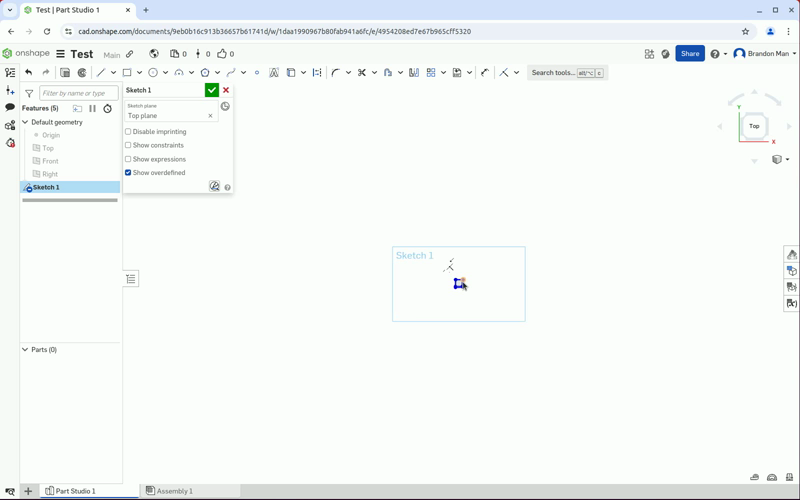
scroll(6)
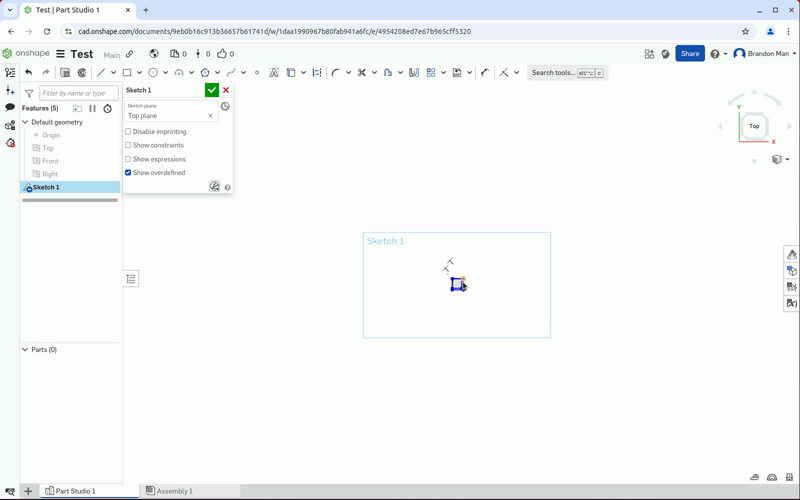
scroll(6)
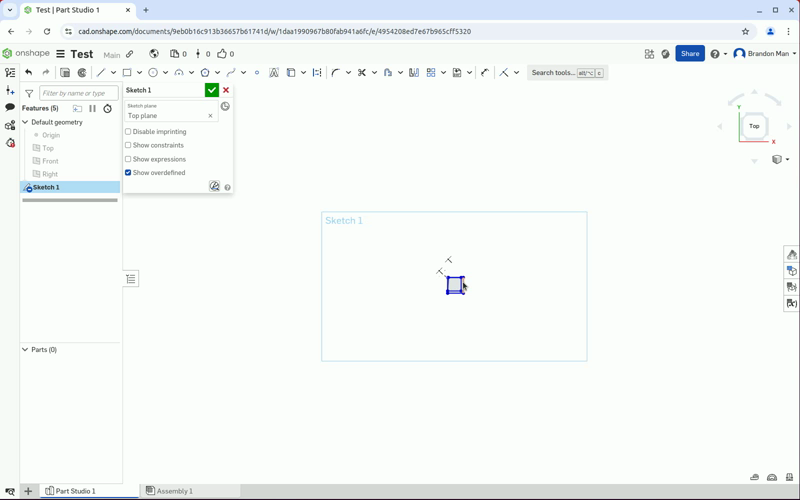
scroll(6)
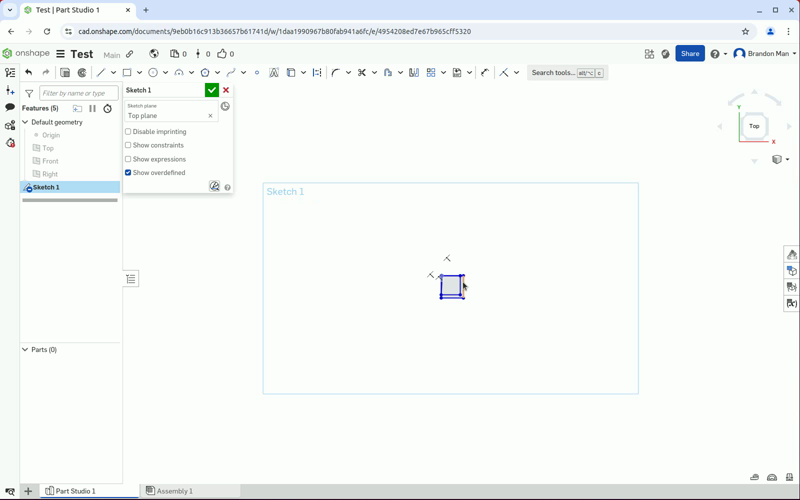
scroll(6)
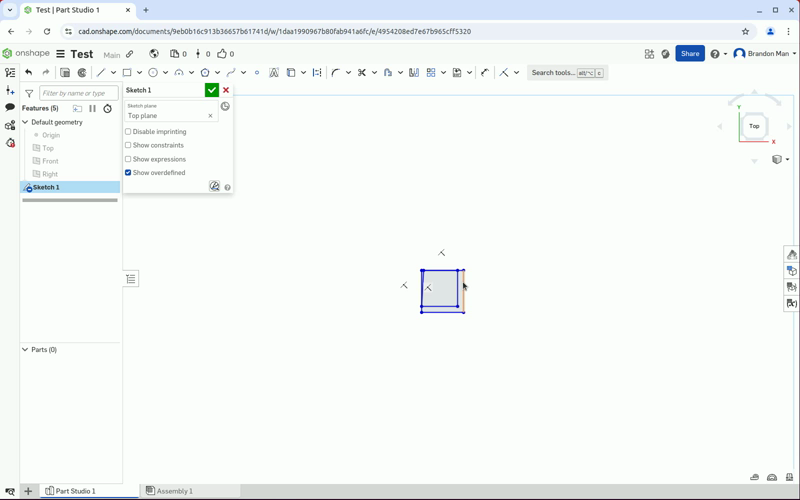
click(463, 281)
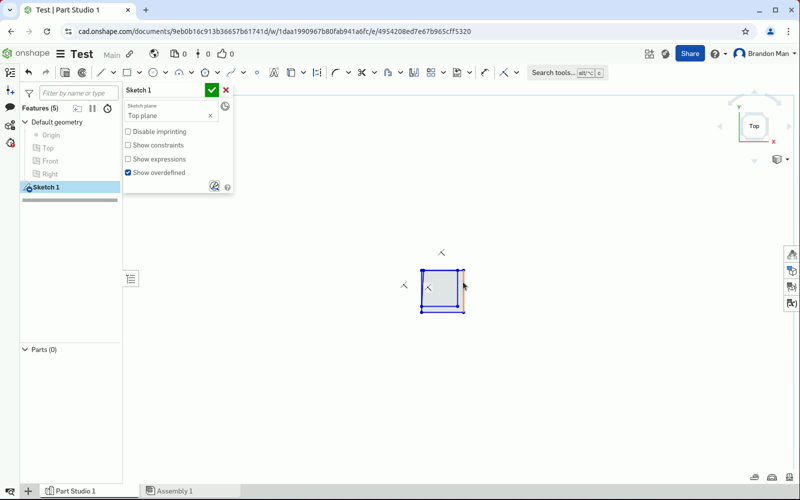
scroll(-6)
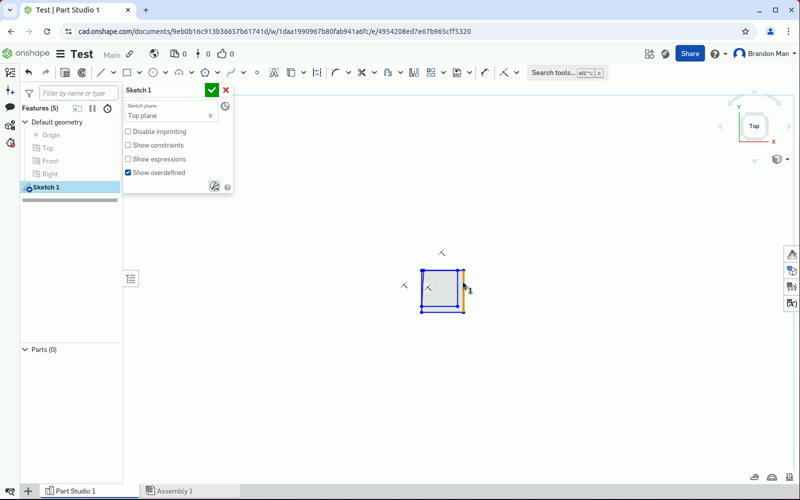
scroll(-6)
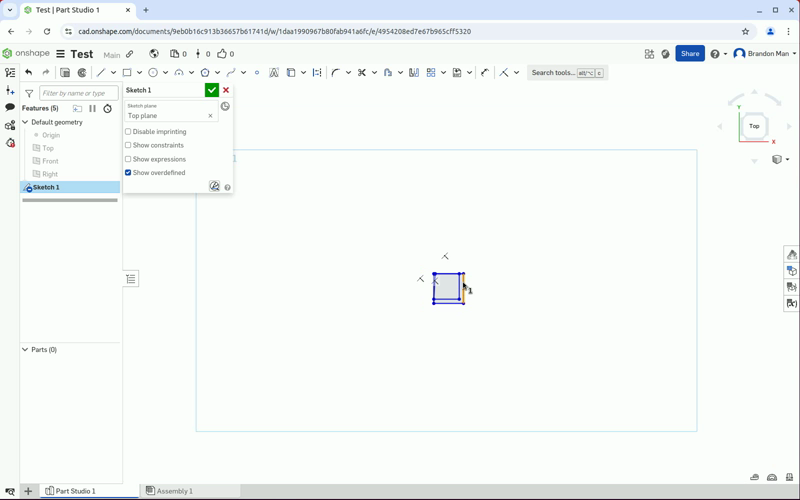
scroll(-6)
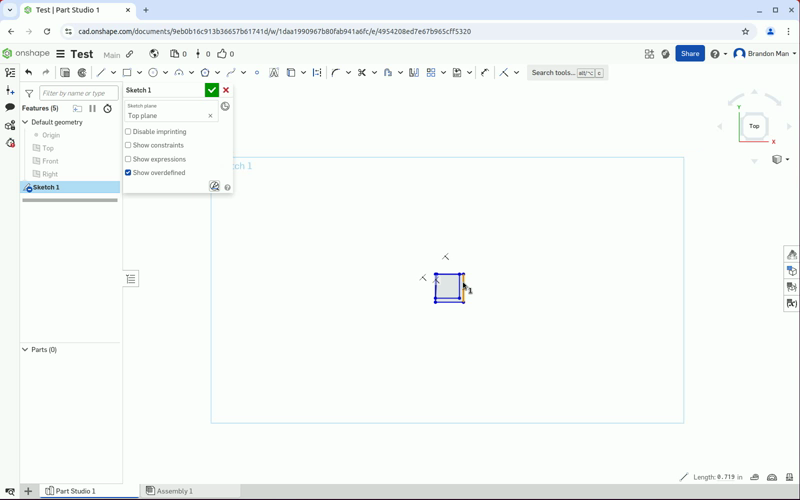
scroll(-6)
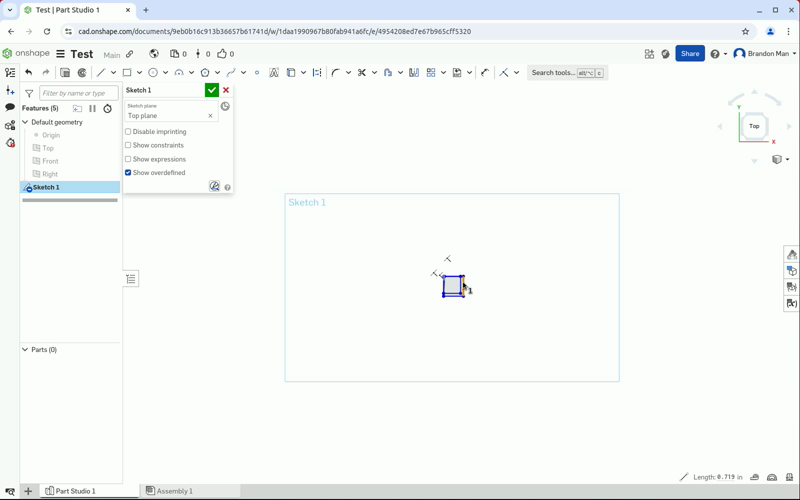
scroll(-6)
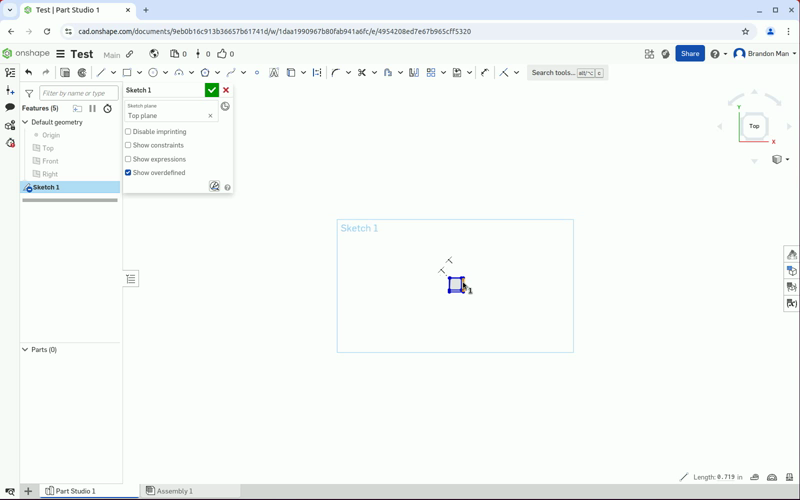
scroll(-6)
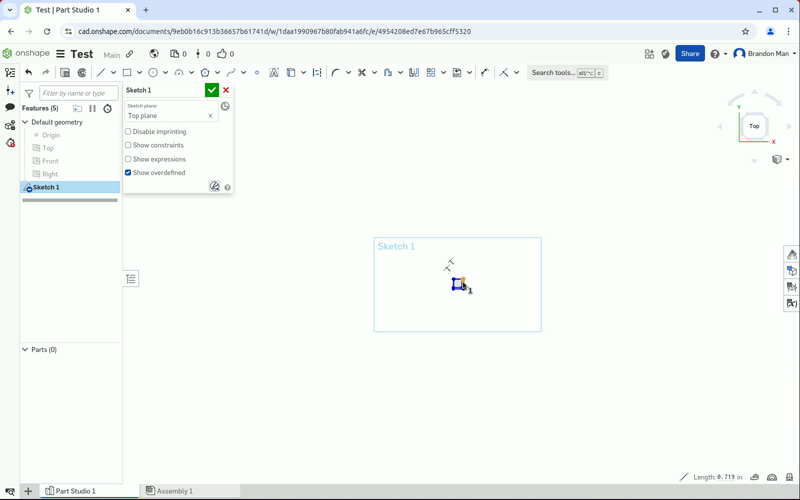
scroll(-6)
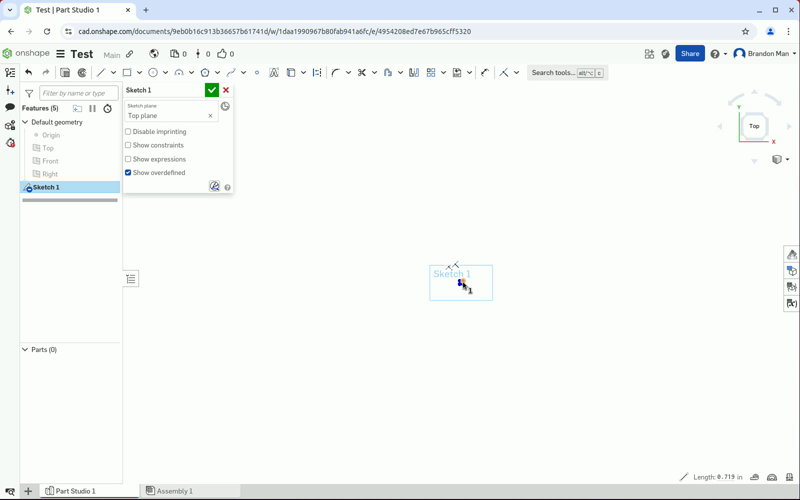
mouse_move(73, 352)
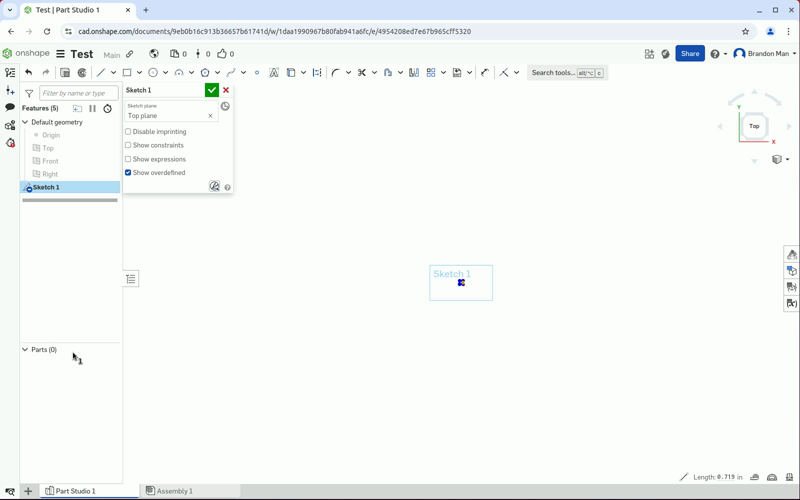
key(shift+y)
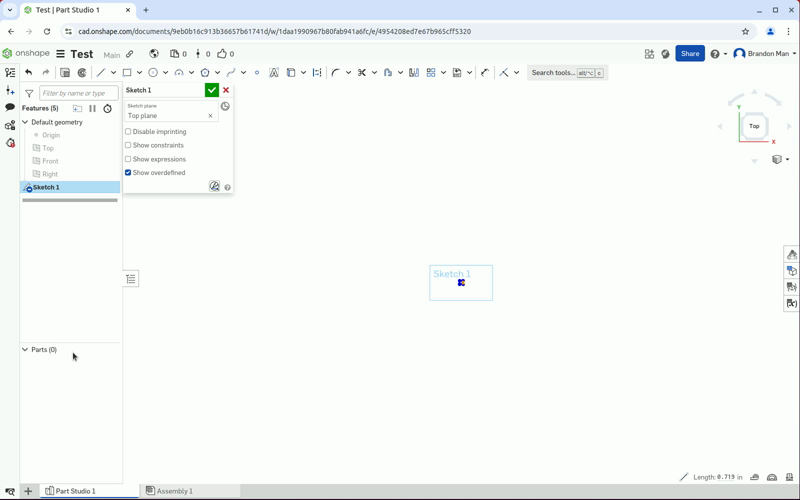
key(shift+e)
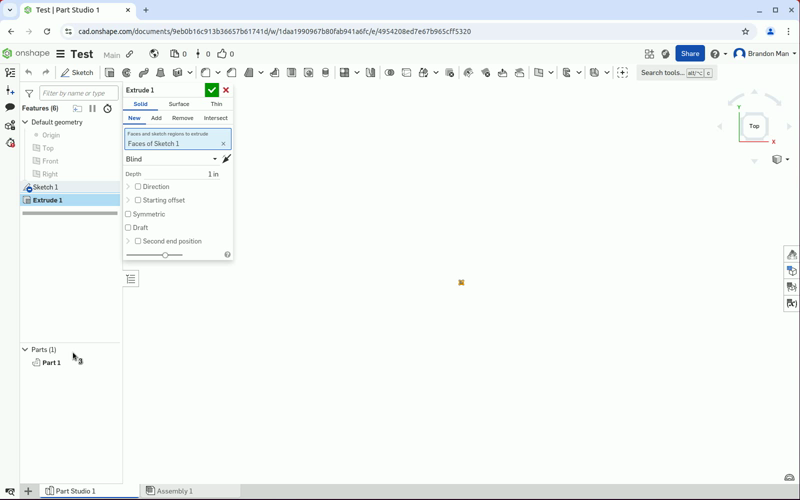
mouse_move(143, 106)
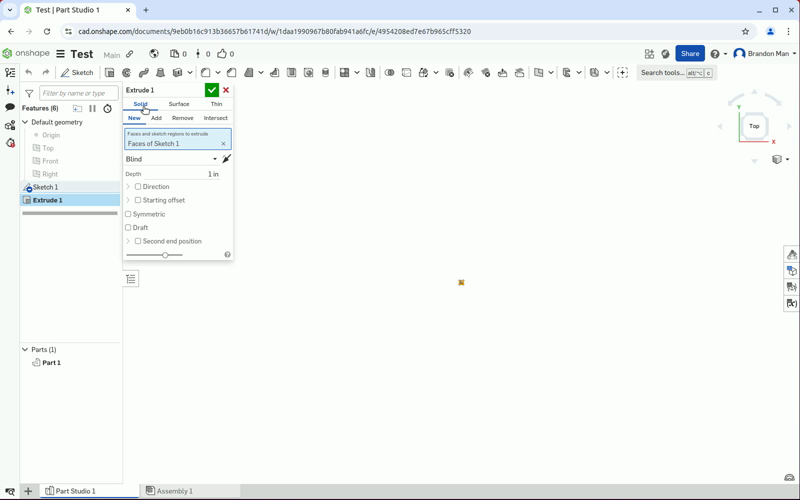
click(143, 106)
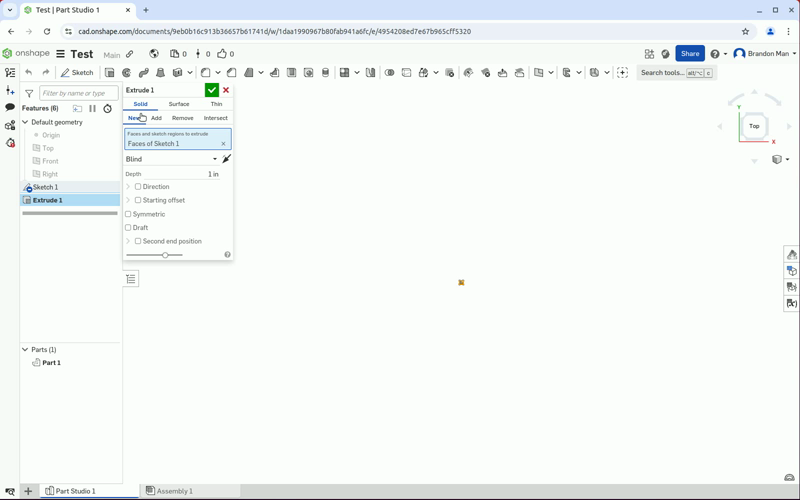
mouse_move(137, 120)
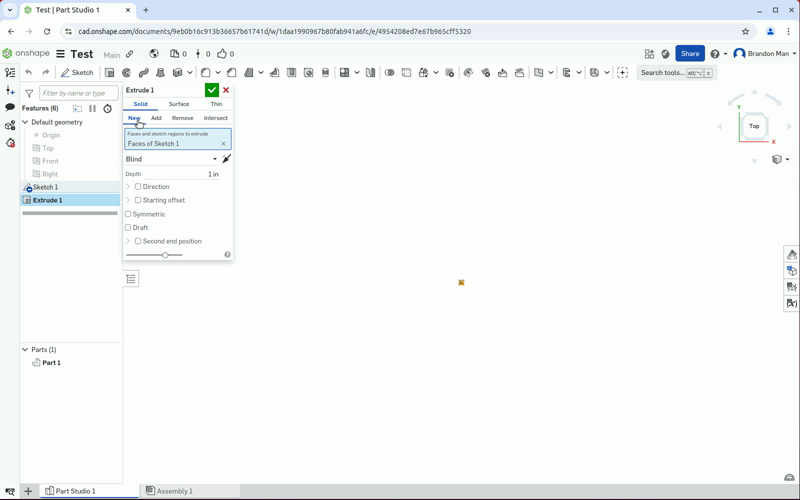
click(137, 120)
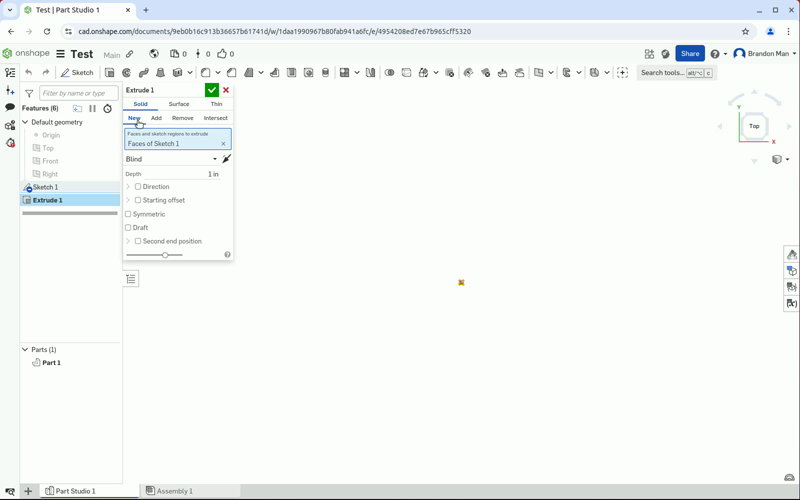
key(tab, 4)
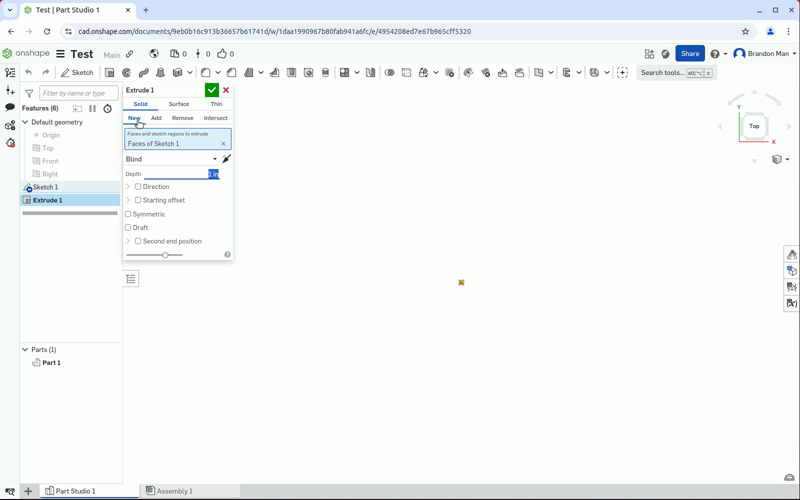
text(17.813)
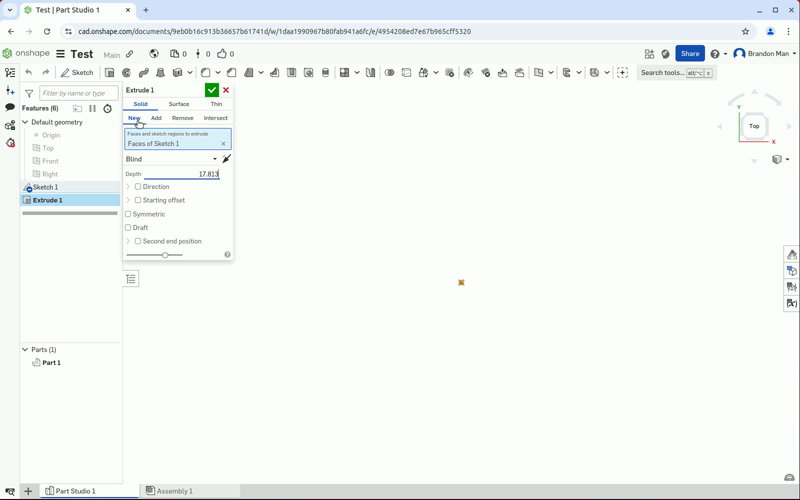
key(enter)
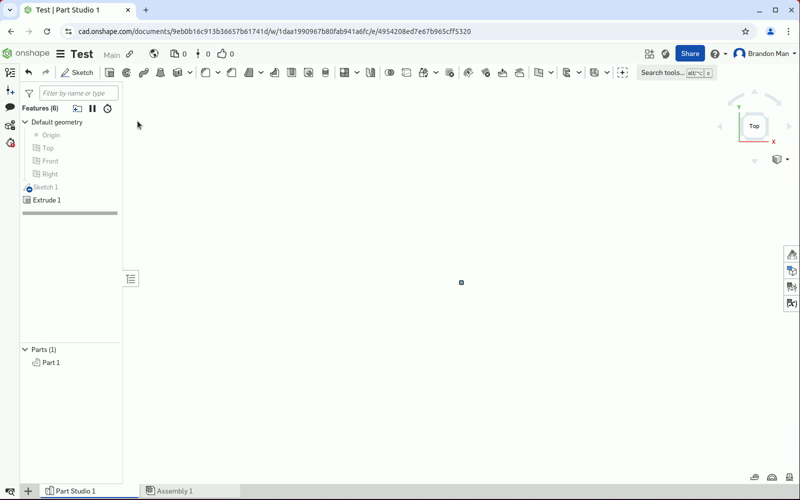
key(shift+h)
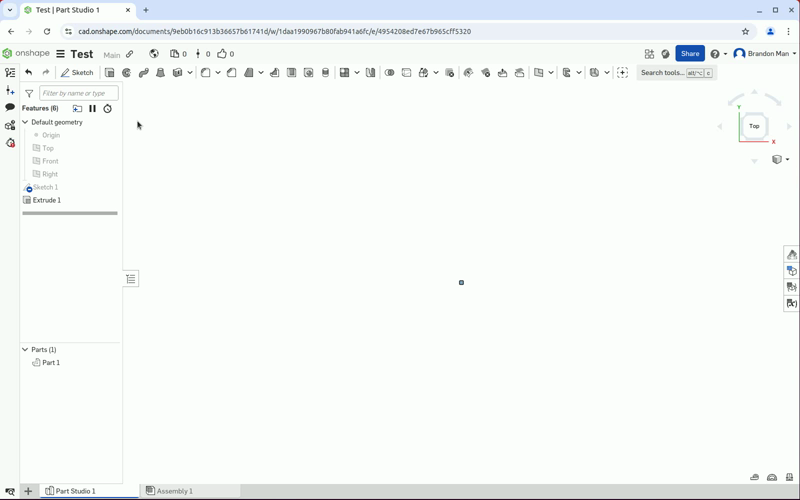
key(shift+h)
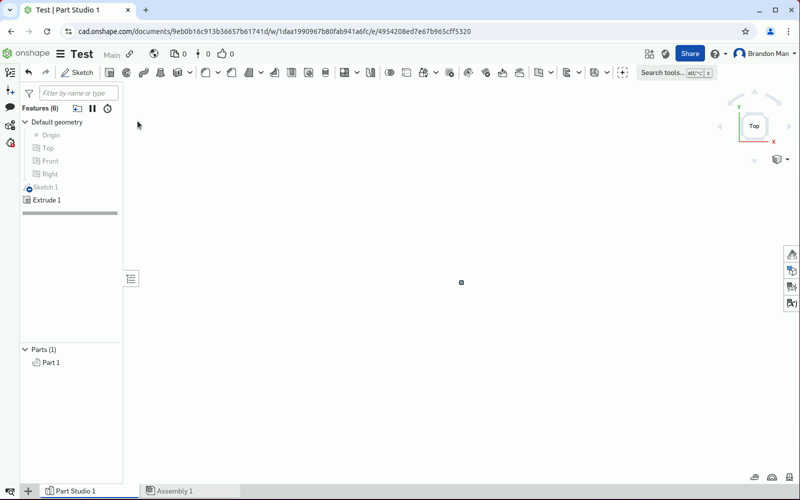
mouse_move(73, 189)
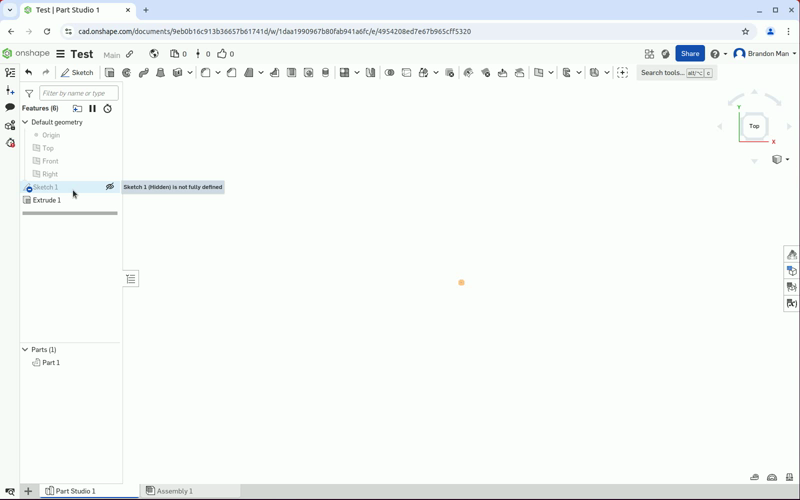
click(73, 189)
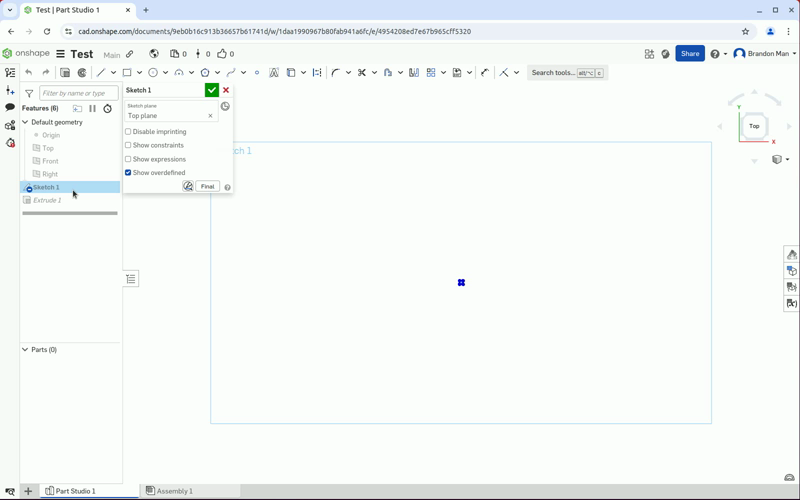
mouse_move(229, 92)
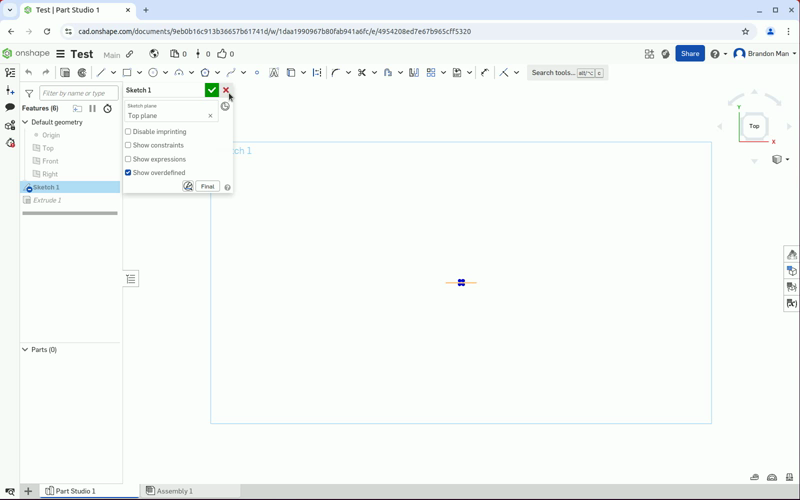
click(229, 92)
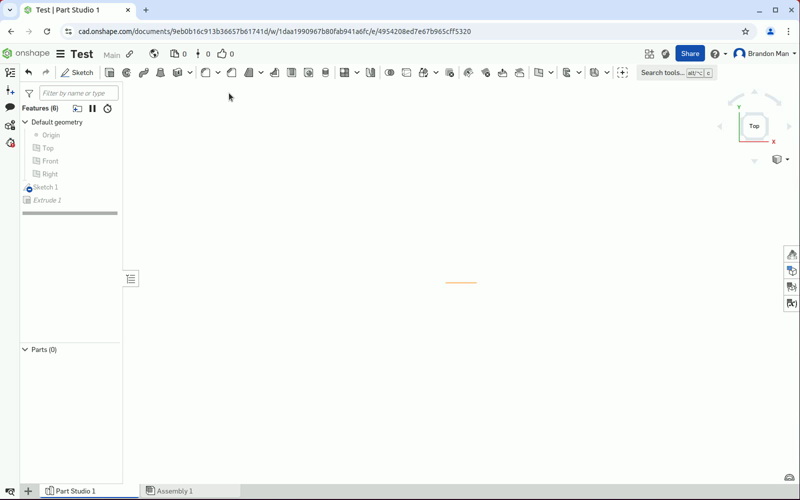
mouse_move(73, 352)
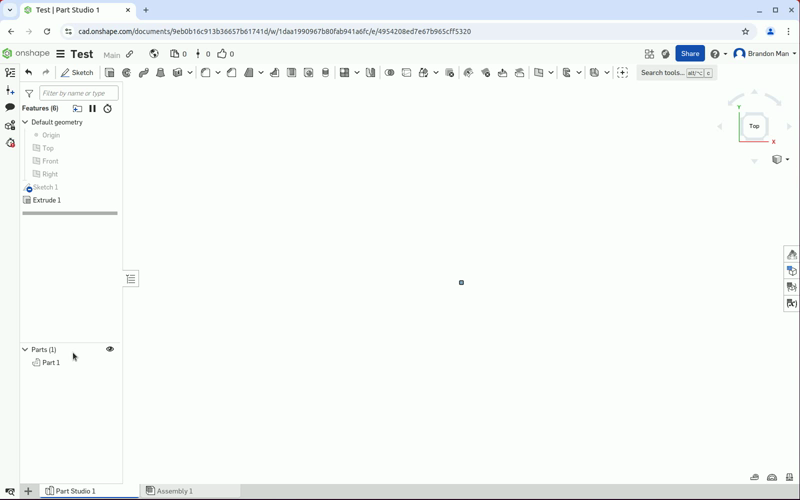
key(y)
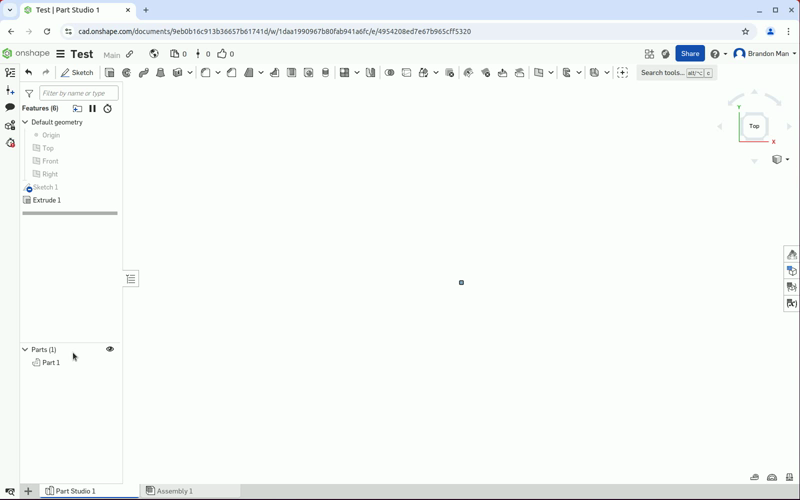
key(shift+p)
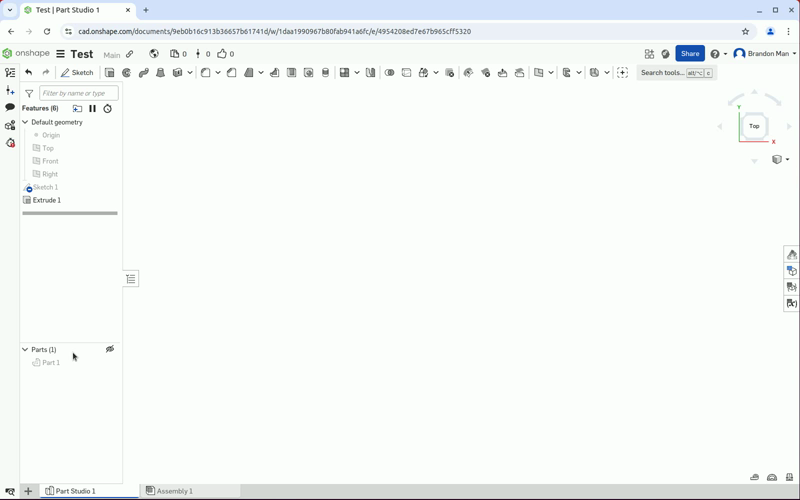
key(space)
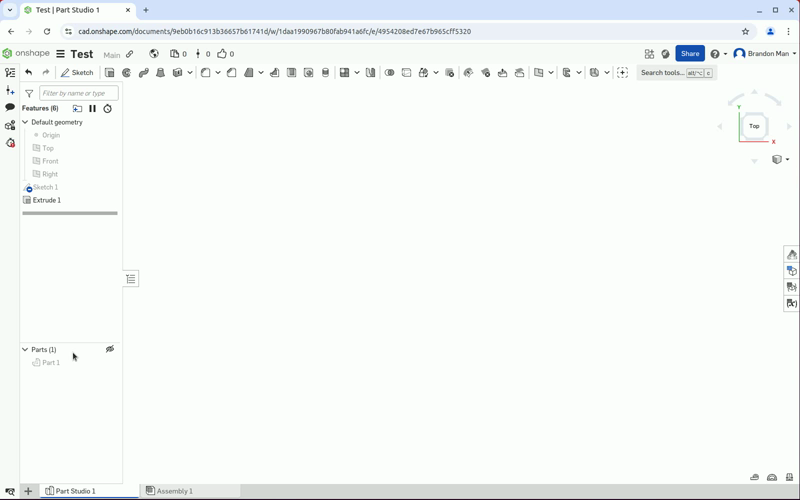
key_down(shift)
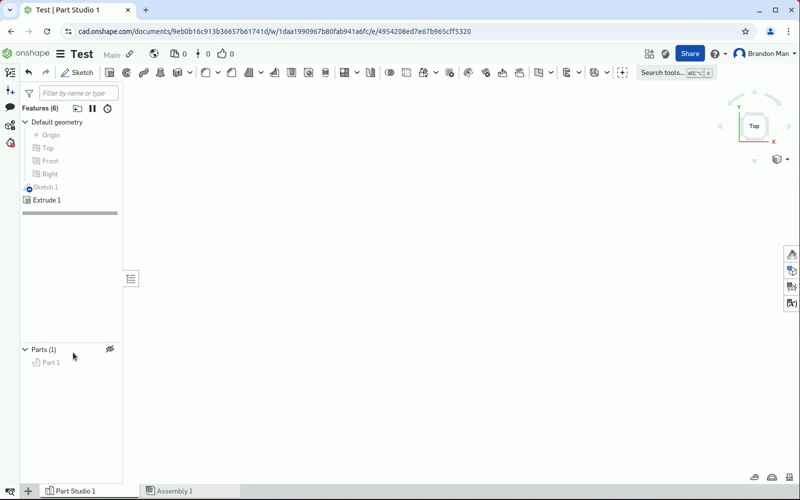
key(up)
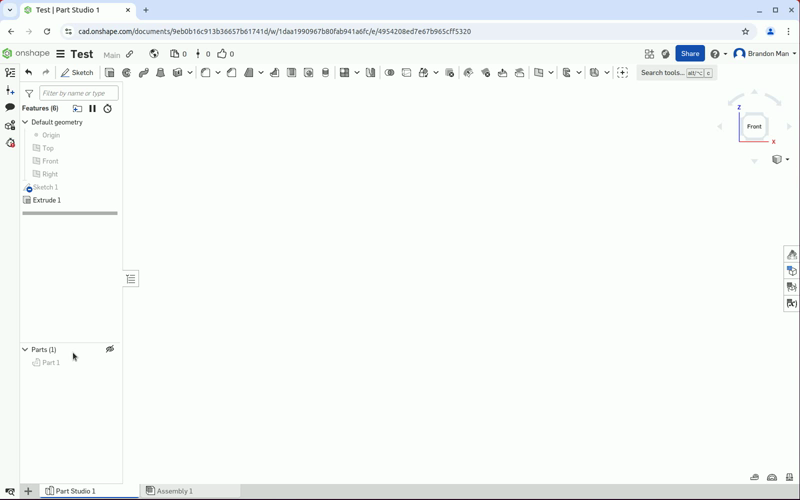
key_up(shift)
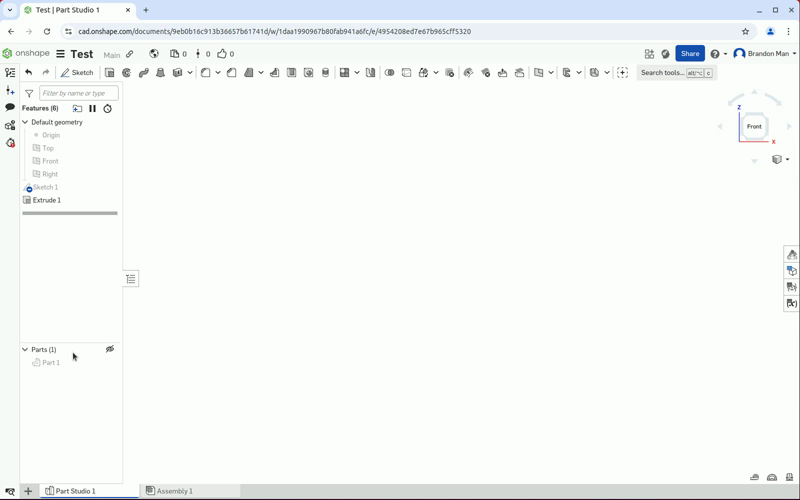
key(space)
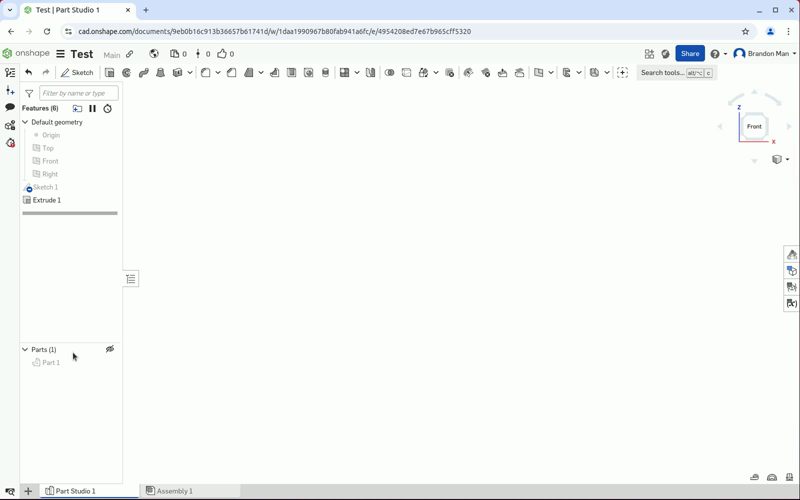
key_down(shift)
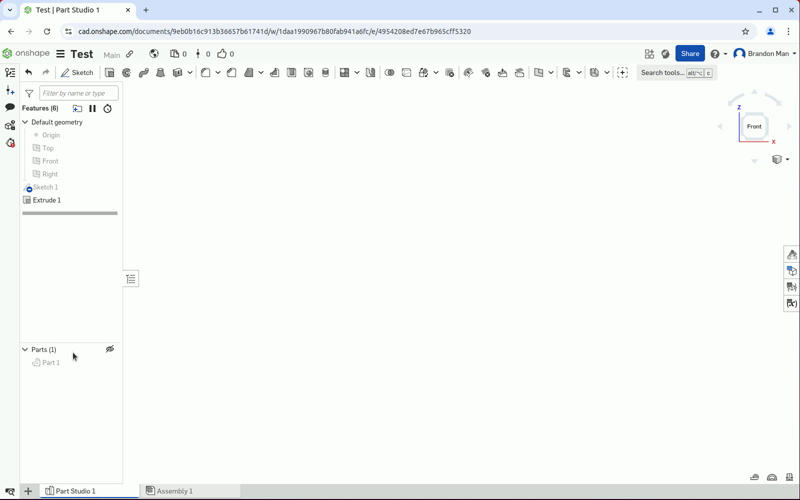
key(left)
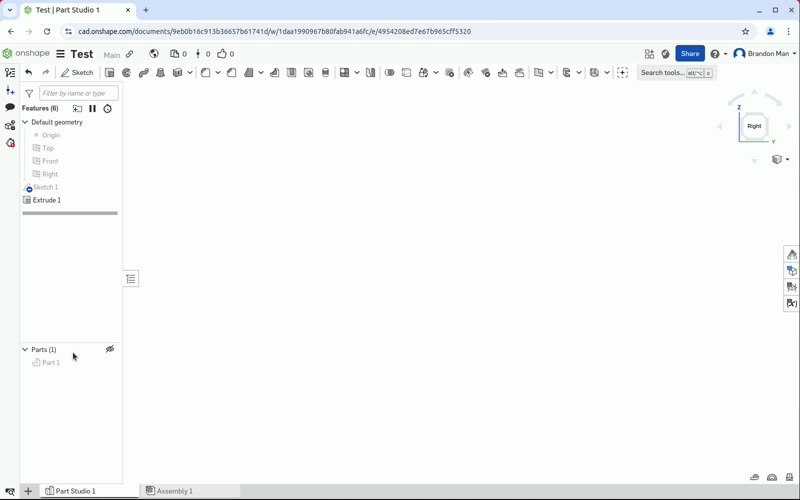
key_up(shift)
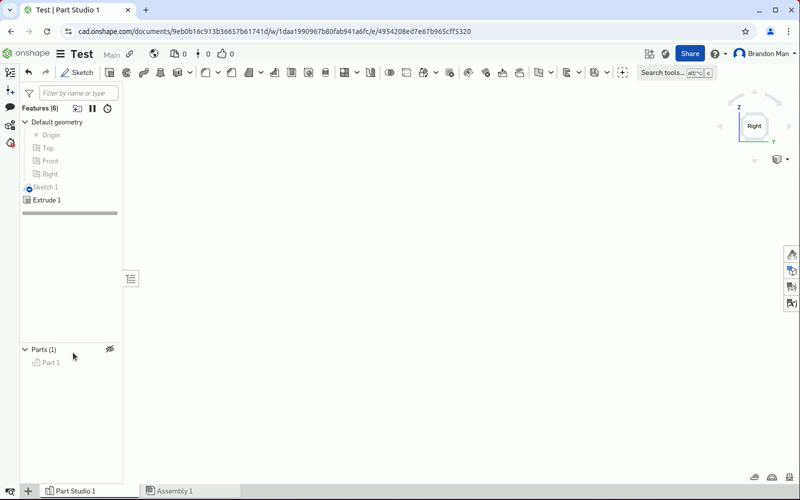
mouse_move(73, 352)
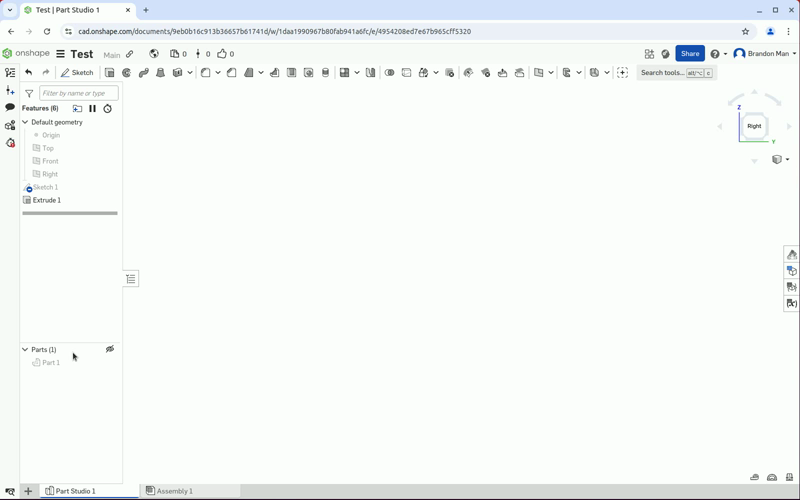
key(shift+y)
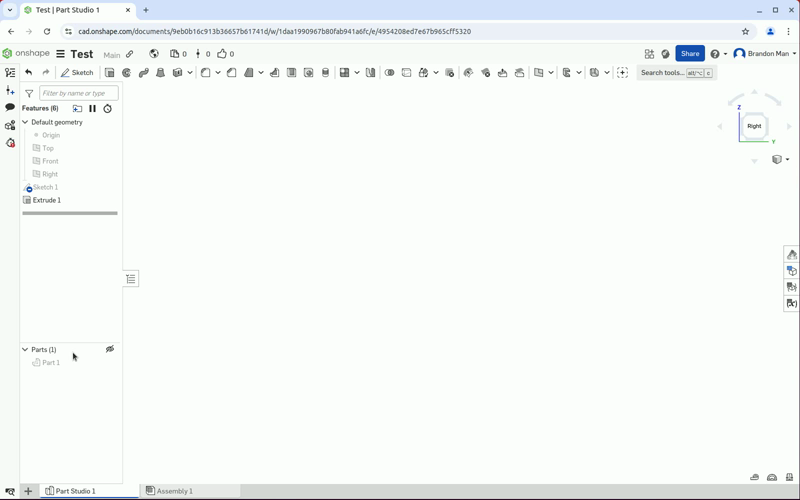
key(shift+s)
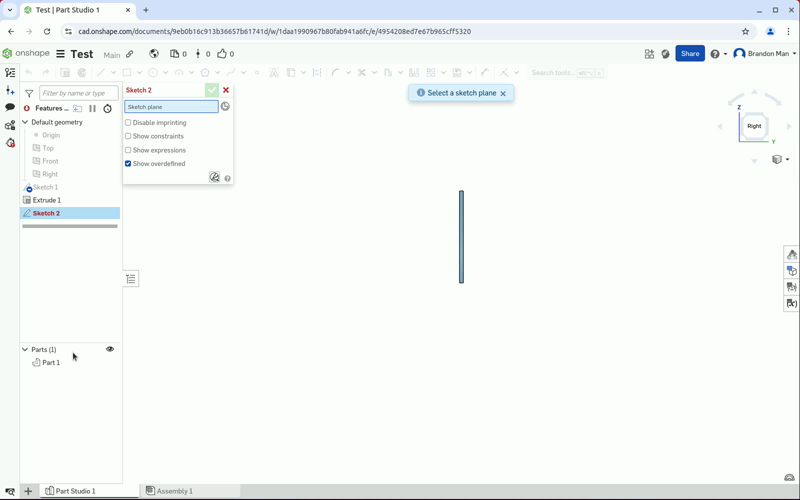
mouse_move(73, 176)
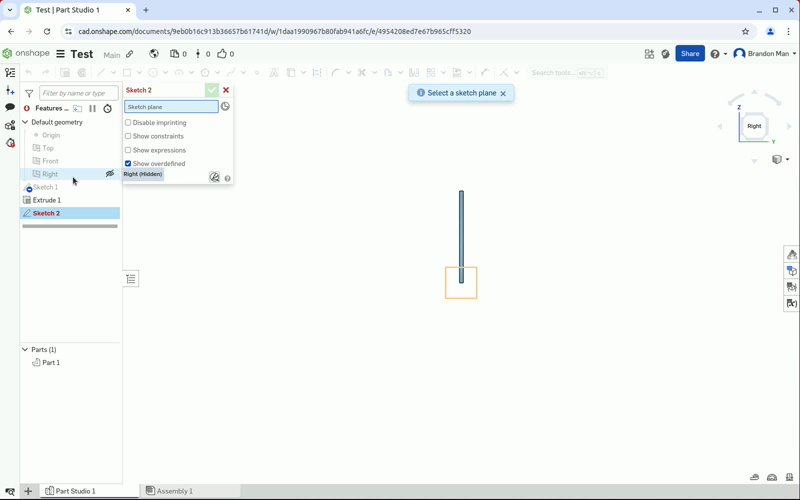
click(73, 176)
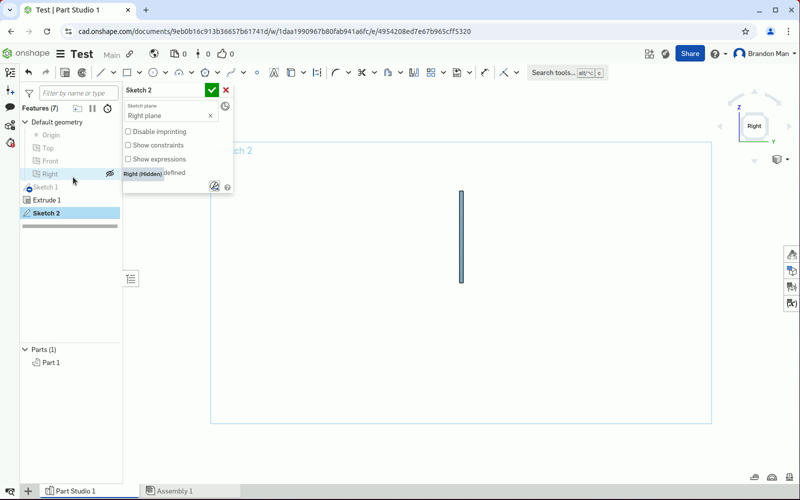
mouse_move(73, 352)
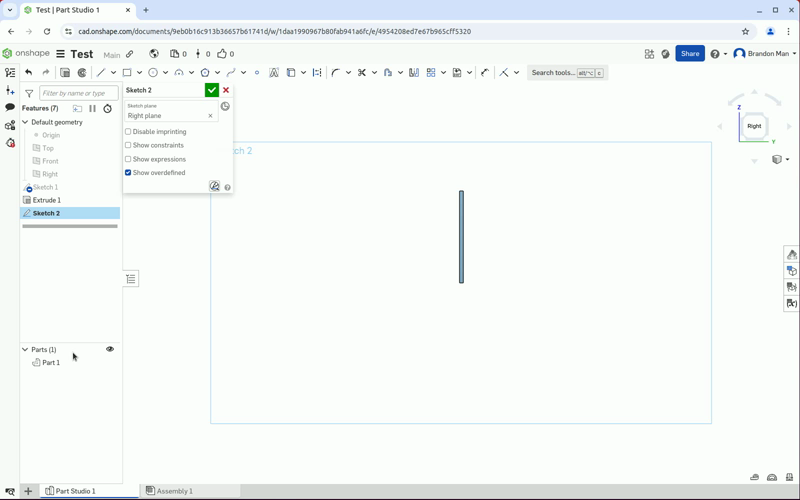
key(y)
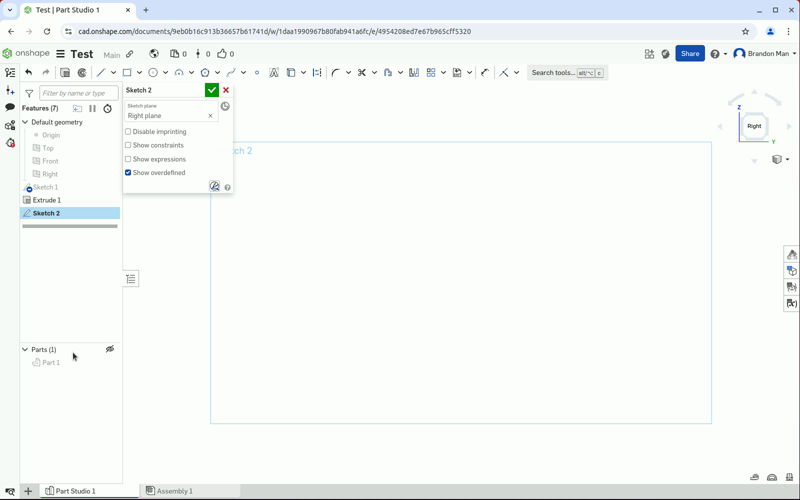
key(l)
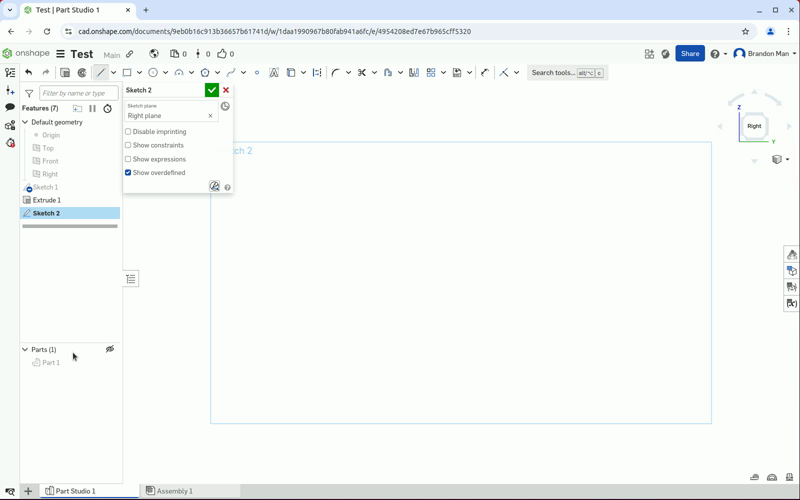
key_down(shift)
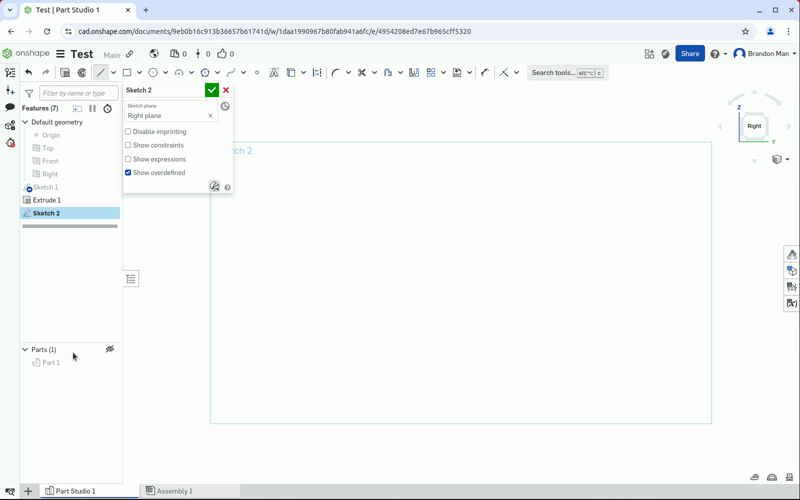
mouse_move(477, 259)
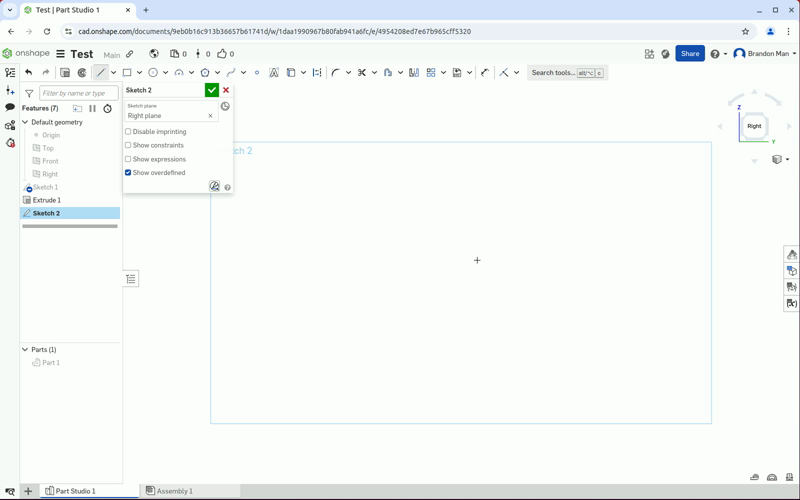
click(477, 259)
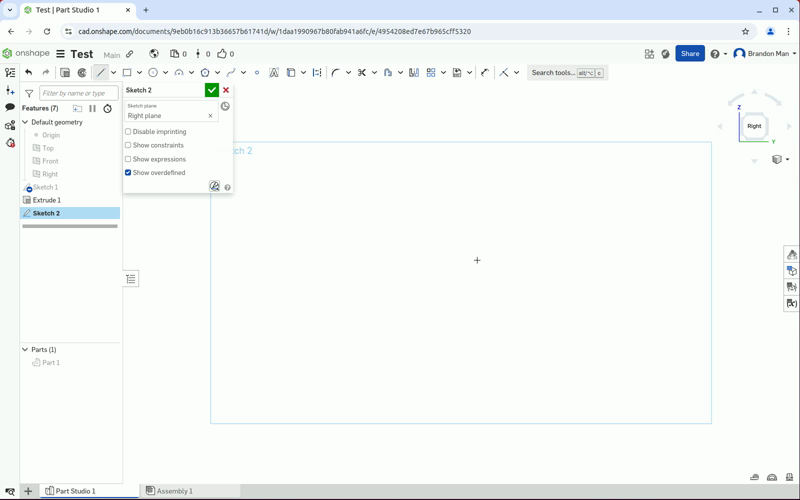
key_up(shift)
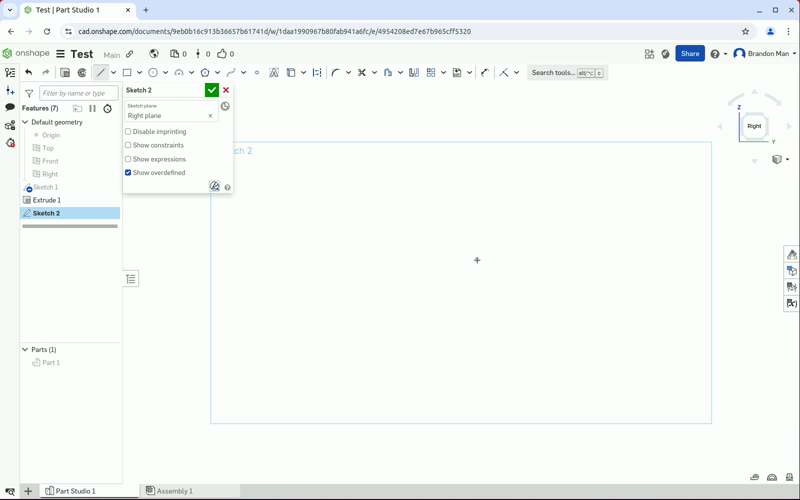
key_down(shift)
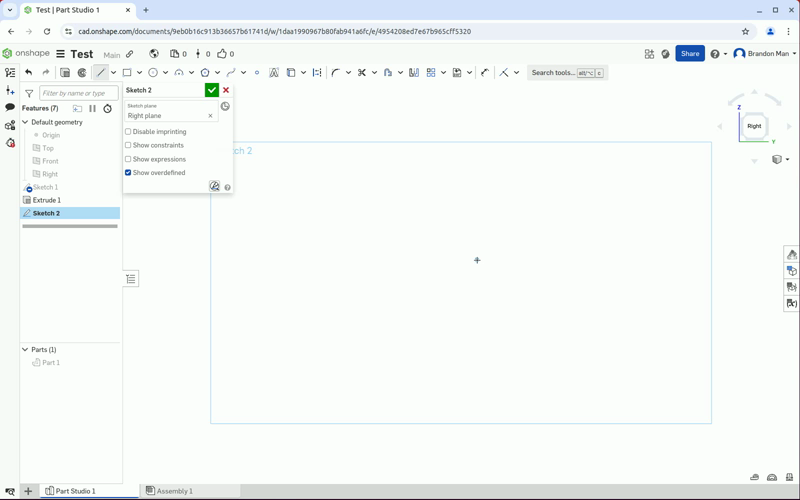
mouse_move(507, 259)
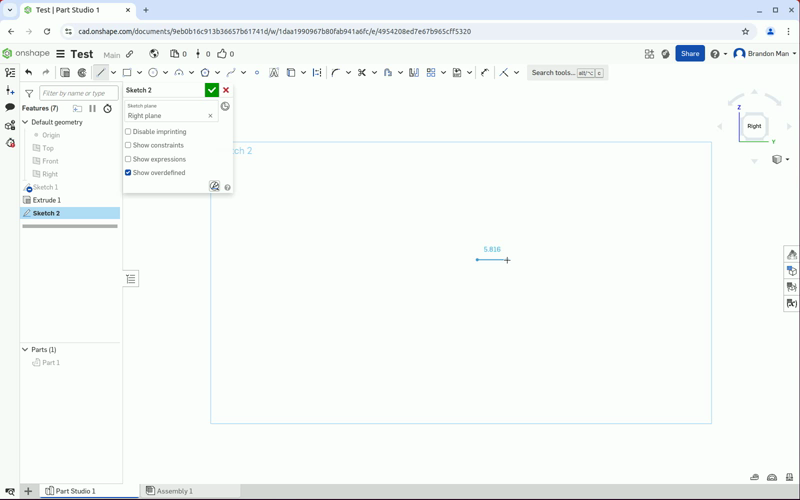
mouse_move(480, 259)
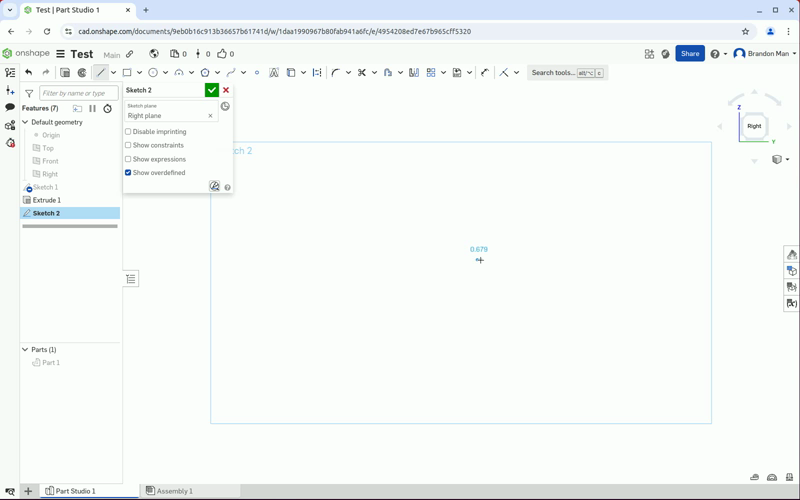
scroll(6)
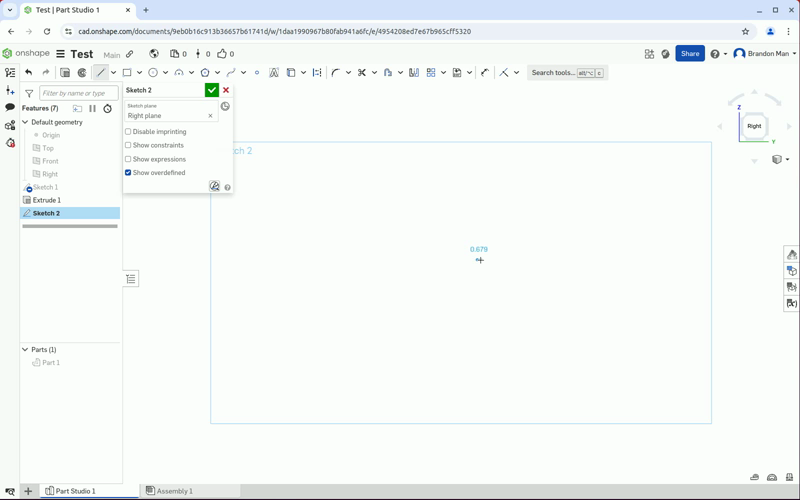
scroll(6)
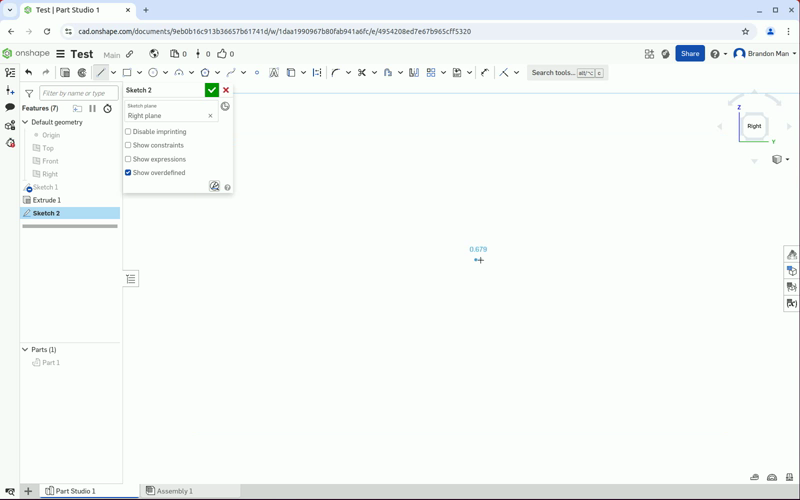
scroll(6)
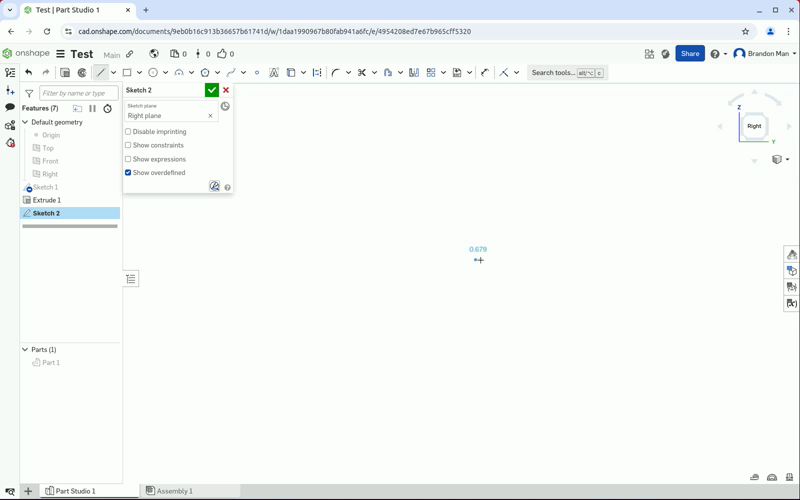
scroll(6)
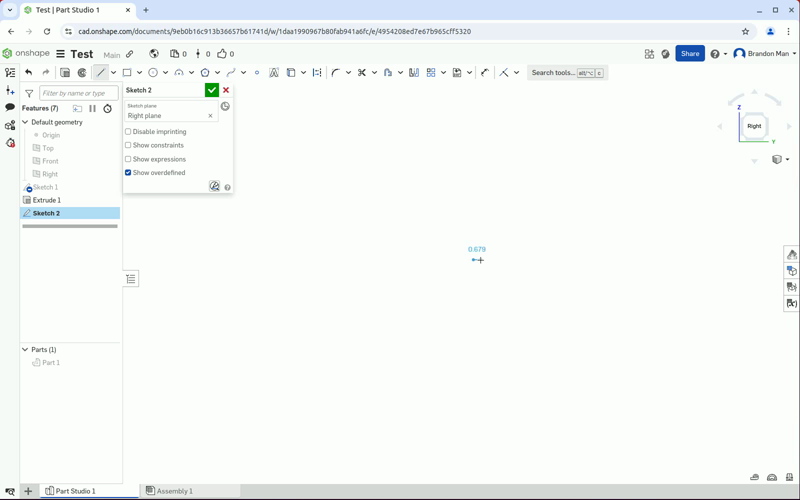
scroll(6)
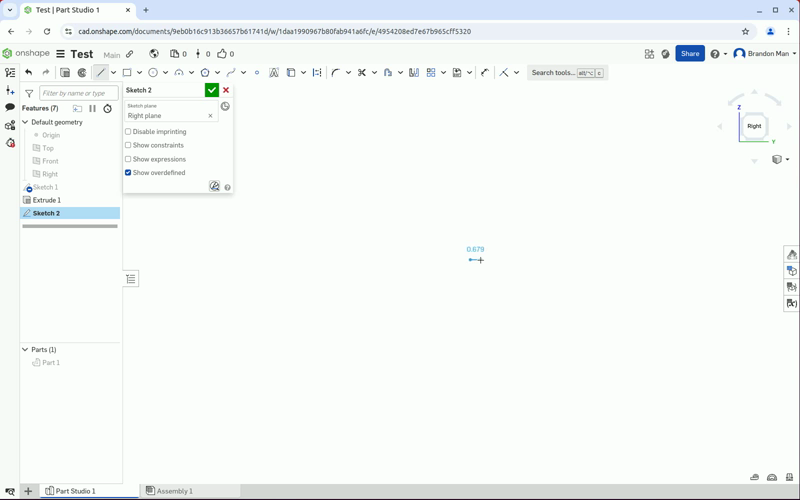
scroll(6)
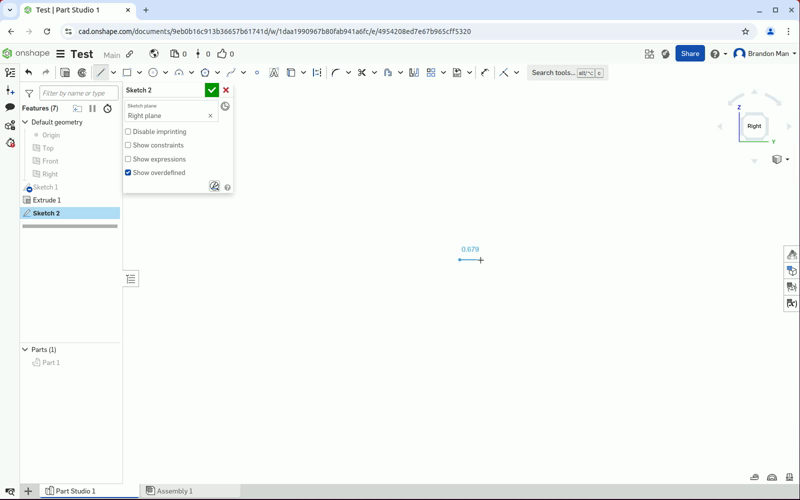
scroll(6)
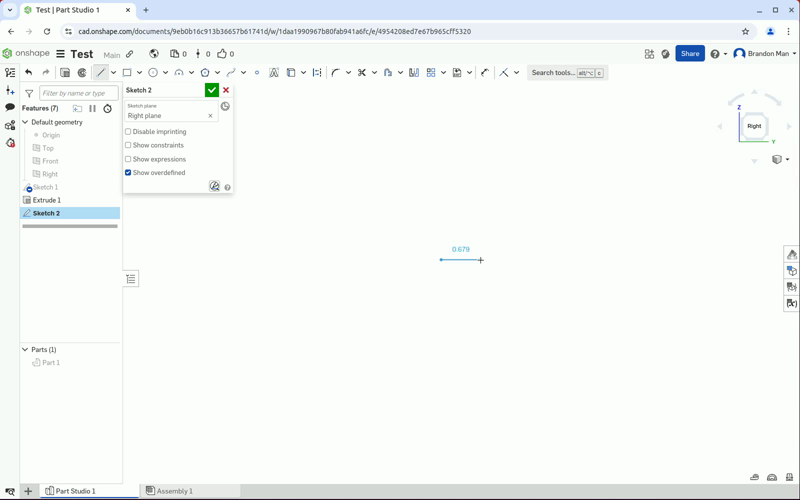
click(480, 259)
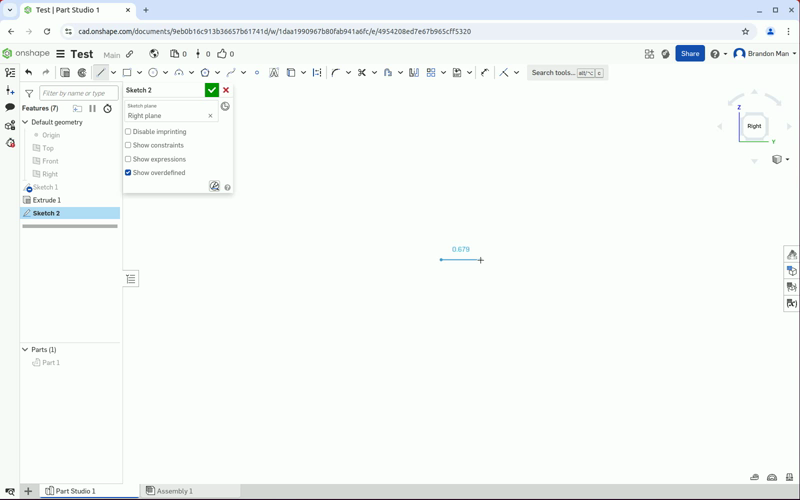
scroll(-6)
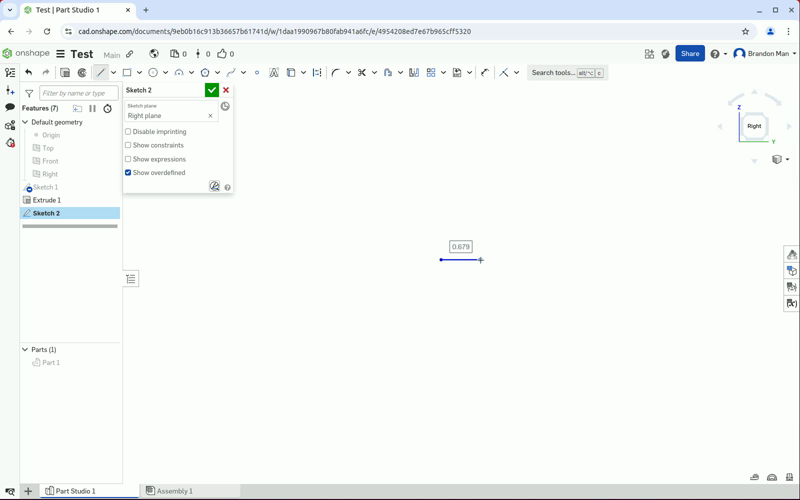
scroll(-6)
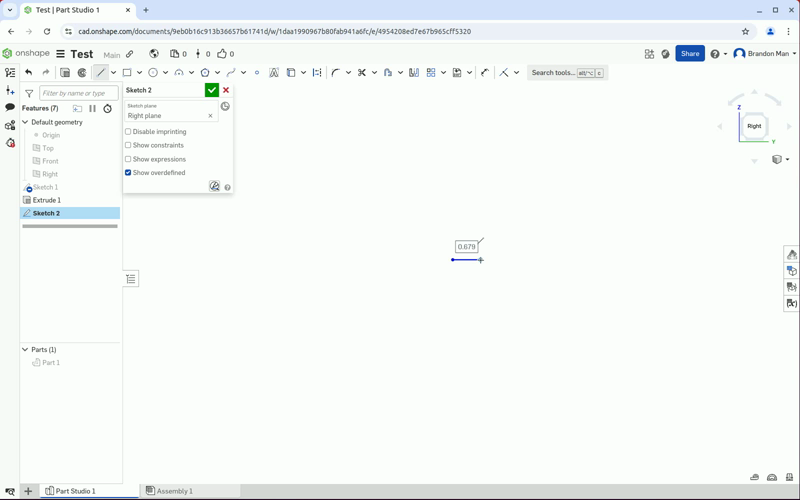
scroll(-6)
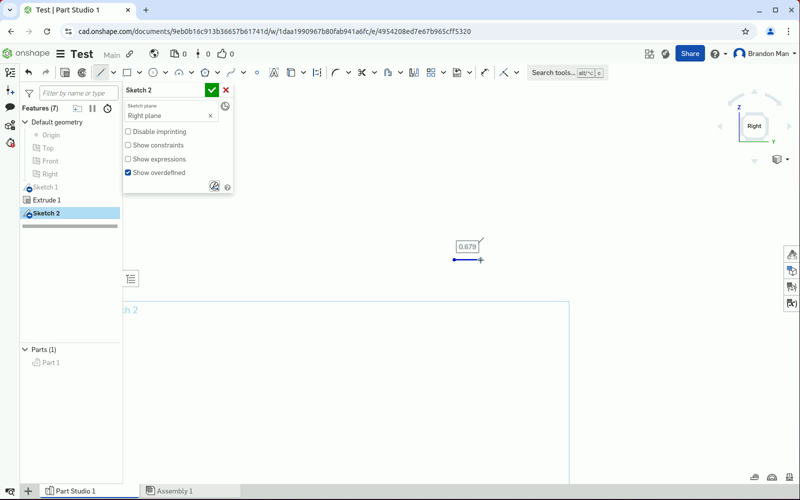
scroll(-6)
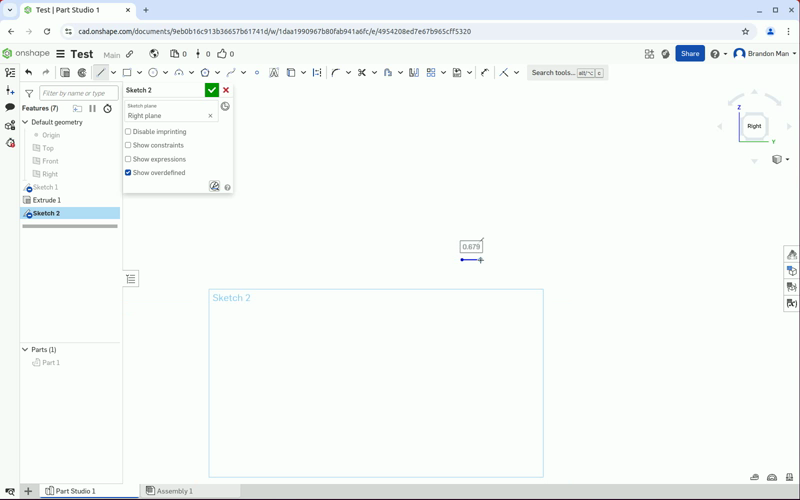
scroll(-6)
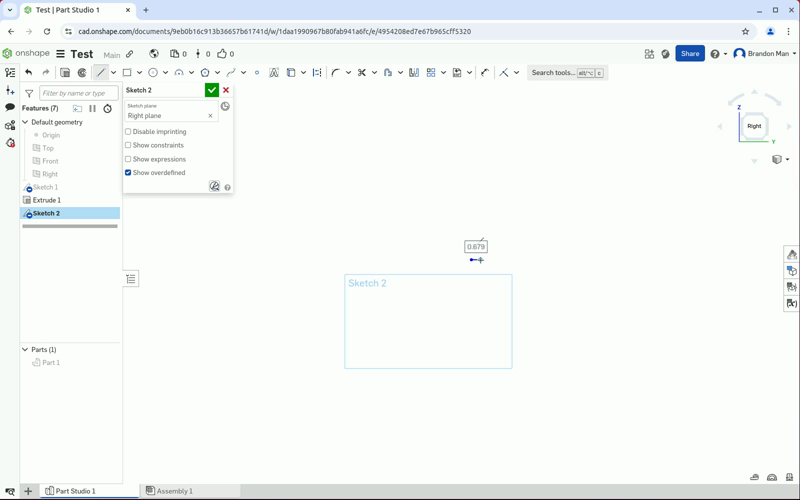
scroll(-6)
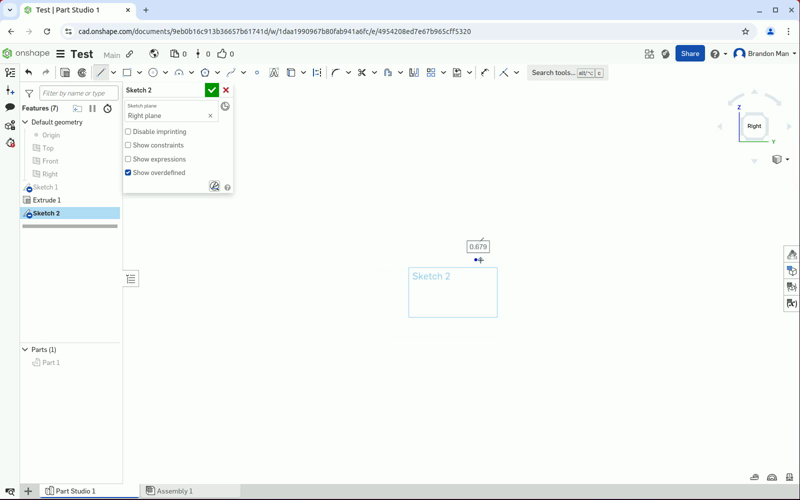
scroll(-6)
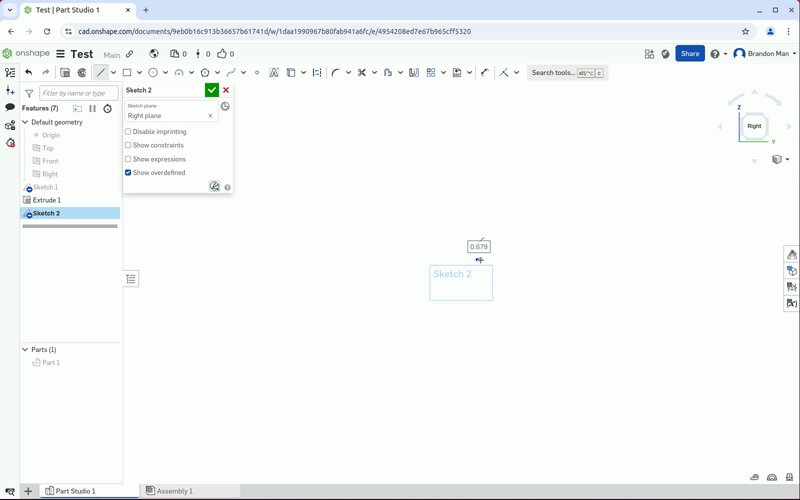
key_up(shift)
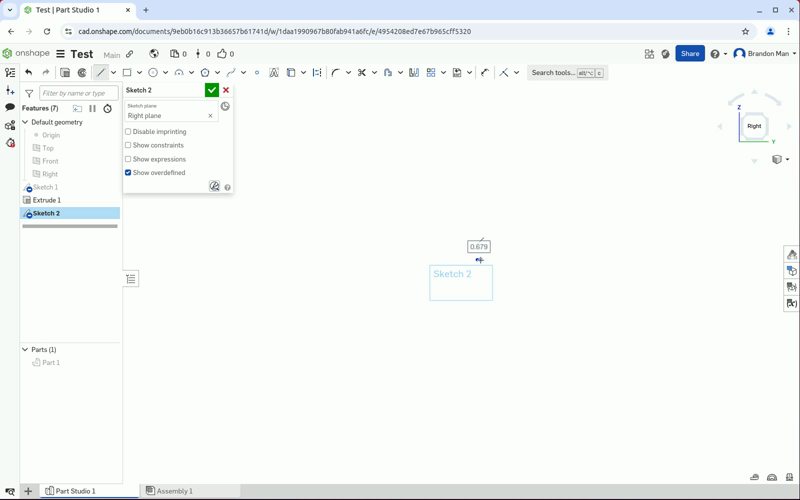
key_down(shift)
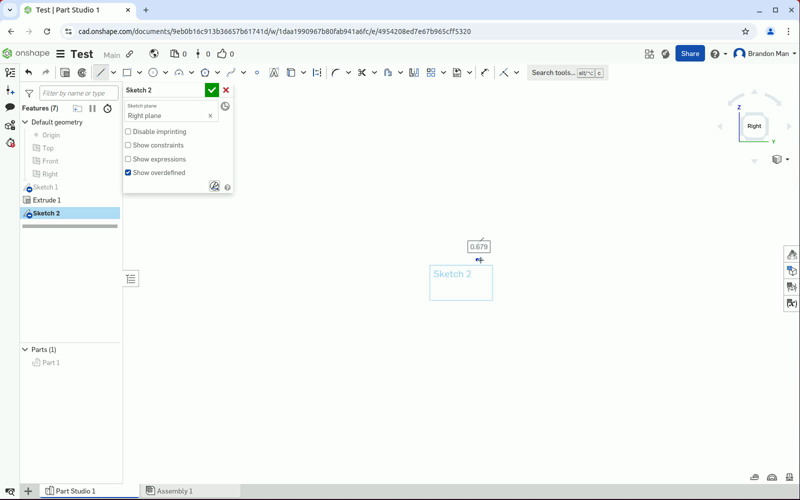
mouse_move(510, 259)
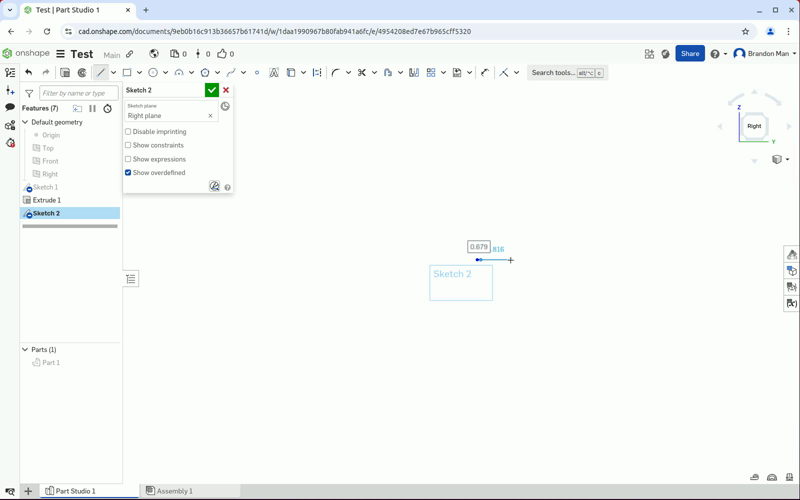
mouse_move(480, 255)
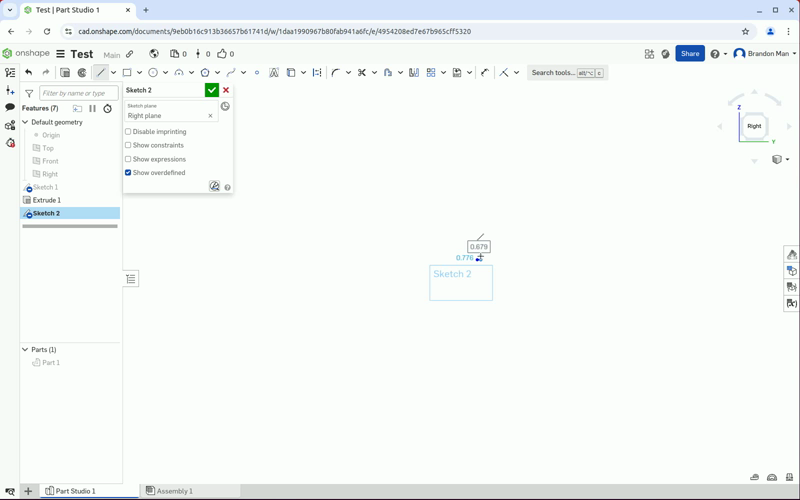
scroll(6)
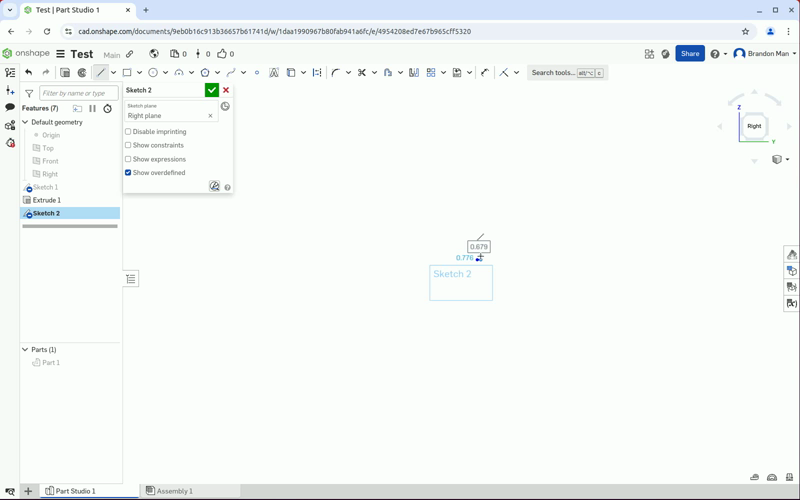
scroll(6)
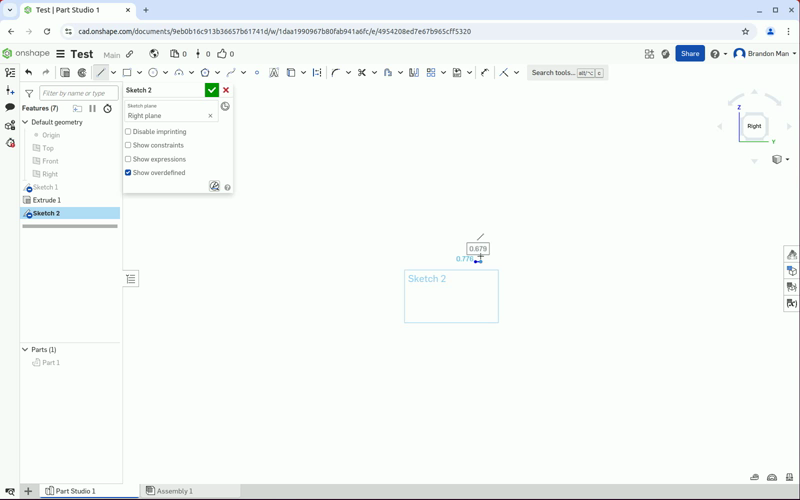
scroll(6)
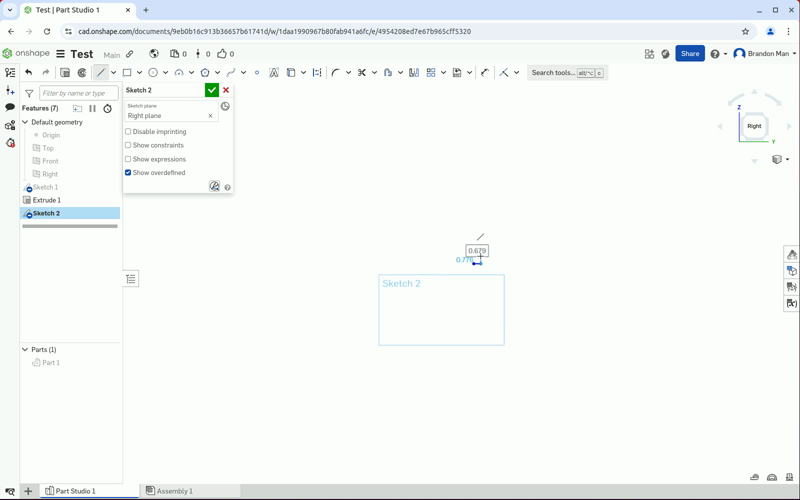
scroll(6)
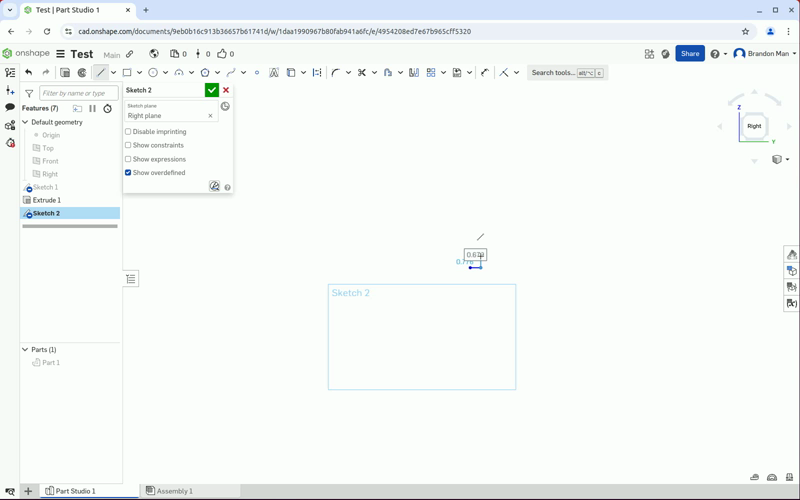
scroll(6)
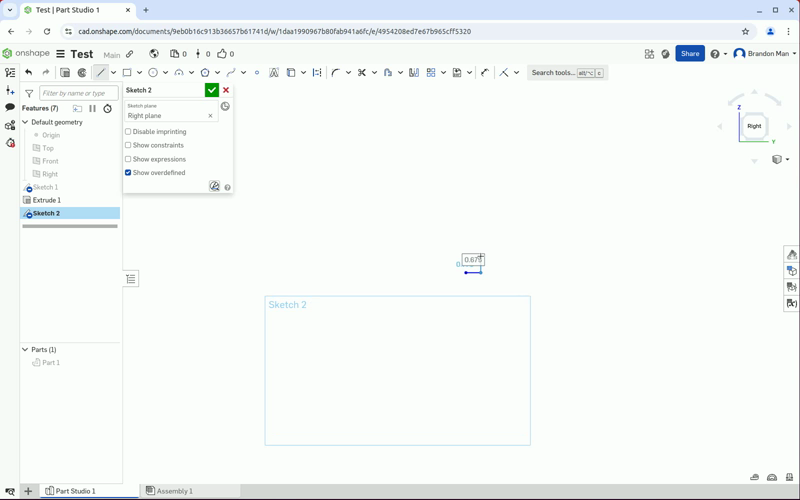
scroll(6)
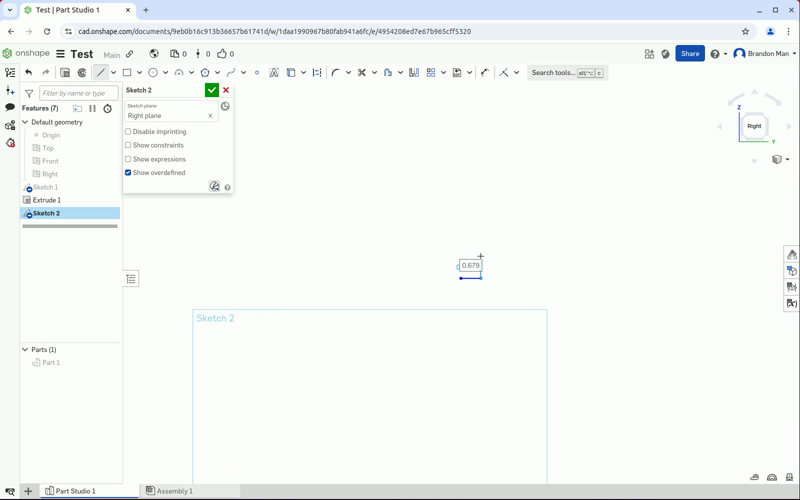
scroll(6)
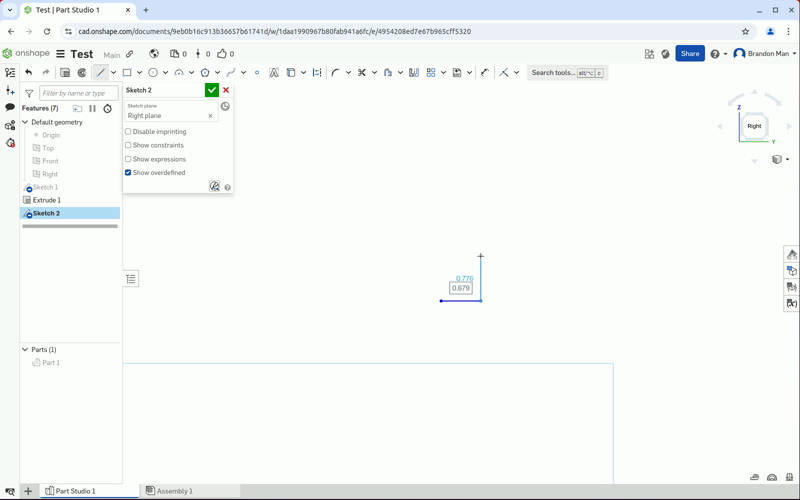
click(480, 255)
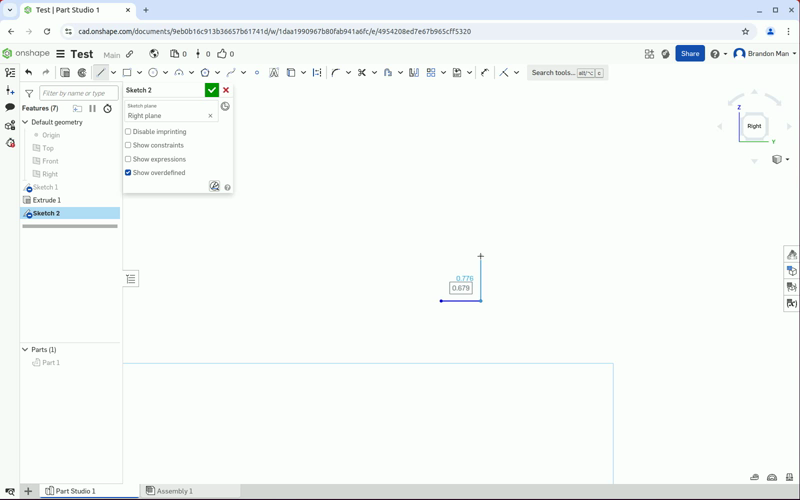
scroll(-6)
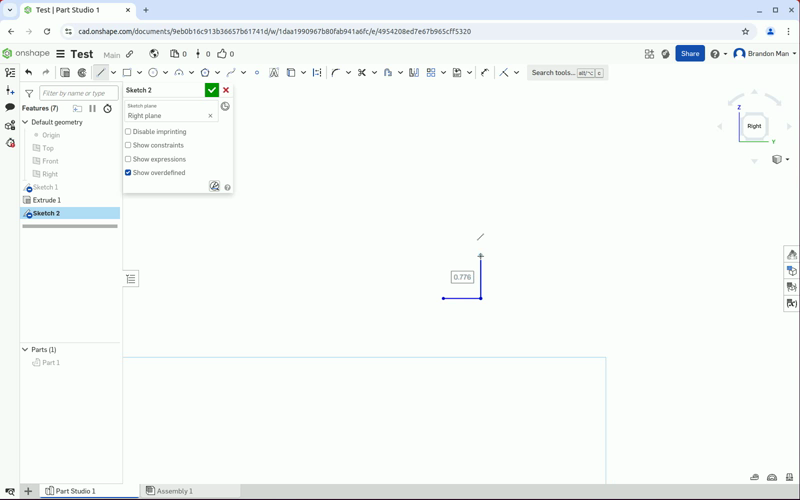
scroll(-6)
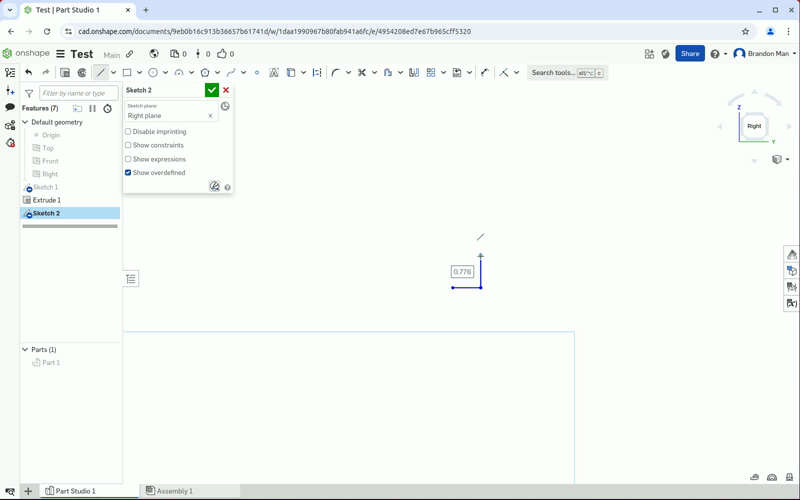
scroll(-6)
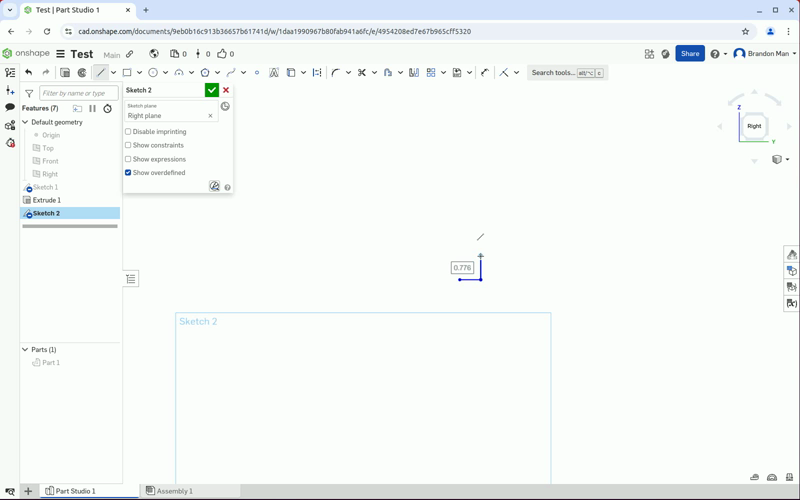
scroll(-6)
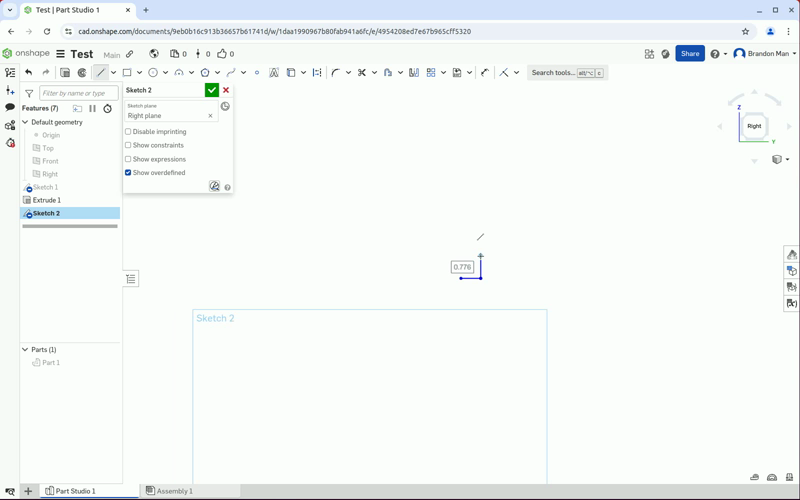
scroll(-6)
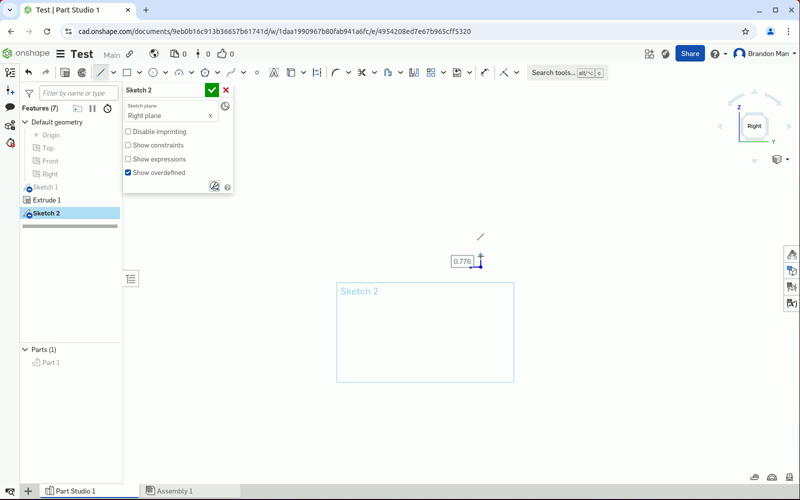
scroll(-6)
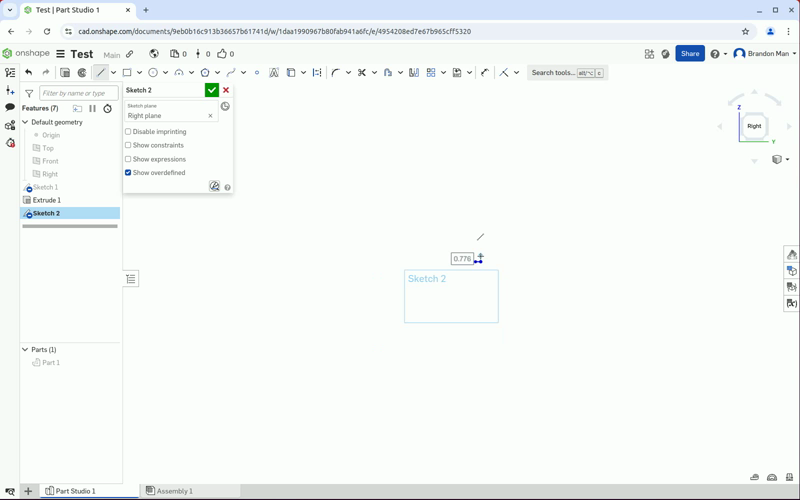
scroll(-6)
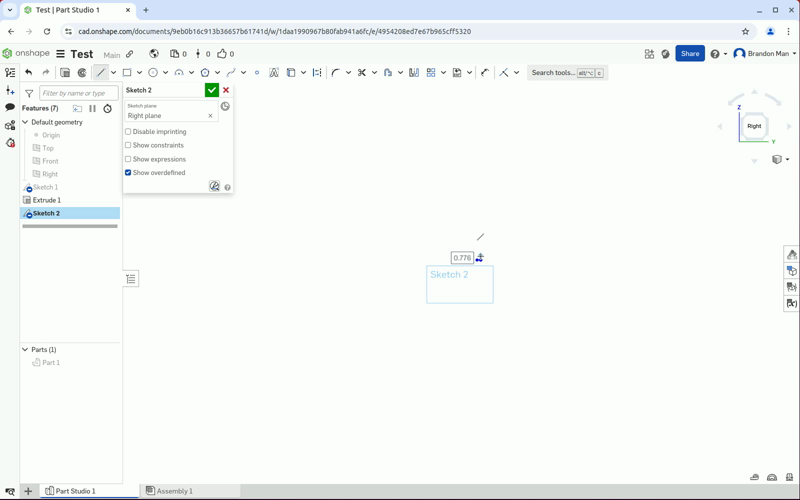
key_up(shift)
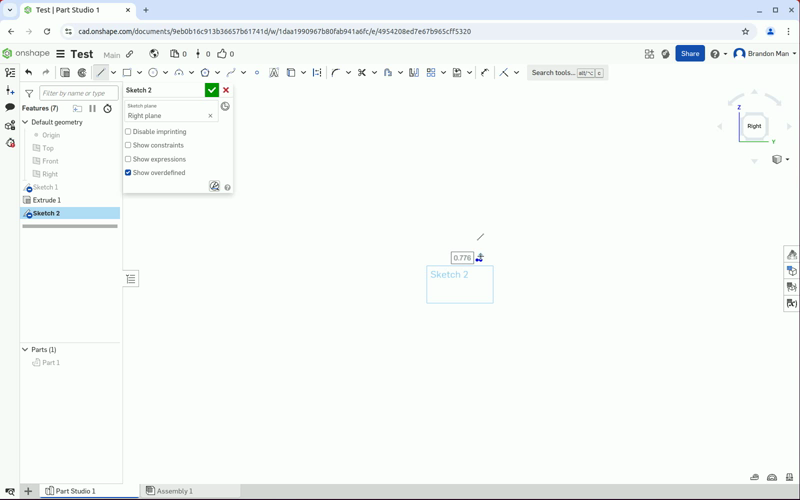
key_down(shift)
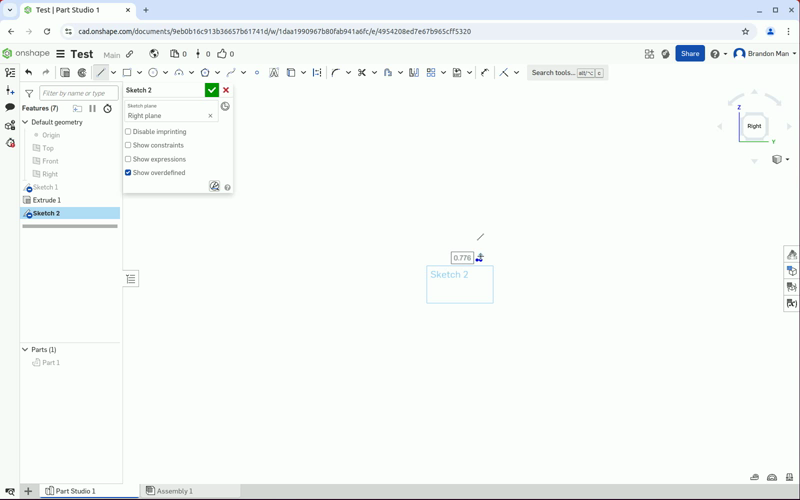
mouse_move(510, 255)
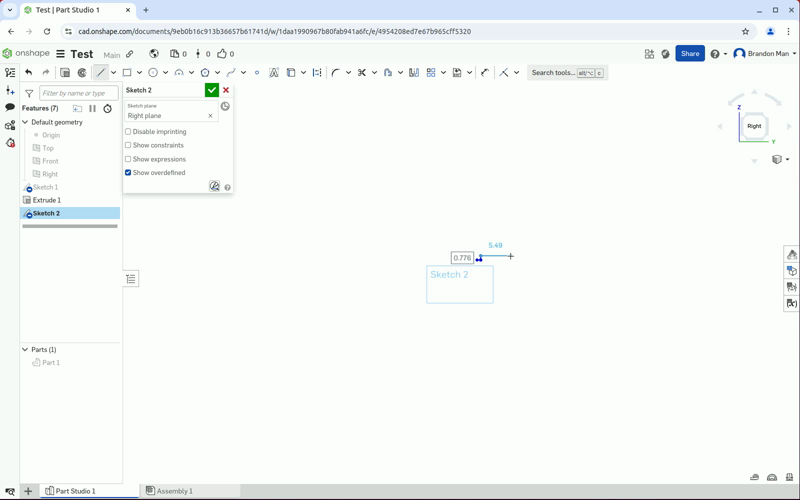
mouse_move(477, 255)
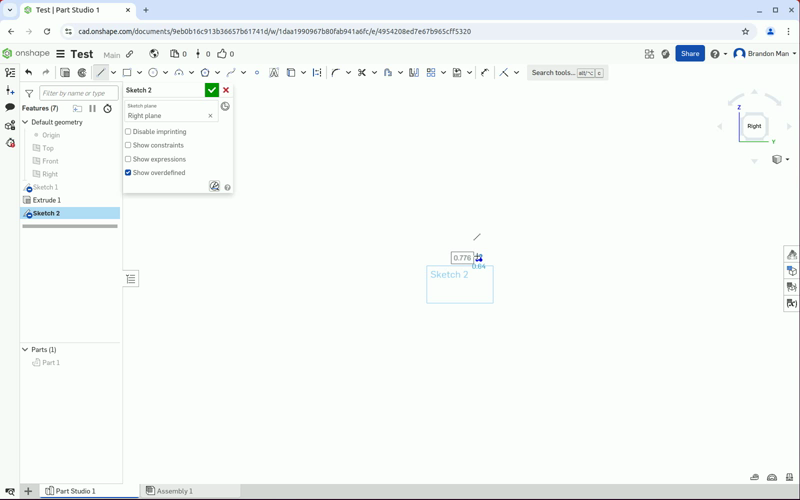
scroll(6)
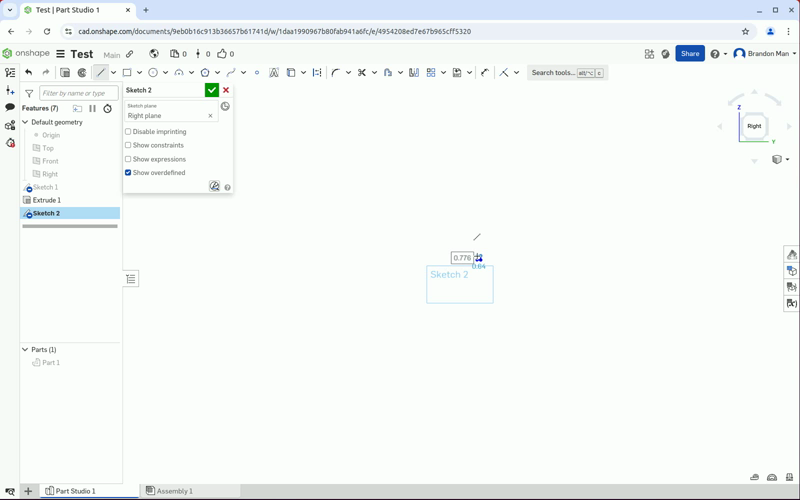
scroll(6)
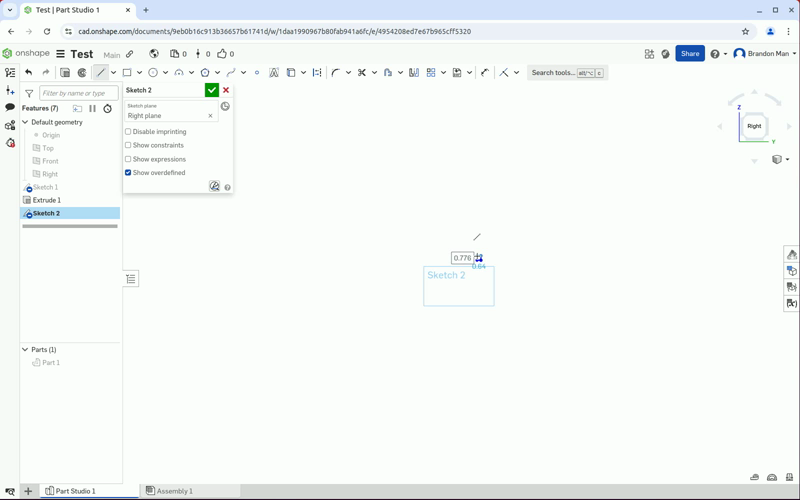
scroll(6)
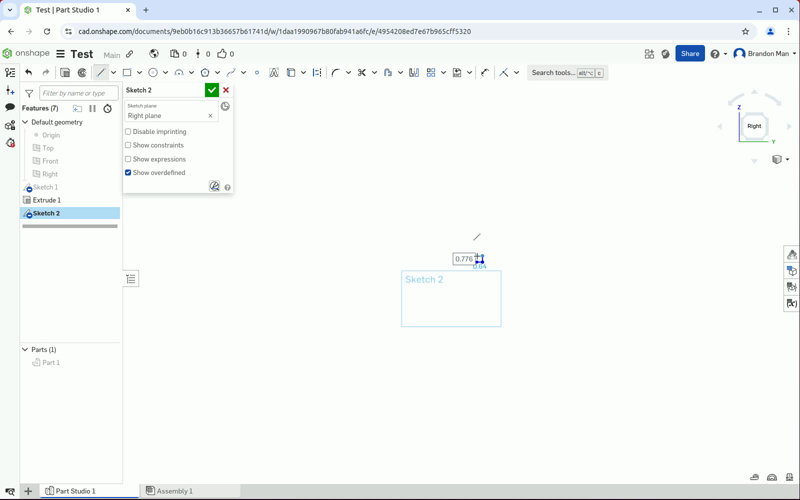
scroll(6)
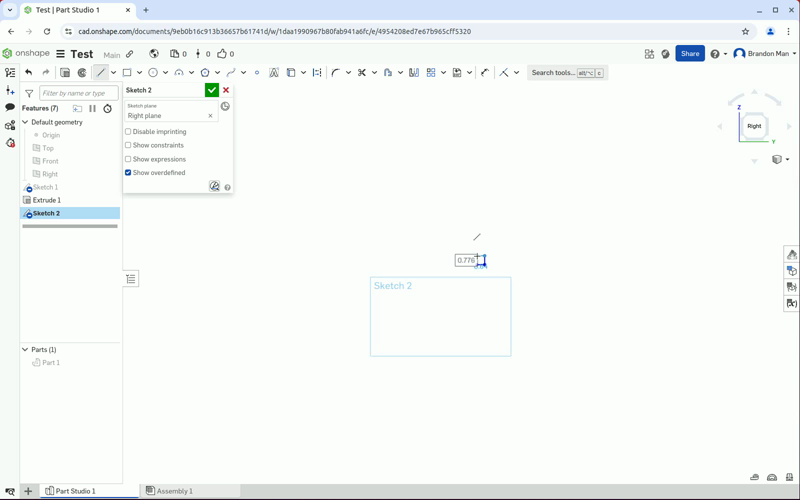
scroll(6)
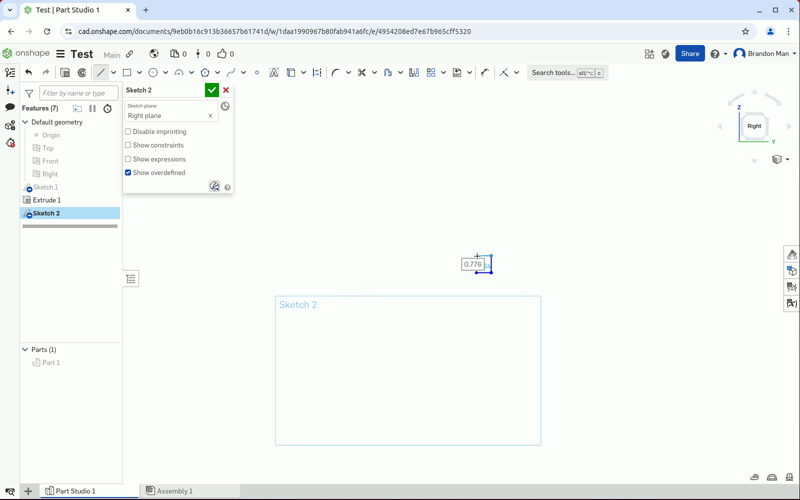
scroll(6)
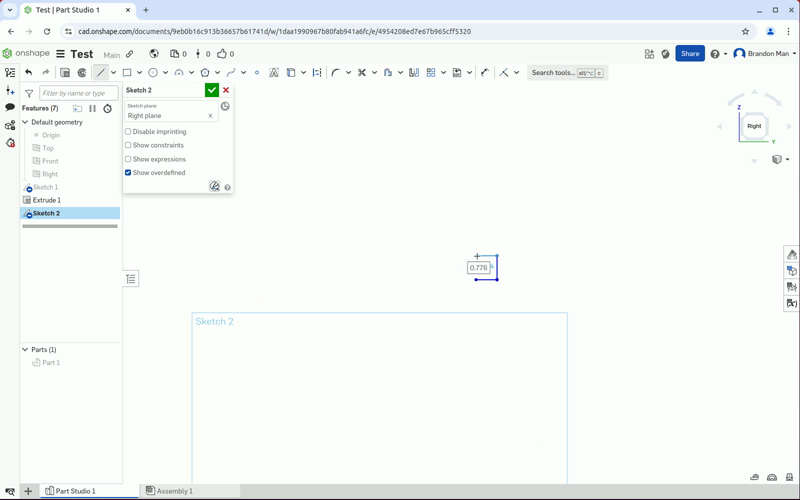
scroll(6)
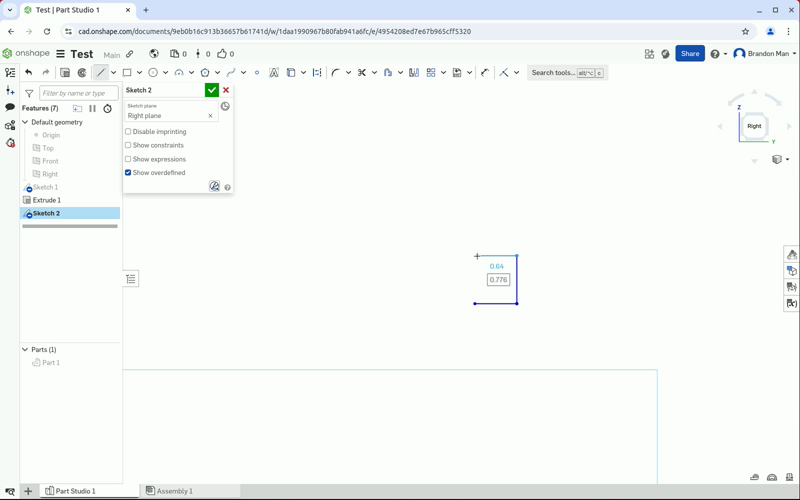
click(477, 255)
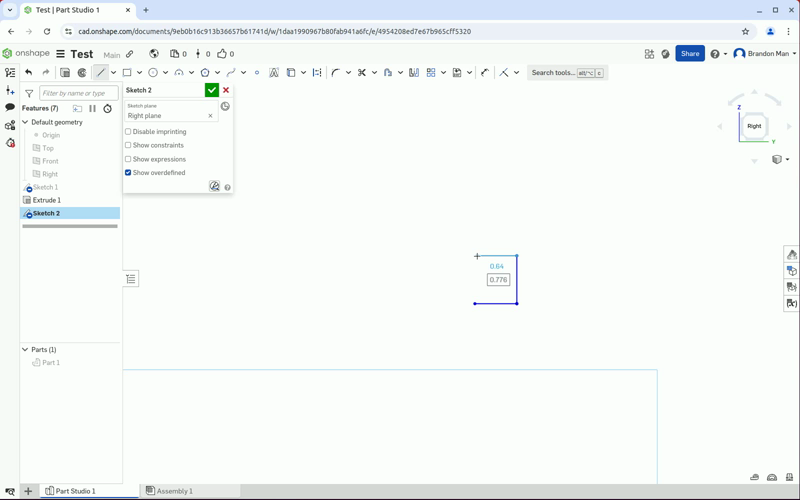
scroll(-6)
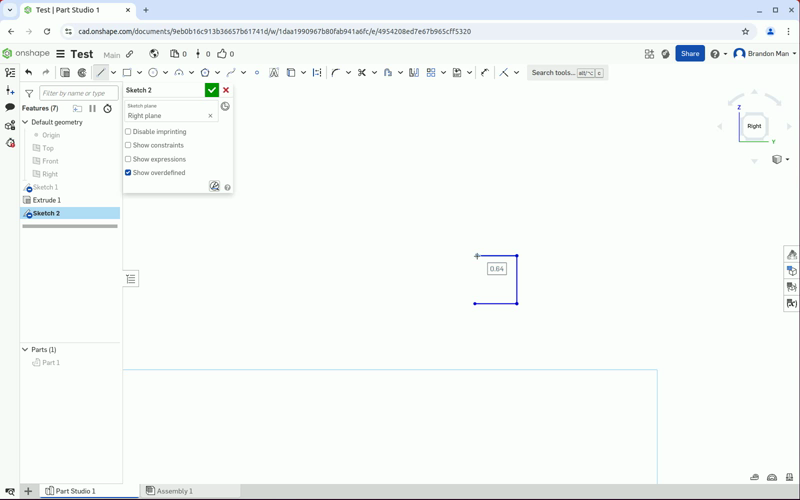
scroll(-6)
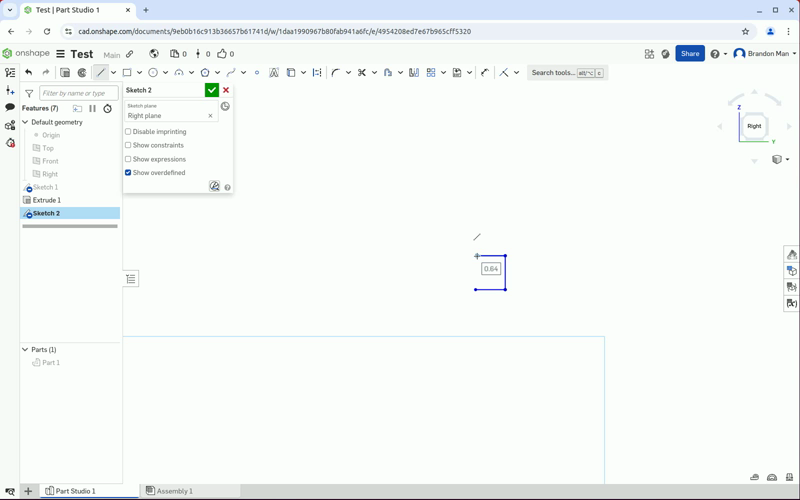
scroll(-6)
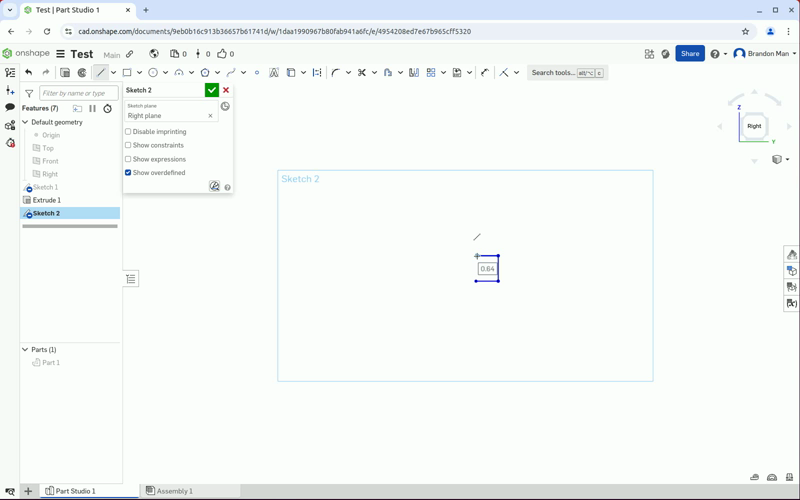
scroll(-6)
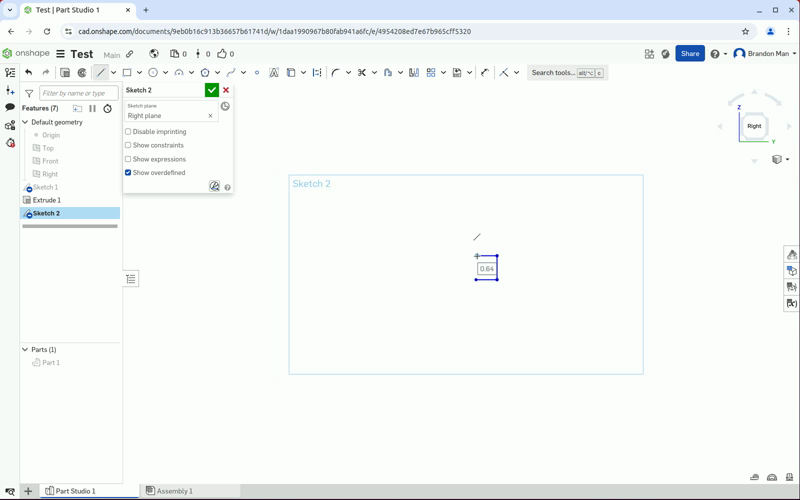
scroll(-6)
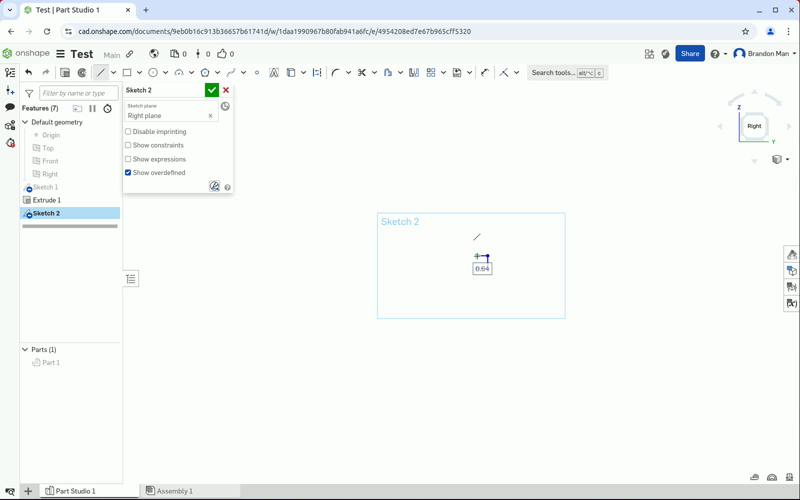
scroll(-6)
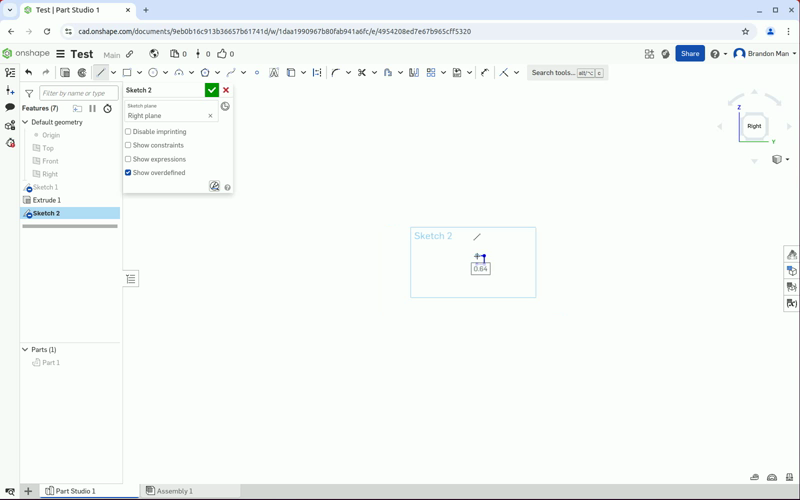
scroll(-6)
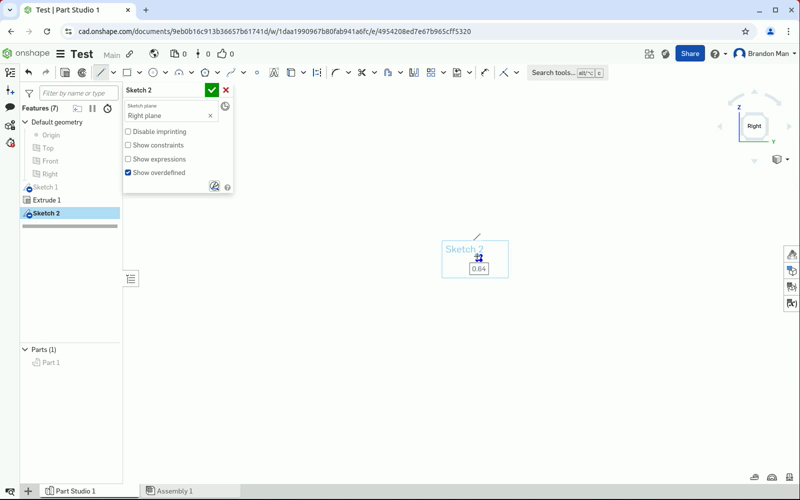
key_up(shift)
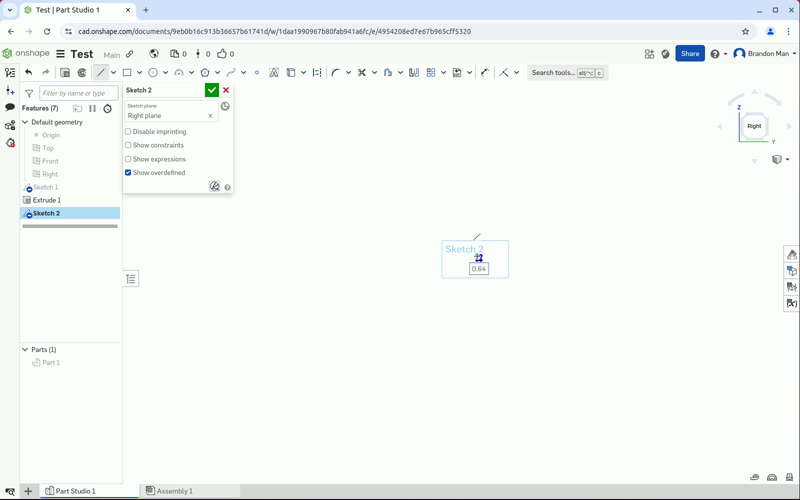
mouse_move(507, 255)
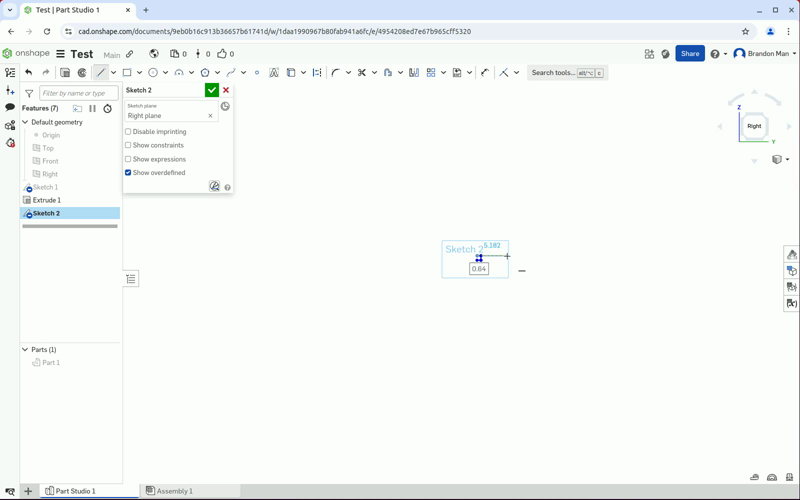
key_down(shift)
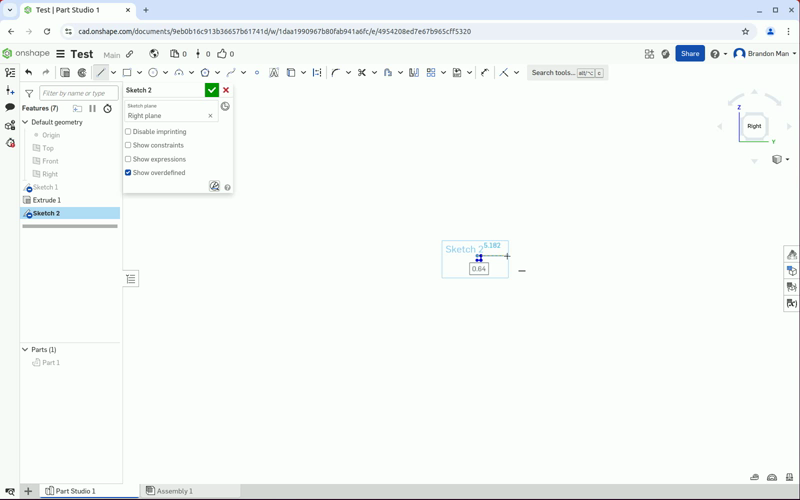
mouse_move(477, 259)
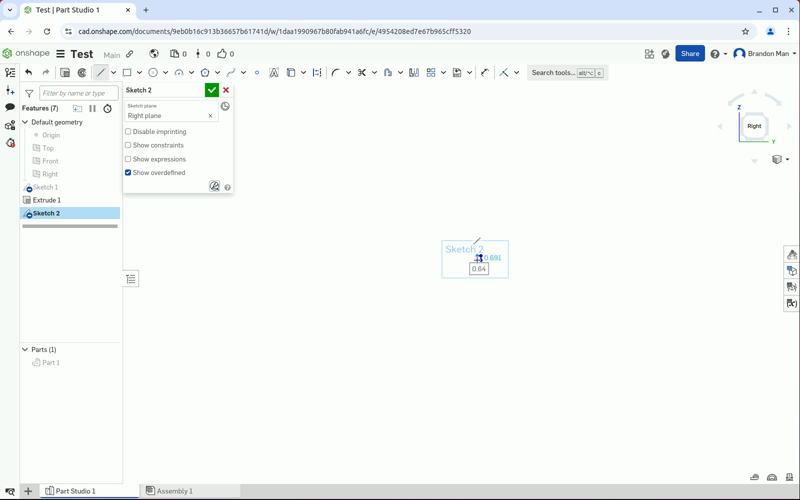
scroll(6)
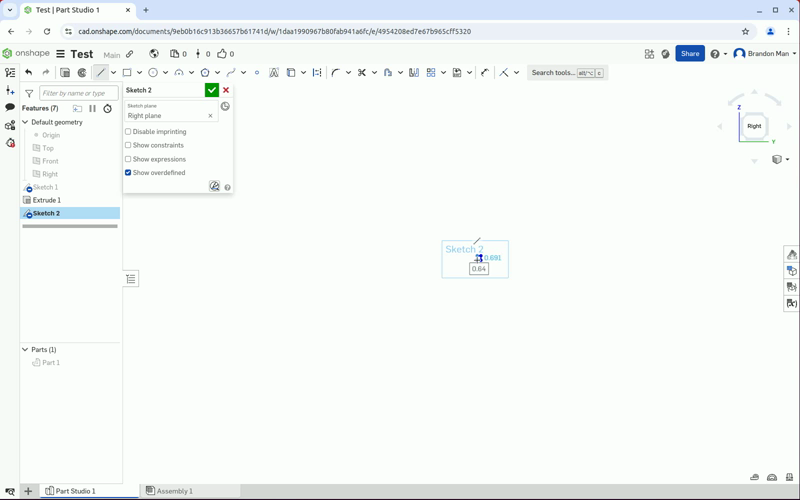
scroll(6)
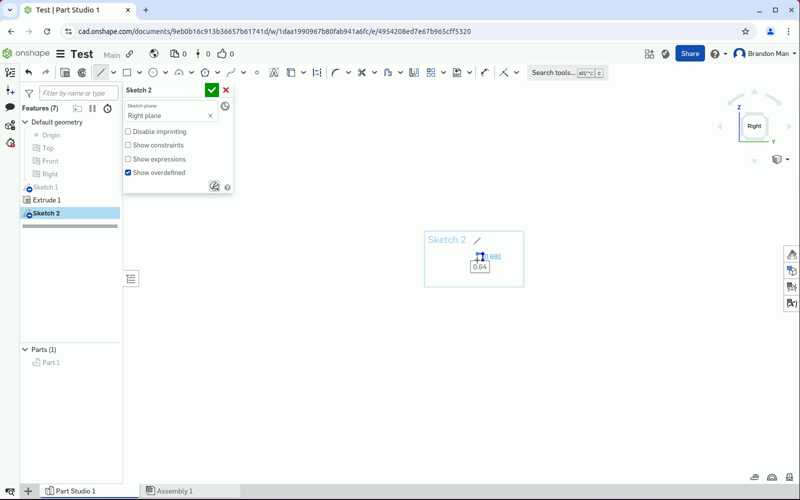
scroll(6)
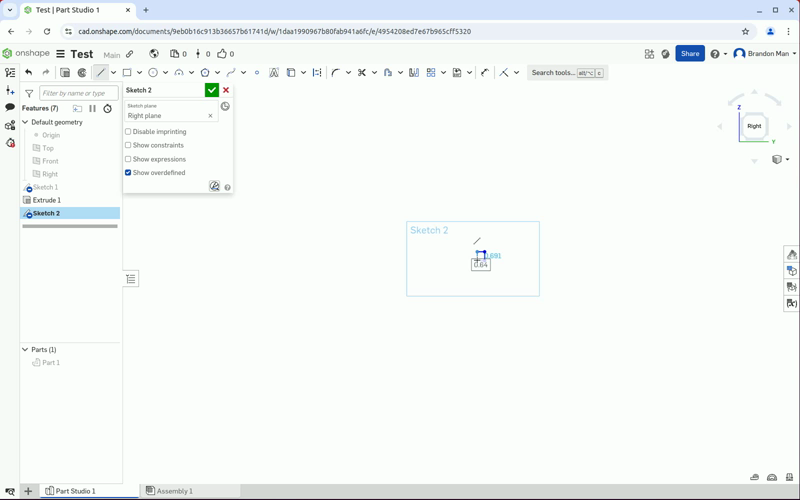
scroll(6)
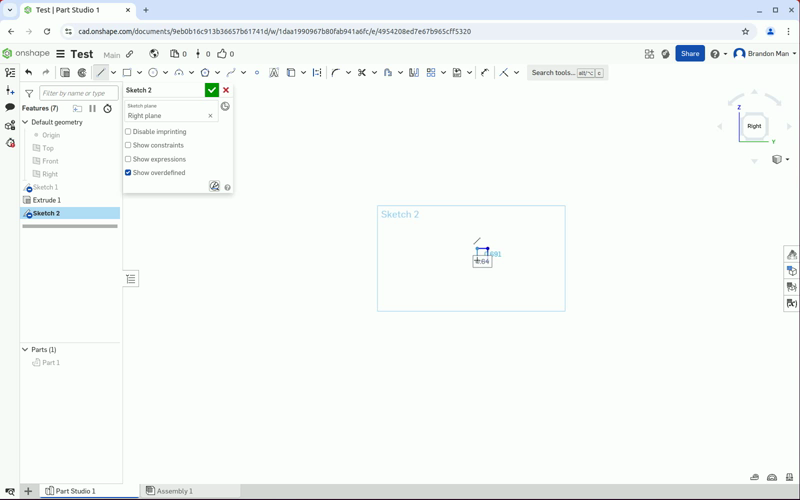
scroll(6)
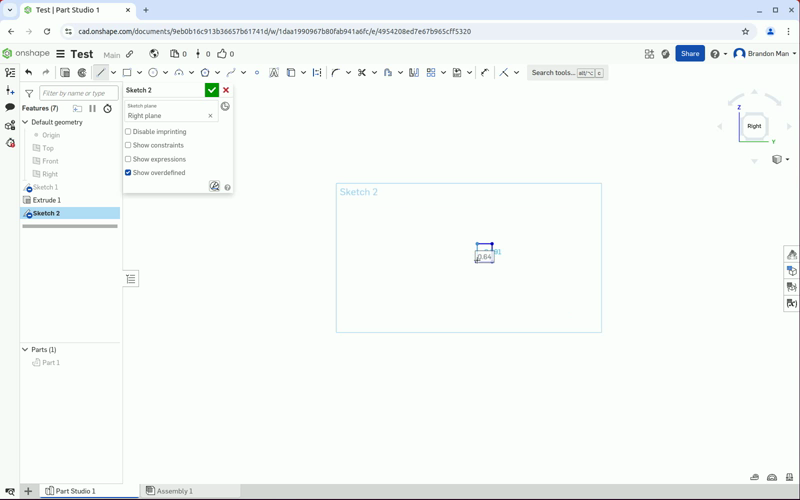
scroll(6)
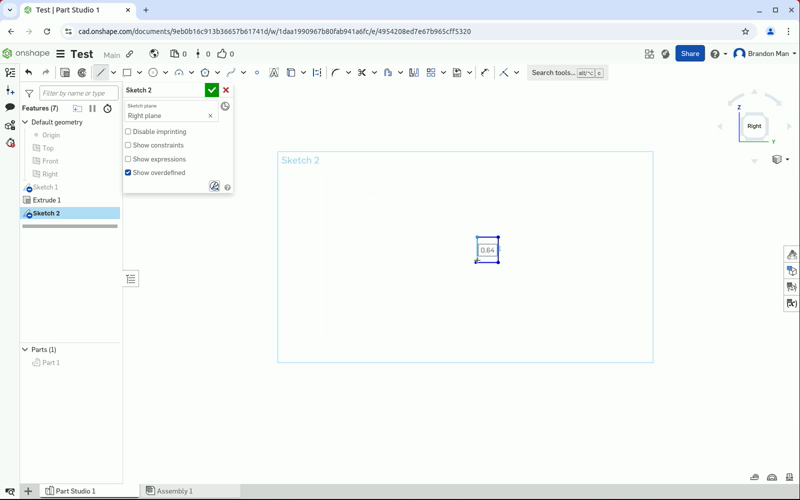
scroll(6)
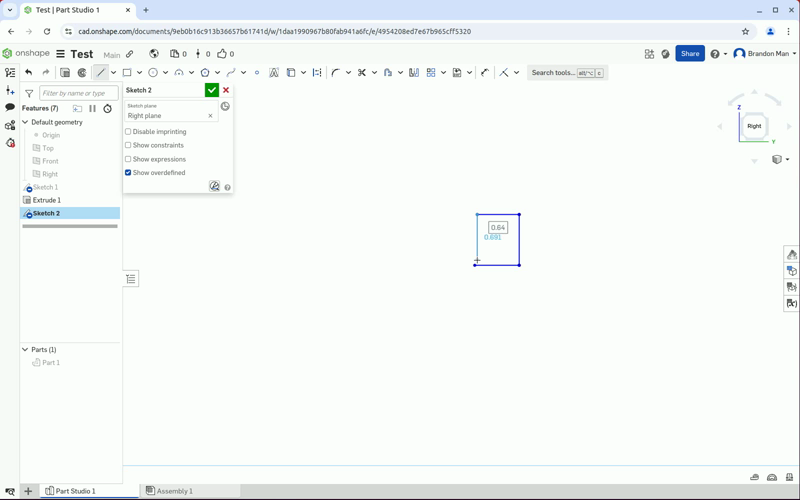
key_up(shift)
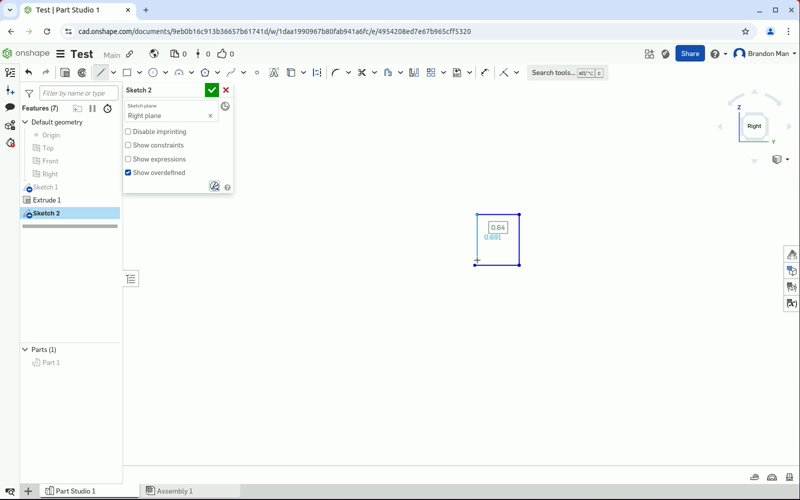
click(477, 259)
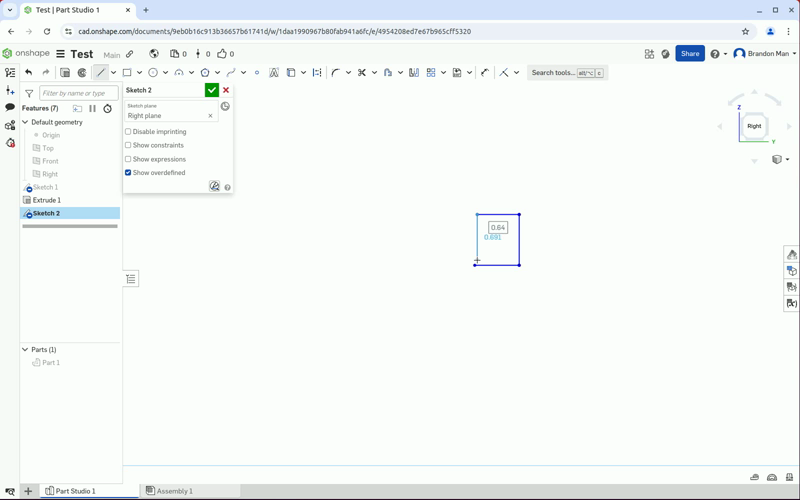
scroll(-6)
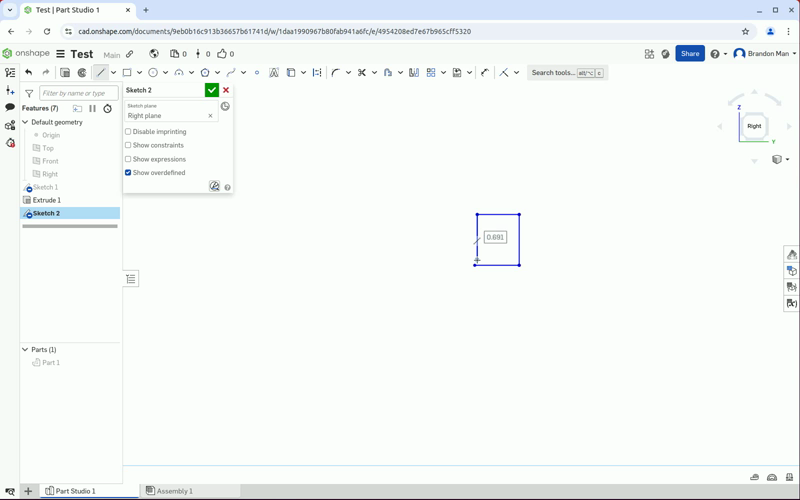
scroll(-6)
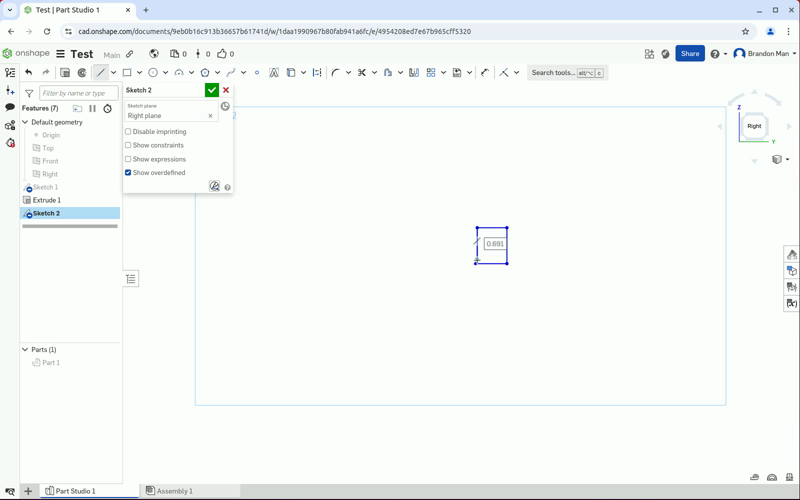
scroll(-6)
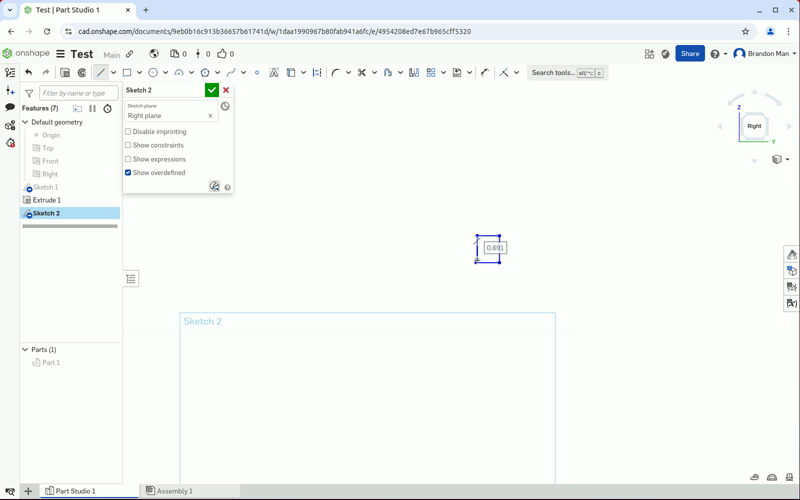
scroll(-6)
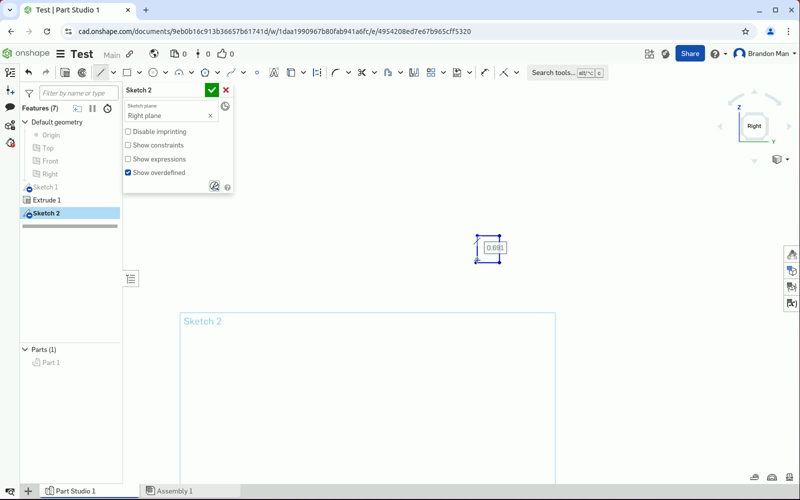
scroll(-6)
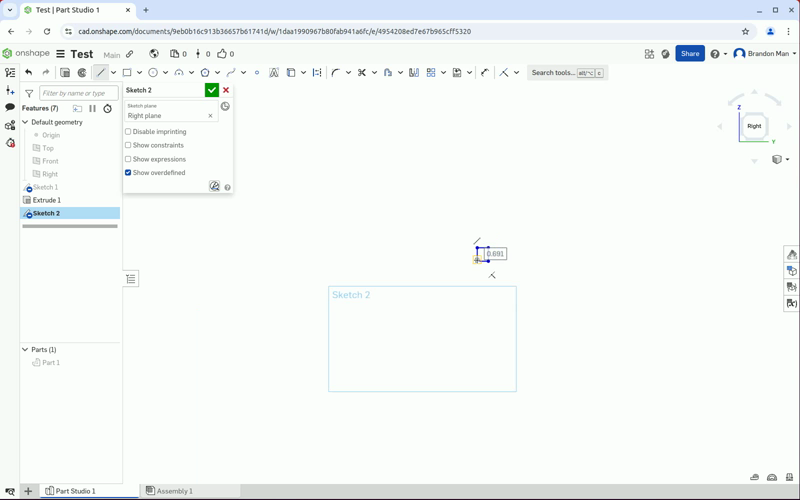
scroll(-6)
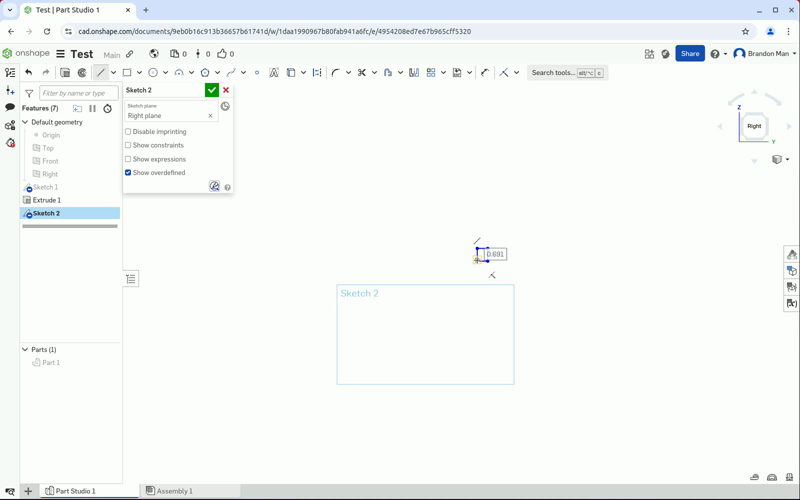
scroll(-6)
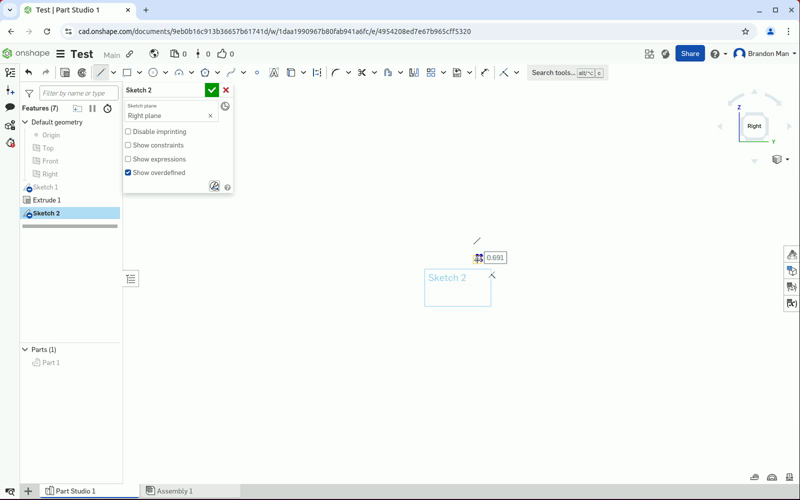
key(esc)
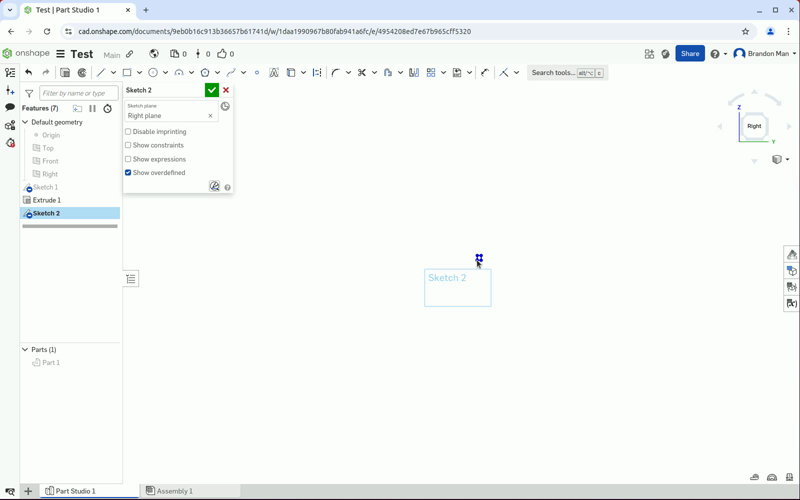
key(l)
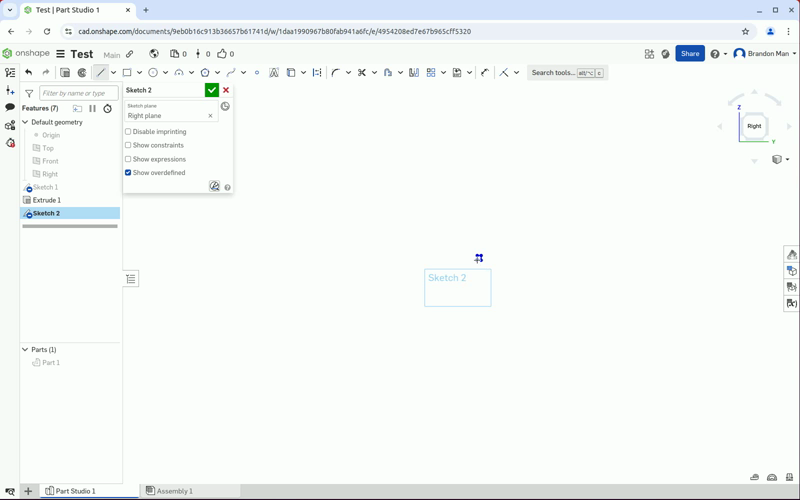
key_down(shift)
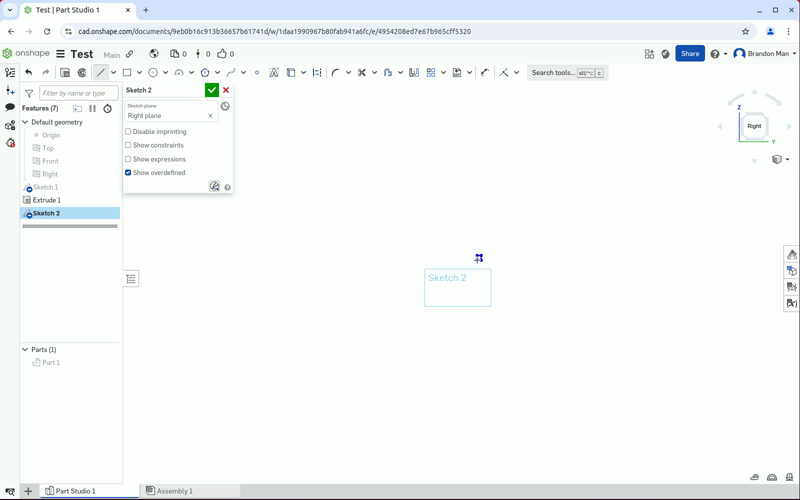
mouse_move(477, 259)
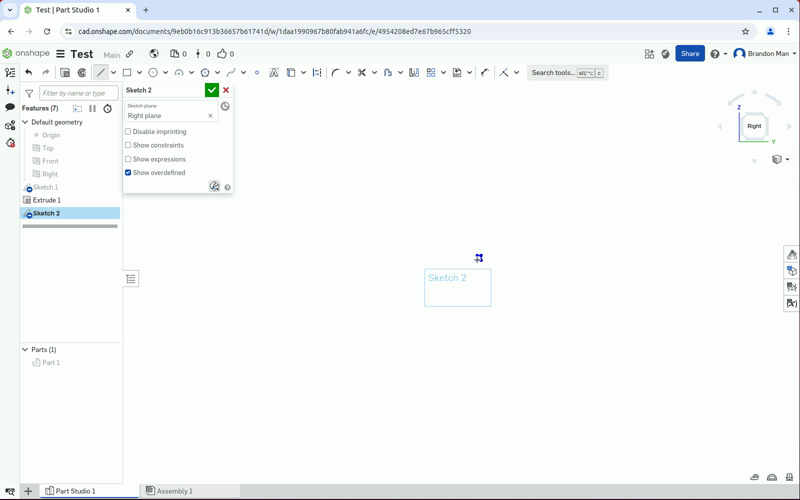
scroll(6)
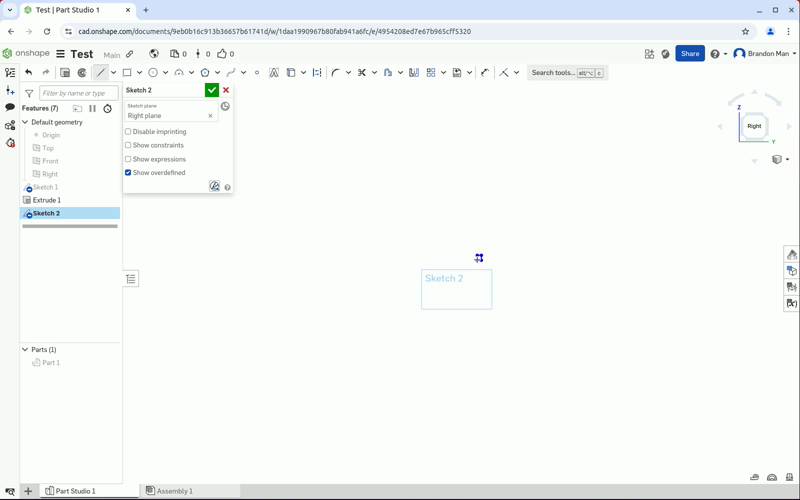
scroll(6)
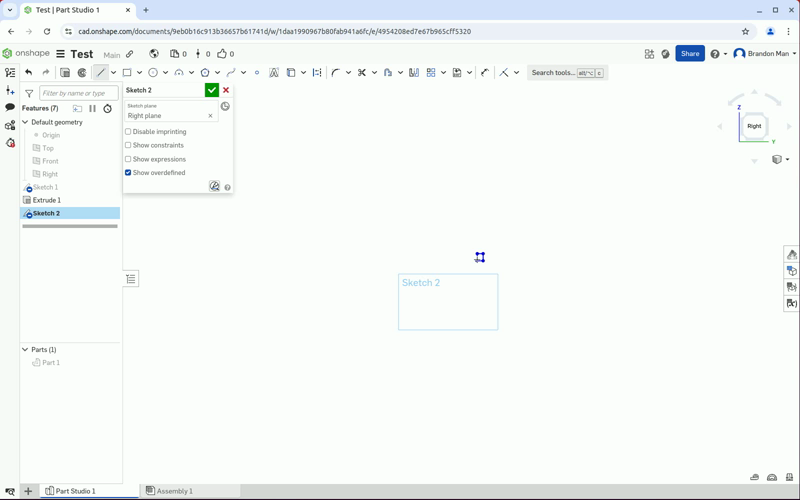
scroll(6)
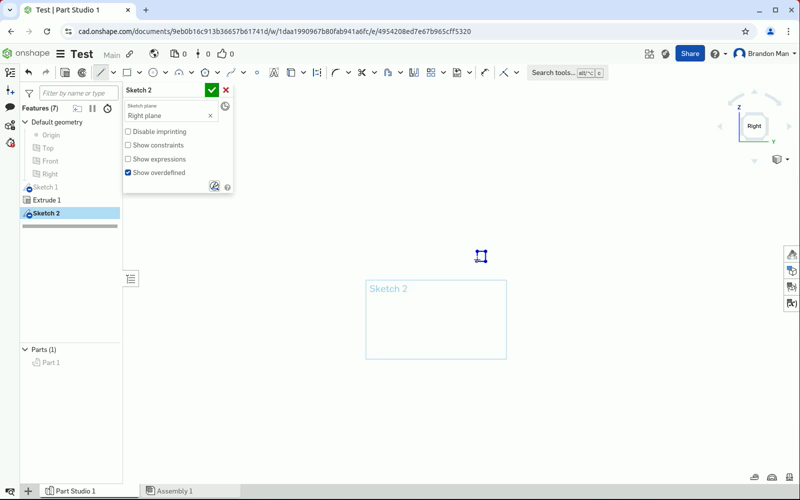
scroll(6)
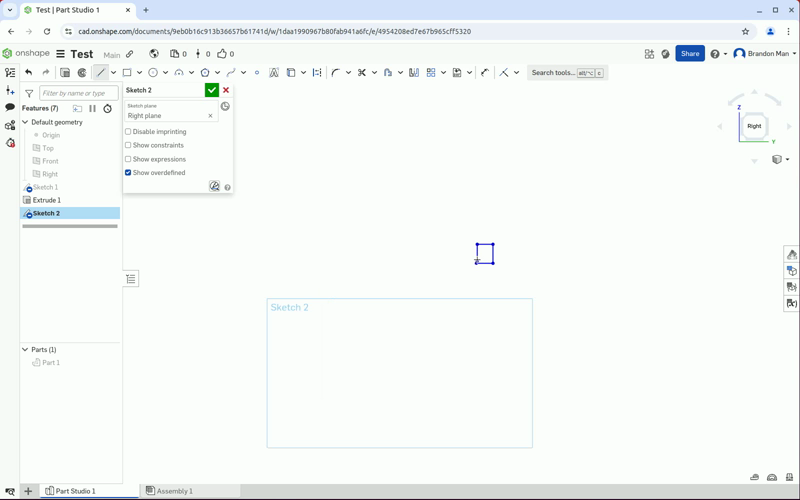
scroll(6)
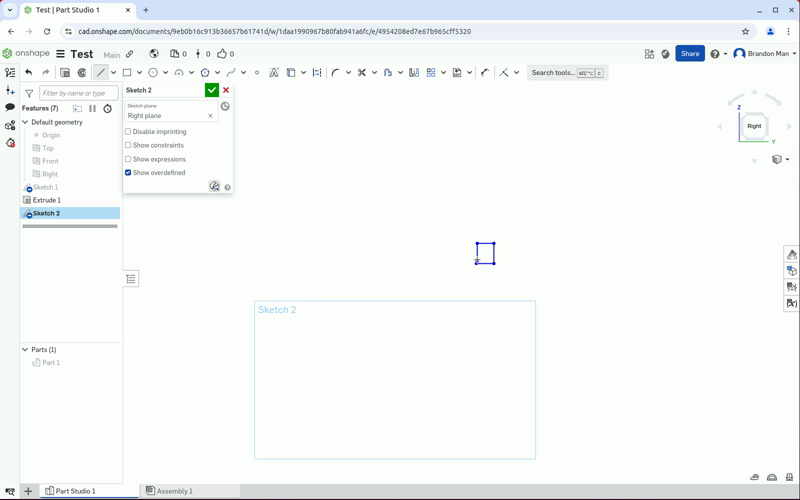
scroll(6)
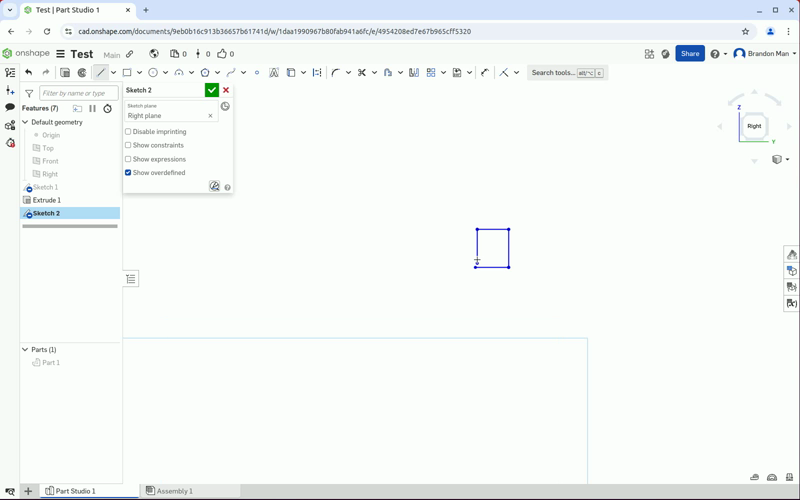
scroll(6)
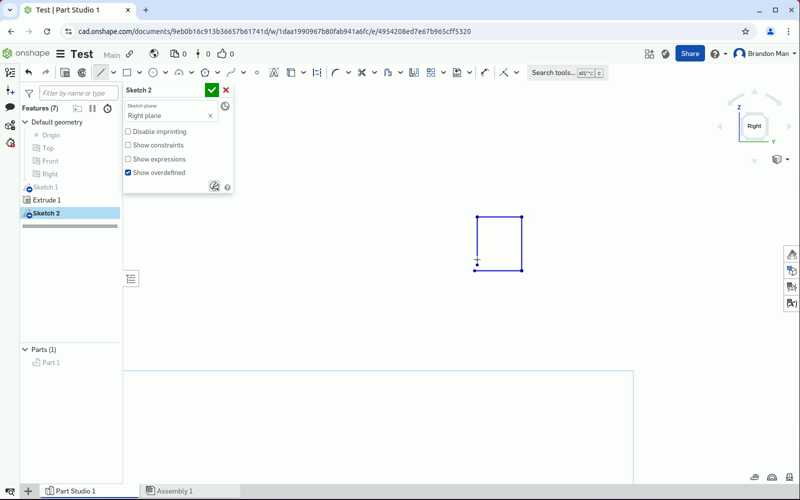
click(477, 259)
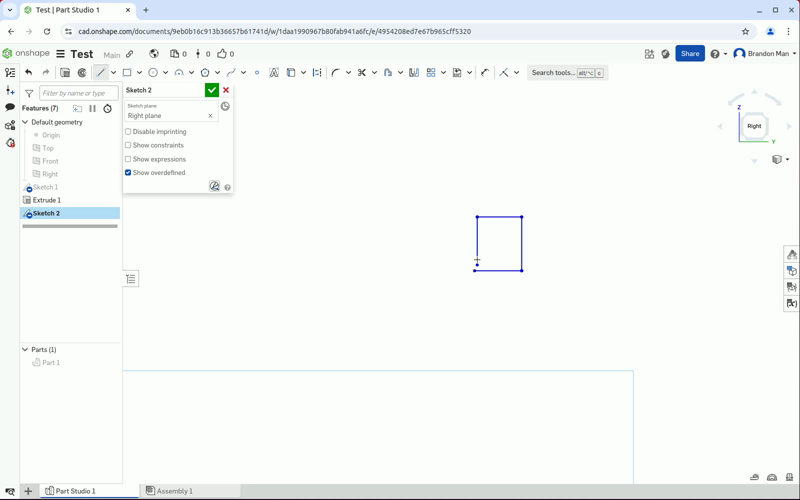
scroll(-6)
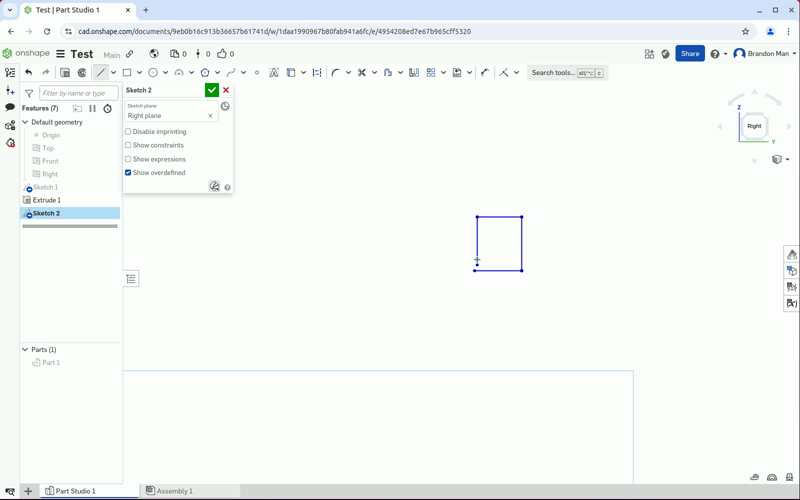
scroll(-6)
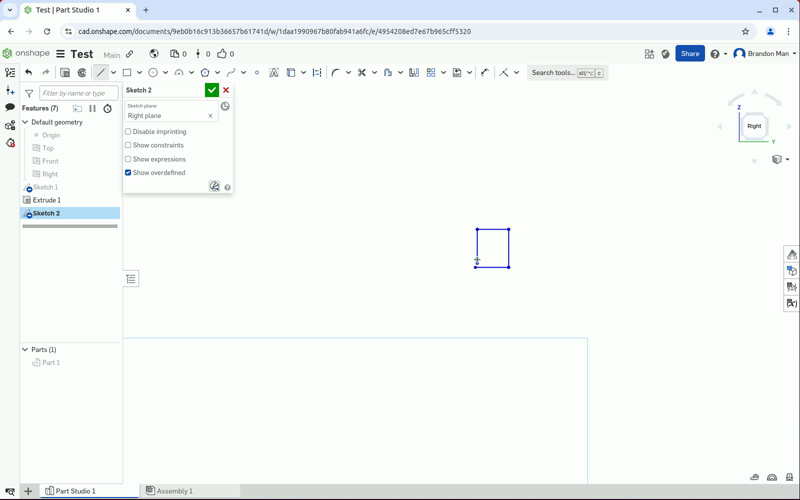
scroll(-6)
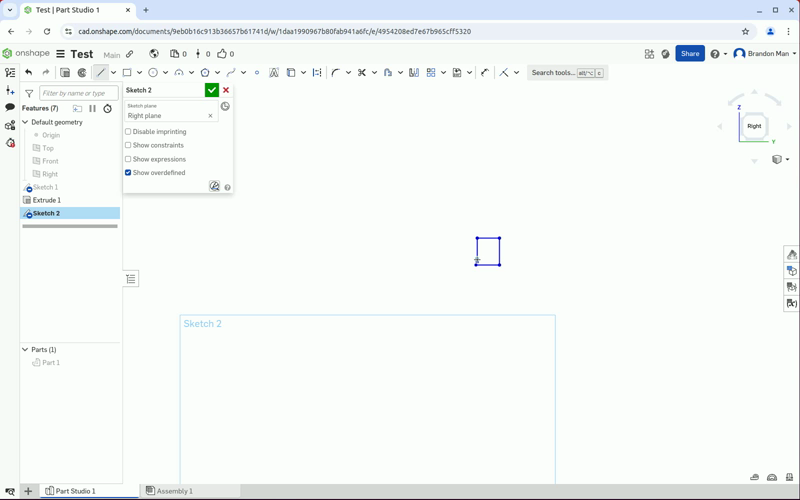
scroll(-6)
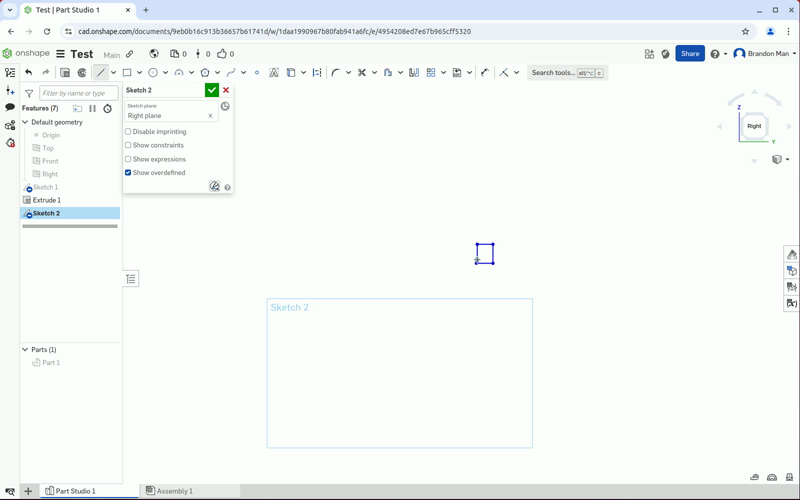
scroll(-6)
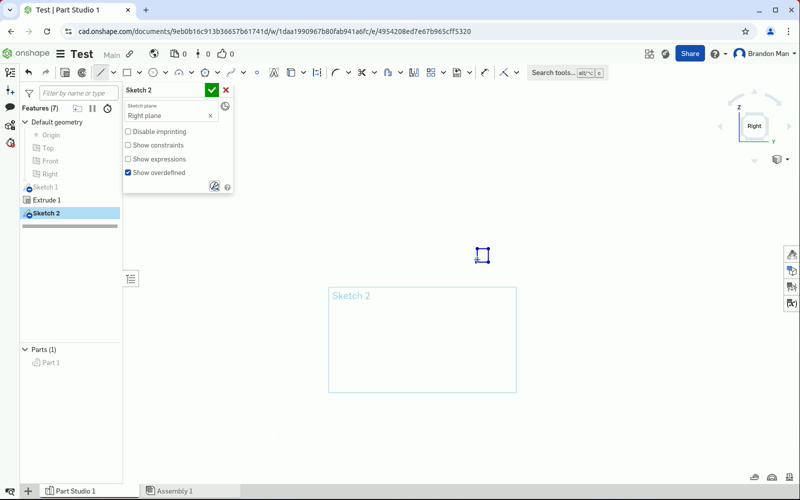
scroll(-6)
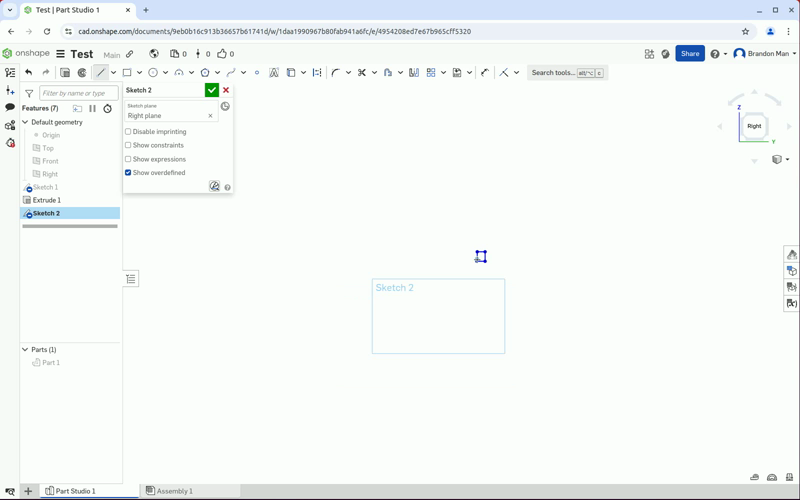
scroll(-6)
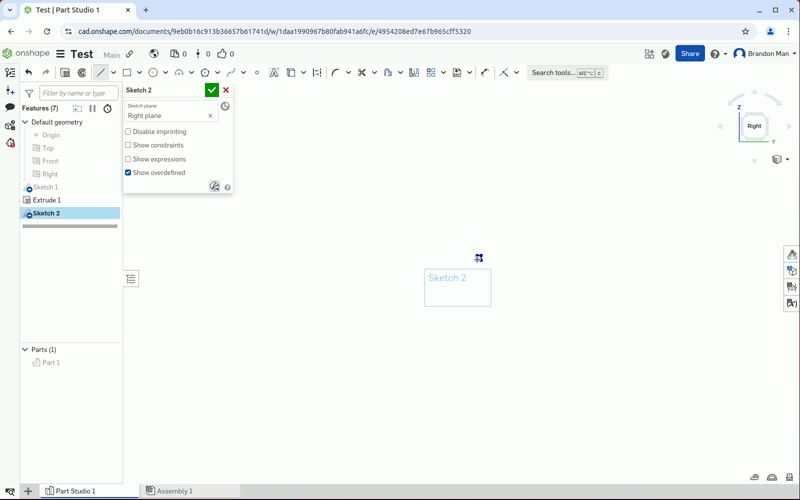
key_up(shift)
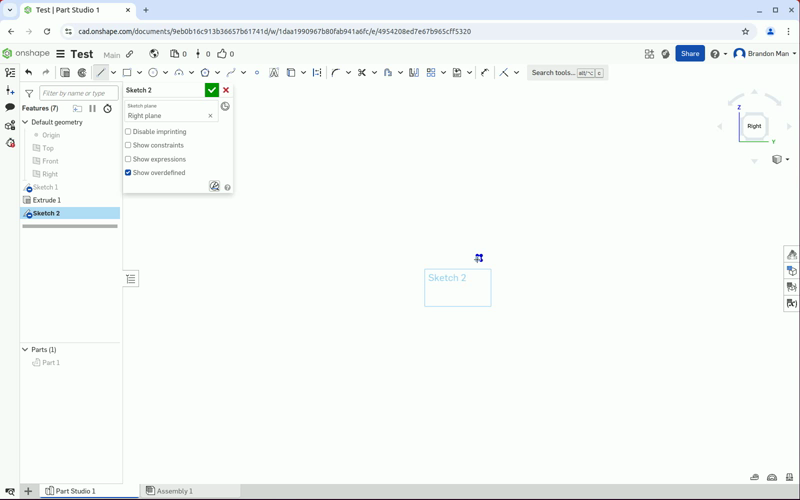
key_down(shift)
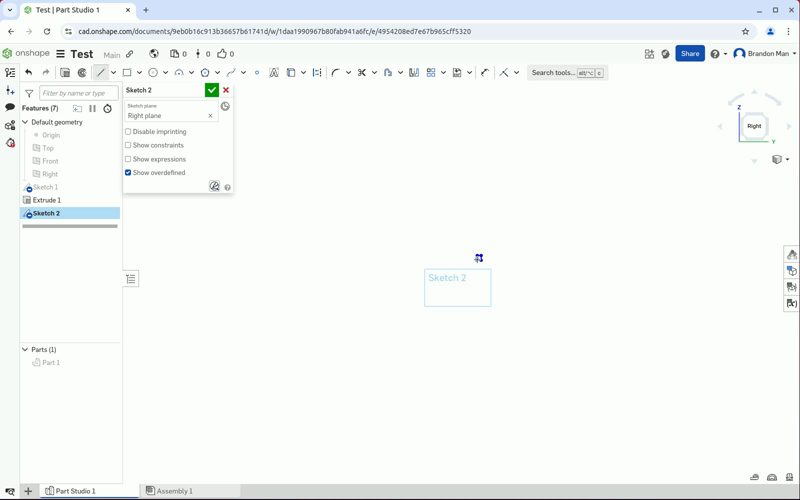
mouse_move(507, 259)
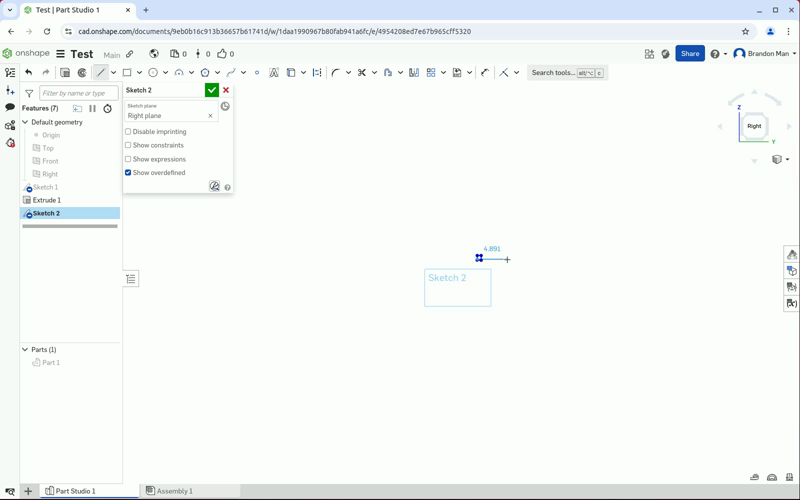
mouse_move(480, 259)
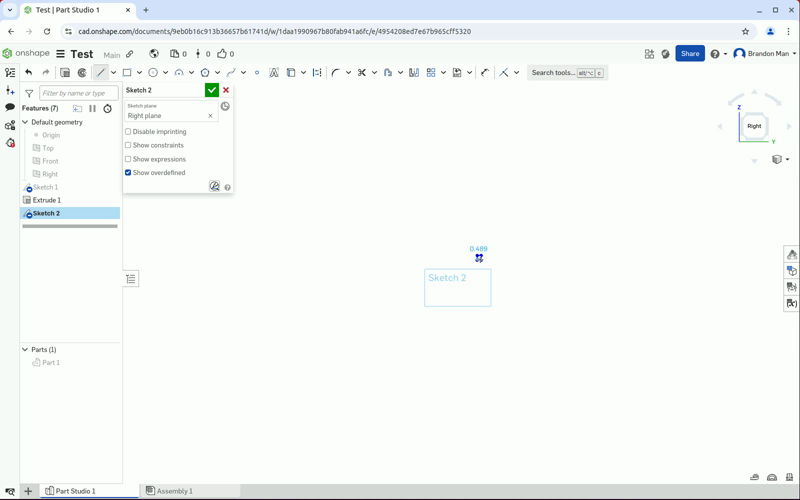
scroll(6)
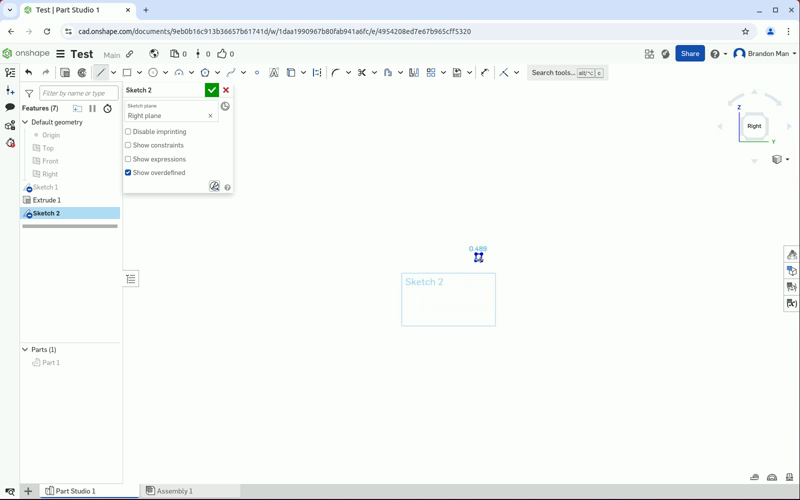
scroll(6)
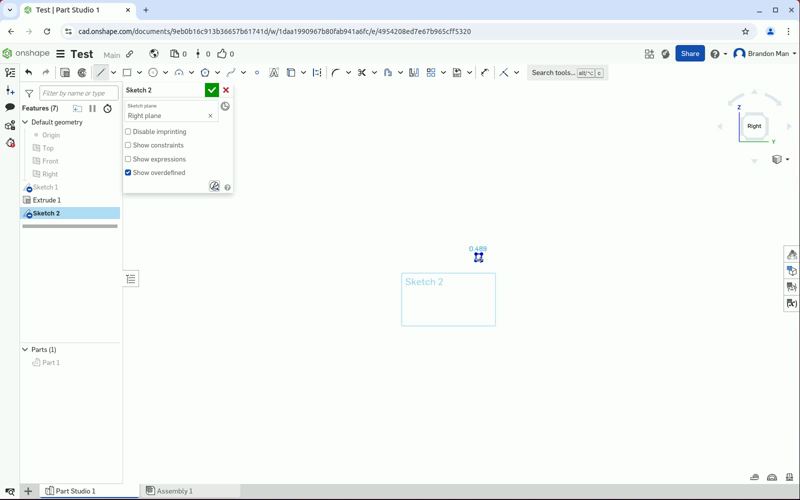
scroll(6)
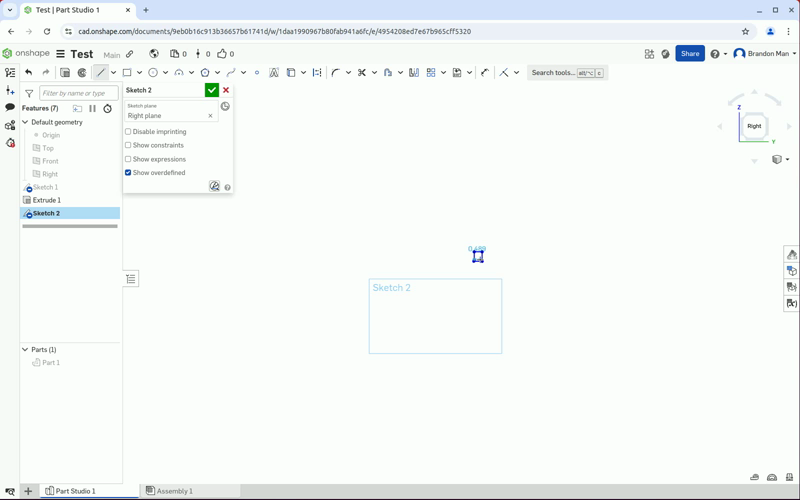
scroll(6)
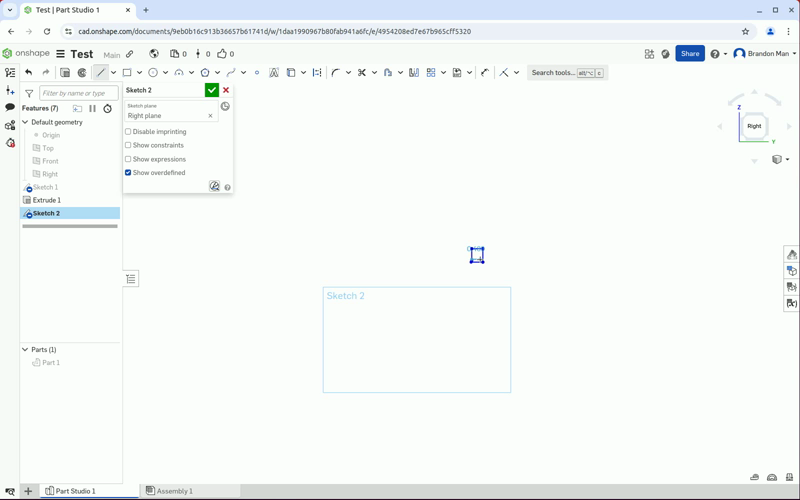
scroll(6)
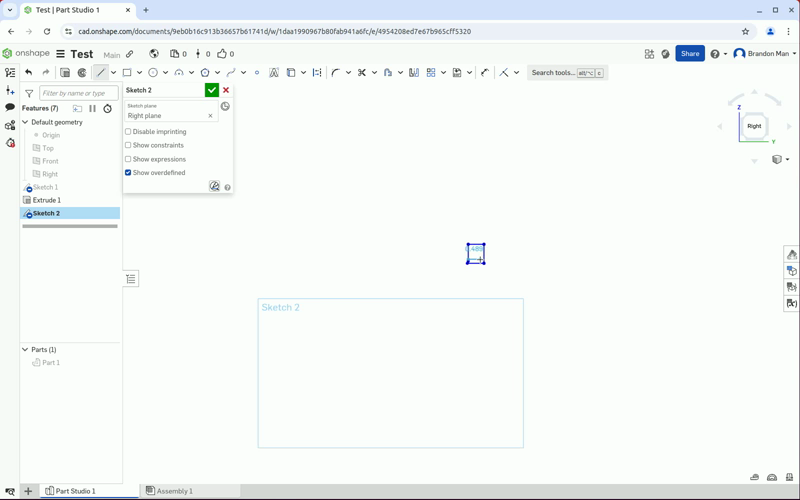
scroll(6)
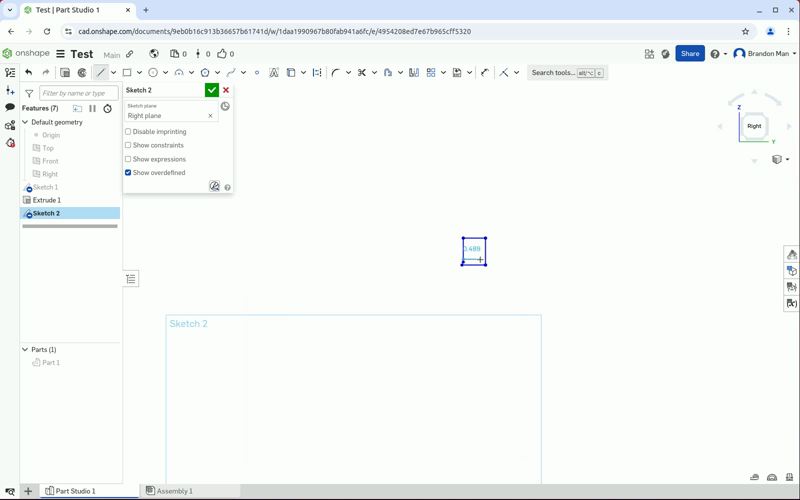
scroll(6)
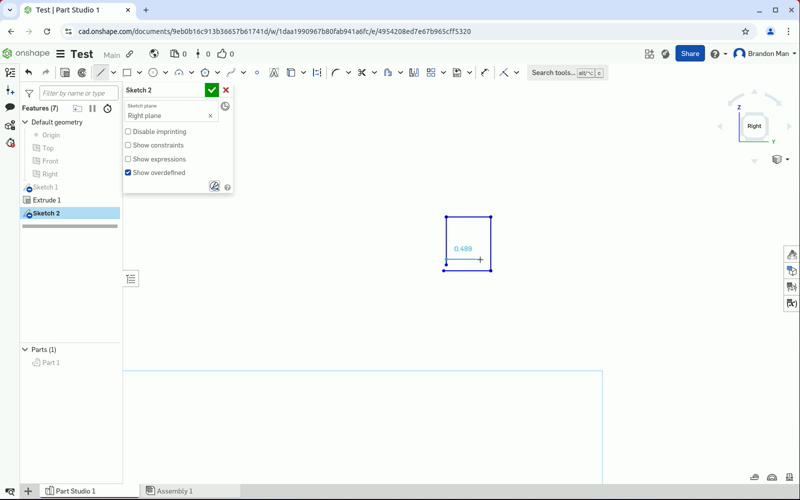
click(480, 259)
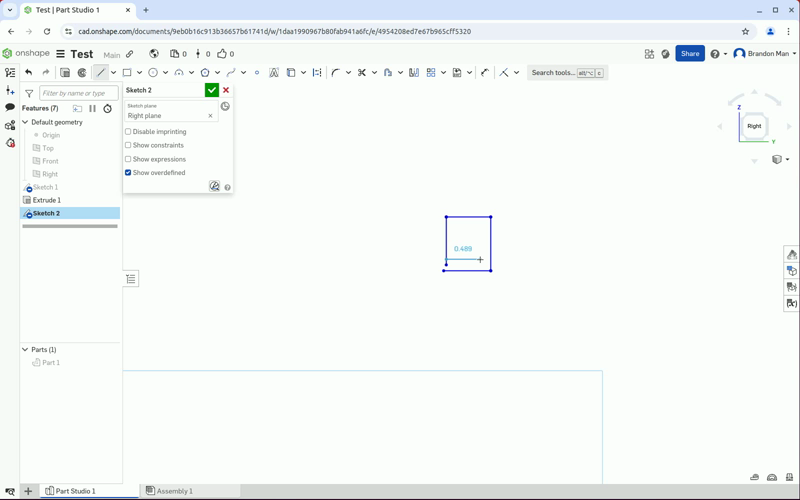
scroll(-6)
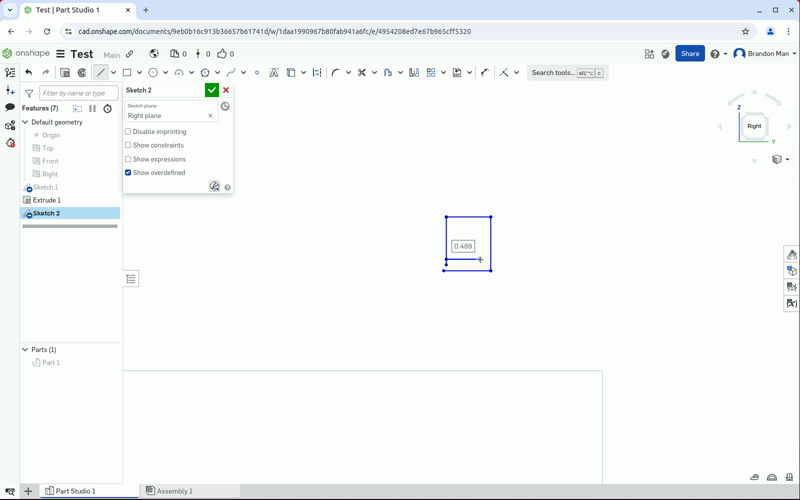
scroll(-6)
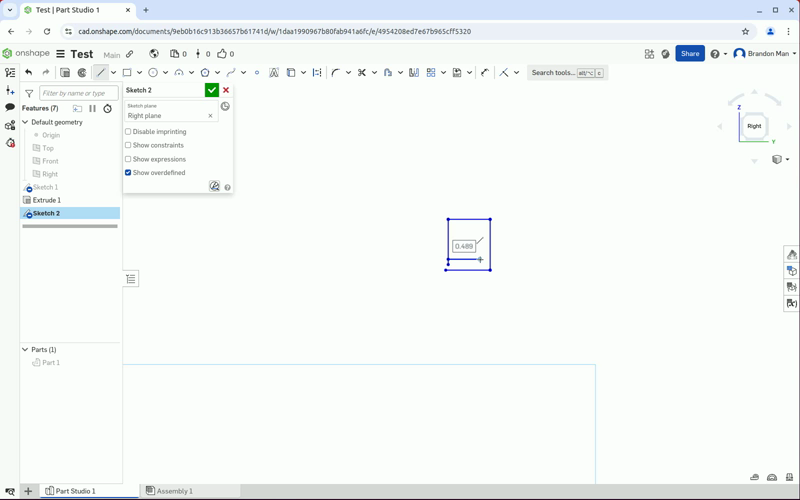
scroll(-6)
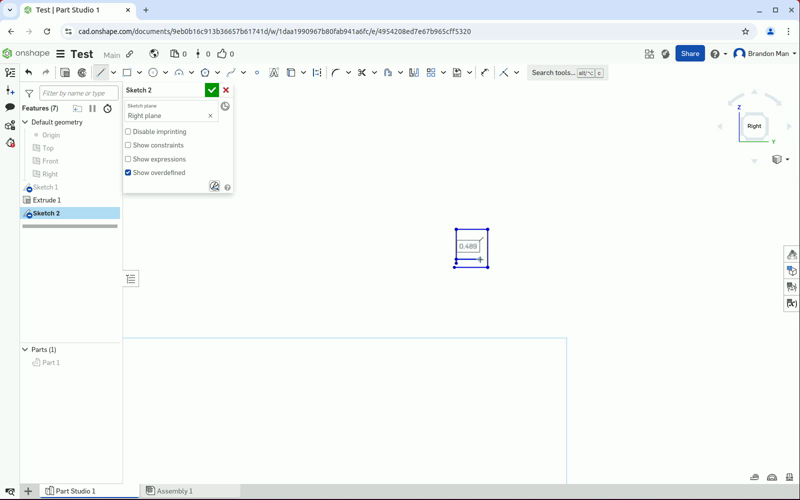
scroll(-6)
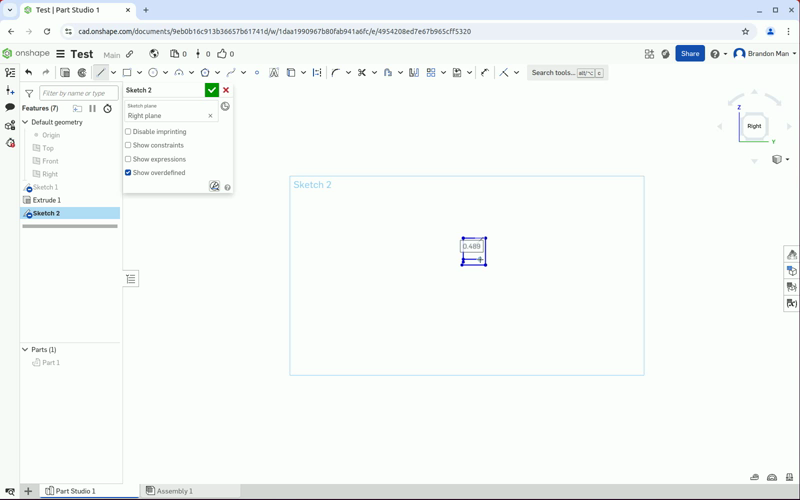
scroll(-6)
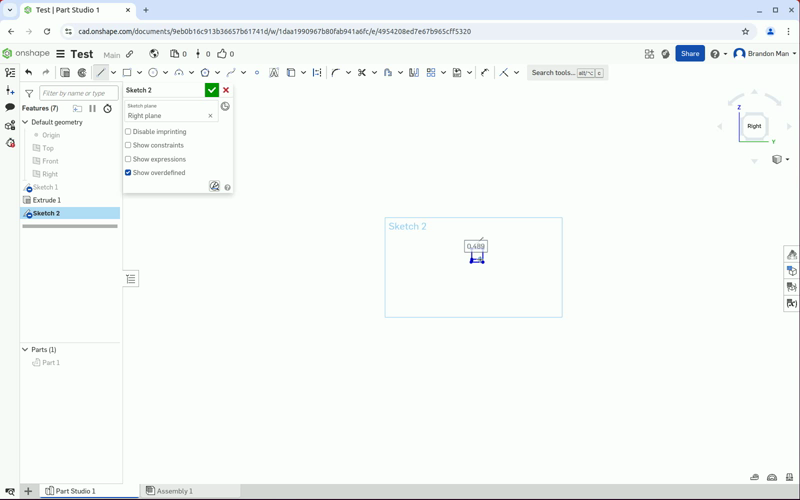
scroll(-6)
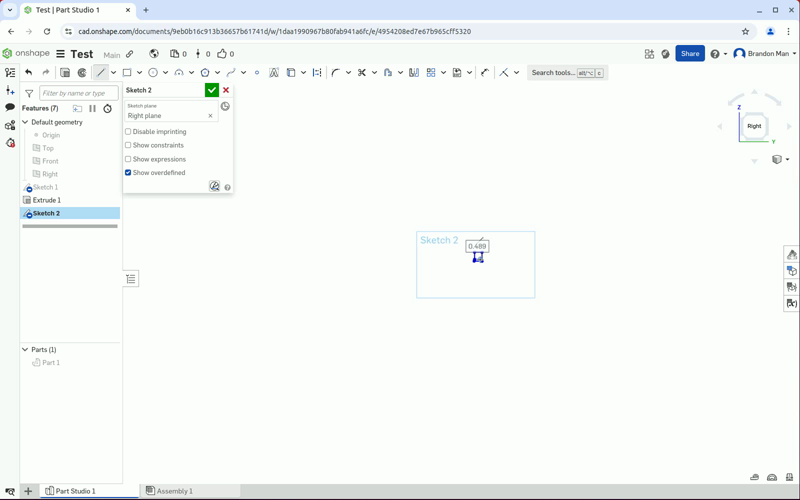
scroll(-6)
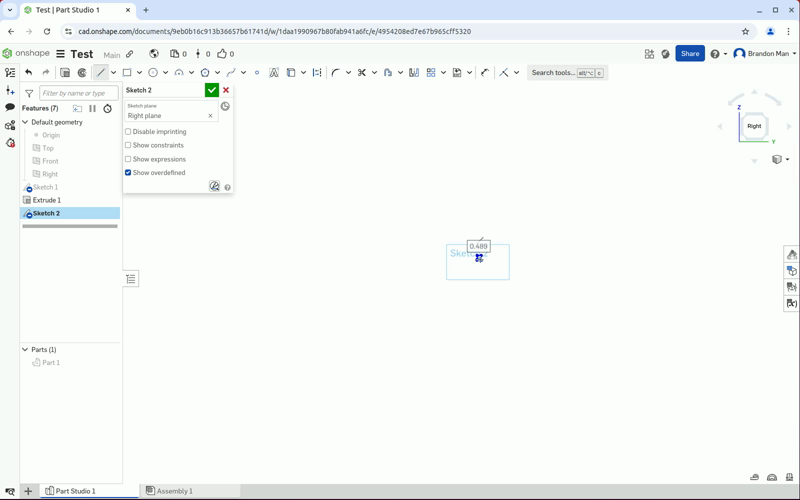
key_up(shift)
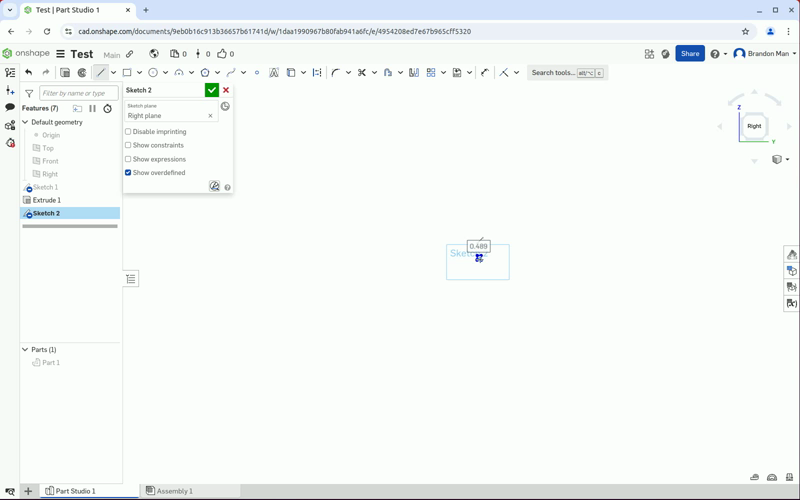
key_down(shift)
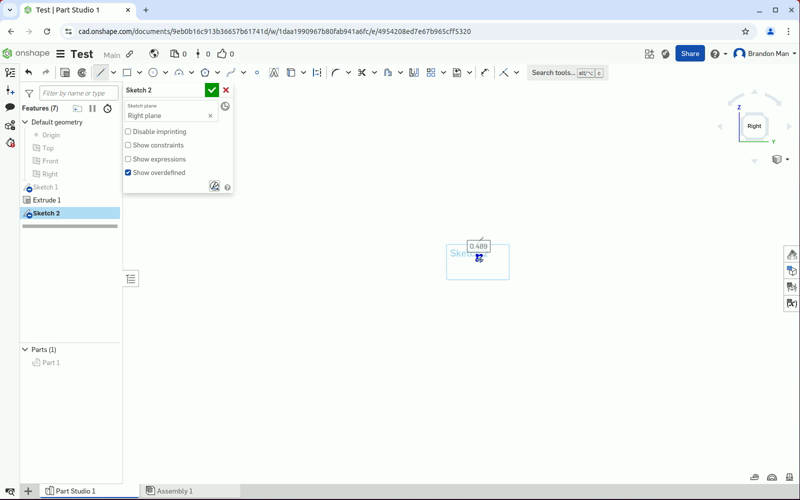
mouse_move(510, 259)
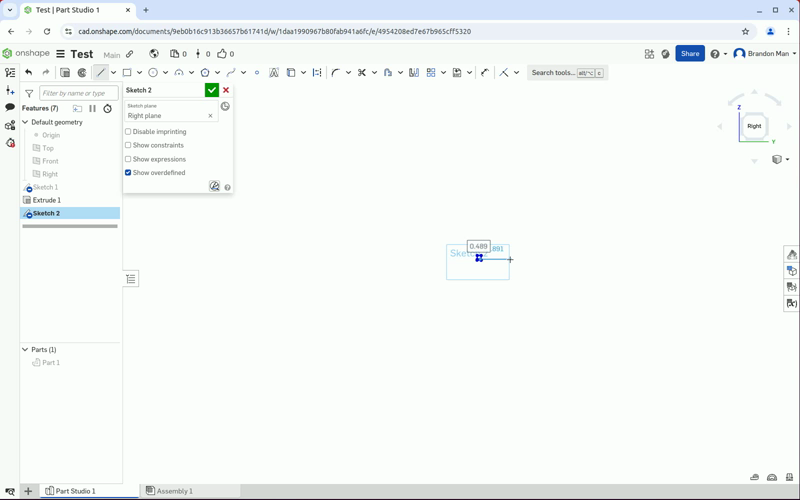
mouse_move(480, 256)
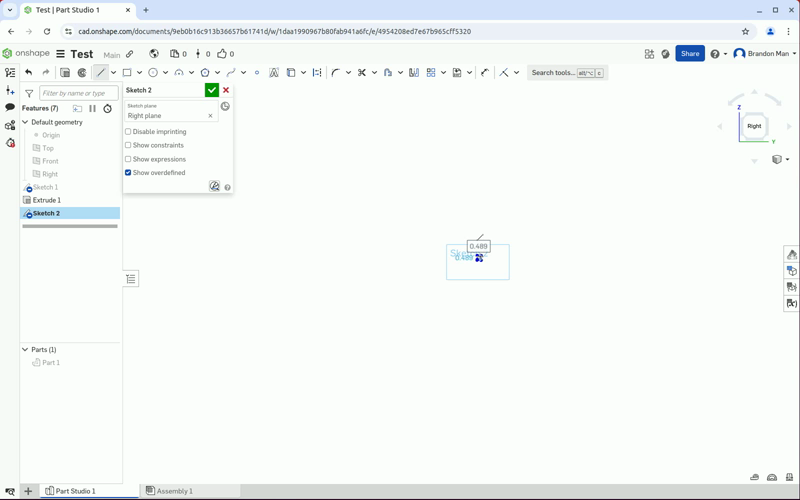
scroll(6)
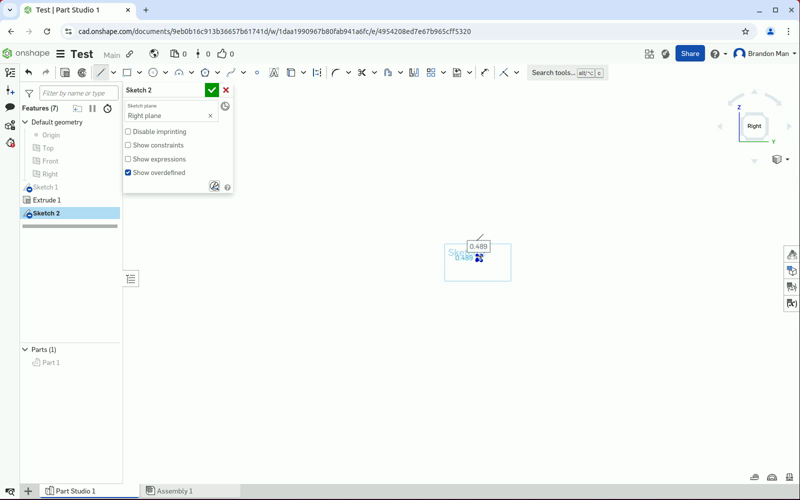
scroll(6)
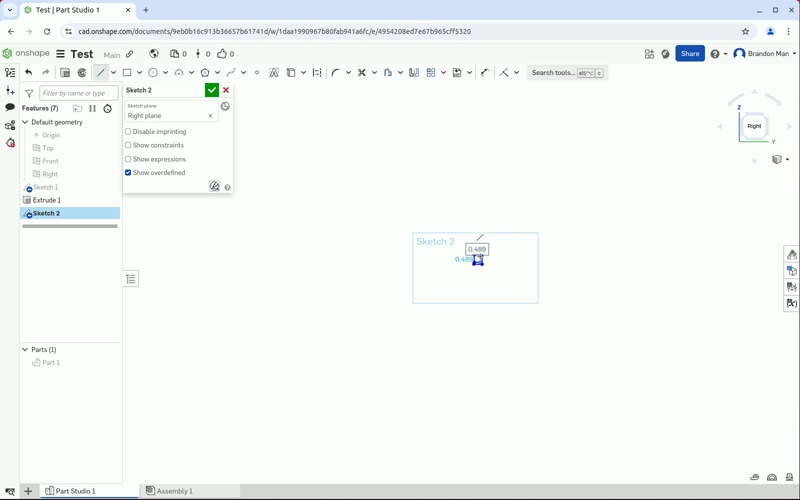
scroll(6)
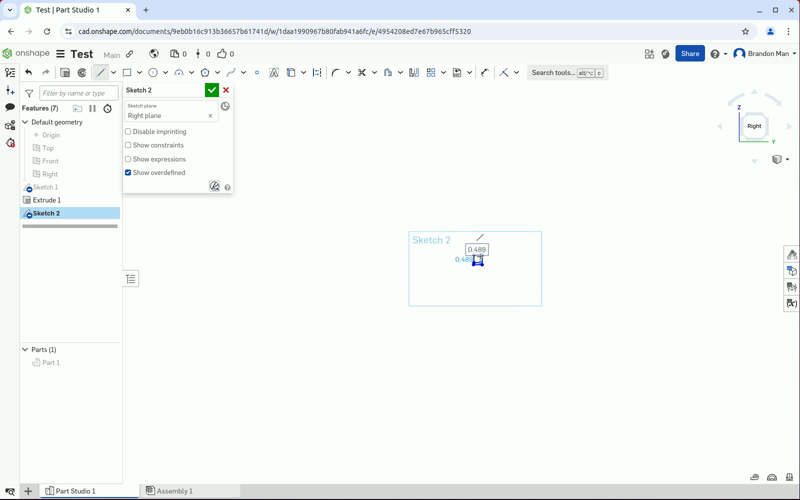
scroll(6)
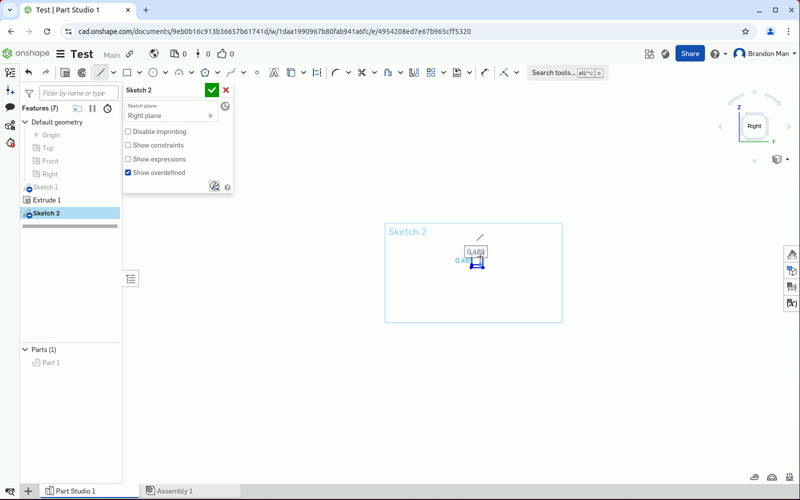
scroll(6)
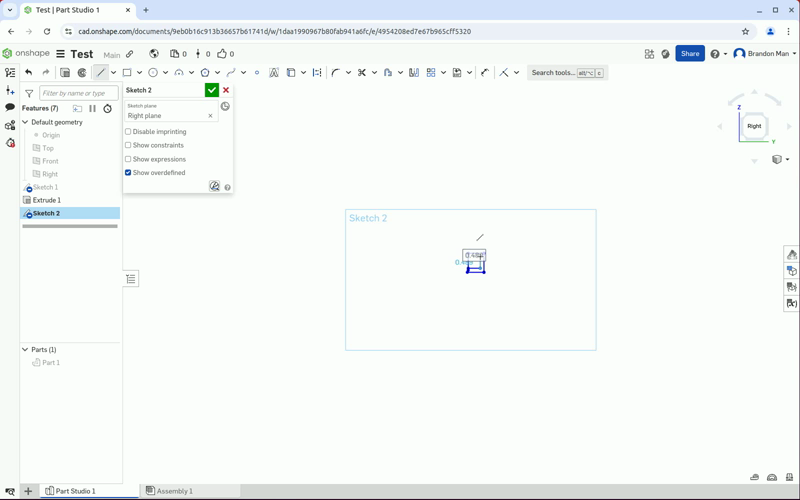
scroll(6)
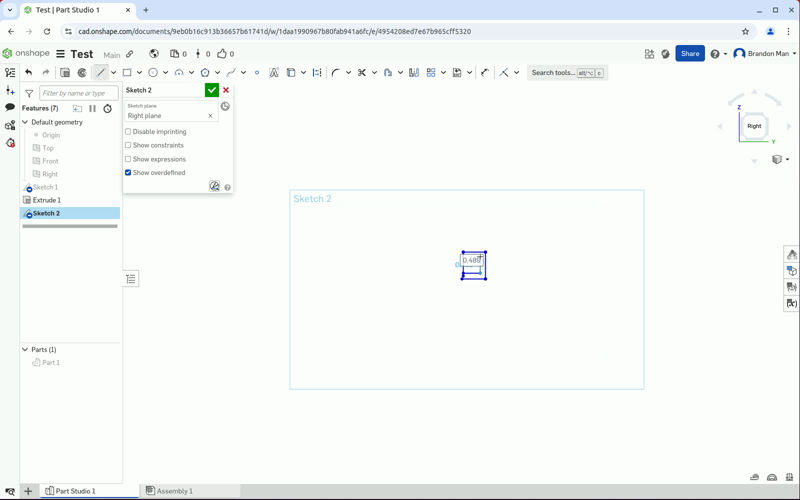
scroll(6)
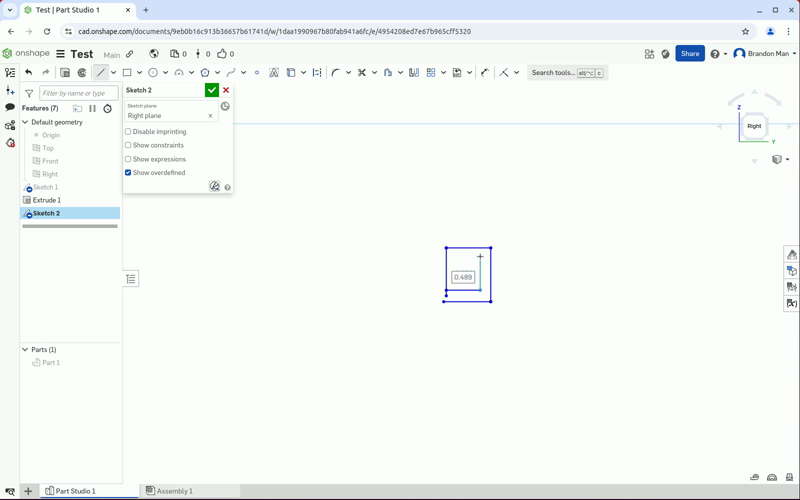
click(480, 256)
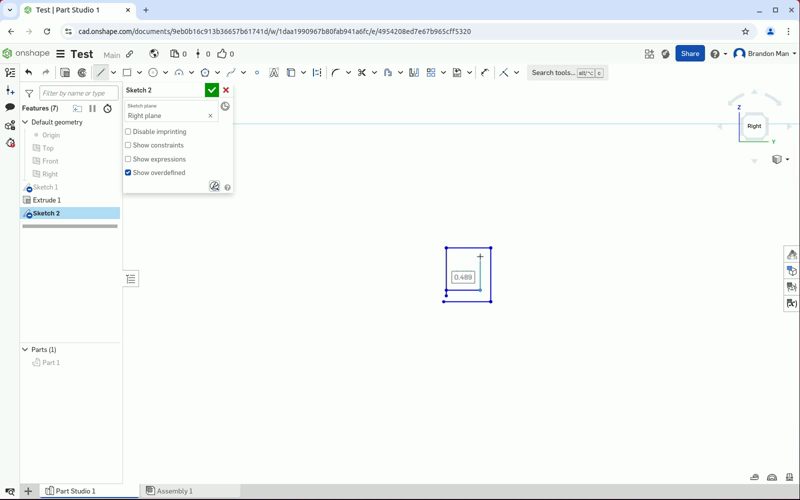
scroll(-6)
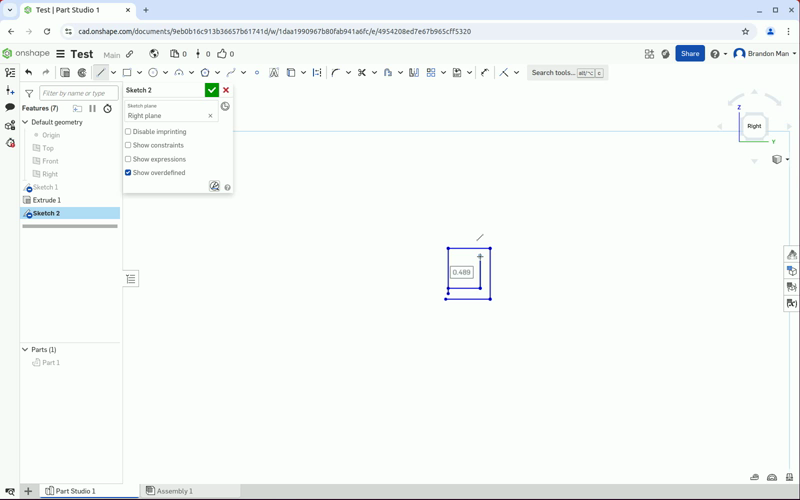
scroll(-6)
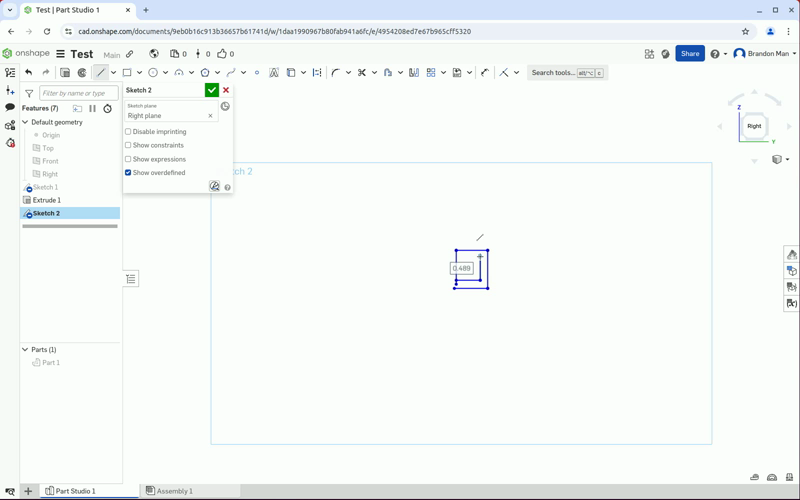
scroll(-6)
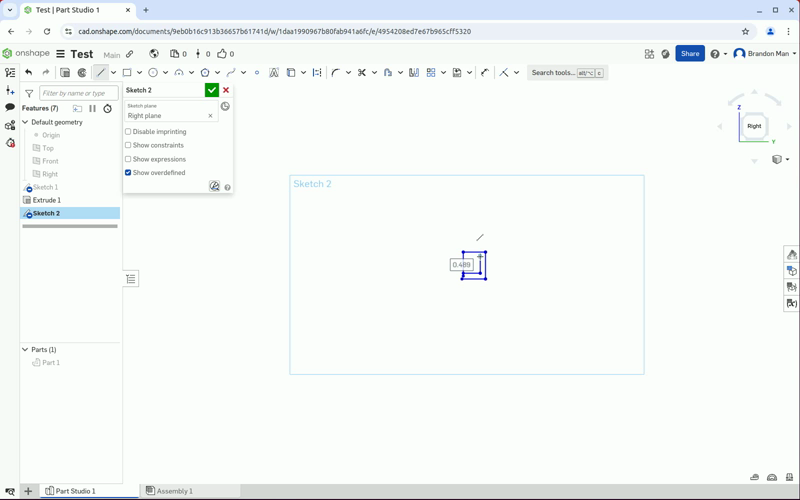
scroll(-6)
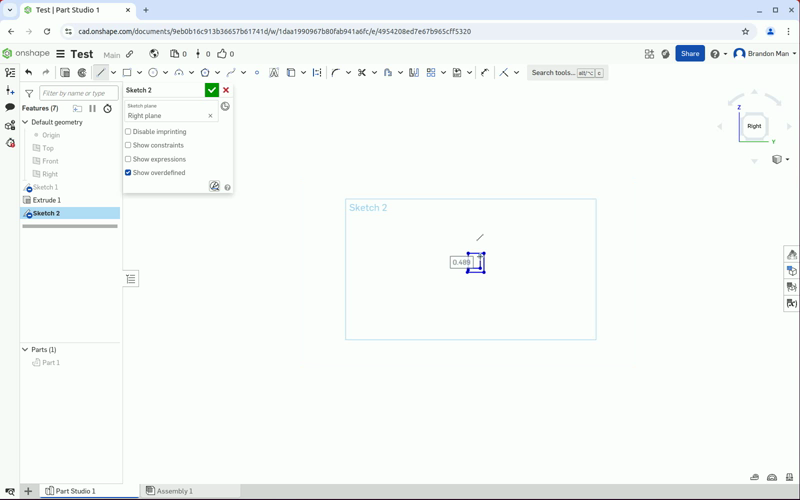
scroll(-6)
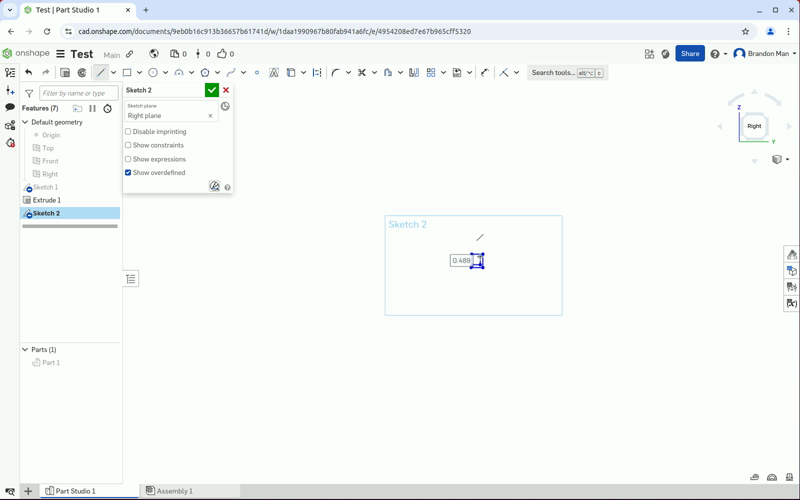
scroll(-6)
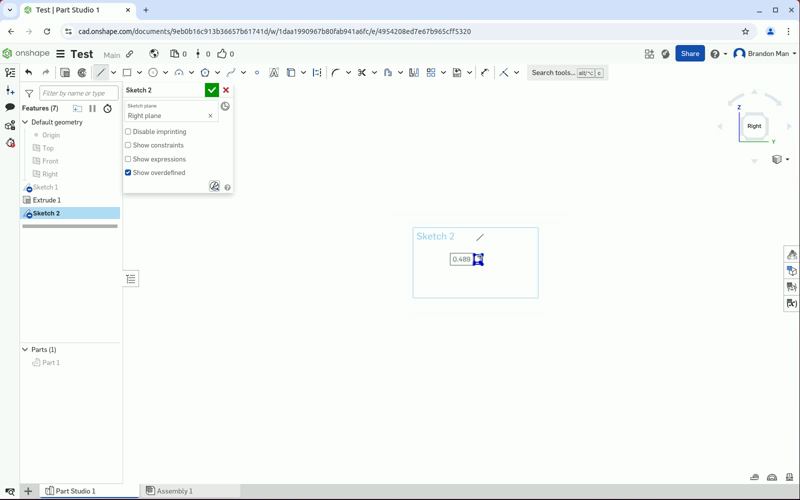
scroll(-6)
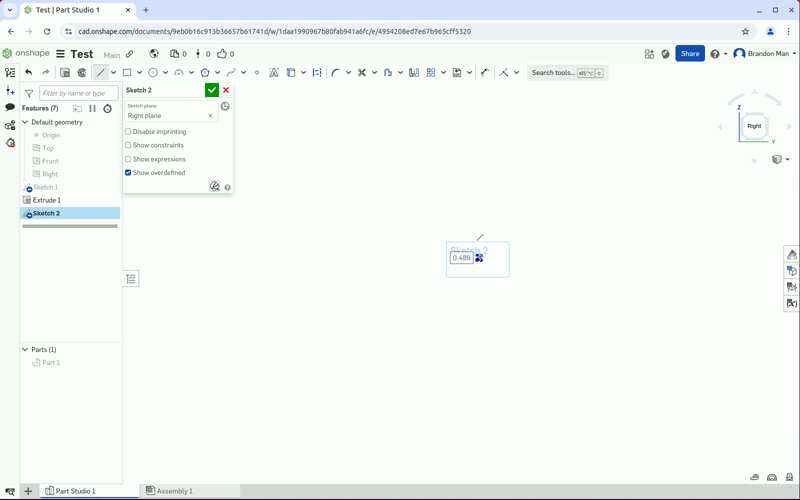
key_up(shift)
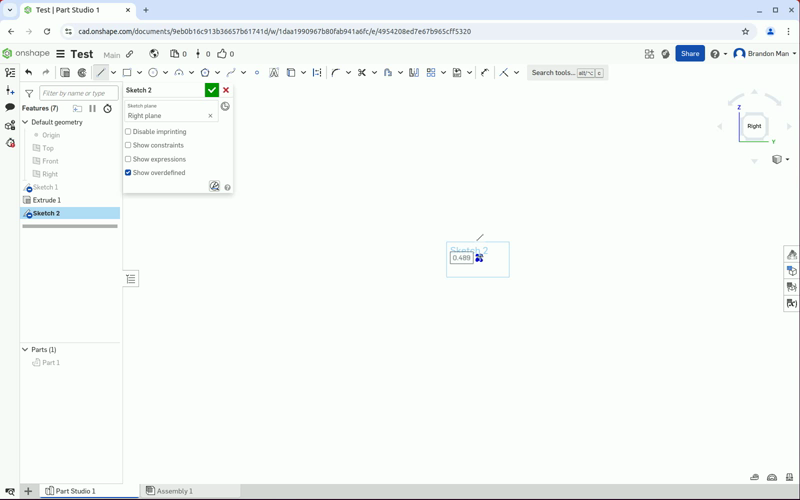
key_down(shift)
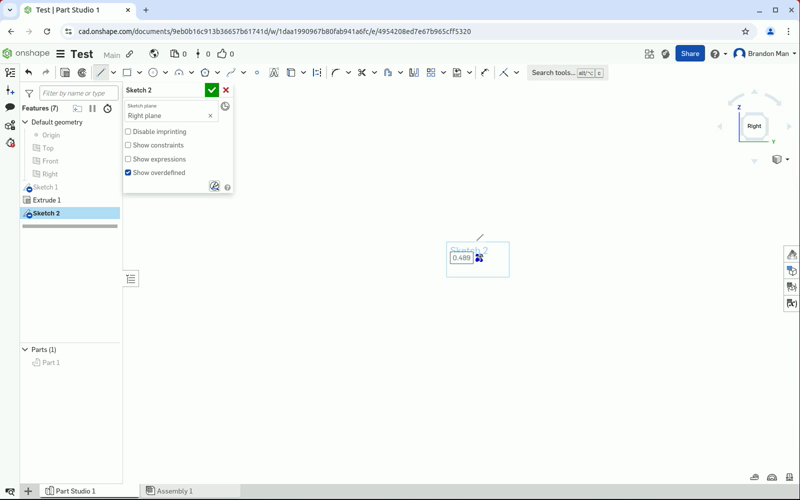
mouse_move(510, 256)
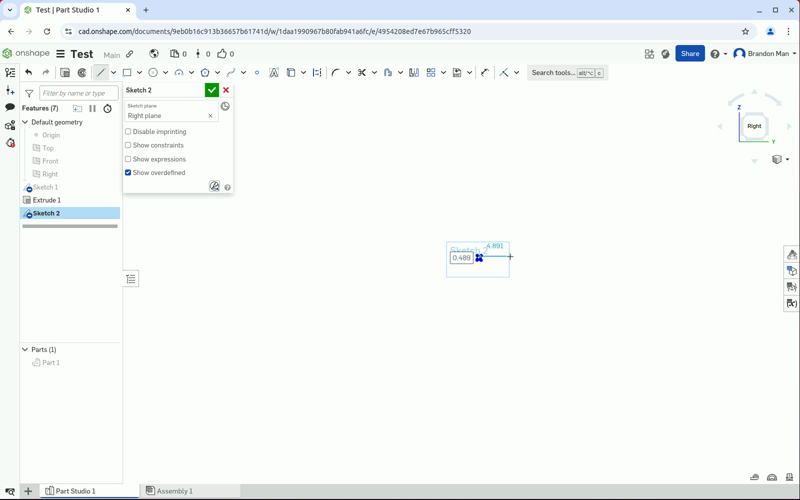
mouse_move(477, 256)
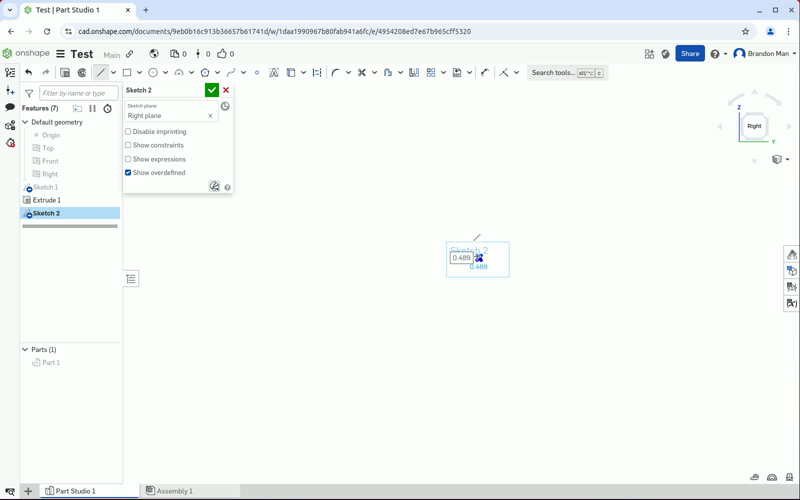
scroll(6)
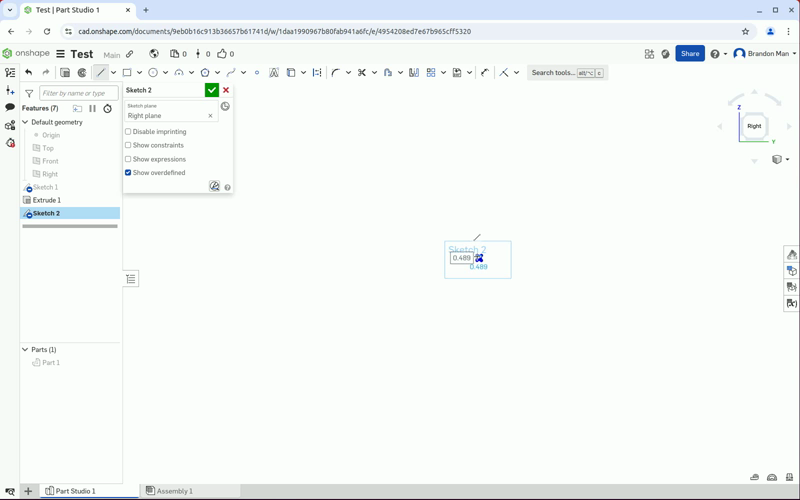
scroll(6)
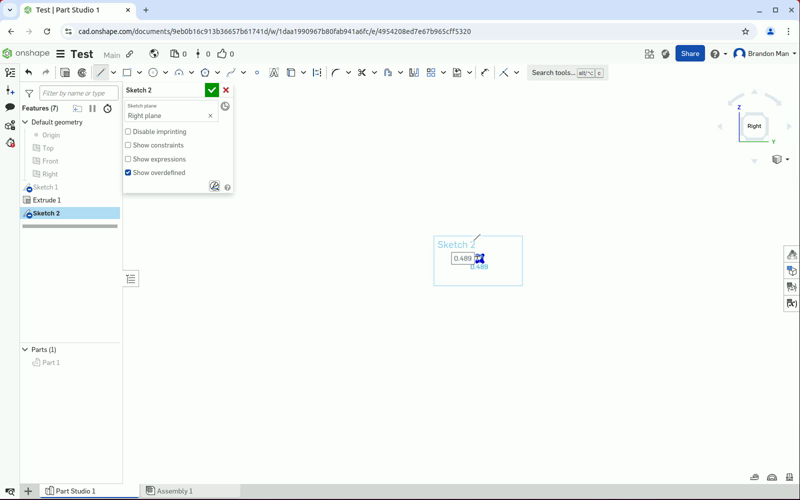
scroll(6)
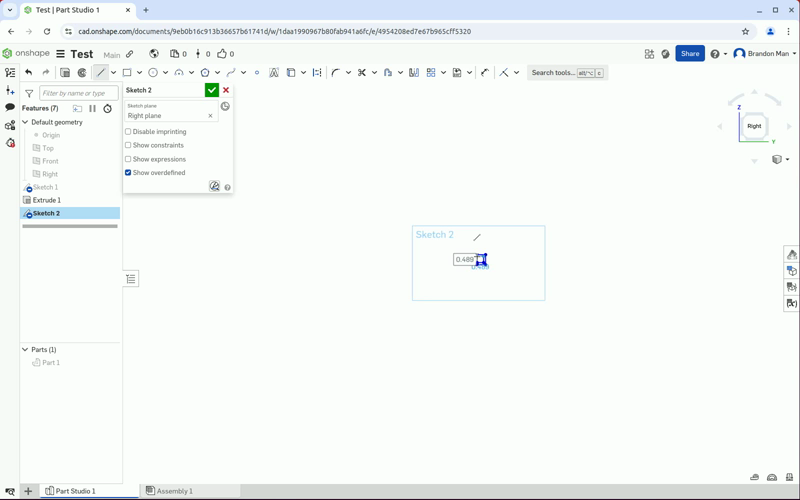
scroll(6)
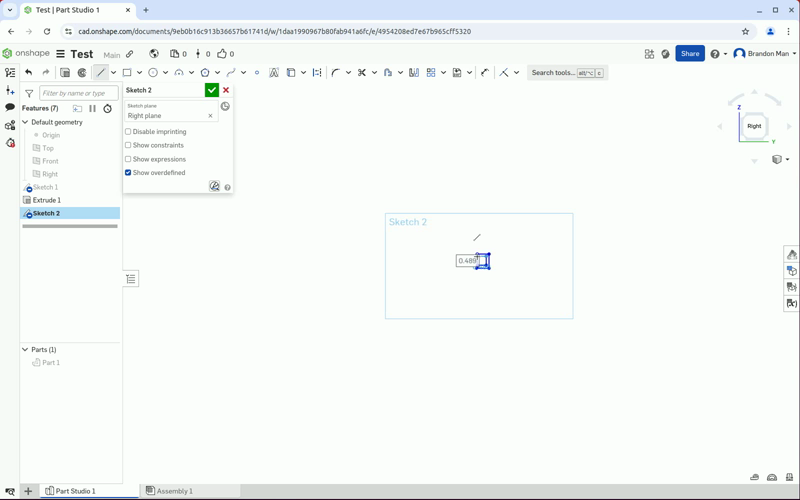
scroll(6)
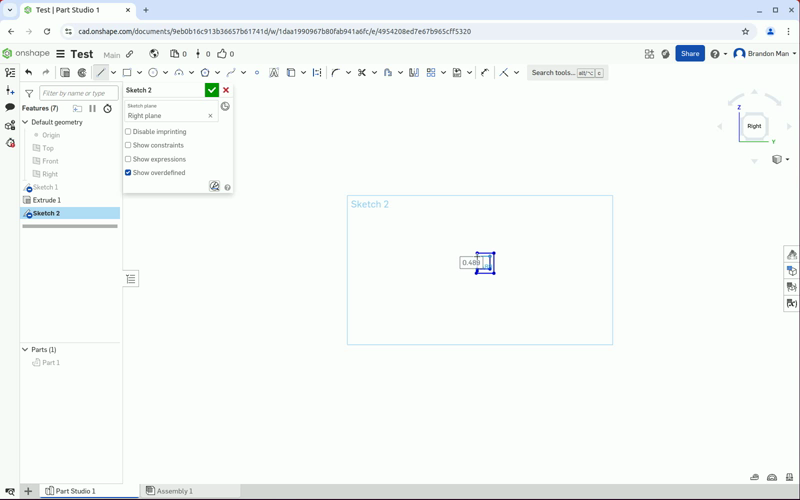
scroll(6)
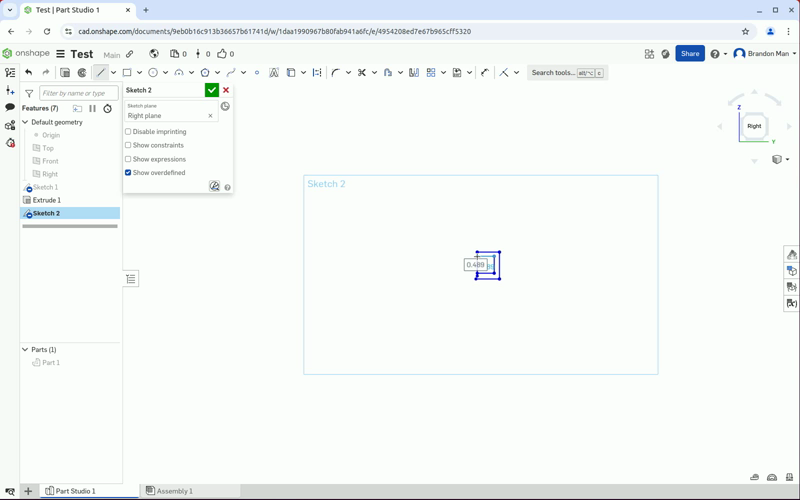
scroll(6)
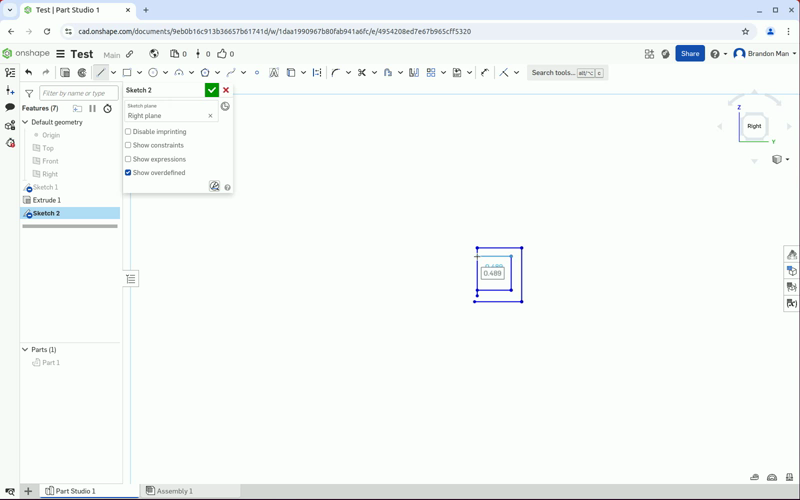
click(477, 256)
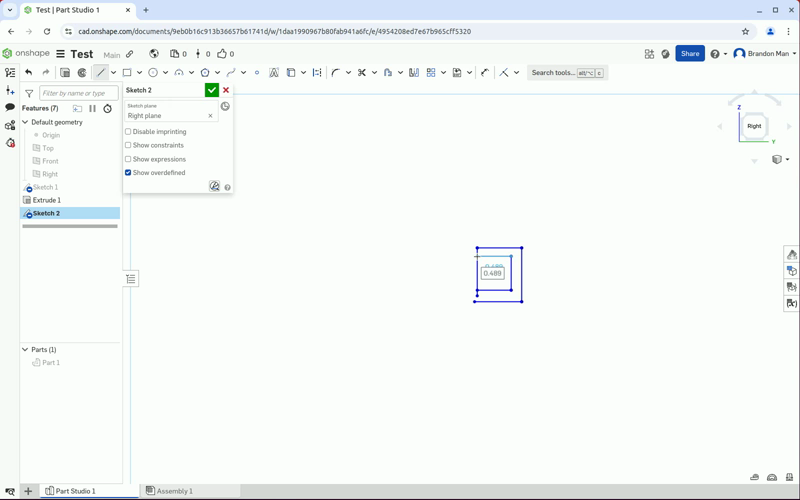
scroll(-6)
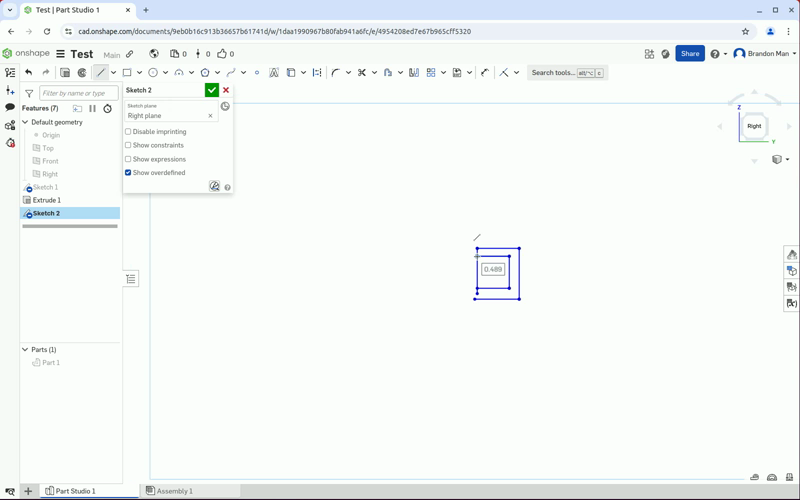
scroll(-6)
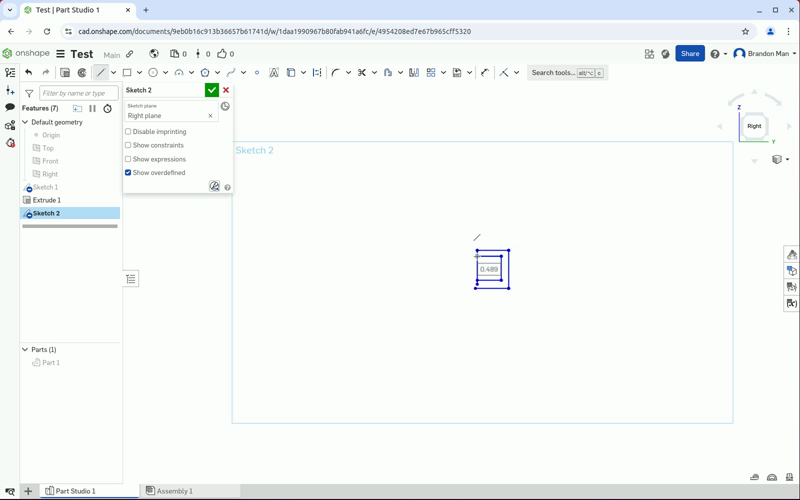
scroll(-6)
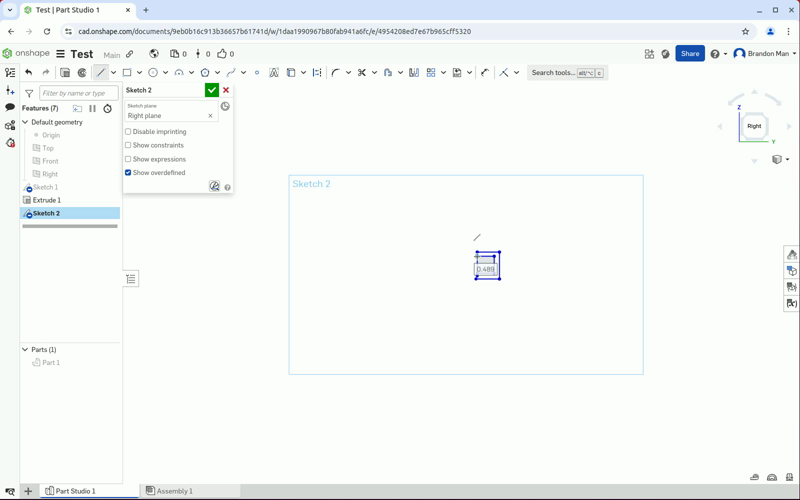
scroll(-6)
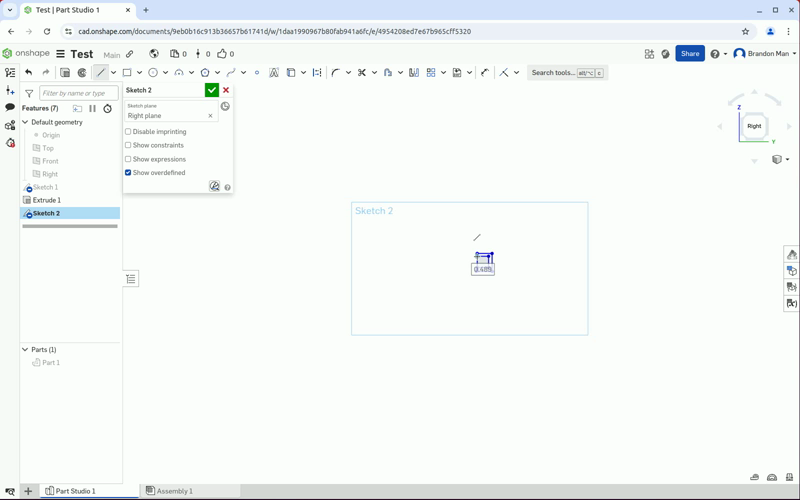
scroll(-6)
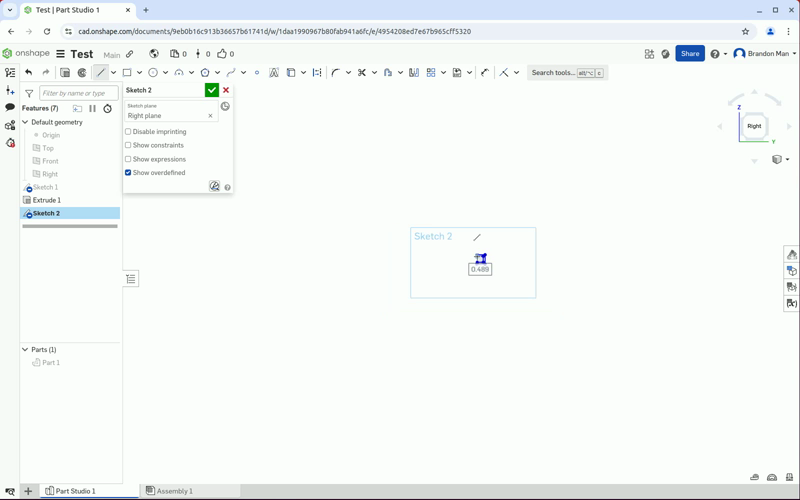
scroll(-6)
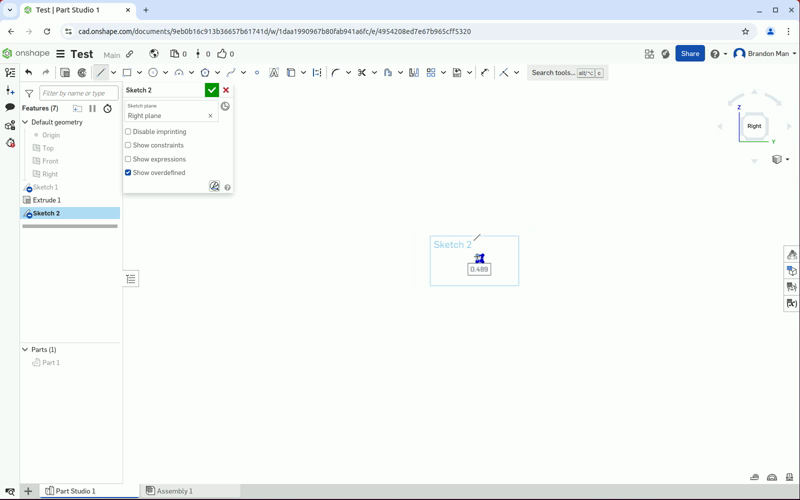
scroll(-6)
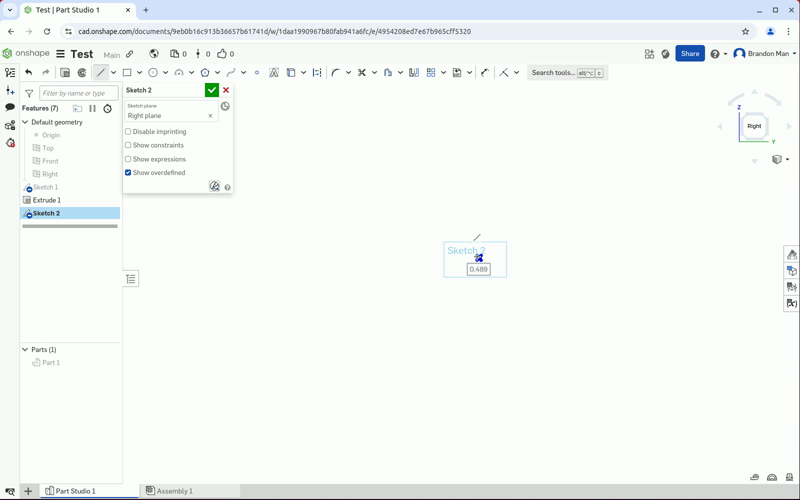
key_up(shift)
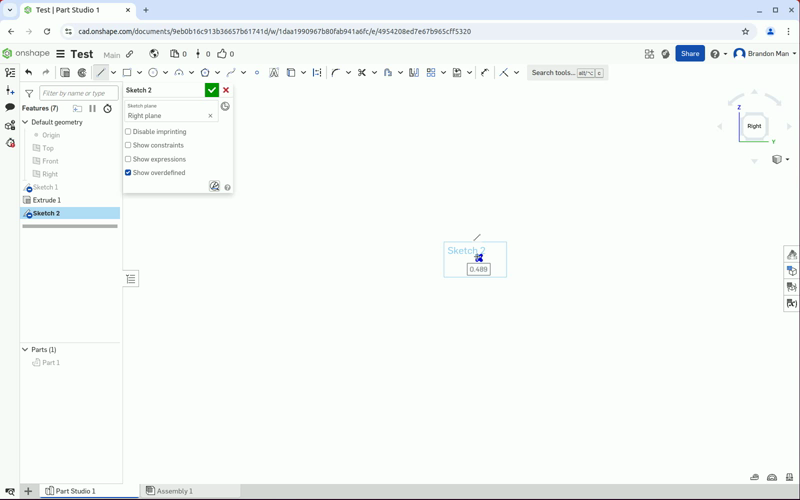
mouse_move(507, 256)
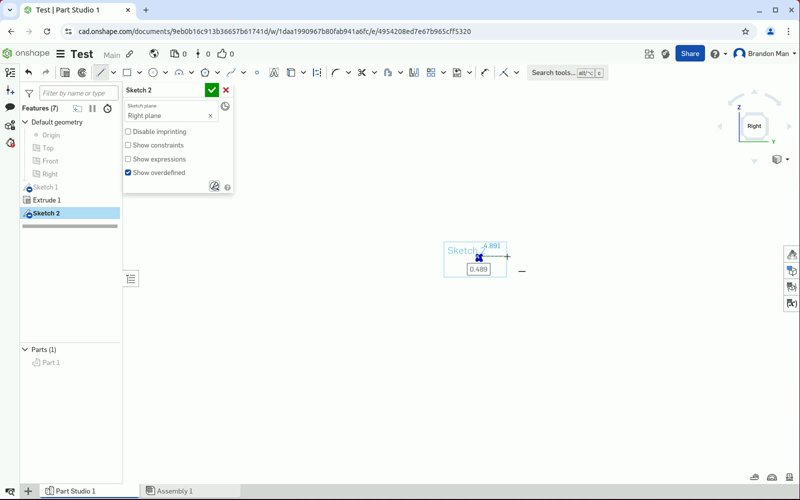
key_down(shift)
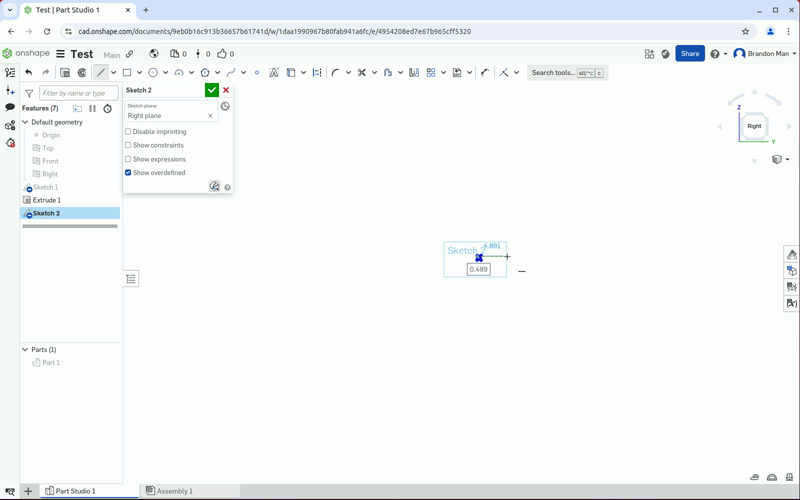
mouse_move(477, 259)
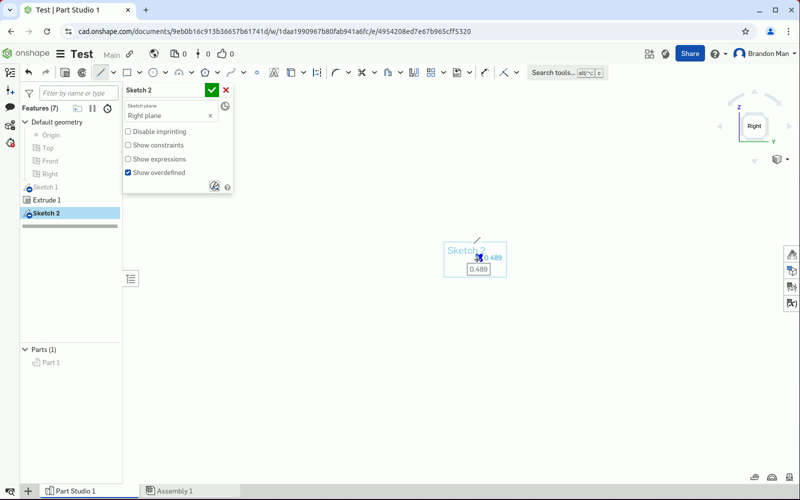
scroll(6)
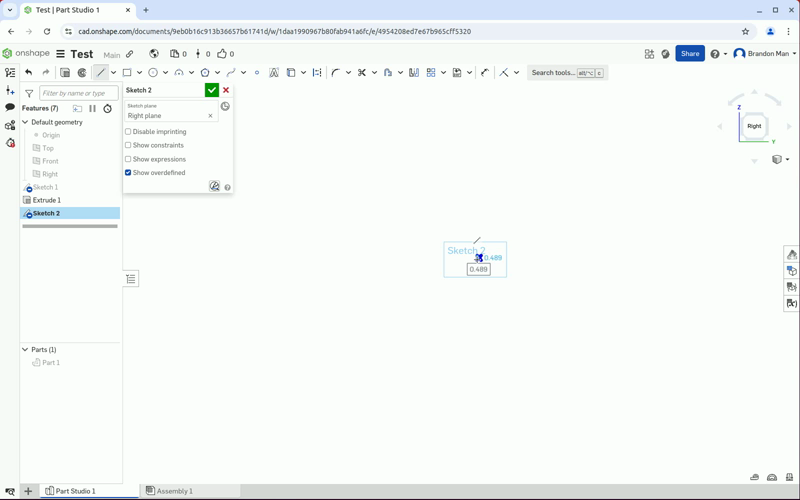
scroll(6)
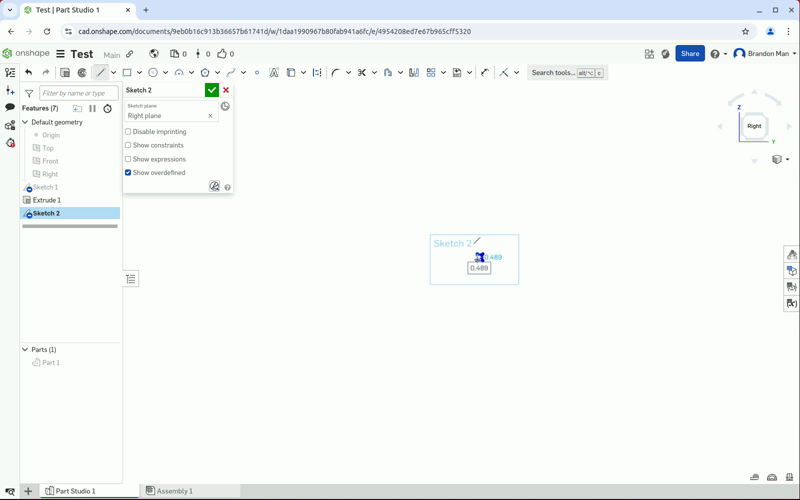
scroll(6)
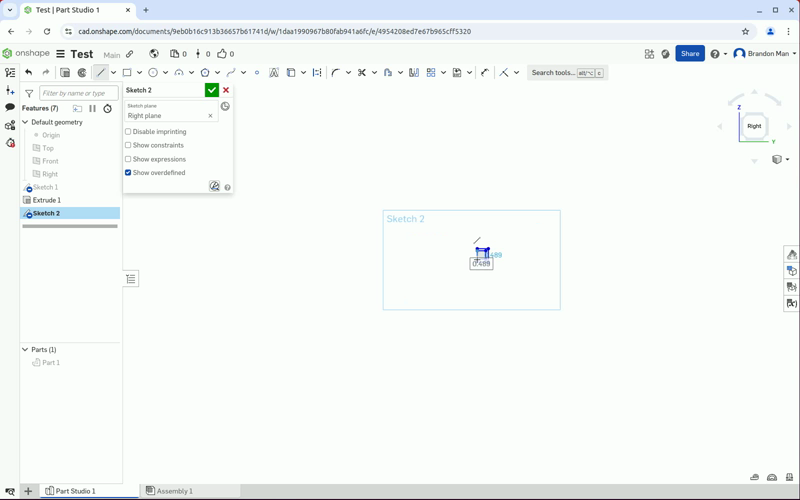
scroll(6)
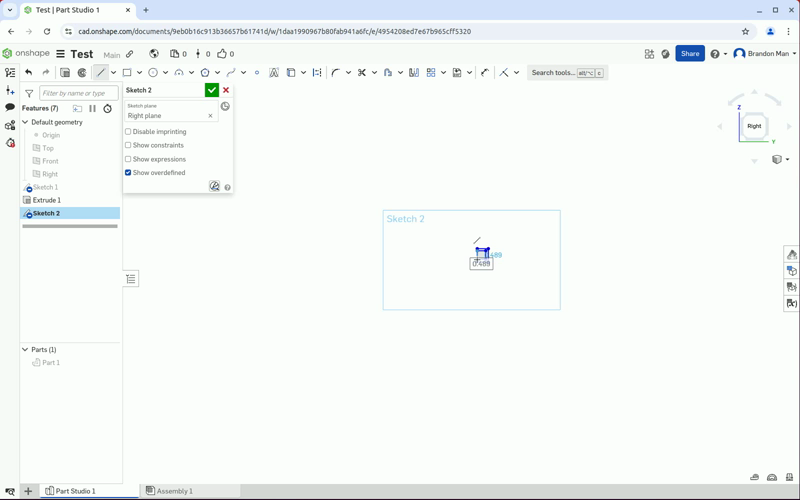
scroll(6)
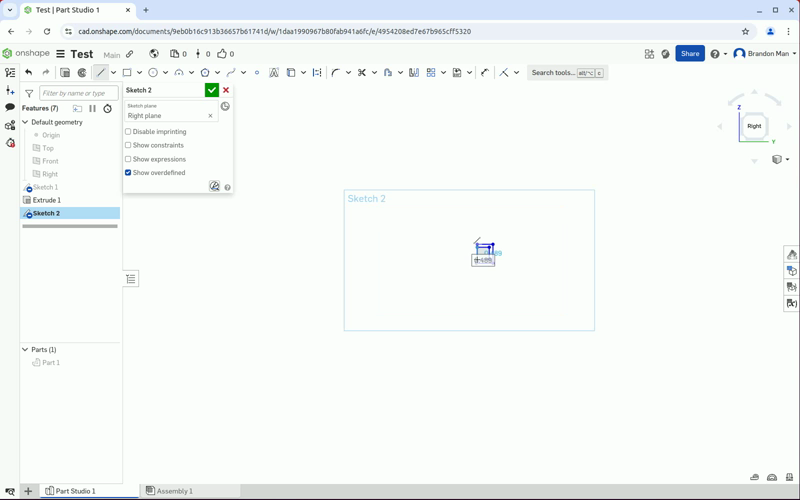
scroll(6)
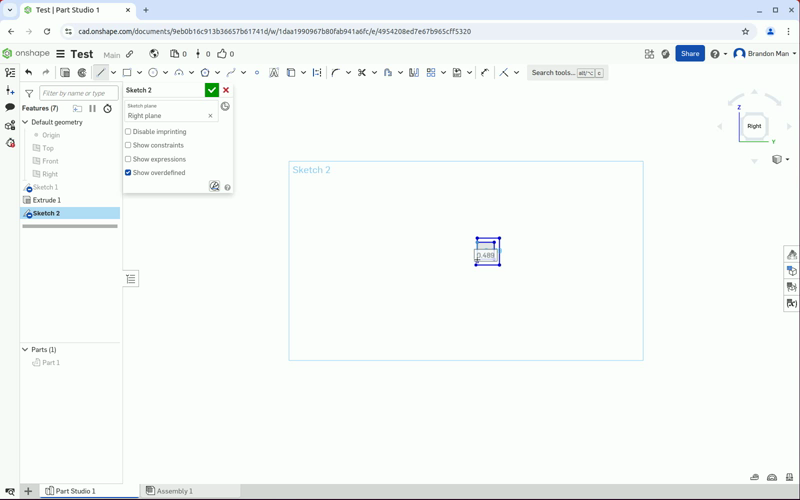
scroll(6)
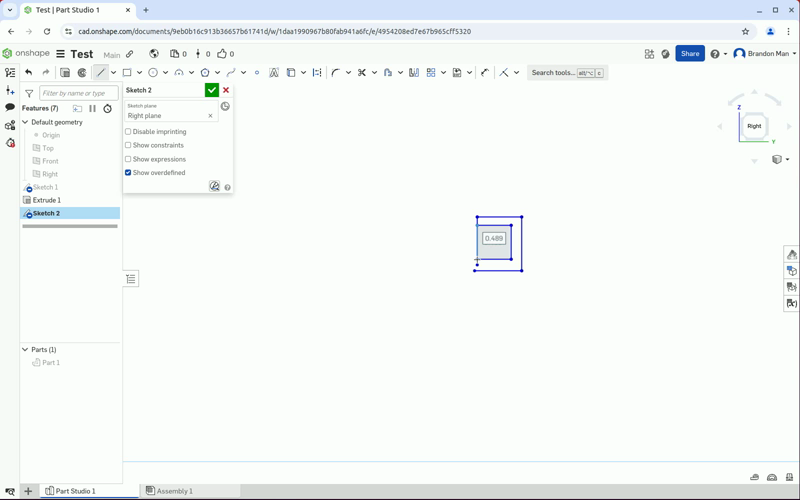
key_up(shift)
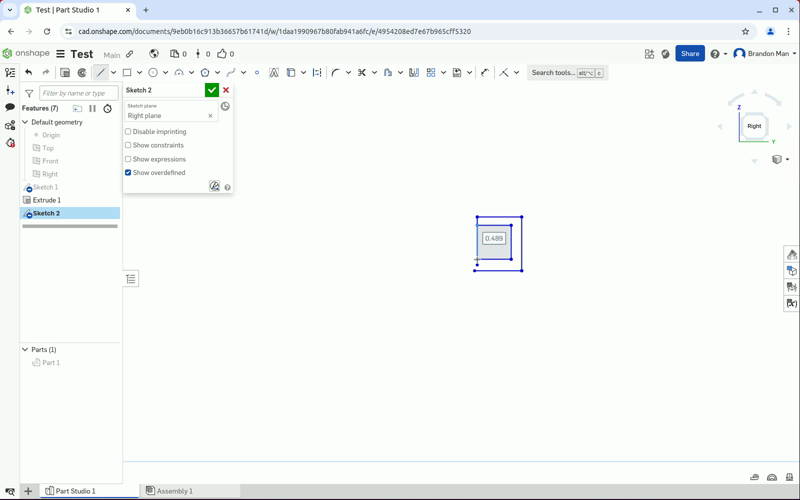
click(477, 259)
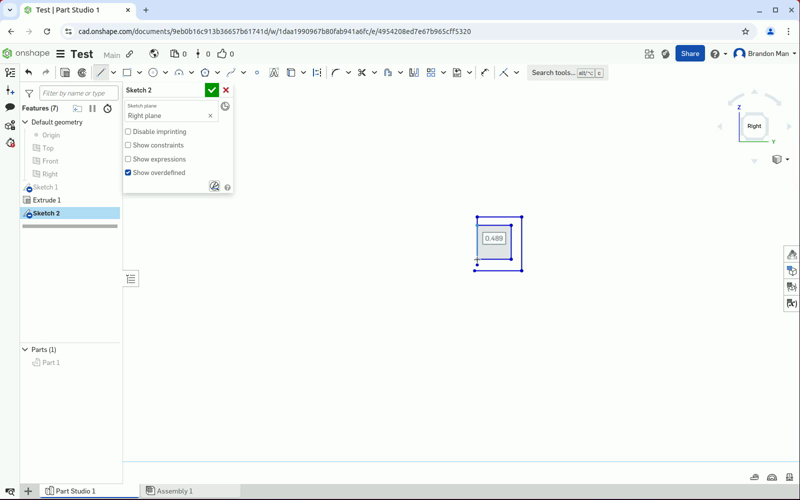
scroll(-6)
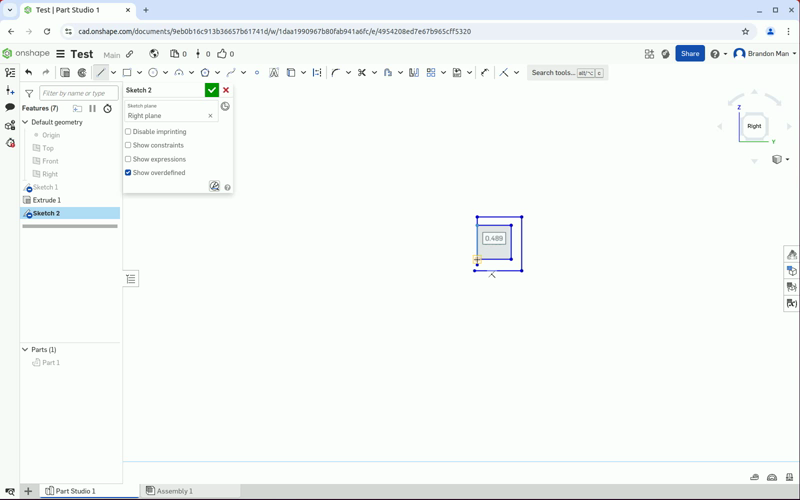
scroll(-6)
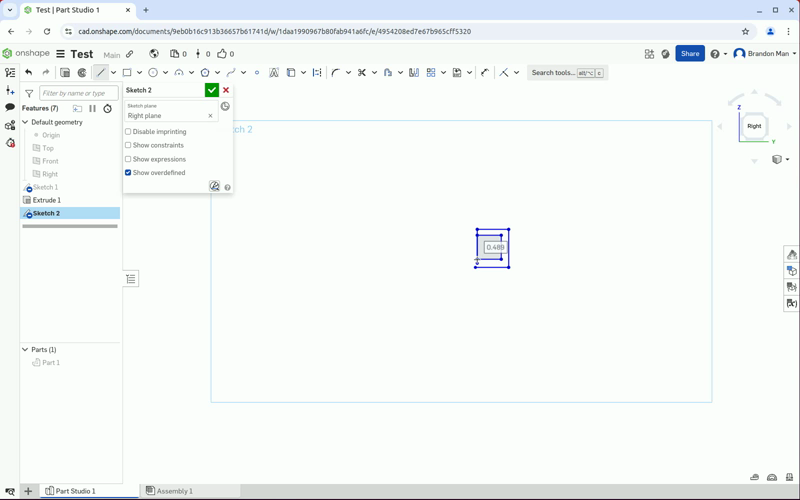
scroll(-6)
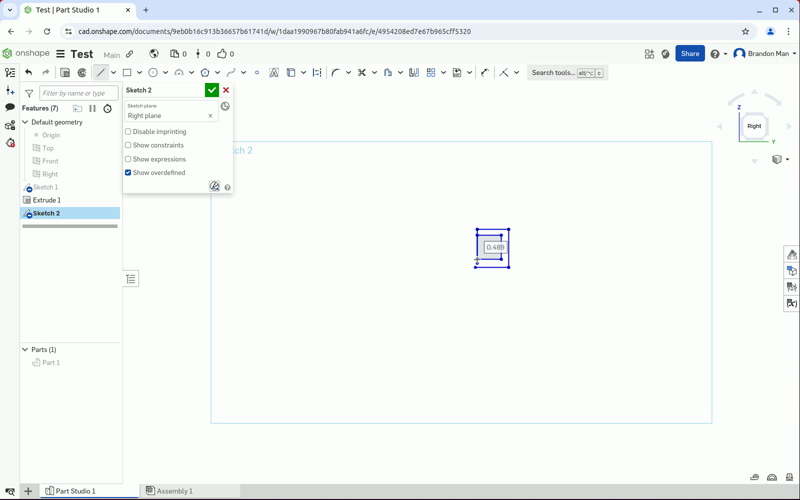
scroll(-6)
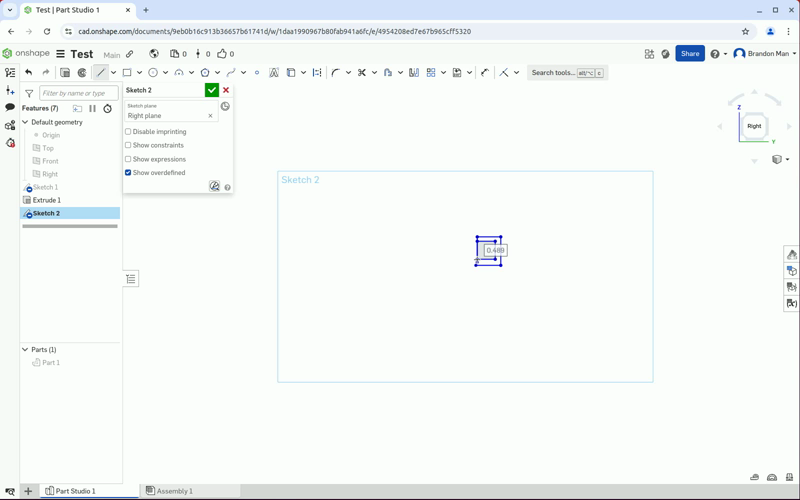
scroll(-6)
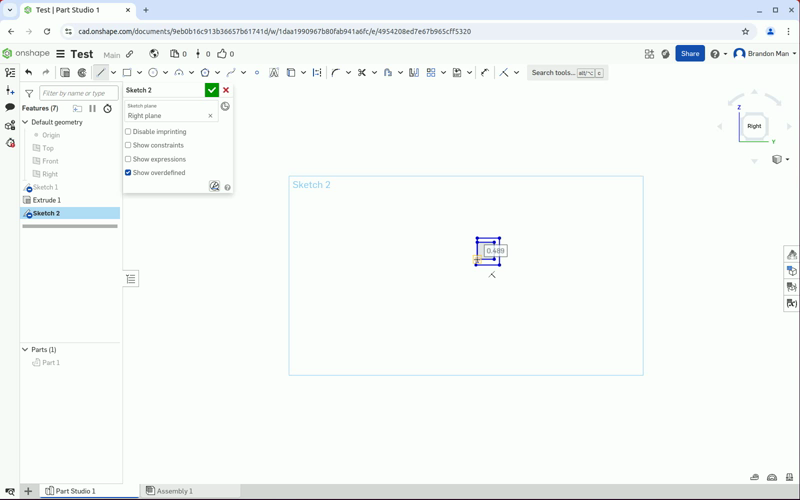
scroll(-6)
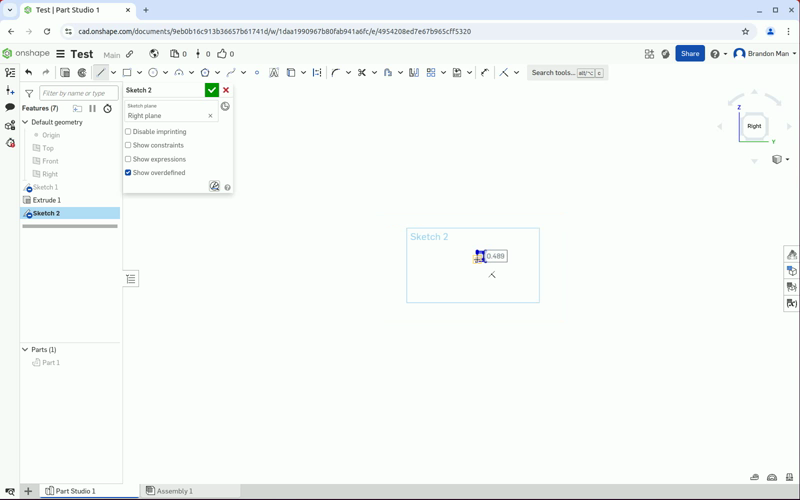
scroll(-6)
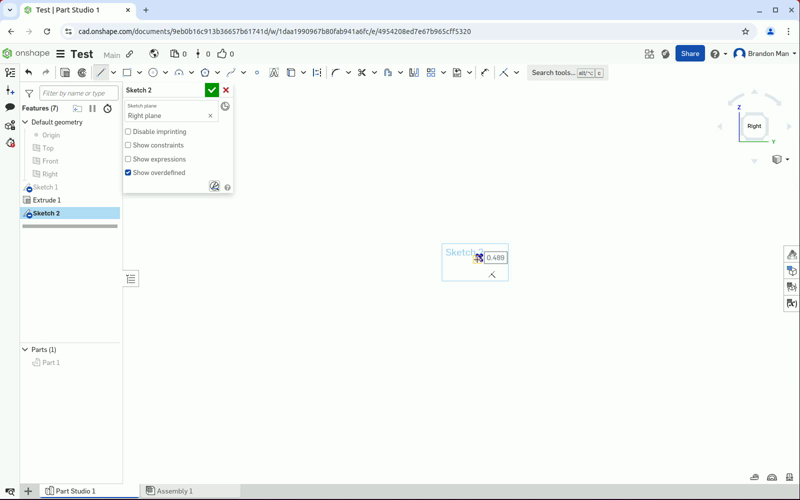
key(esc)
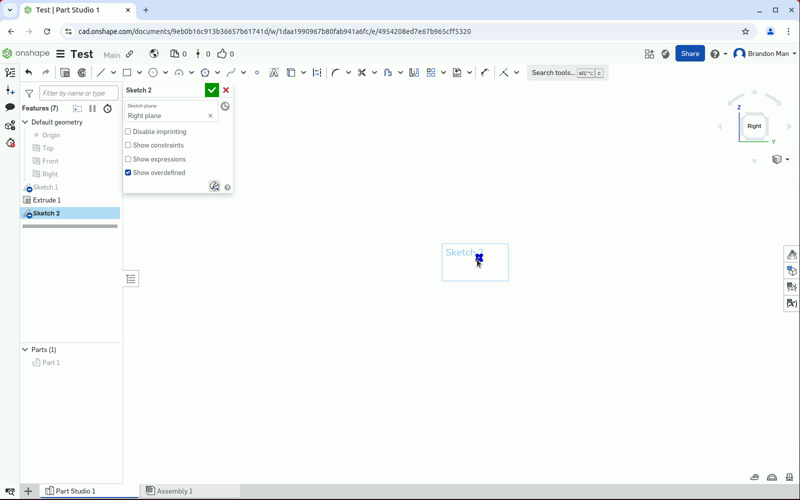
mouse_move(477, 259)
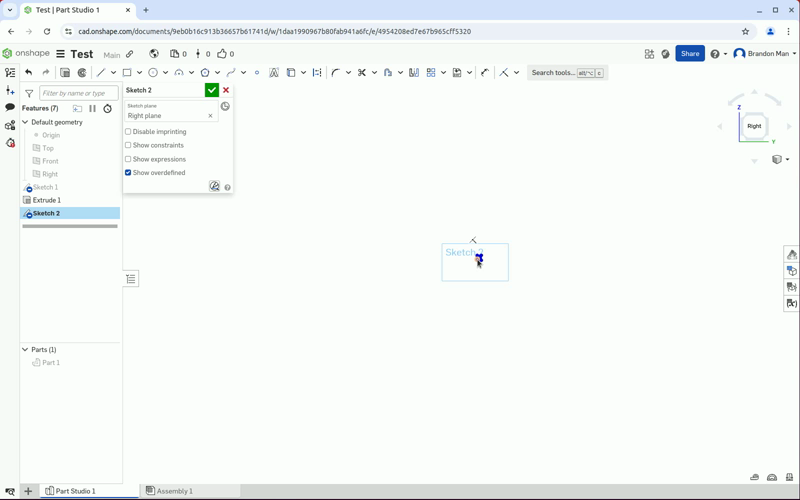
scroll(6)
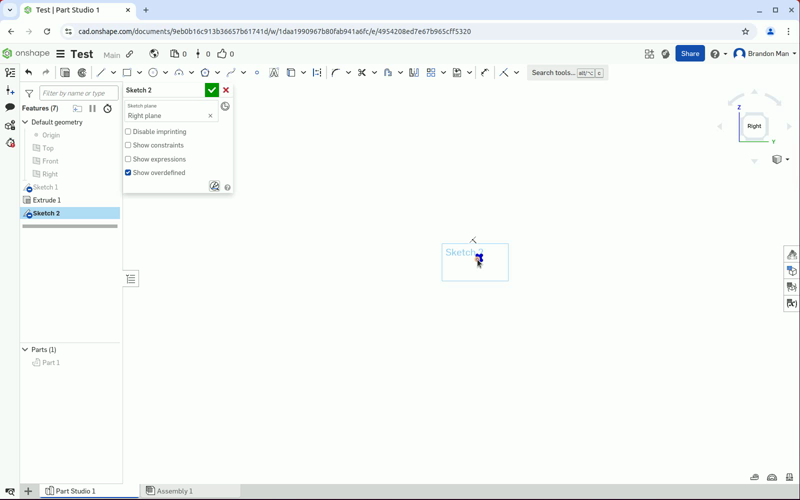
scroll(6)
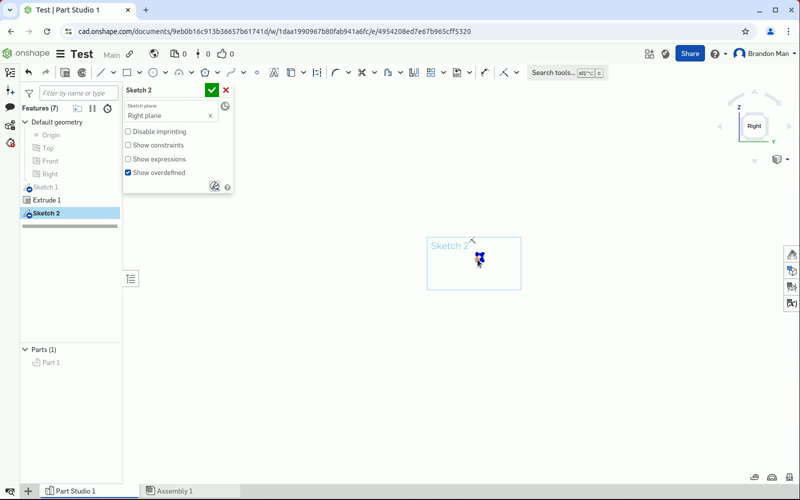
scroll(6)
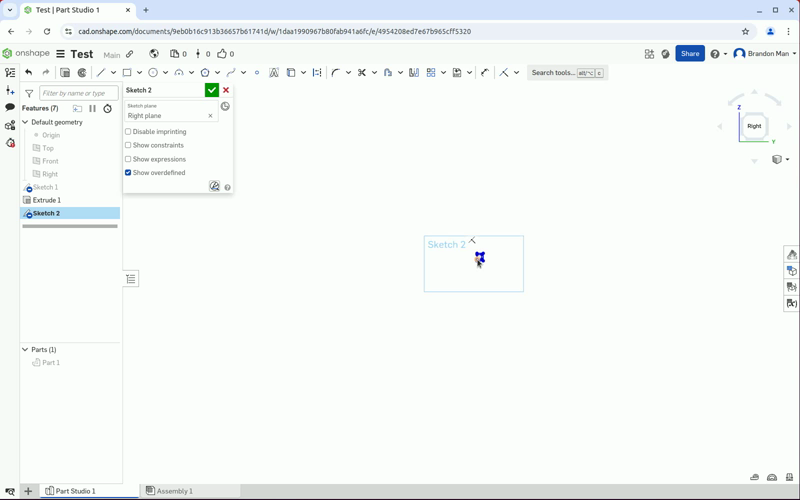
scroll(6)
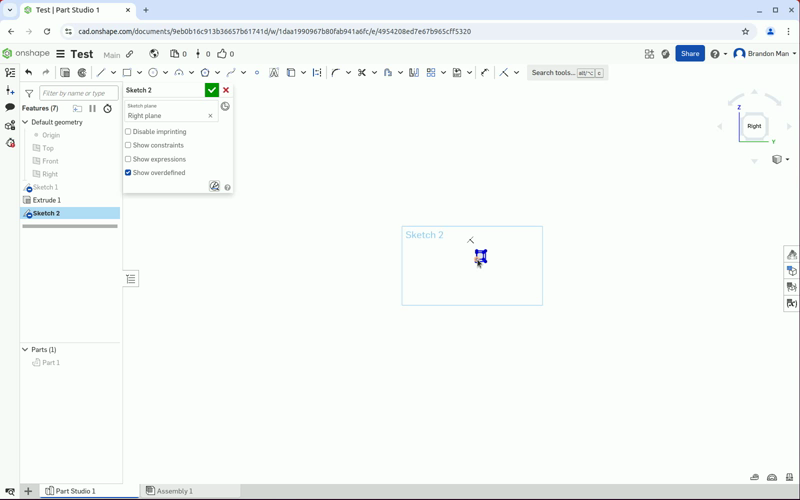
scroll(6)
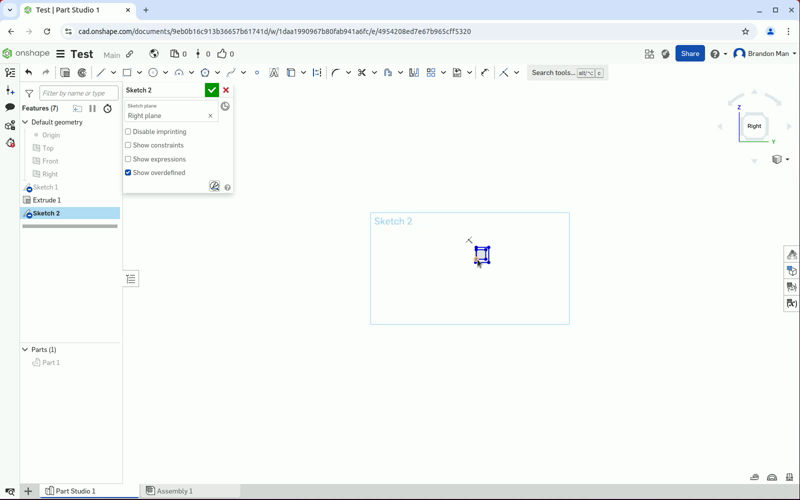
scroll(6)
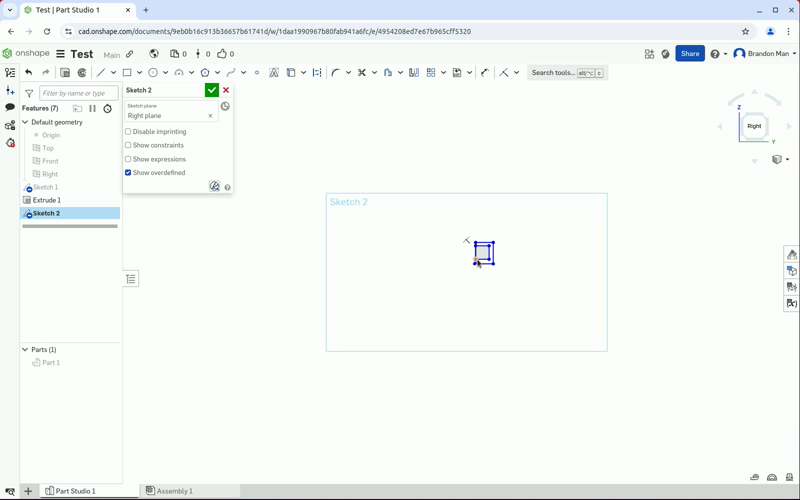
scroll(6)
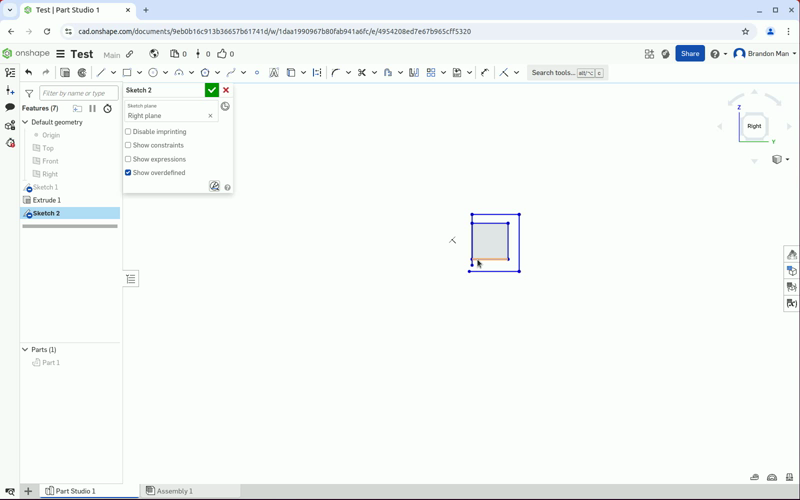
click(477, 259)
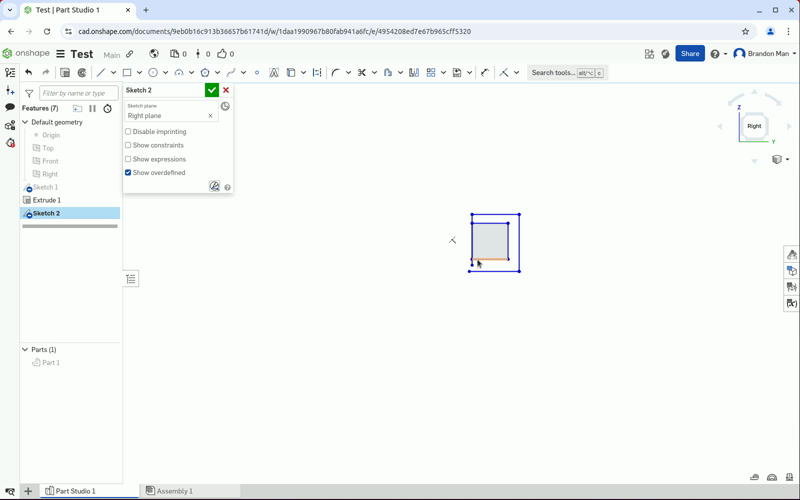
scroll(-6)
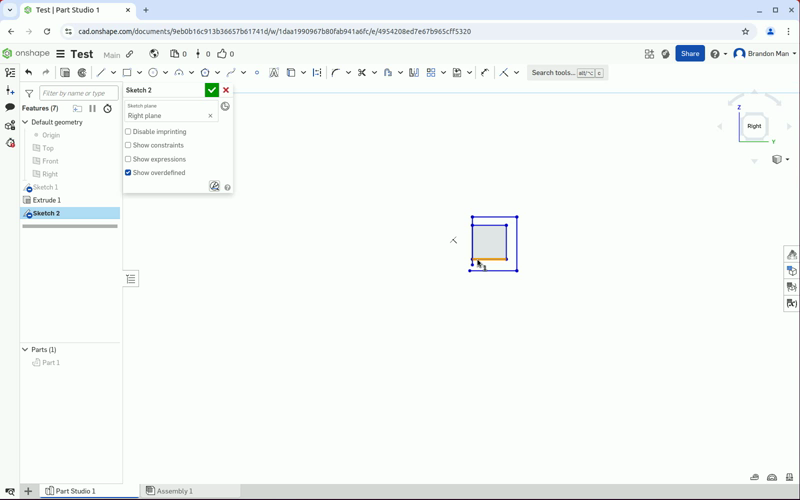
scroll(-6)
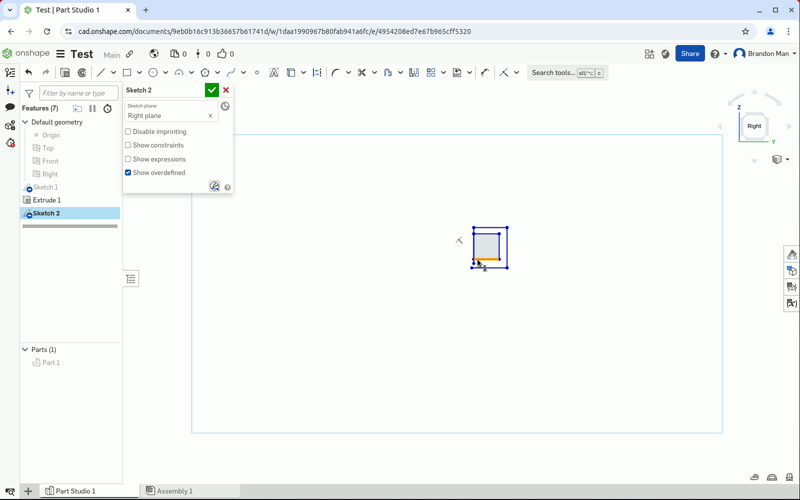
scroll(-6)
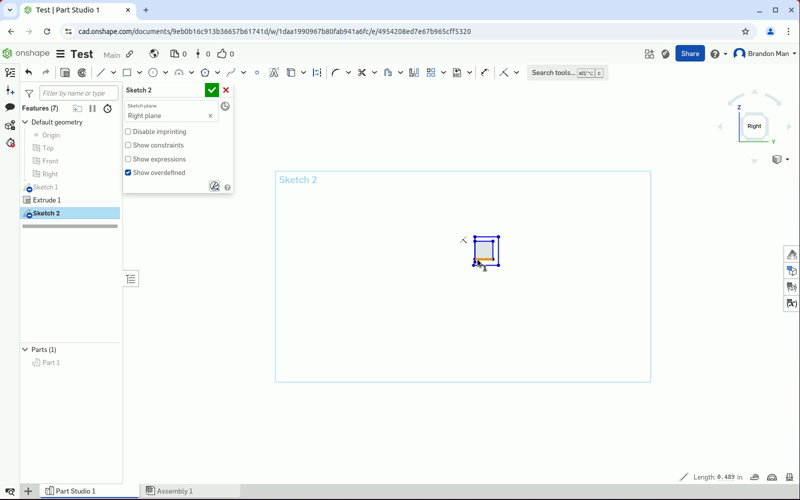
scroll(-6)
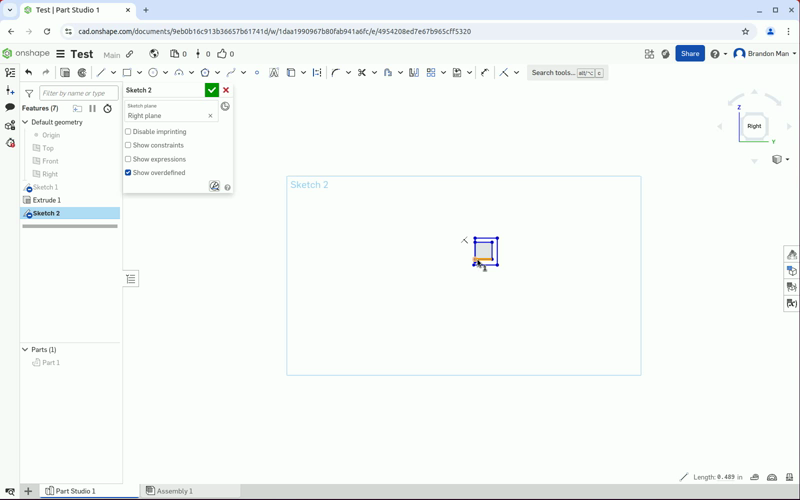
scroll(-6)
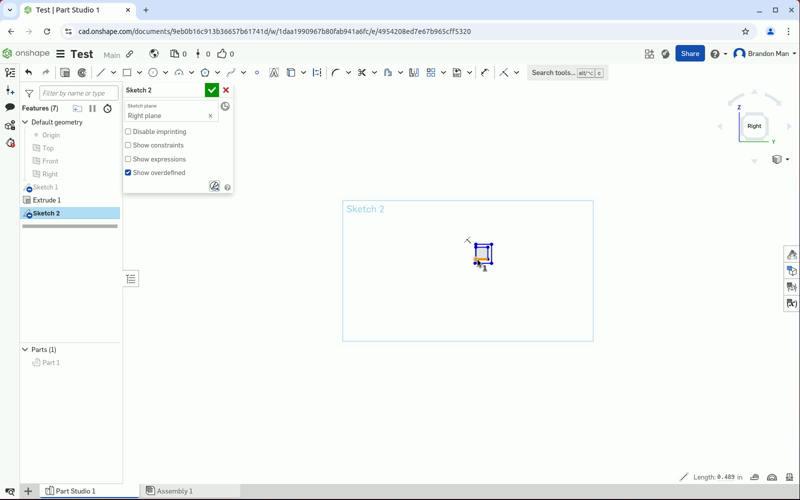
scroll(-6)
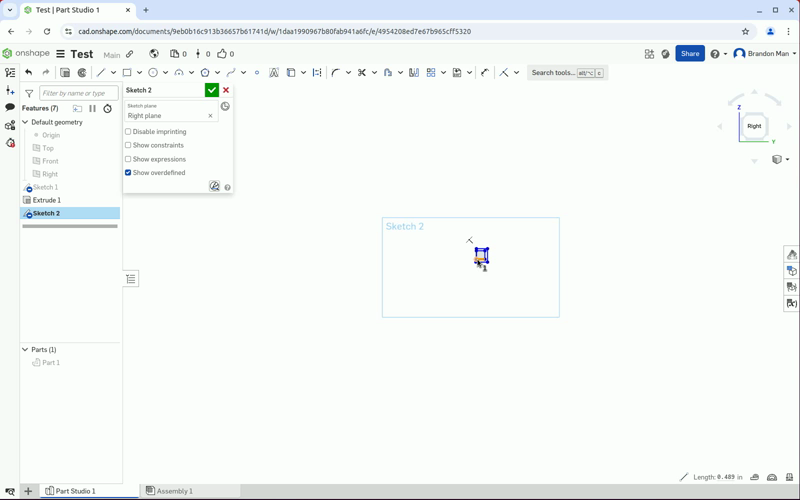
scroll(-6)
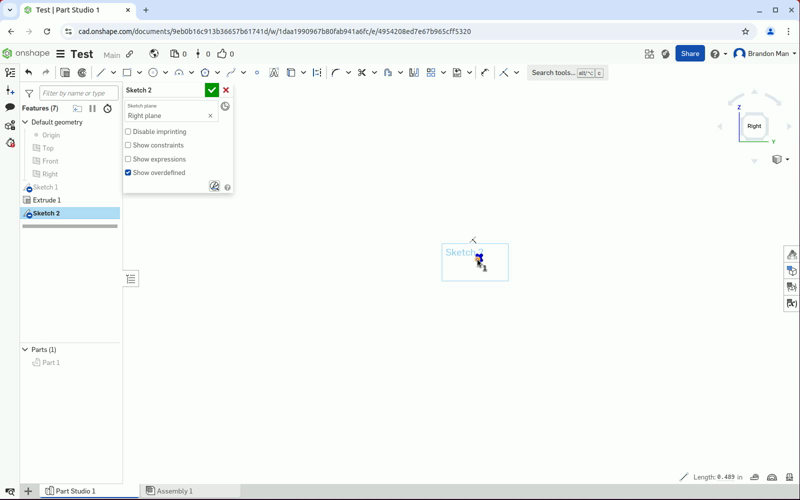
mouse_move(73, 352)
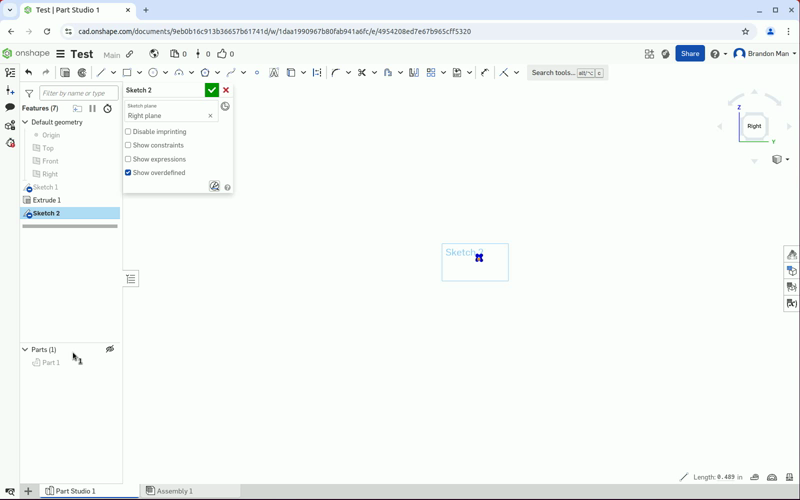
key(shift+y)
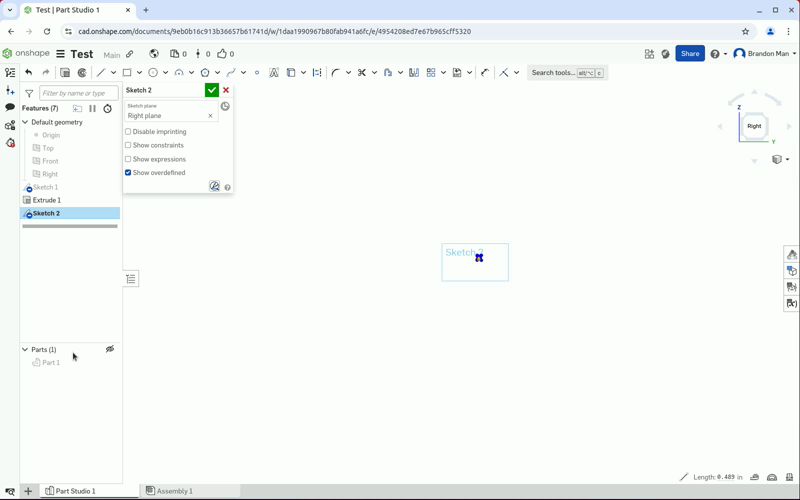
key(shift+e)
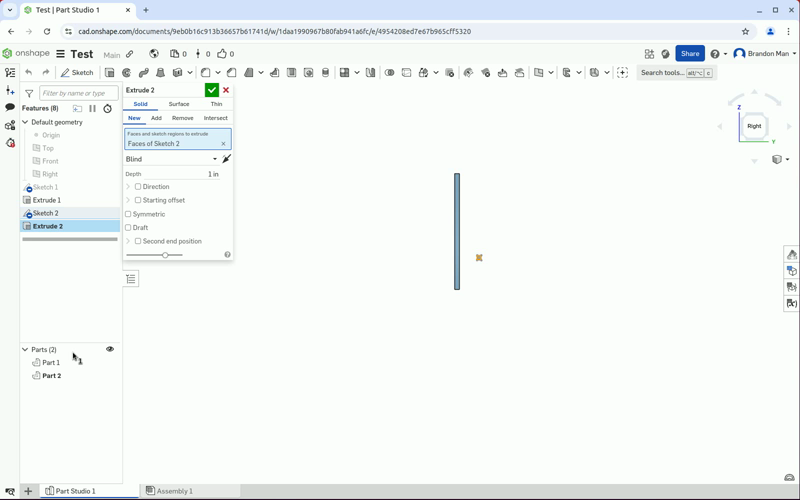
mouse_move(143, 106)
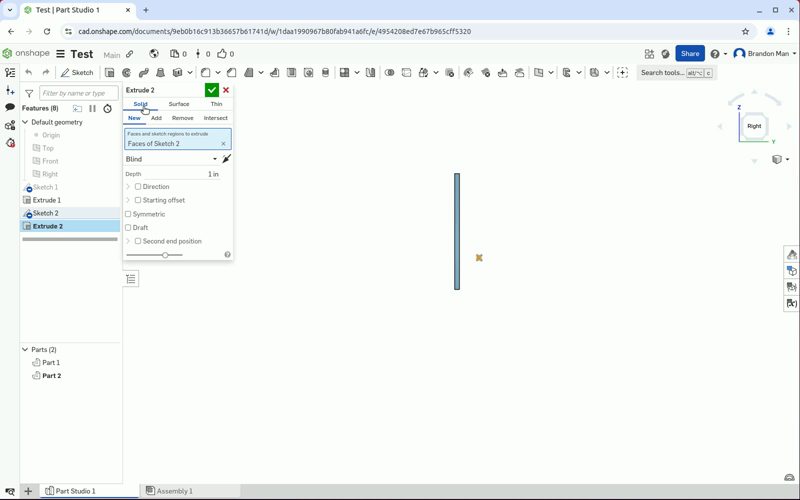
click(143, 106)
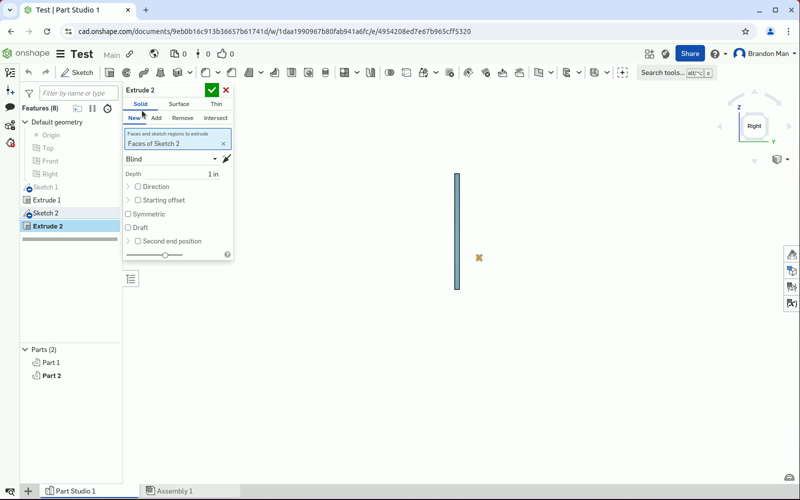
mouse_move(137, 120)
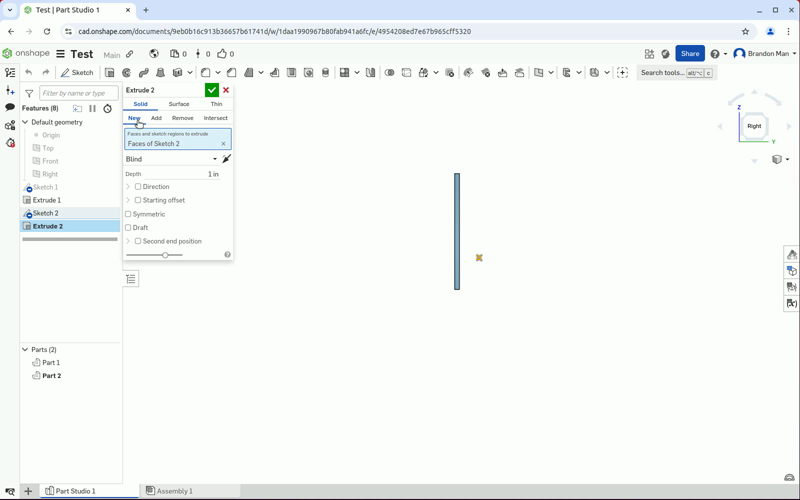
click(137, 120)
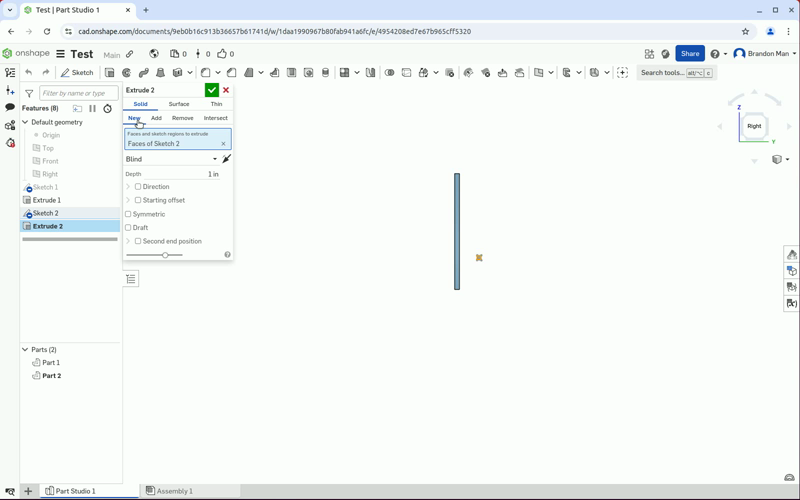
key(tab, 4)
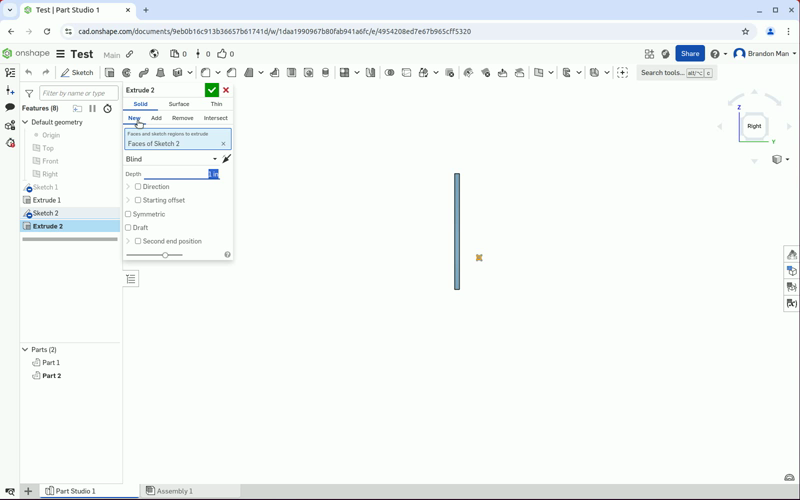
text(23.108)
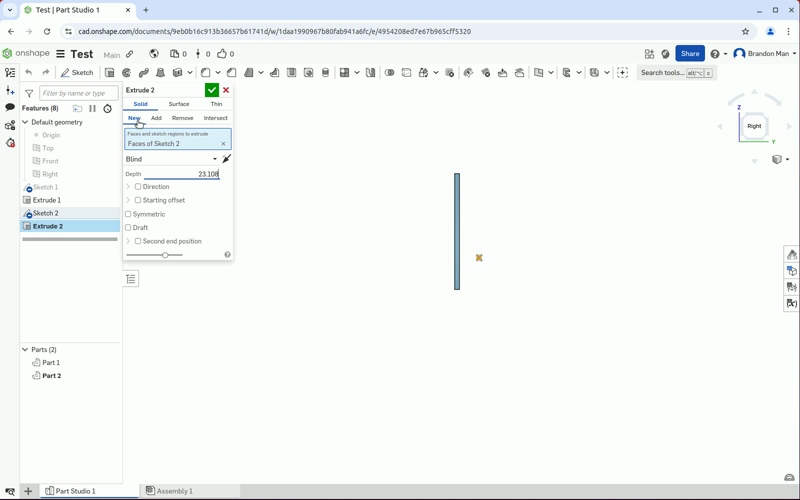
key(enter)
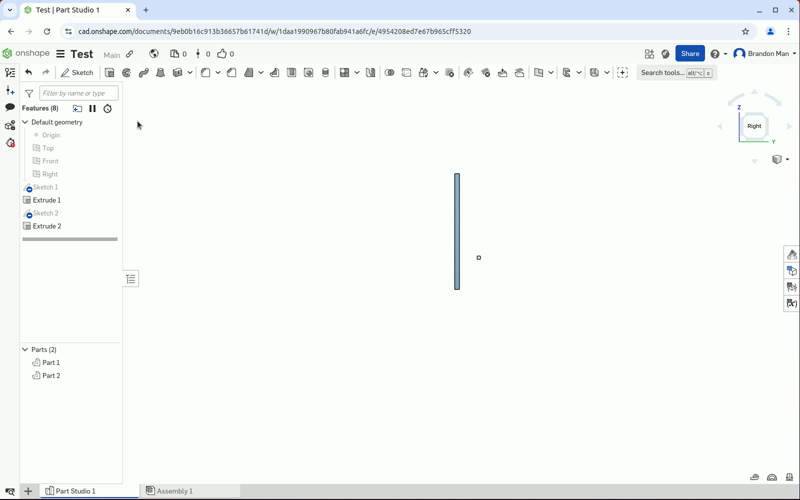
key(shift+h)
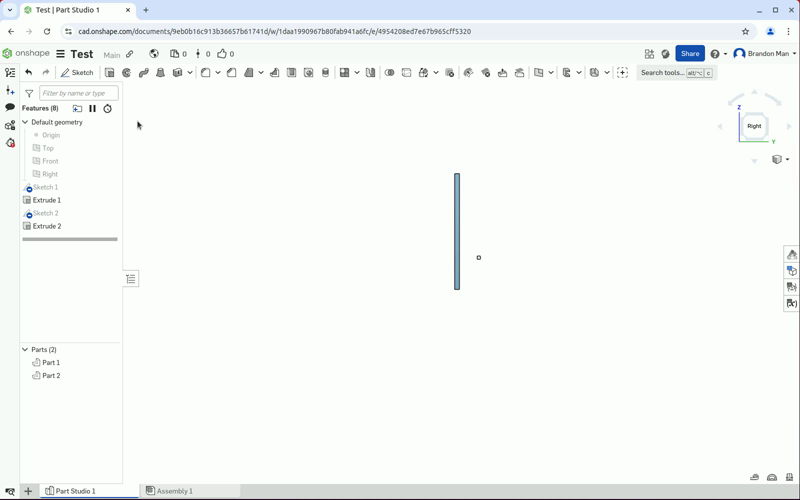
key(shift+h)
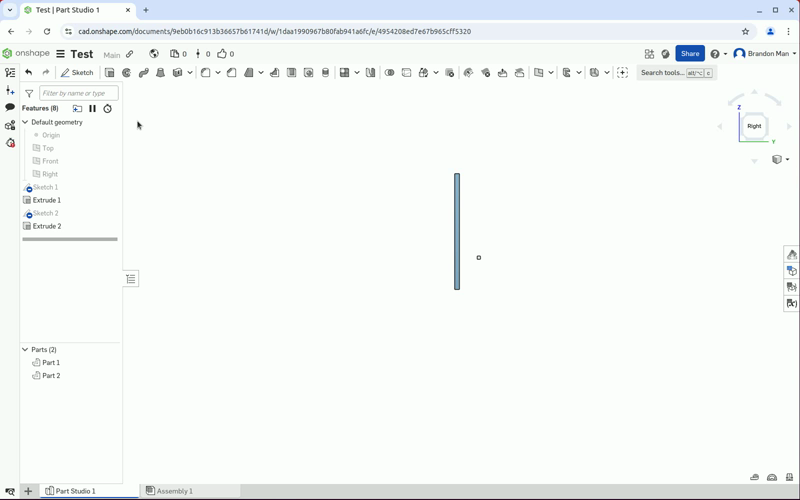
mouse_move(73, 189)
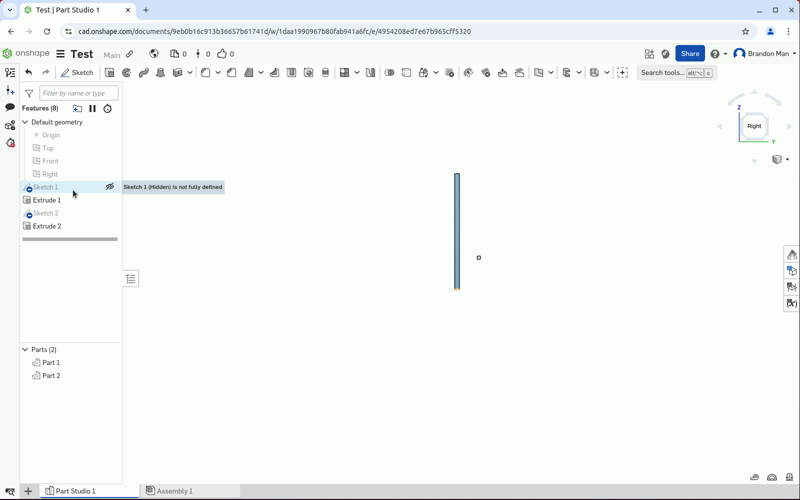
click(73, 189)
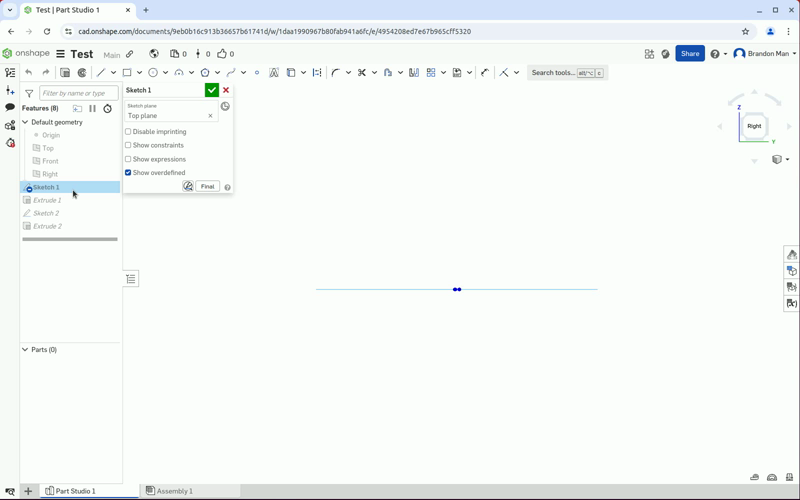
mouse_move(229, 92)
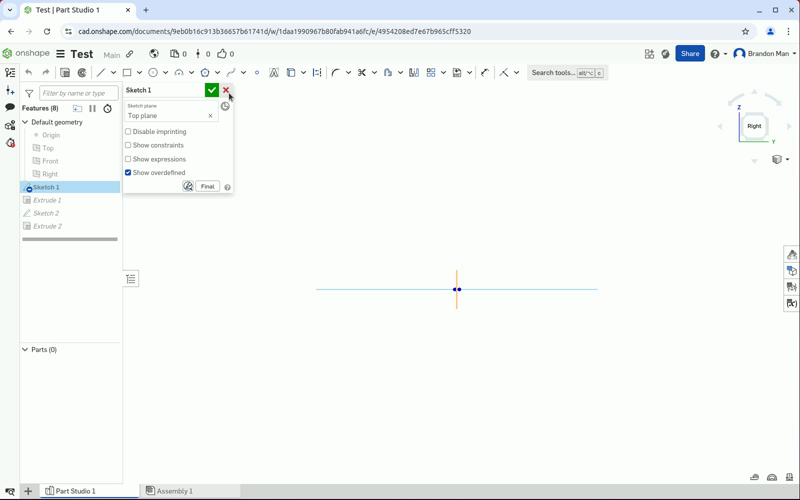
click(229, 92)
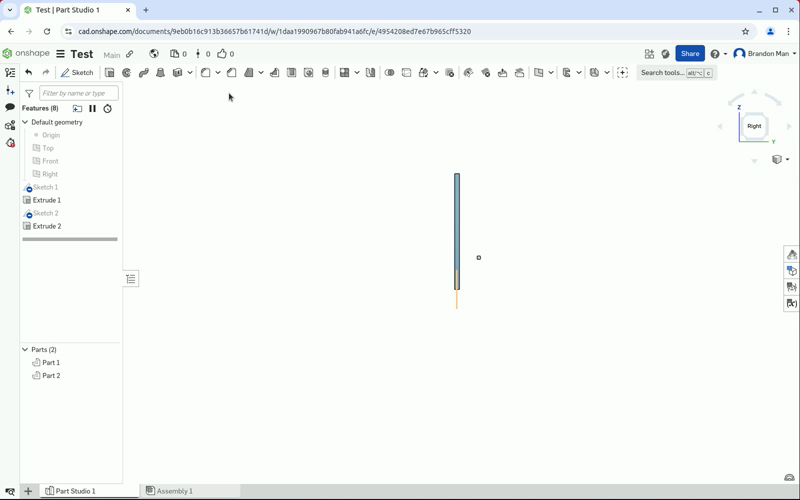
mouse_move(73, 352)
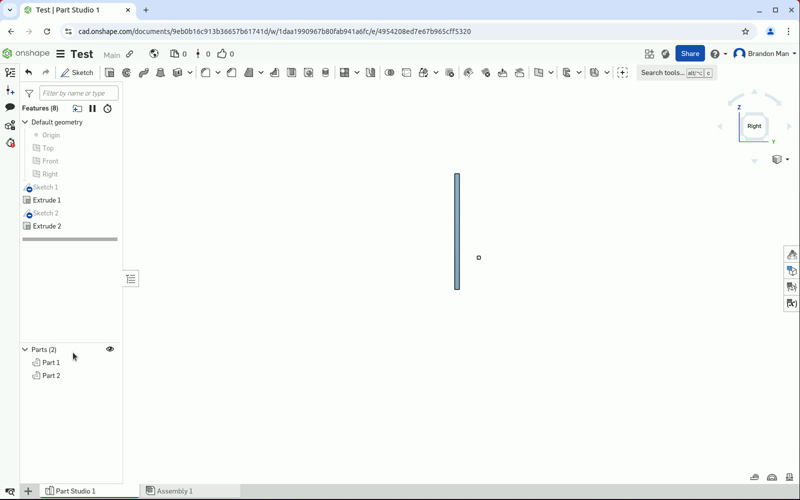
key(y)
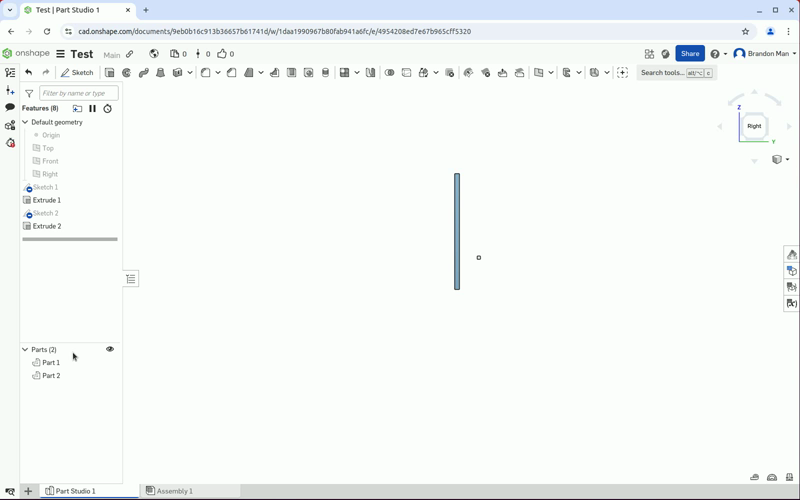
key(shift+p)
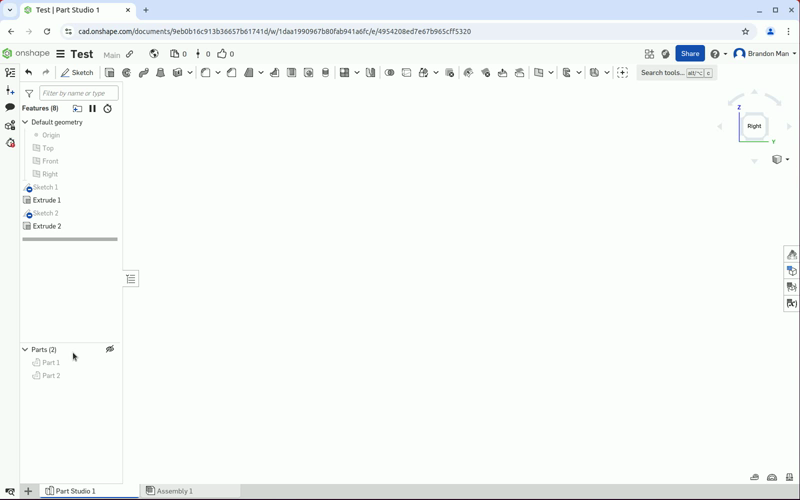
key(space)
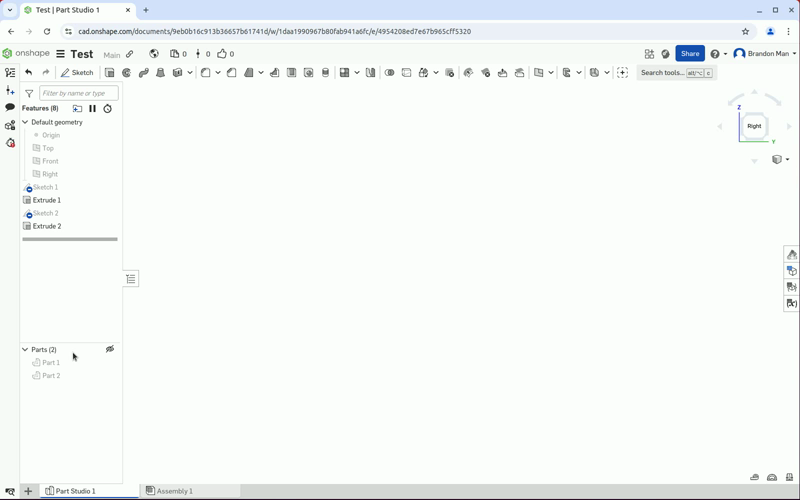
key_down(shift)
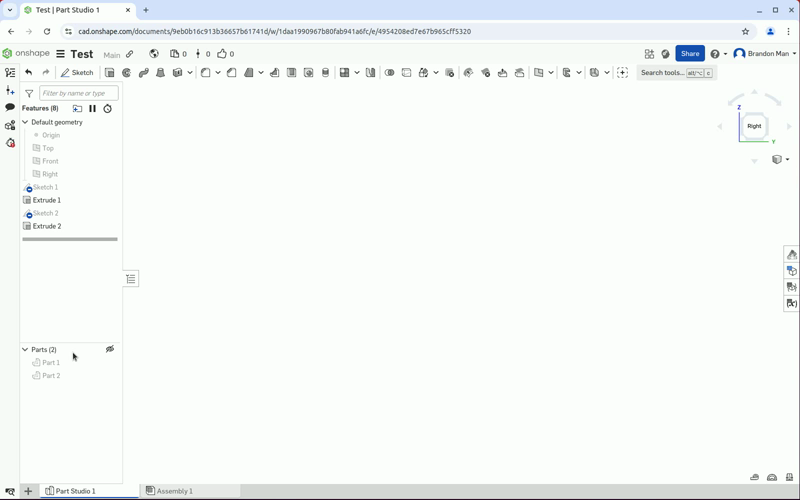
key(right)
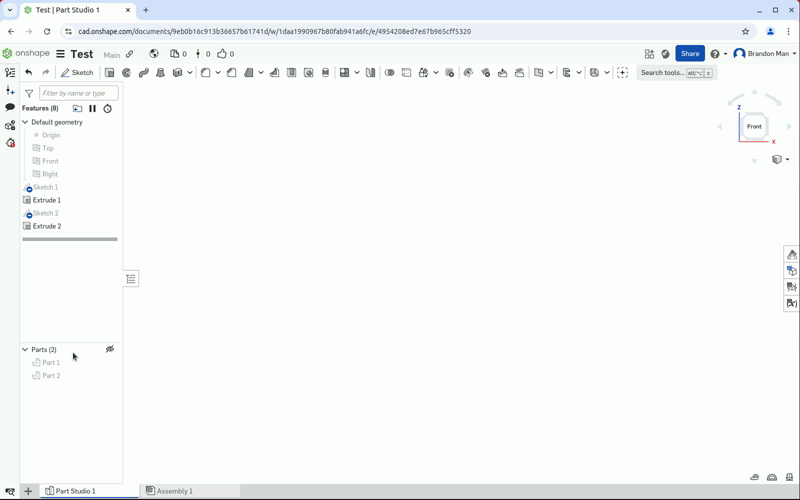
key_up(shift)
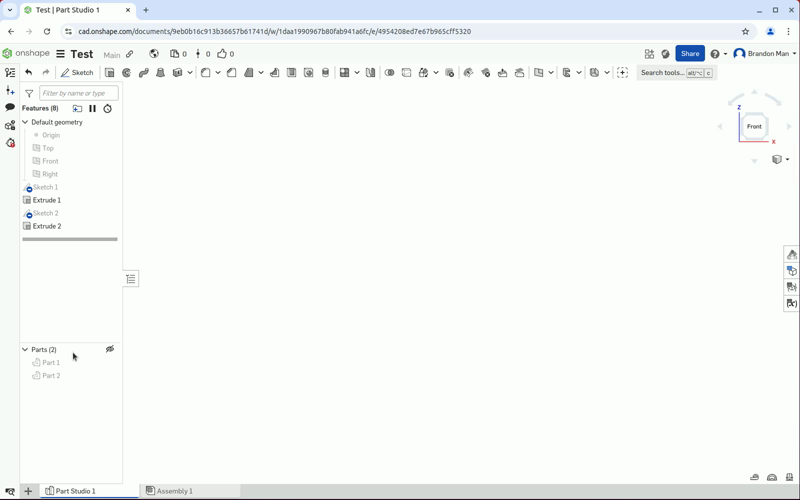
mouse_move(73, 352)
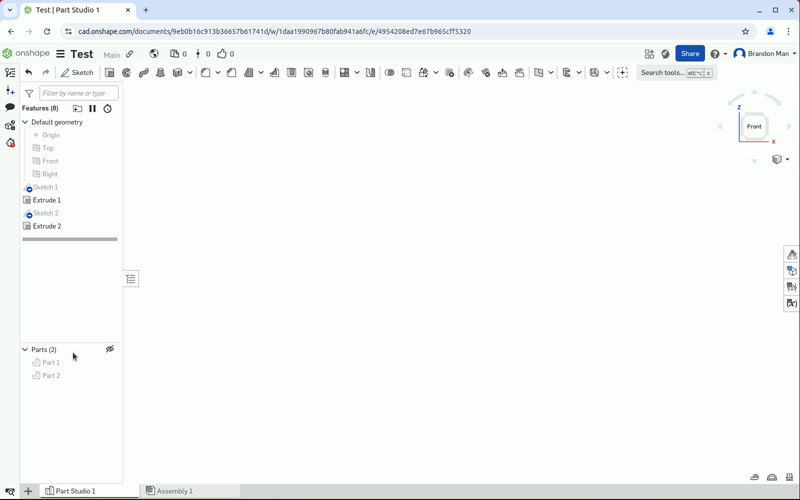
key(shift+y)
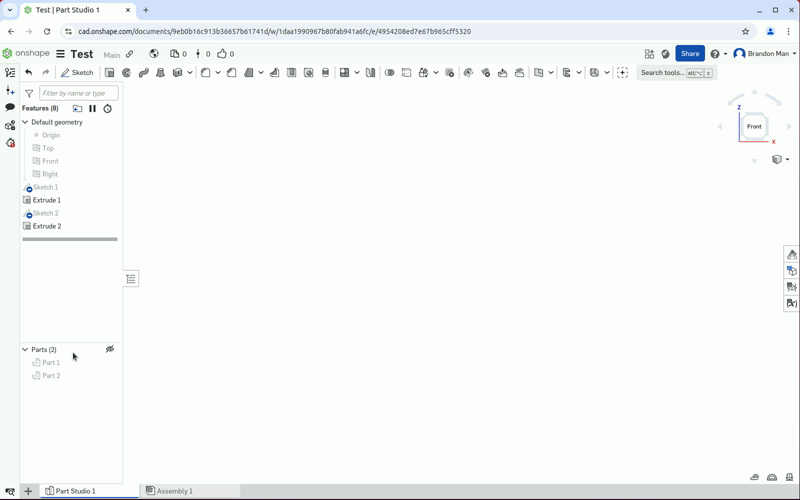
key(shift+s)
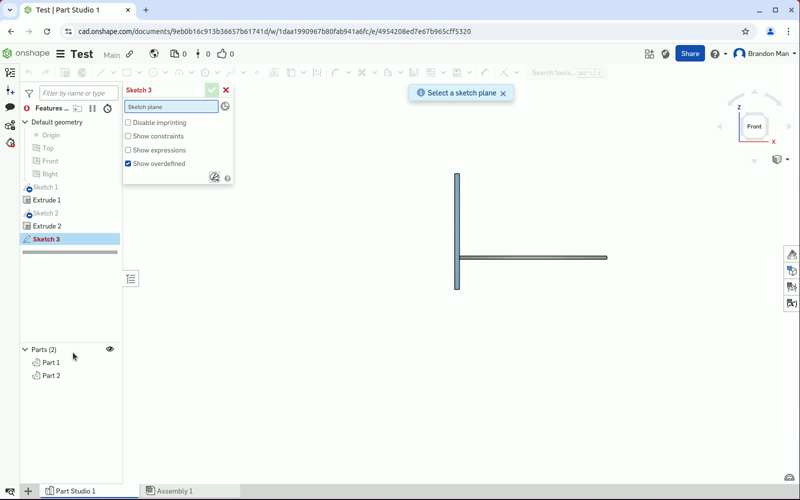
mouse_move(73, 163)
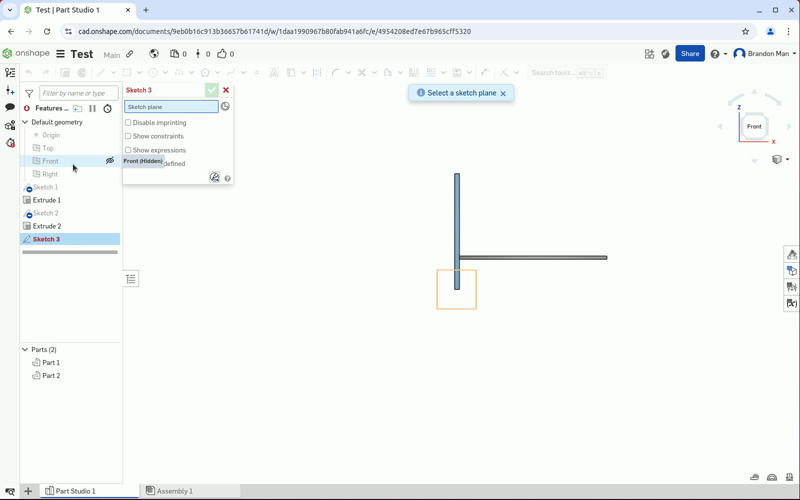
click(73, 163)
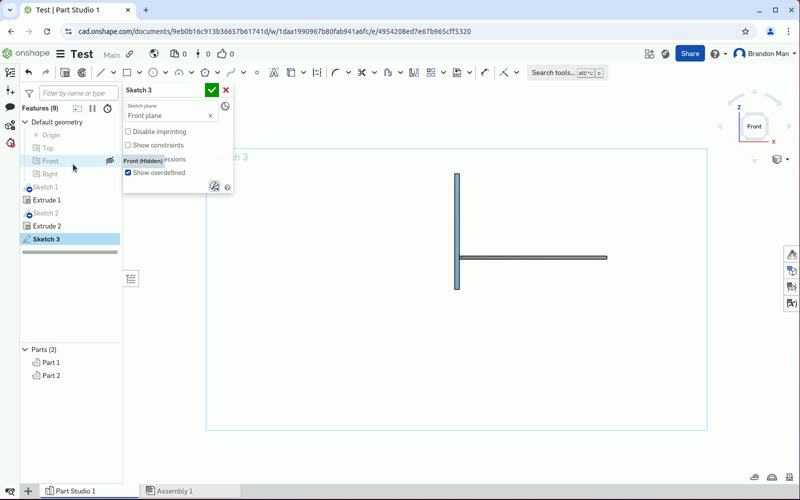
mouse_move(73, 352)
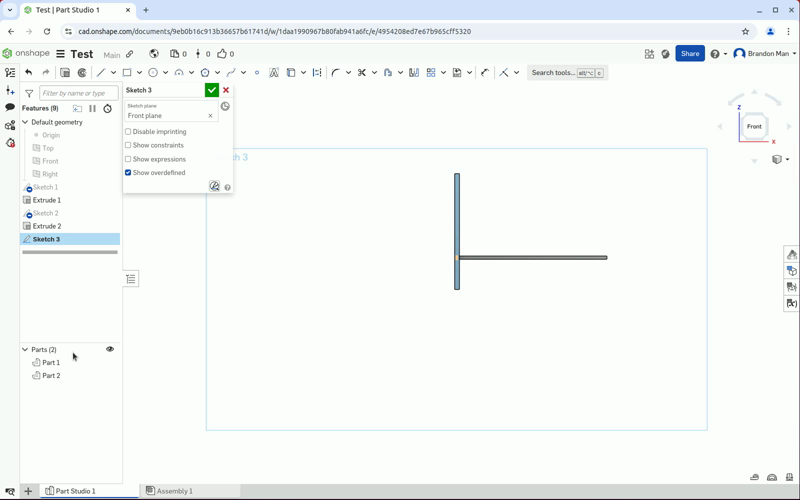
key(y)
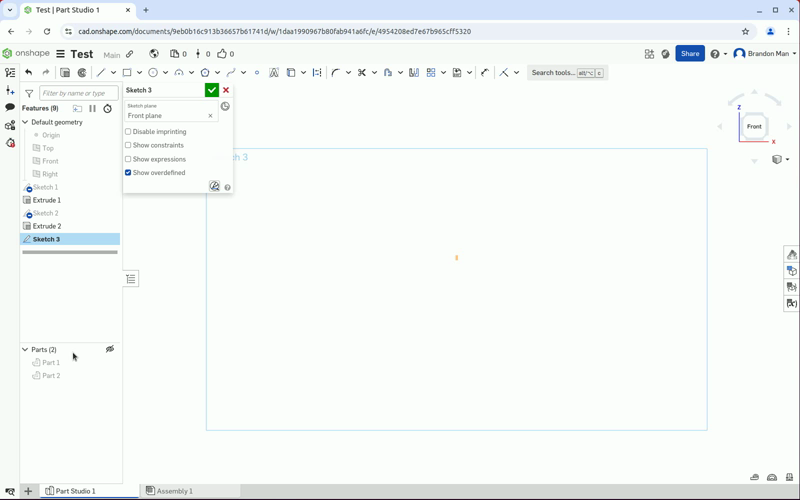
key(l)
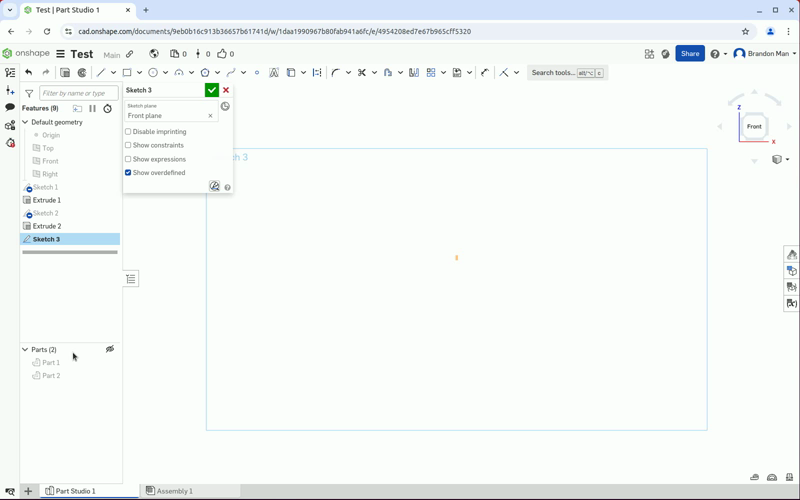
key_down(shift)
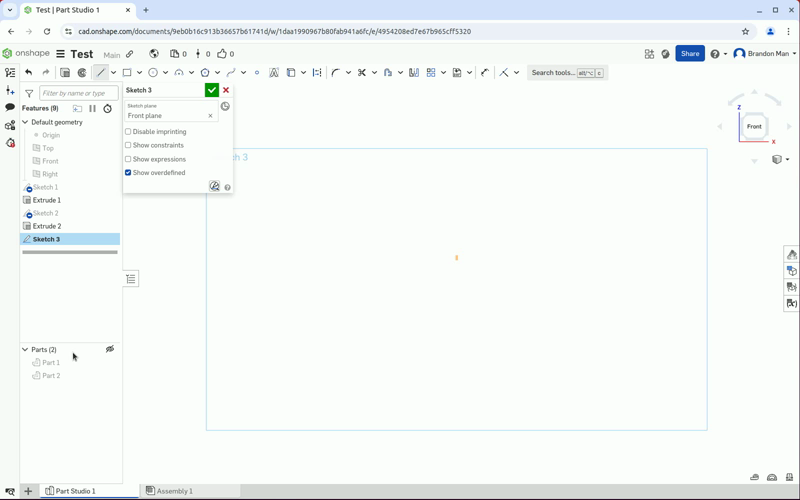
mouse_move(460, 299)
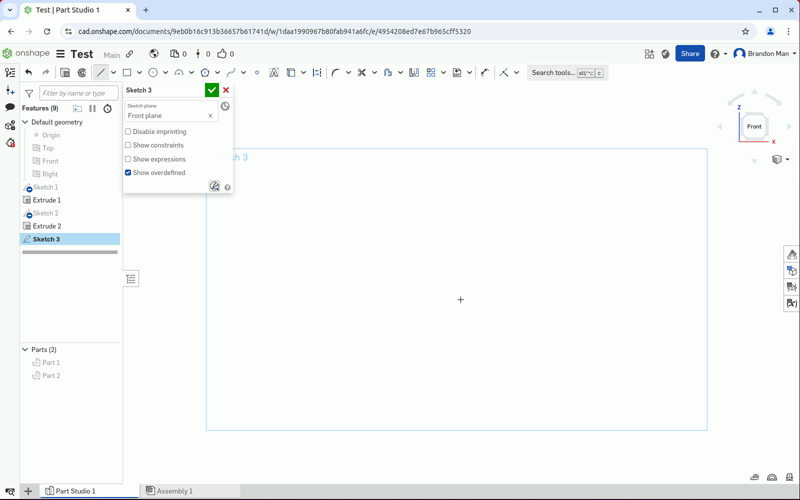
click(460, 299)
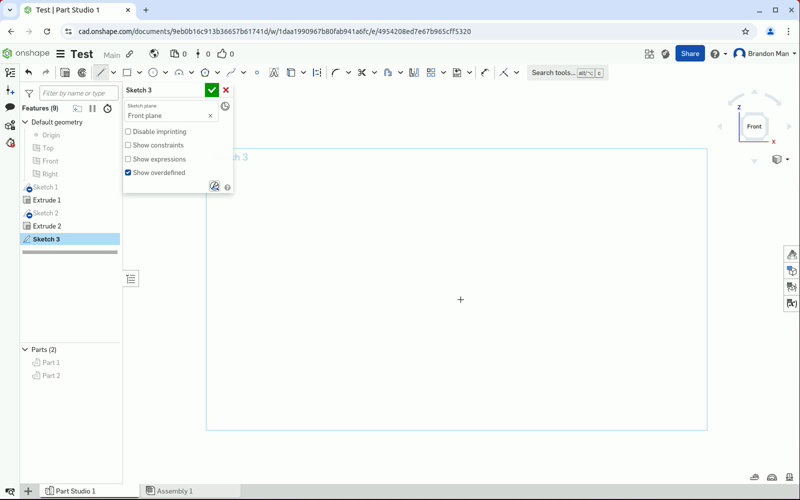
key_up(shift)
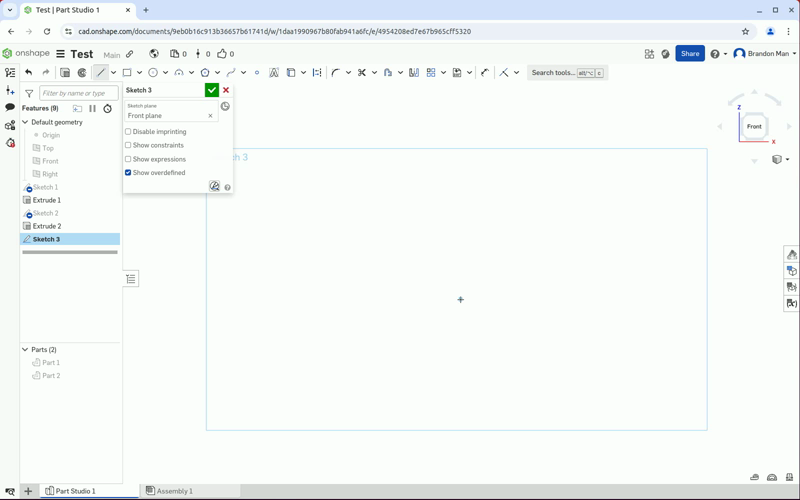
key_down(shift)
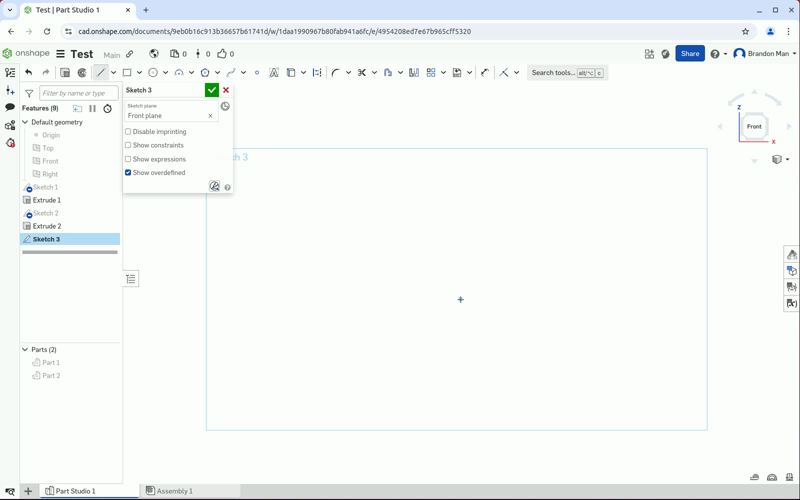
mouse_move(490, 299)
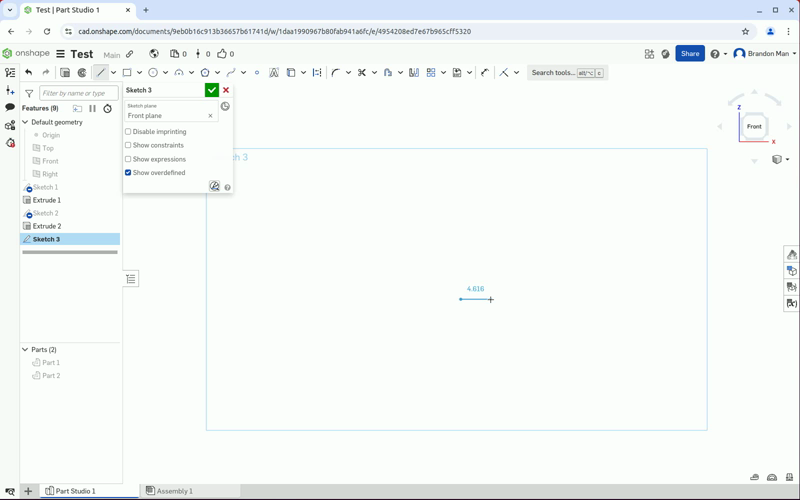
mouse_move(464, 299)
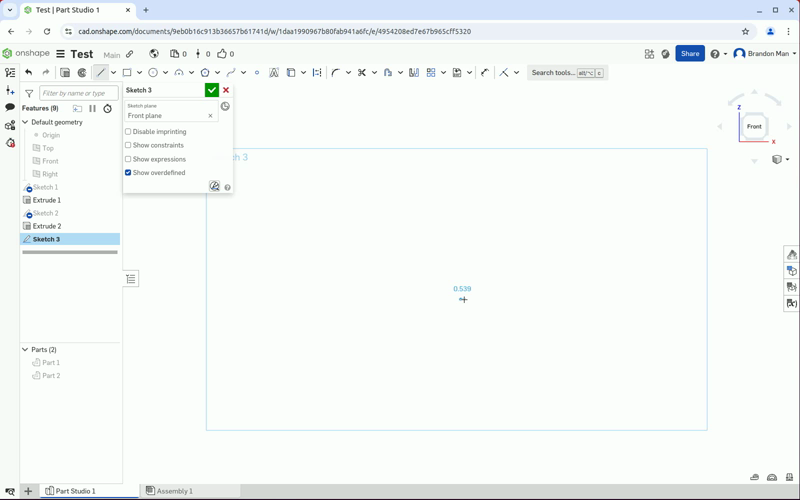
scroll(6)
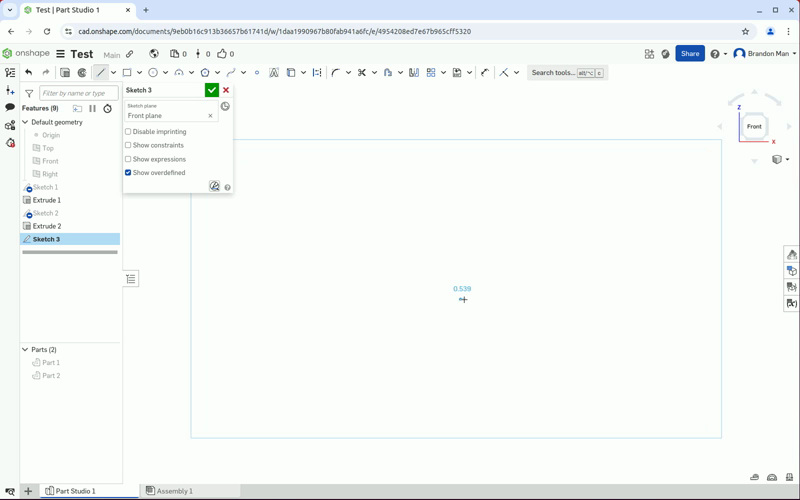
scroll(6)
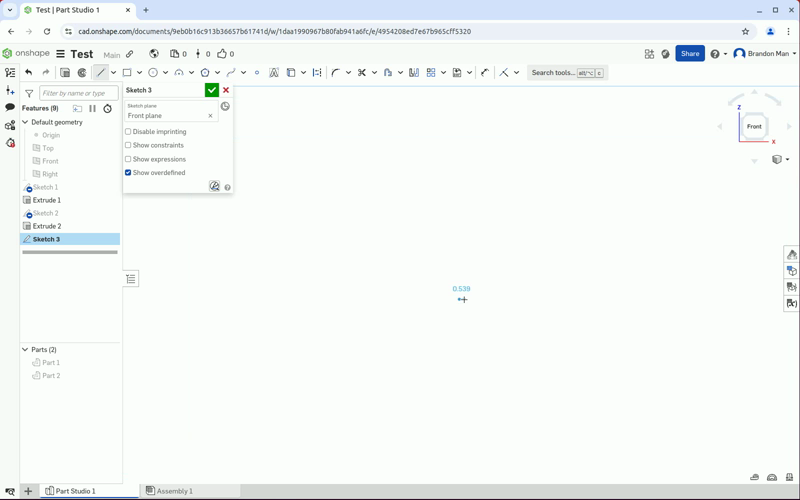
scroll(6)
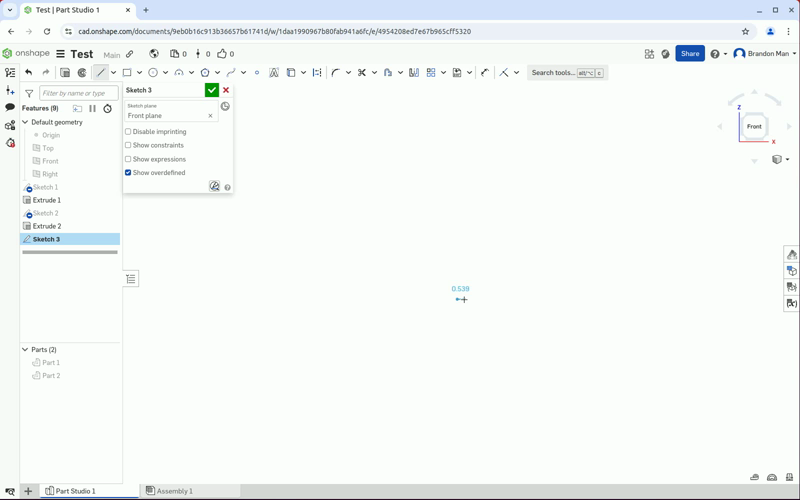
scroll(6)
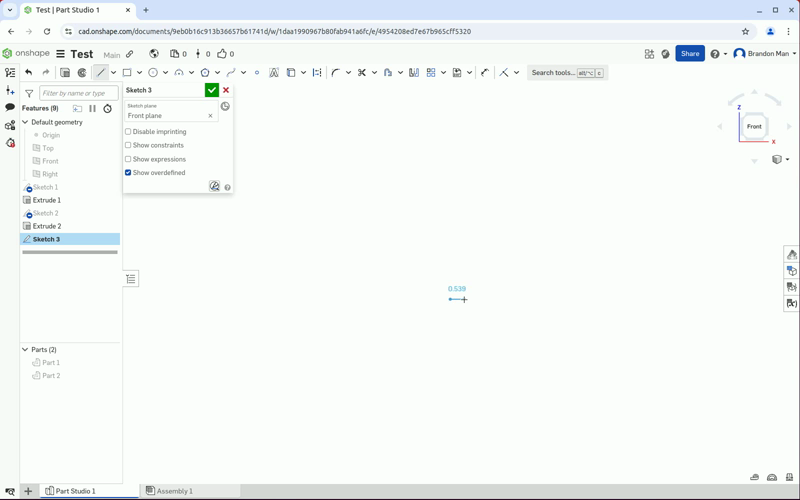
scroll(6)
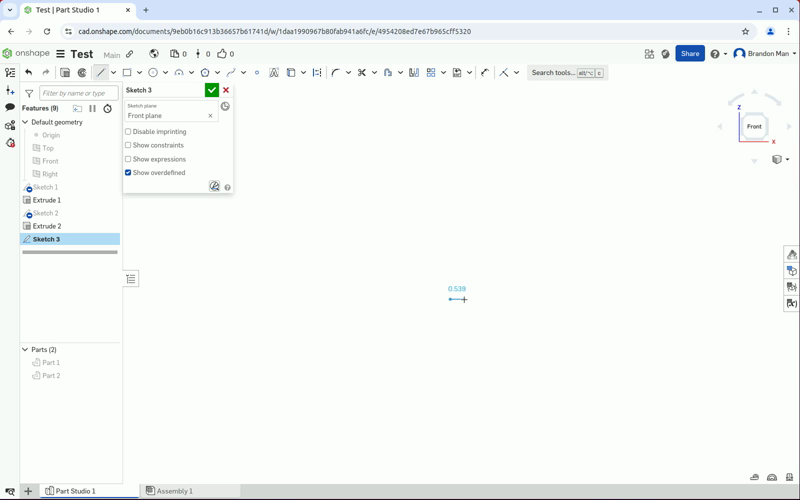
scroll(6)
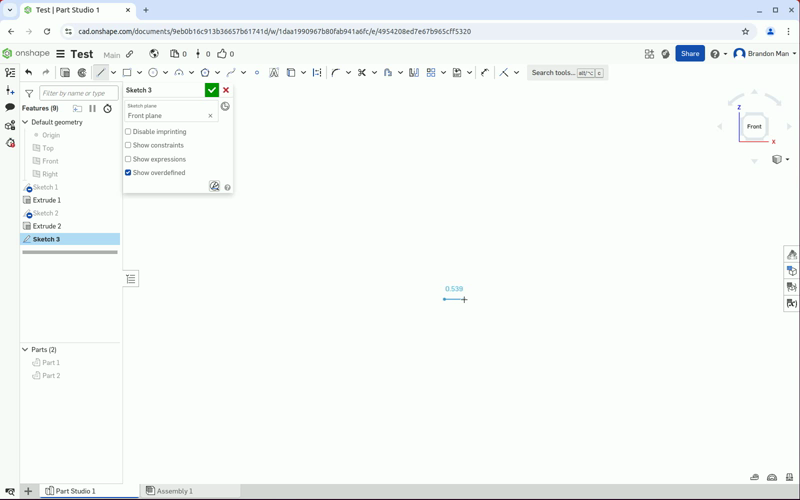
scroll(6)
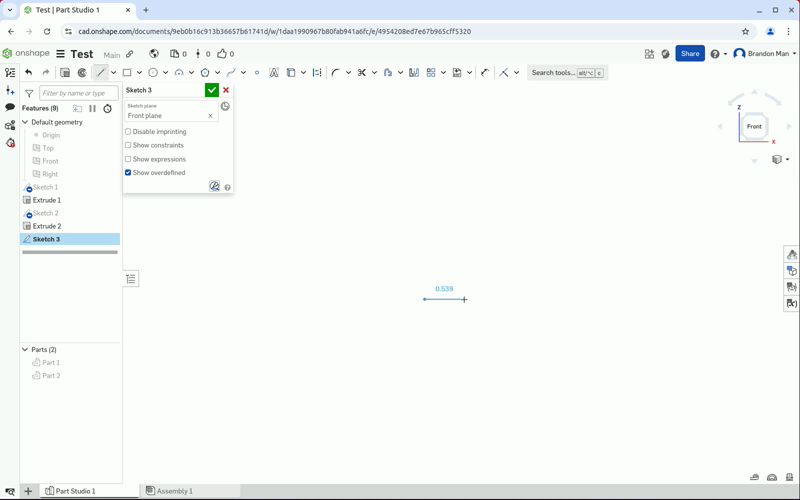
click(464, 299)
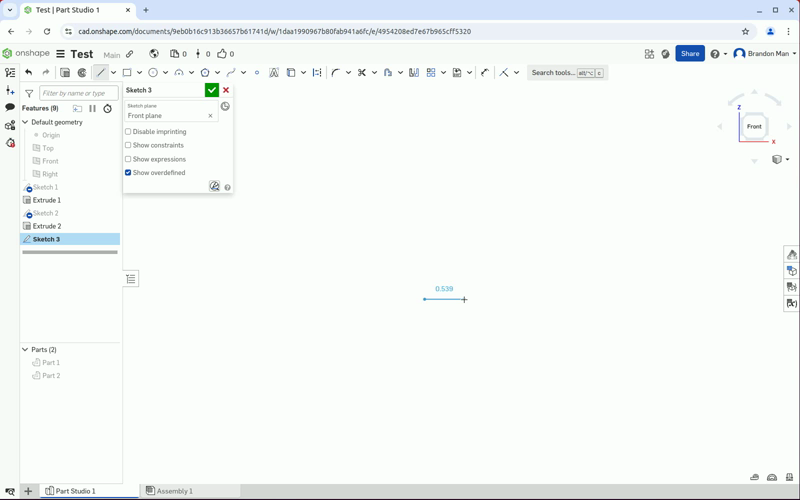
scroll(-6)
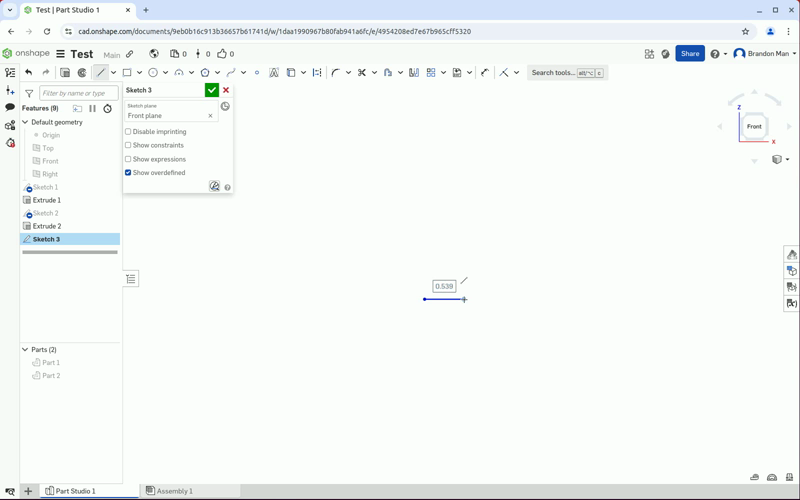
scroll(-6)
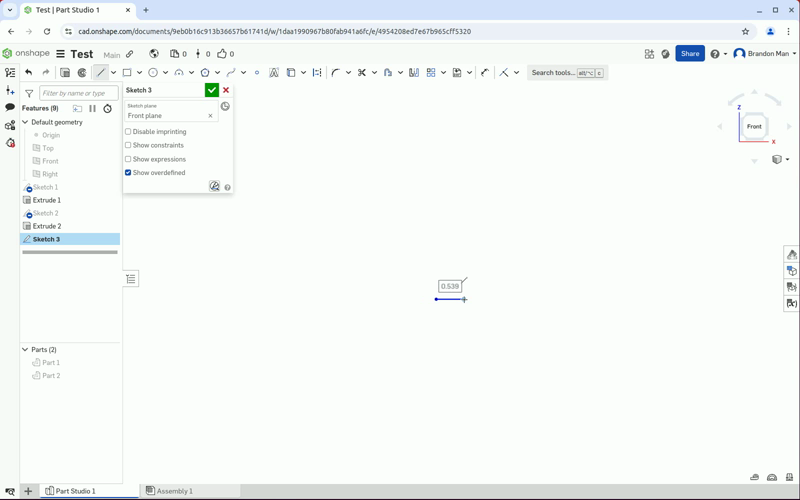
scroll(-6)
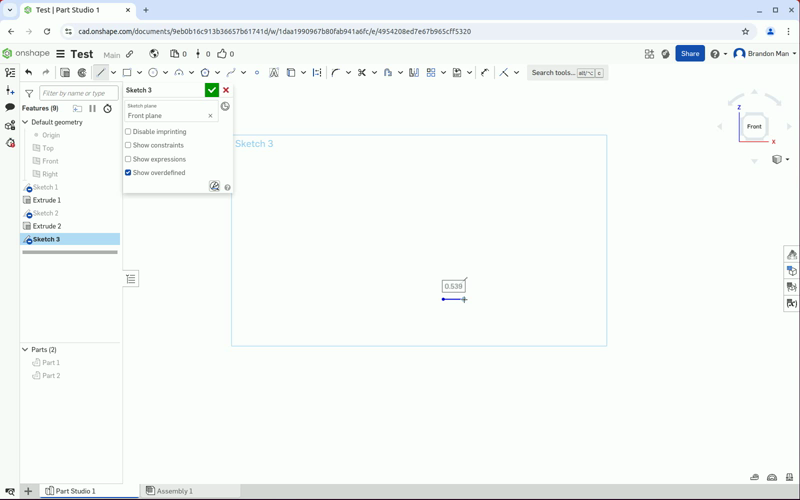
scroll(-6)
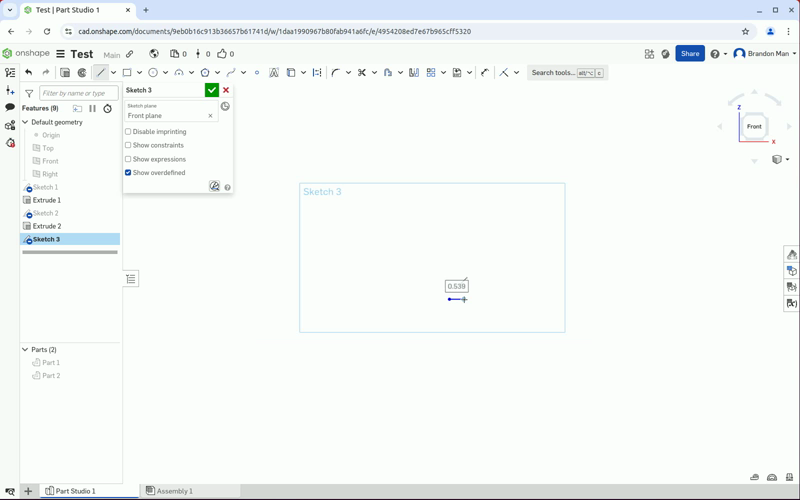
scroll(-6)
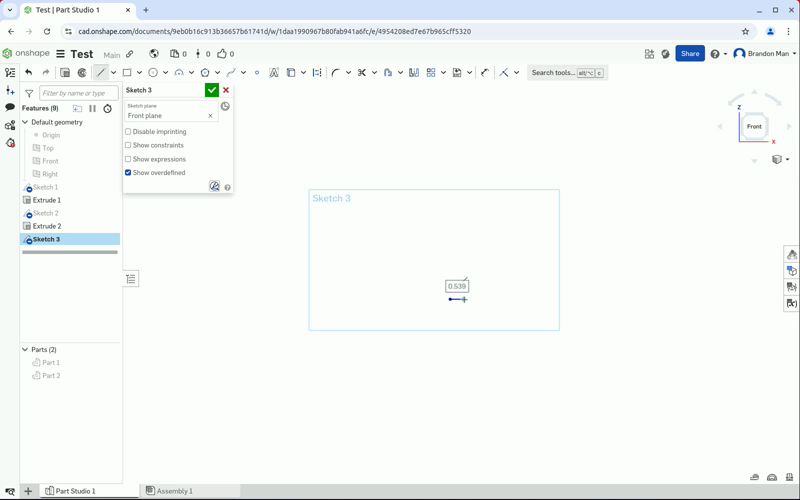
scroll(-6)
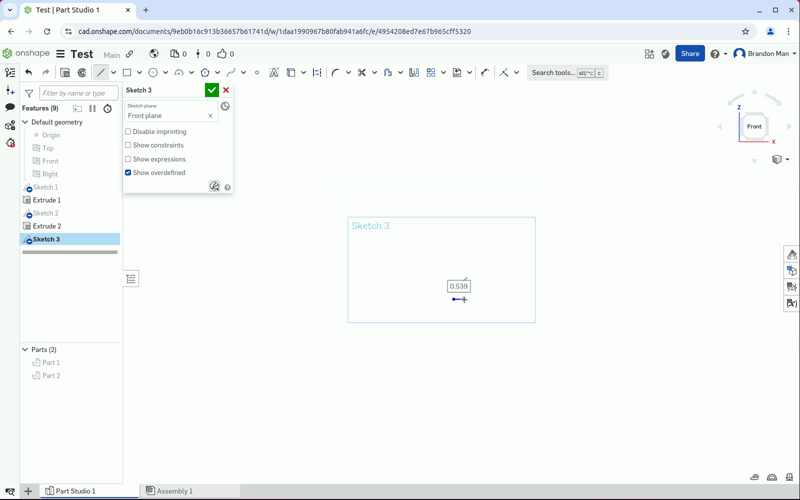
scroll(-6)
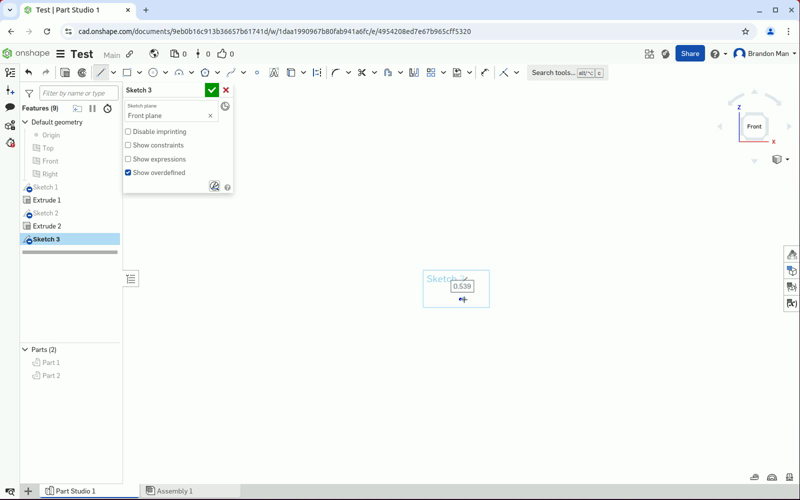
key_up(shift)
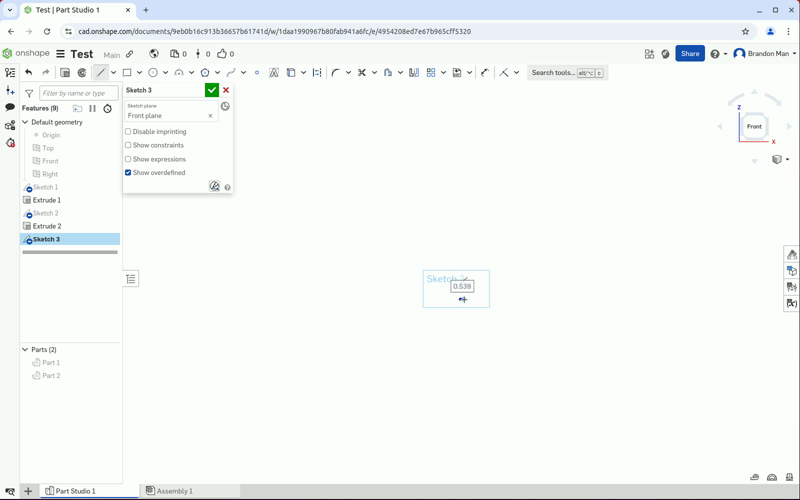
key_down(shift)
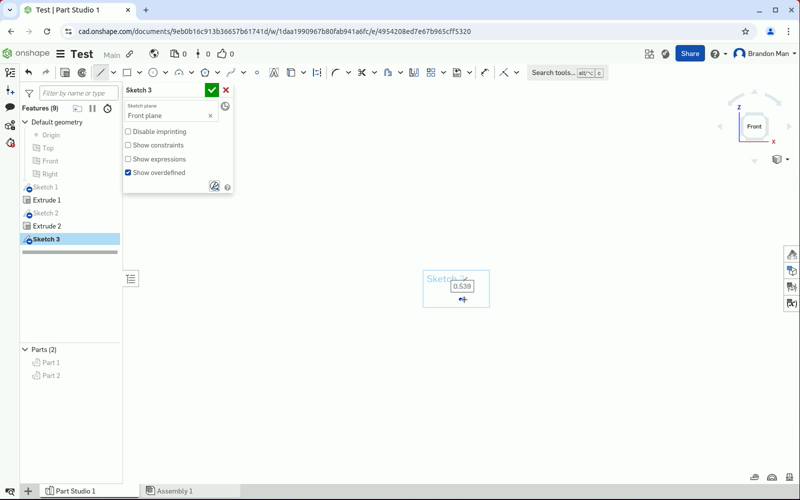
mouse_move(494, 299)
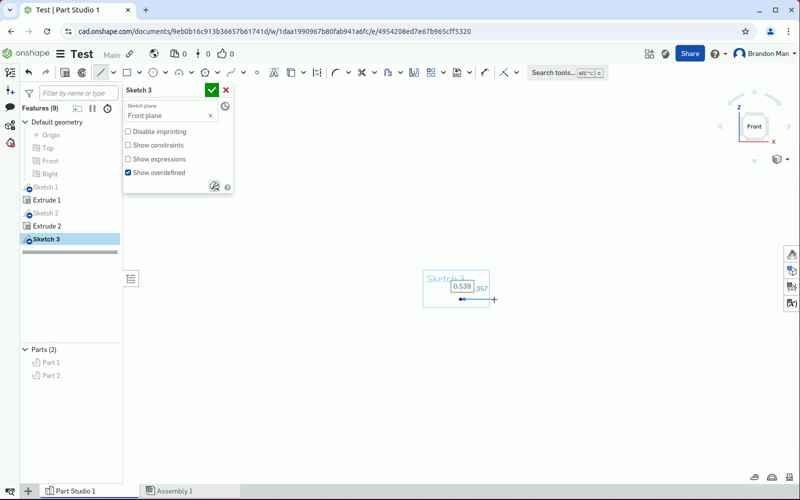
mouse_move(464, 295)
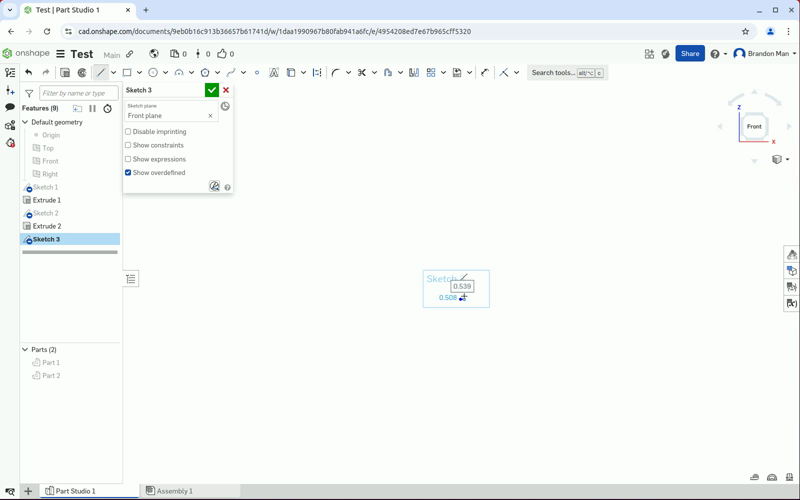
scroll(6)
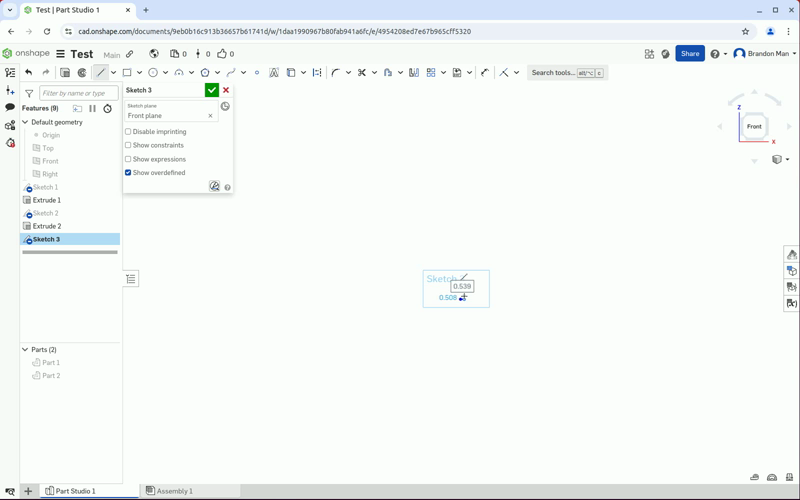
scroll(6)
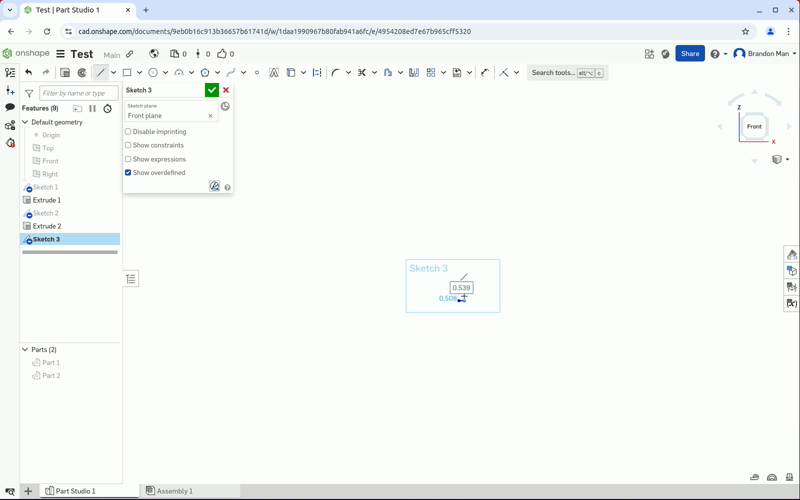
scroll(6)
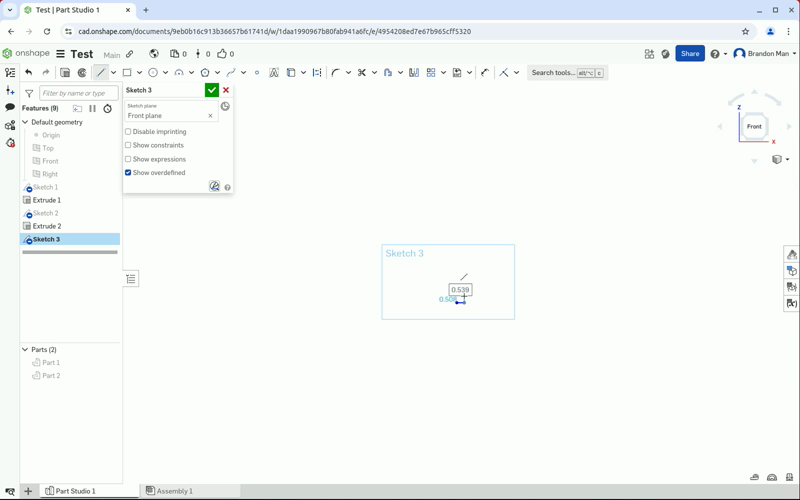
scroll(6)
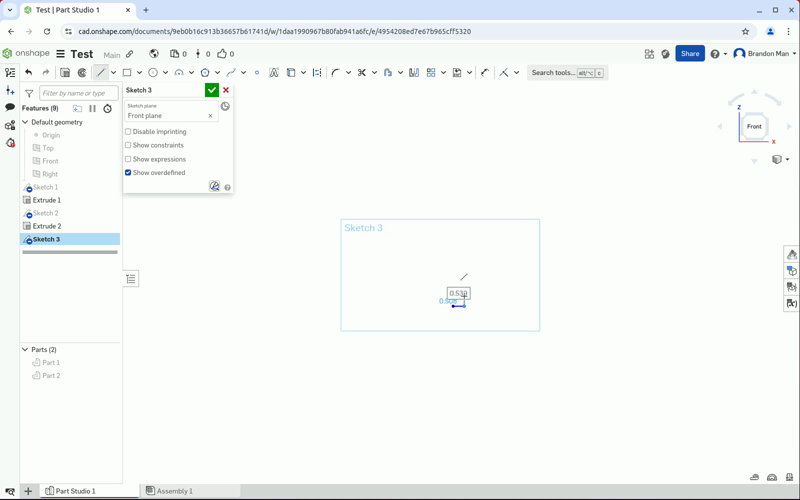
scroll(6)
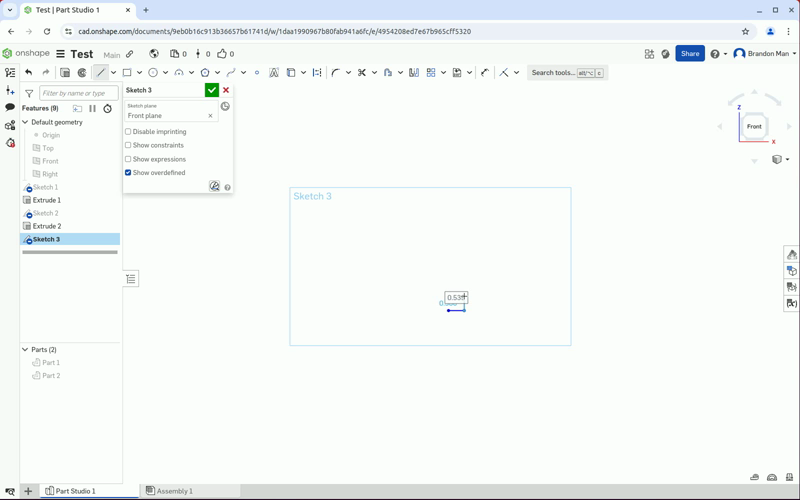
scroll(6)
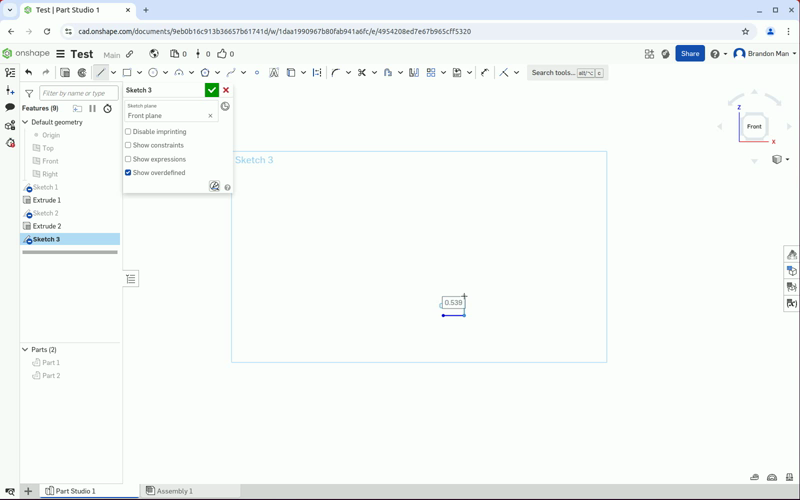
scroll(6)
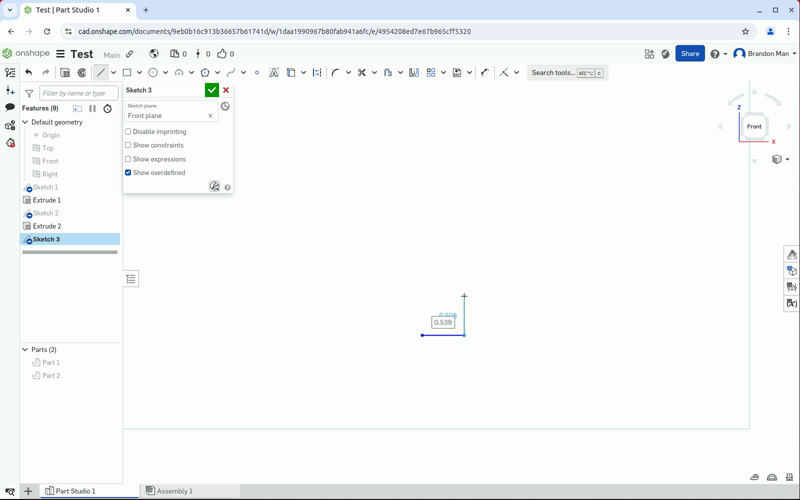
click(464, 295)
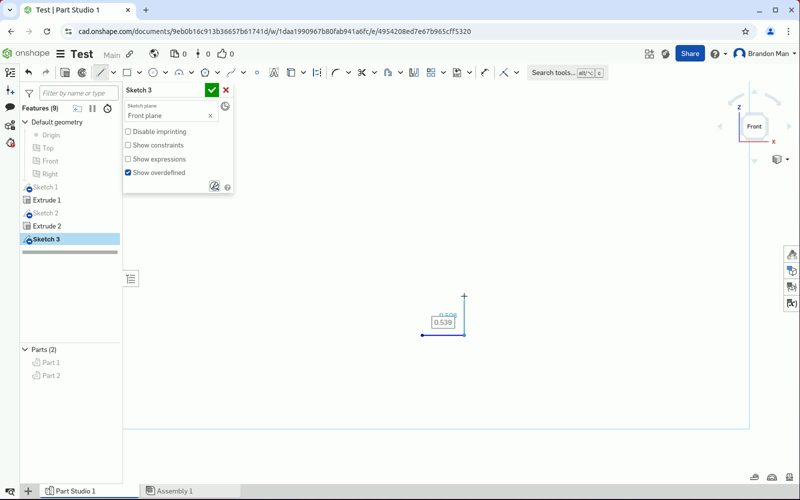
scroll(-6)
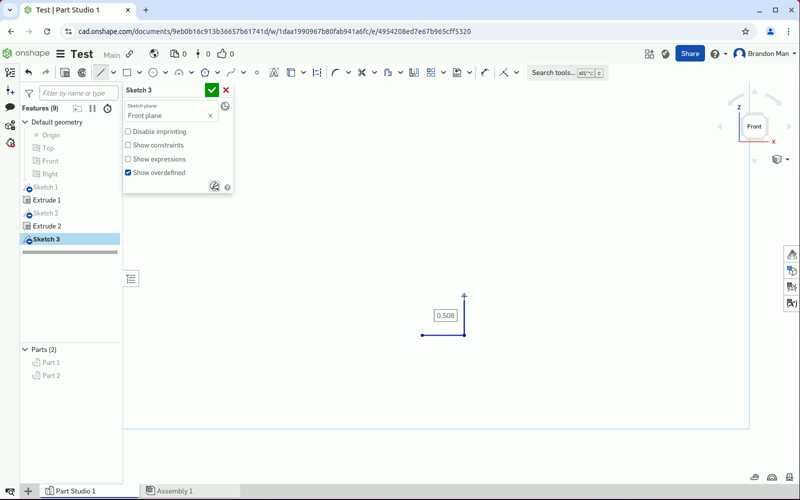
scroll(-6)
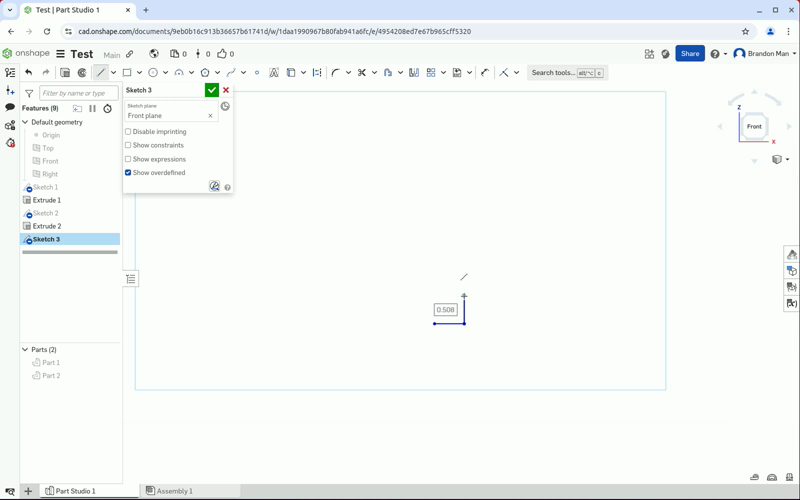
scroll(-6)
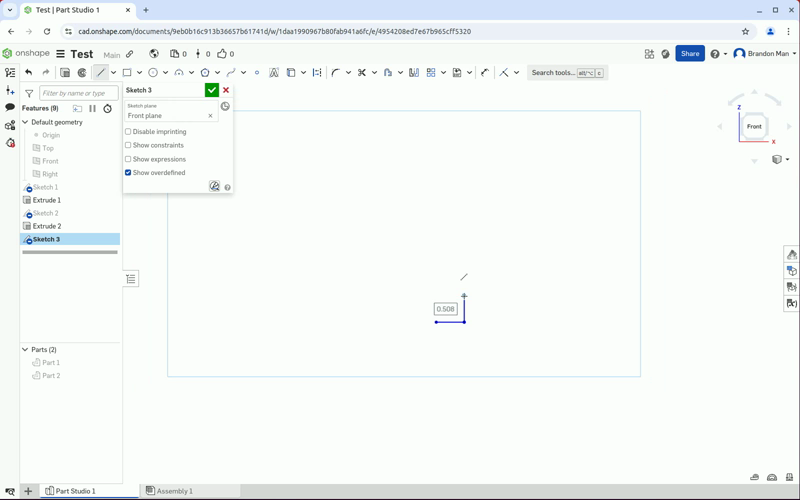
scroll(-6)
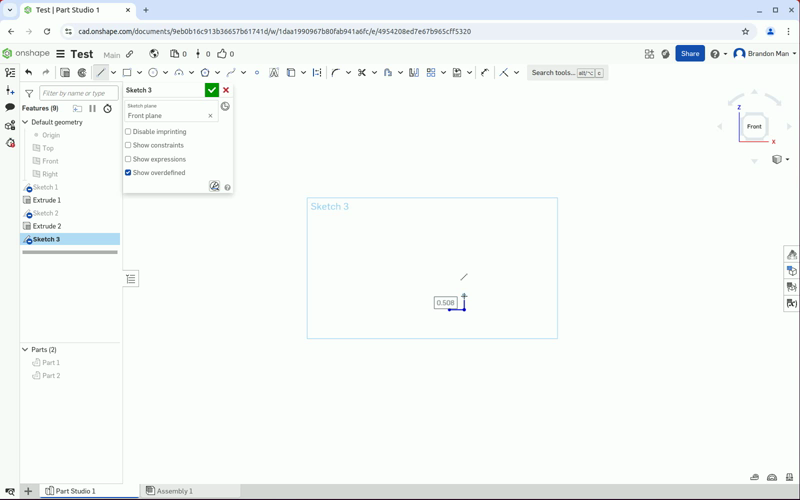
scroll(-6)
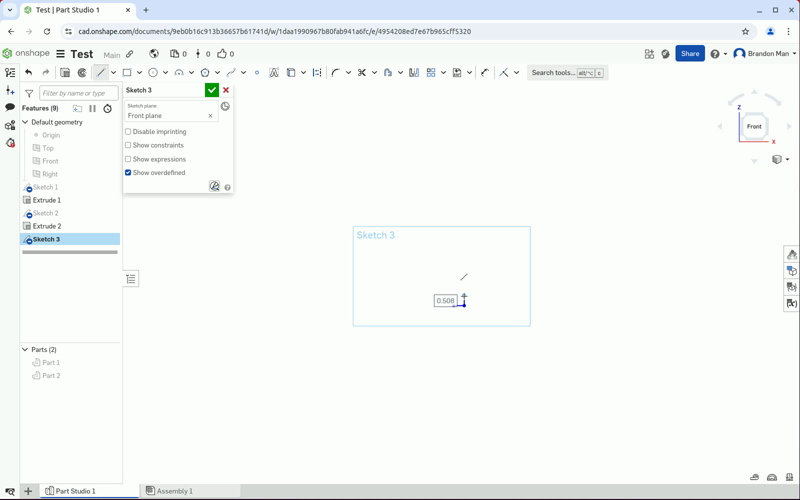
scroll(-6)
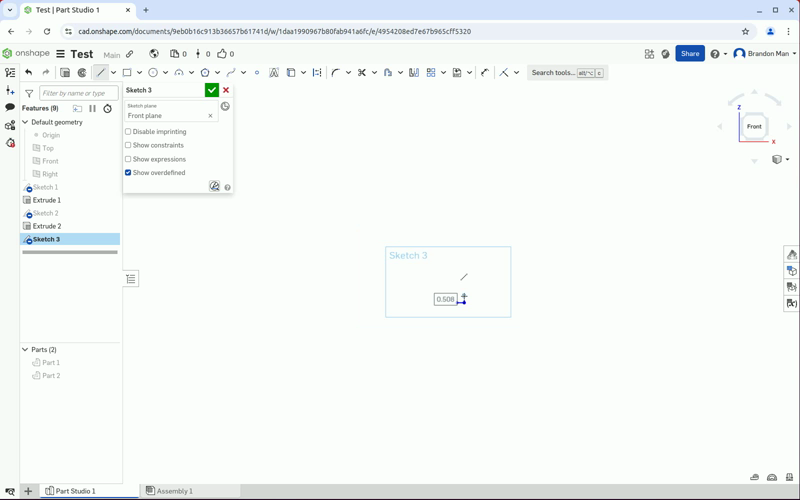
scroll(-6)
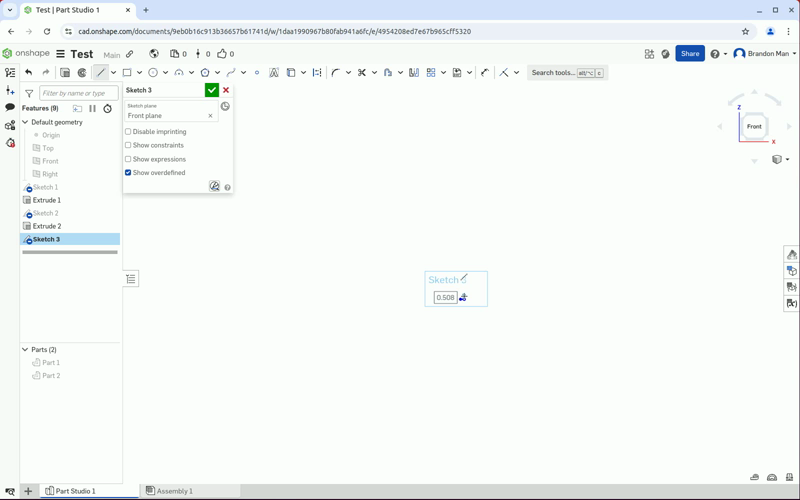
key_up(shift)
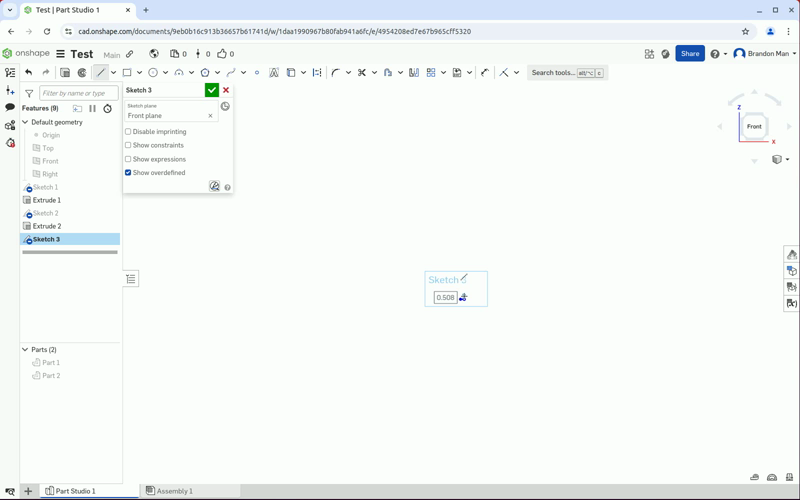
key_down(shift)
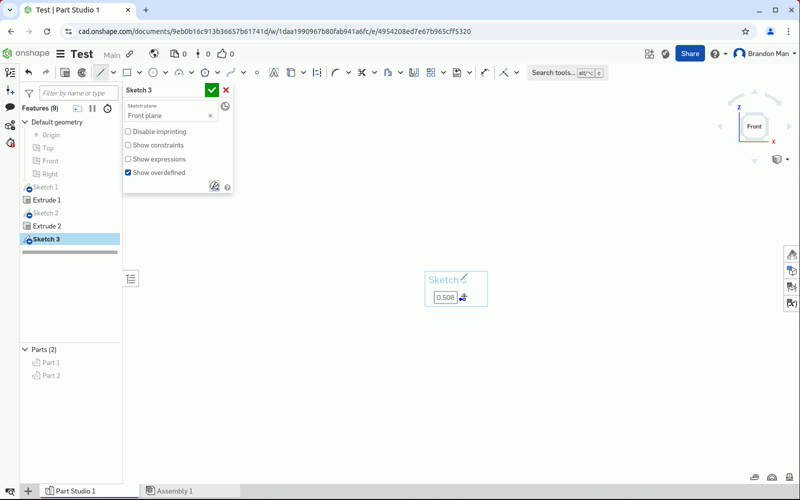
mouse_move(494, 295)
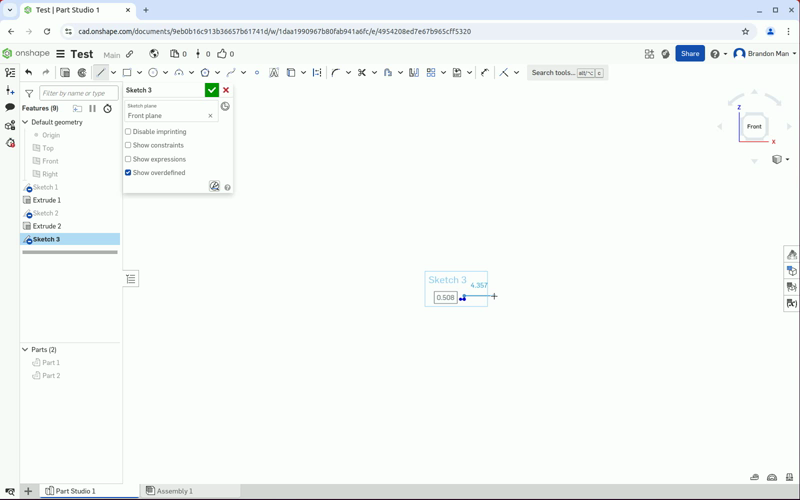
mouse_move(460, 295)
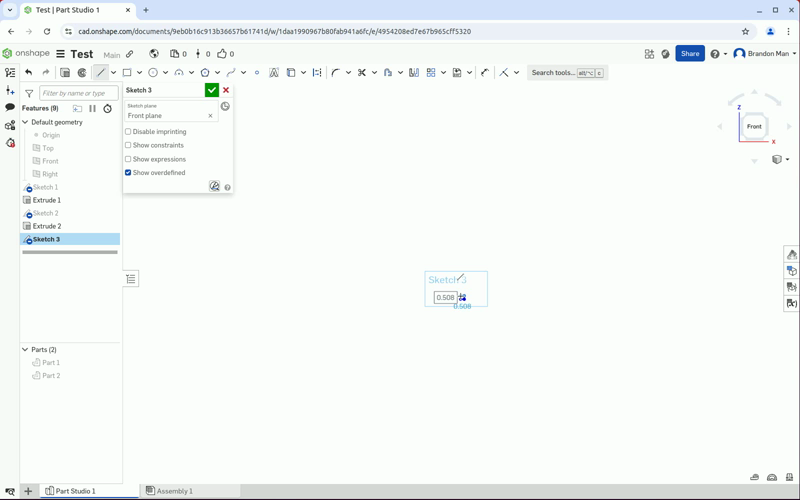
scroll(6)
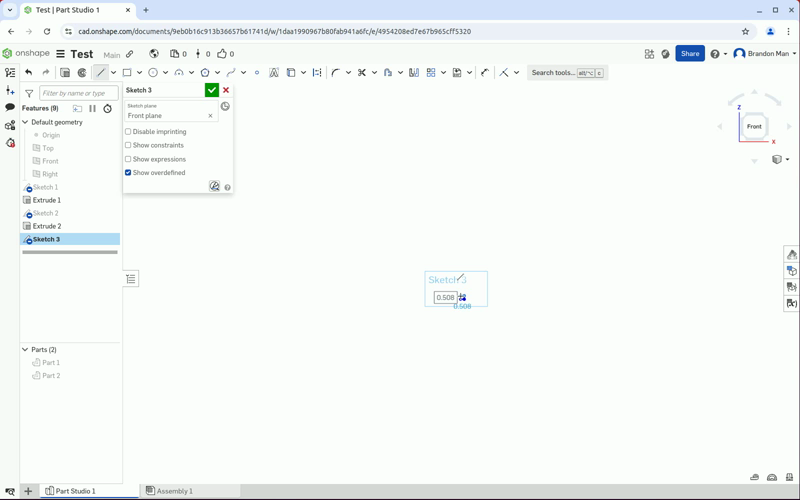
scroll(6)
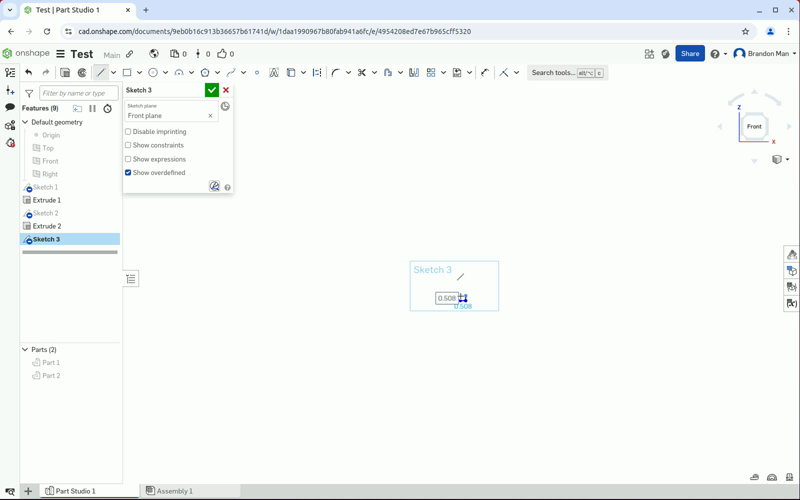
scroll(6)
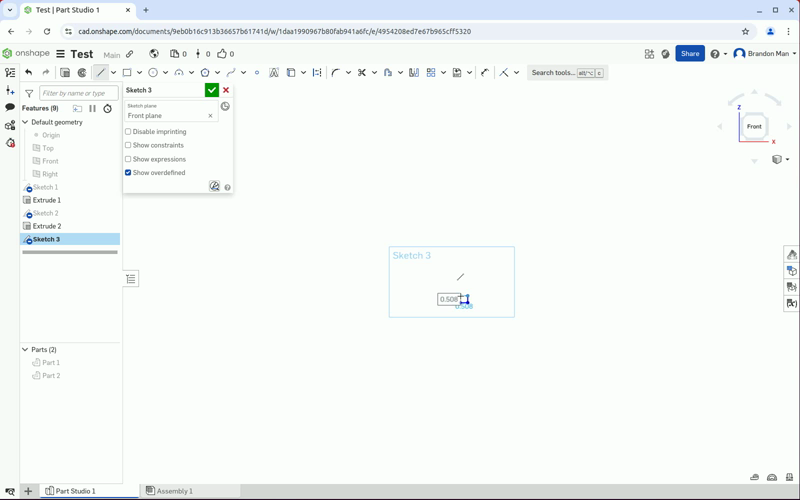
scroll(6)
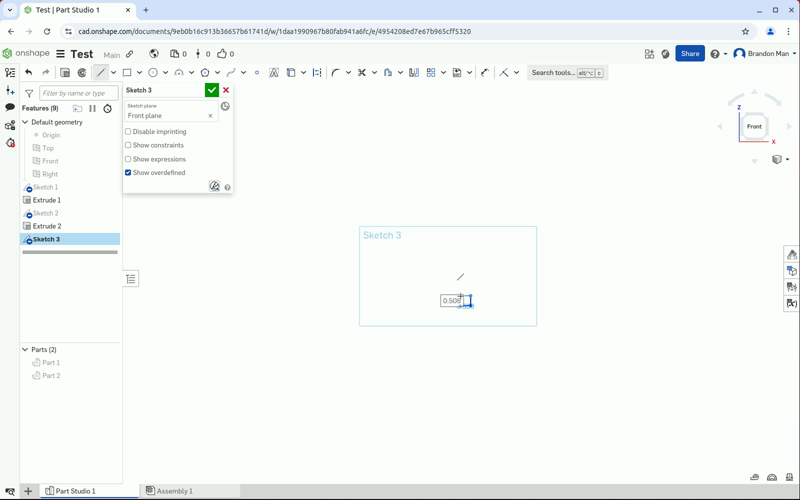
scroll(6)
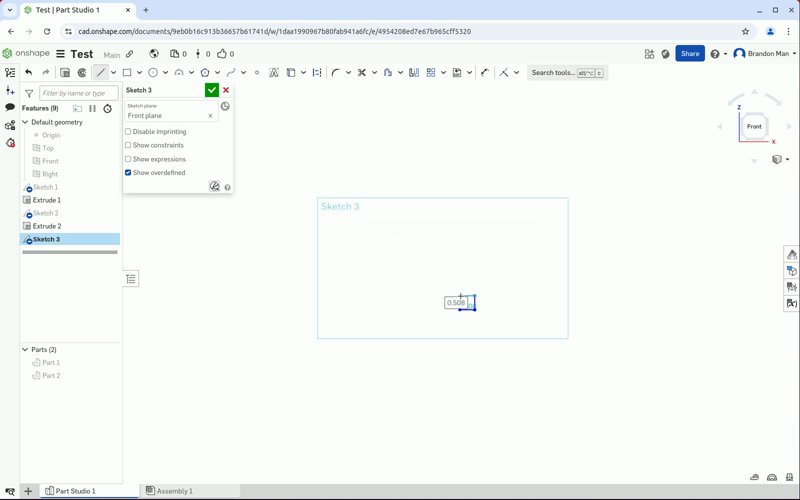
scroll(6)
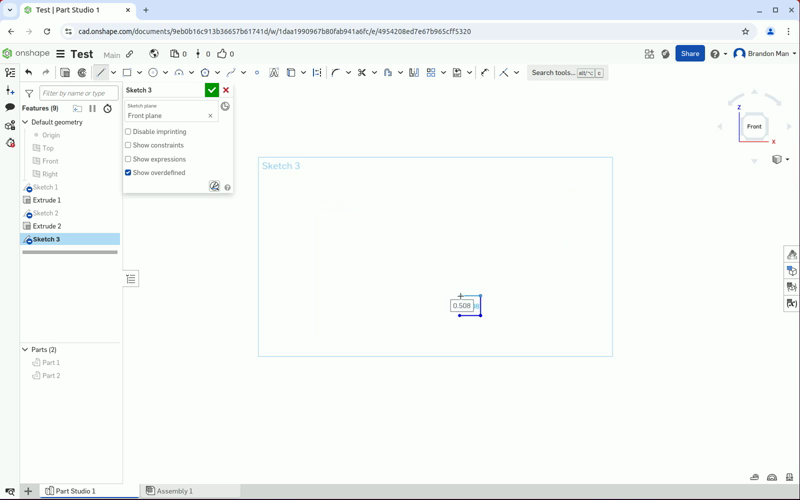
scroll(6)
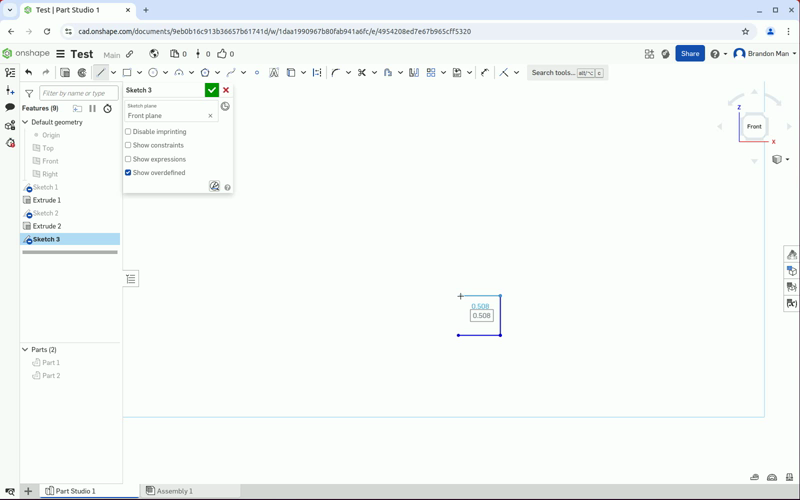
click(460, 295)
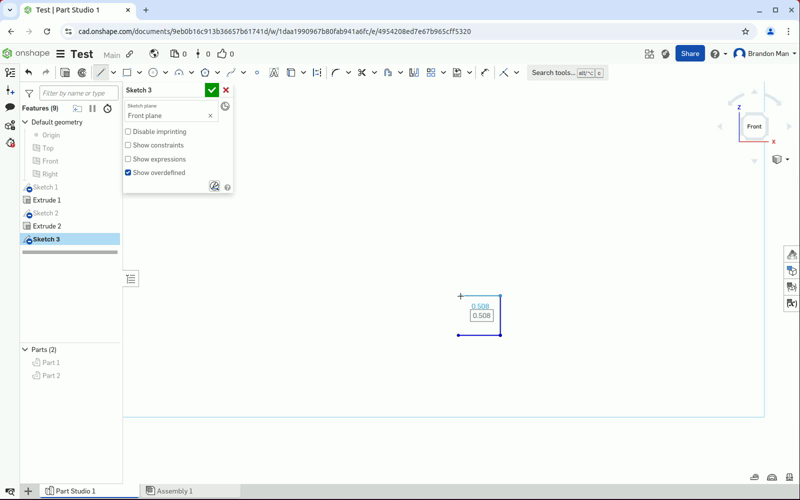
scroll(-6)
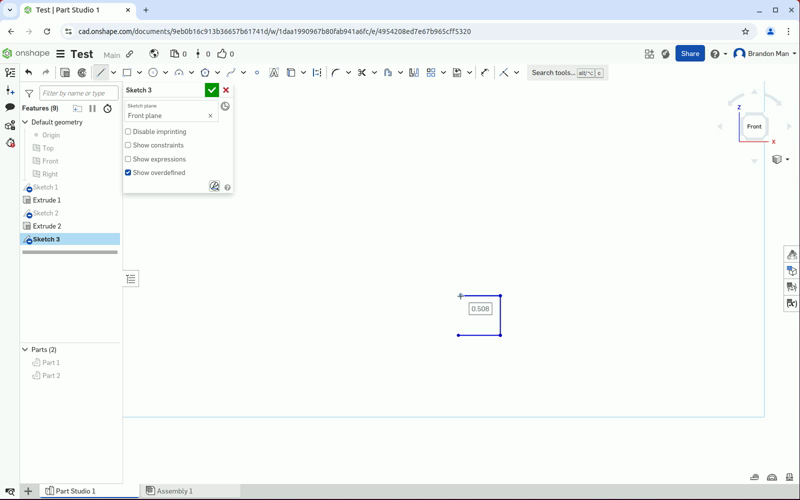
scroll(-6)
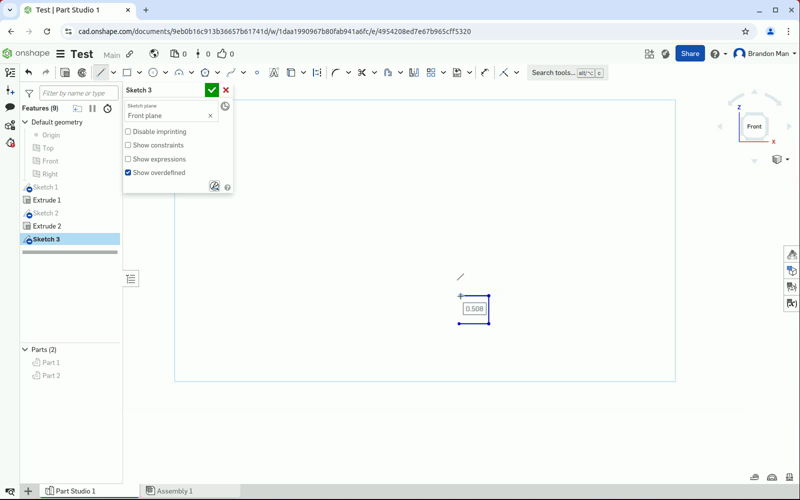
scroll(-6)
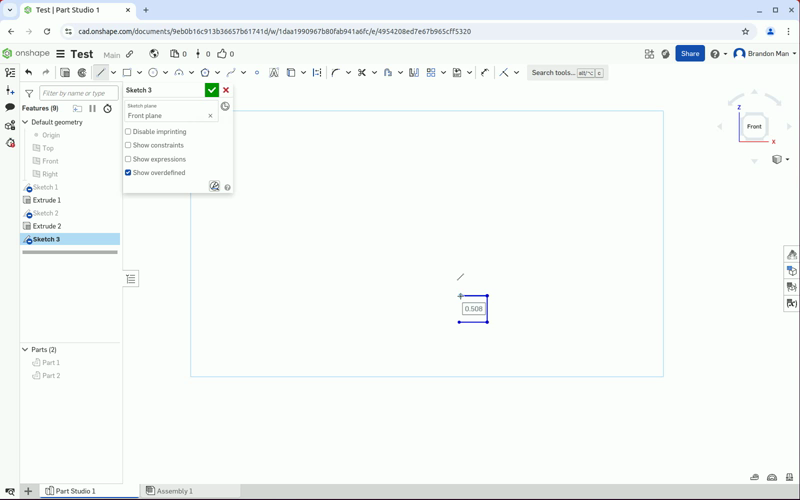
scroll(-6)
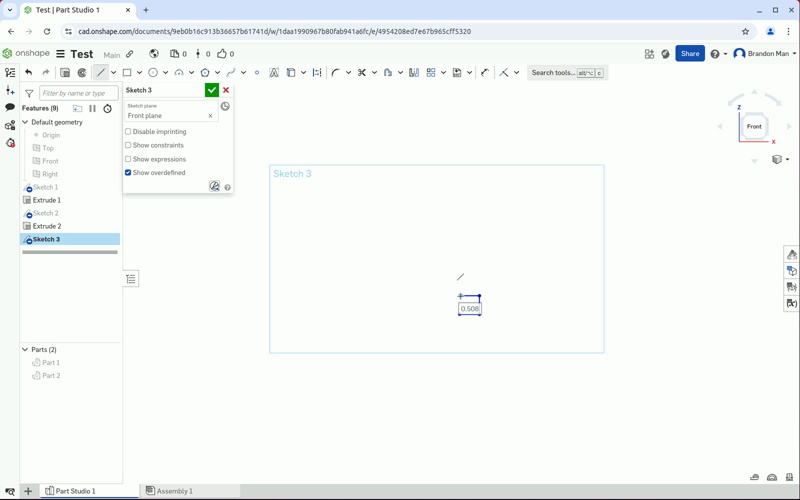
scroll(-6)
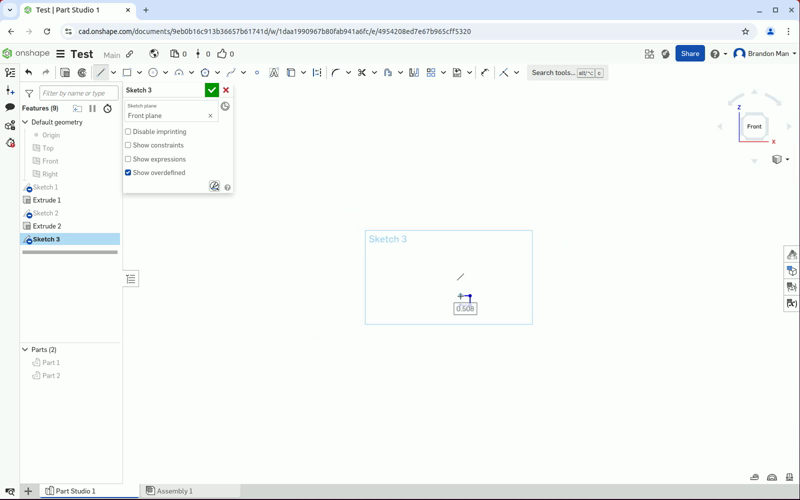
scroll(-6)
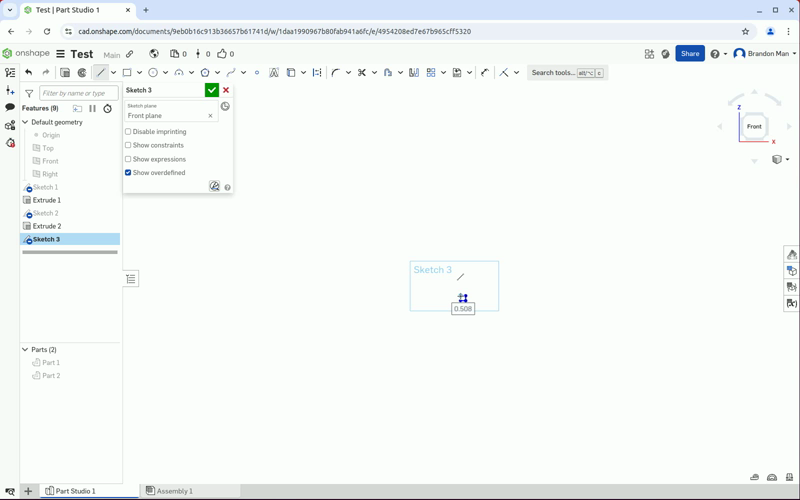
scroll(-6)
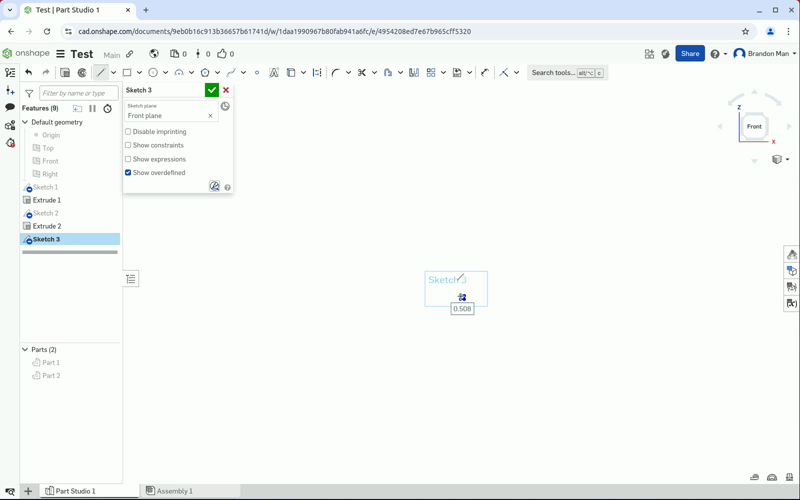
key_up(shift)
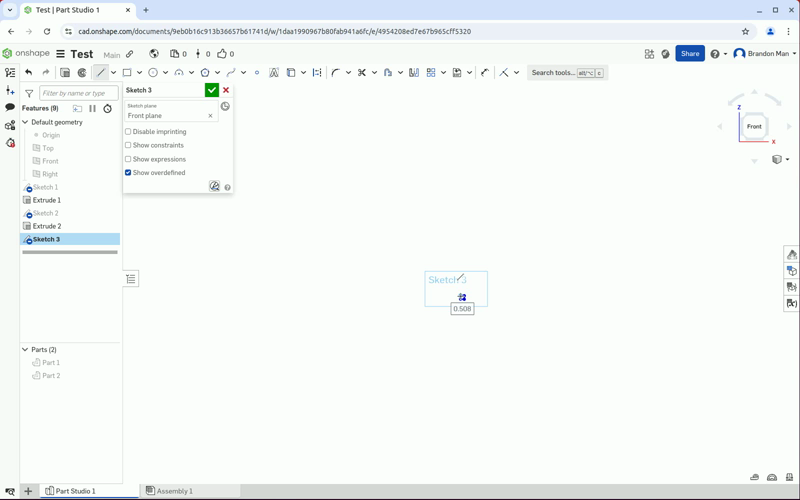
mouse_move(490, 295)
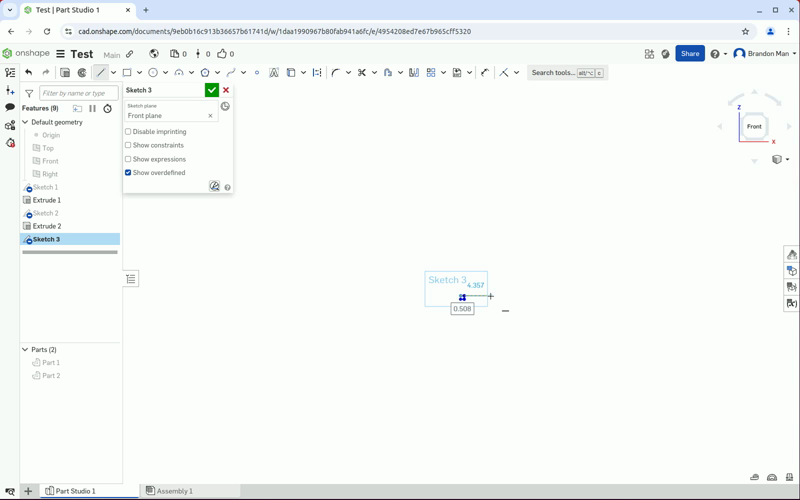
key_down(shift)
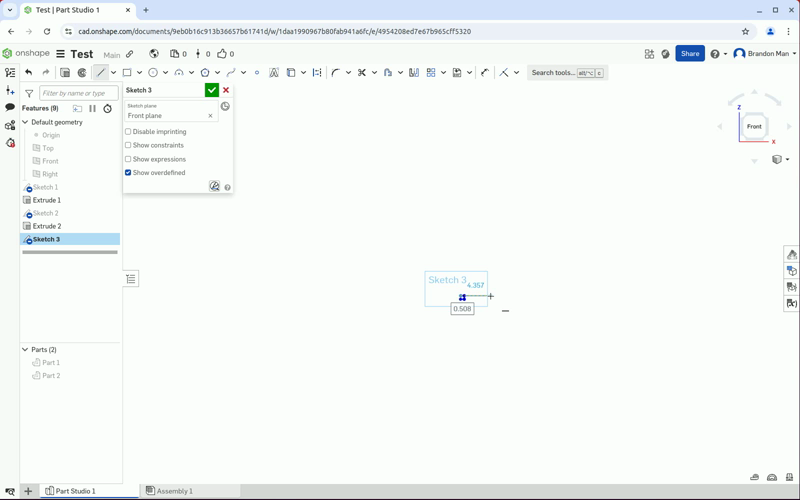
mouse_move(460, 299)
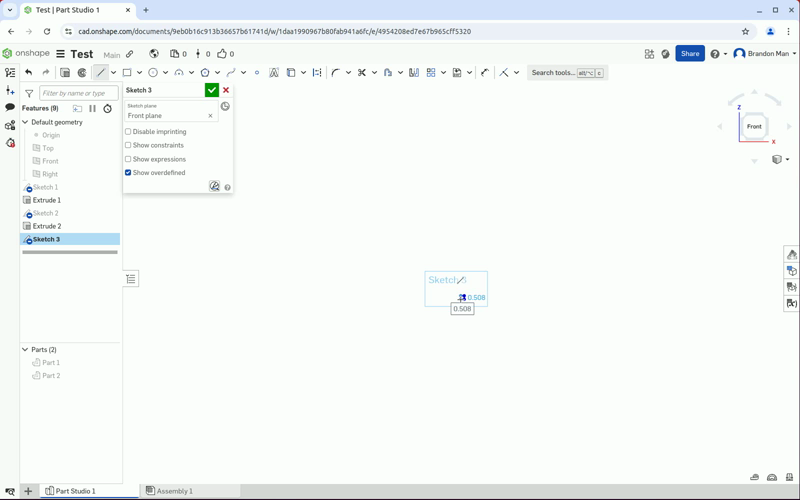
scroll(6)
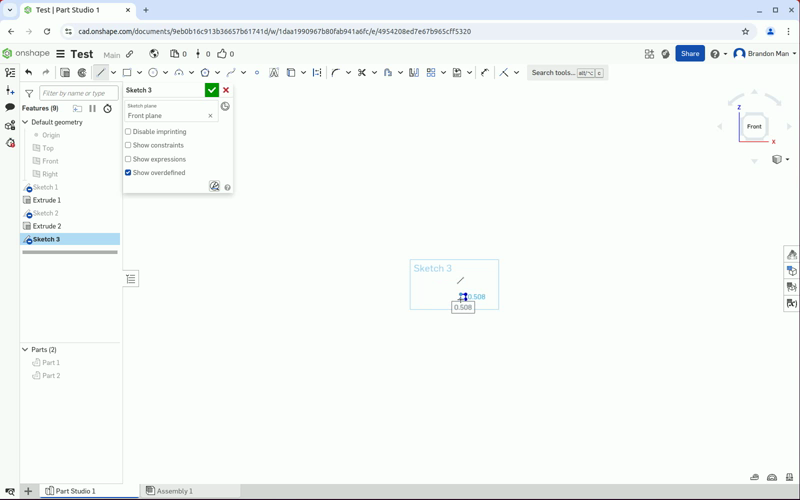
scroll(6)
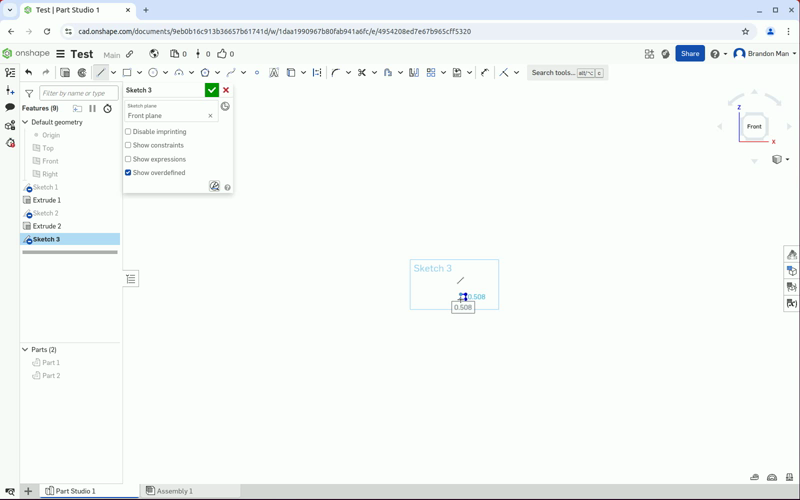
scroll(6)
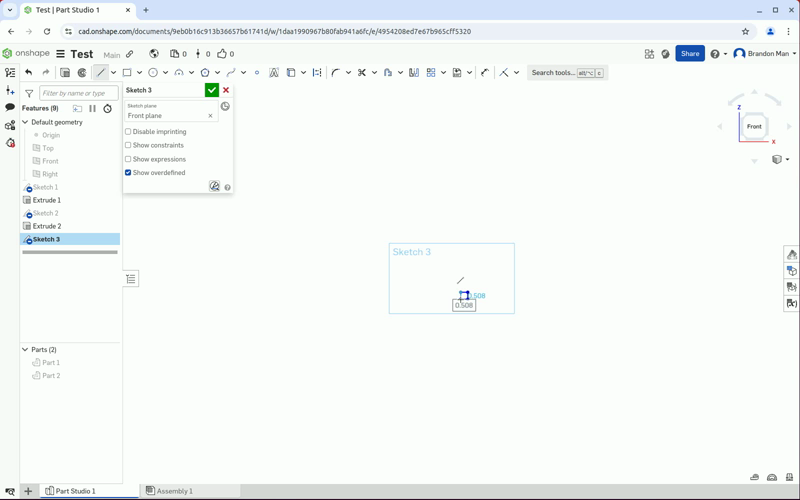
scroll(6)
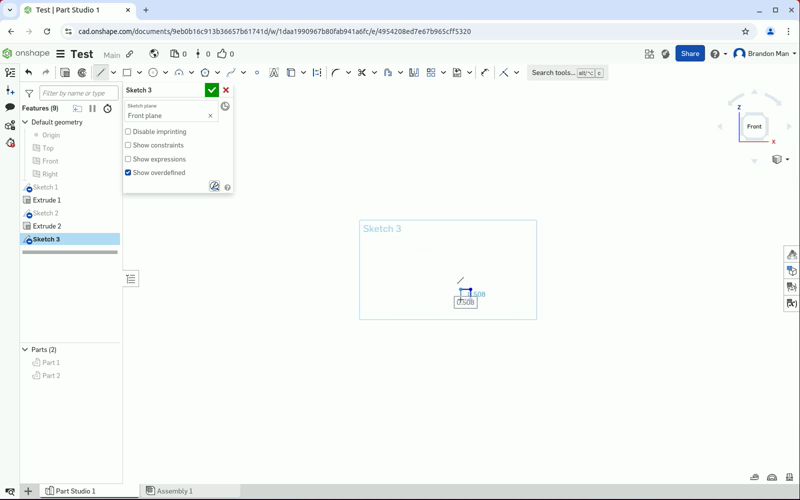
scroll(6)
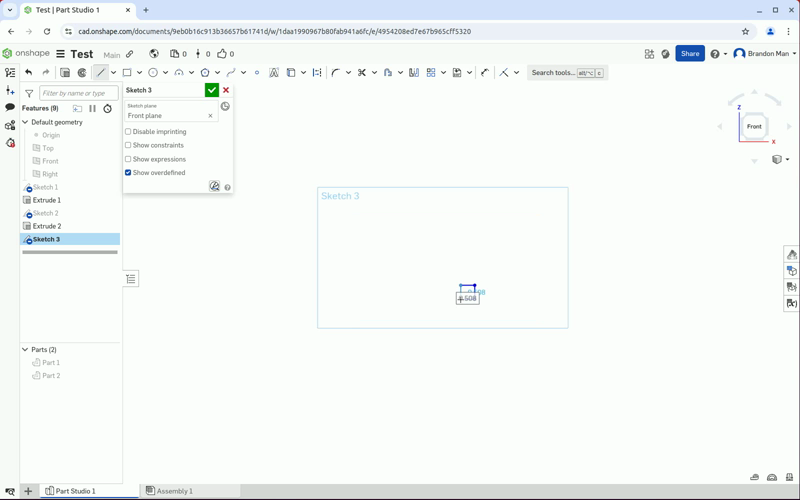
scroll(6)
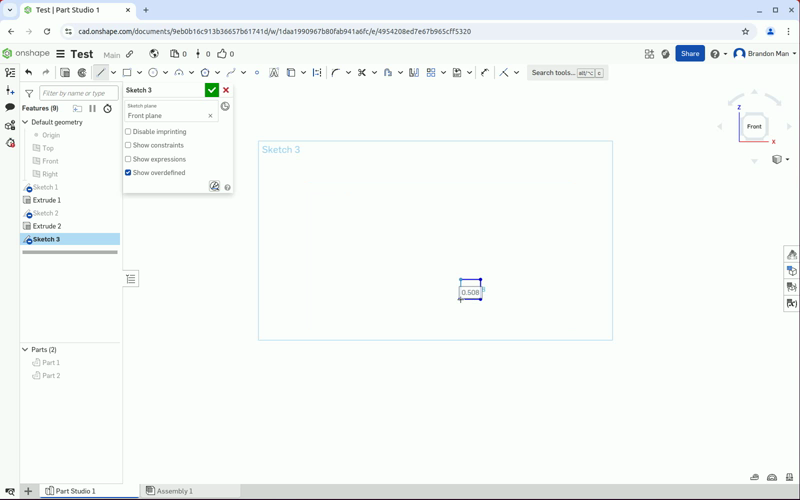
scroll(6)
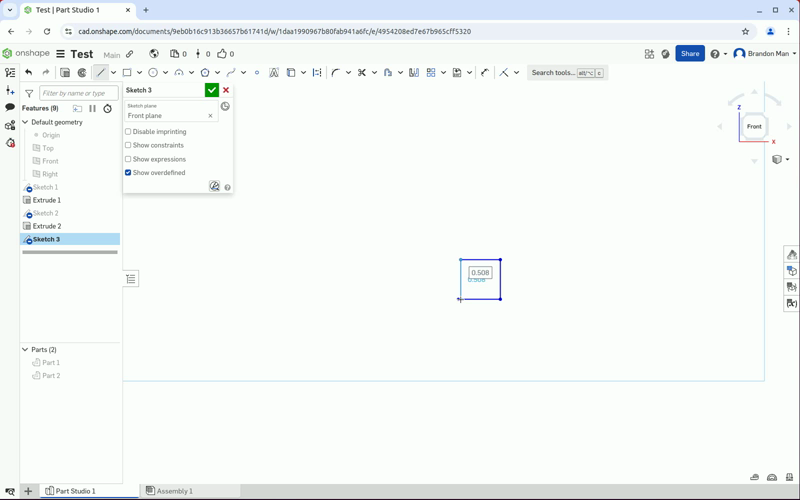
key_up(shift)
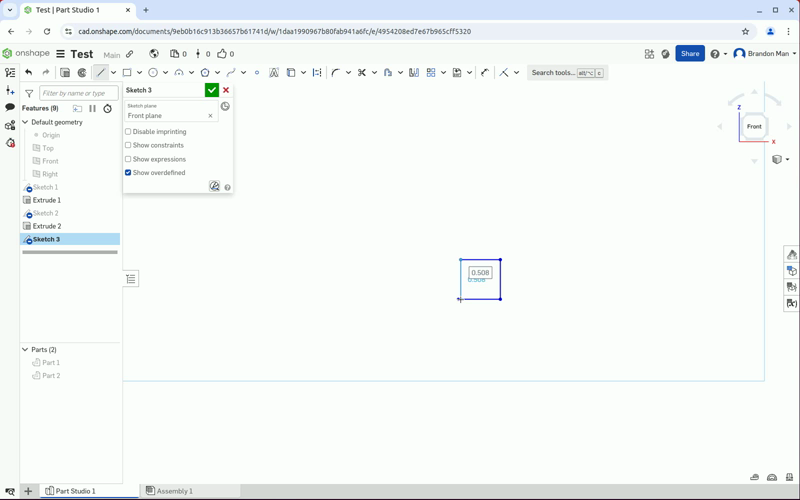
click(460, 299)
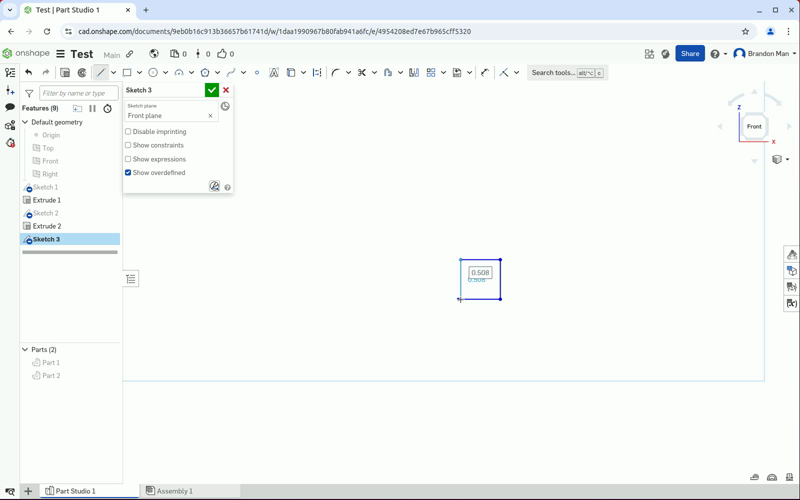
scroll(-6)
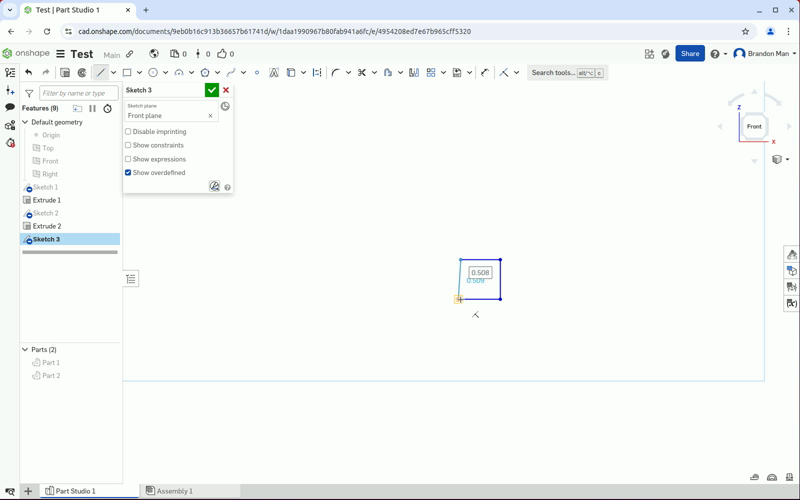
scroll(-6)
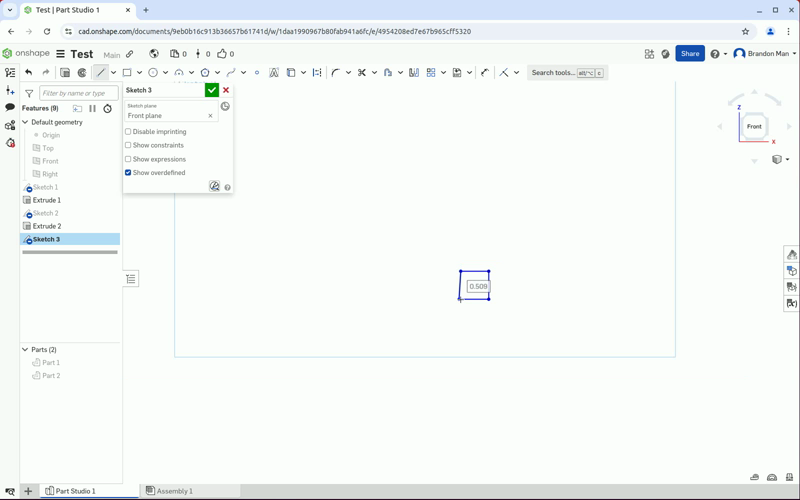
scroll(-6)
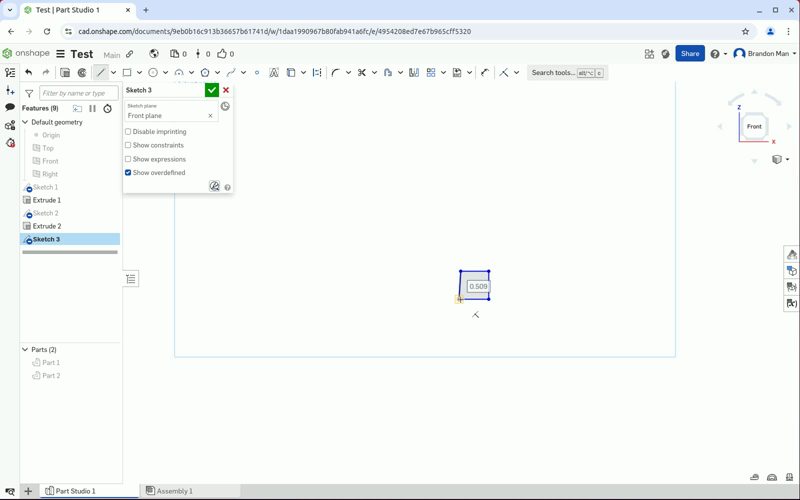
scroll(-6)
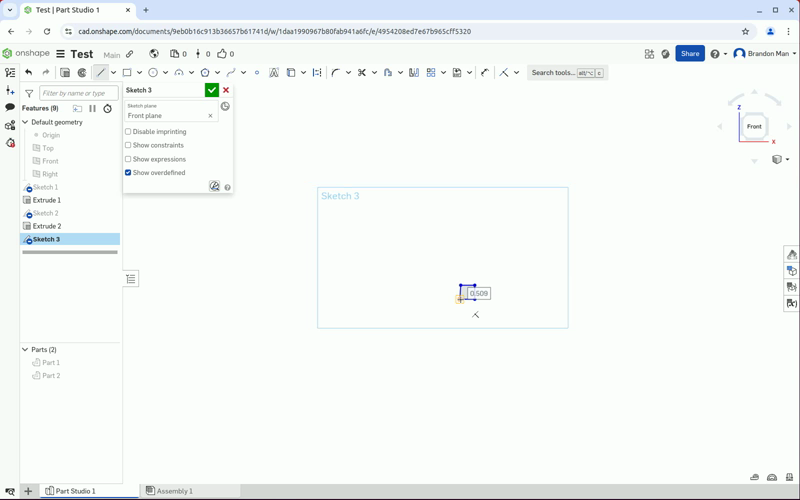
scroll(-6)
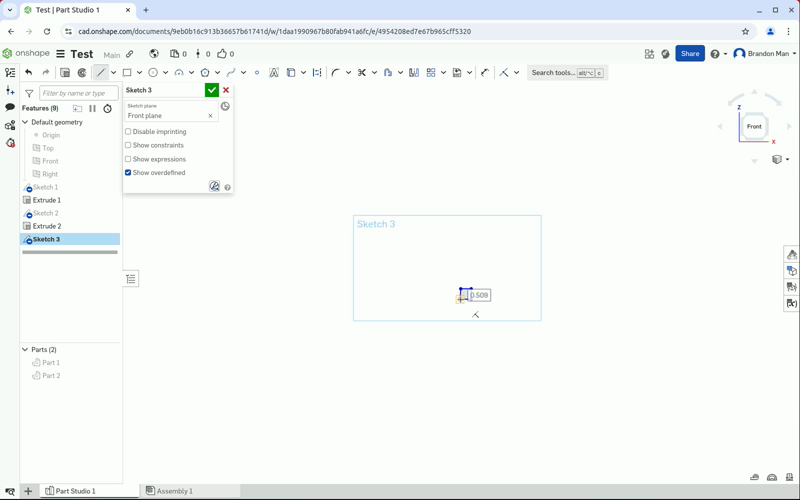
scroll(-6)
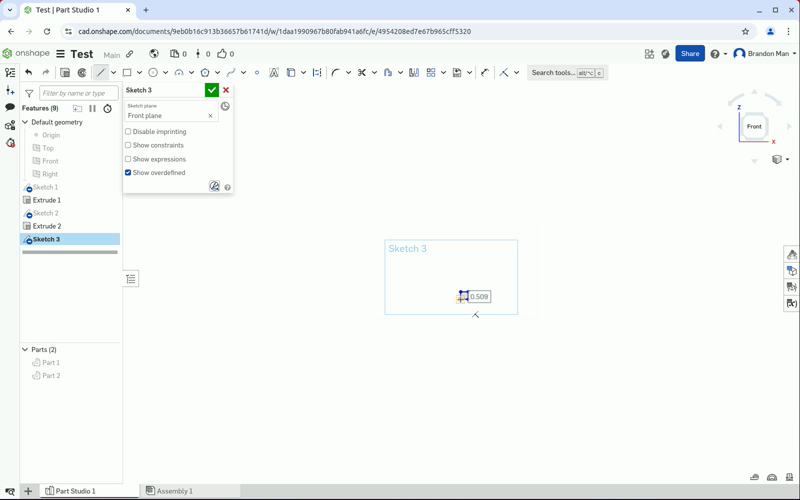
scroll(-6)
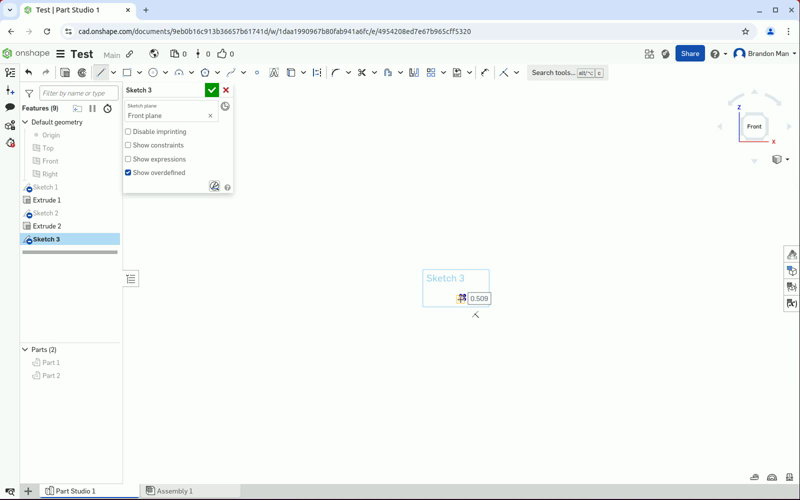
key(esc)
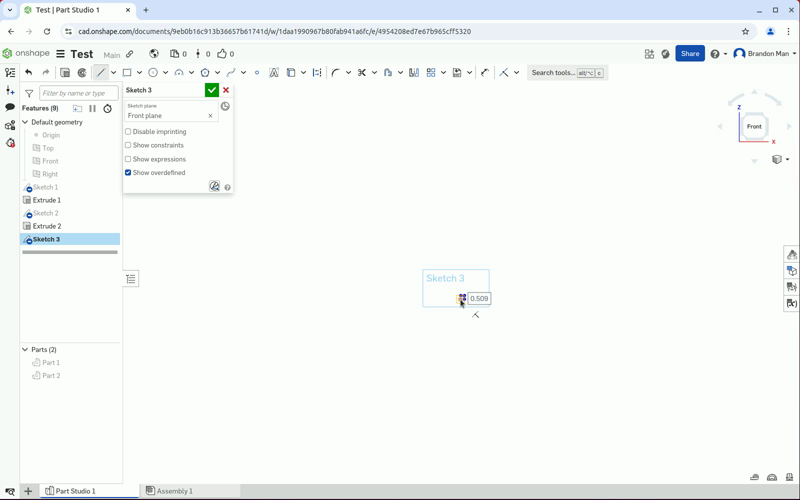
key(l)
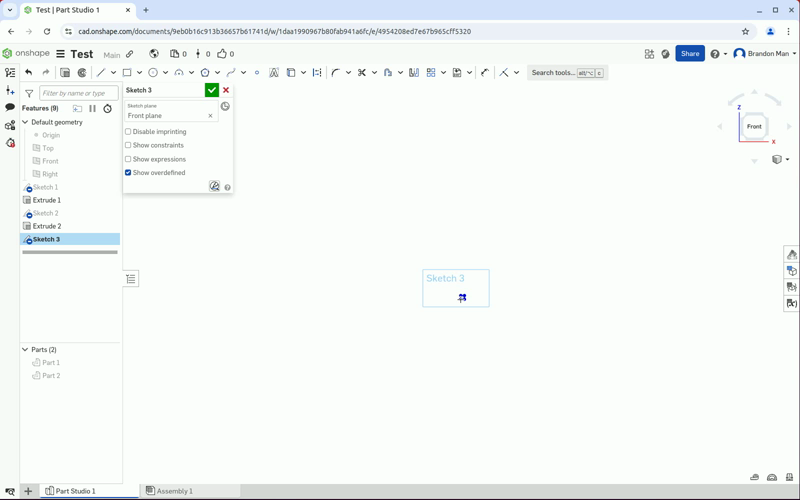
key_down(shift)
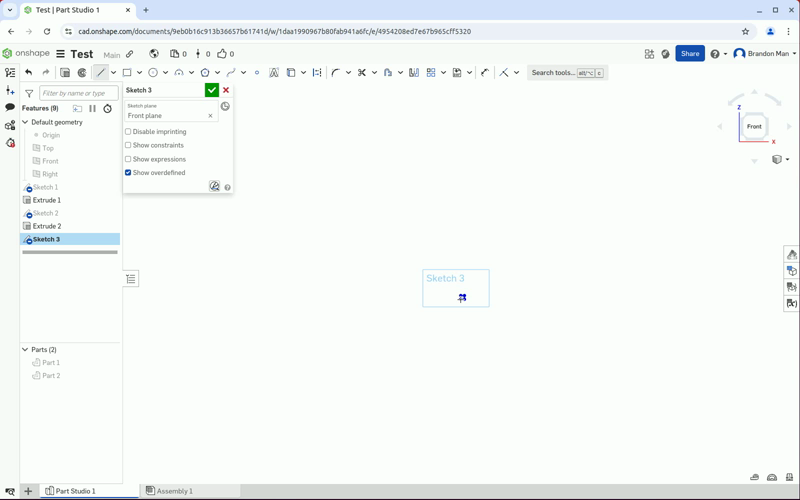
mouse_move(461, 299)
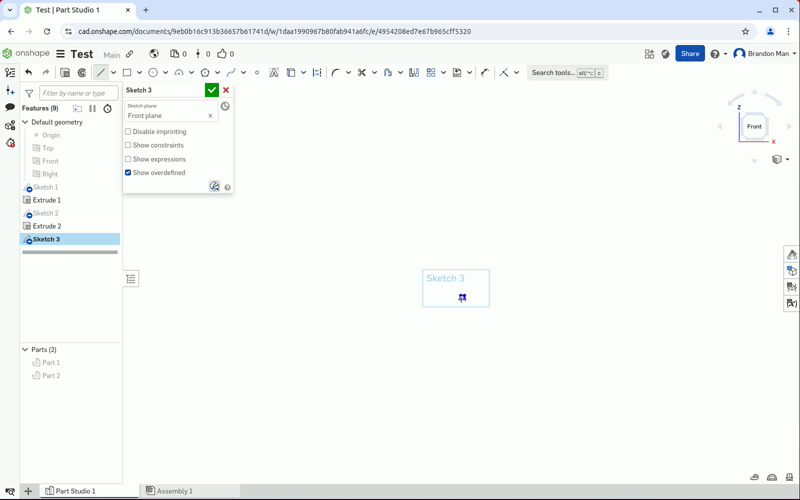
scroll(6)
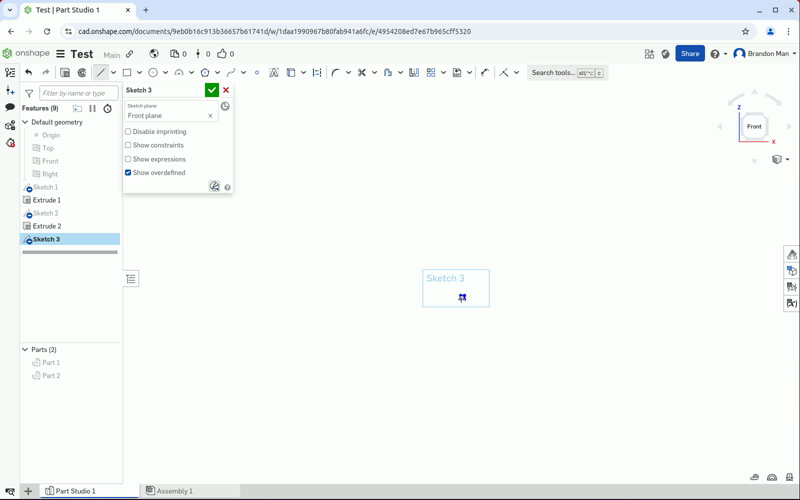
scroll(6)
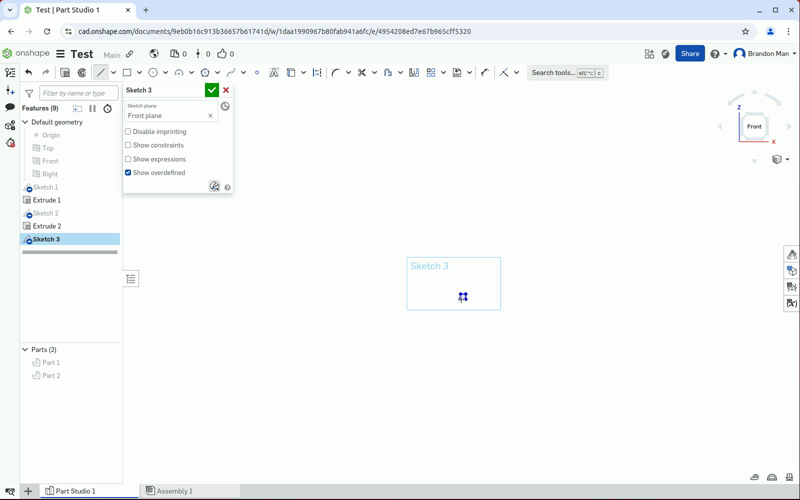
scroll(6)
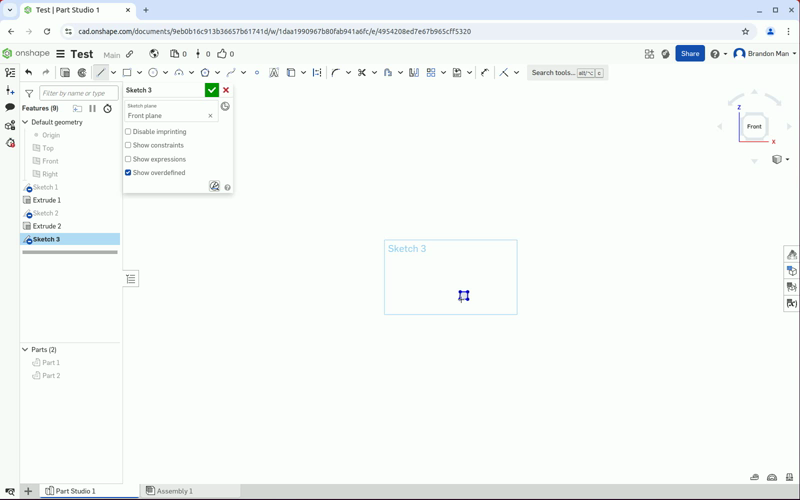
scroll(6)
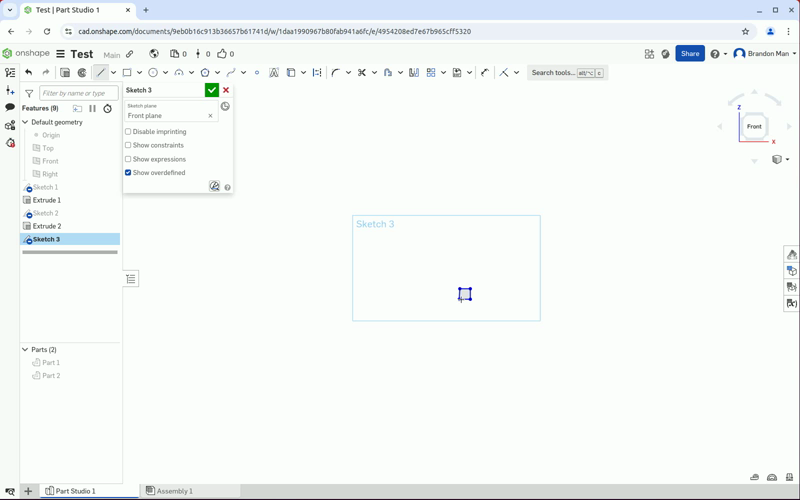
scroll(6)
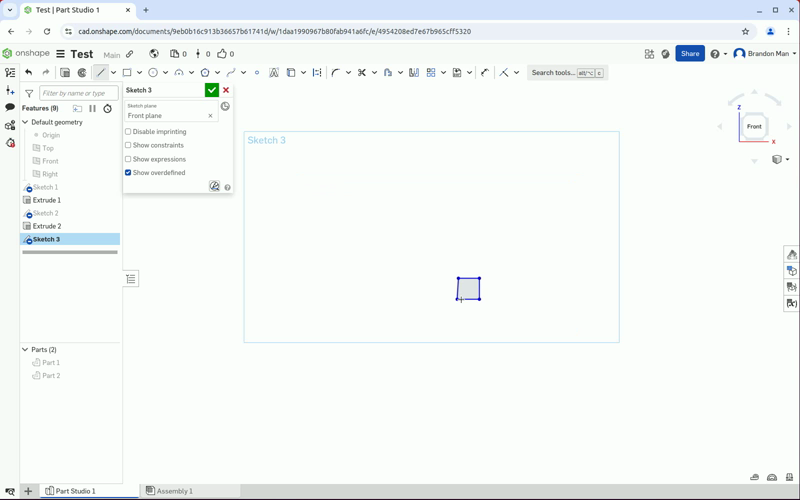
scroll(6)
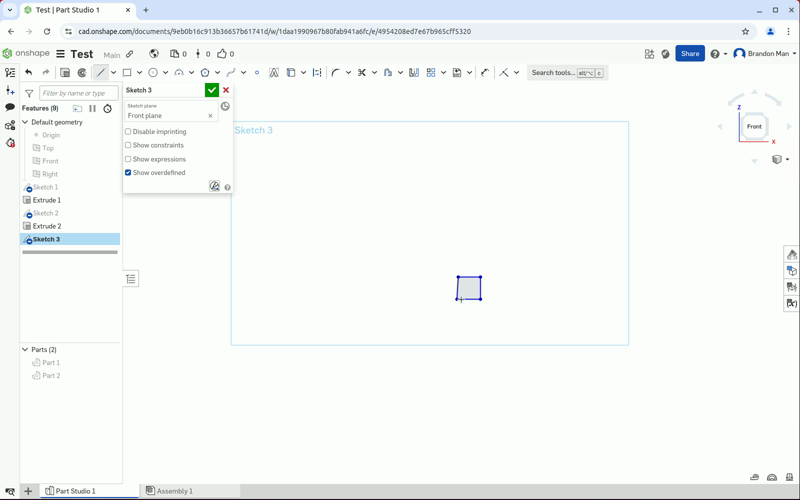
scroll(6)
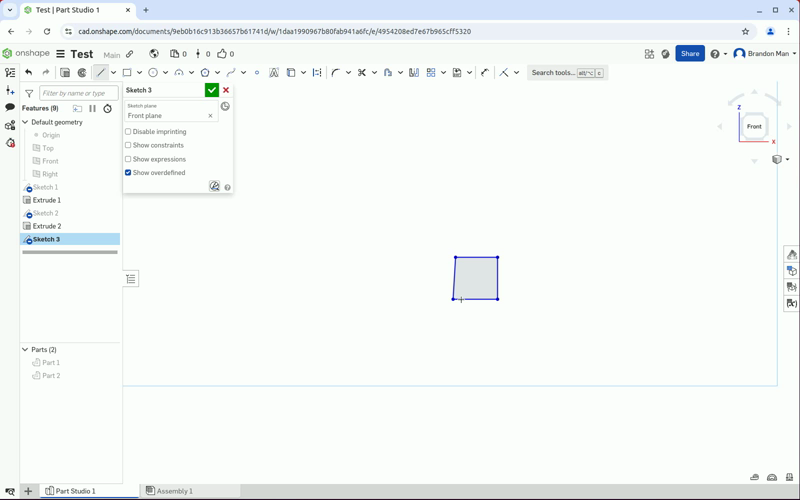
click(461, 299)
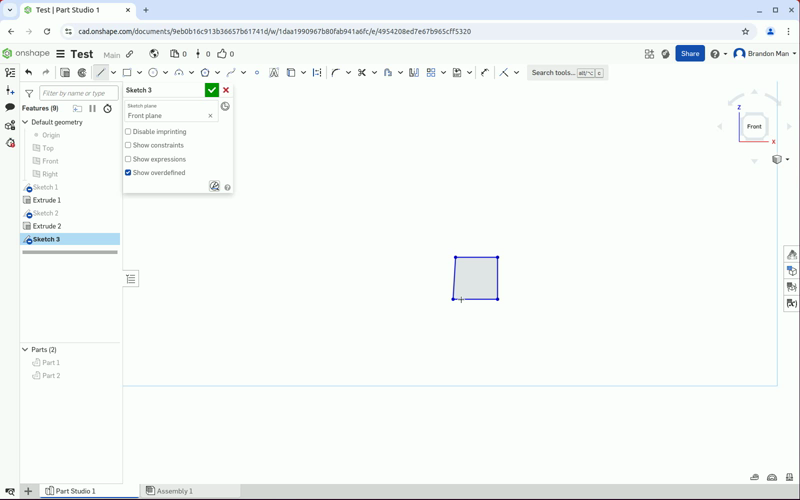
scroll(-6)
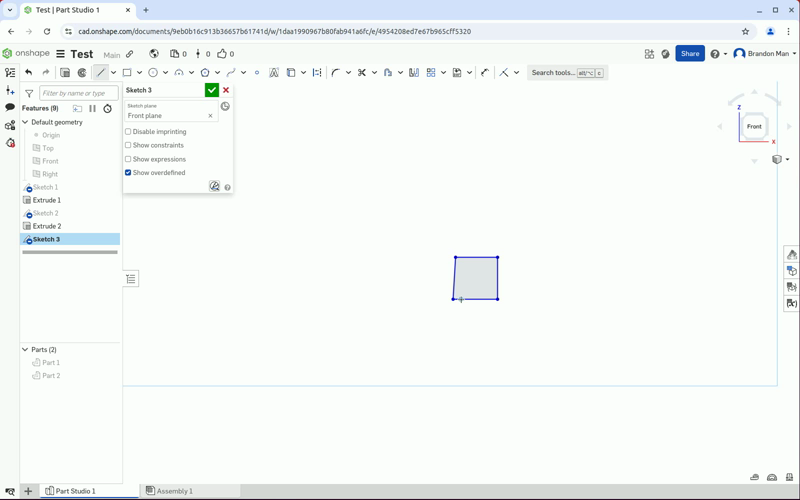
scroll(-6)
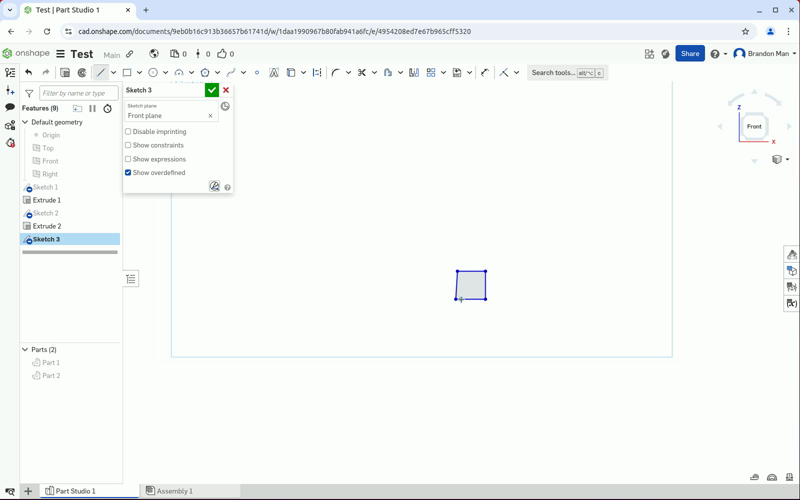
scroll(-6)
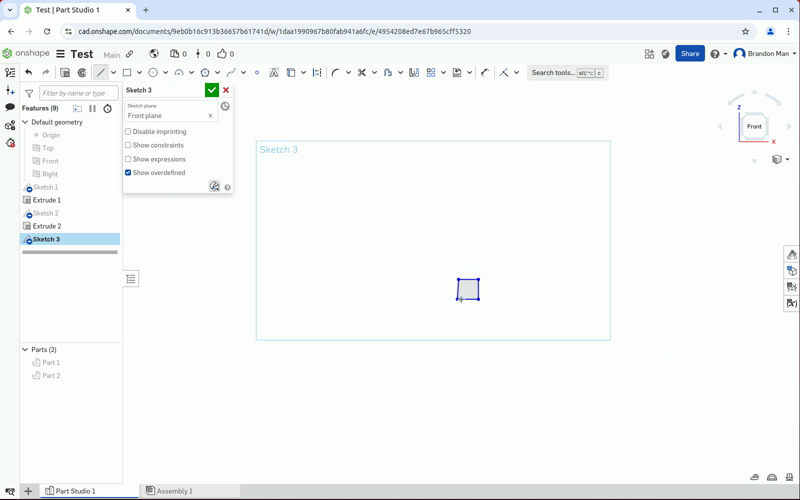
scroll(-6)
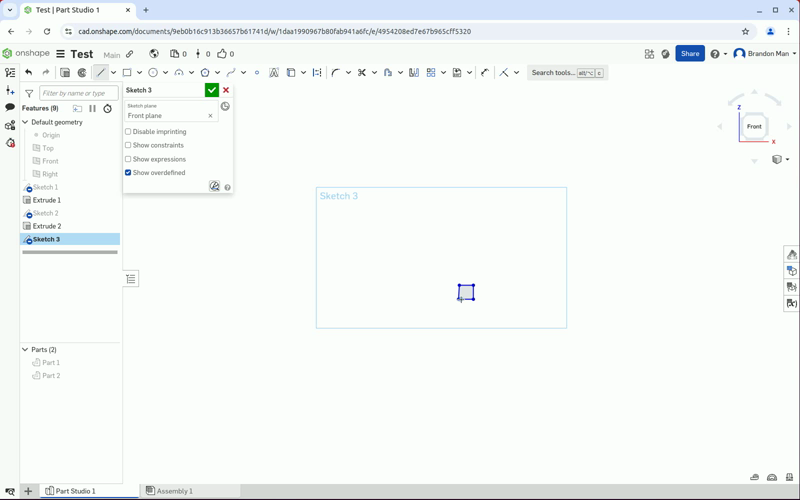
scroll(-6)
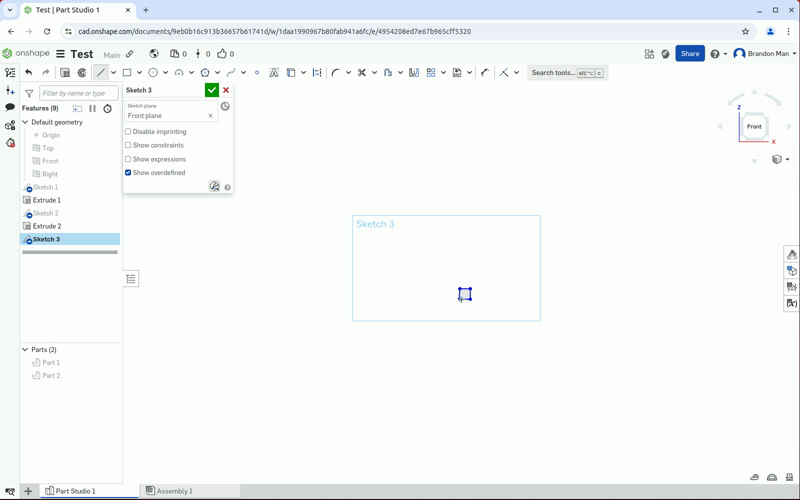
scroll(-6)
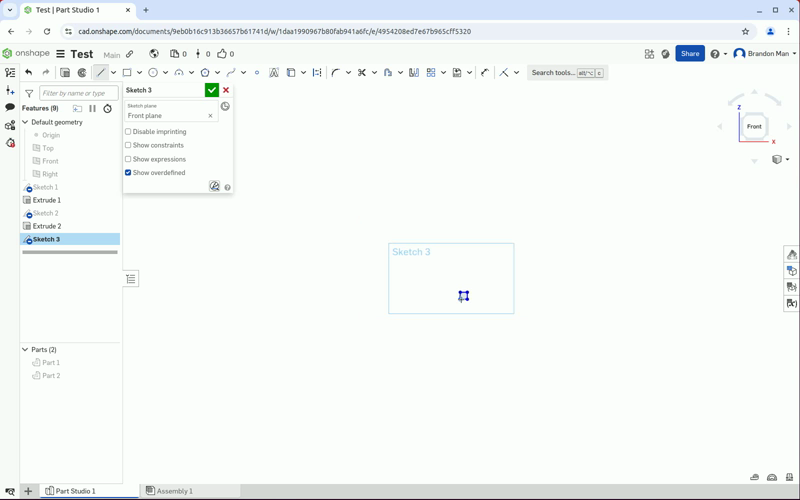
scroll(-6)
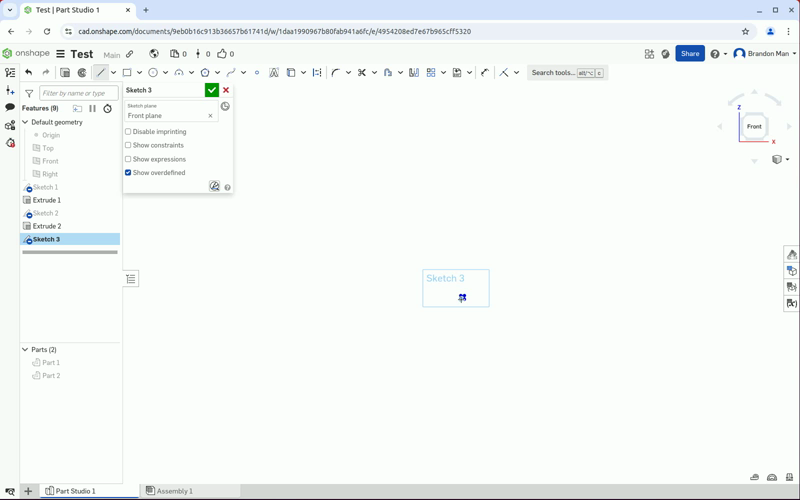
key_up(shift)
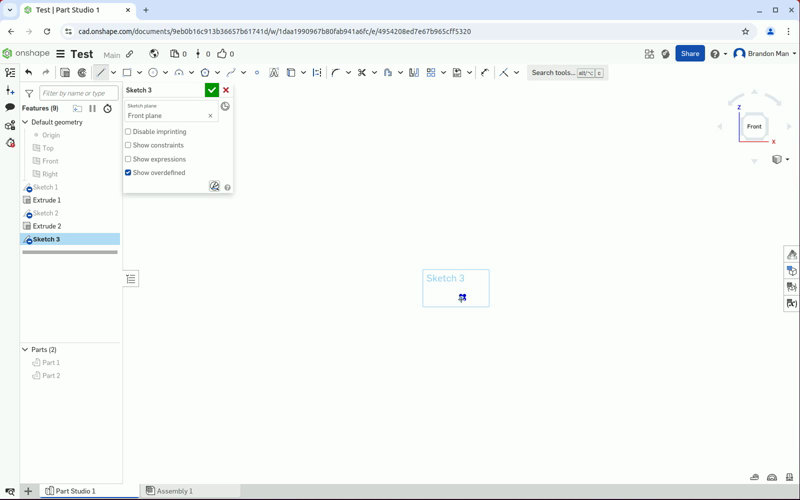
key_down(shift)
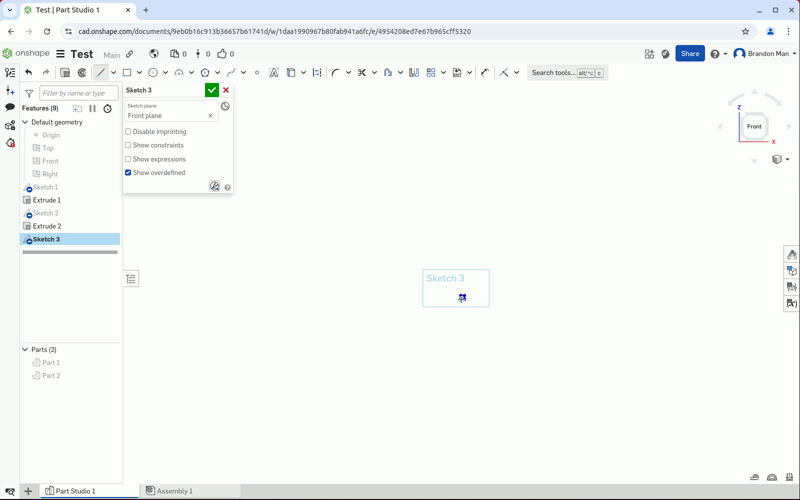
mouse_move(491, 299)
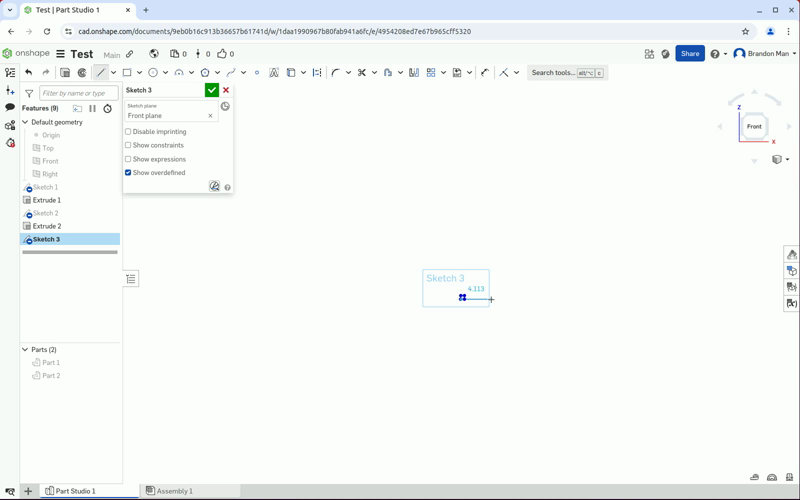
mouse_move(464, 299)
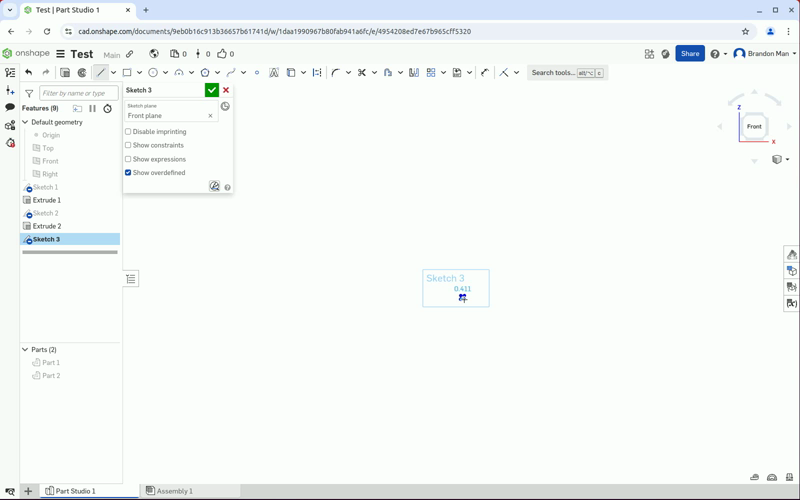
scroll(6)
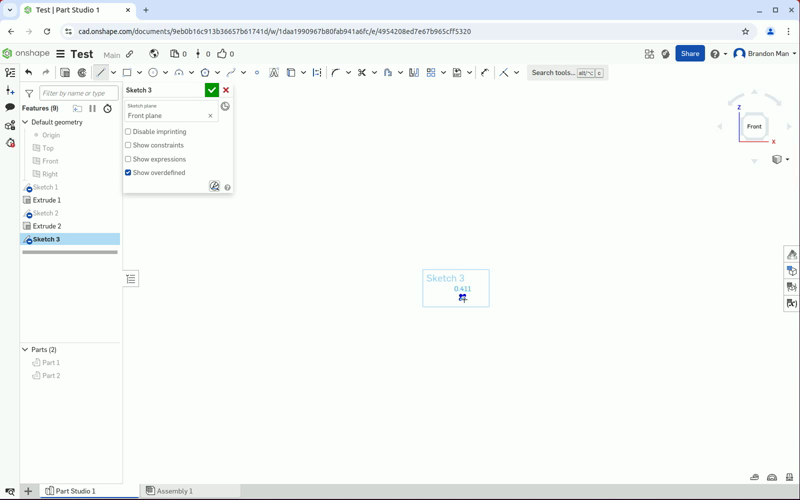
scroll(6)
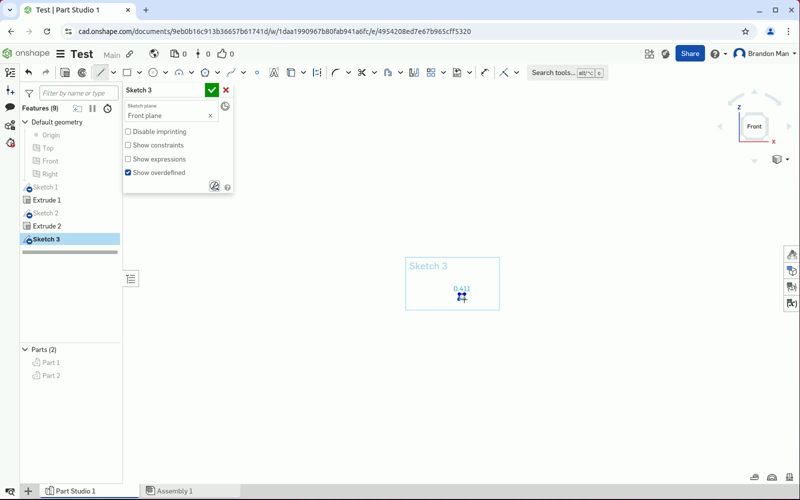
scroll(6)
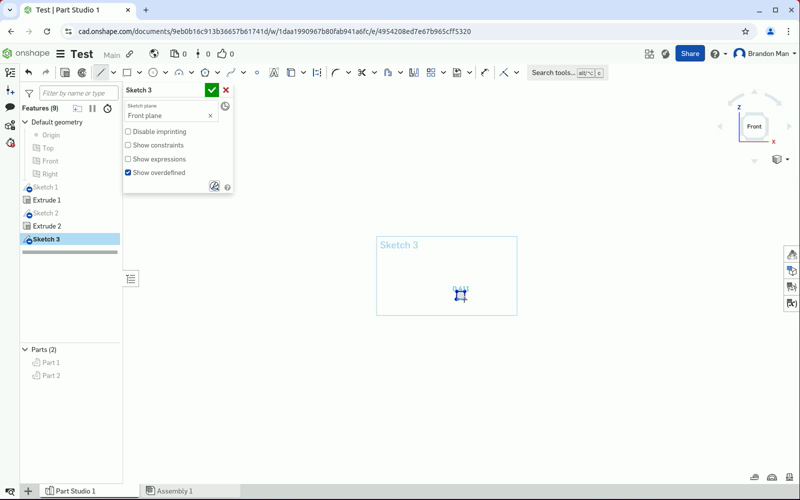
scroll(6)
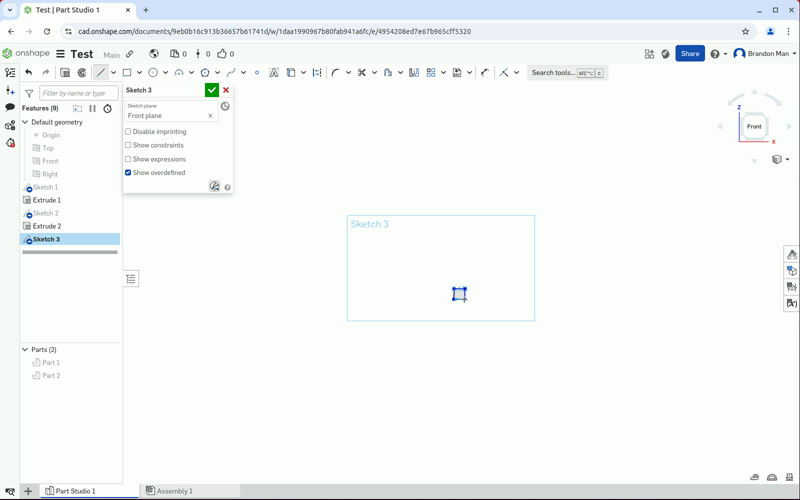
scroll(6)
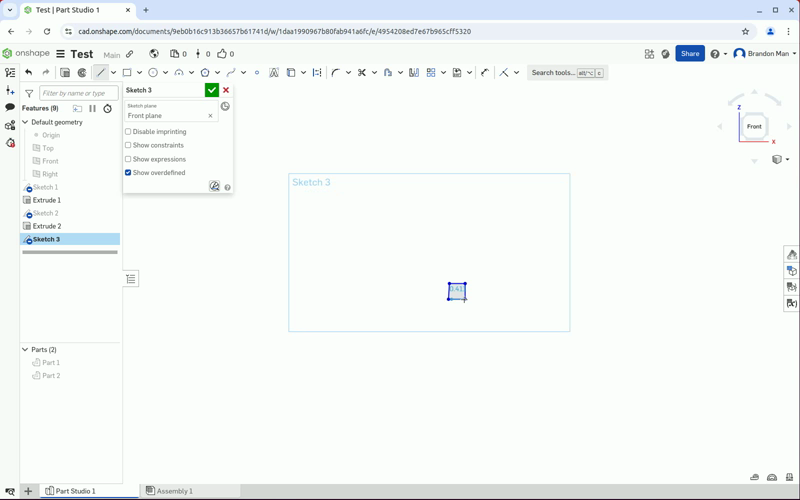
scroll(6)
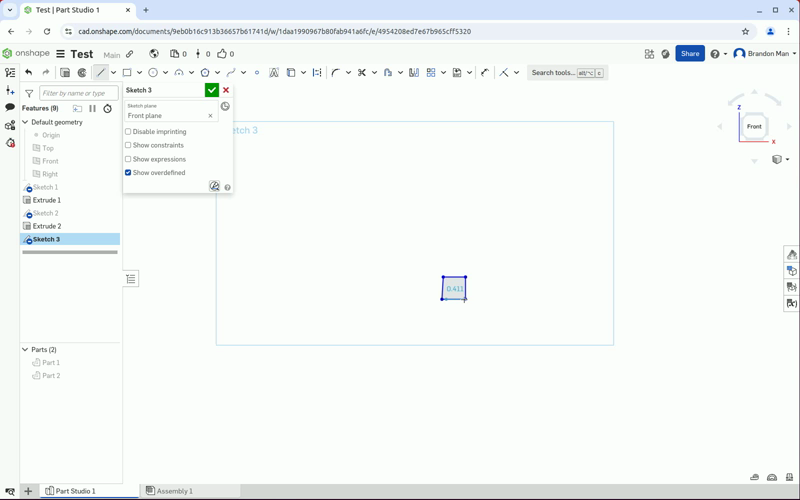
scroll(6)
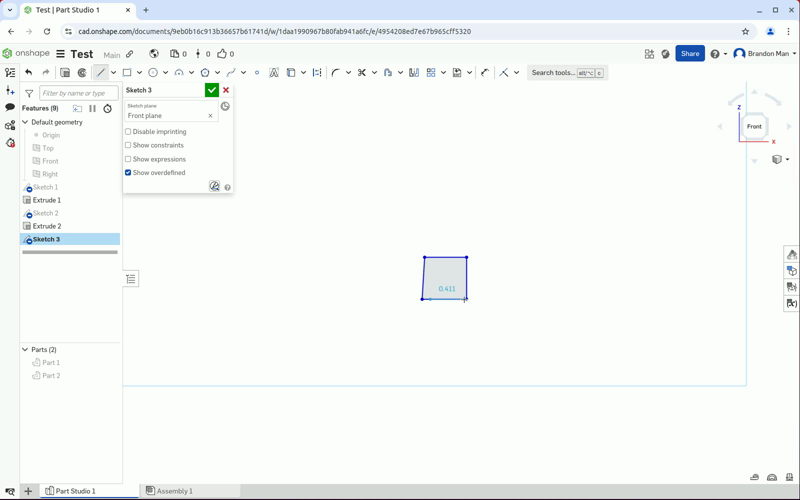
click(464, 299)
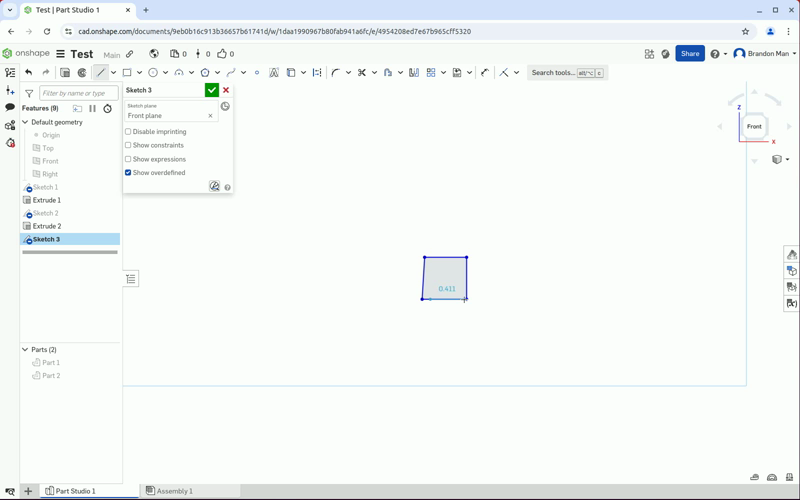
scroll(-6)
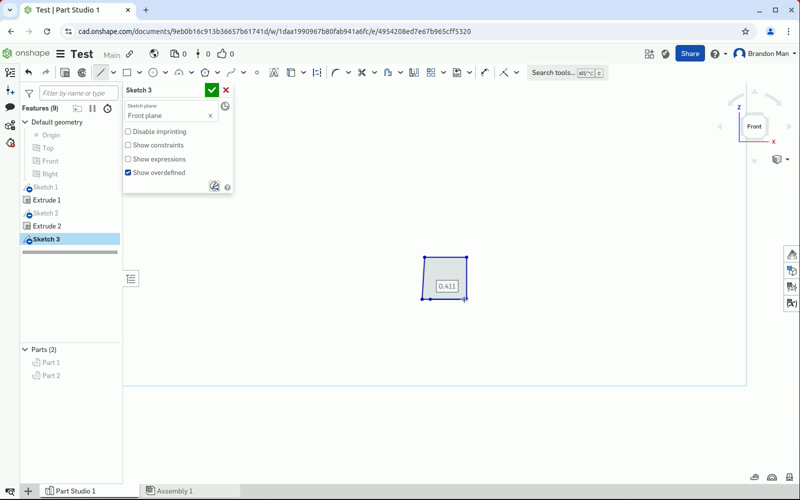
scroll(-6)
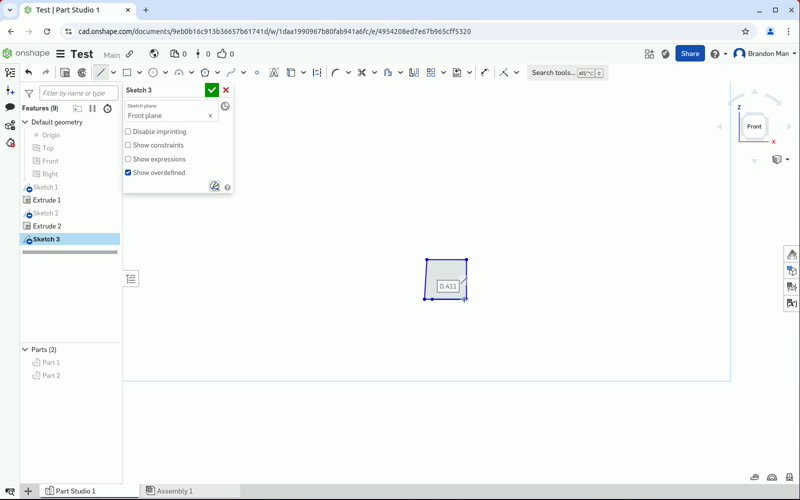
scroll(-6)
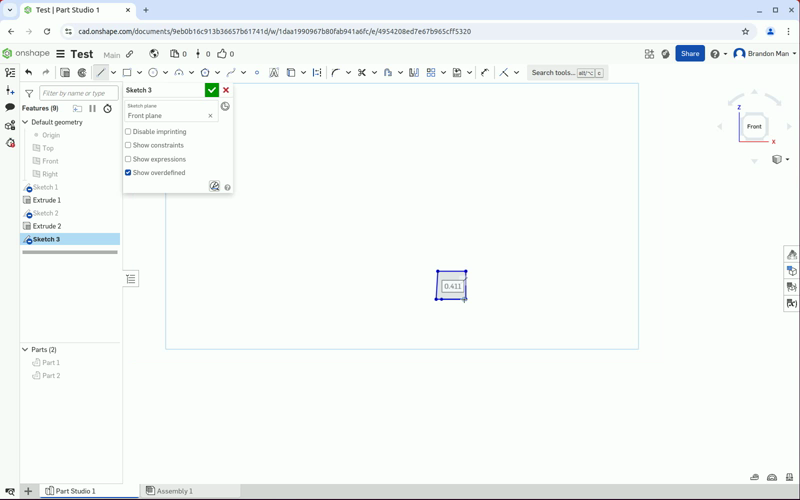
scroll(-6)
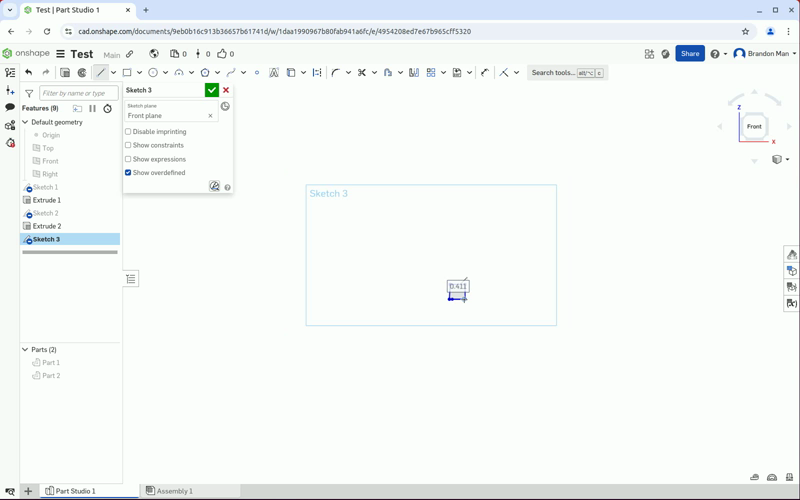
scroll(-6)
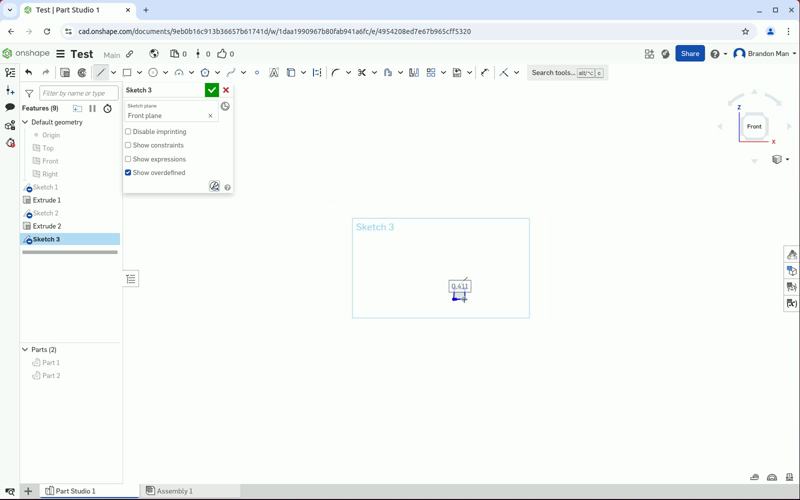
scroll(-6)
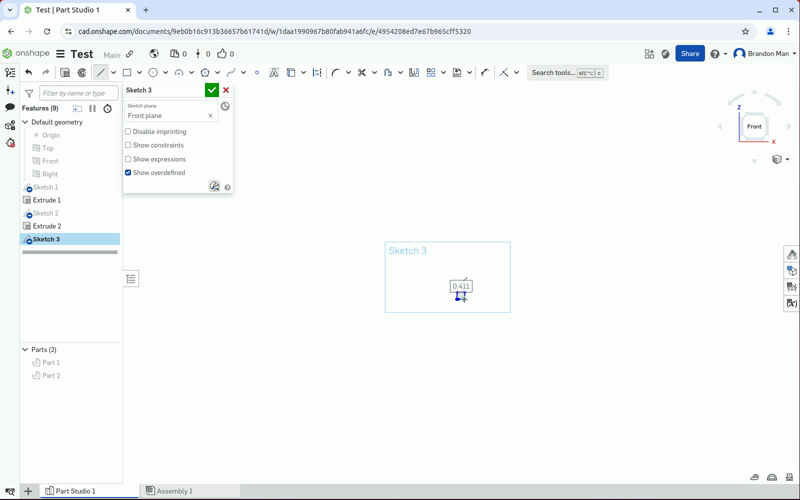
scroll(-6)
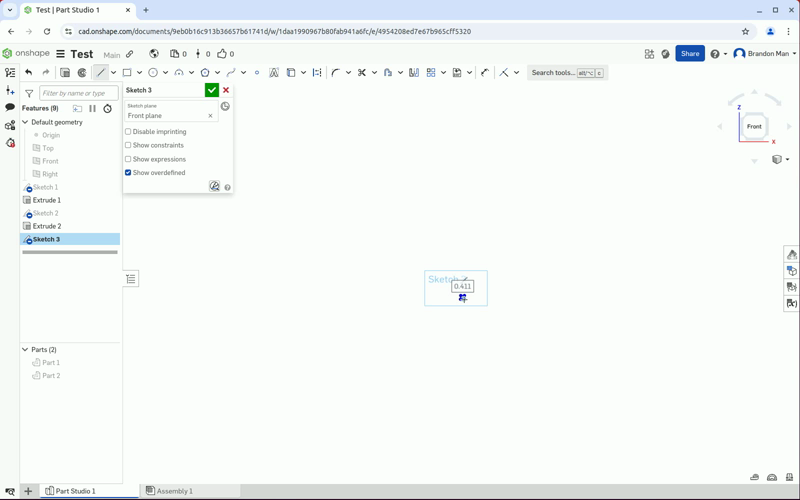
key_up(shift)
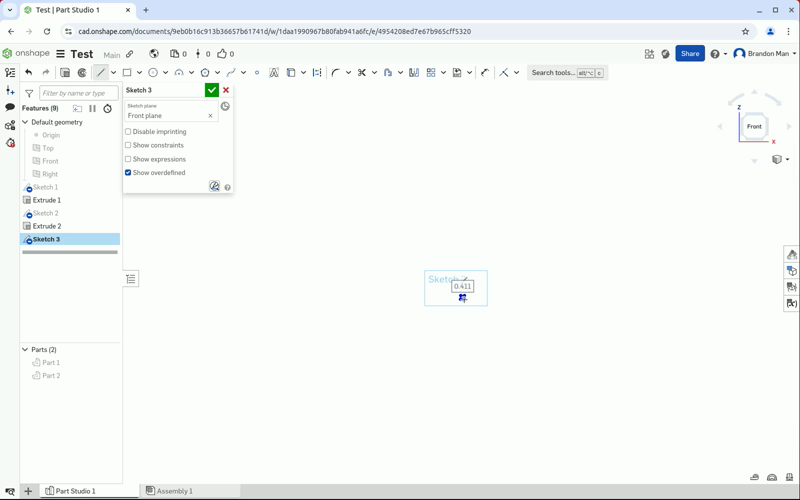
key_down(shift)
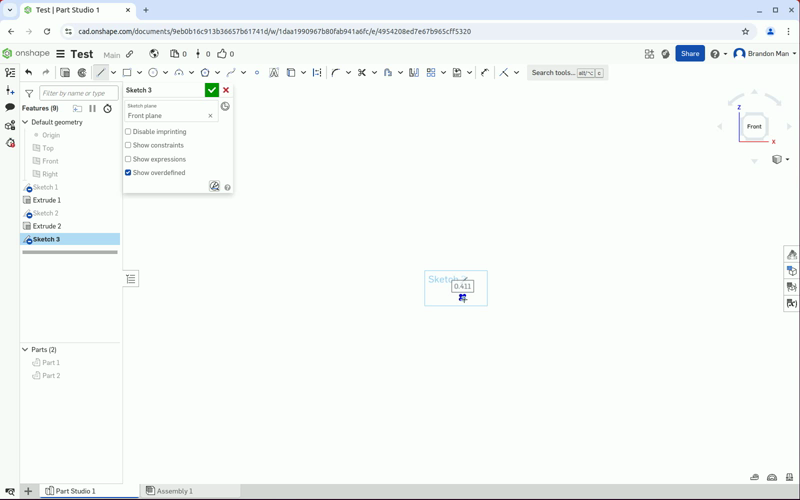
mouse_move(494, 299)
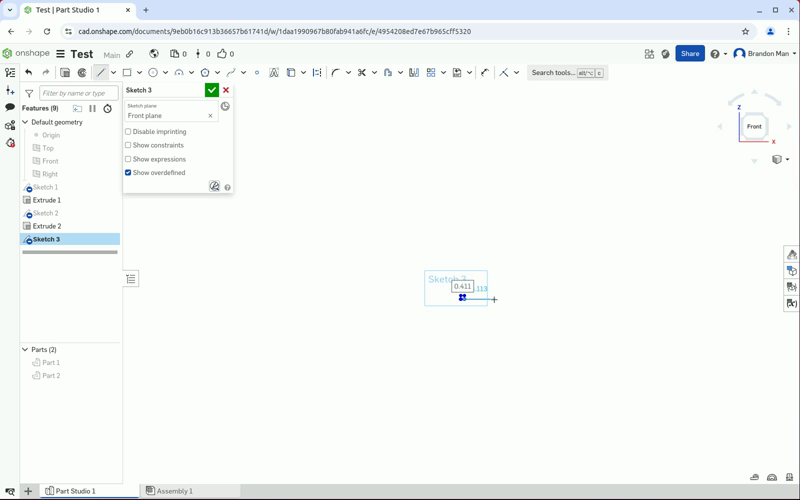
mouse_move(464, 296)
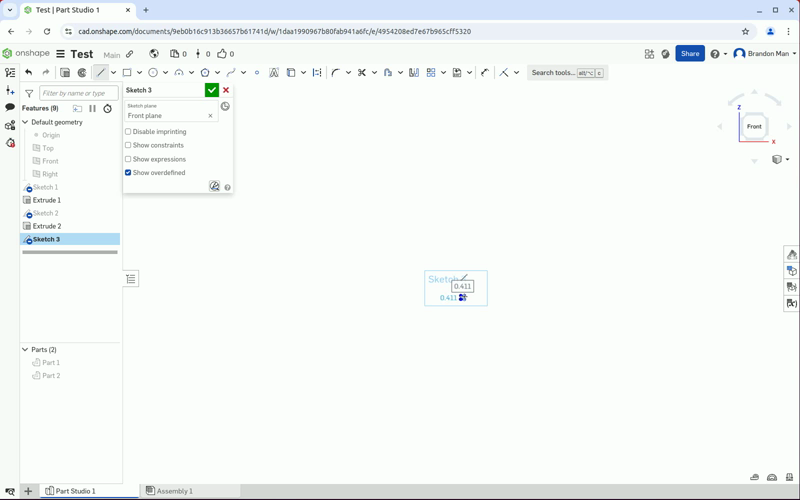
scroll(6)
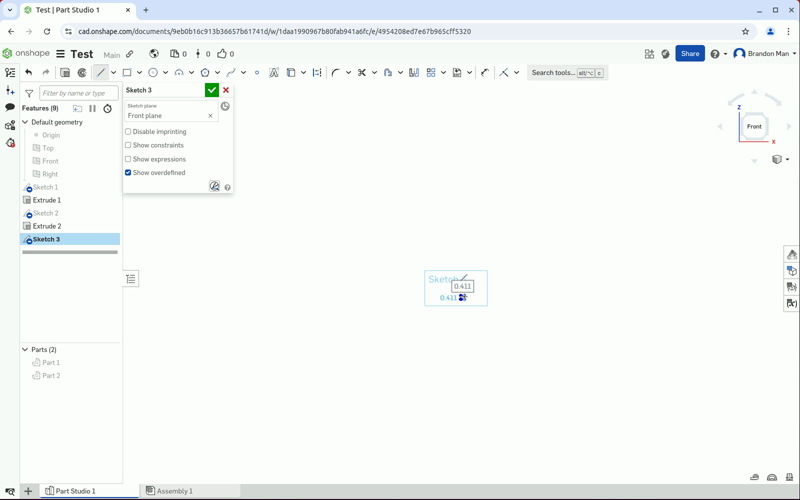
scroll(6)
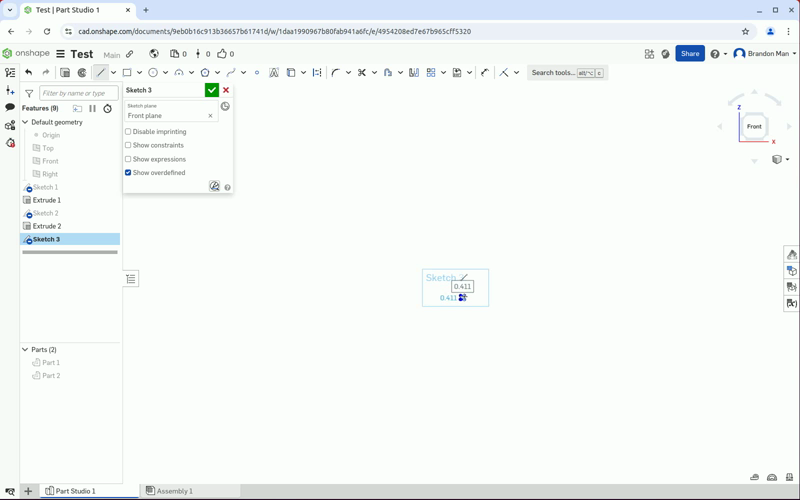
scroll(6)
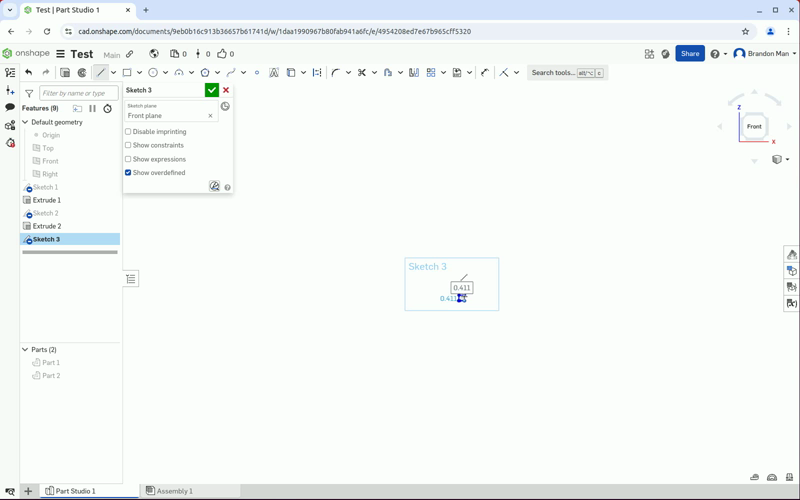
scroll(6)
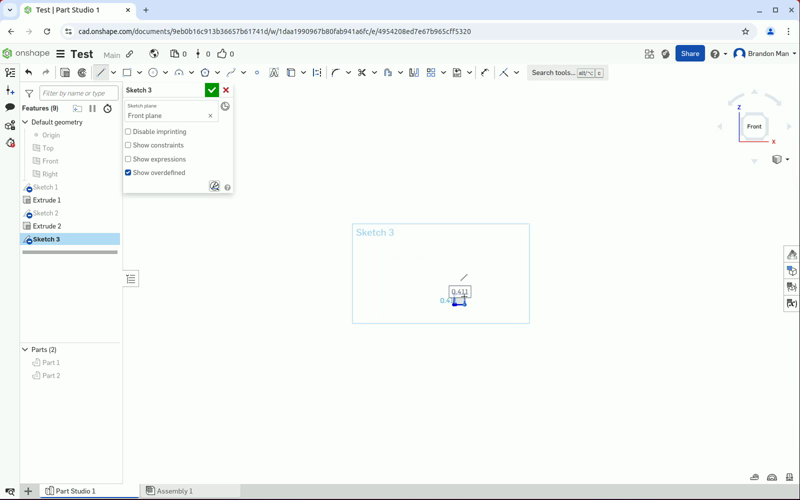
scroll(6)
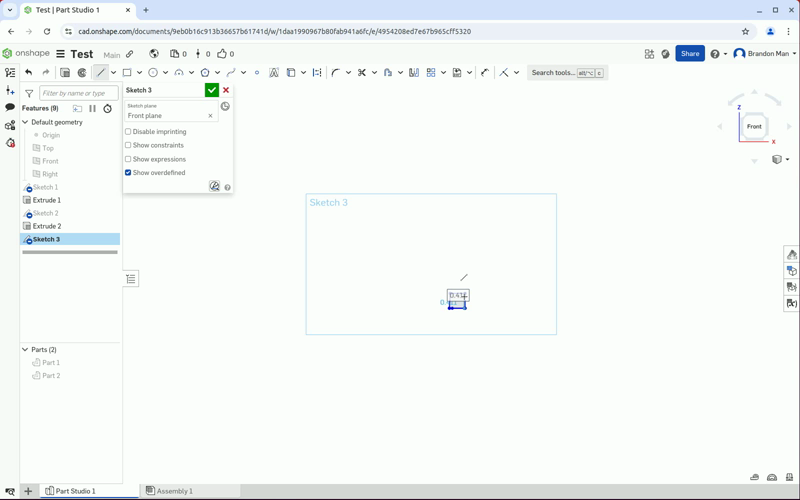
scroll(6)
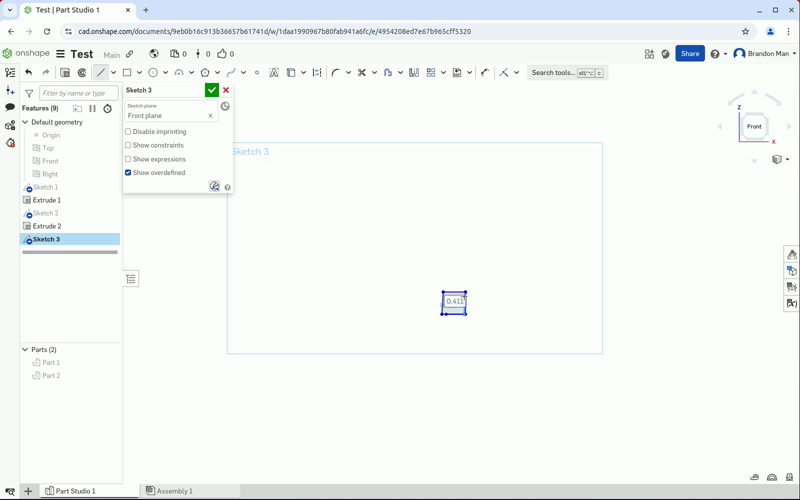
scroll(6)
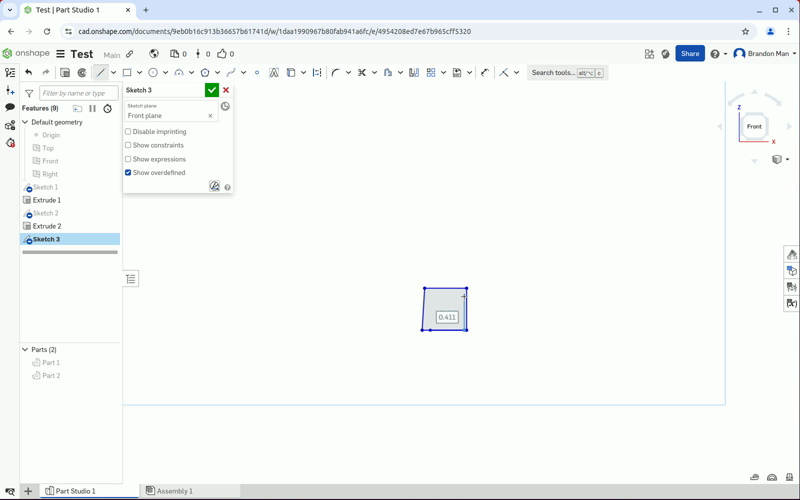
click(464, 296)
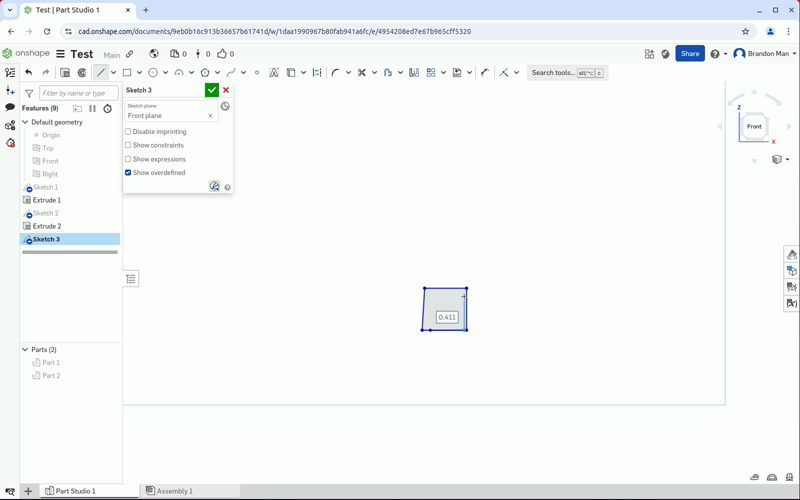
scroll(-6)
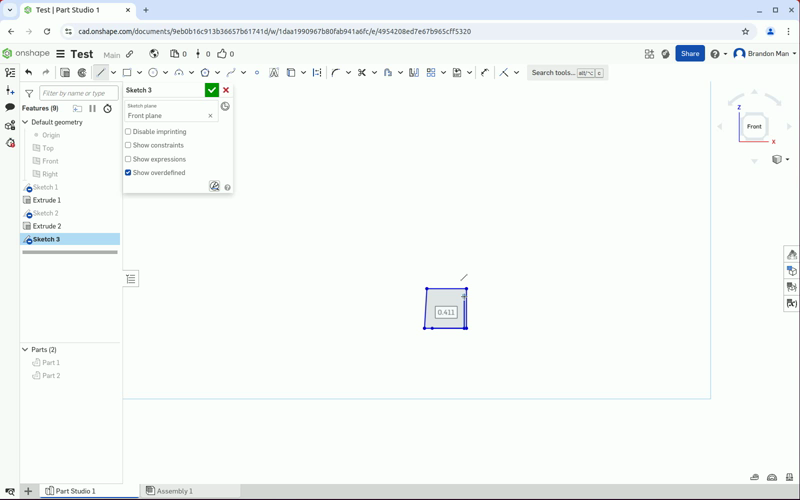
scroll(-6)
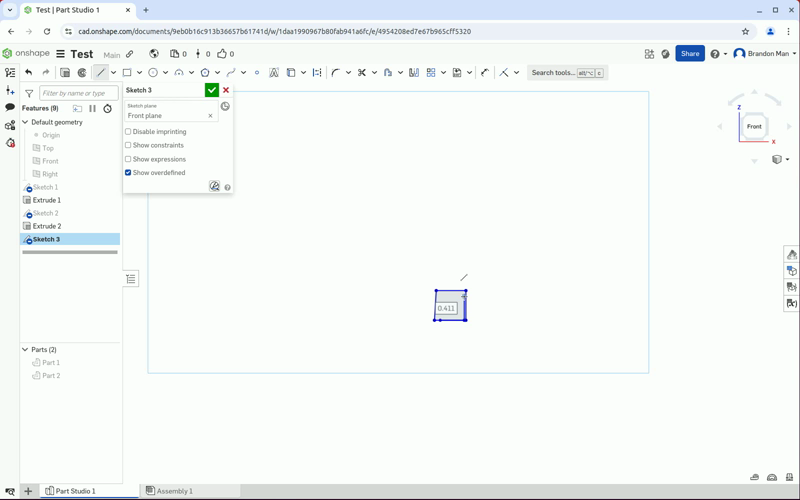
scroll(-6)
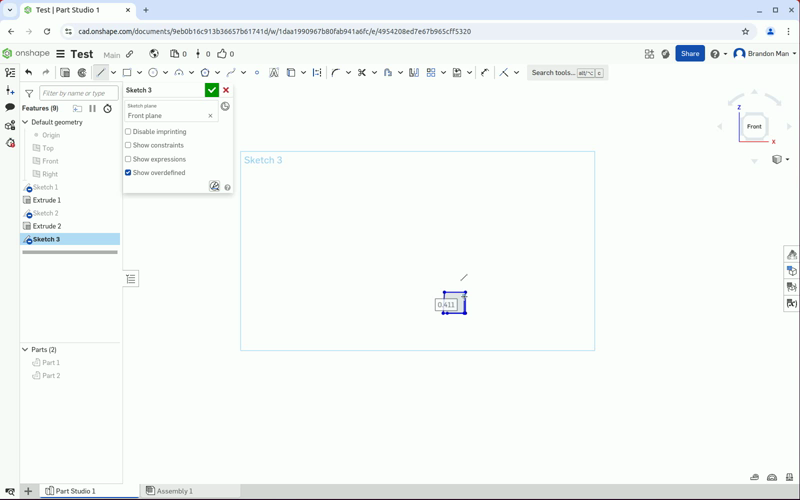
scroll(-6)
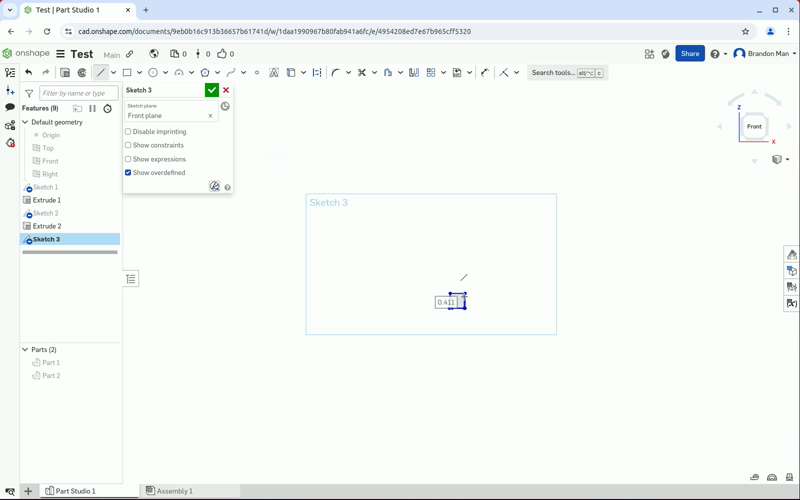
scroll(-6)
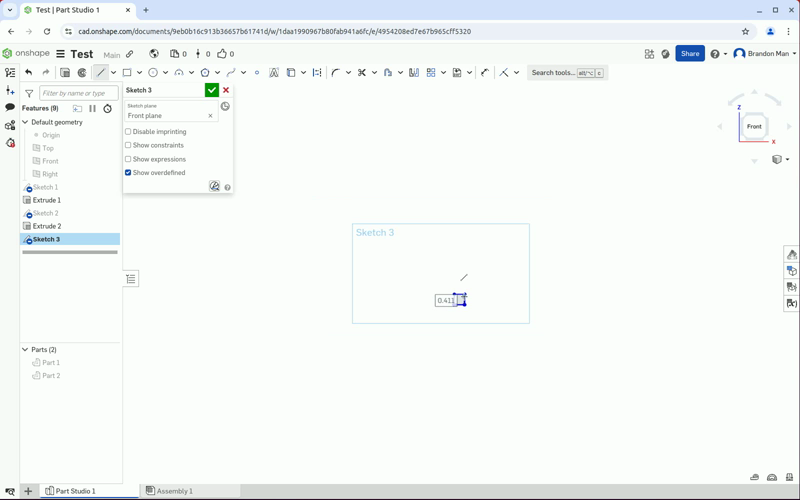
scroll(-6)
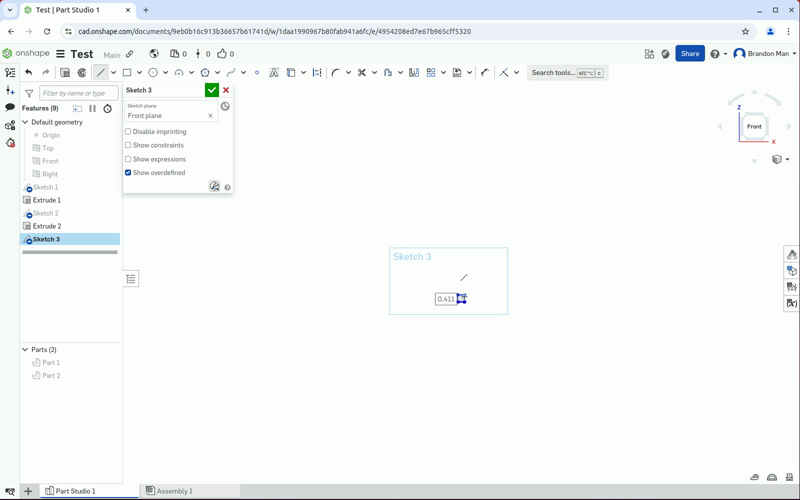
scroll(-6)
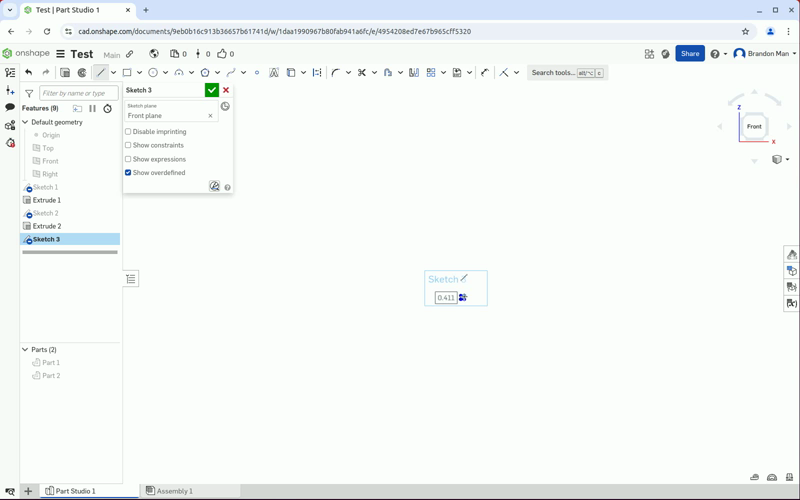
key_up(shift)
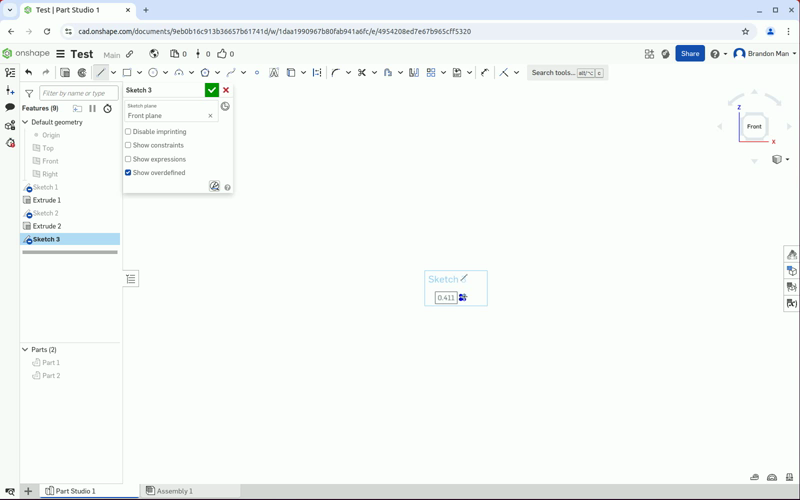
key_down(shift)
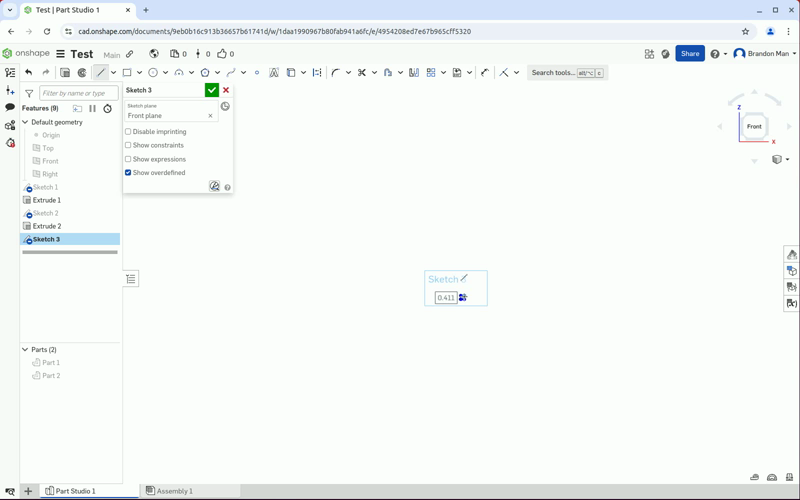
mouse_move(494, 296)
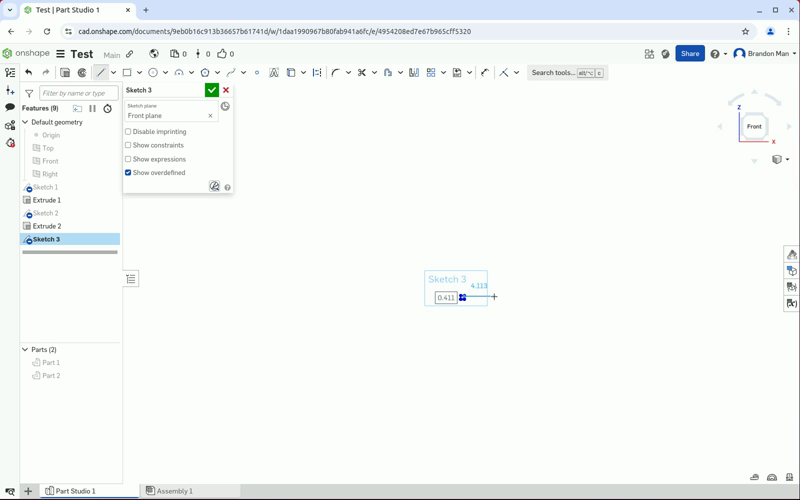
mouse_move(461, 296)
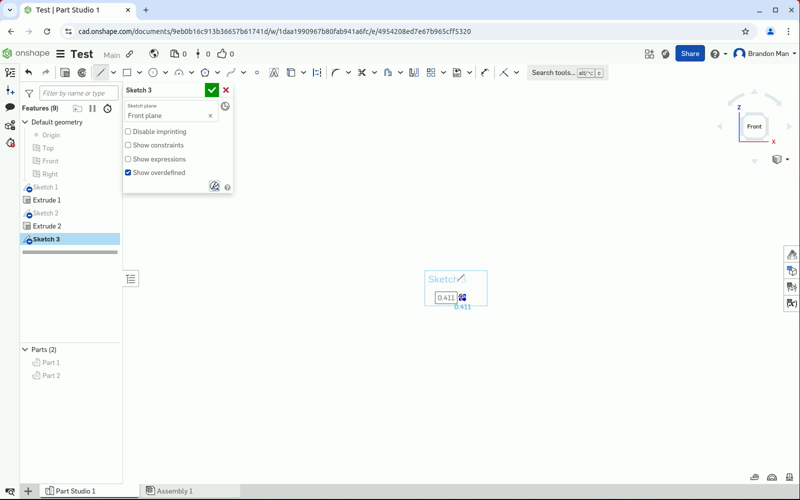
scroll(6)
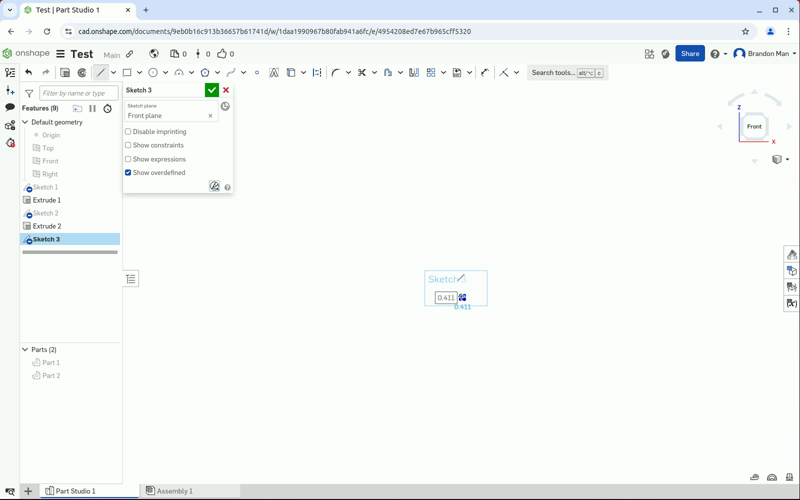
scroll(6)
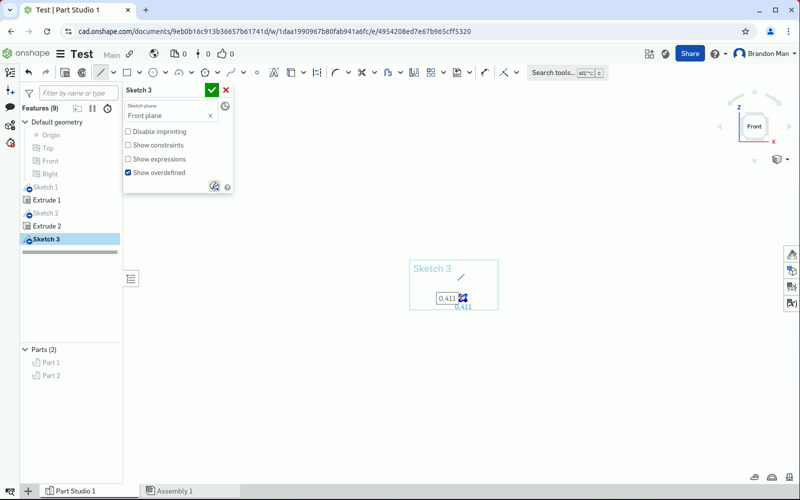
scroll(6)
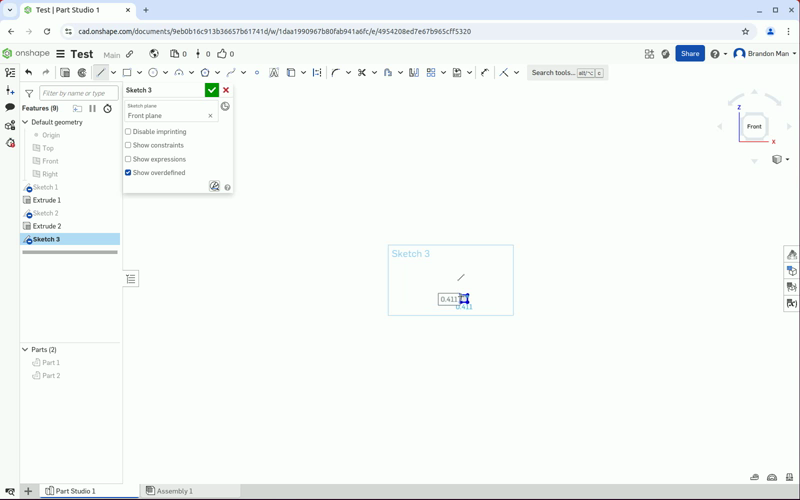
scroll(6)
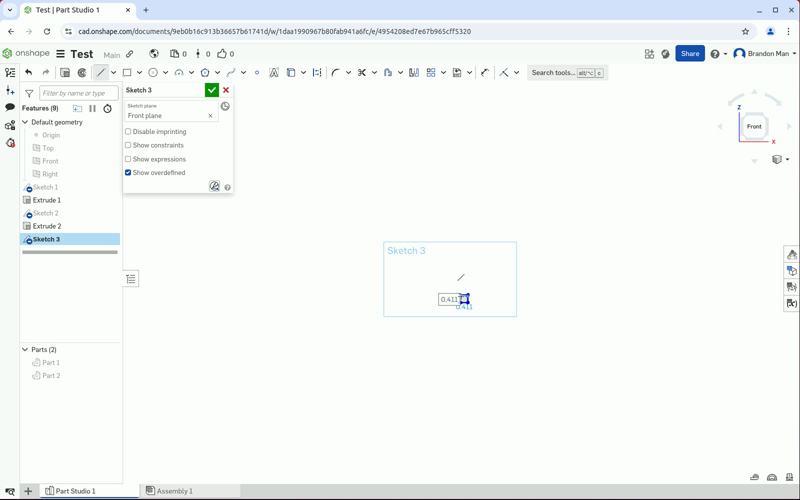
scroll(6)
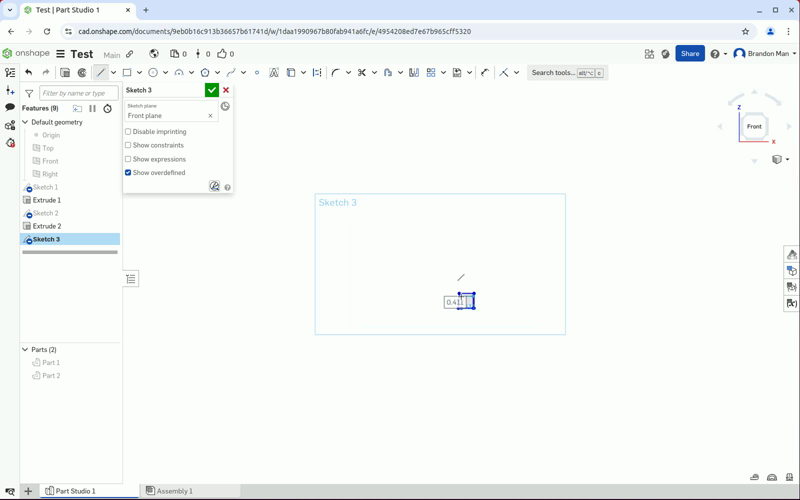
scroll(6)
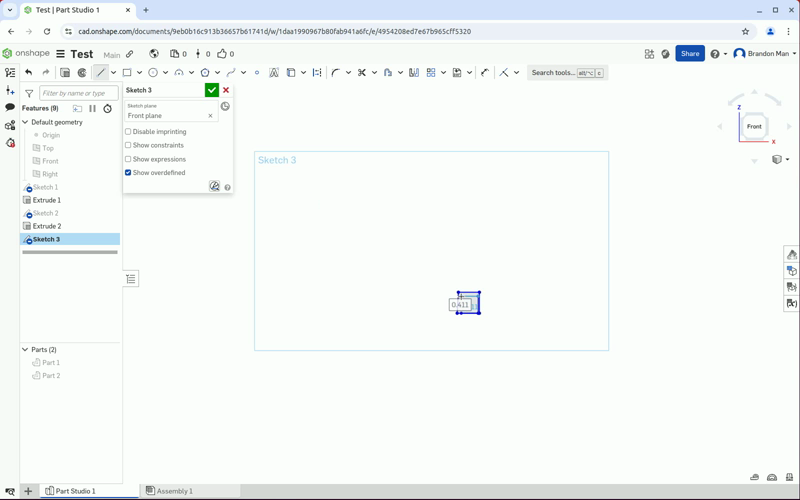
scroll(6)
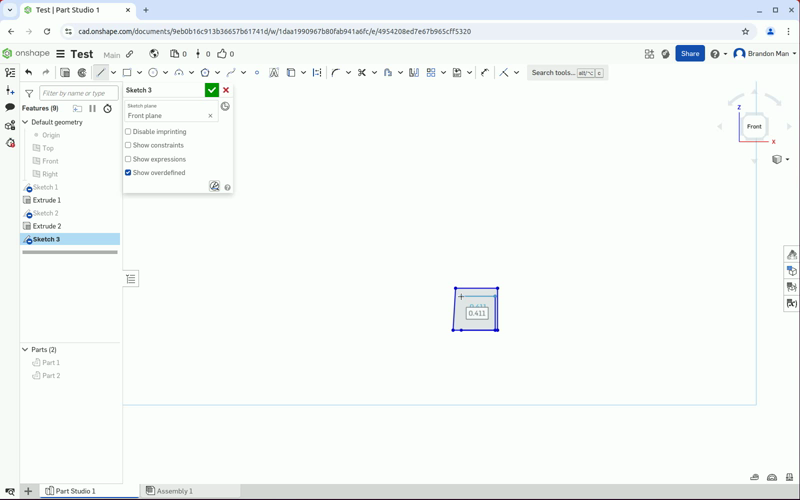
click(461, 296)
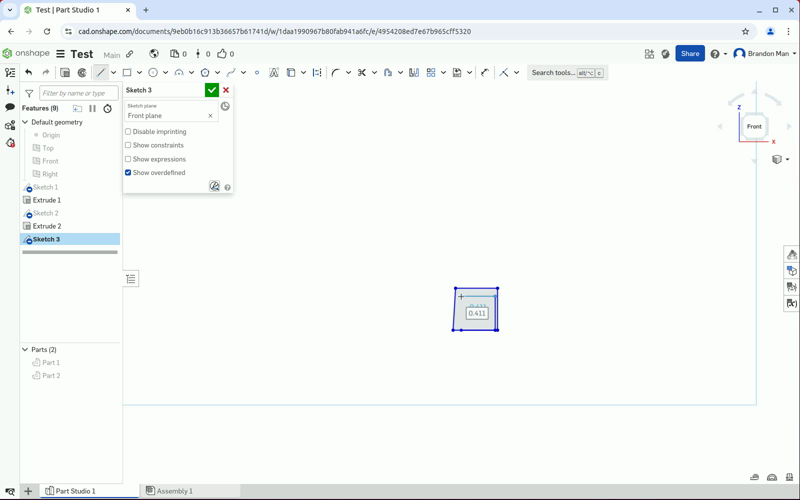
scroll(-6)
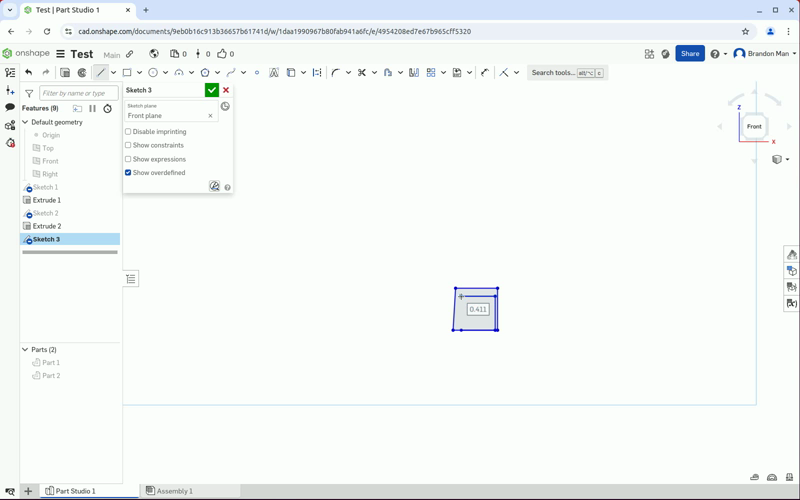
scroll(-6)
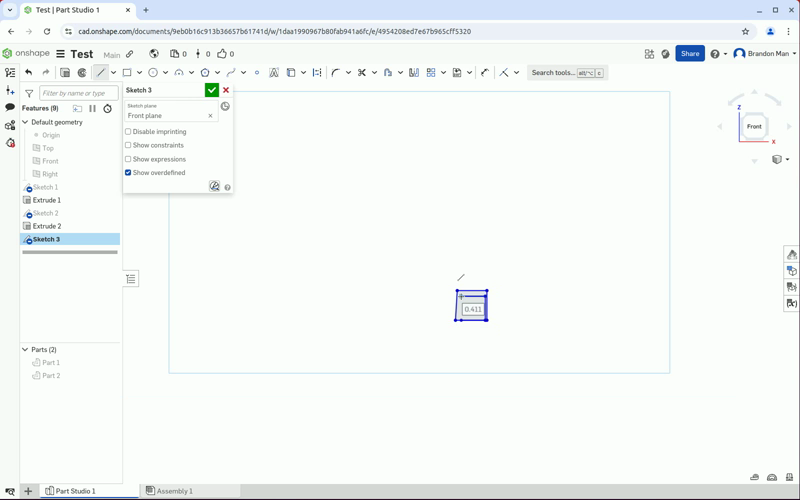
scroll(-6)
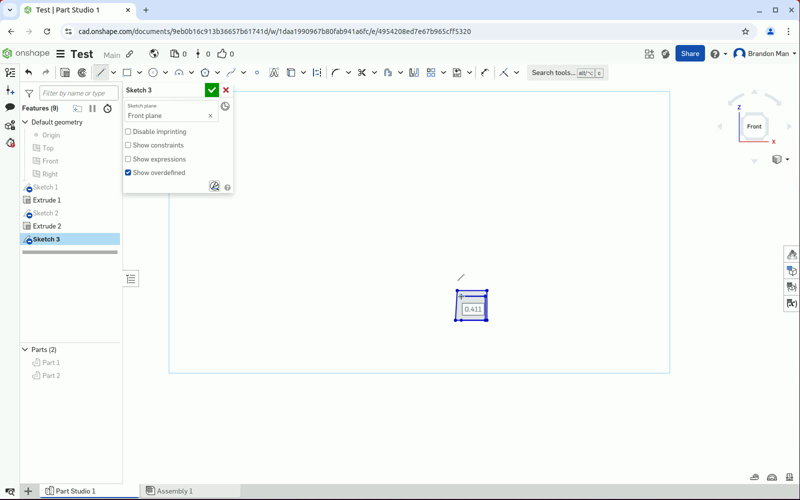
scroll(-6)
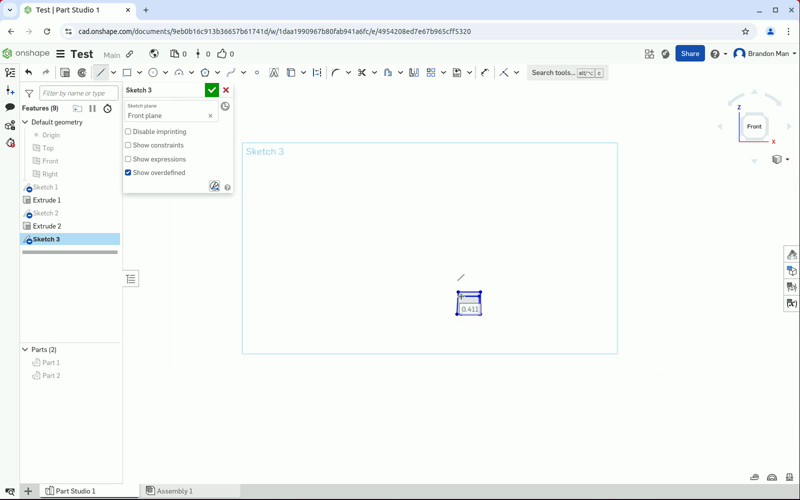
scroll(-6)
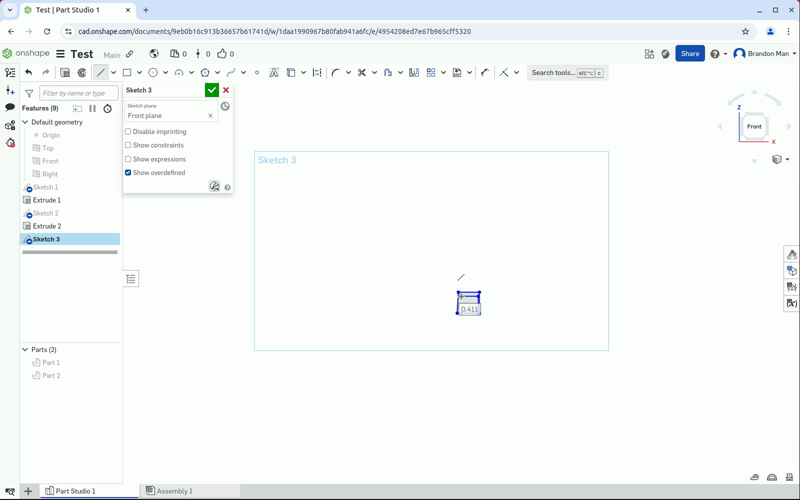
scroll(-6)
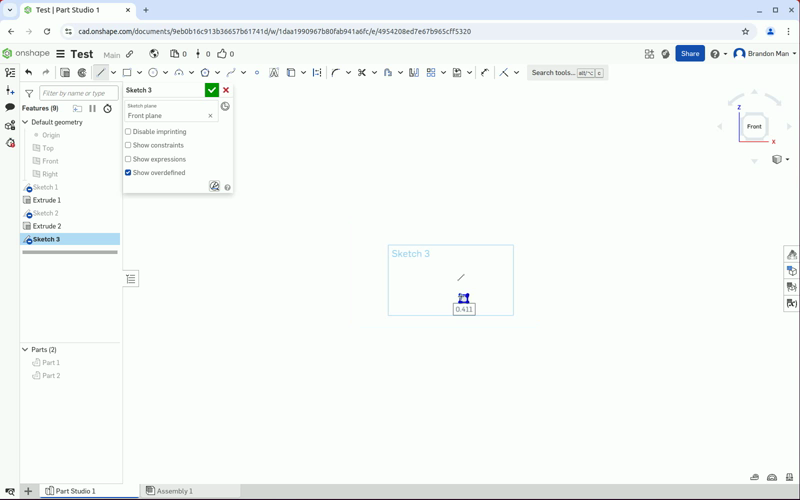
scroll(-6)
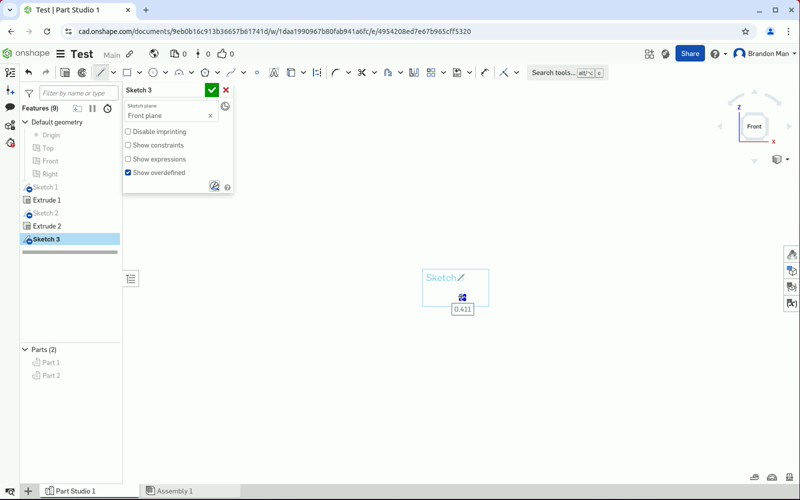
key_up(shift)
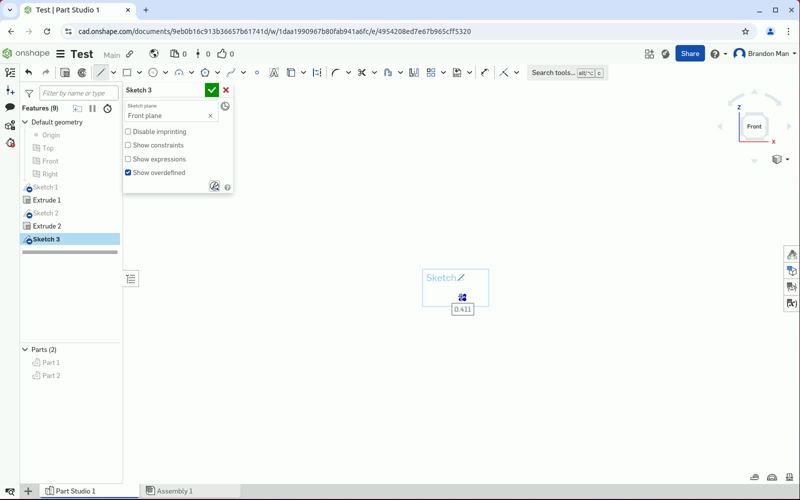
mouse_move(491, 296)
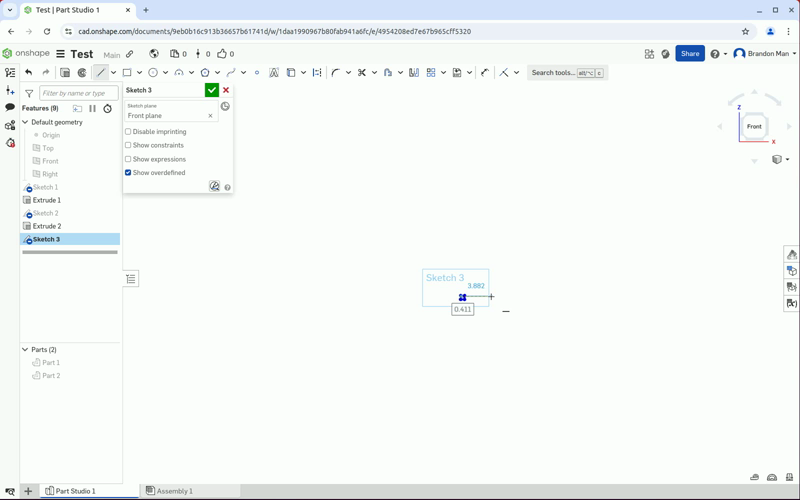
key_down(shift)
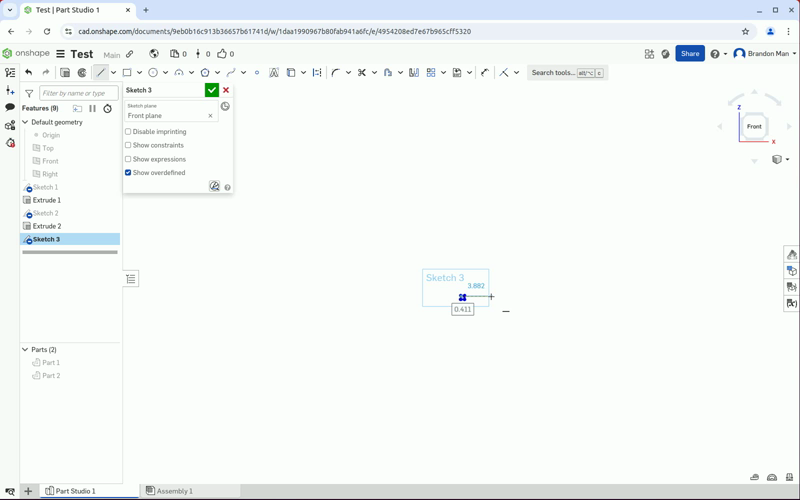
mouse_move(461, 299)
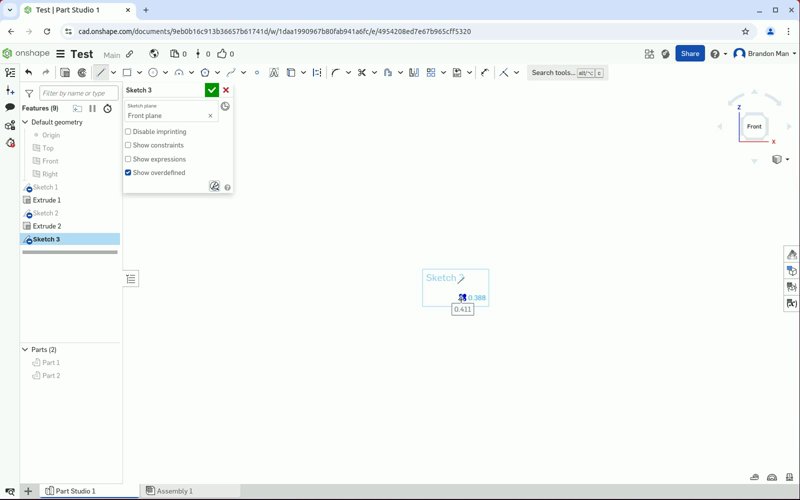
scroll(6)
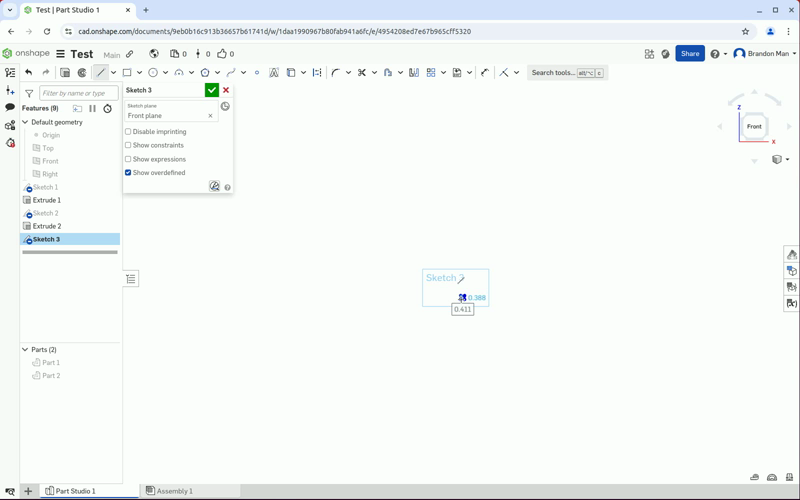
scroll(6)
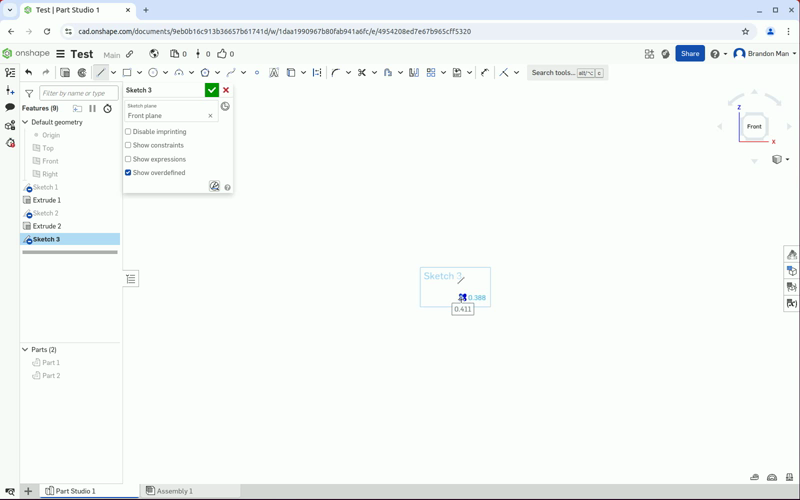
scroll(6)
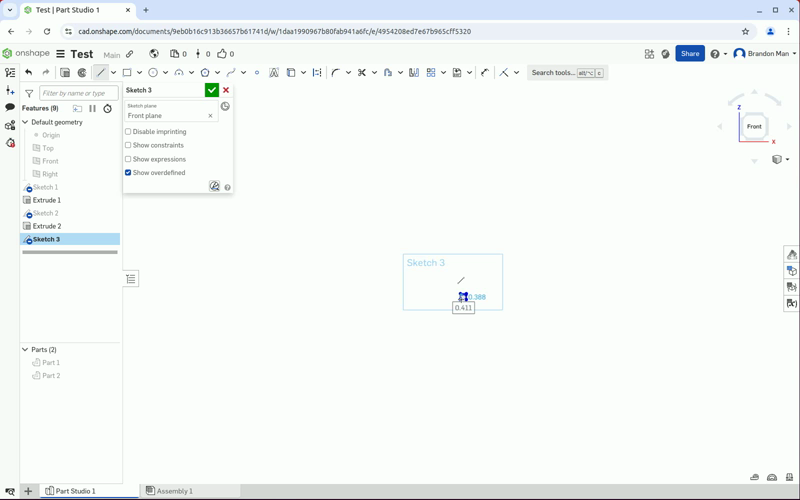
scroll(6)
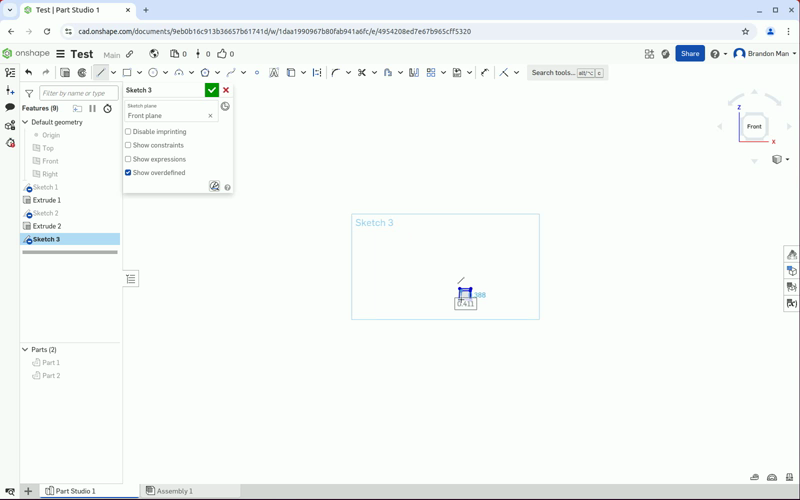
scroll(6)
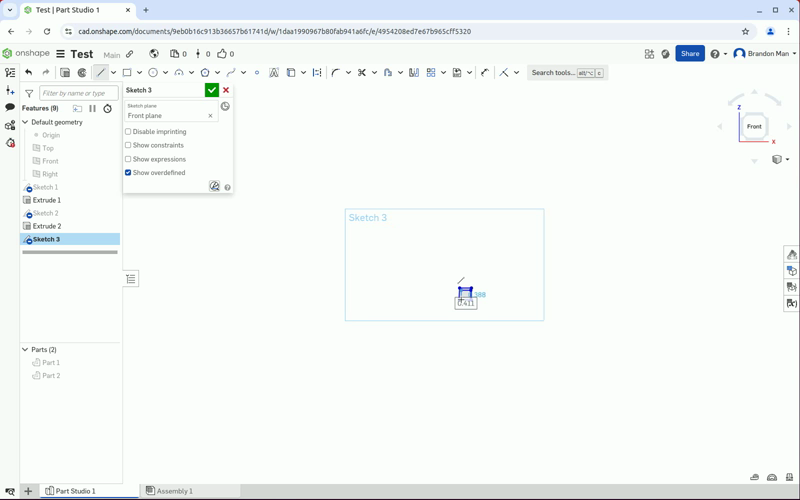
scroll(6)
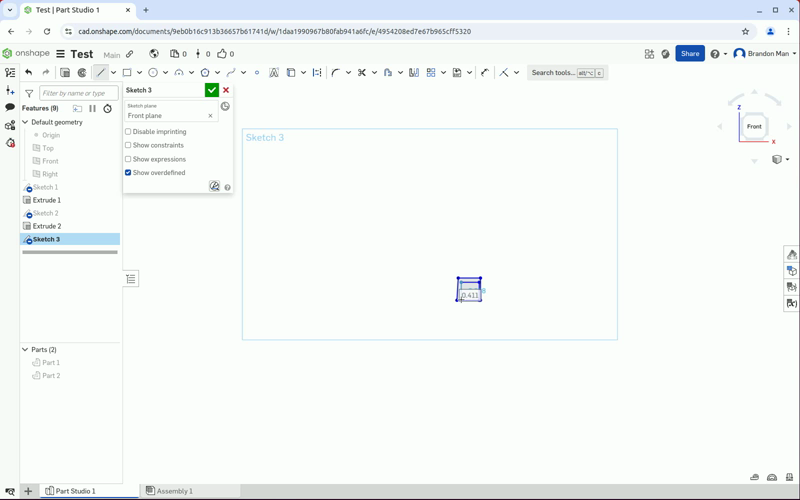
scroll(6)
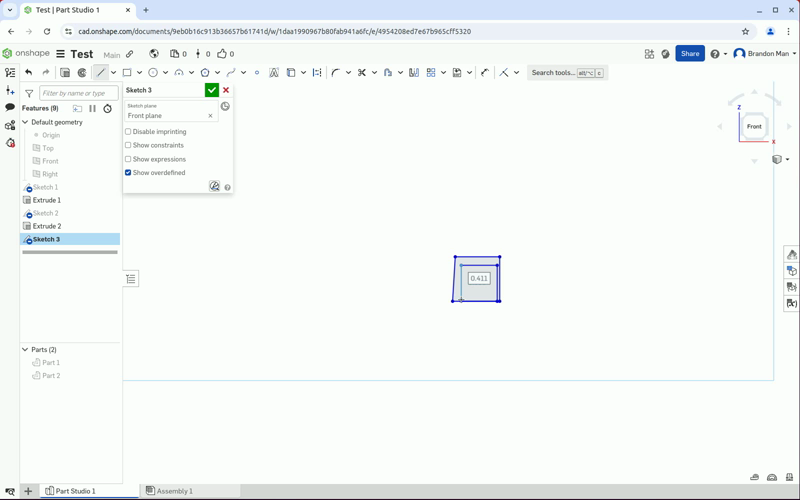
key_up(shift)
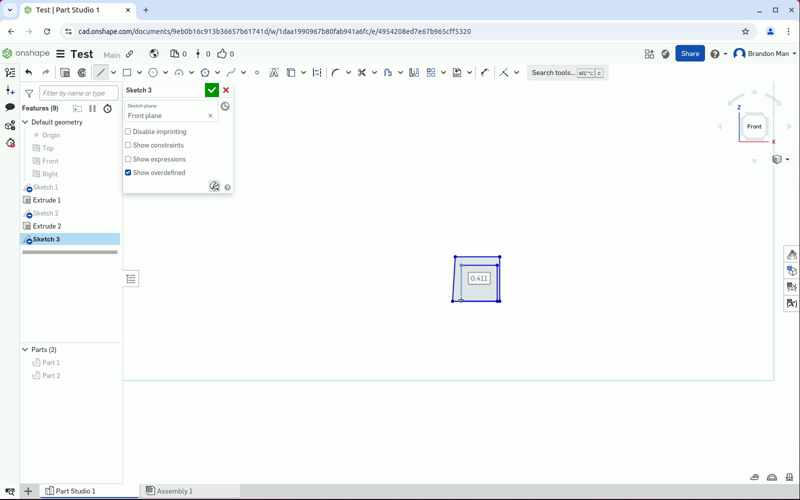
click(461, 299)
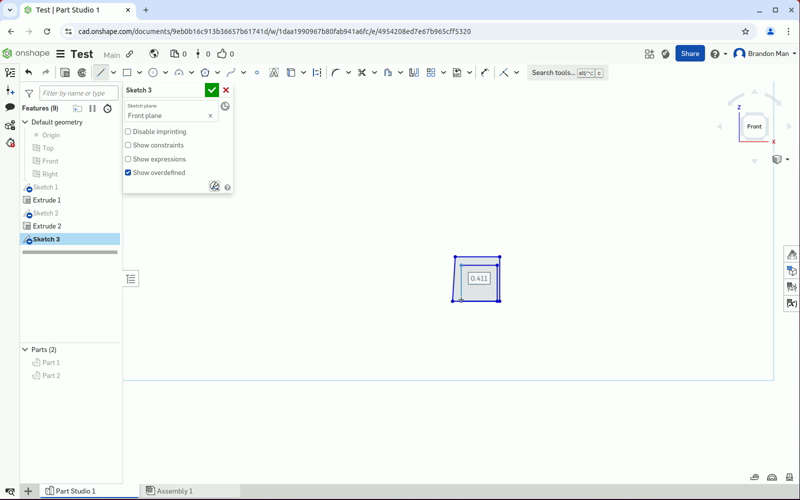
scroll(-6)
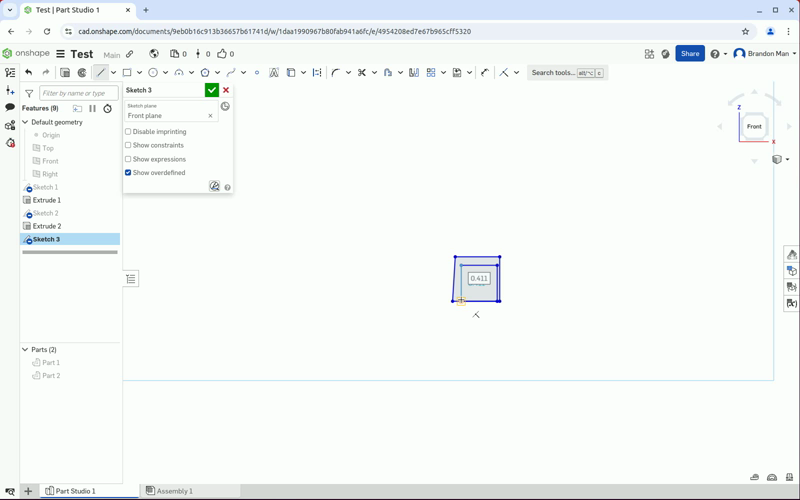
scroll(-6)
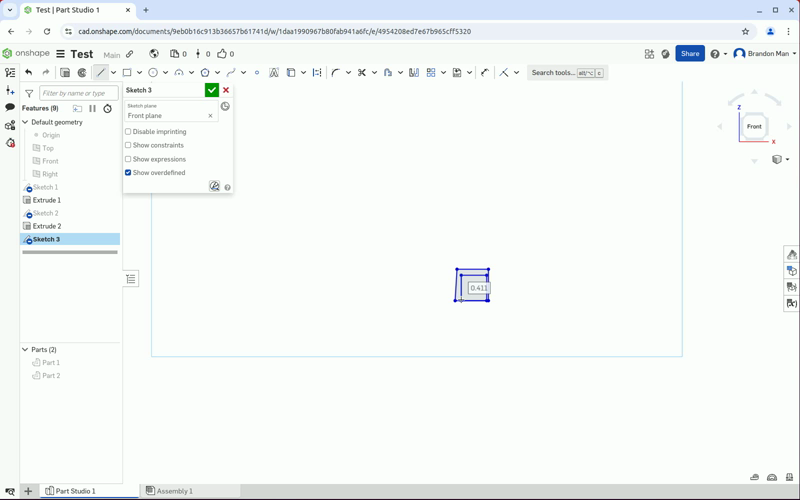
scroll(-6)
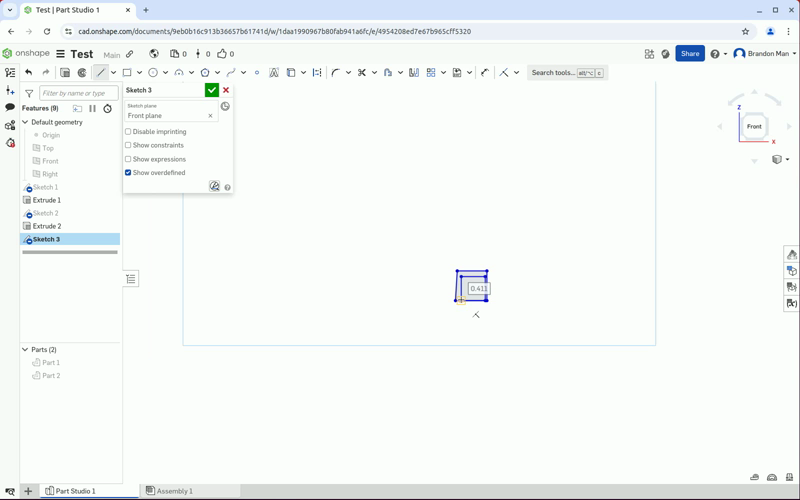
scroll(-6)
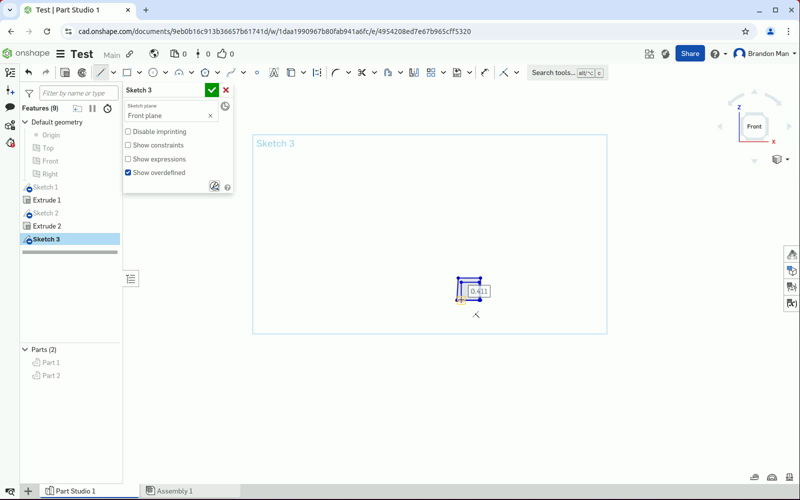
scroll(-6)
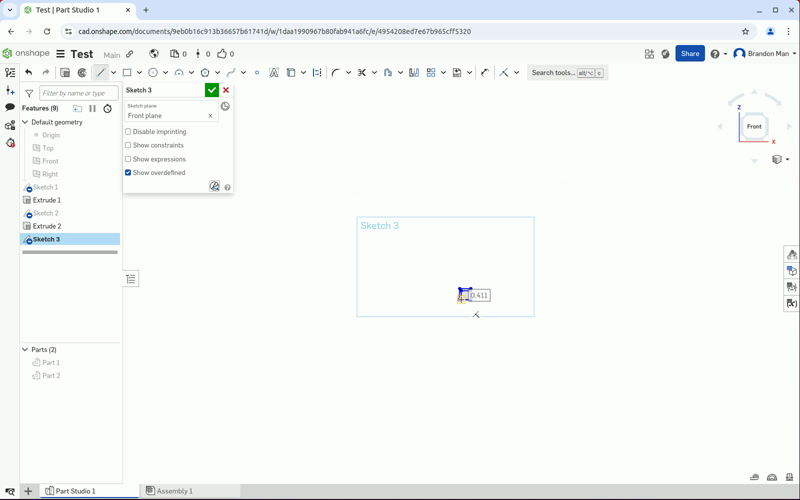
scroll(-6)
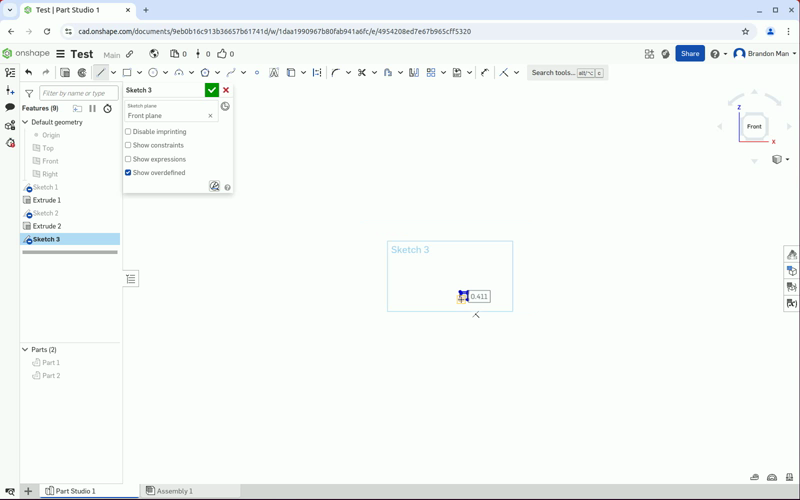
scroll(-6)
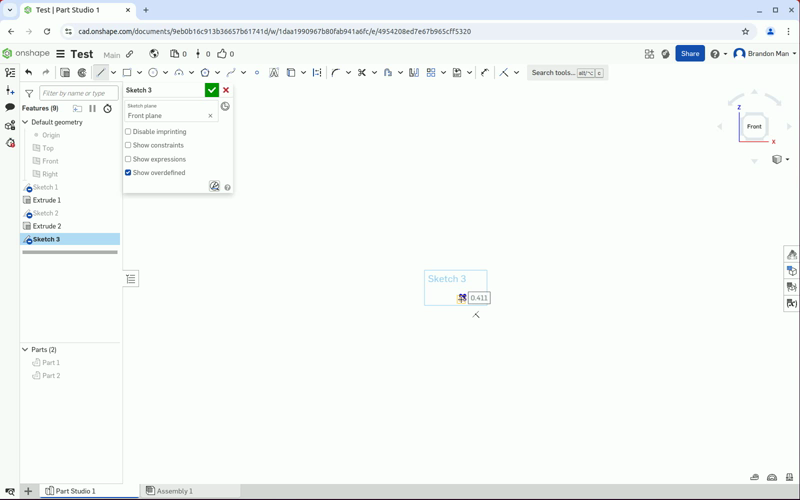
key(esc)
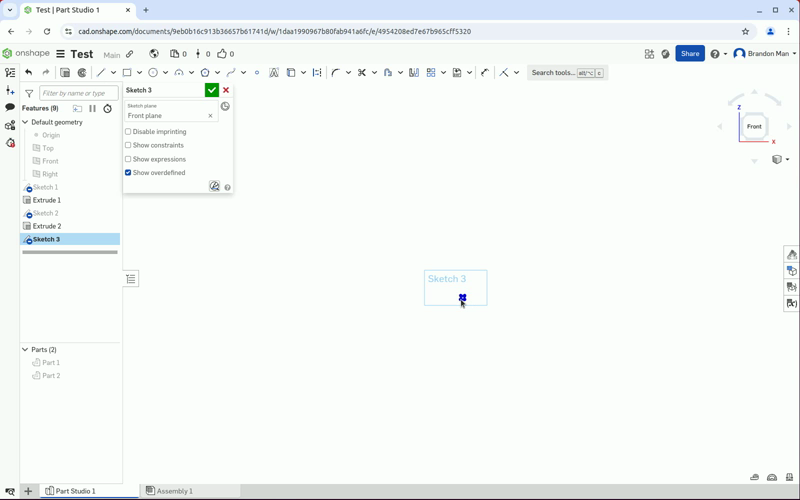
mouse_move(464, 296)
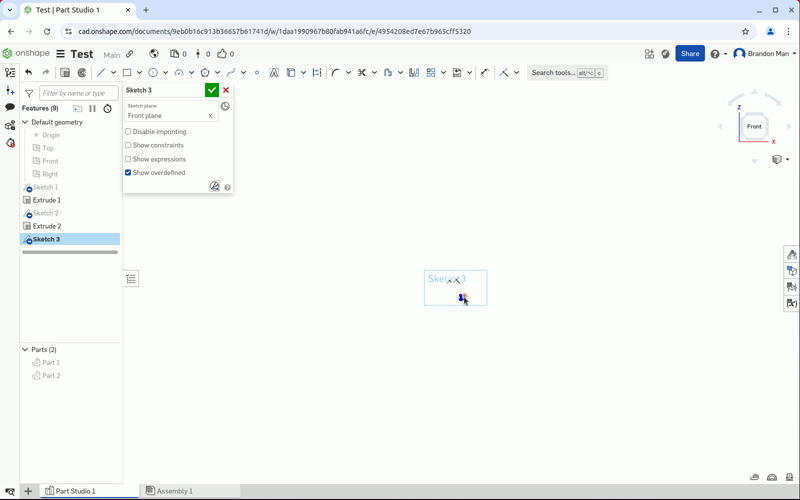
scroll(6)
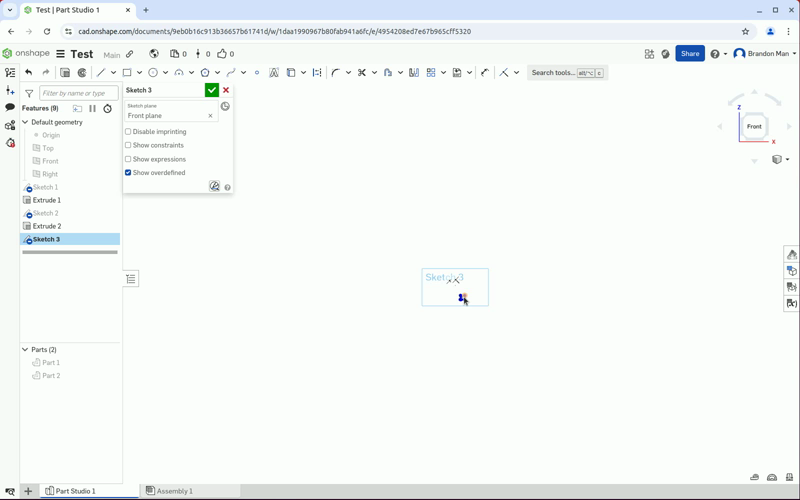
scroll(6)
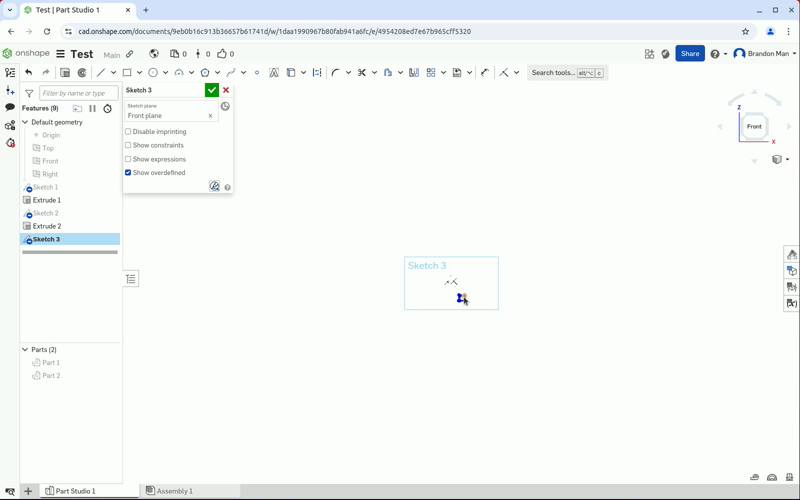
scroll(6)
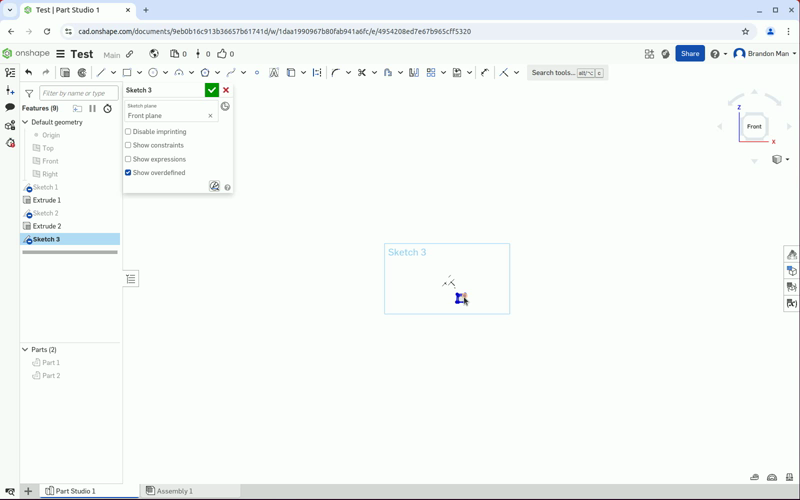
scroll(6)
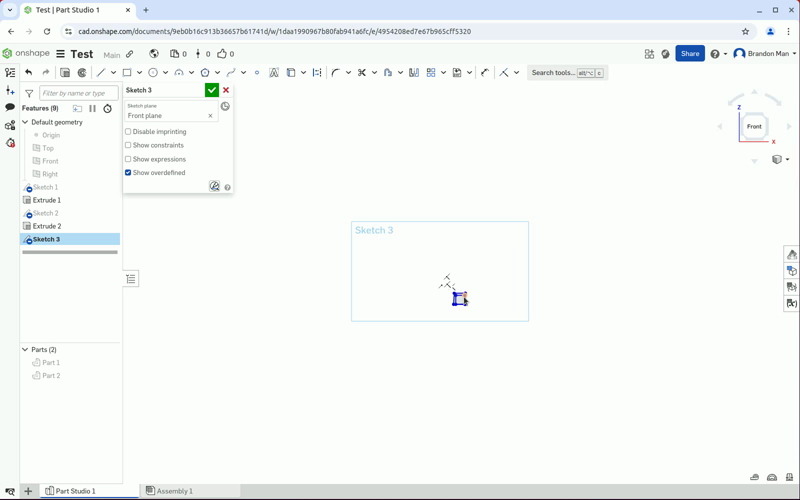
scroll(6)
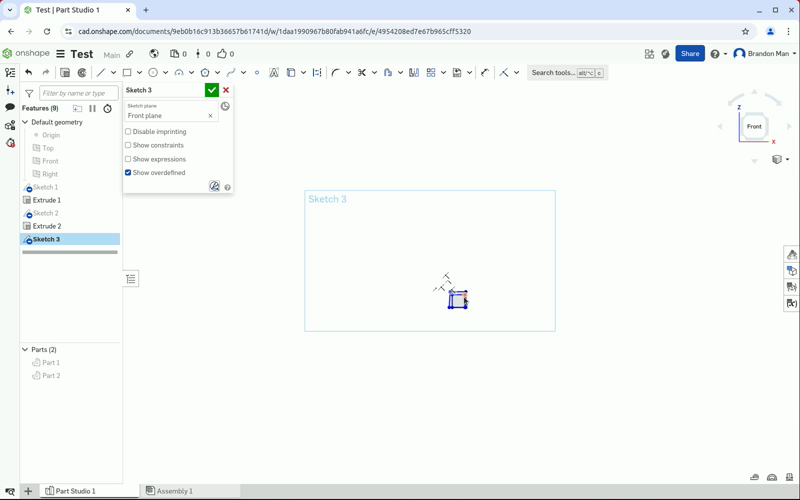
scroll(6)
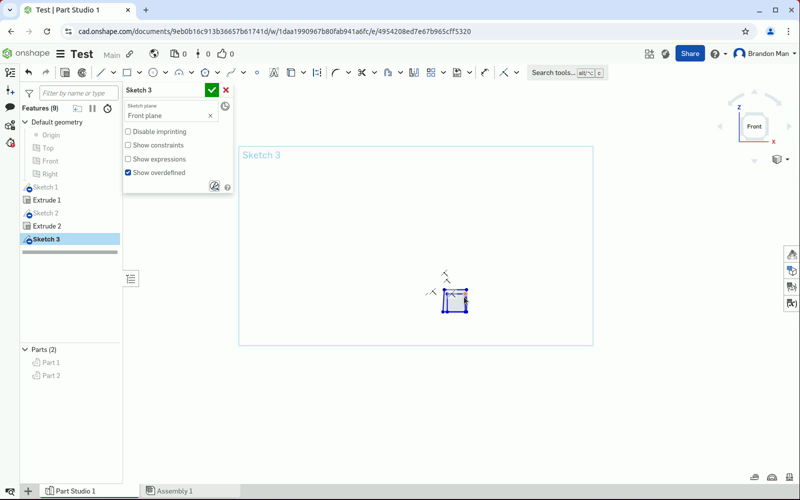
scroll(6)
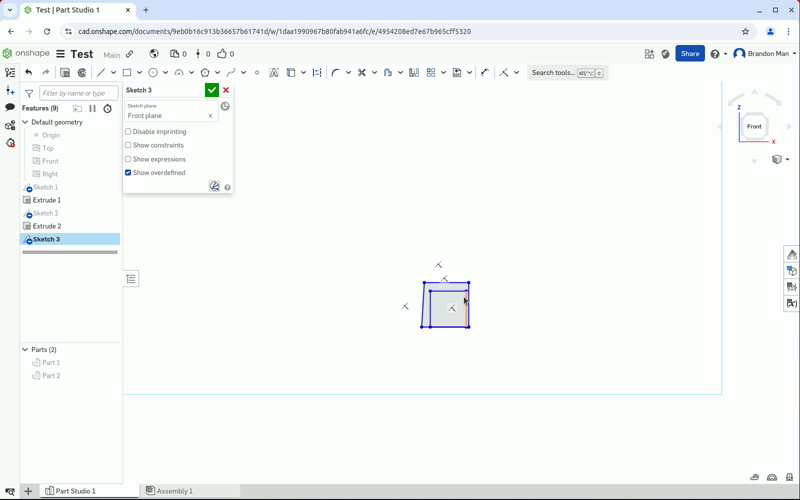
click(464, 296)
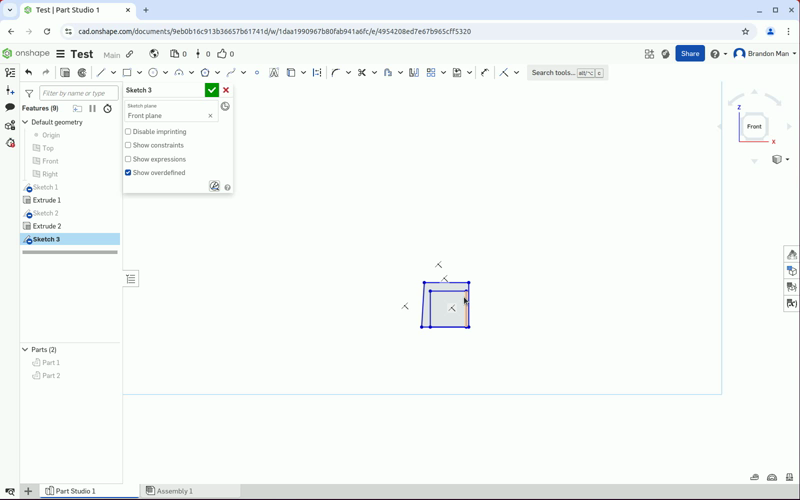
scroll(-6)
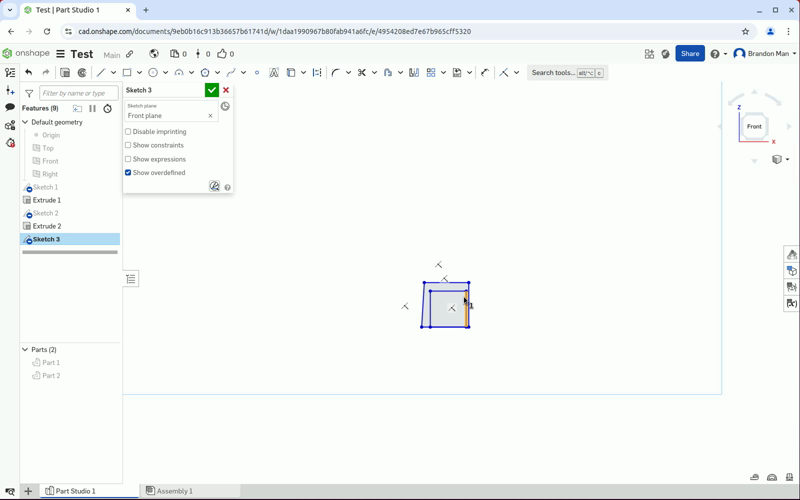
scroll(-6)
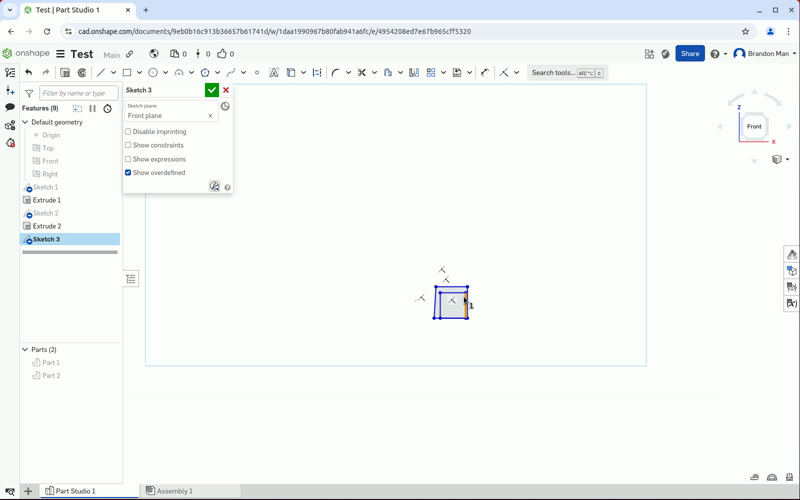
scroll(-6)
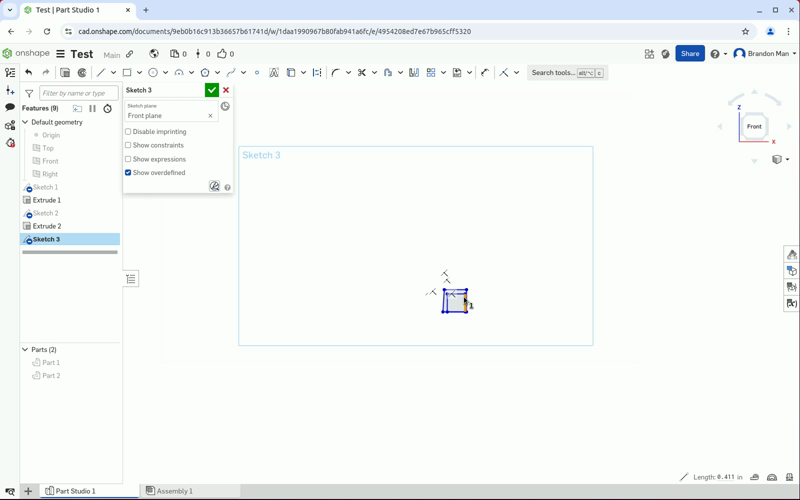
scroll(-6)
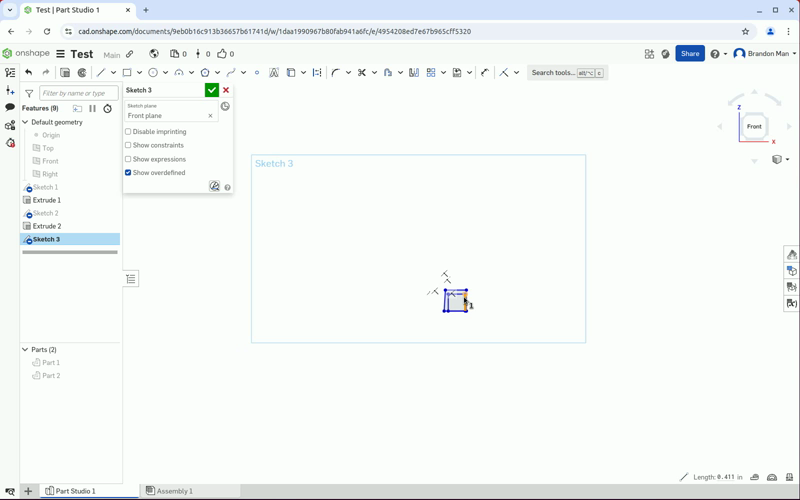
scroll(-6)
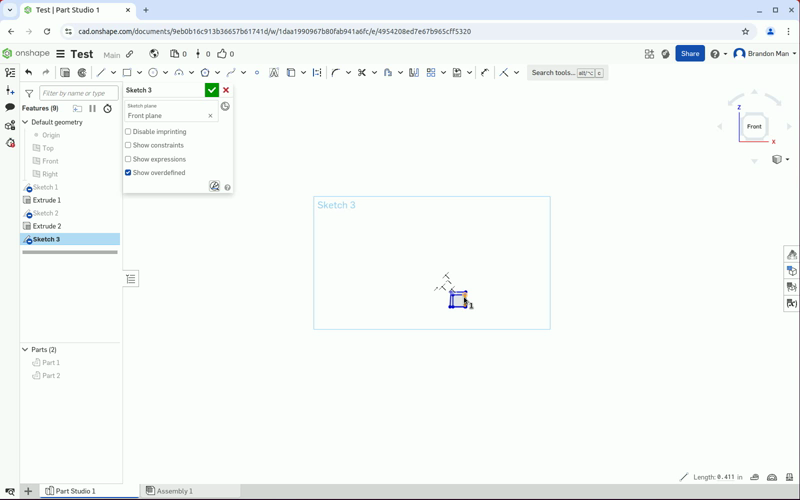
scroll(-6)
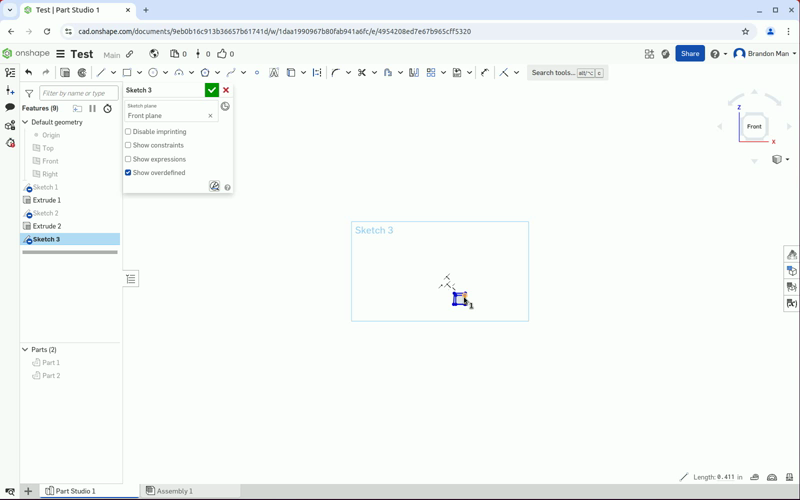
scroll(-6)
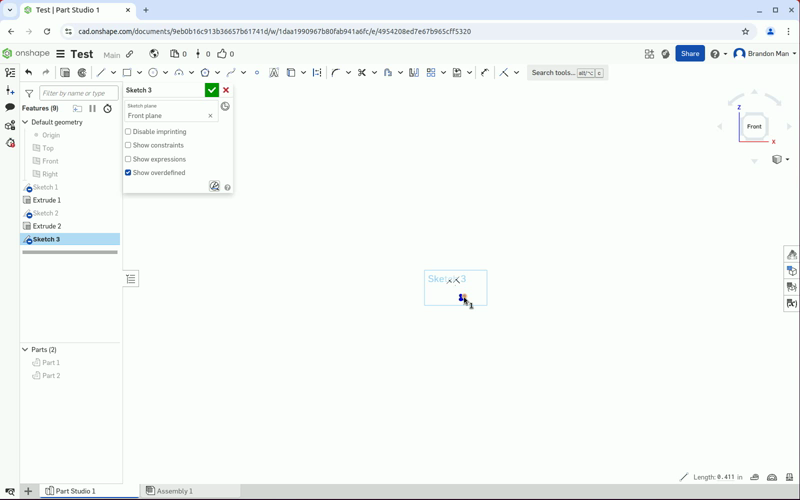
mouse_move(73, 352)
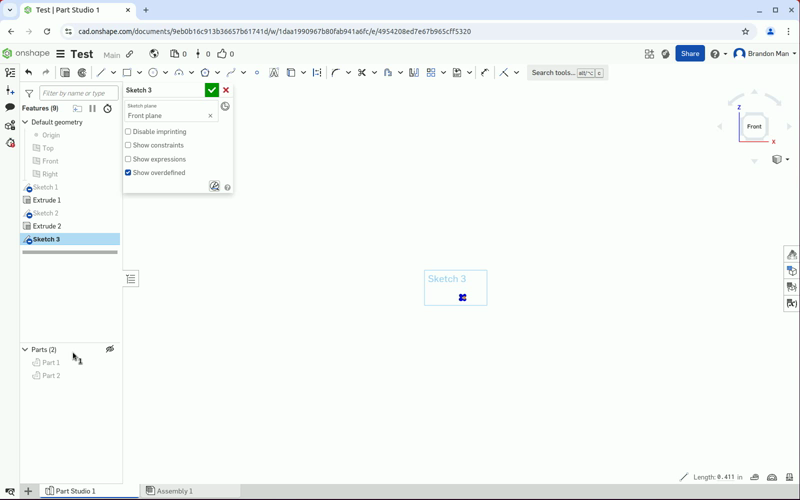
key(shift+y)
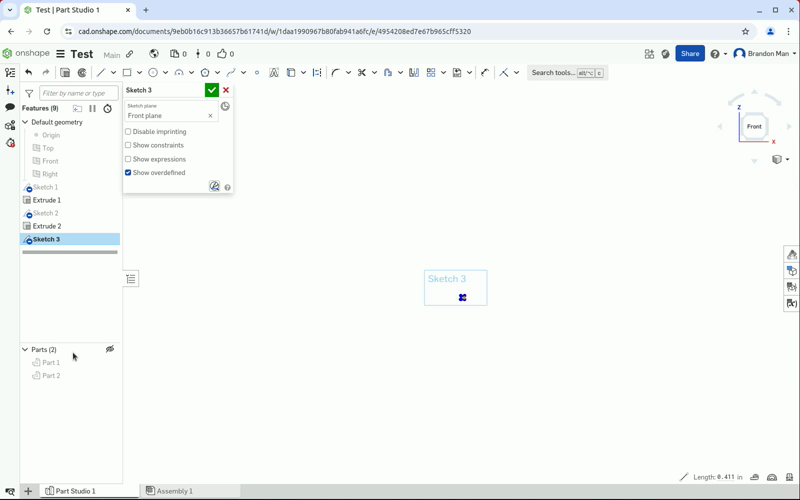
key(shift+e)
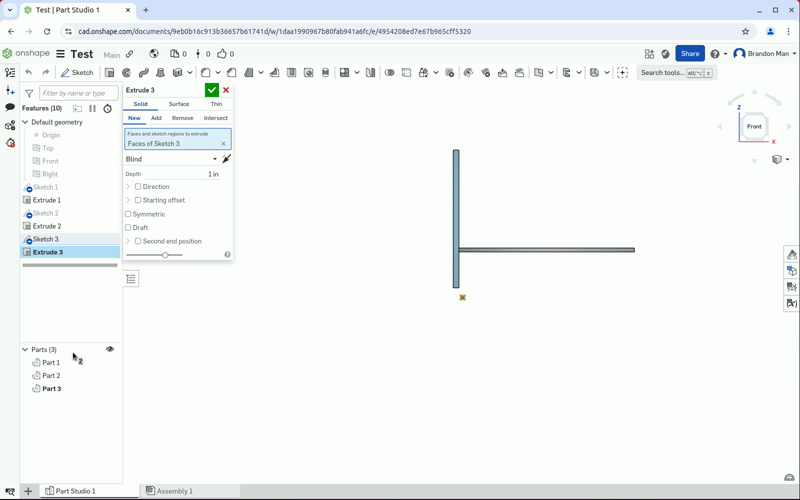
mouse_move(143, 106)
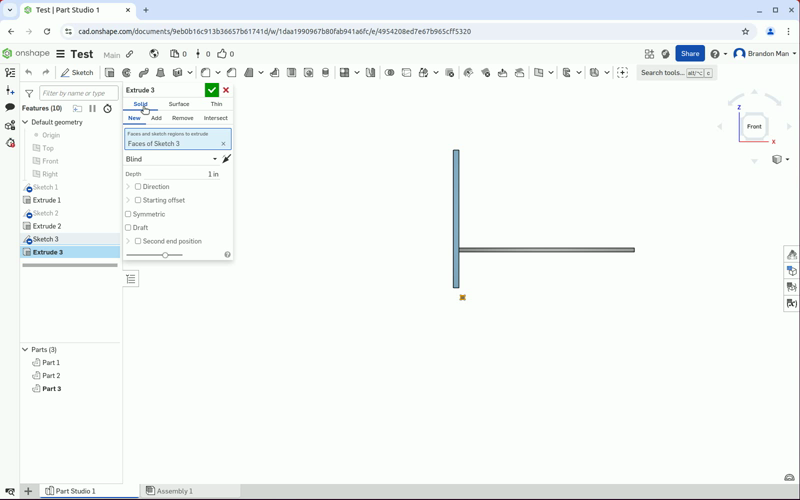
click(143, 106)
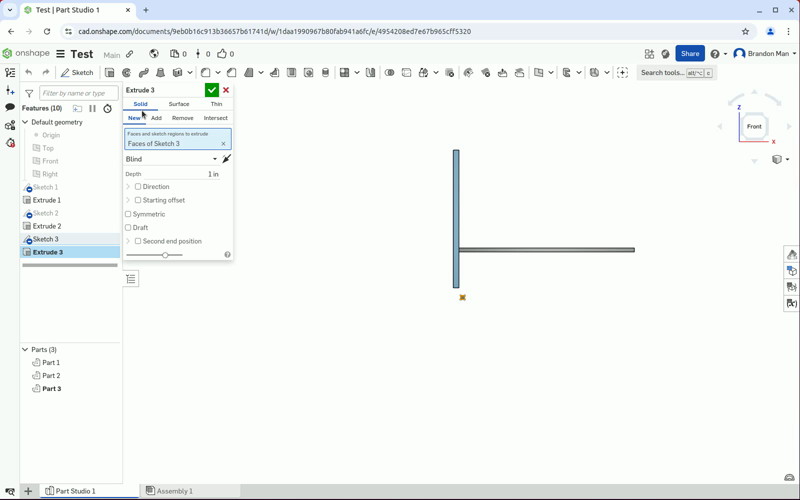
mouse_move(137, 120)
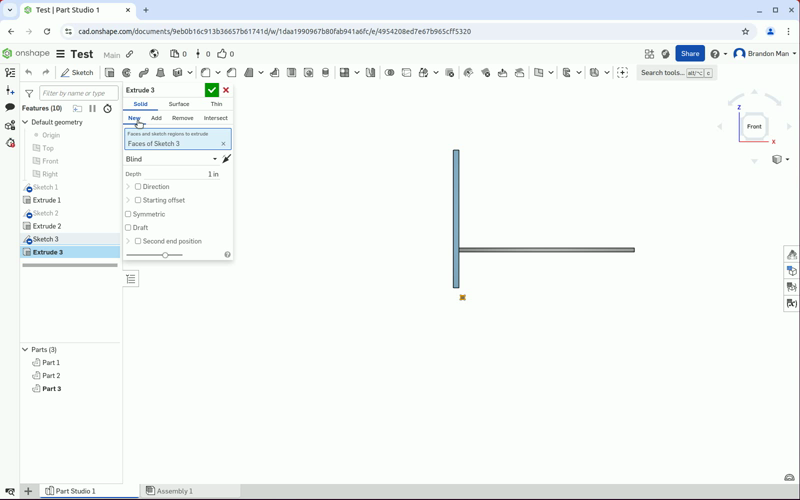
click(137, 120)
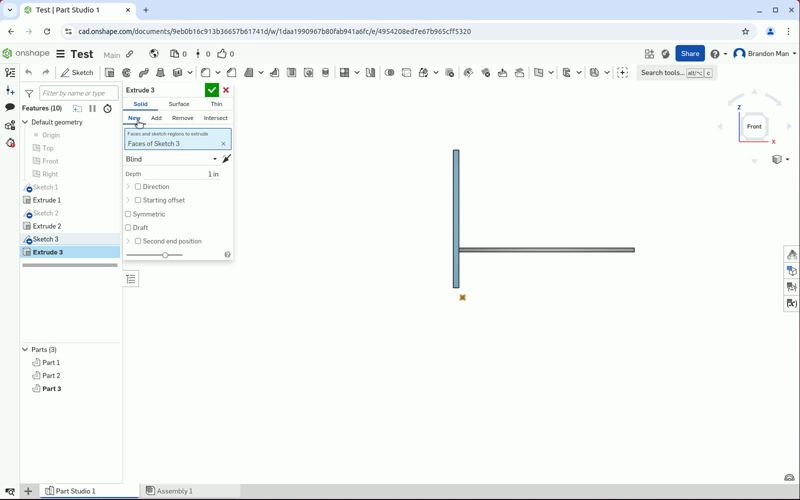
key(tab, 4)
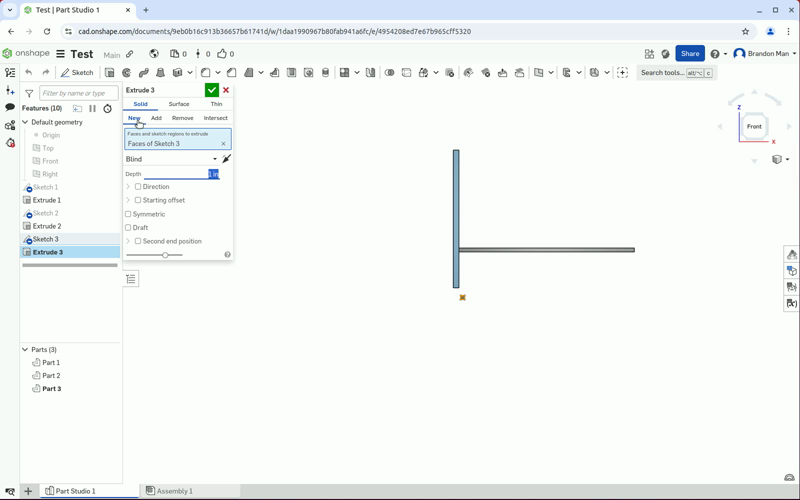
text(11.313)
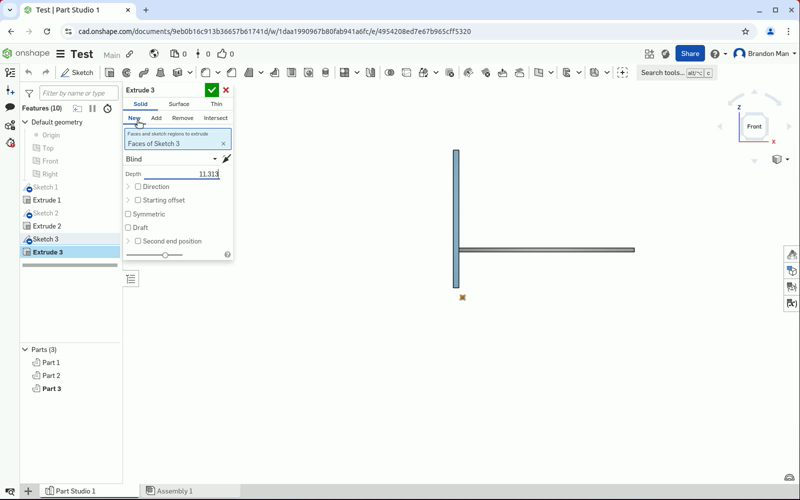
key(enter)
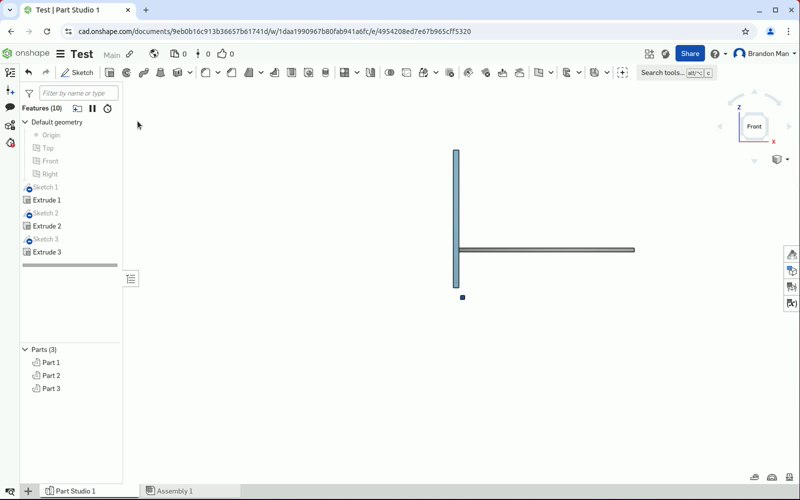
key(shift+h)
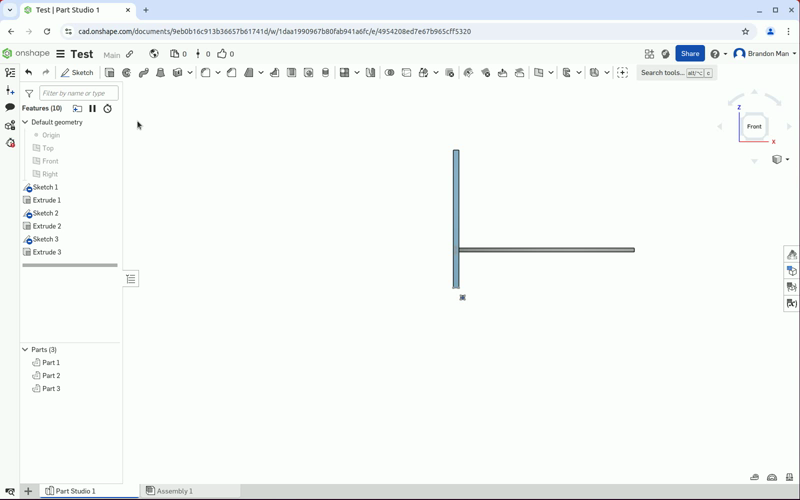
key(shift+h)
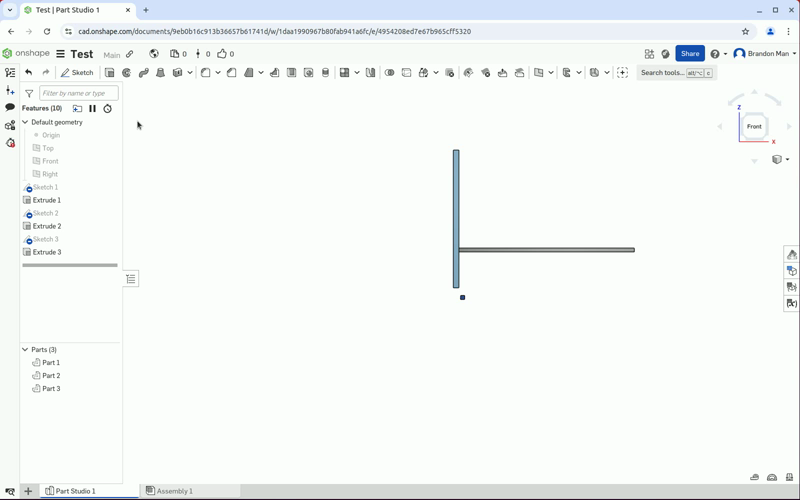
mouse_move(73, 189)
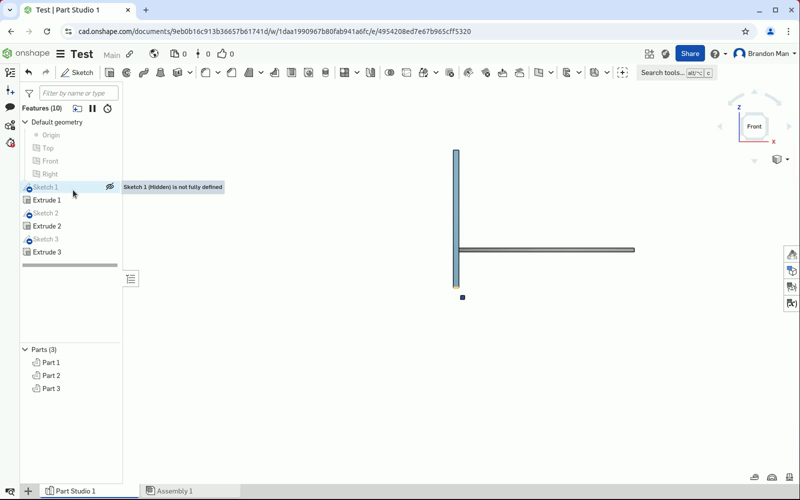
click(73, 189)
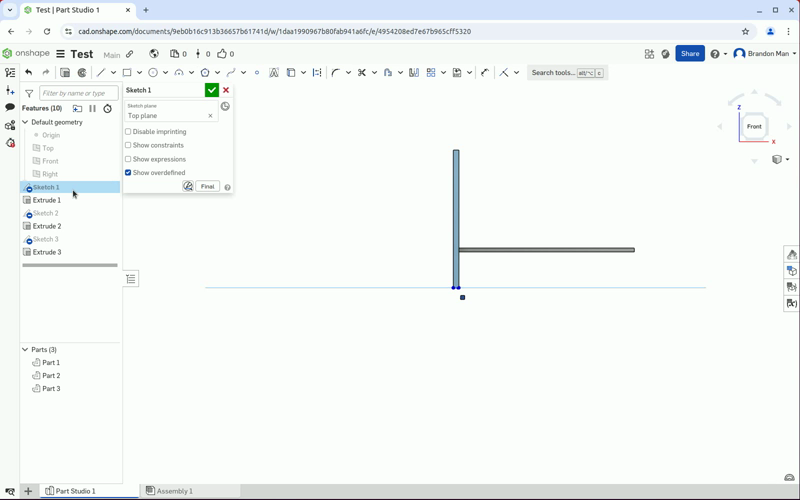
mouse_move(229, 92)
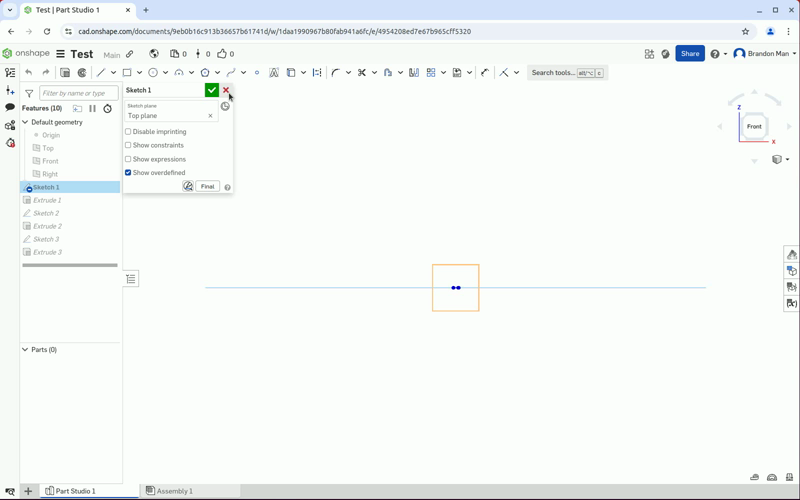
click(229, 92)
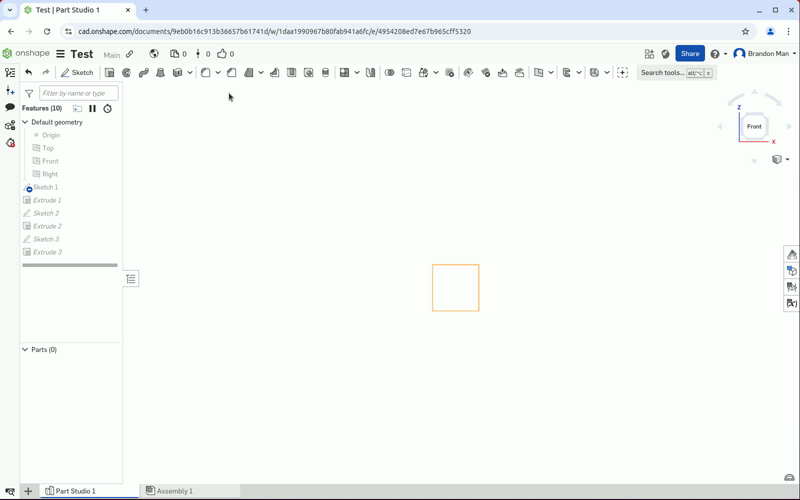
mouse_move(73, 352)
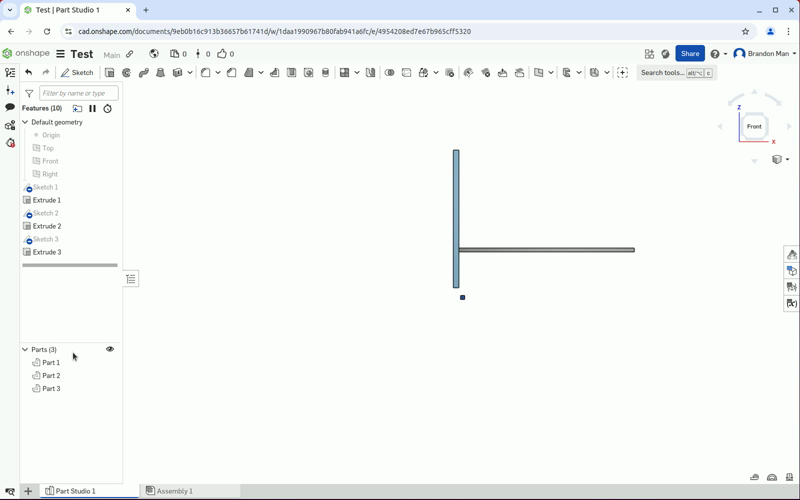
key(y)
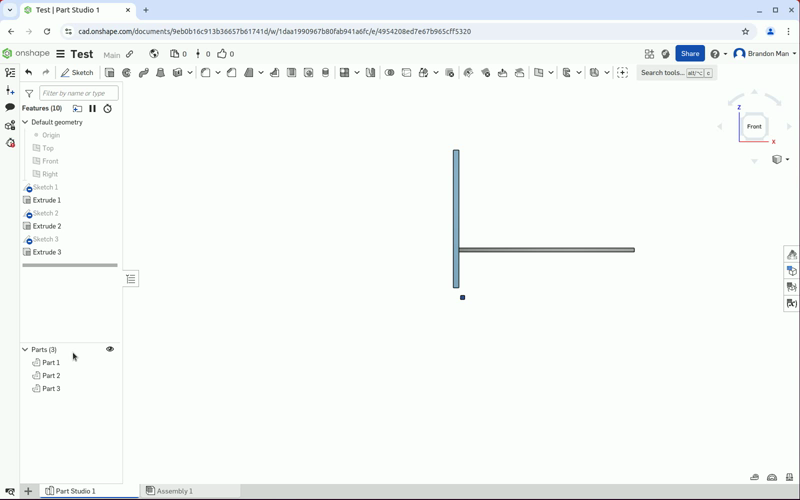
key(shift+p)
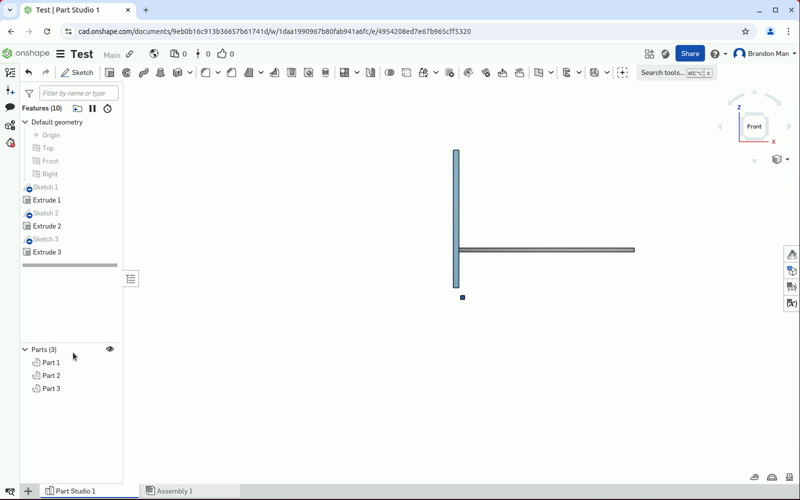
key(space)
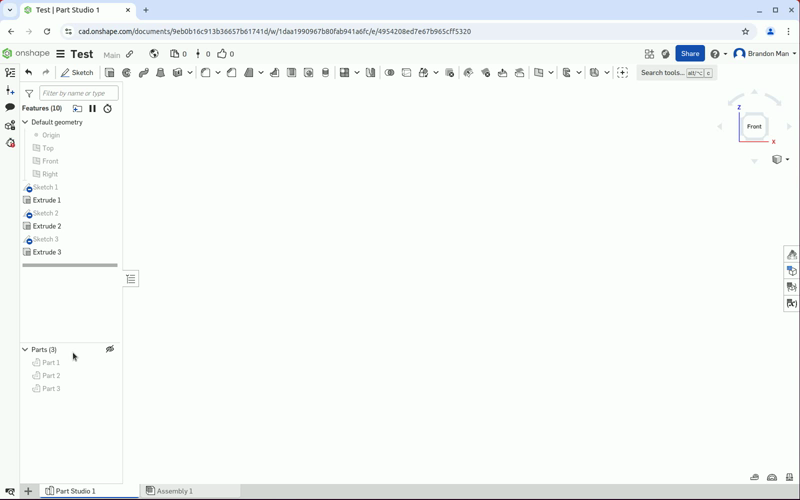
key_down(shift)
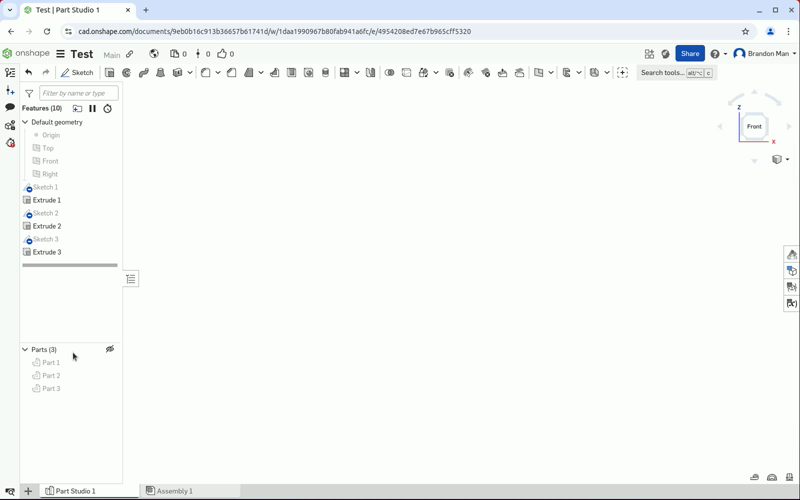
key(left)
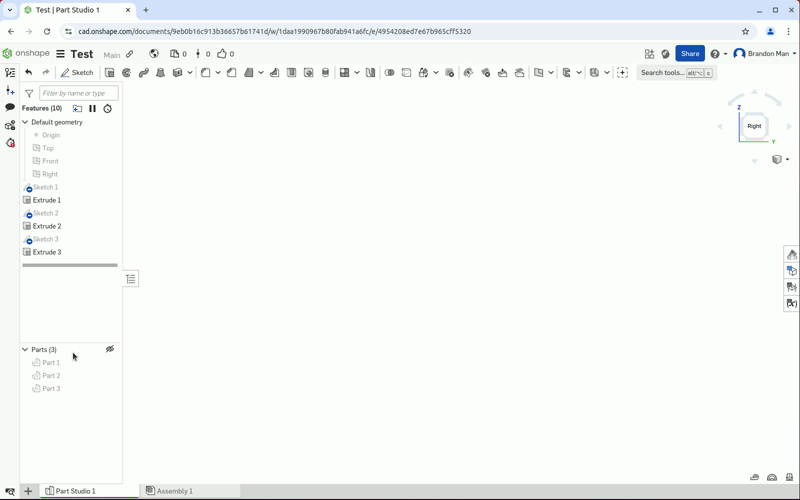
key_up(shift)
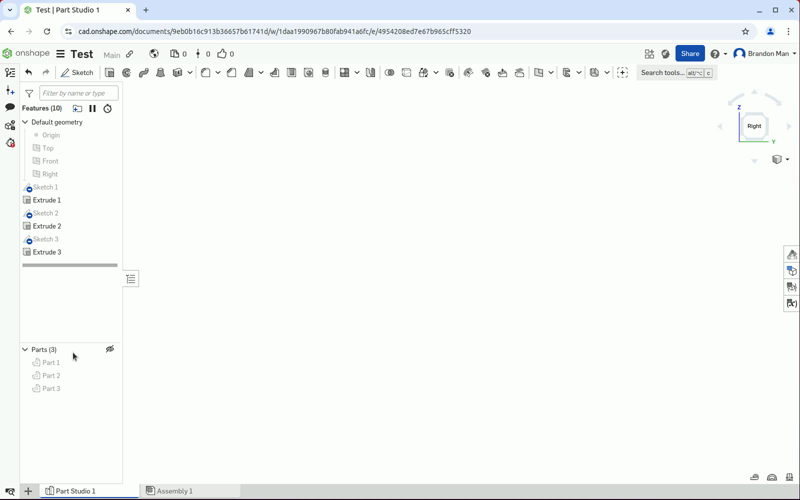
mouse_move(73, 352)
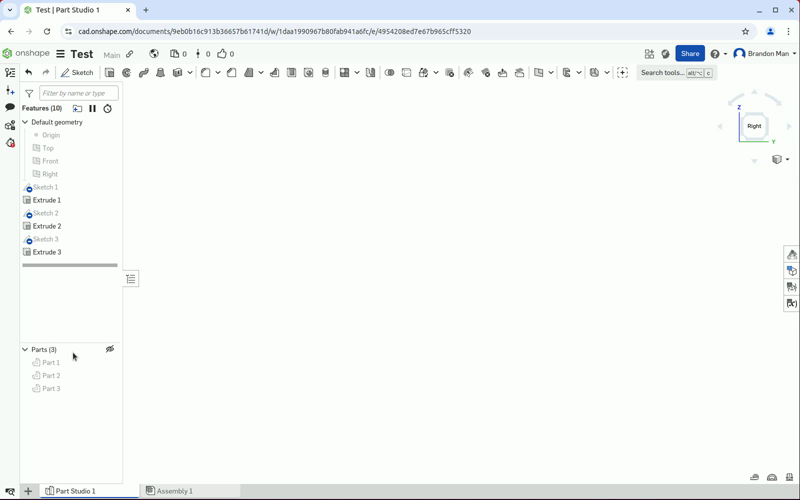
key(shift+y)
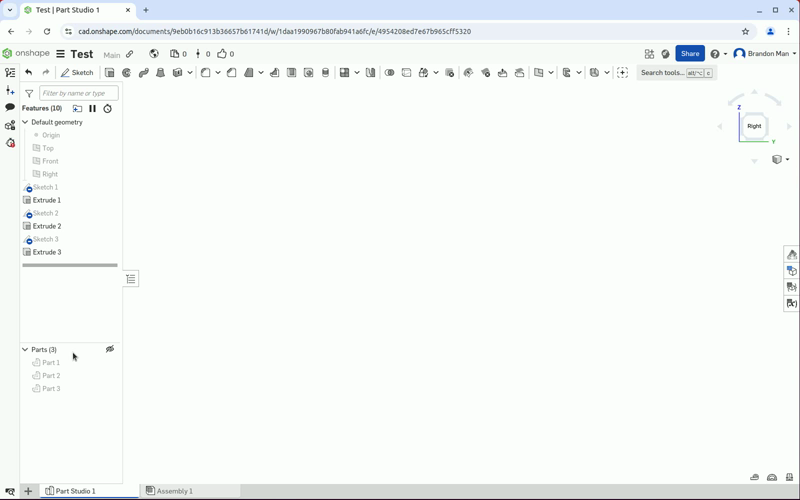
key(shift+s)
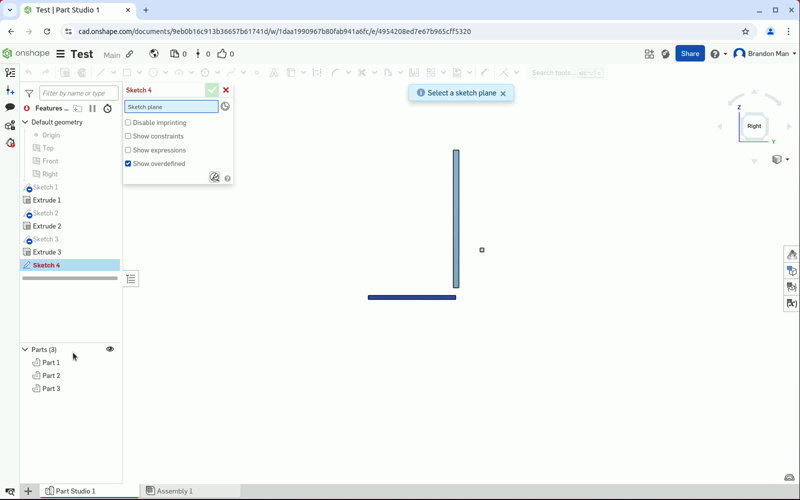
mouse_move(73, 176)
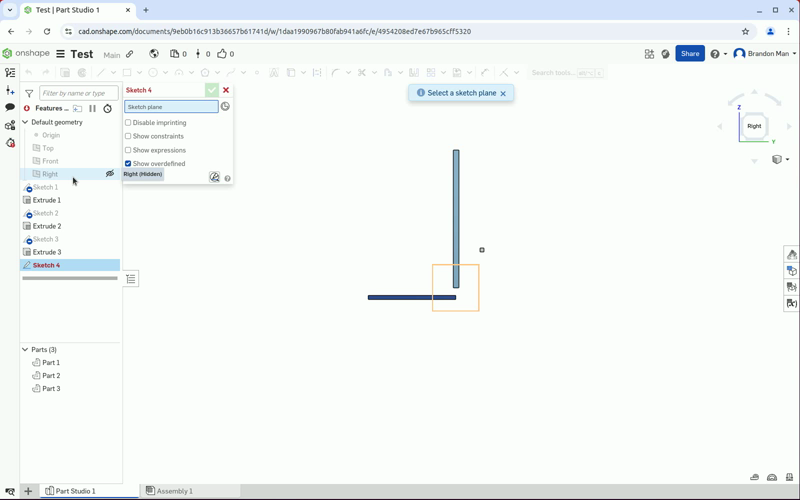
click(73, 176)
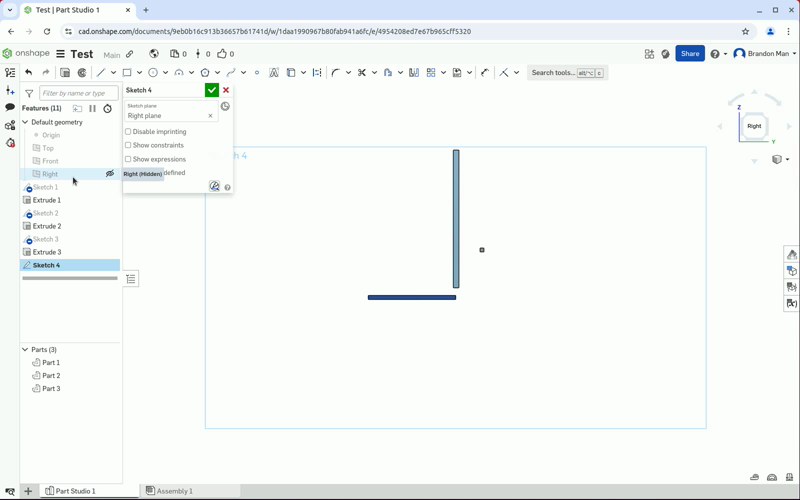
mouse_move(73, 352)
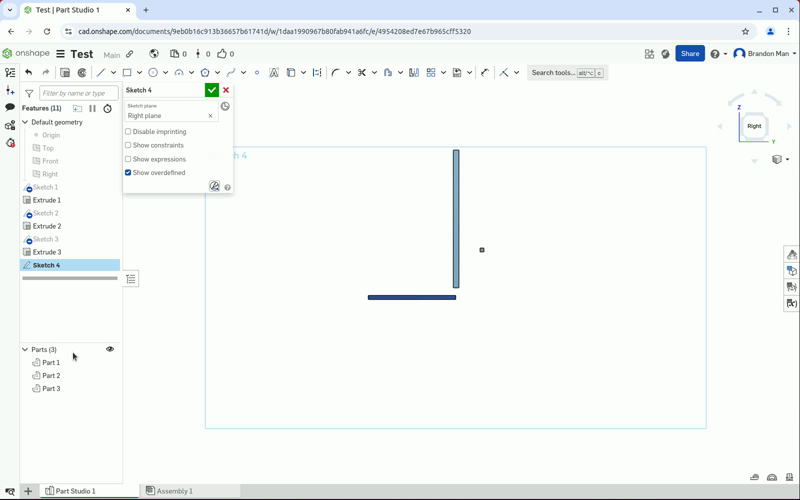
key(y)
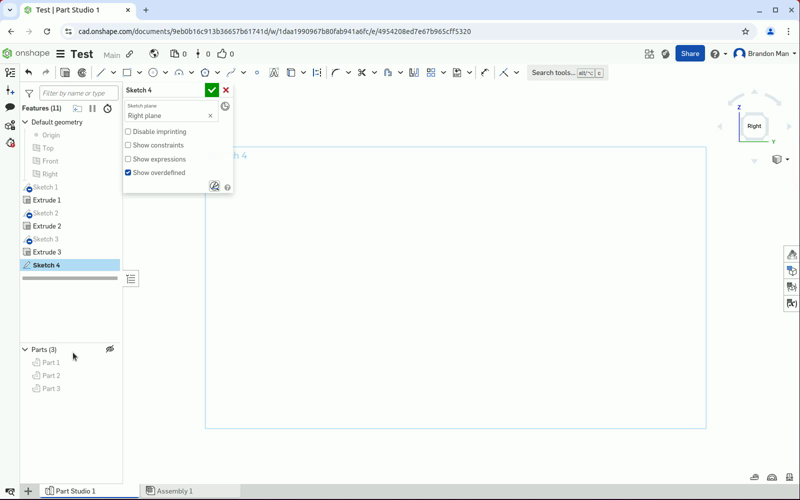
key(l)
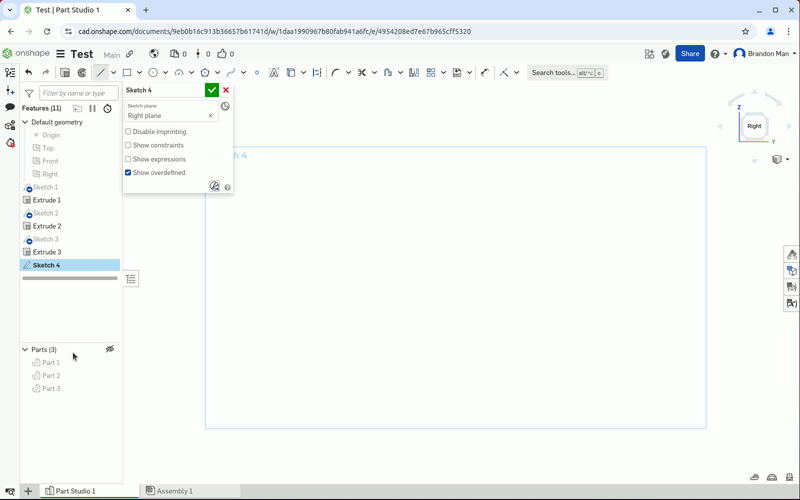
key_down(shift)
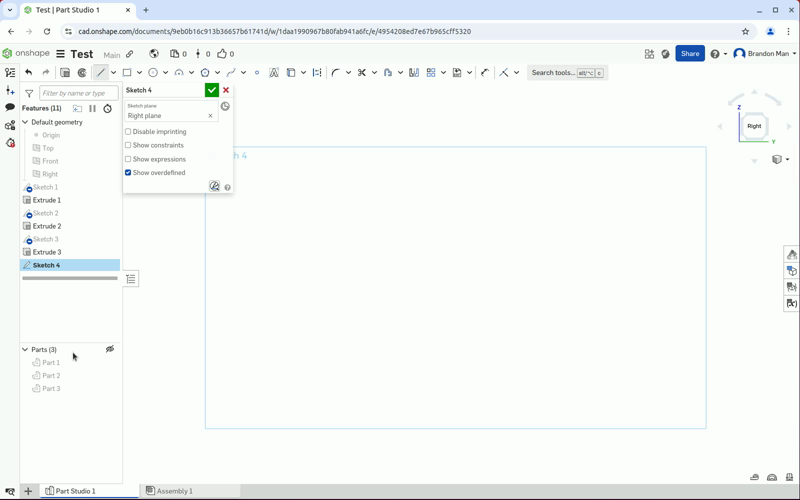
mouse_move(502, 308)
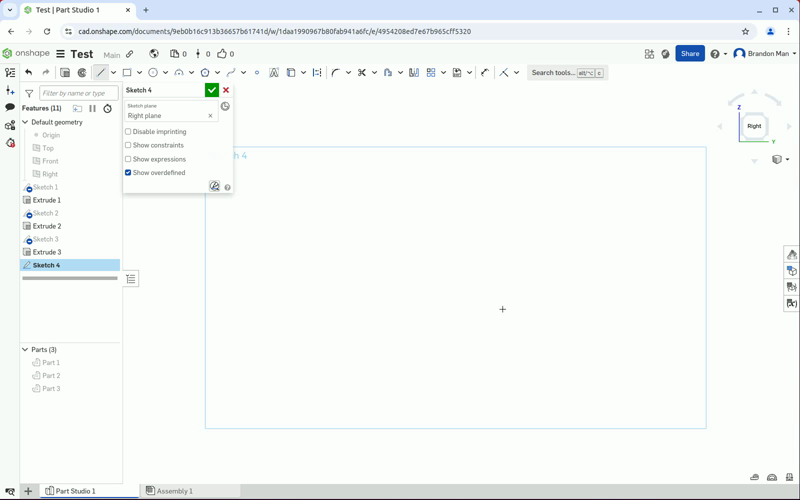
click(502, 308)
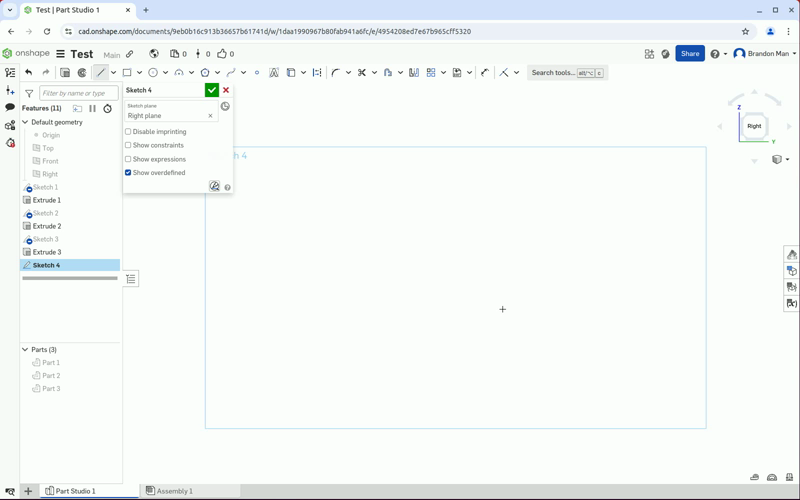
key_up(shift)
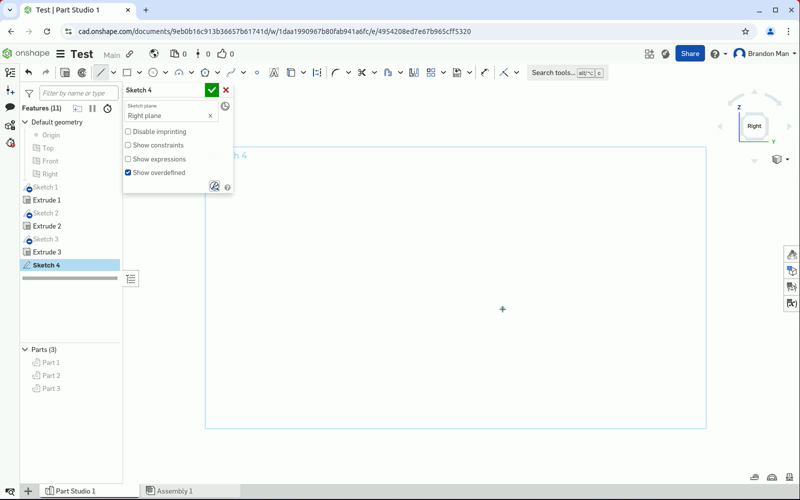
key_down(shift)
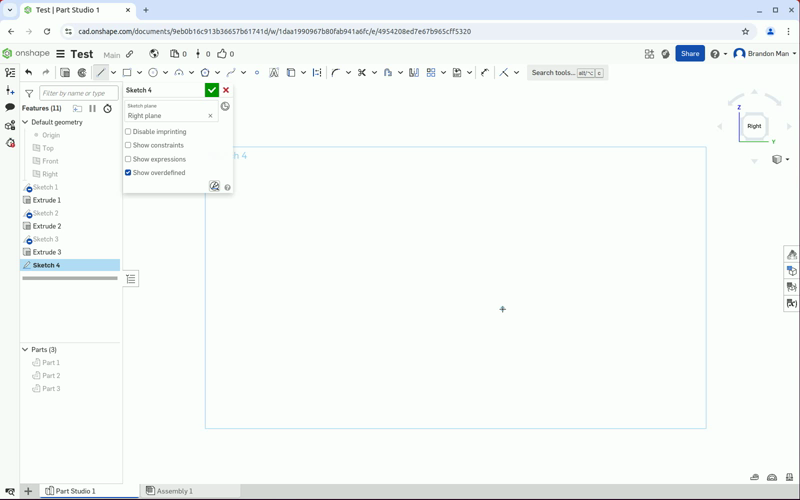
mouse_move(532, 308)
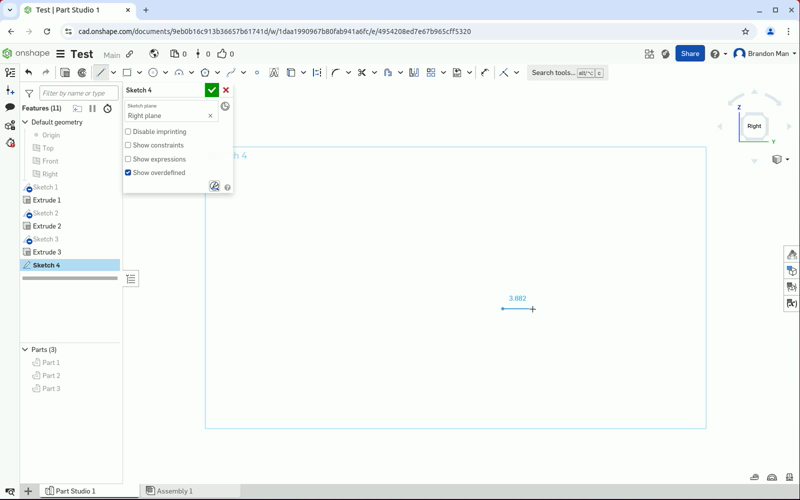
mouse_move(506, 308)
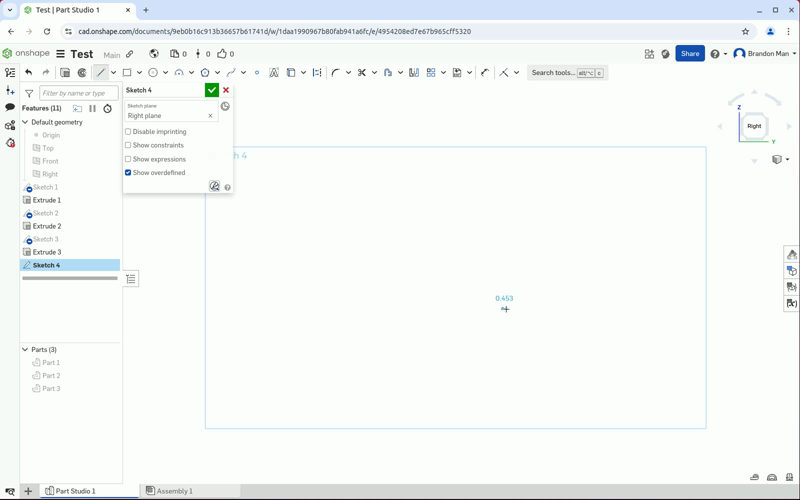
scroll(6)
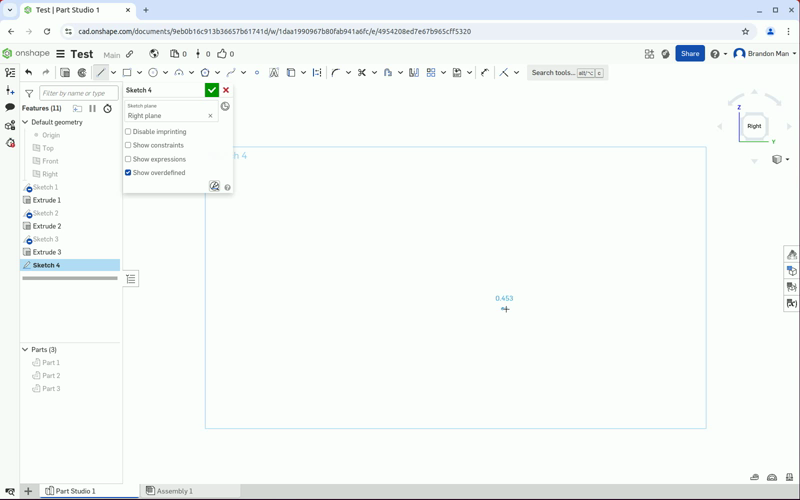
scroll(6)
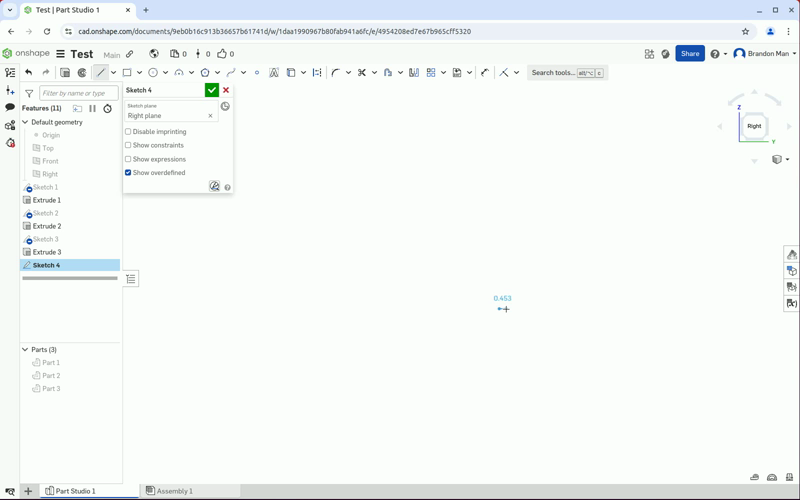
scroll(6)
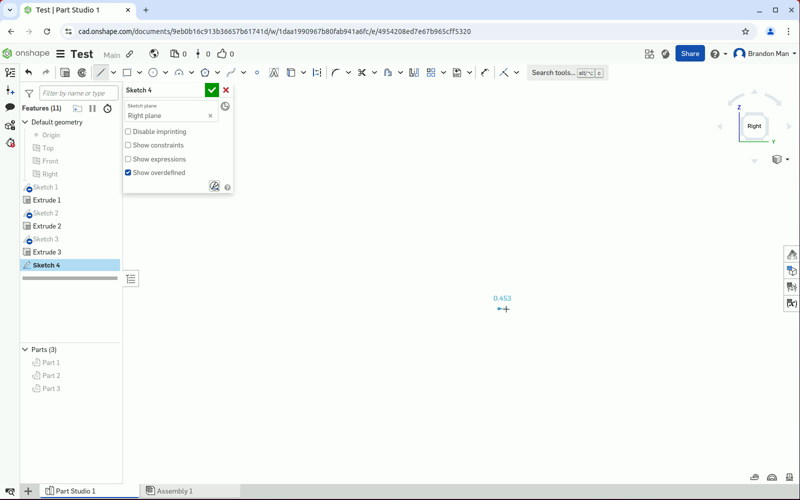
scroll(6)
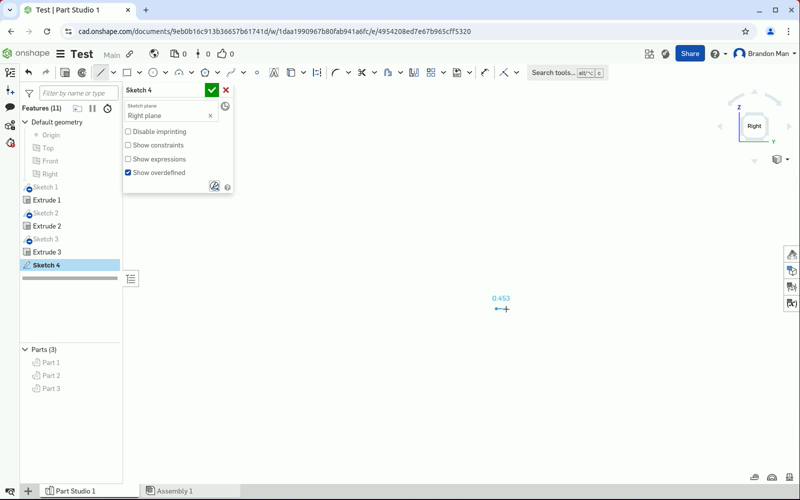
scroll(6)
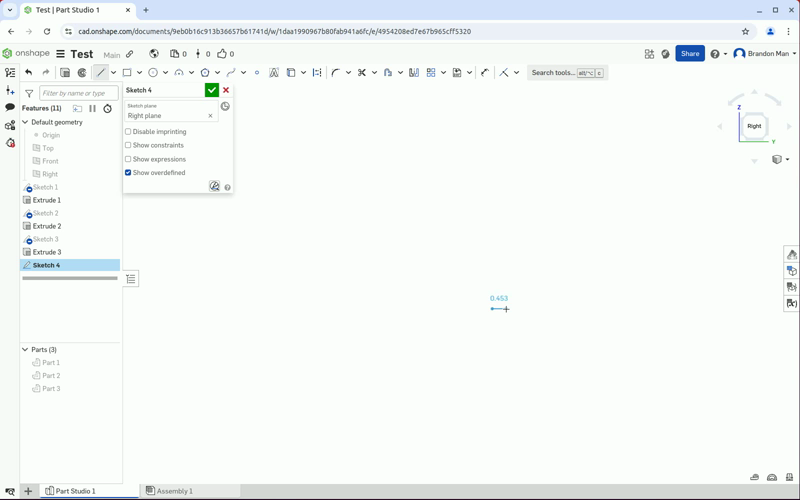
scroll(6)
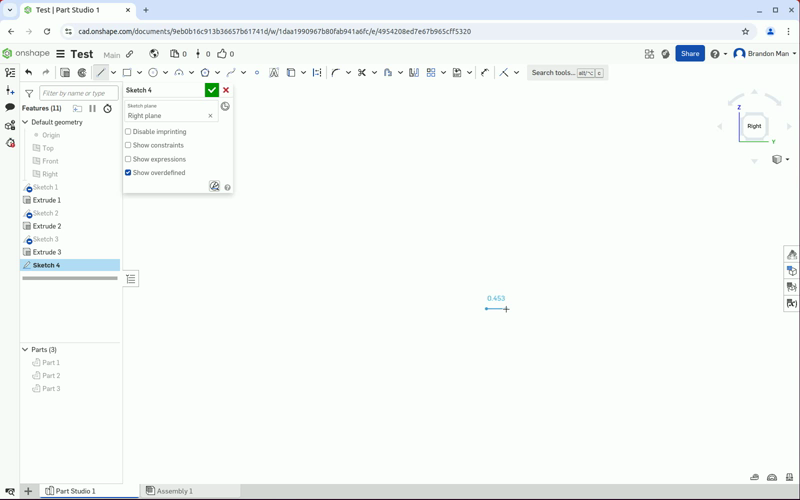
scroll(6)
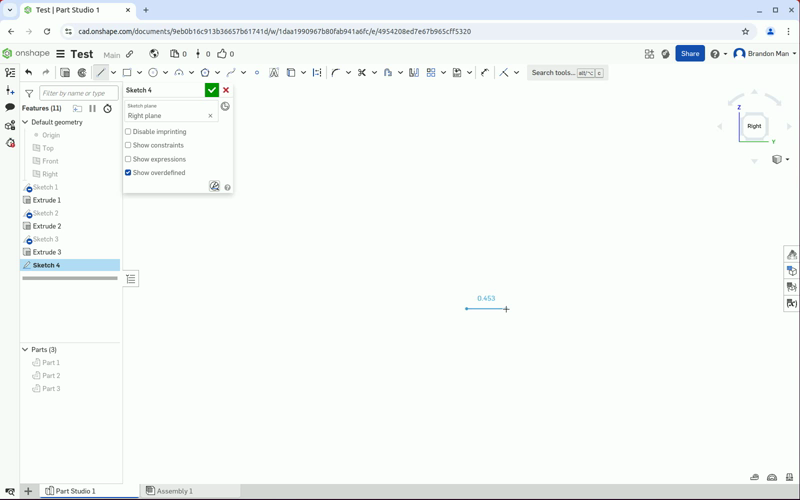
click(506, 308)
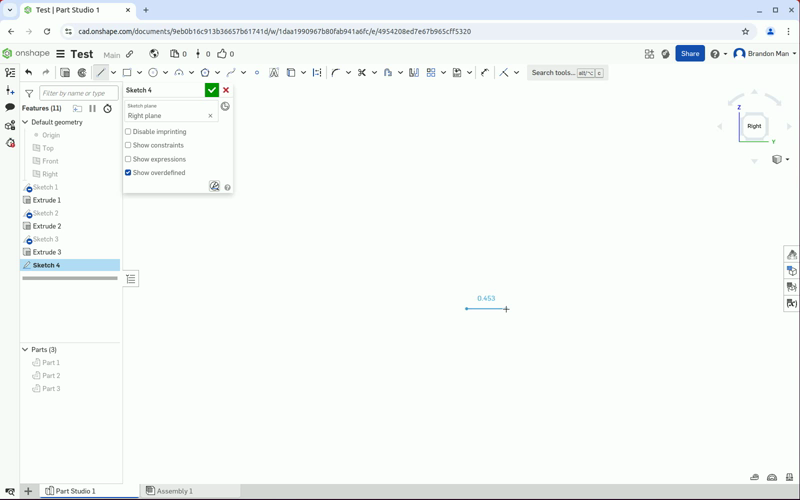
scroll(-6)
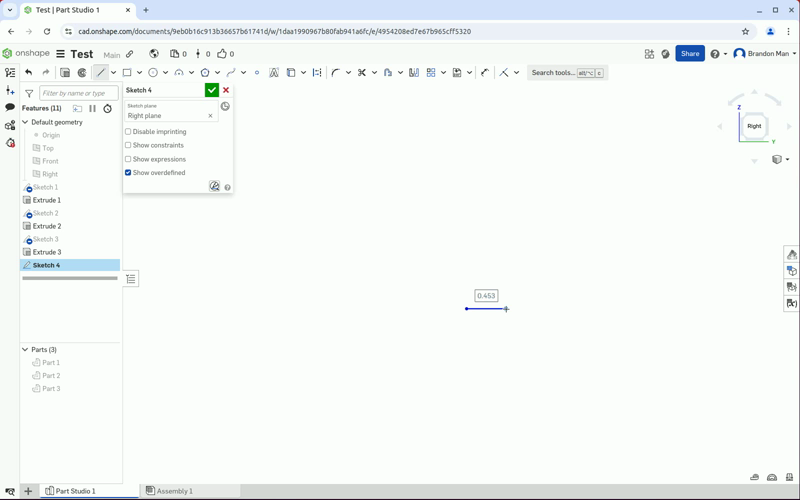
scroll(-6)
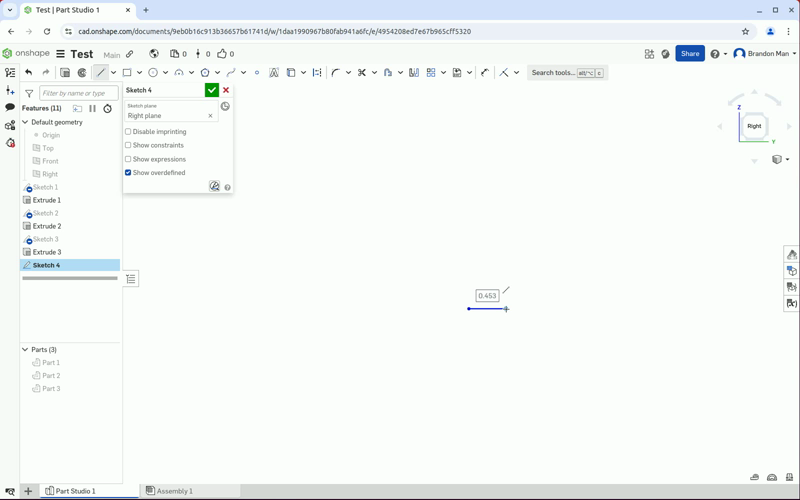
scroll(-6)
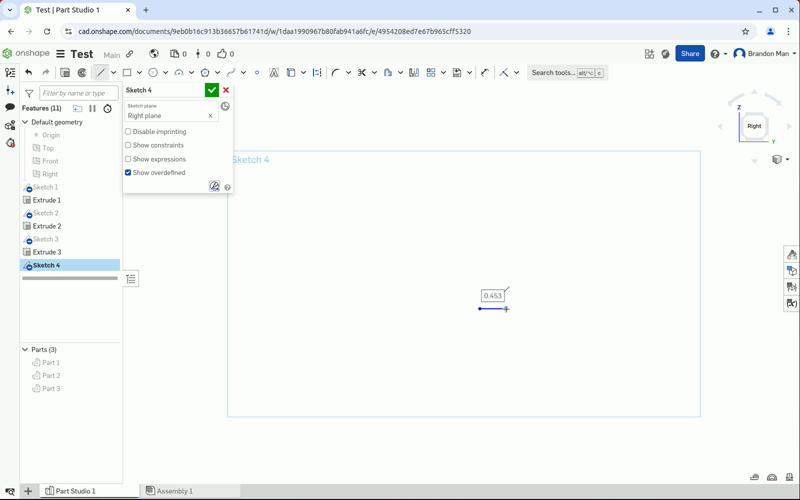
scroll(-6)
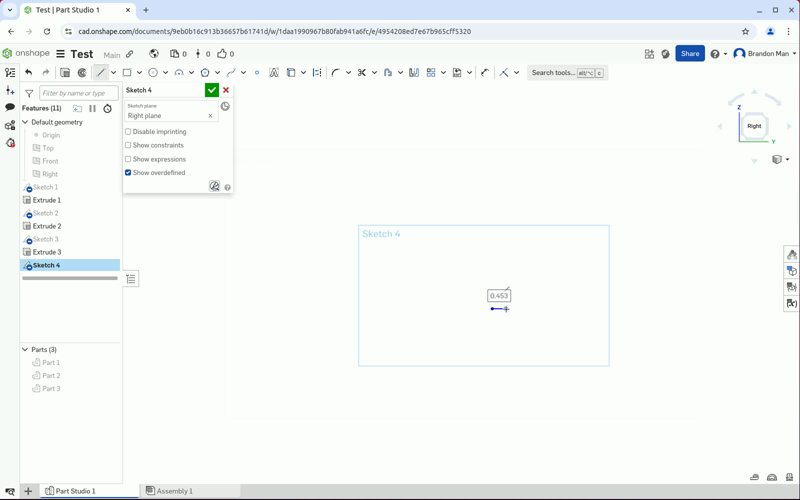
scroll(-6)
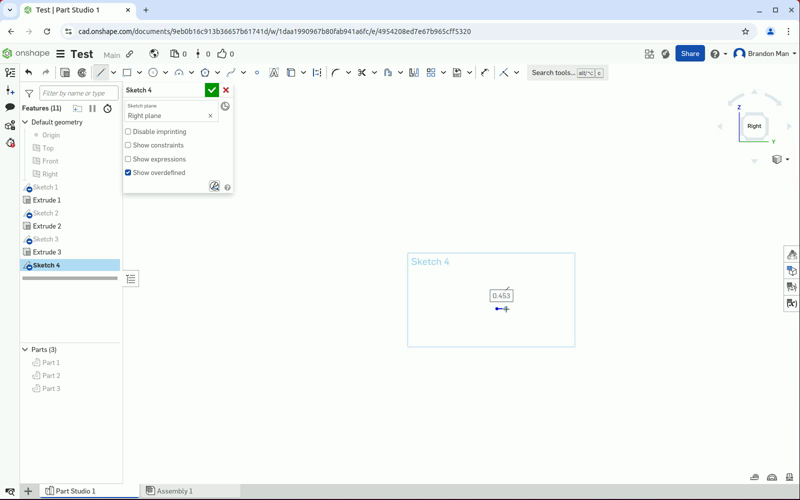
scroll(-6)
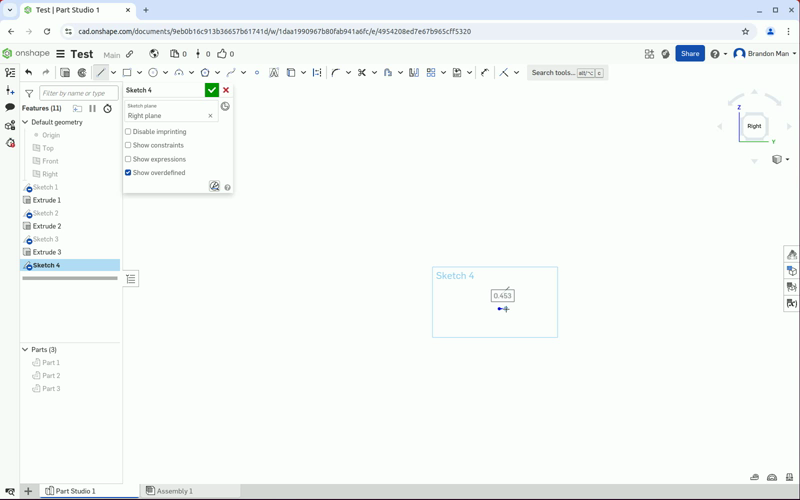
scroll(-6)
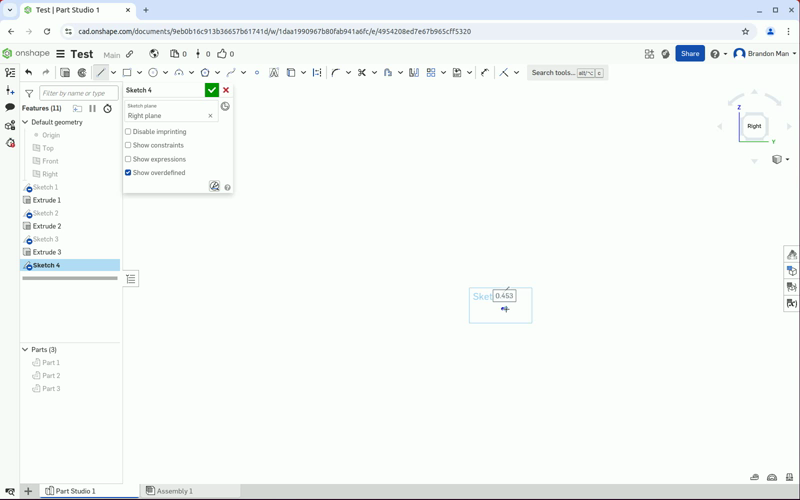
key_up(shift)
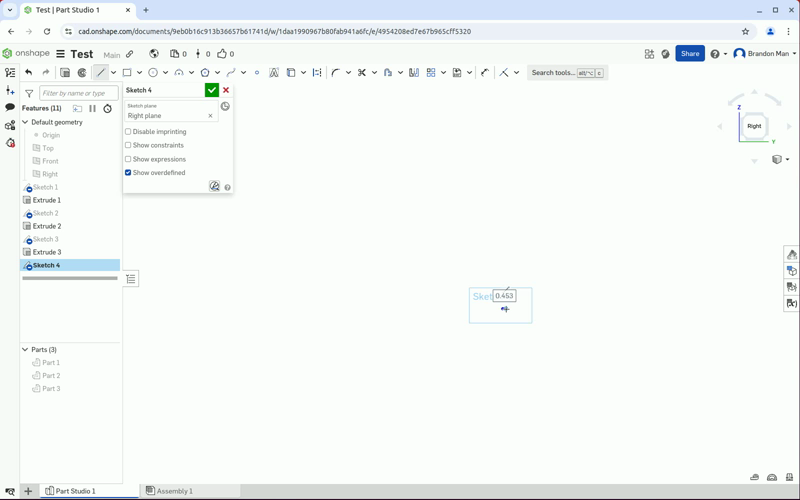
key_down(shift)
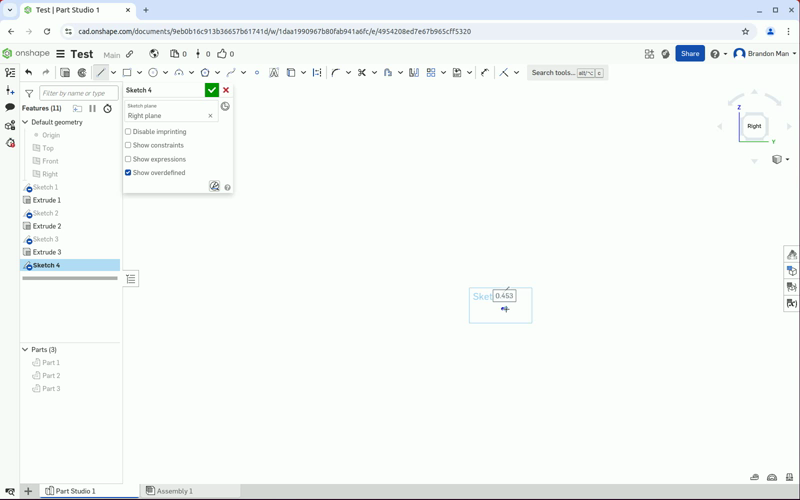
mouse_move(536, 308)
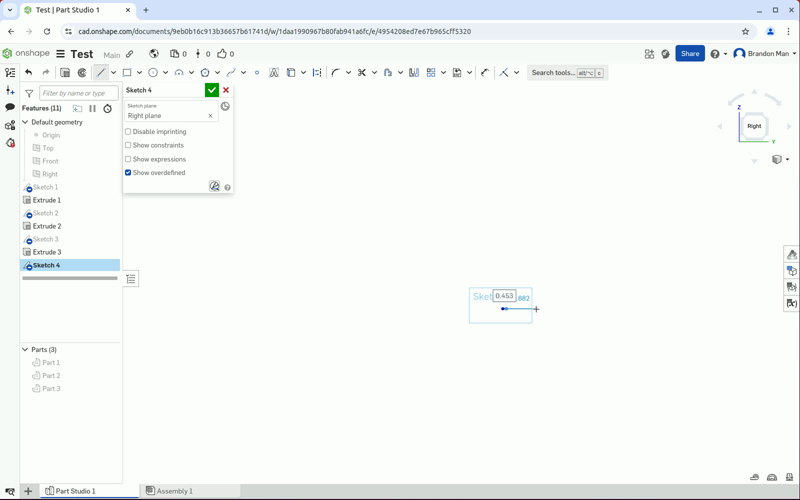
mouse_move(506, 305)
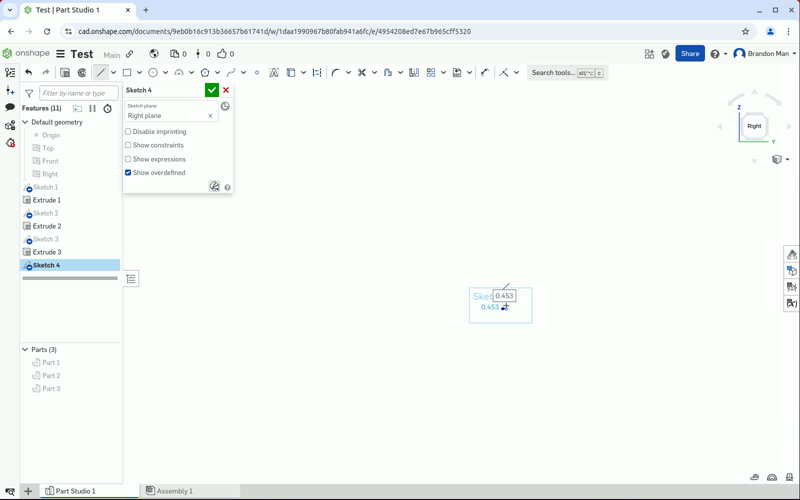
scroll(6)
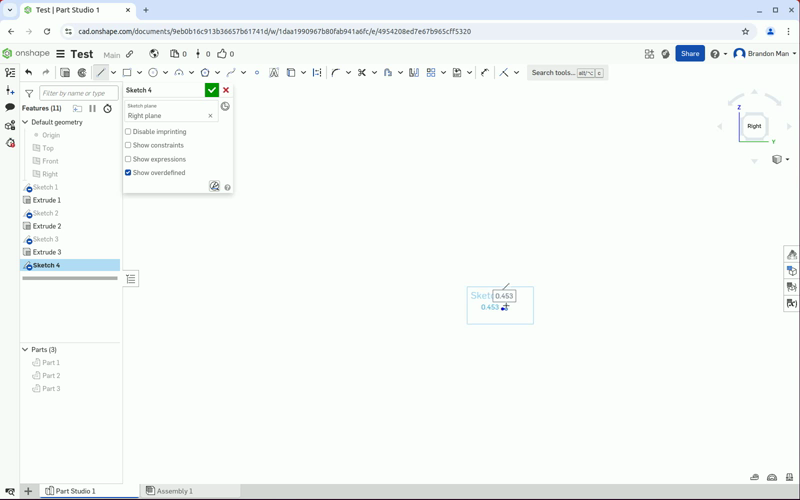
scroll(6)
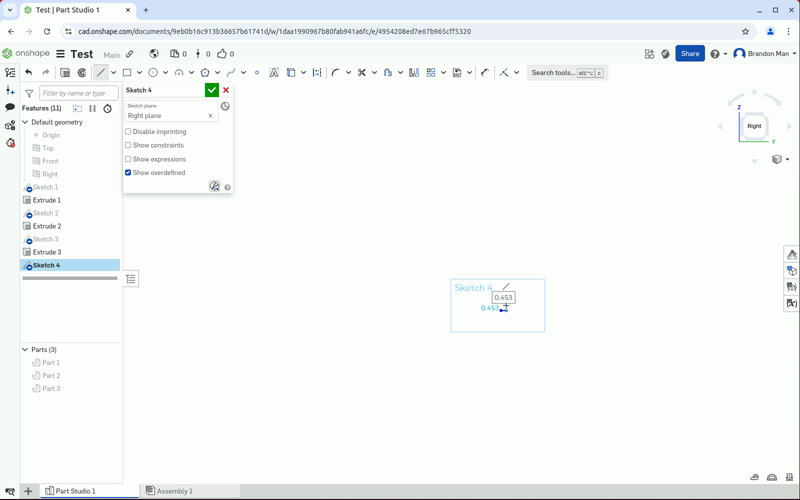
scroll(6)
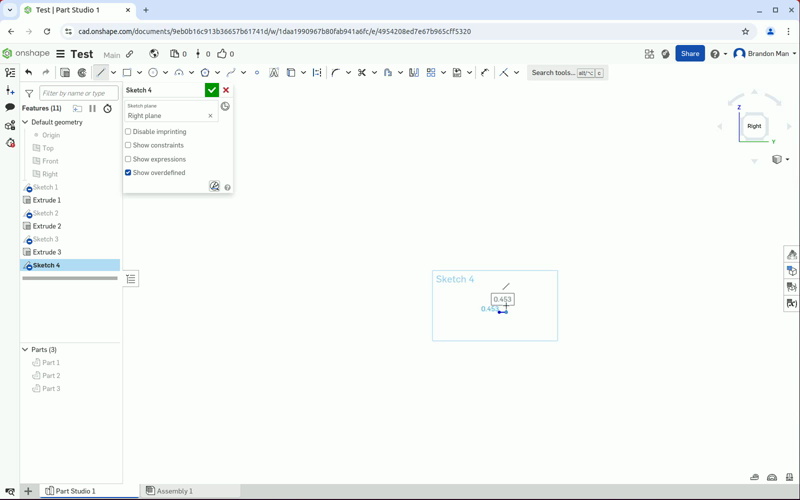
scroll(6)
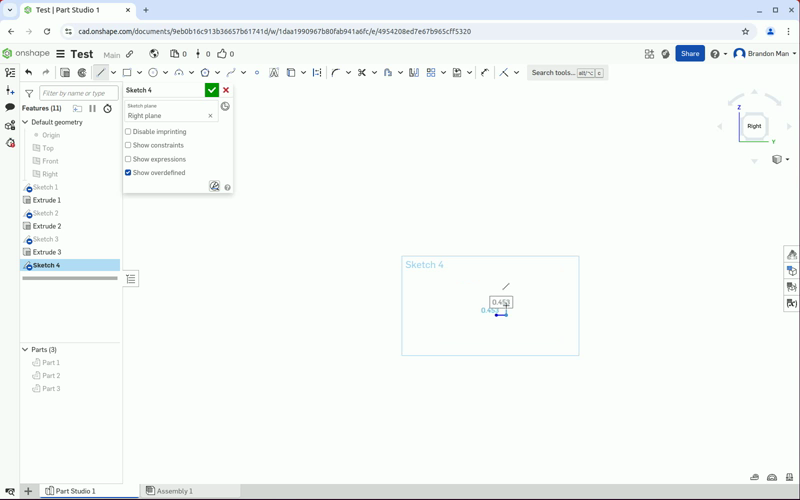
scroll(6)
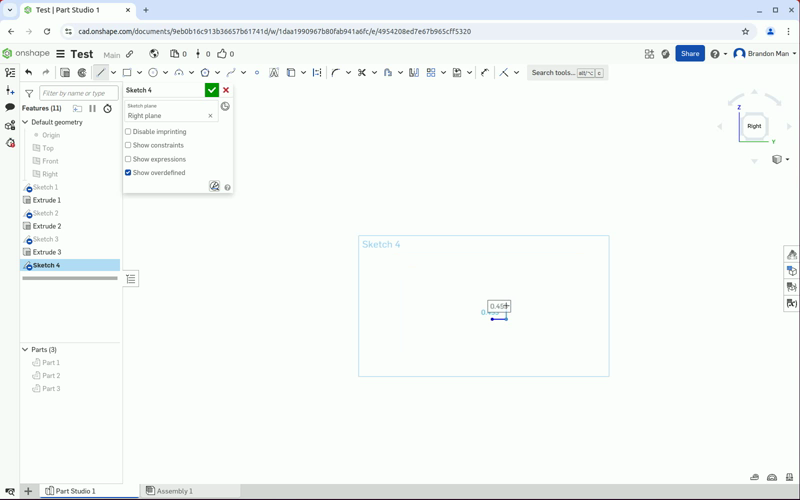
scroll(6)
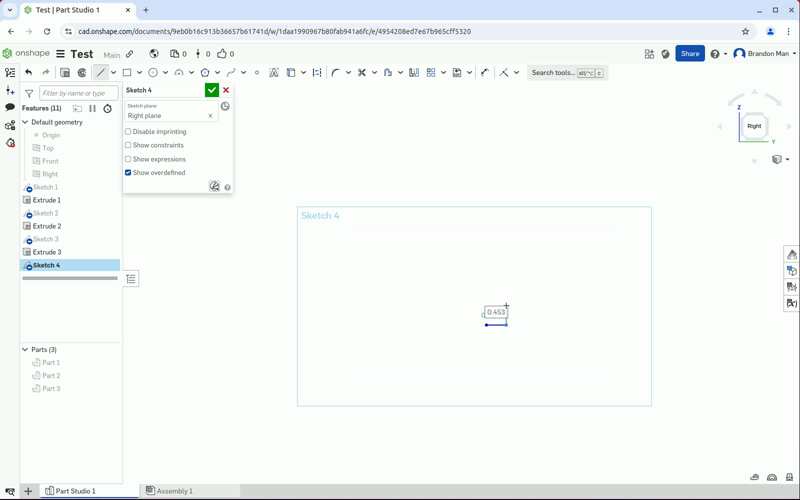
scroll(6)
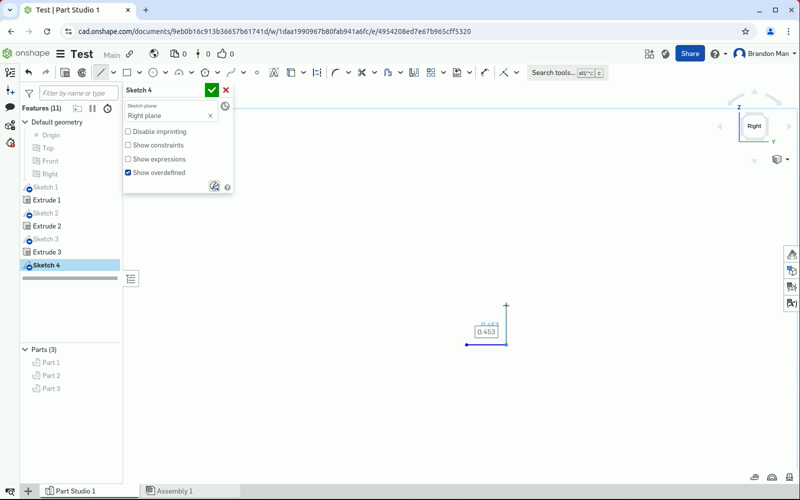
click(506, 305)
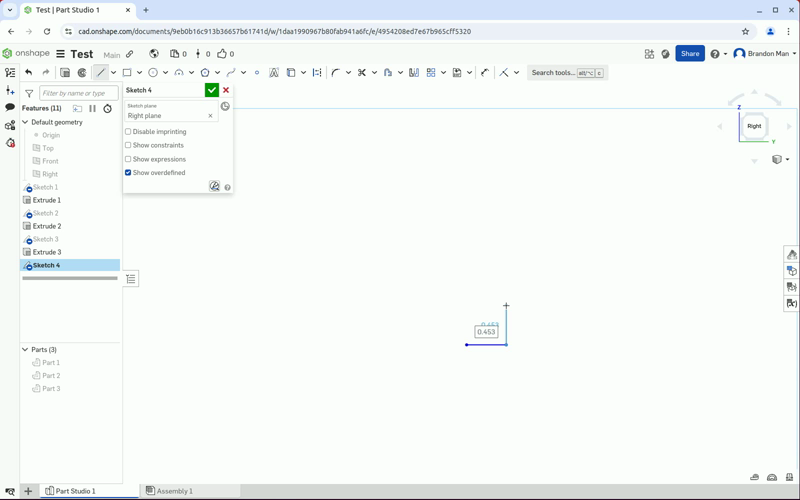
scroll(-6)
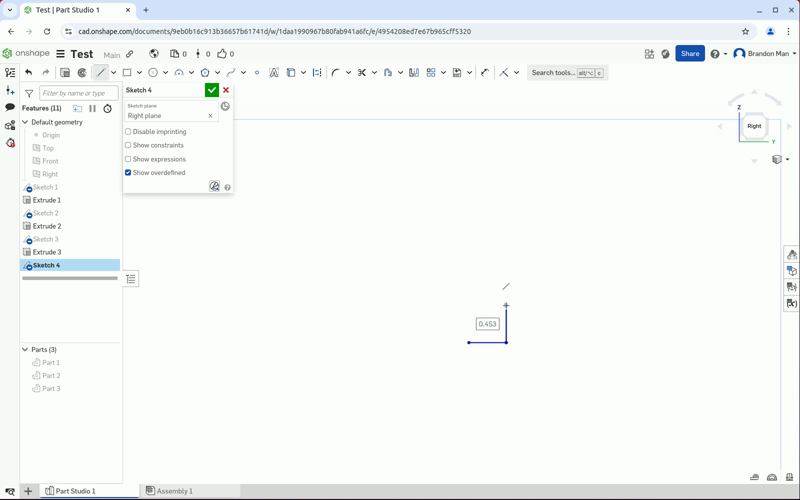
scroll(-6)
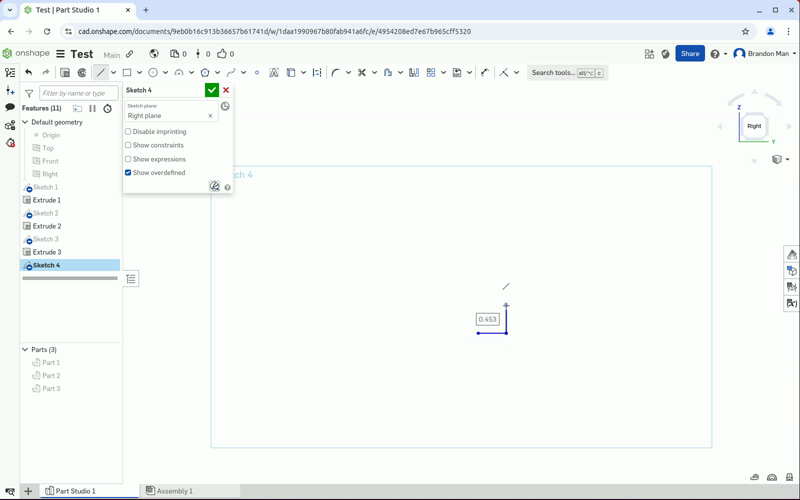
scroll(-6)
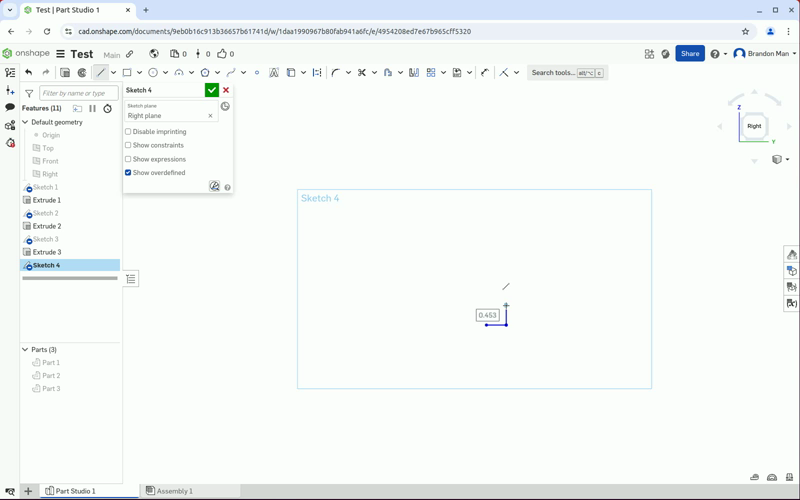
scroll(-6)
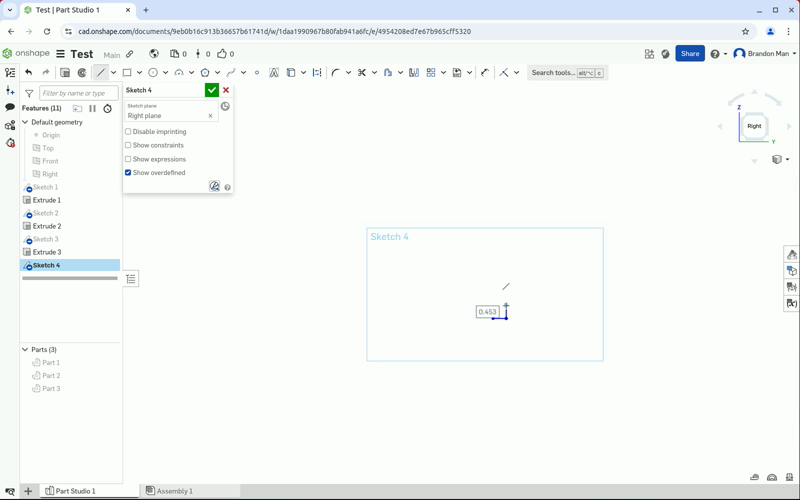
scroll(-6)
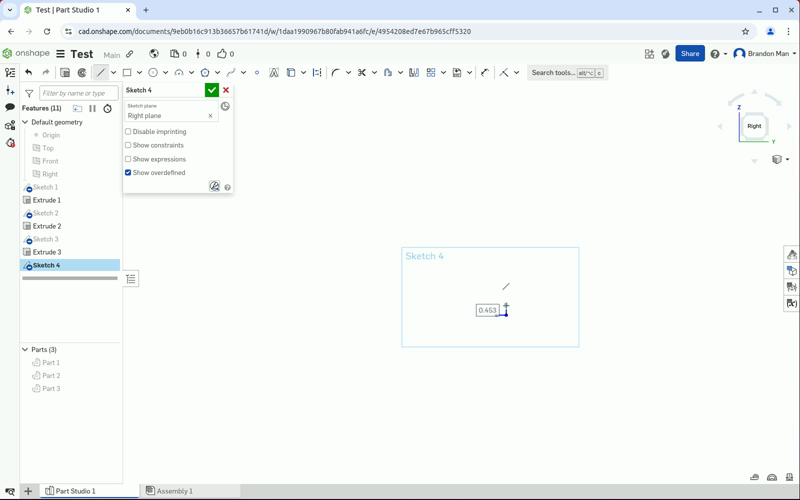
scroll(-6)
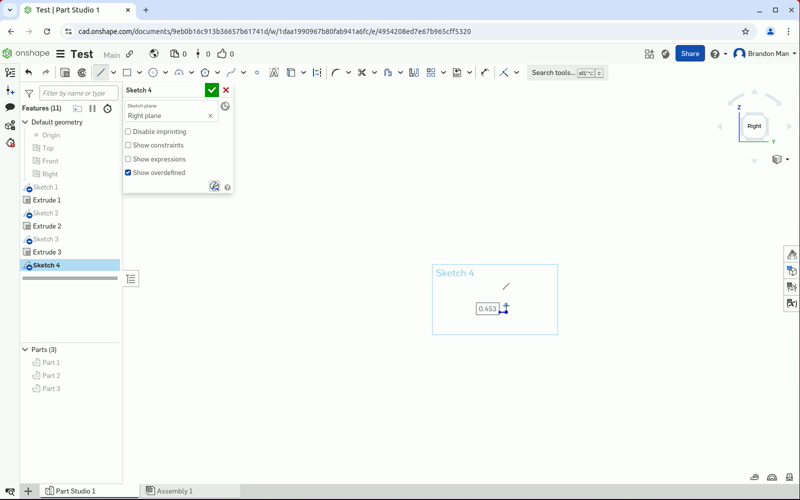
scroll(-6)
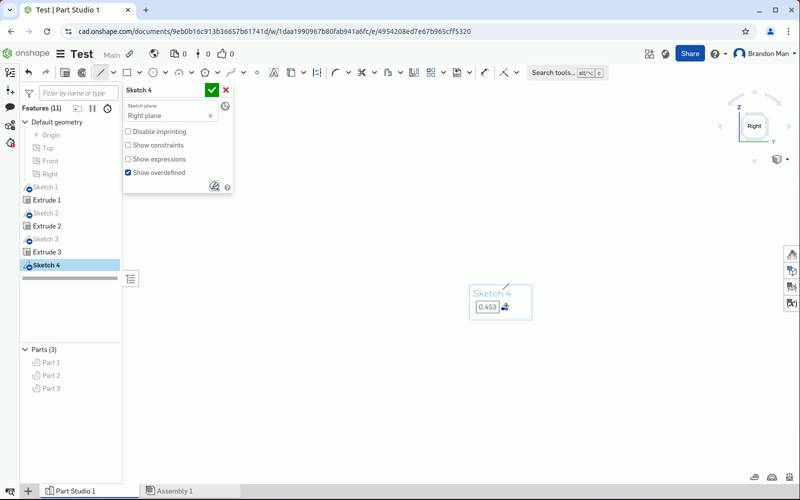
key_up(shift)
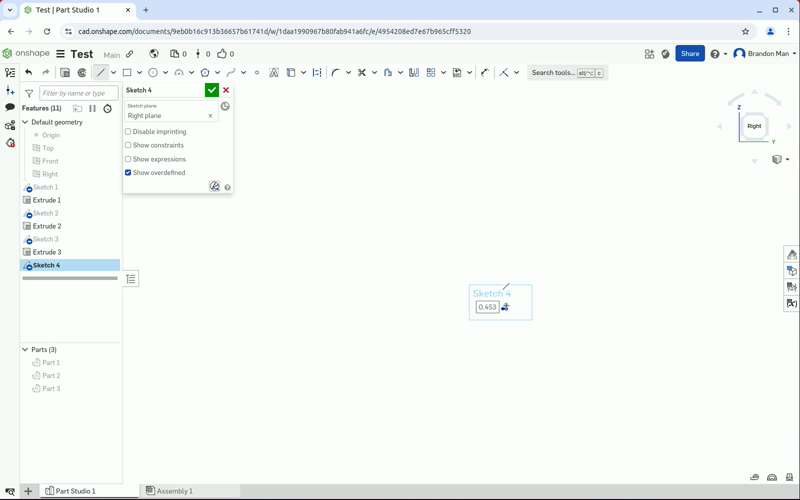
key_down(shift)
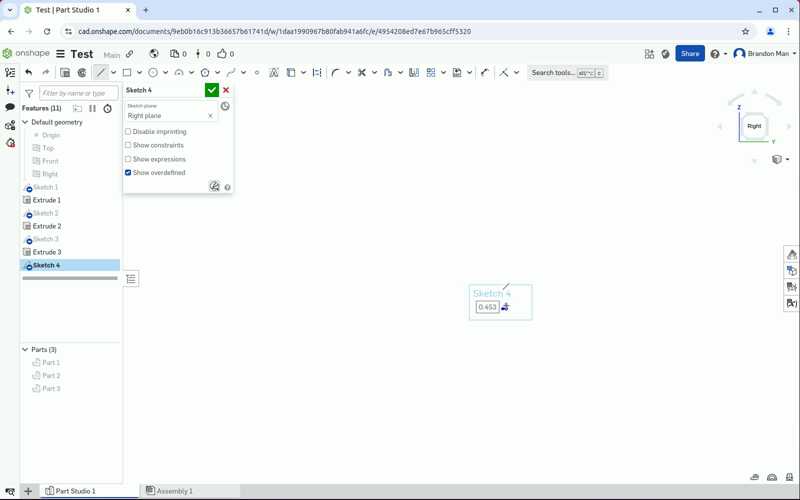
mouse_move(536, 305)
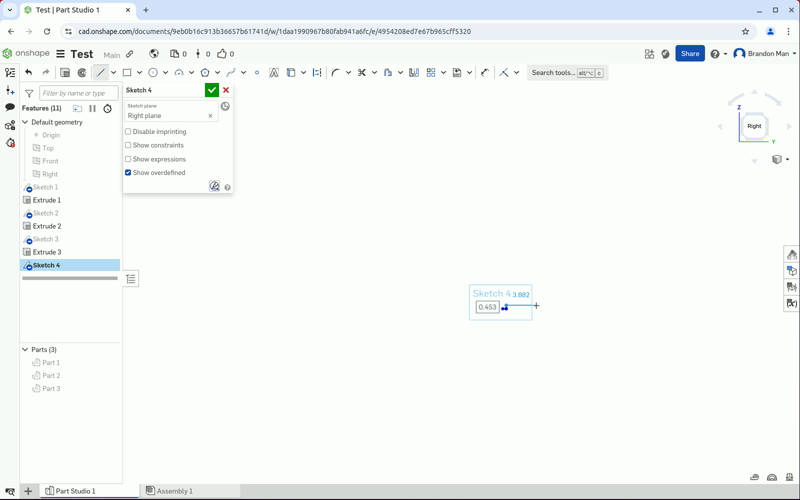
mouse_move(502, 305)
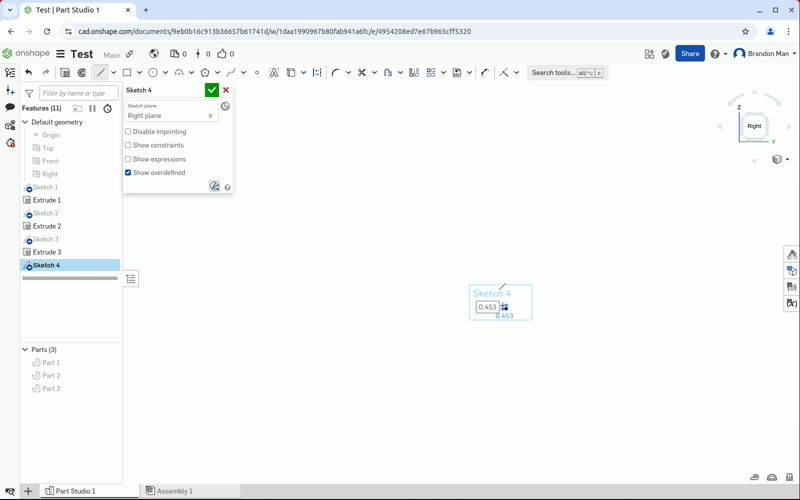
scroll(6)
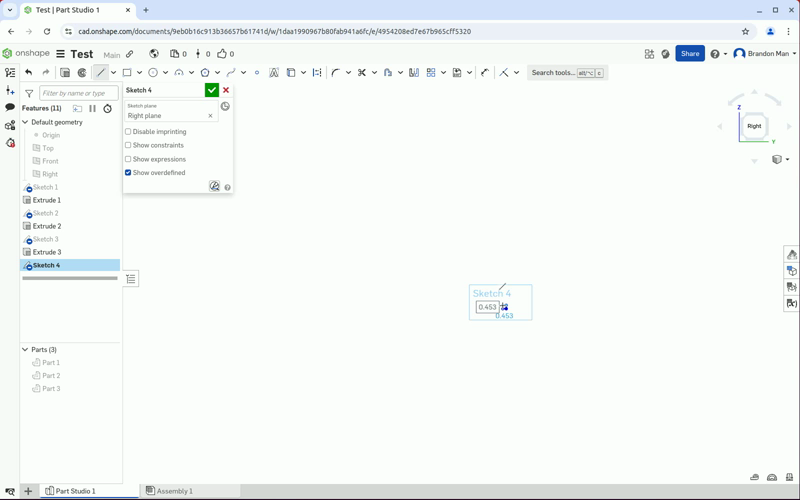
scroll(6)
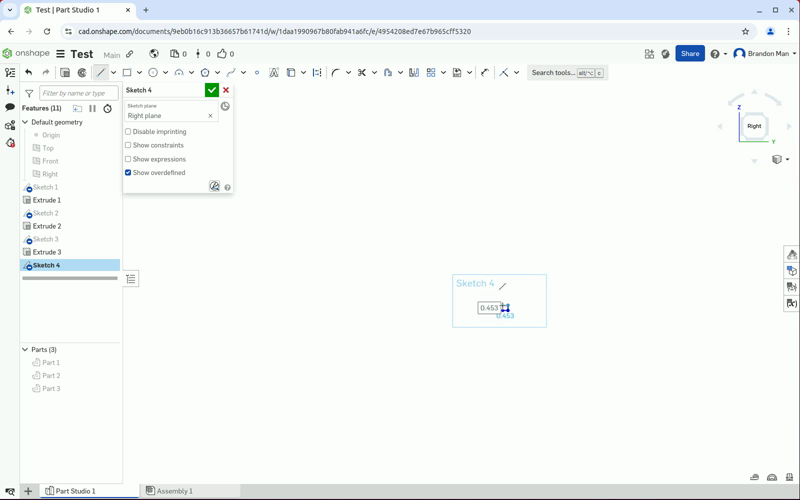
scroll(6)
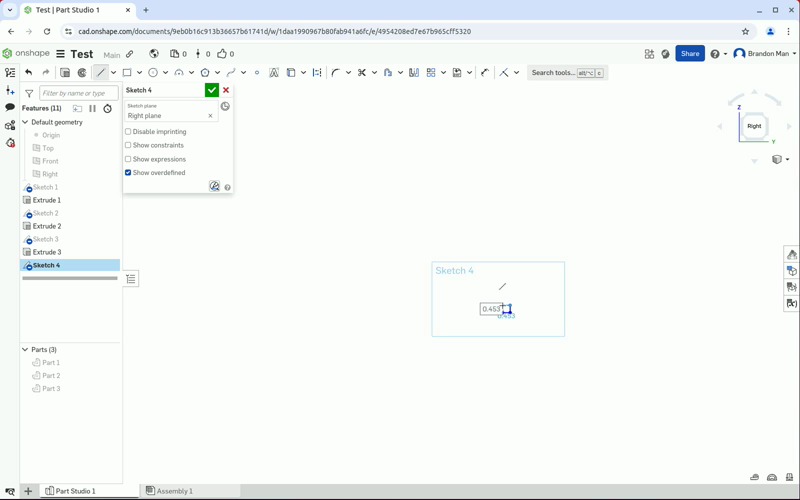
scroll(6)
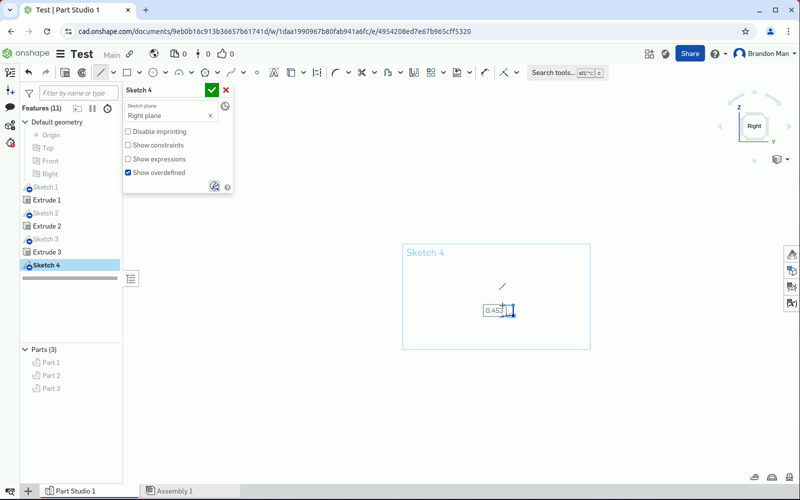
scroll(6)
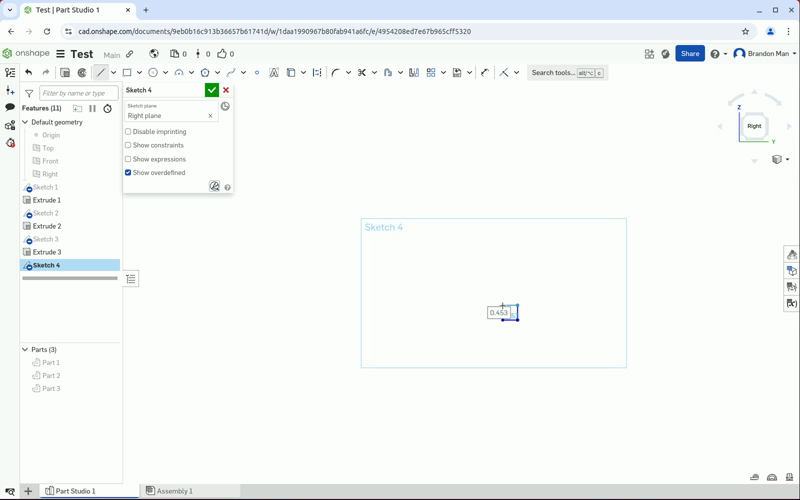
scroll(6)
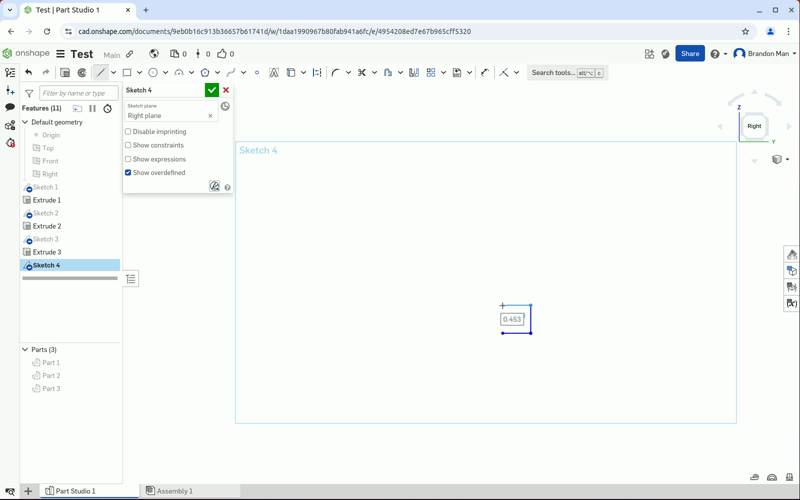
scroll(6)
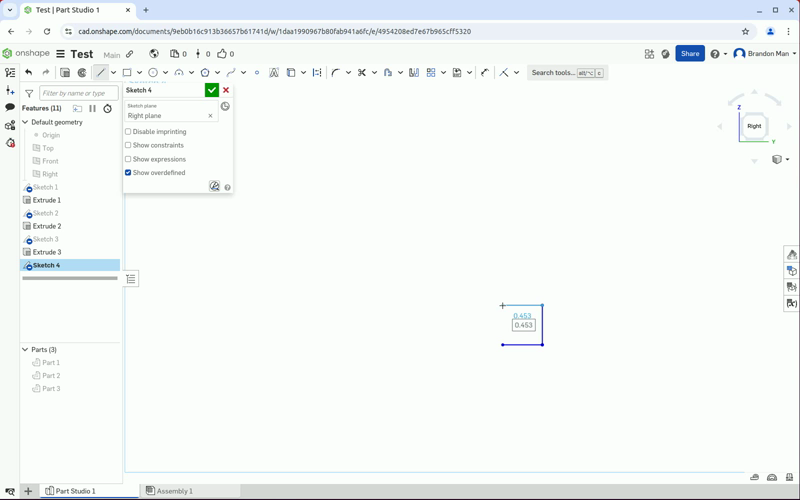
click(502, 305)
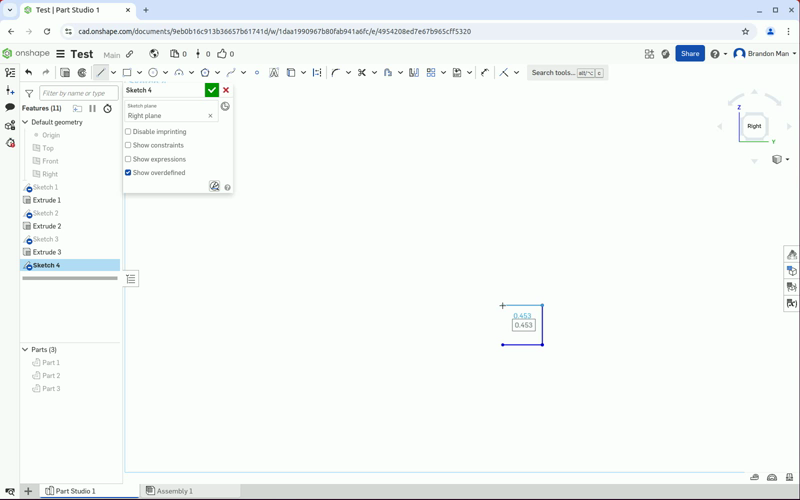
scroll(-6)
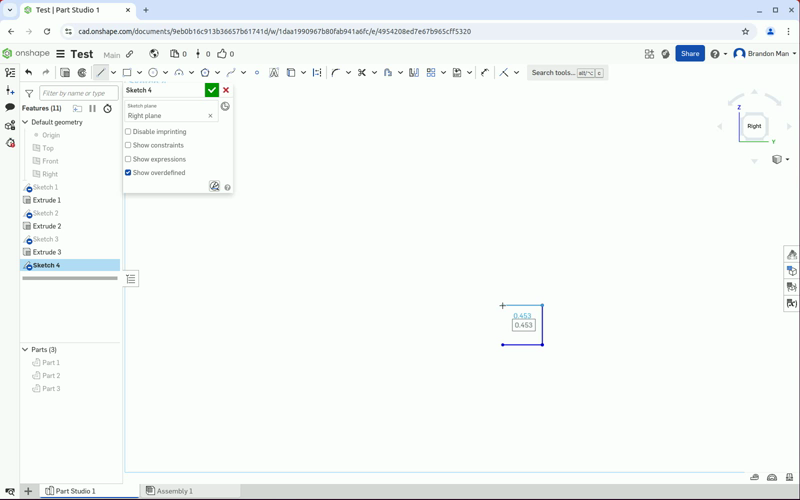
scroll(-6)
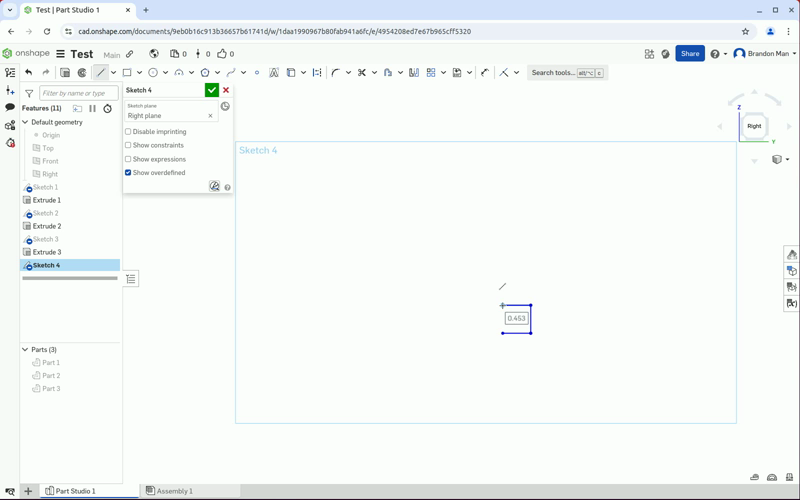
scroll(-6)
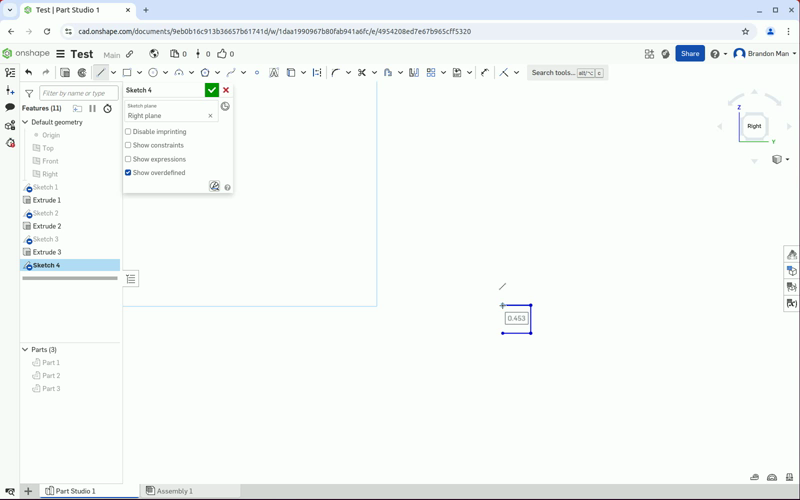
scroll(-6)
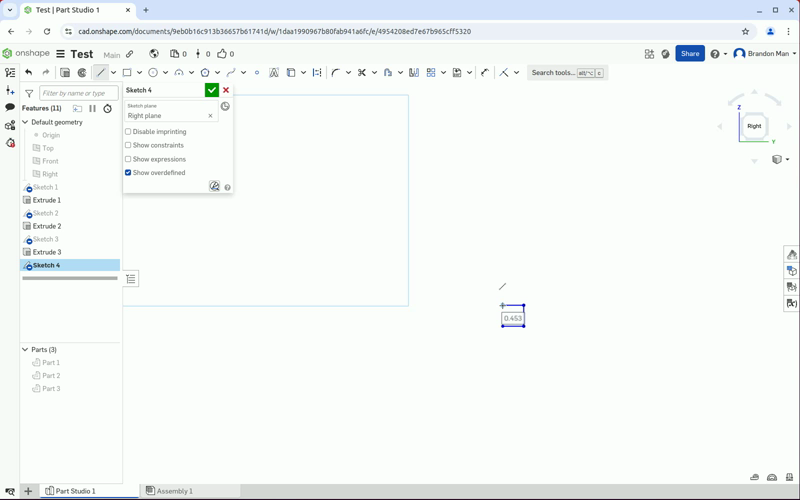
scroll(-6)
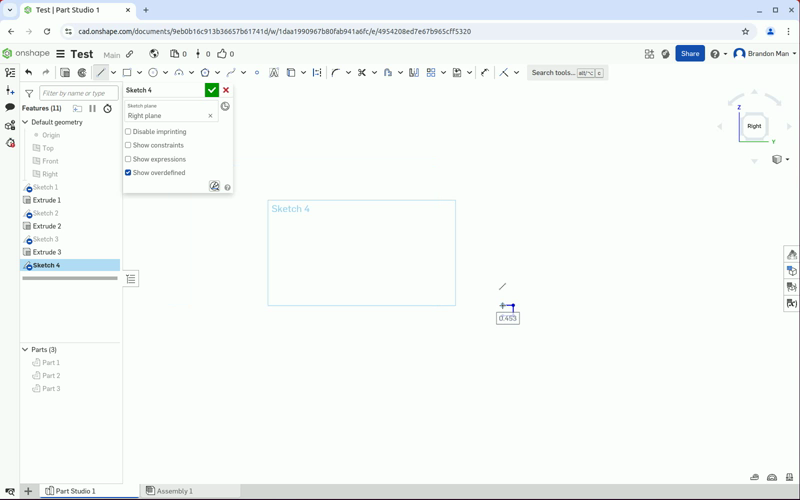
scroll(-6)
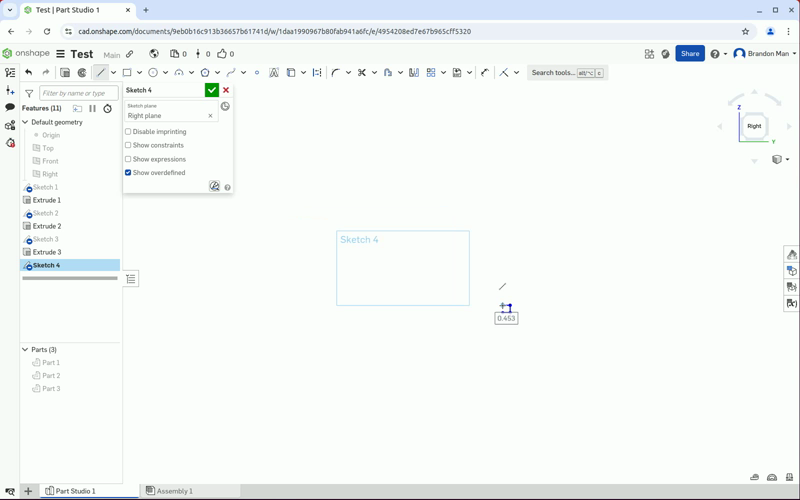
scroll(-6)
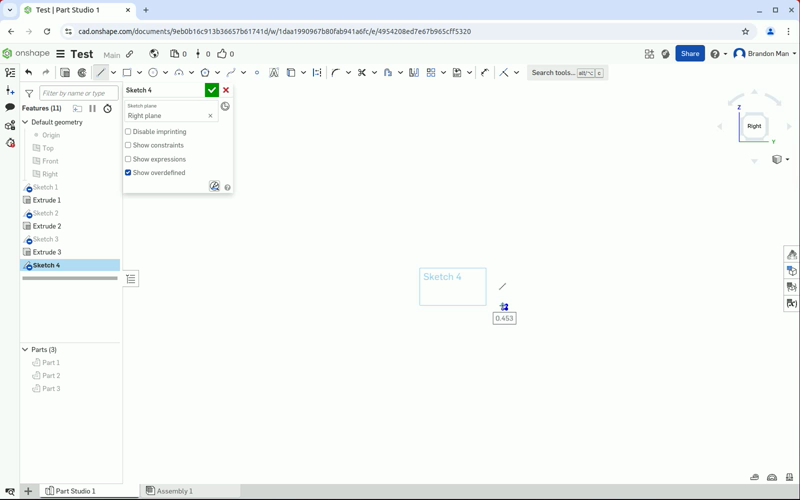
key_up(shift)
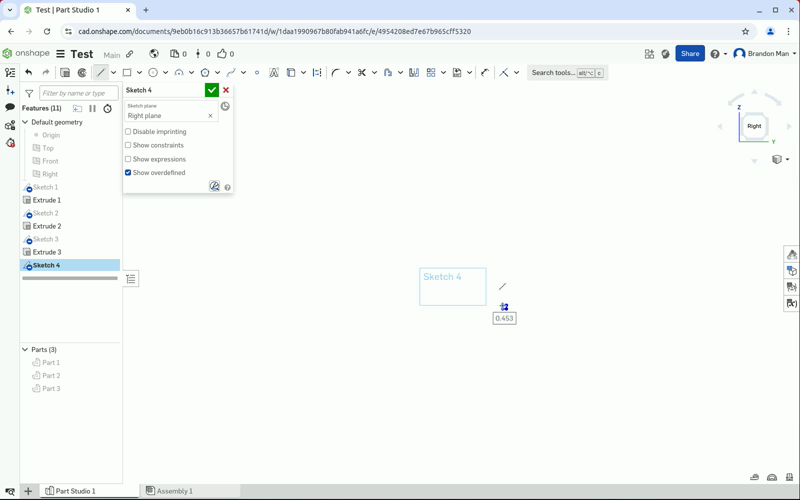
mouse_move(532, 305)
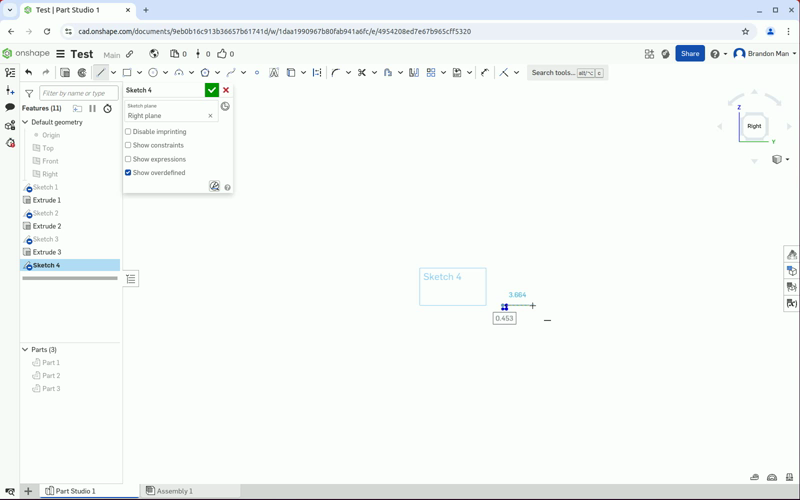
key_down(shift)
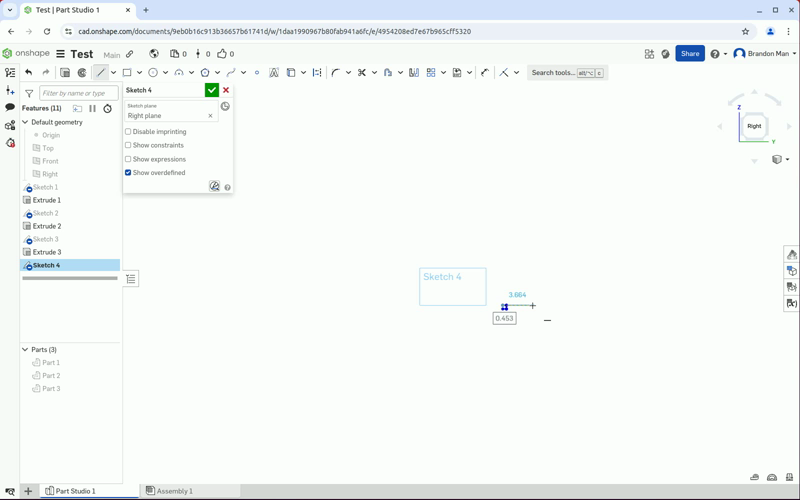
mouse_move(502, 308)
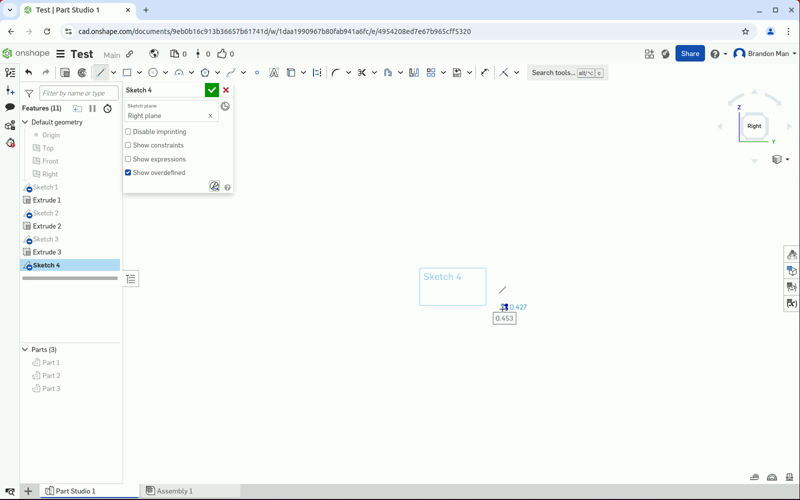
scroll(6)
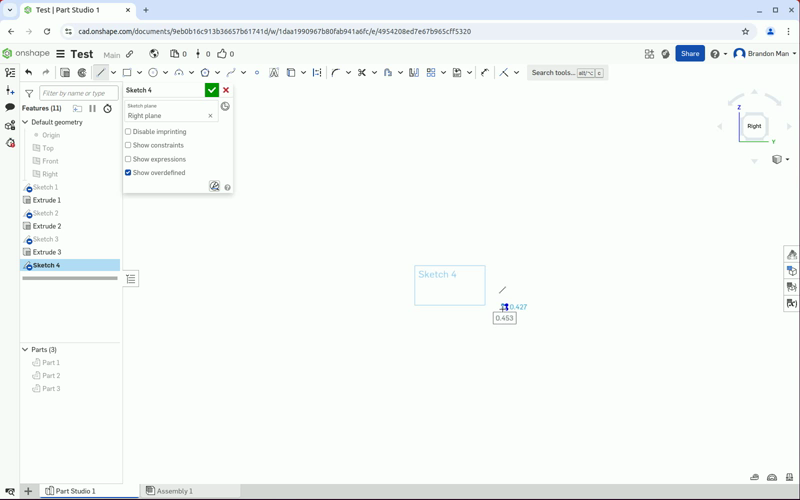
scroll(6)
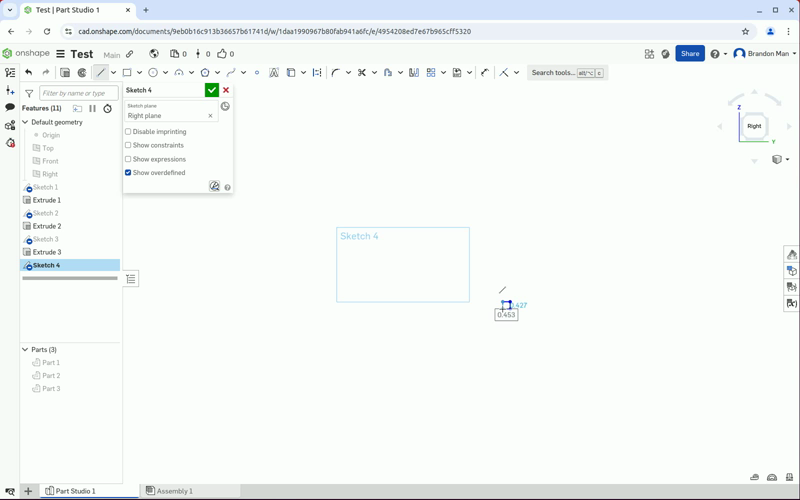
scroll(6)
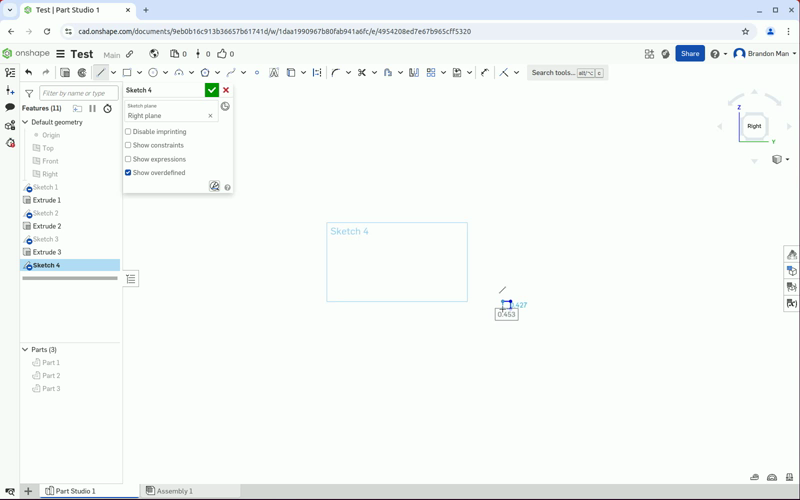
scroll(6)
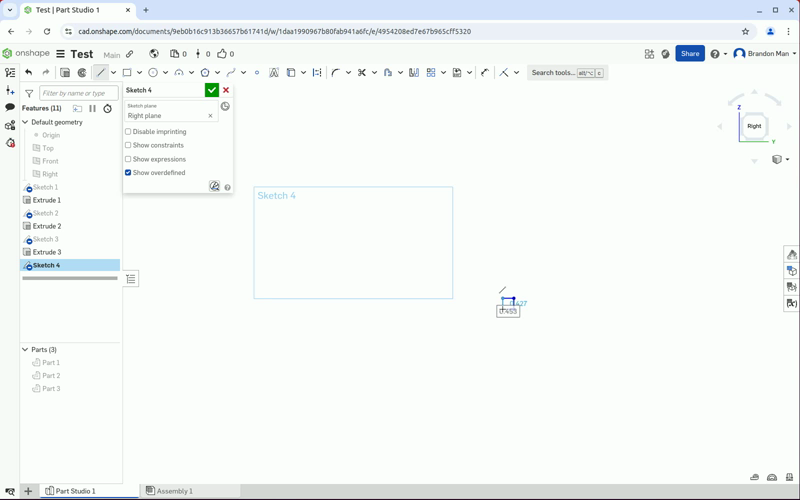
scroll(6)
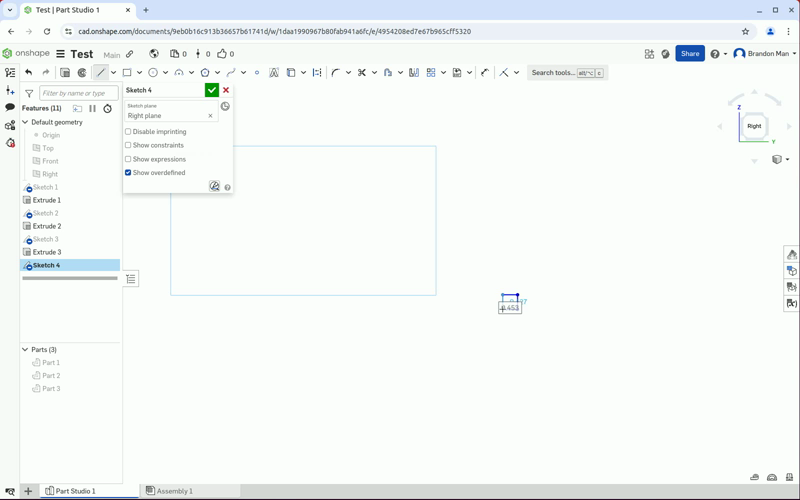
scroll(6)
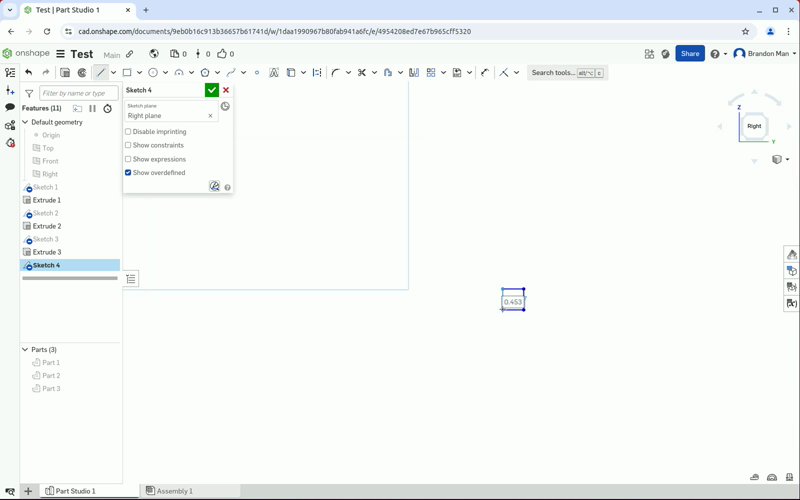
scroll(6)
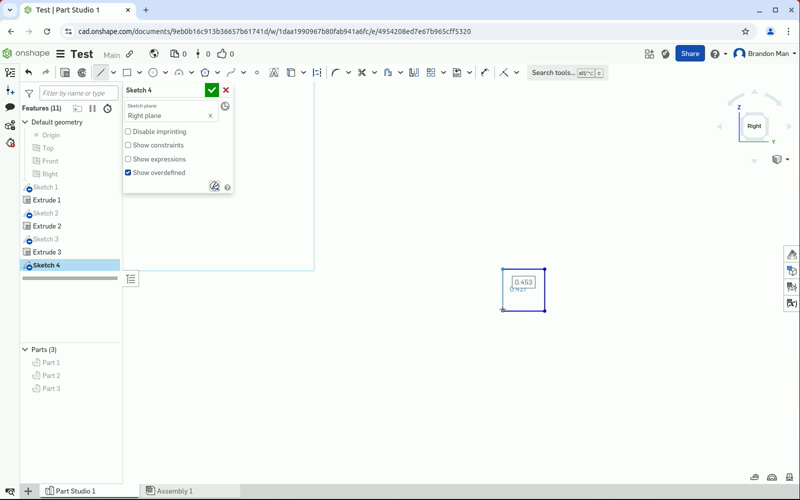
key_up(shift)
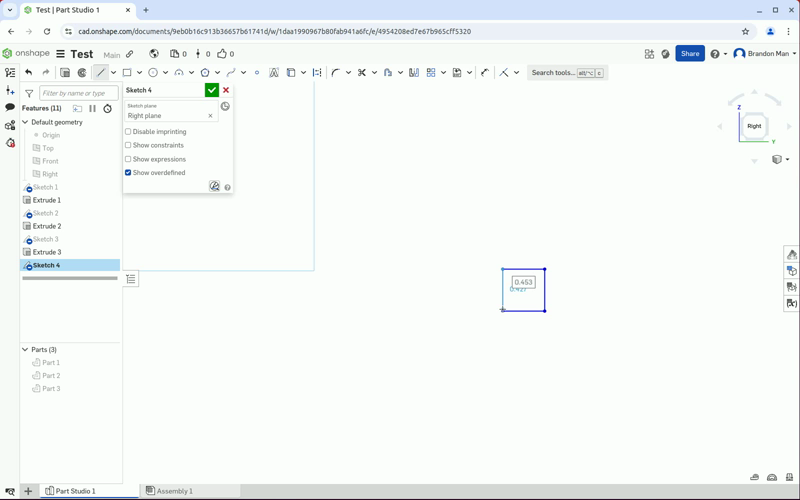
click(502, 308)
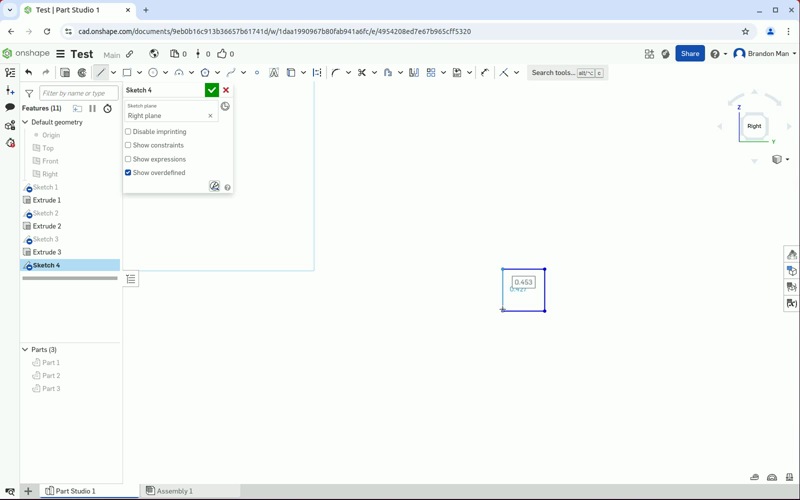
scroll(-6)
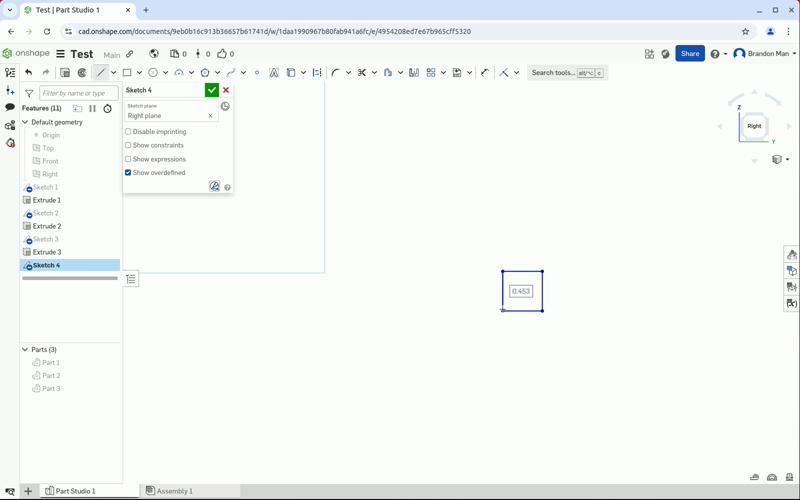
scroll(-6)
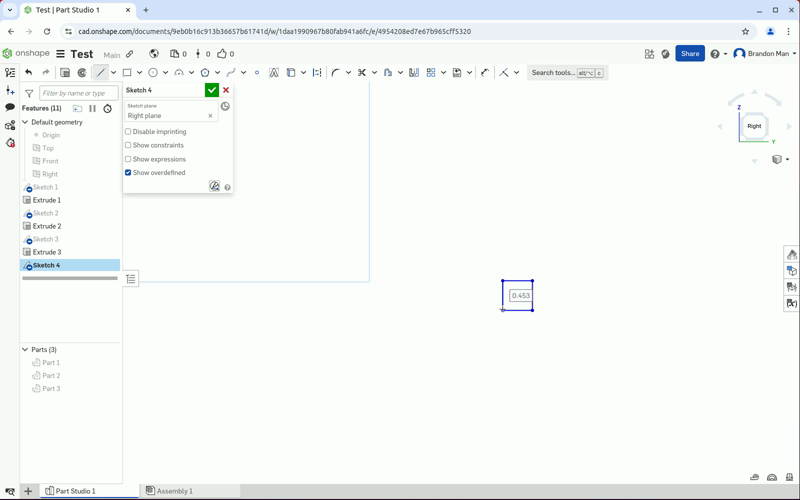
scroll(-6)
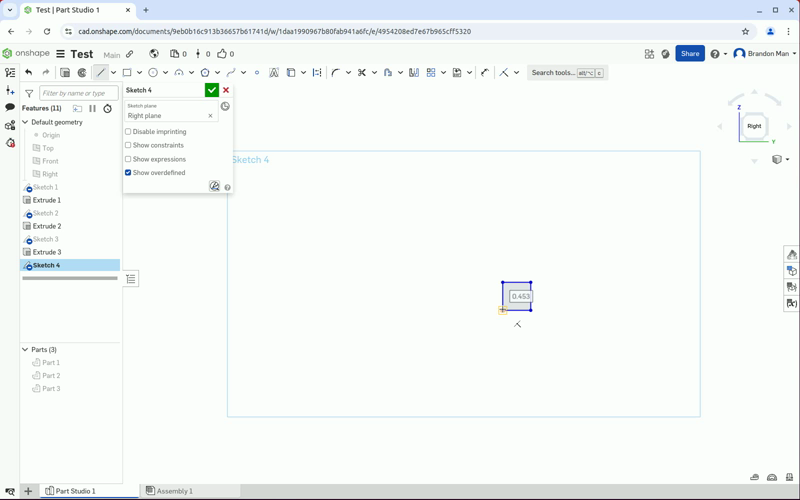
scroll(-6)
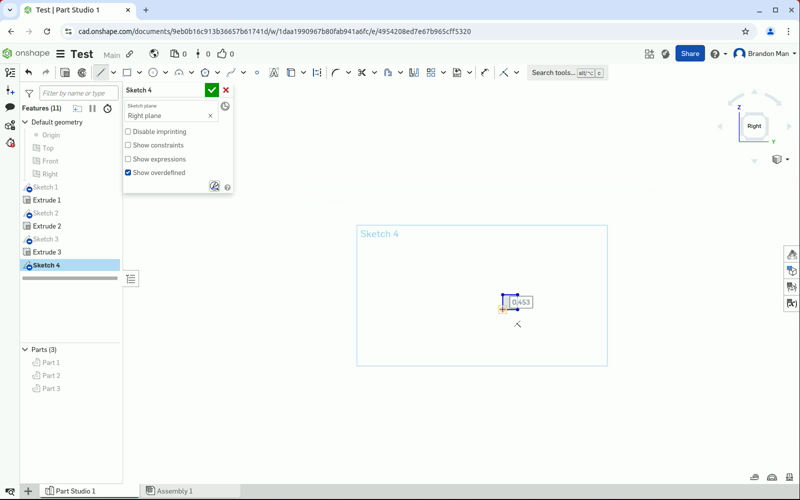
scroll(-6)
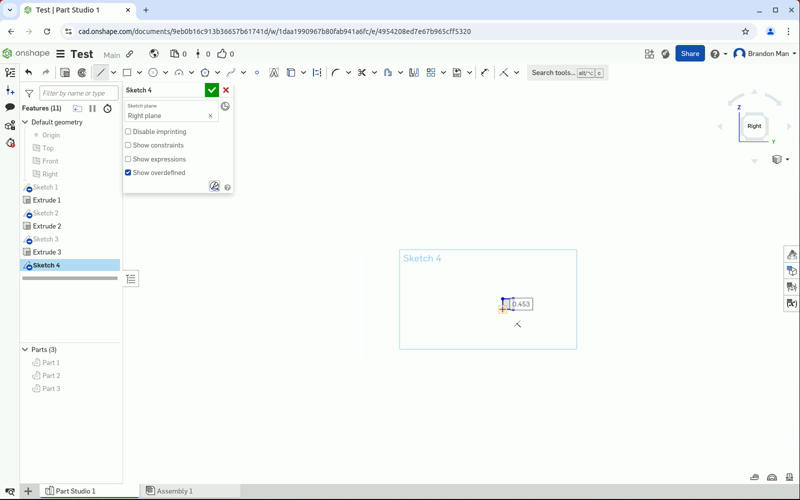
scroll(-6)
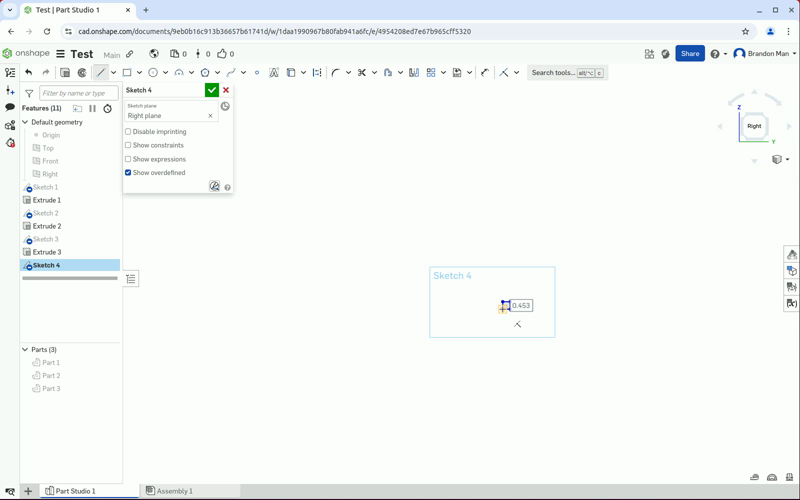
scroll(-6)
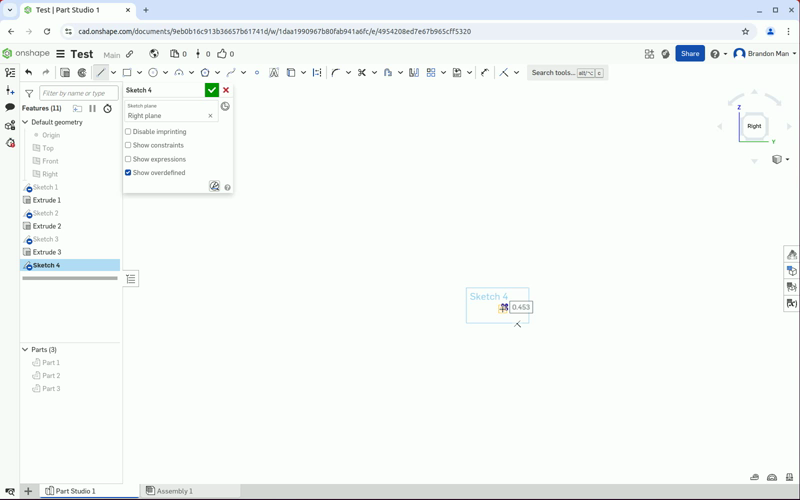
key(esc)
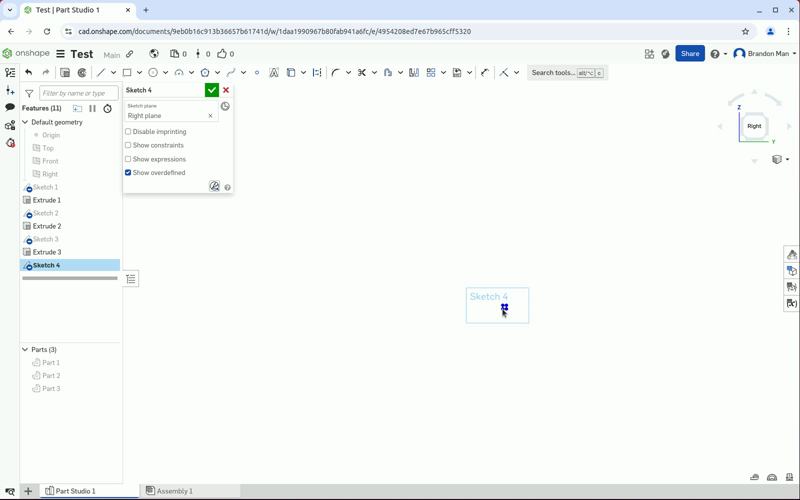
key(l)
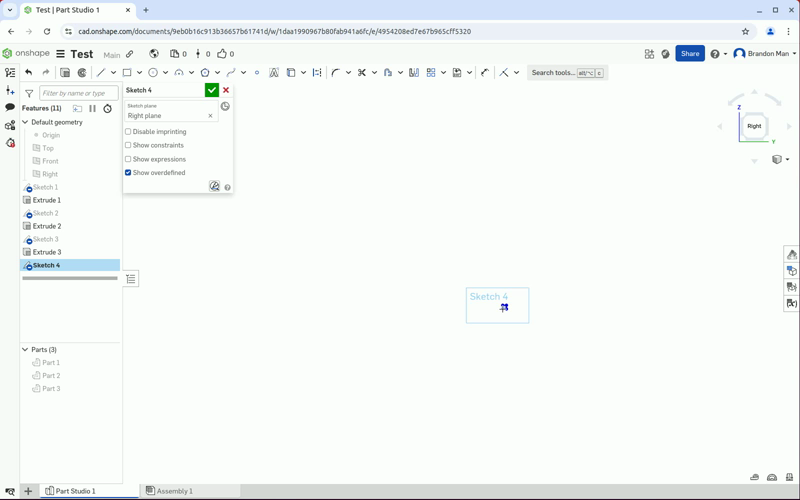
key_down(shift)
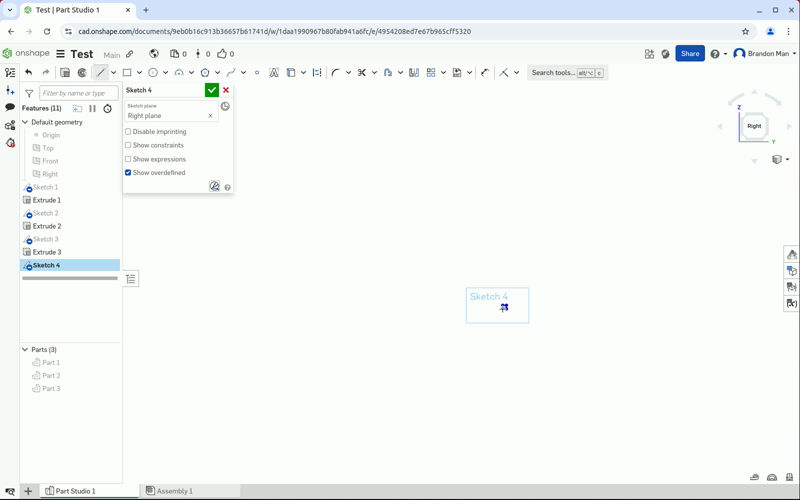
mouse_move(503, 308)
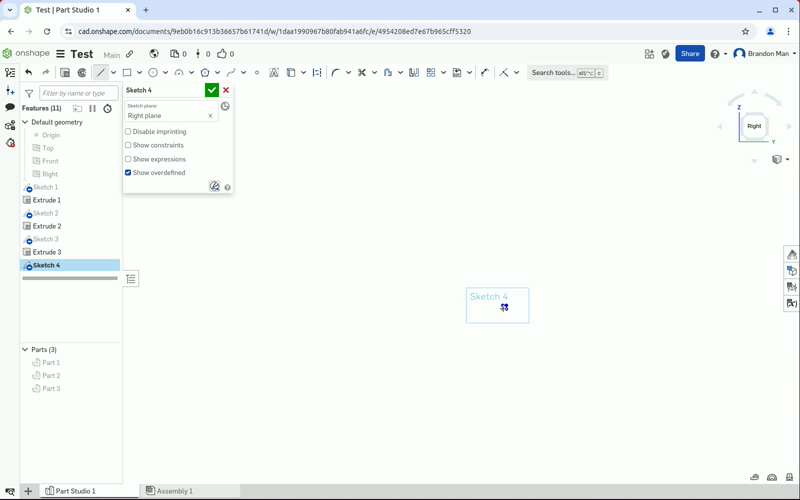
scroll(6)
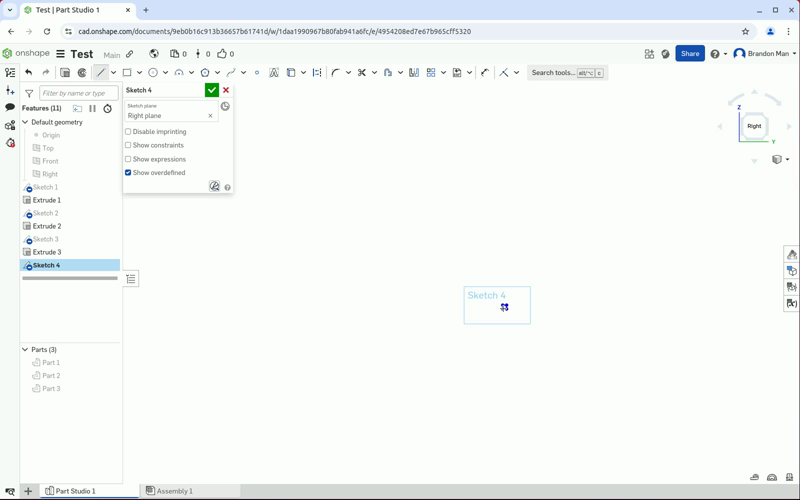
scroll(6)
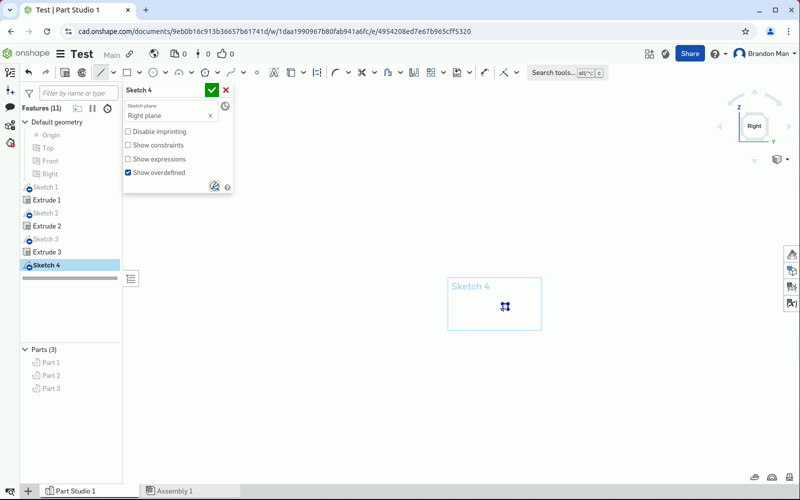
scroll(6)
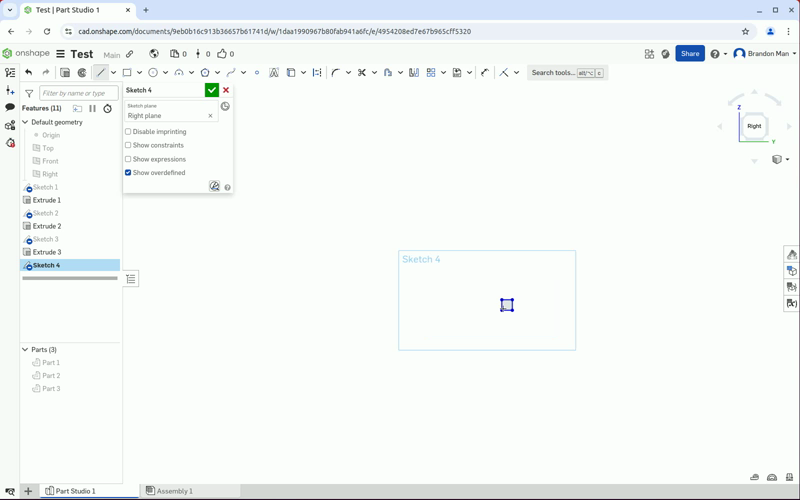
scroll(6)
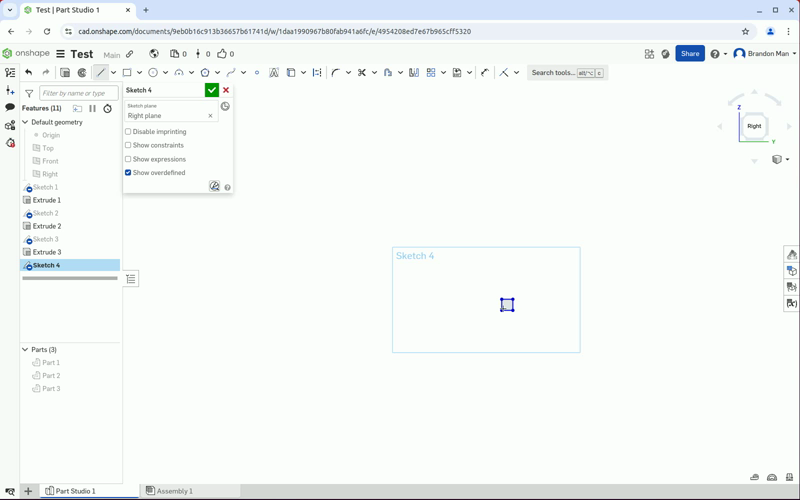
scroll(6)
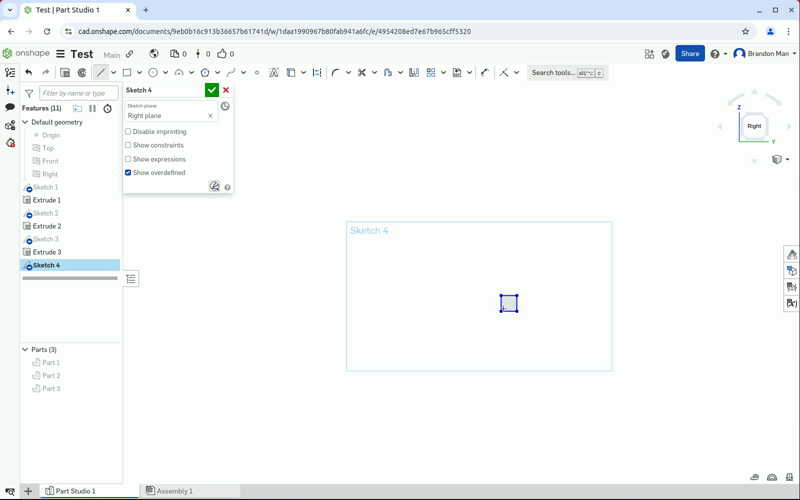
scroll(6)
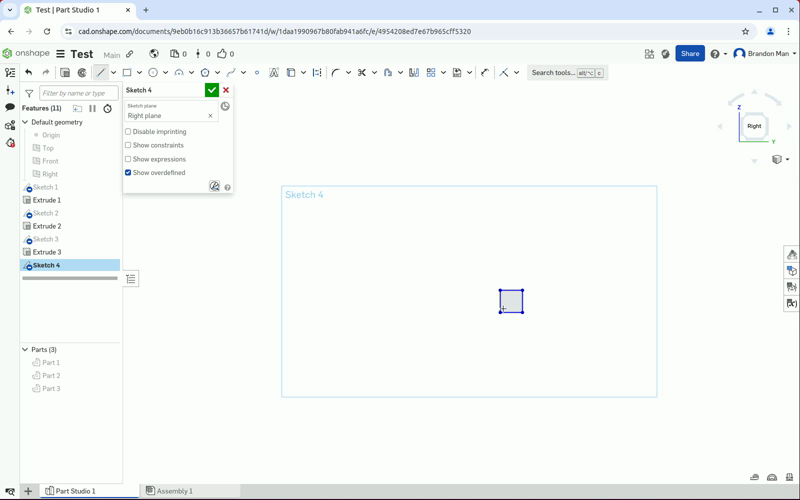
scroll(6)
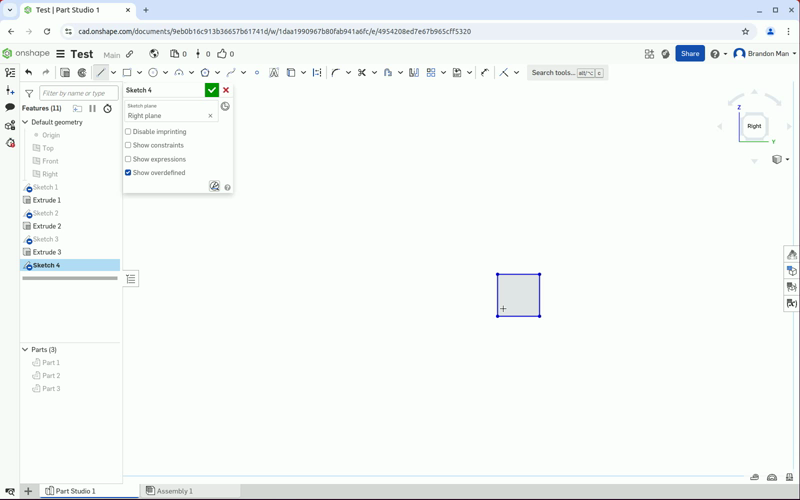
click(503, 308)
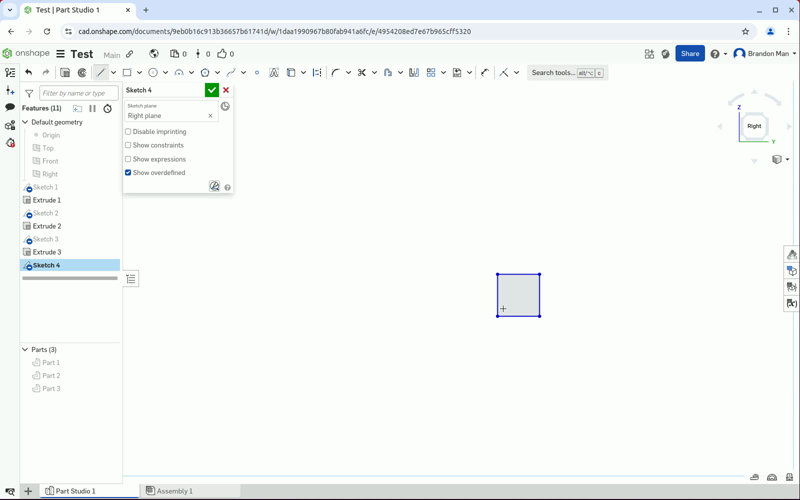
scroll(-6)
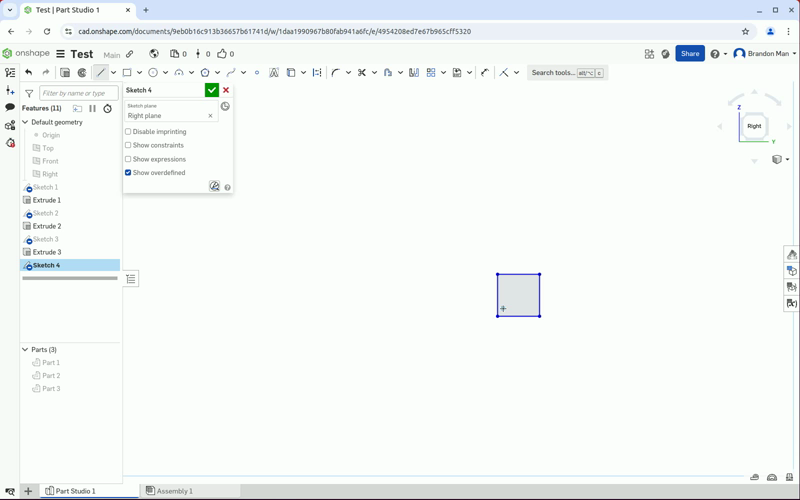
scroll(-6)
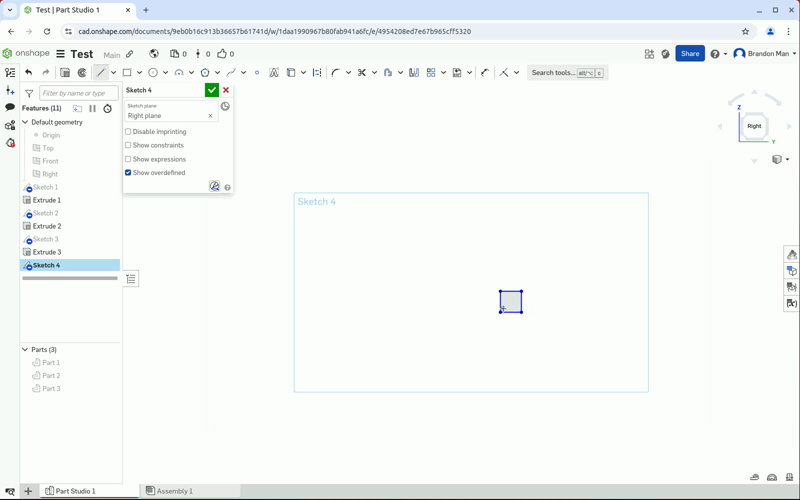
scroll(-6)
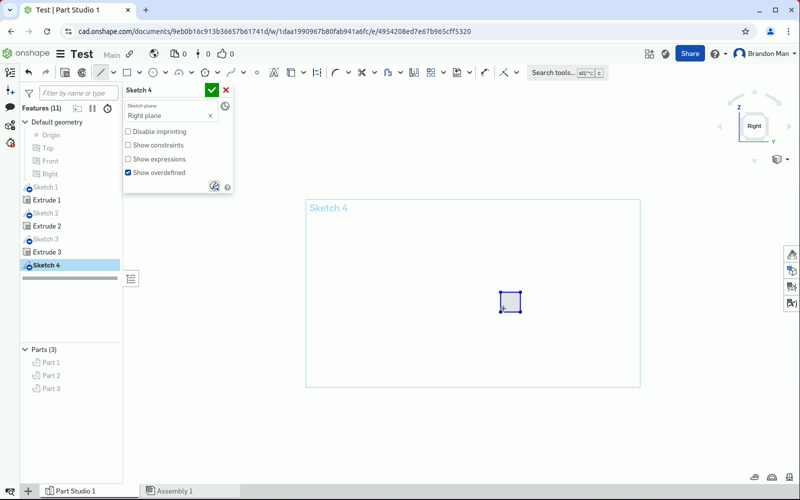
scroll(-6)
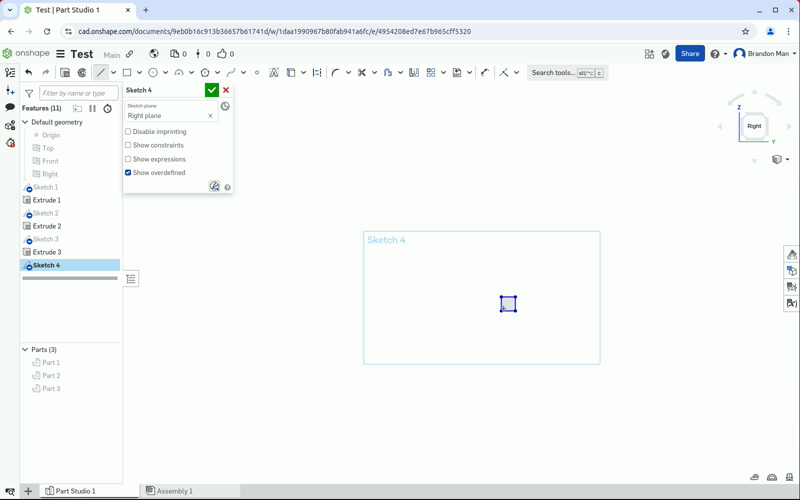
scroll(-6)
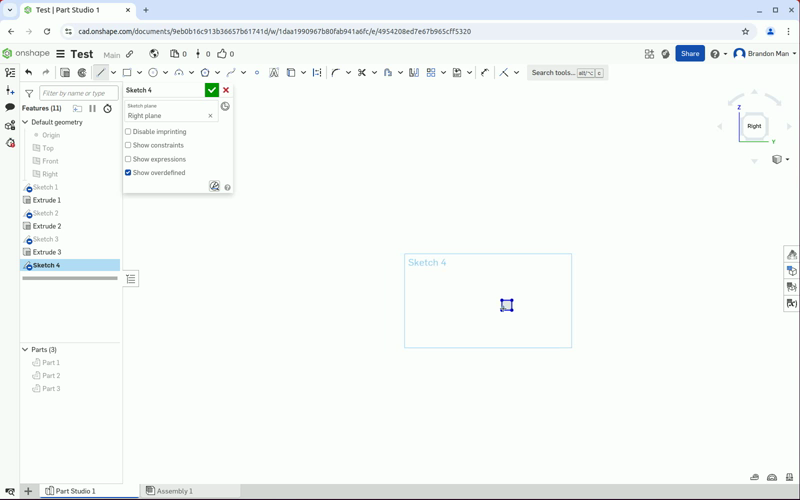
scroll(-6)
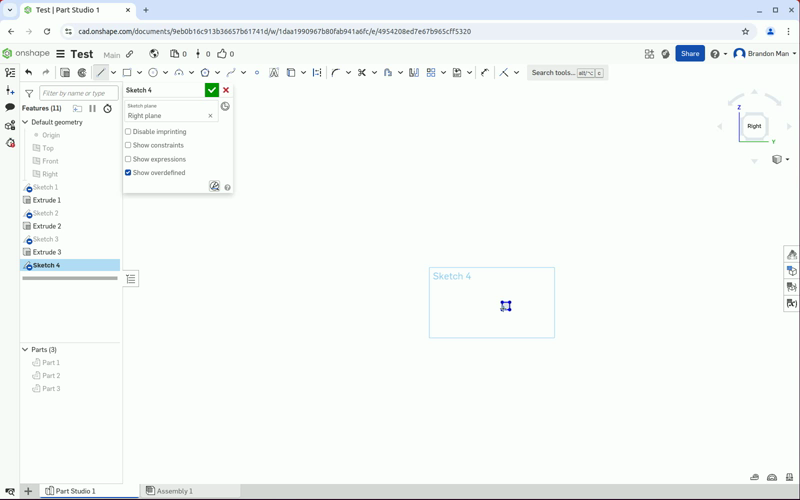
scroll(-6)
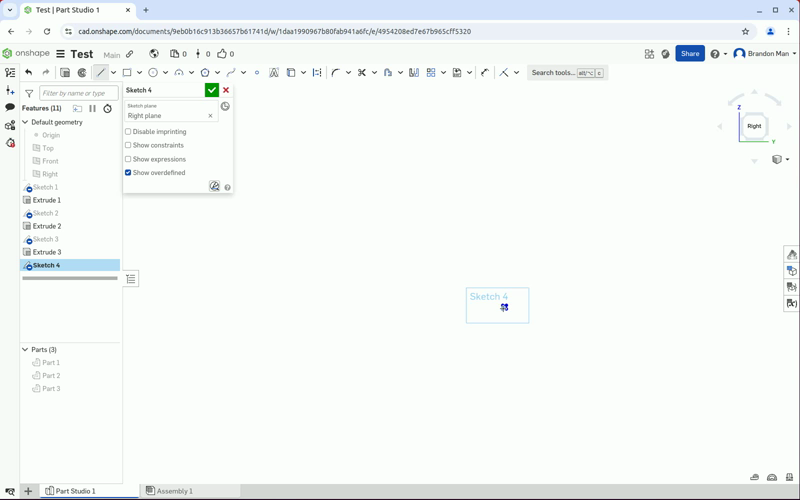
key_up(shift)
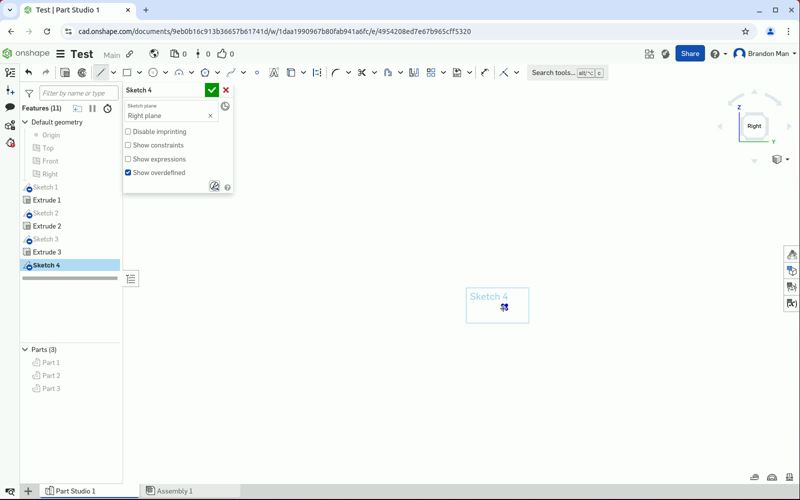
key_down(shift)
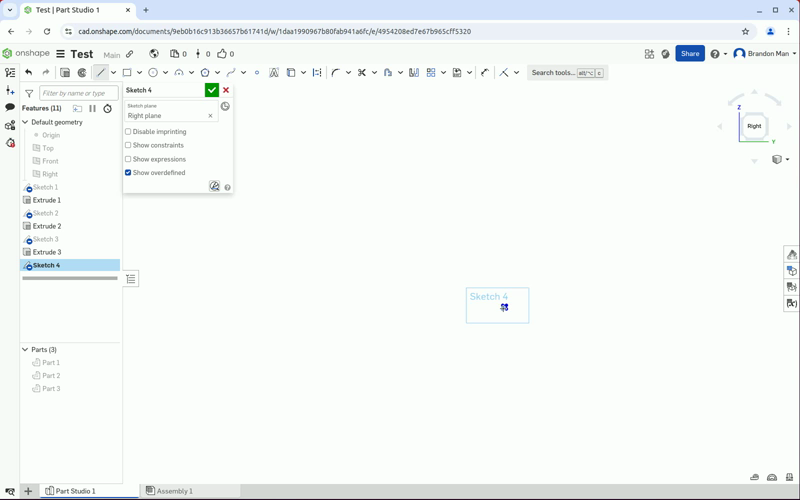
mouse_move(533, 308)
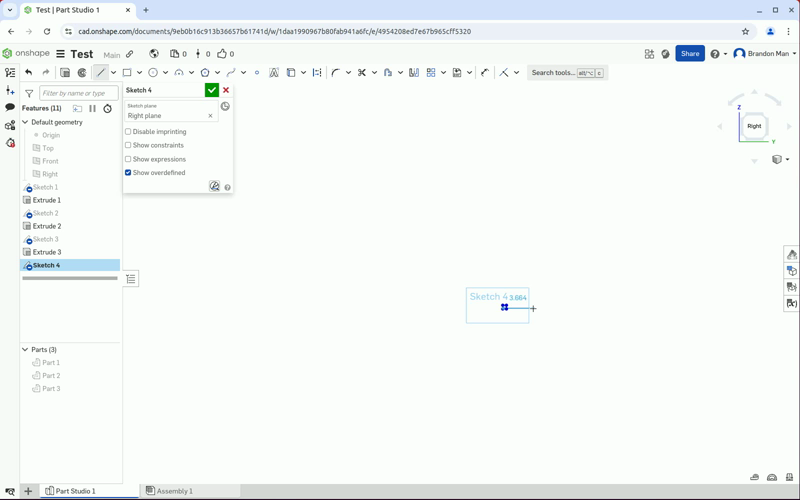
mouse_move(506, 308)
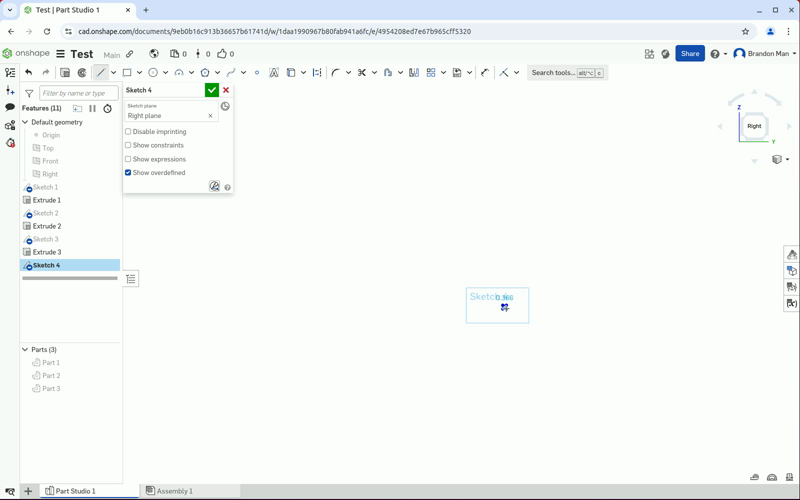
scroll(6)
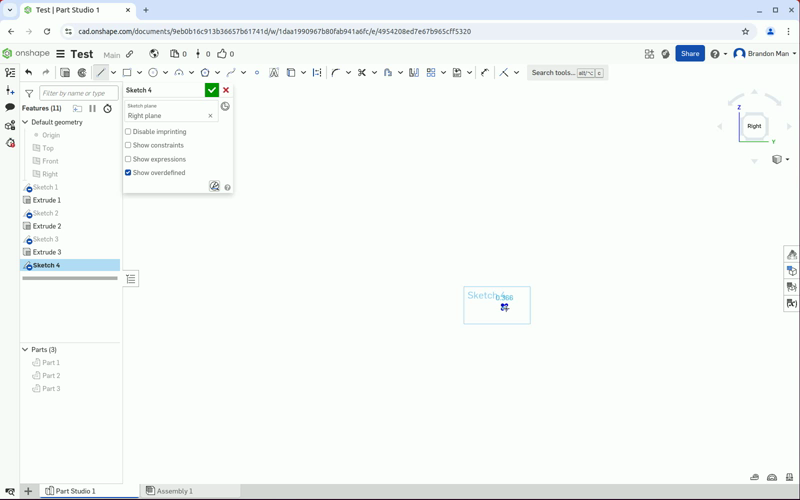
scroll(6)
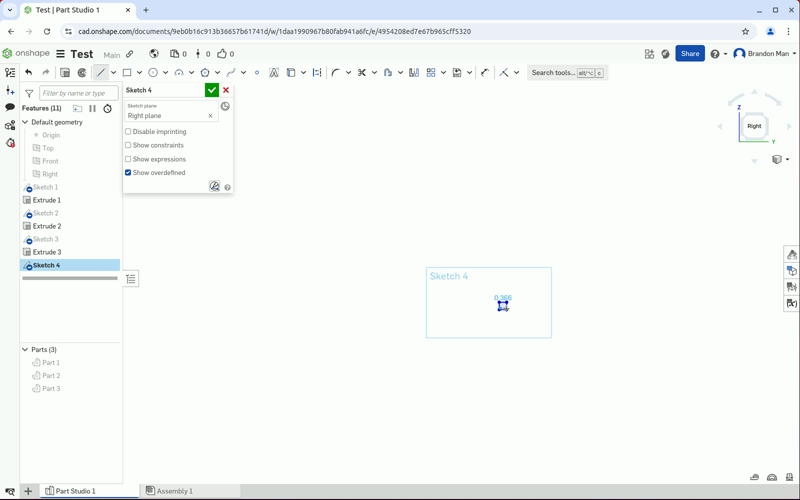
scroll(6)
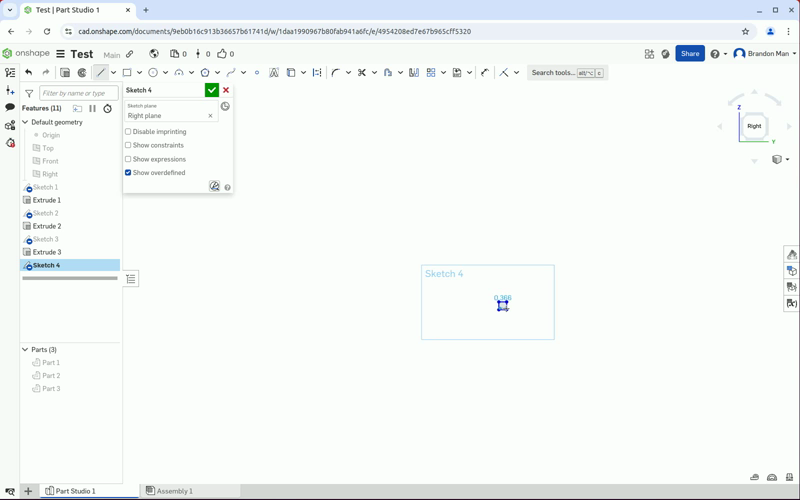
scroll(6)
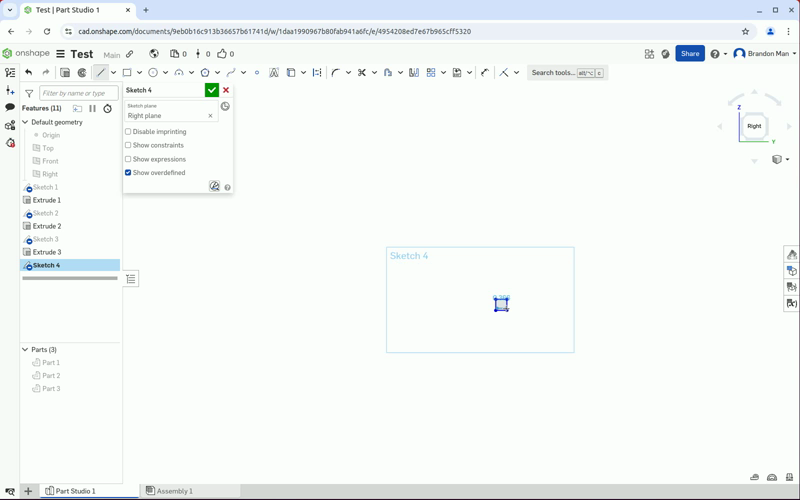
scroll(6)
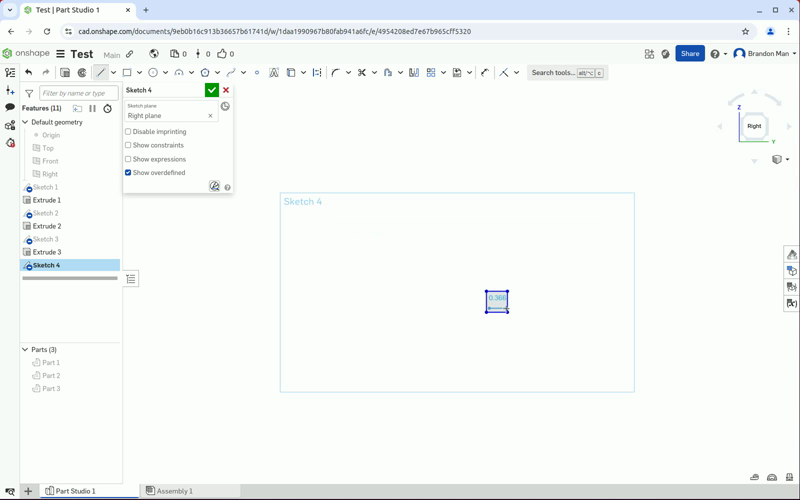
scroll(6)
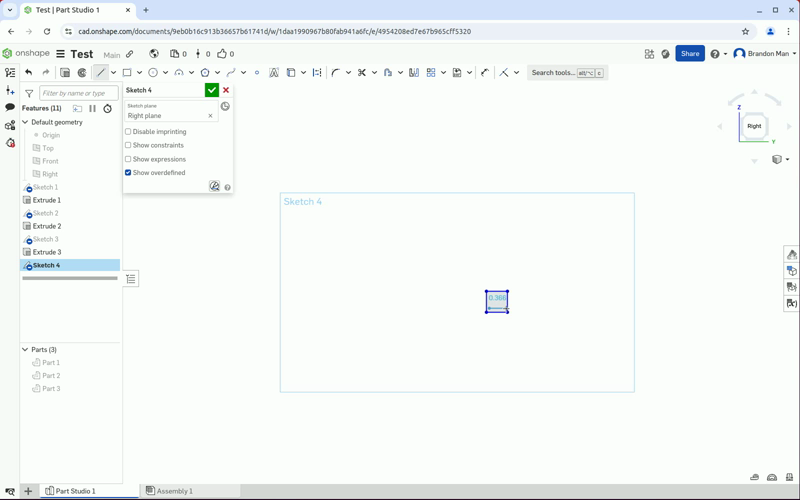
scroll(6)
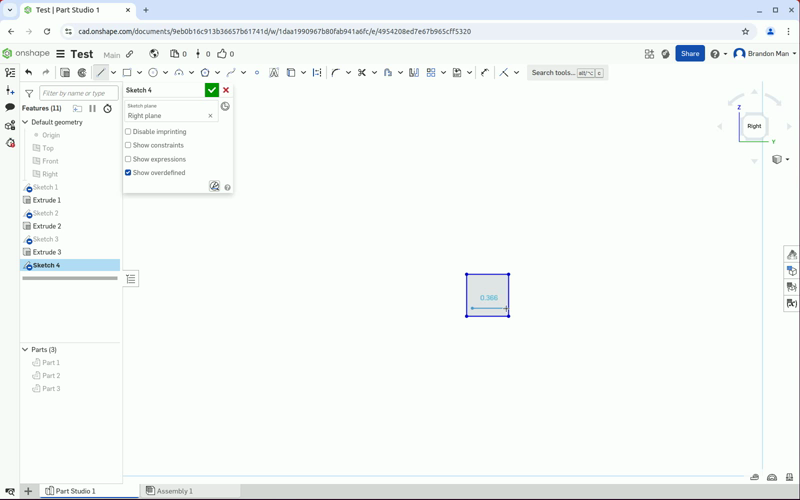
click(506, 308)
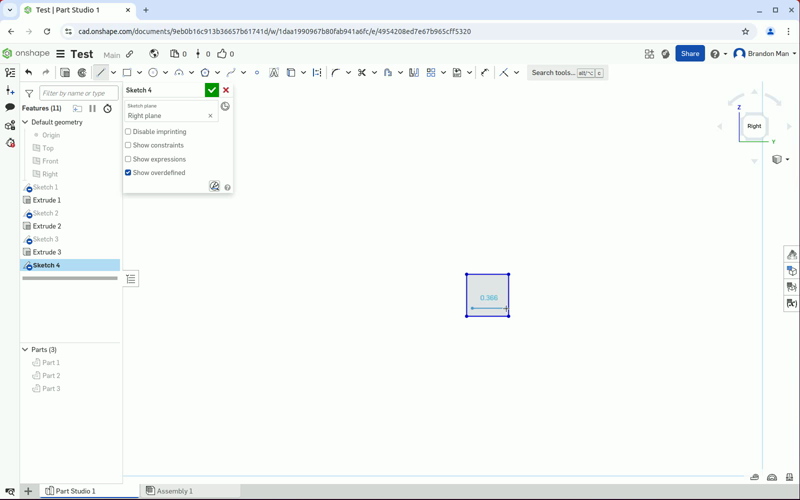
scroll(-6)
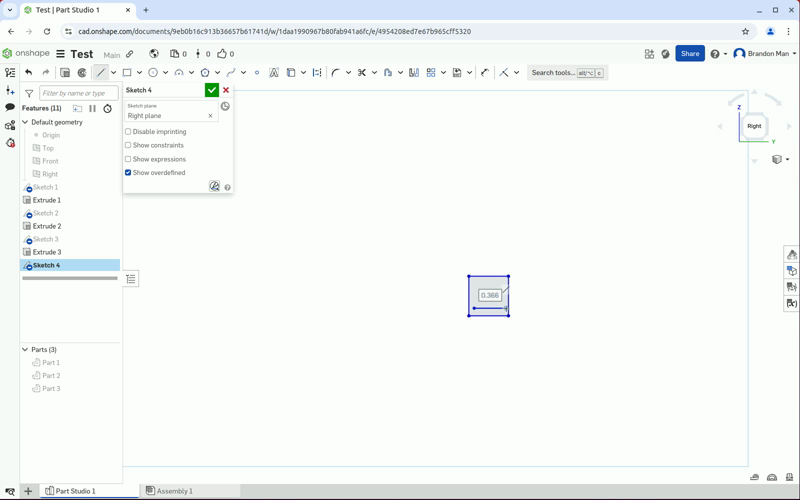
scroll(-6)
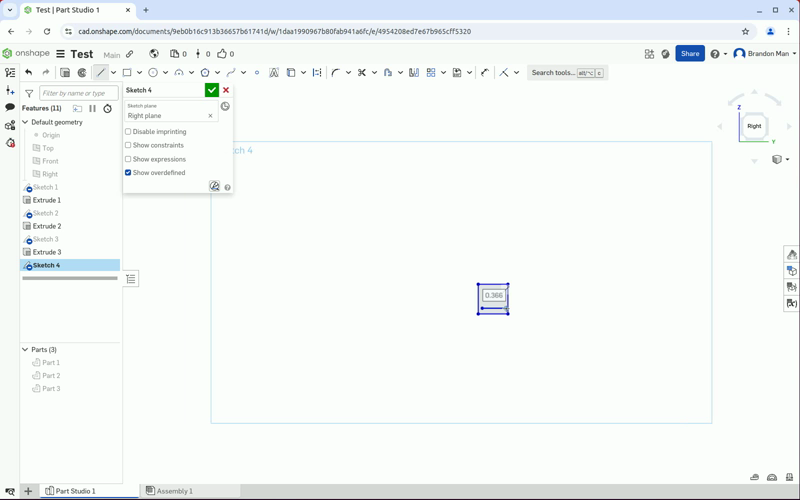
scroll(-6)
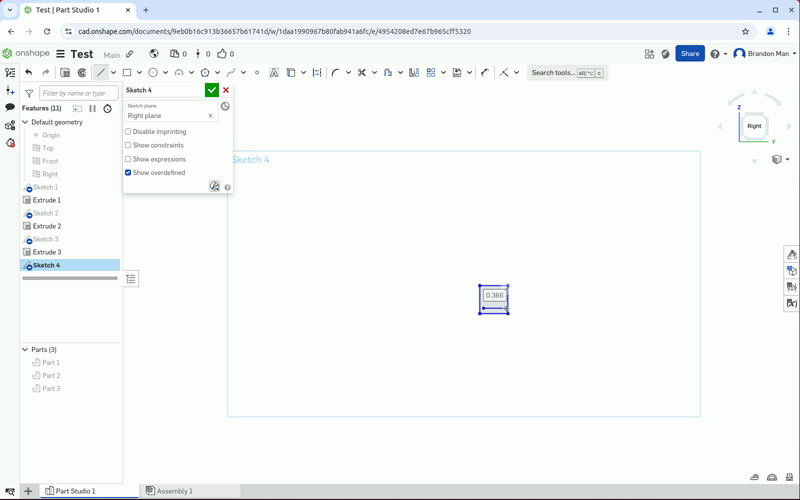
scroll(-6)
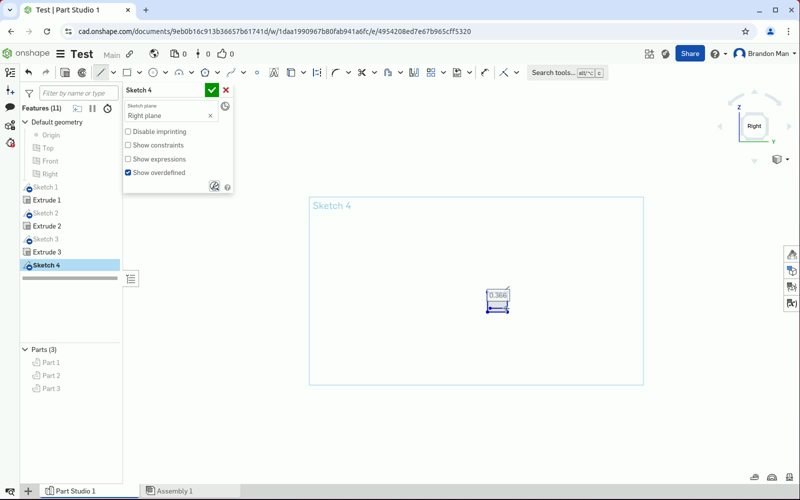
scroll(-6)
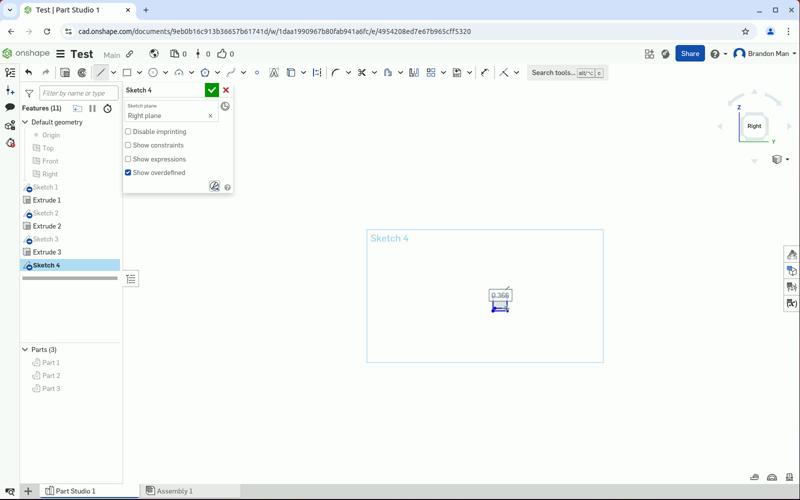
scroll(-6)
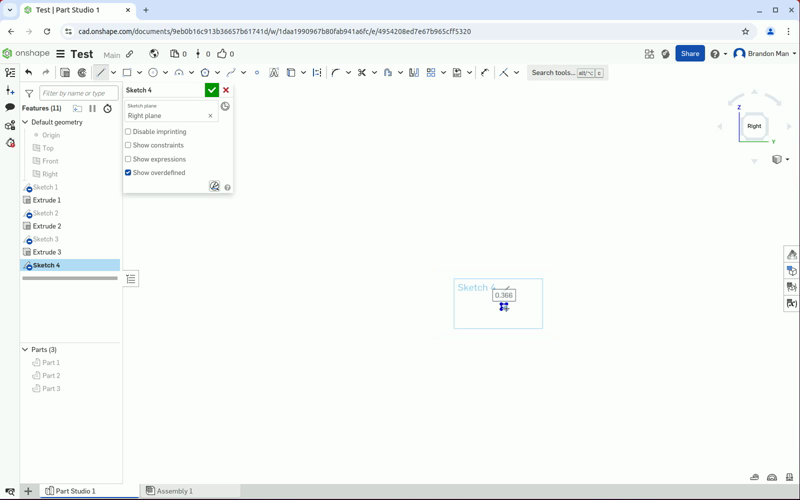
scroll(-6)
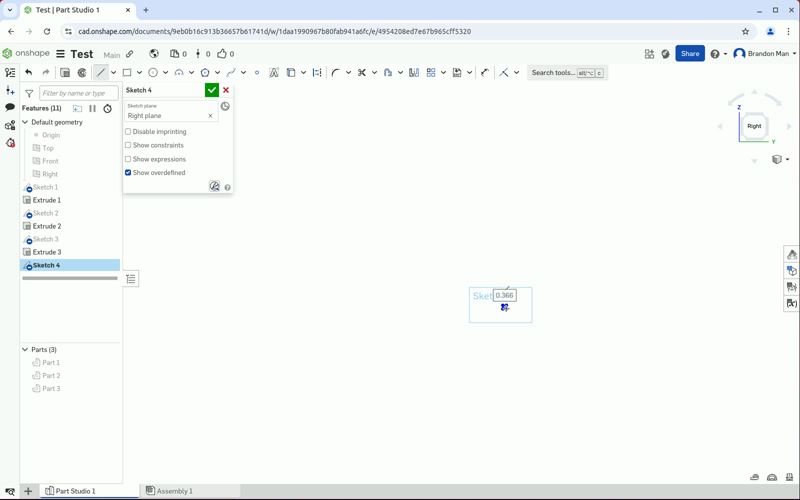
key_up(shift)
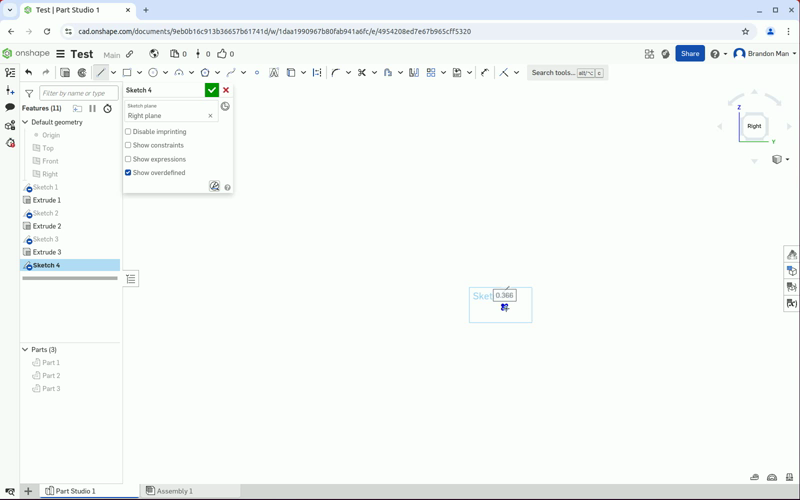
key_down(shift)
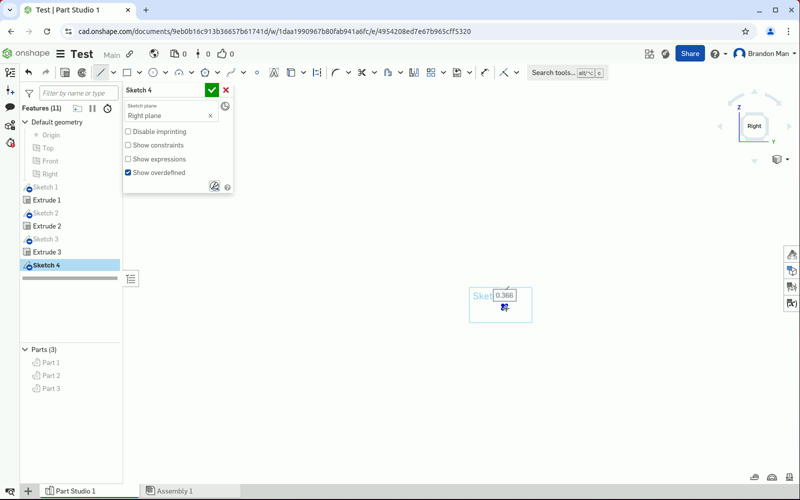
mouse_move(536, 308)
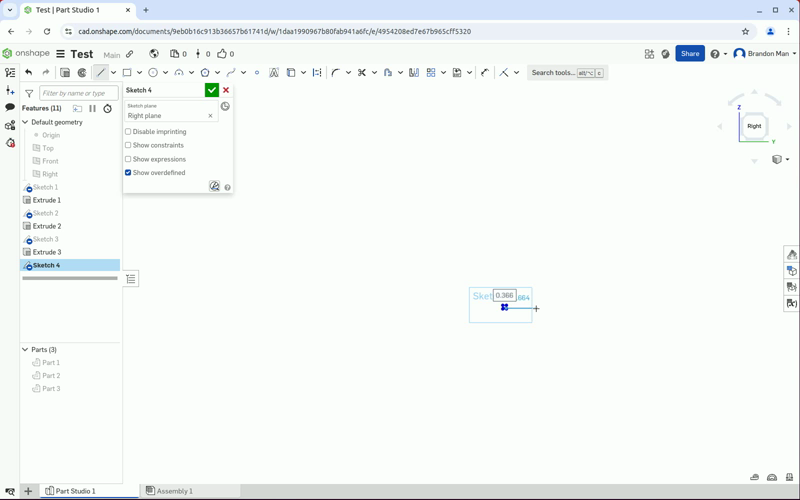
mouse_move(506, 305)
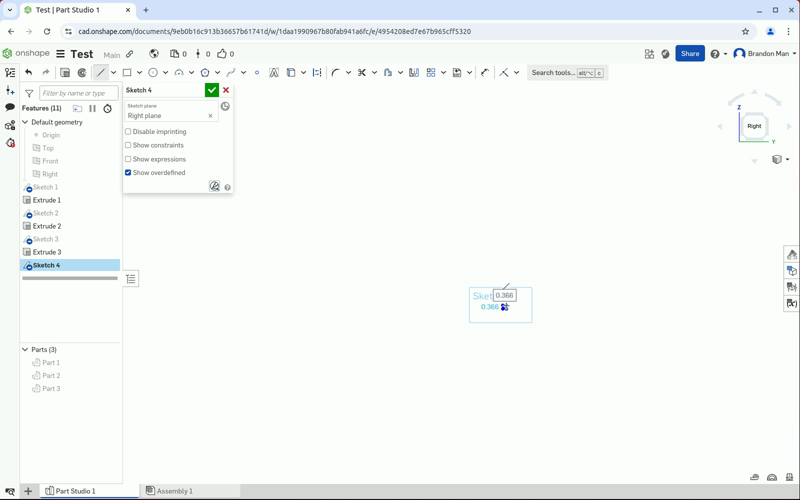
scroll(6)
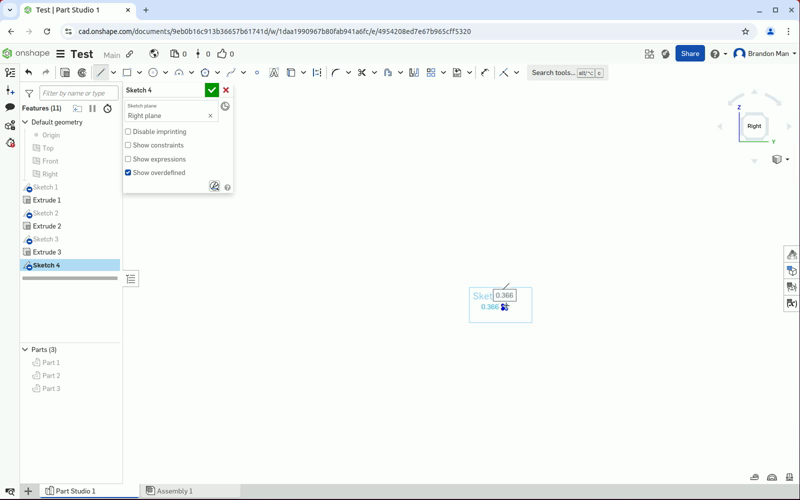
scroll(6)
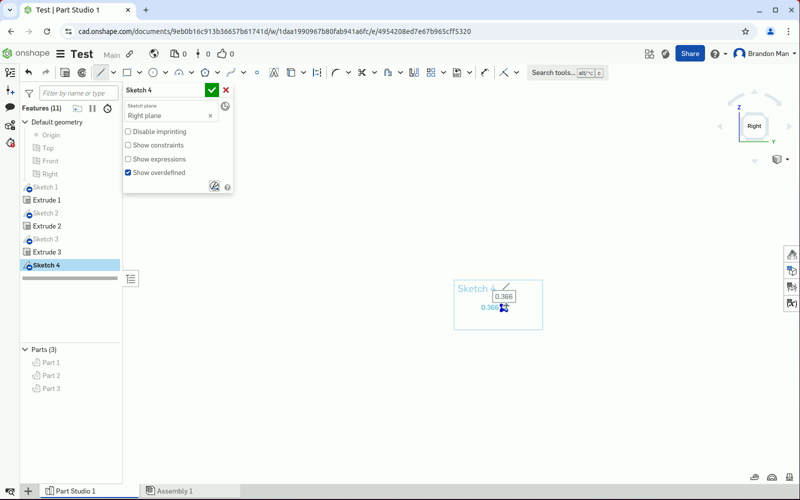
scroll(6)
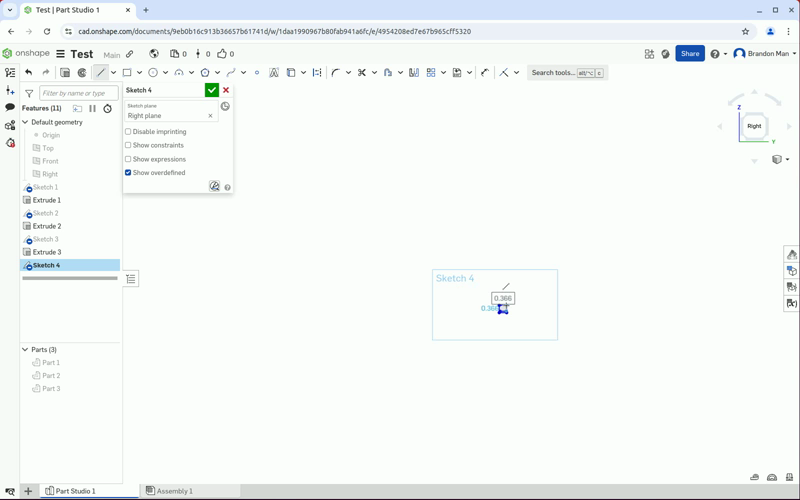
scroll(6)
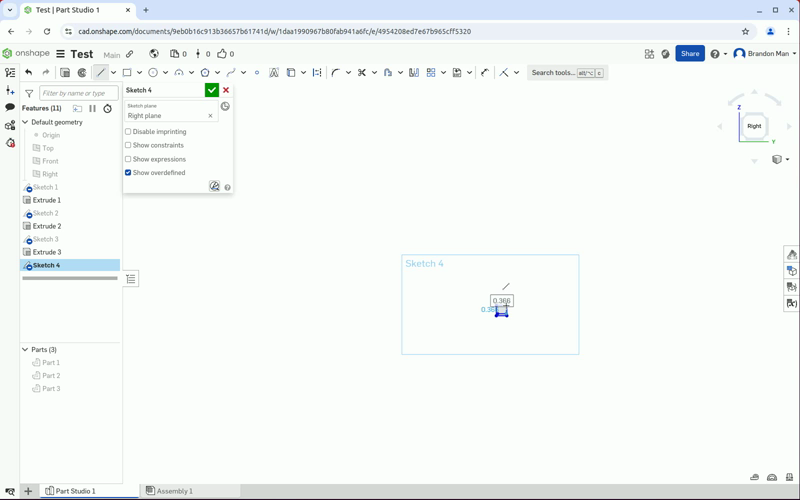
scroll(6)
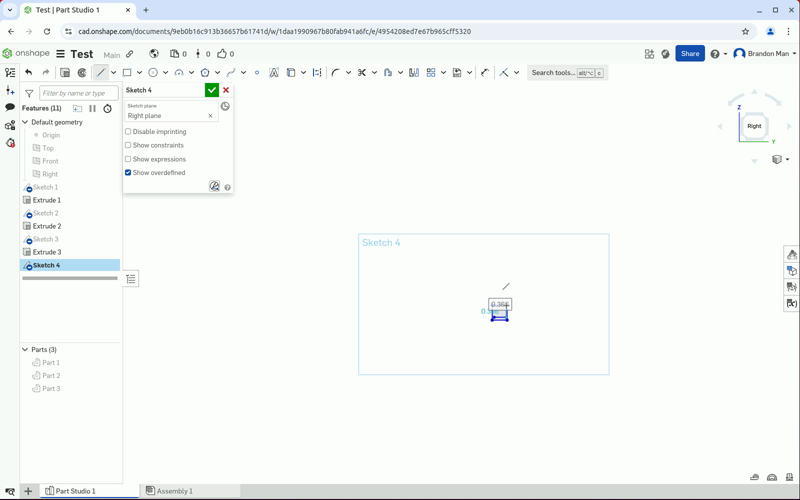
scroll(6)
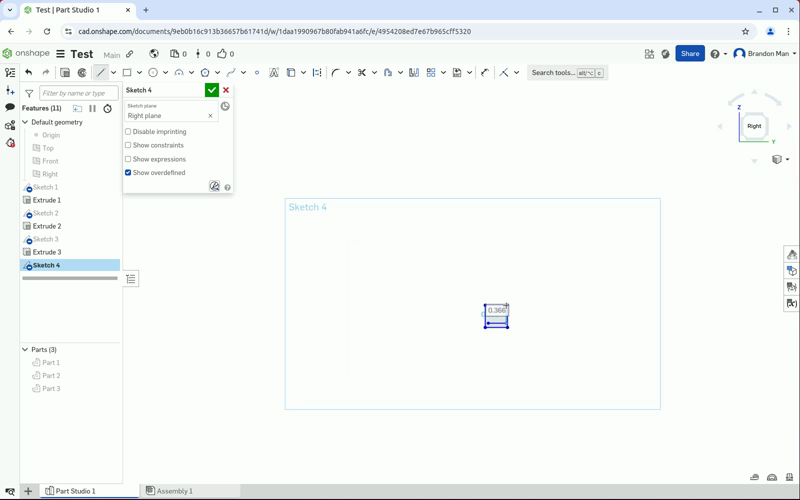
scroll(6)
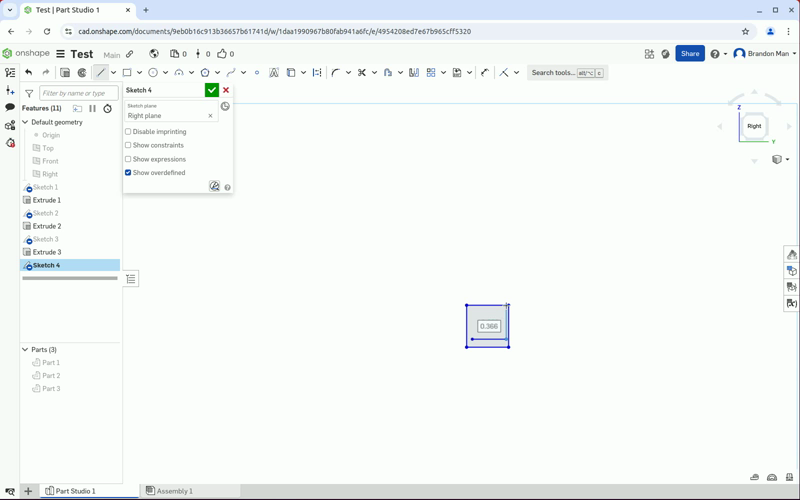
click(506, 305)
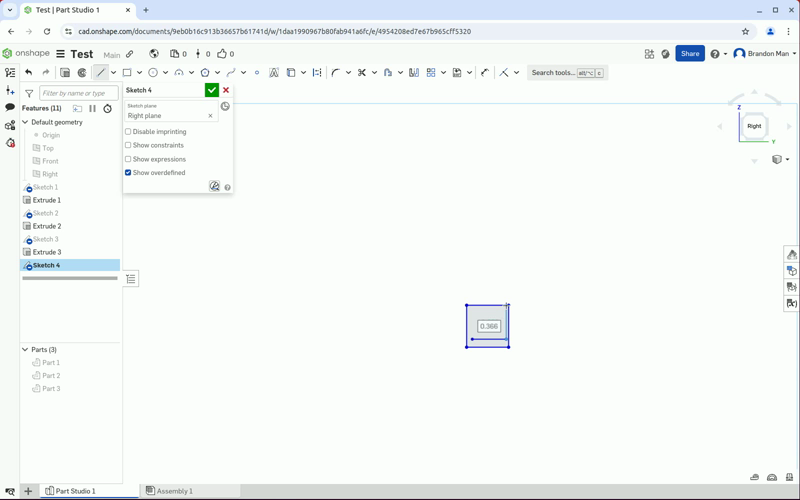
scroll(-6)
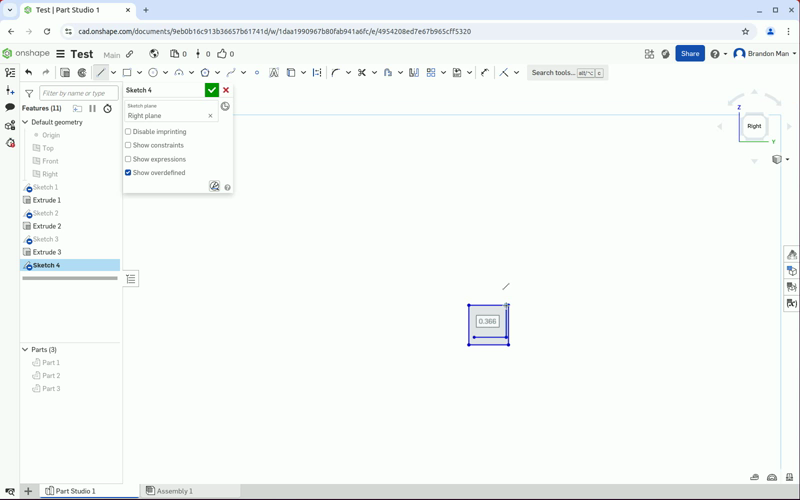
scroll(-6)
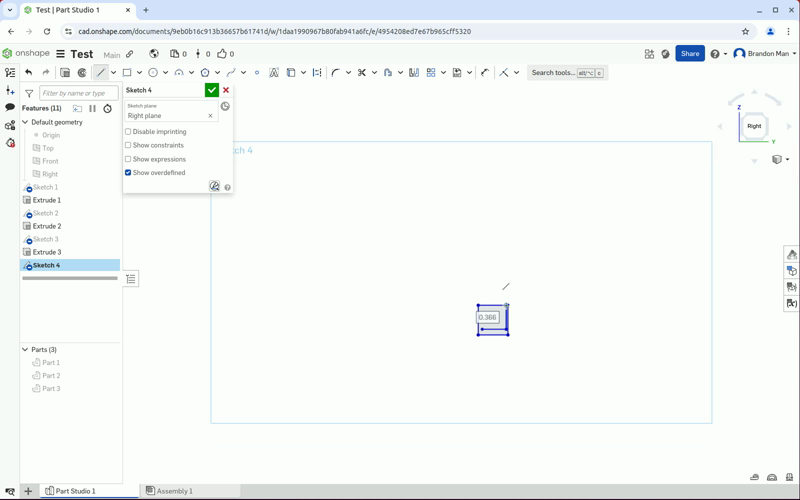
scroll(-6)
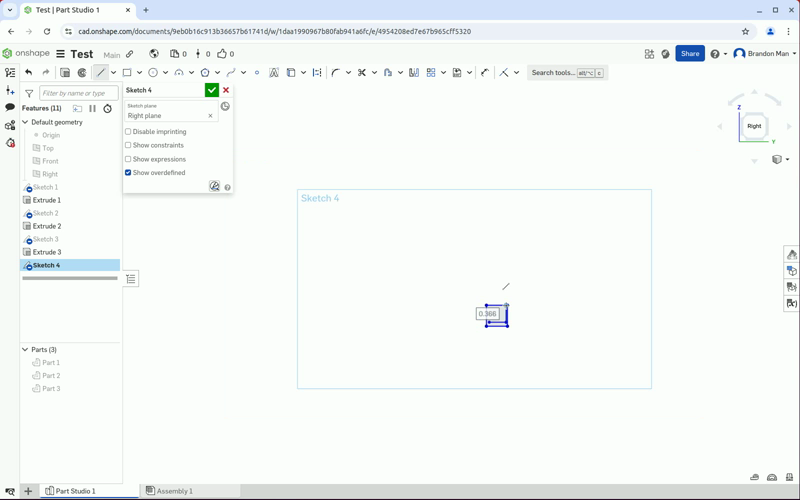
scroll(-6)
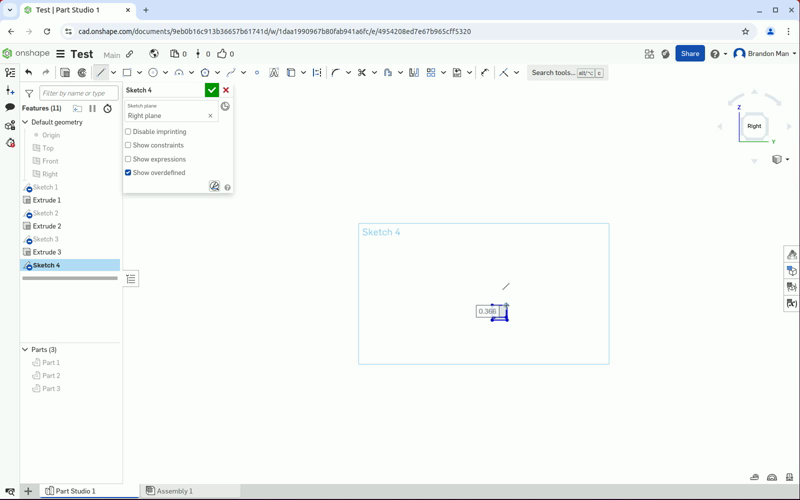
scroll(-6)
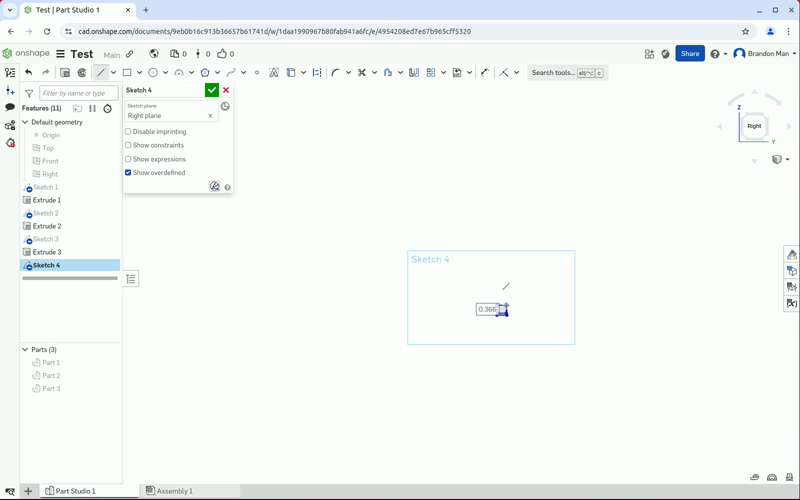
scroll(-6)
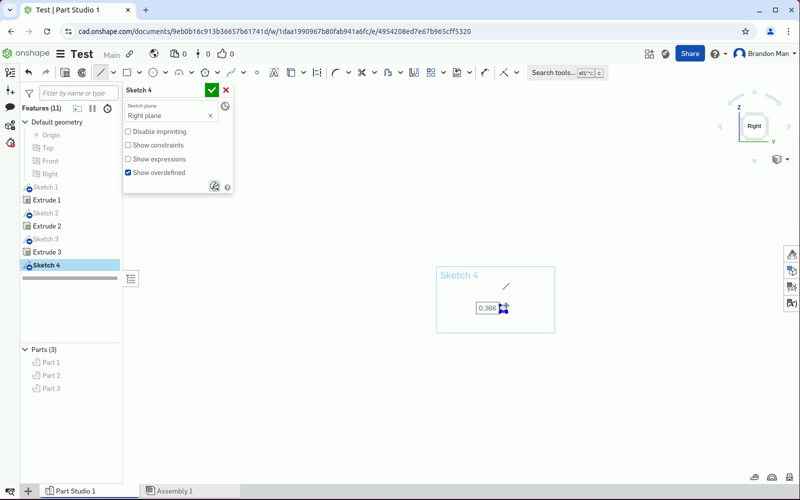
scroll(-6)
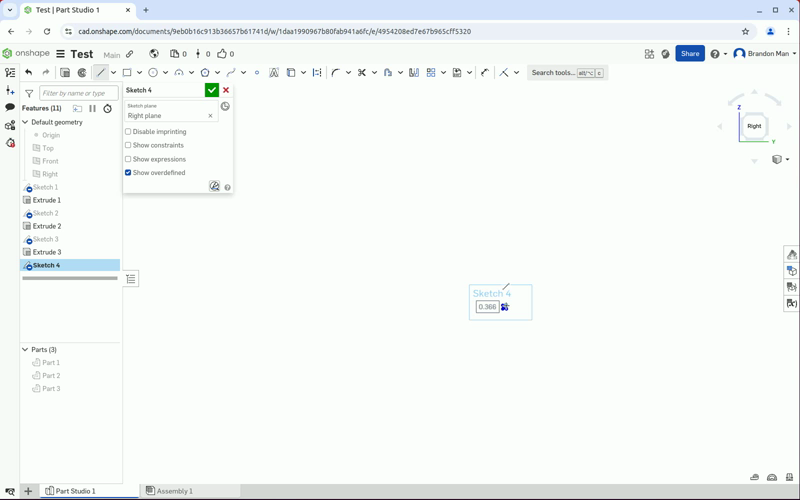
key_up(shift)
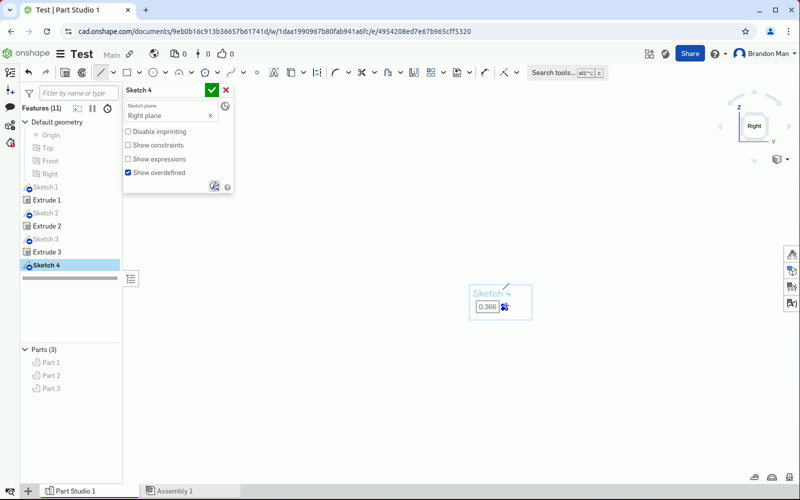
key_down(shift)
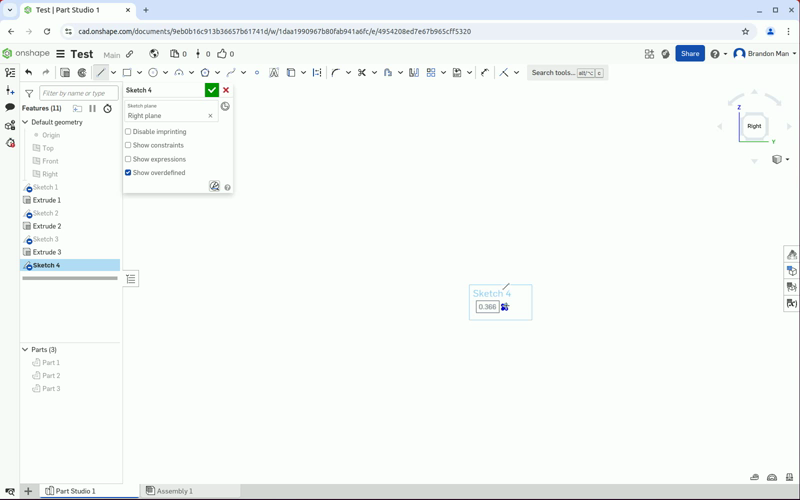
mouse_move(536, 305)
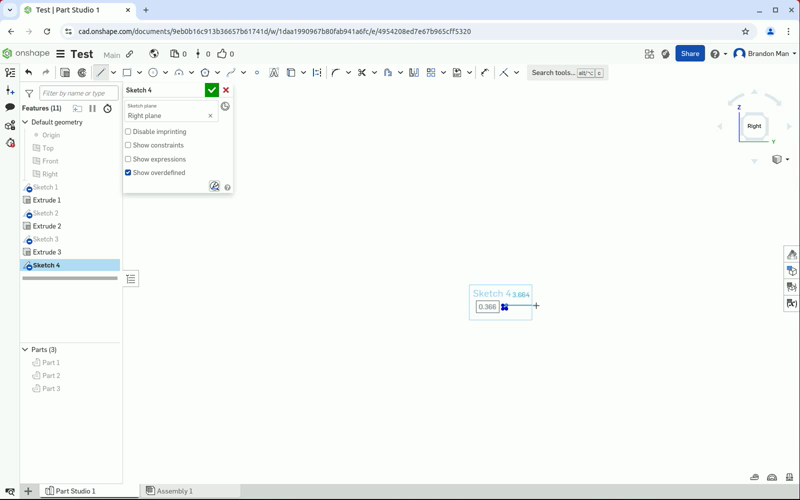
mouse_move(503, 305)
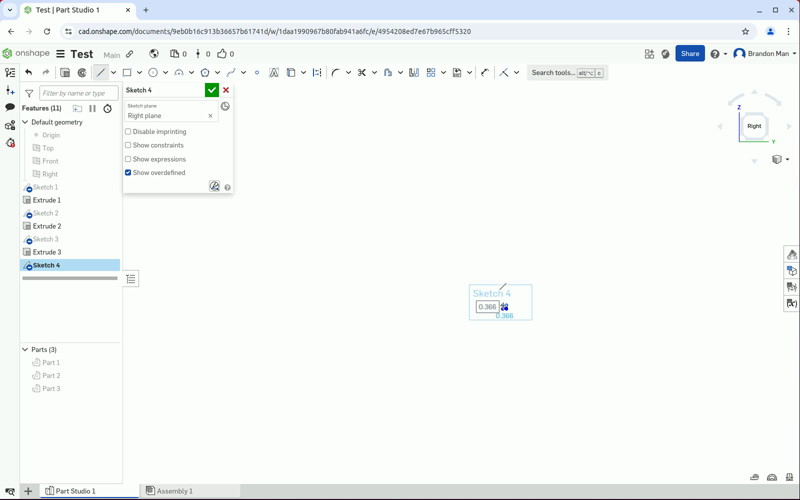
scroll(6)
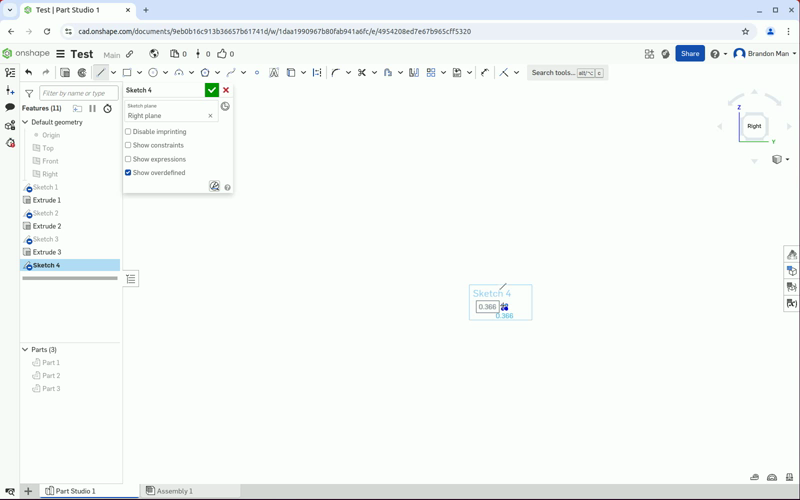
scroll(6)
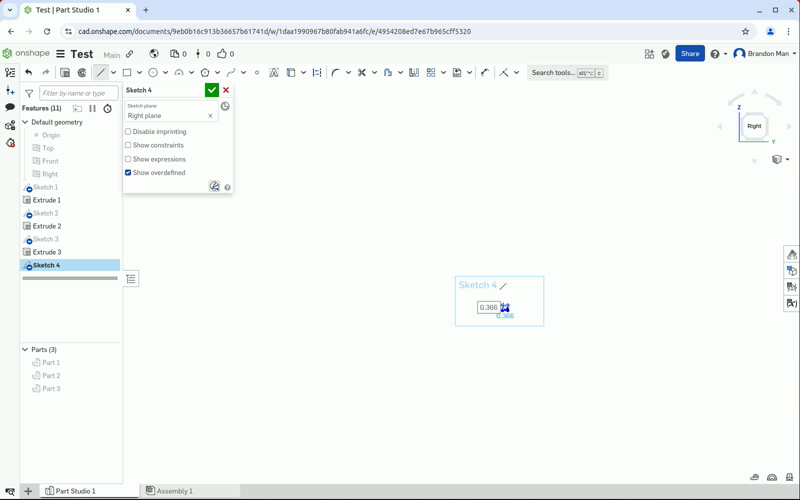
scroll(6)
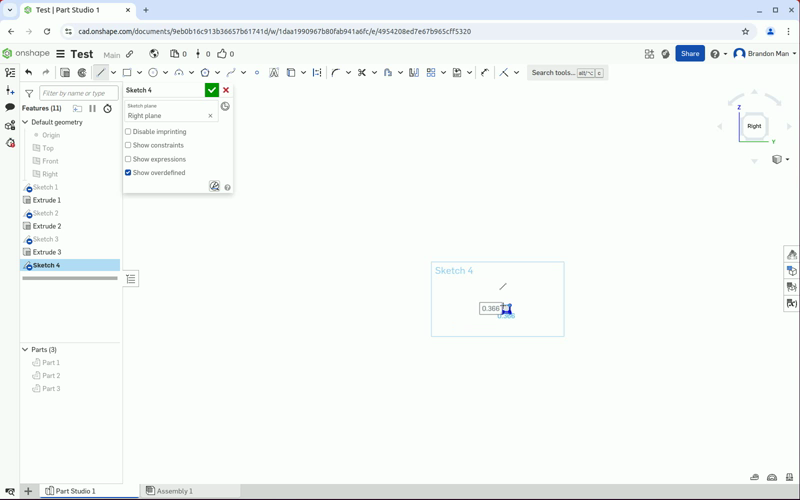
scroll(6)
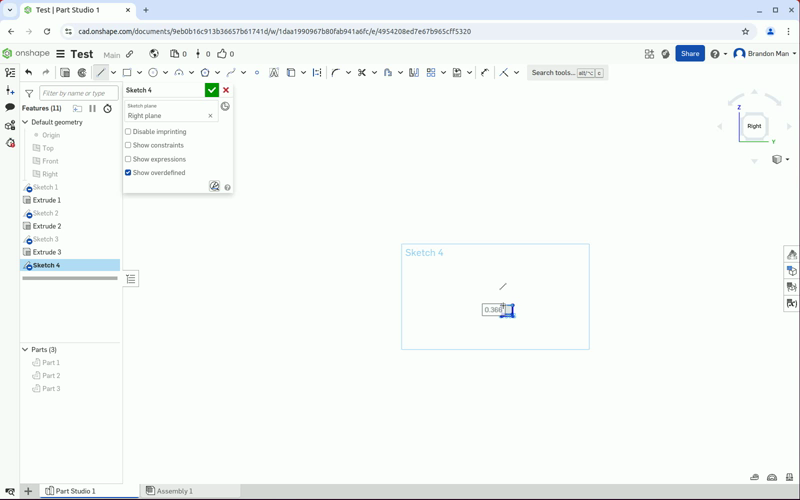
scroll(6)
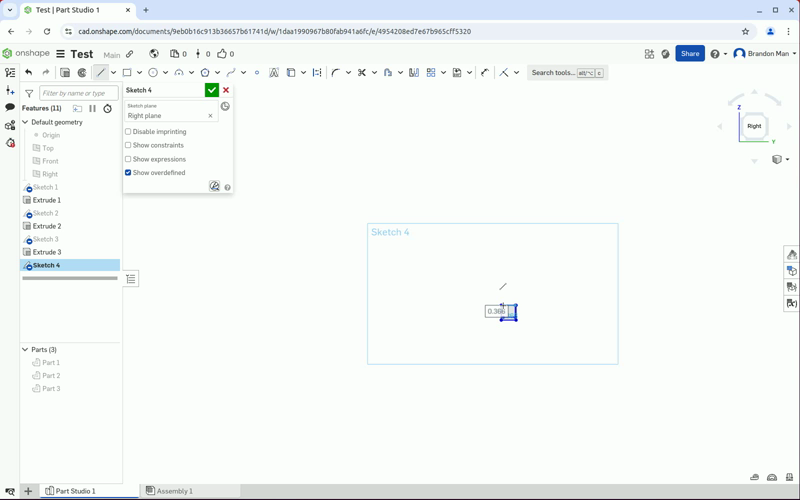
scroll(6)
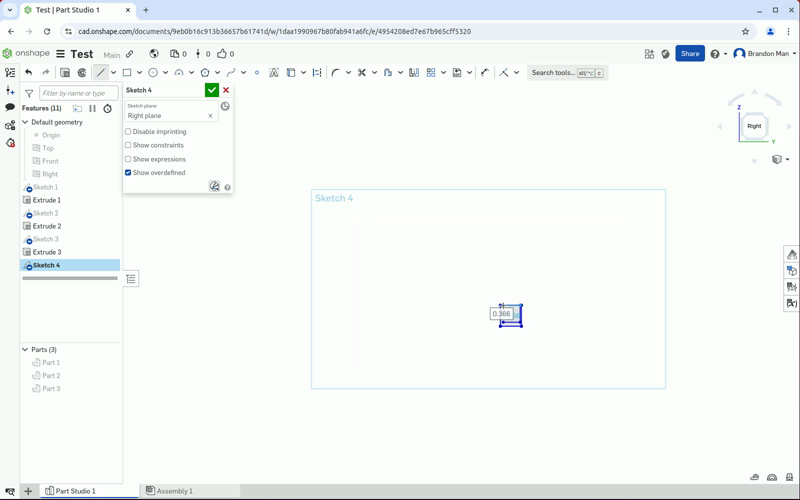
scroll(6)
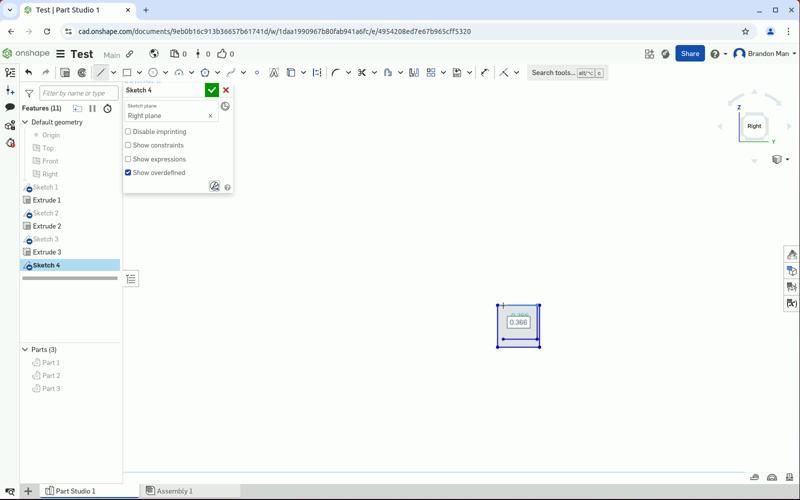
click(503, 305)
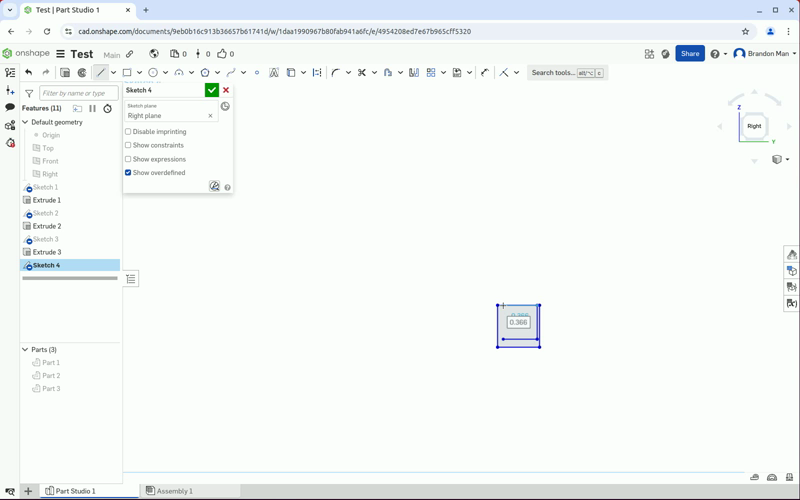
scroll(-6)
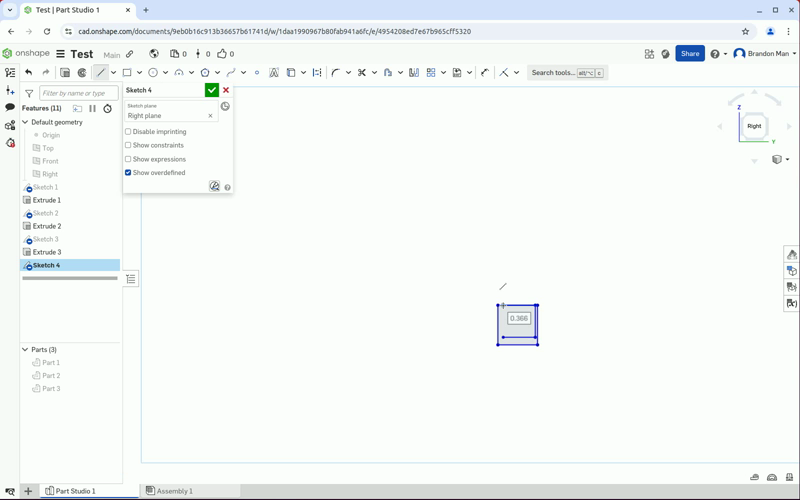
scroll(-6)
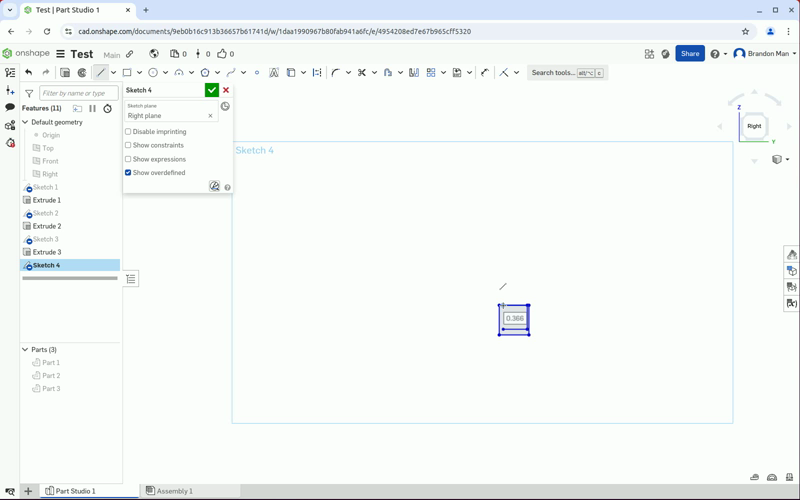
scroll(-6)
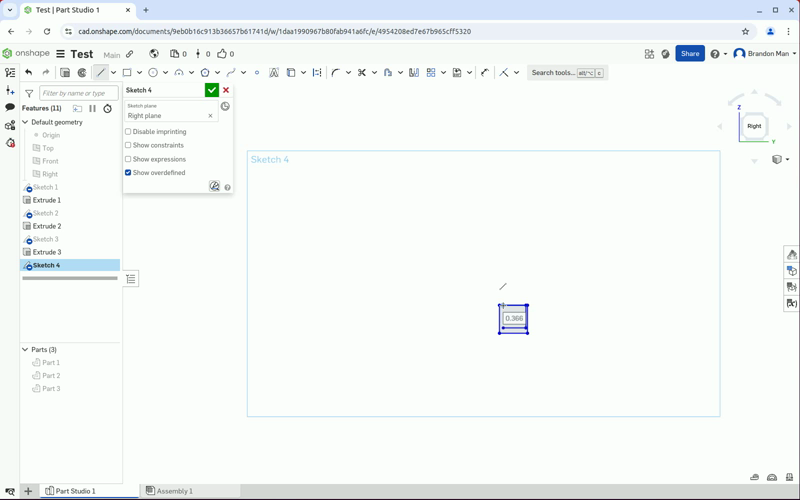
scroll(-6)
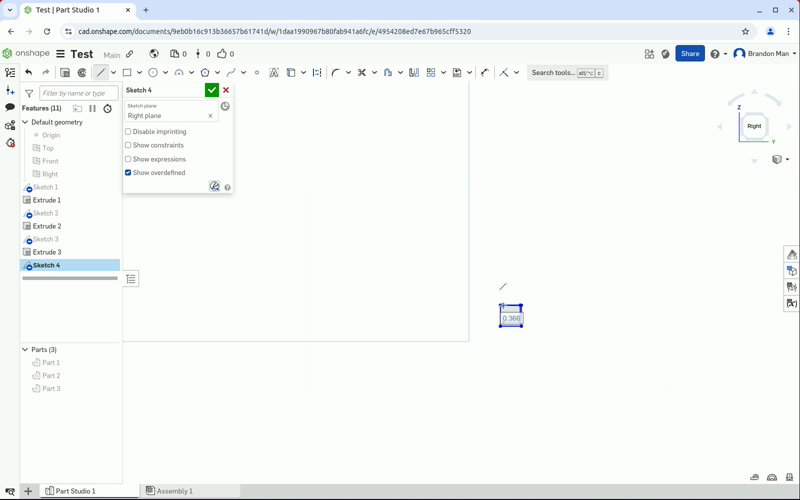
scroll(-6)
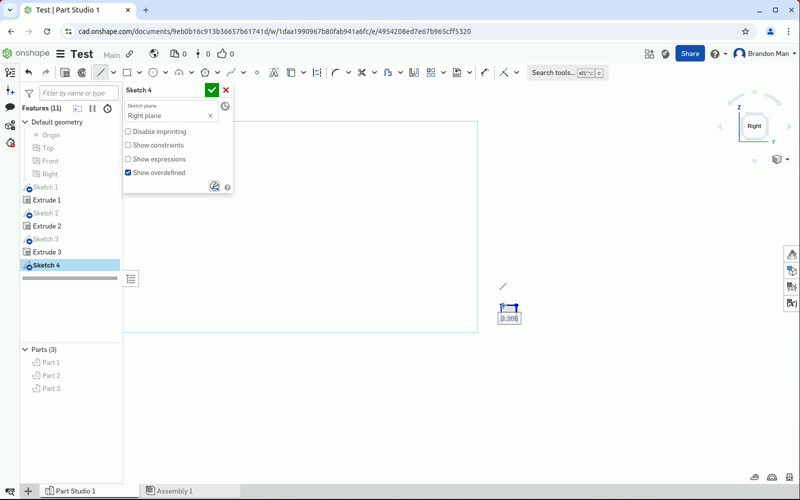
scroll(-6)
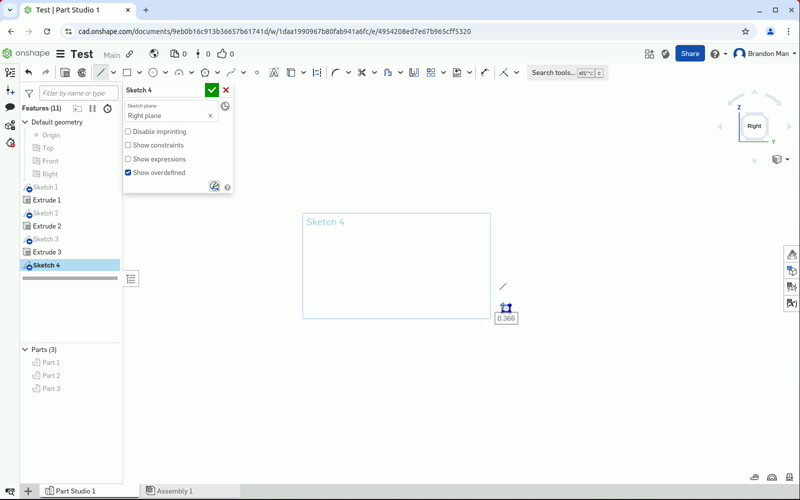
scroll(-6)
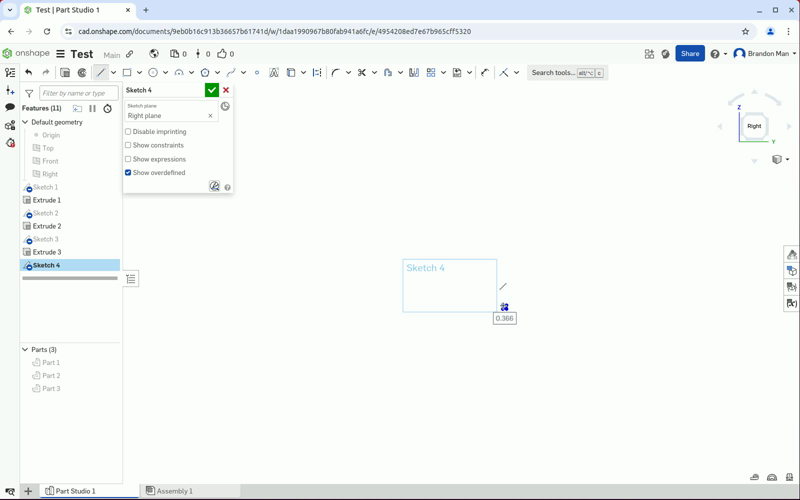
key_up(shift)
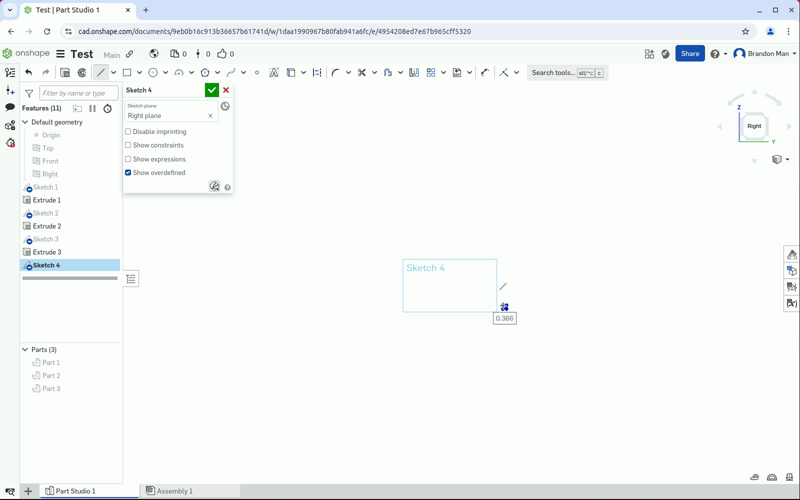
mouse_move(533, 305)
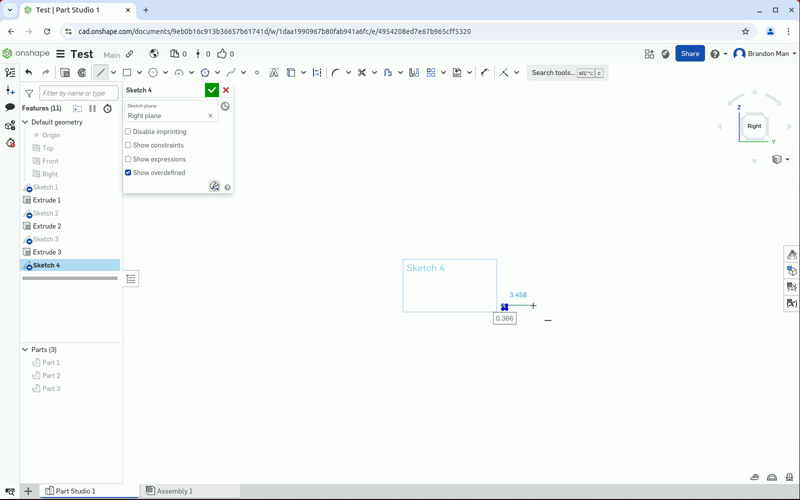
key_down(shift)
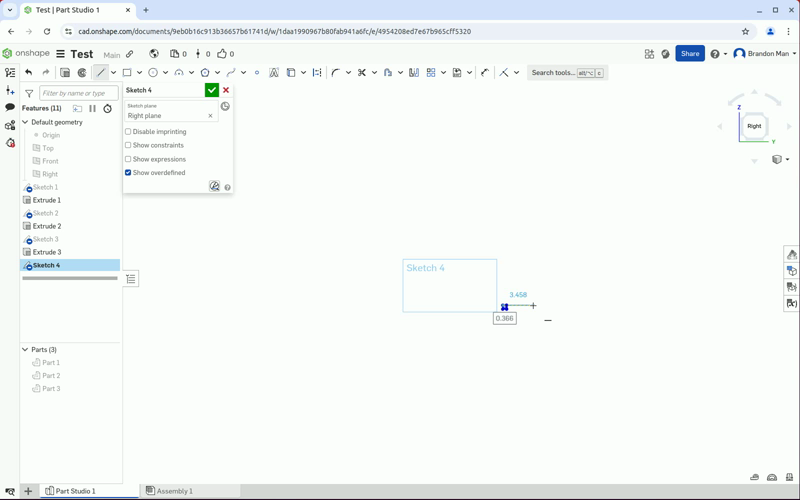
mouse_move(503, 308)
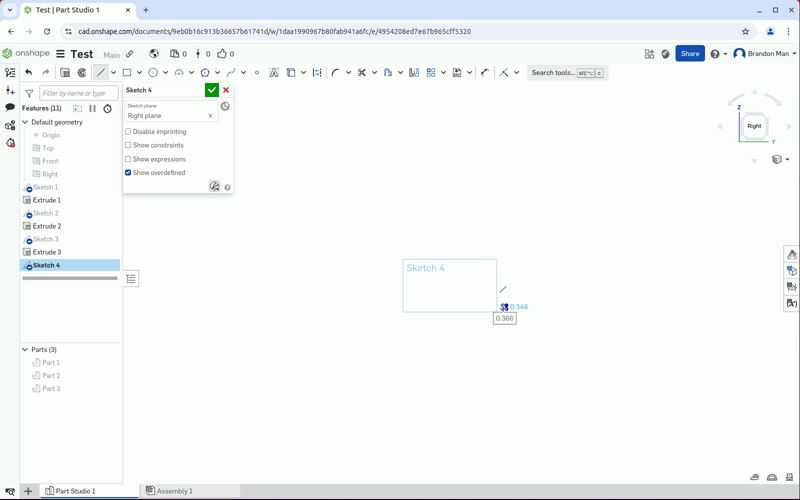
scroll(6)
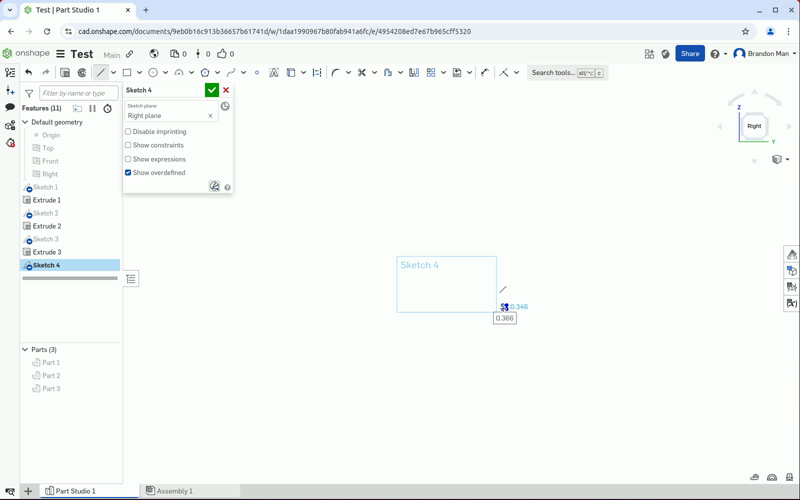
scroll(6)
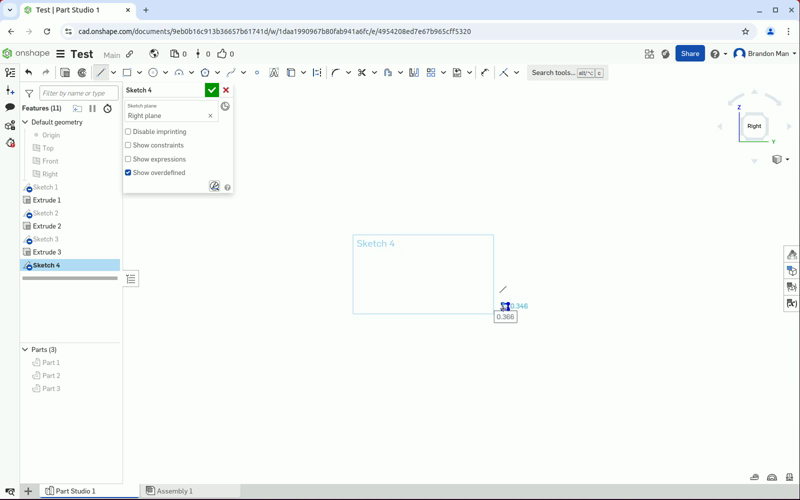
scroll(6)
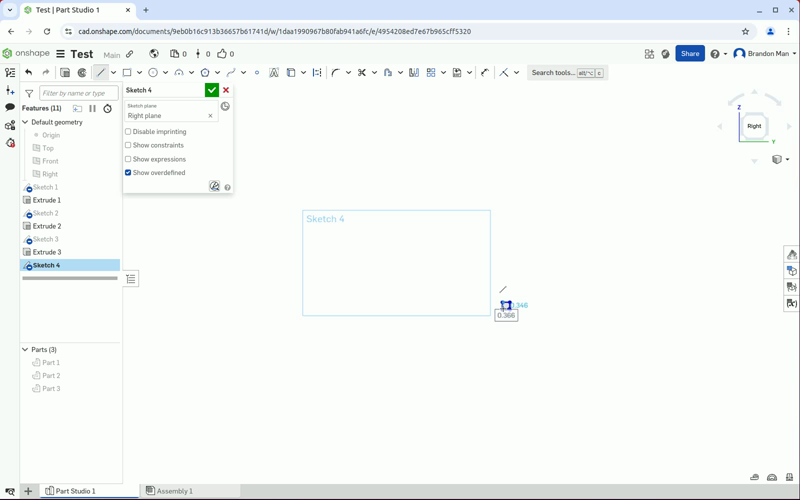
scroll(6)
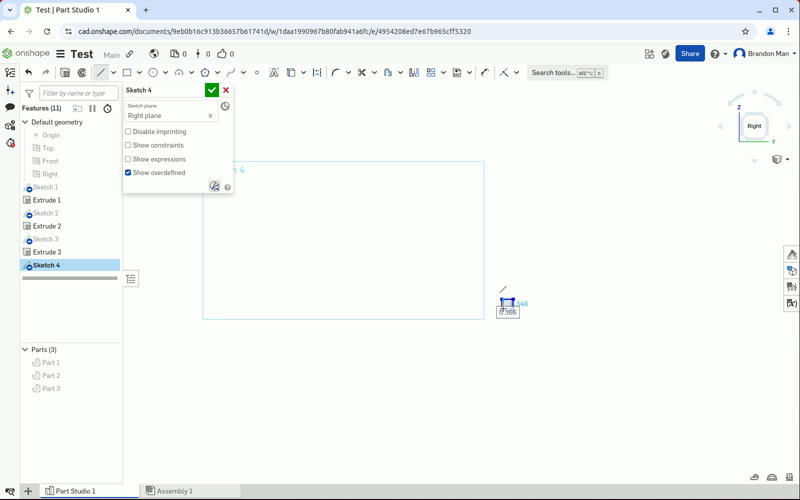
scroll(6)
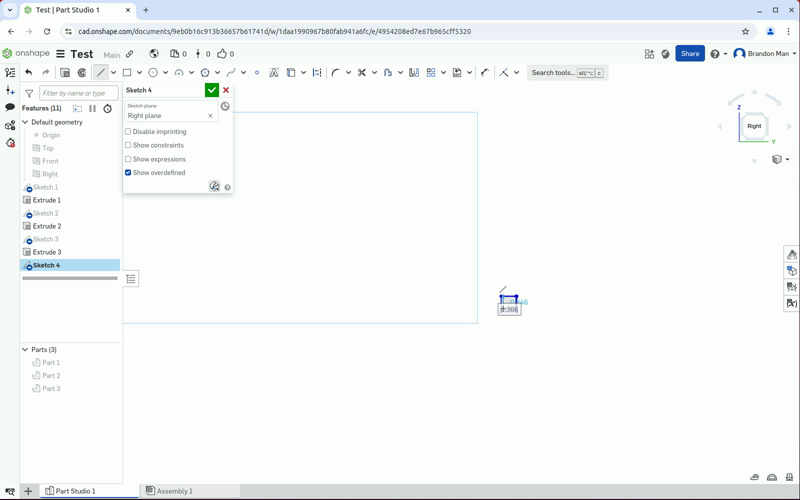
scroll(6)
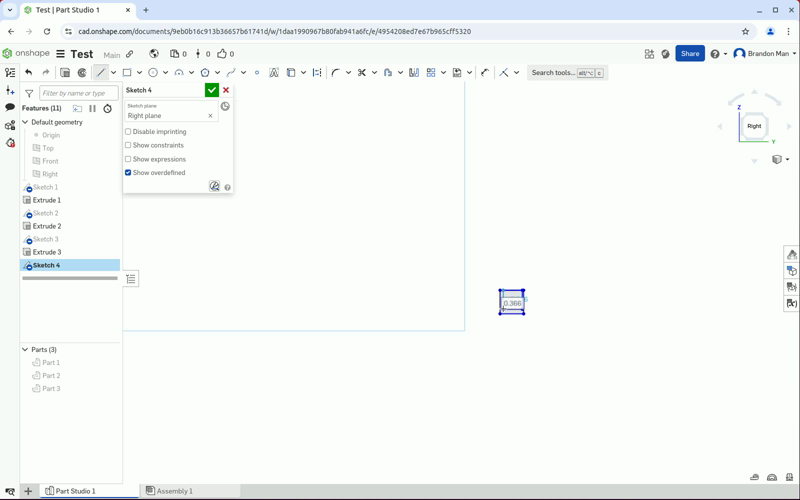
scroll(6)
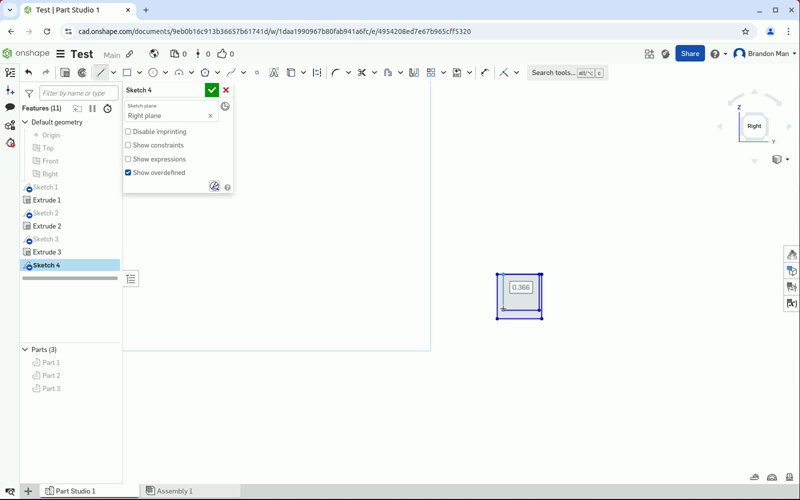
key_up(shift)
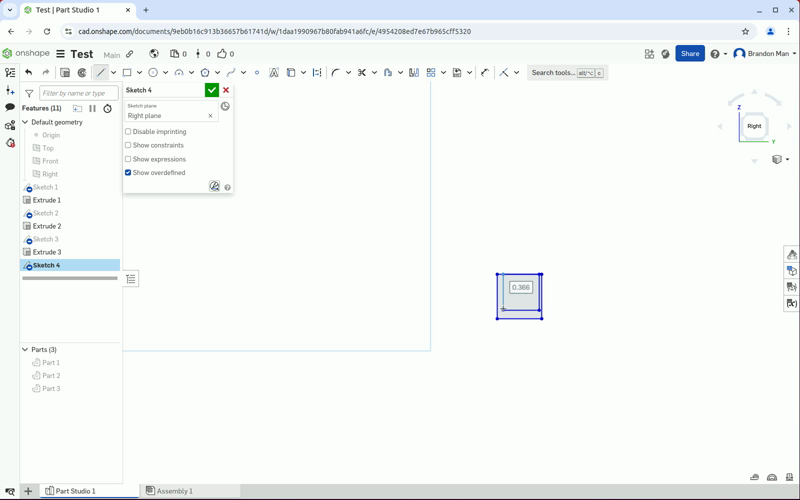
click(503, 308)
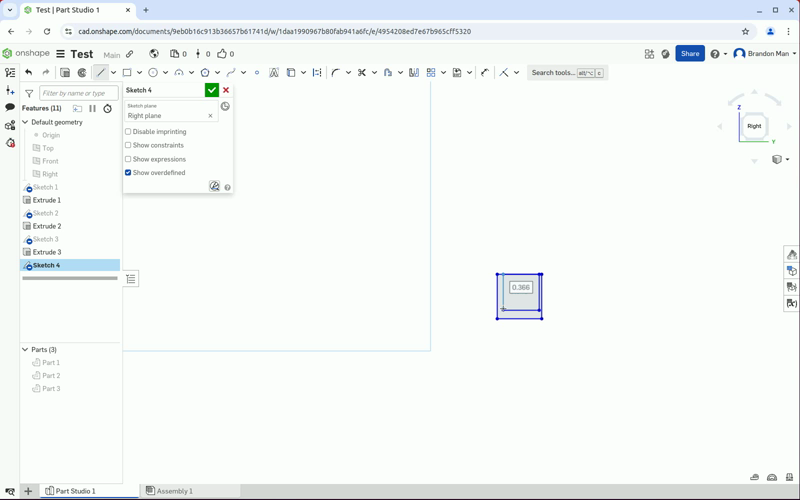
scroll(-6)
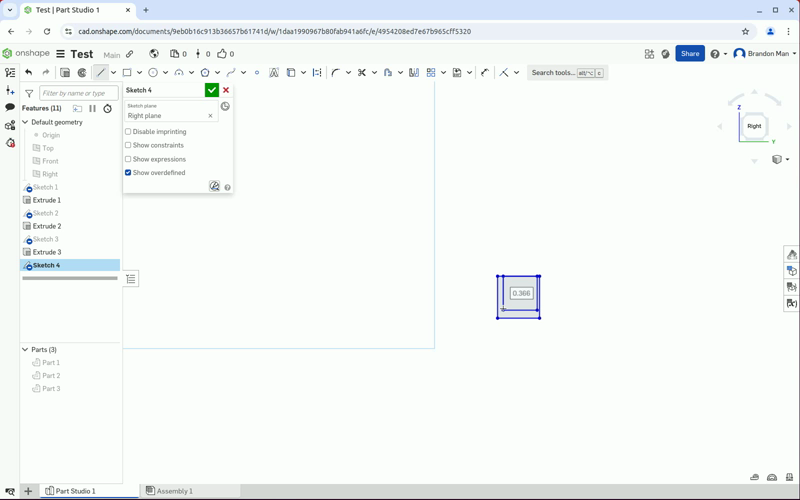
scroll(-6)
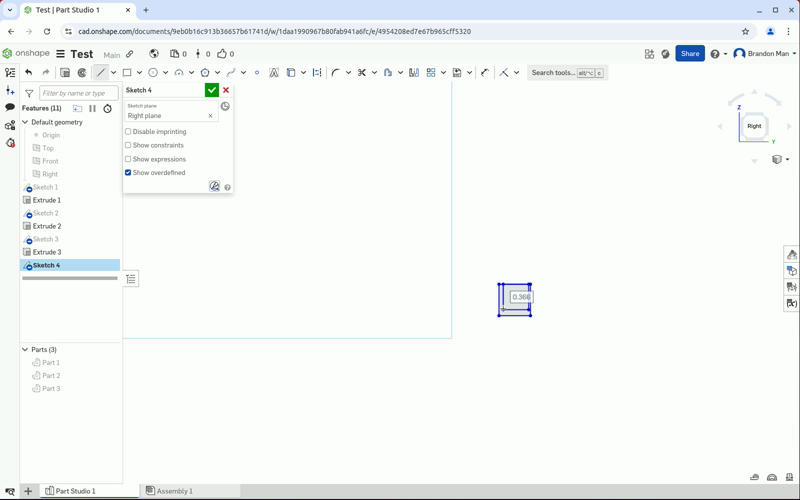
scroll(-6)
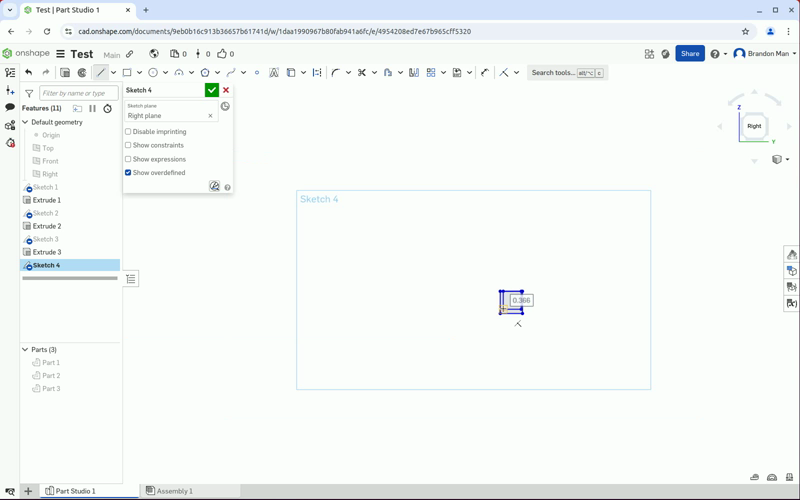
scroll(-6)
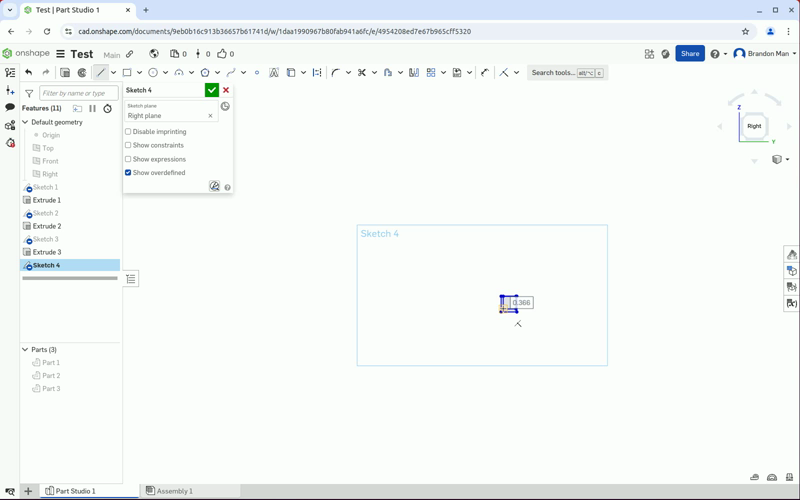
scroll(-6)
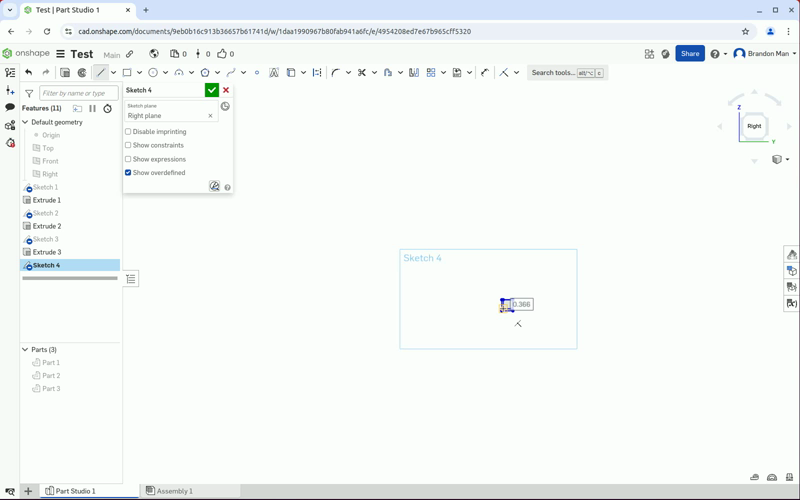
scroll(-6)
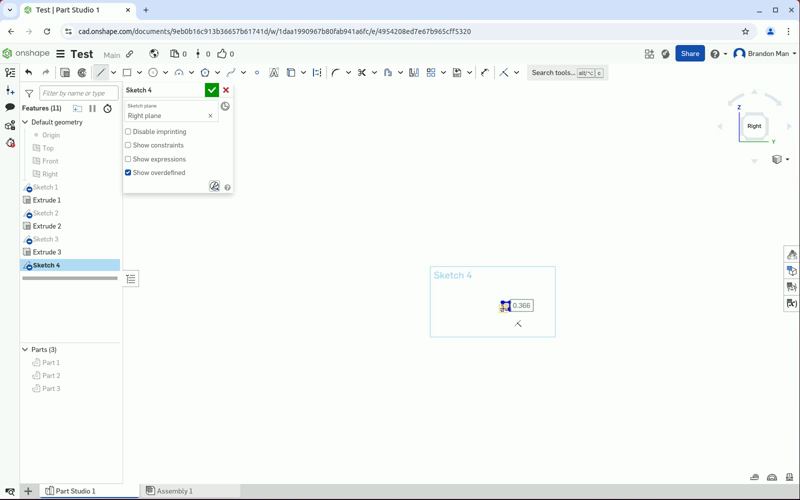
scroll(-6)
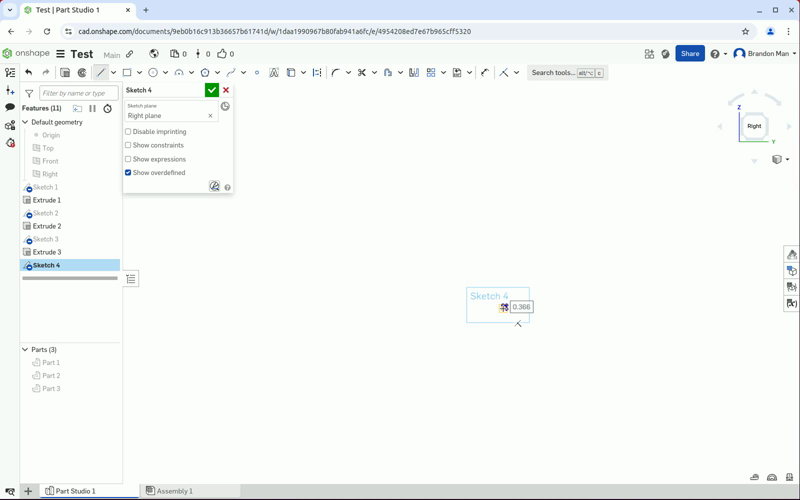
key(esc)
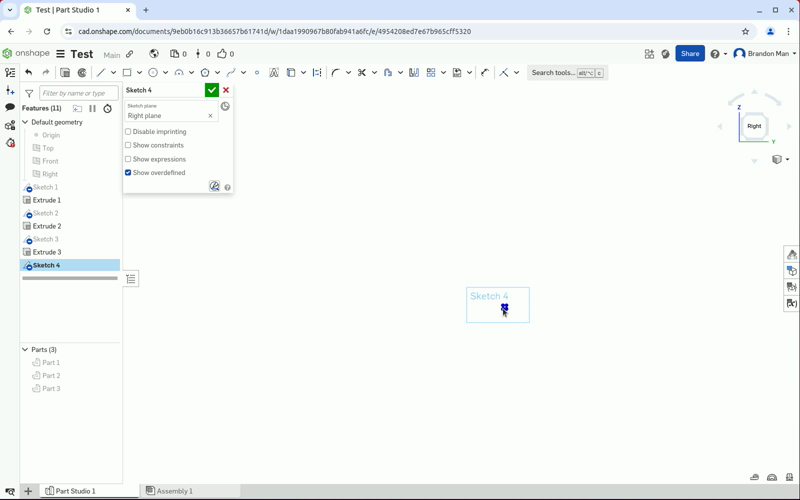
mouse_move(505, 305)
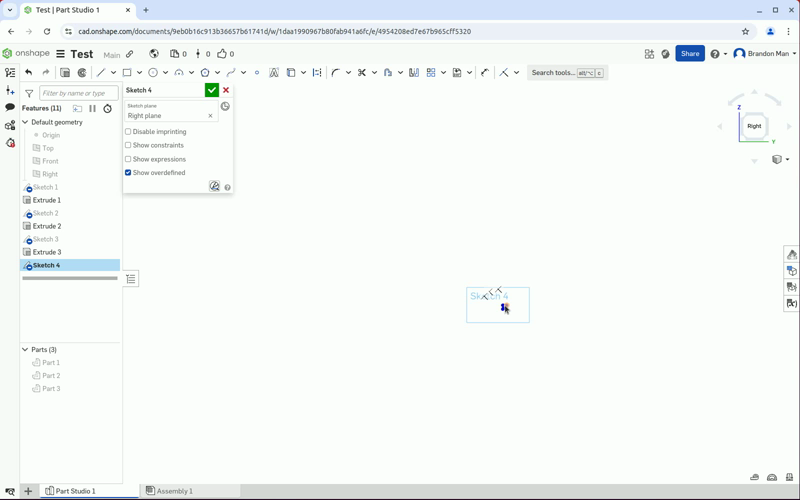
scroll(6)
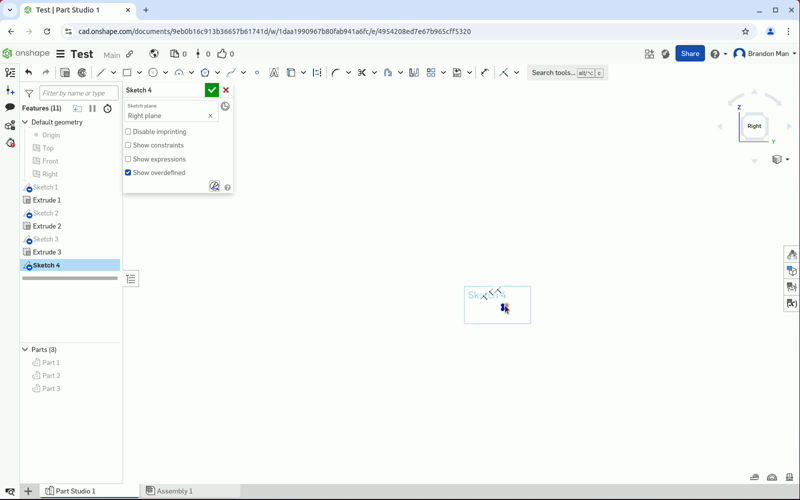
scroll(6)
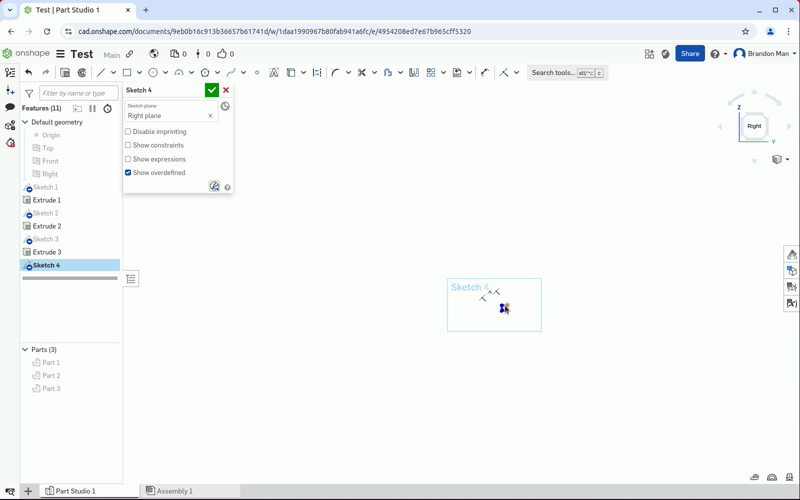
scroll(6)
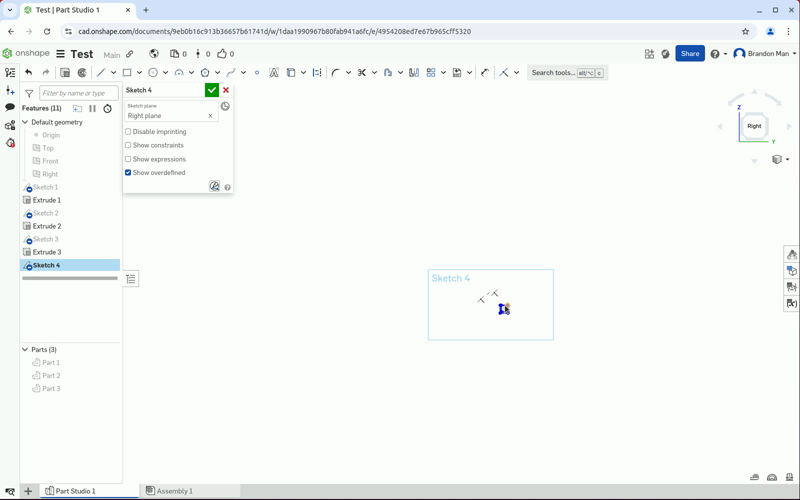
scroll(6)
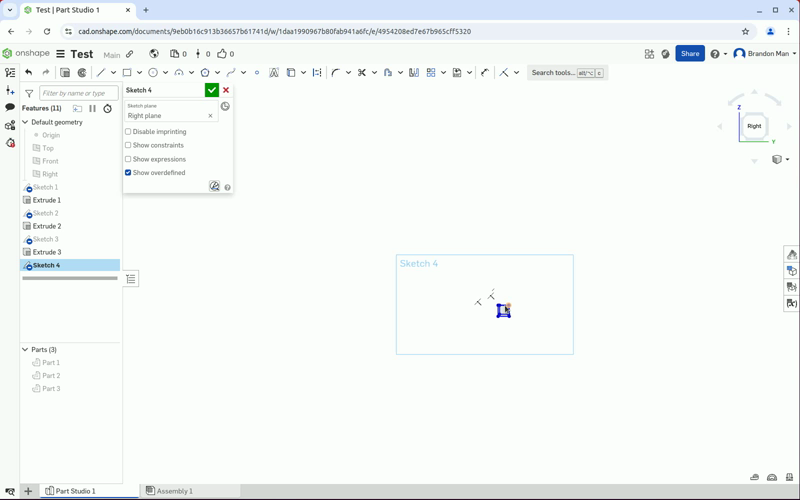
scroll(6)
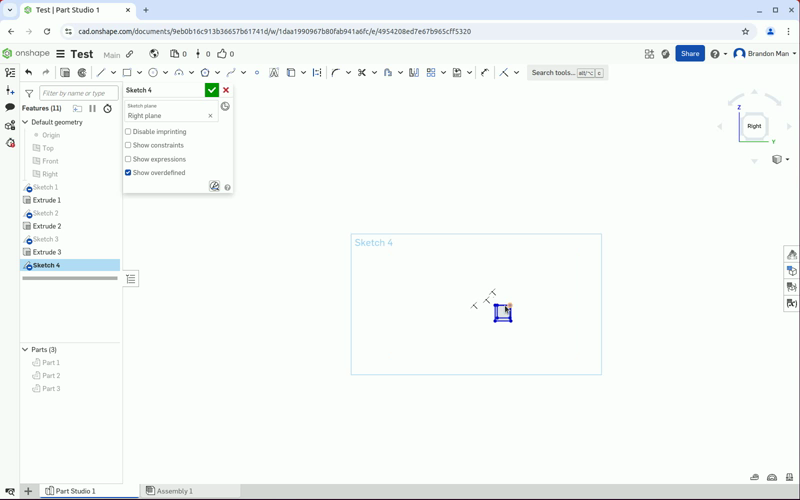
scroll(6)
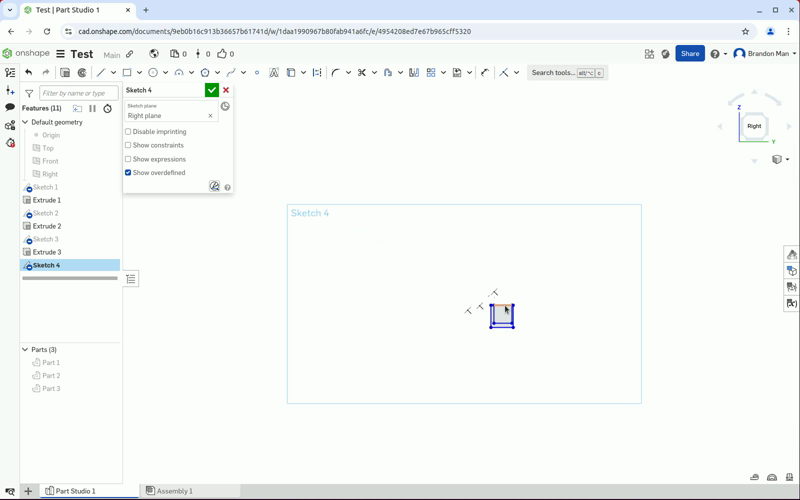
scroll(6)
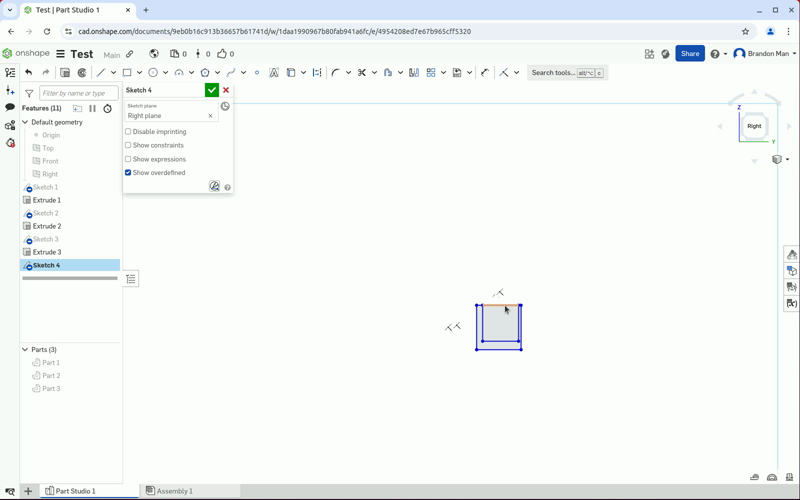
click(505, 305)
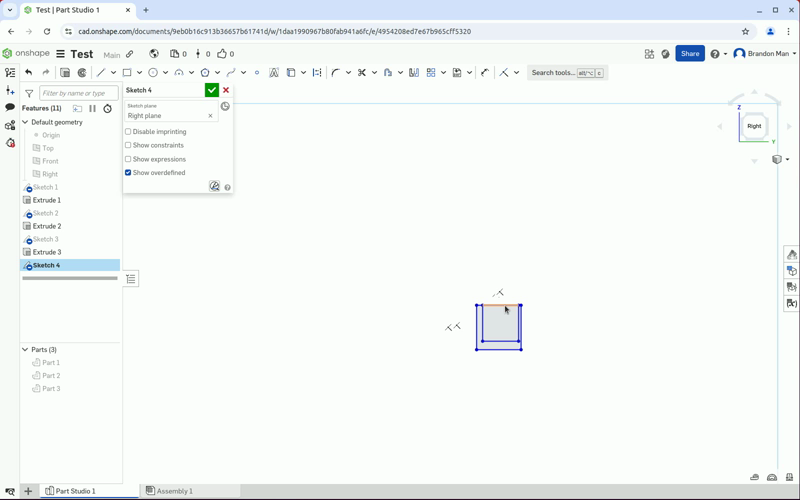
scroll(-6)
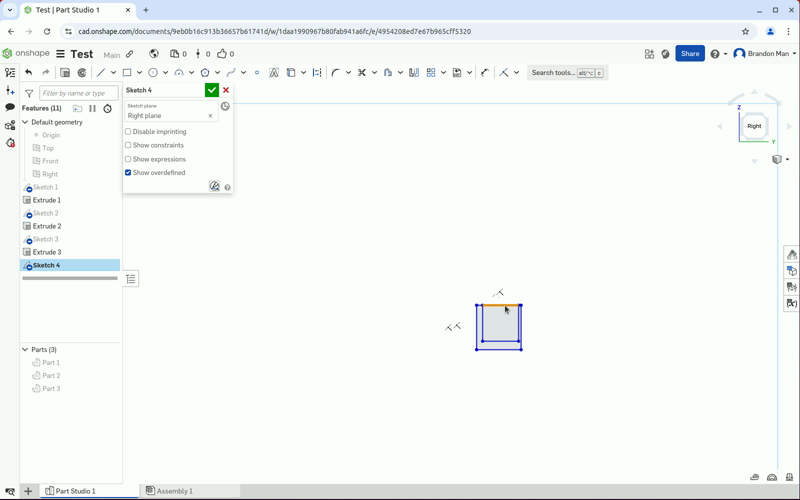
scroll(-6)
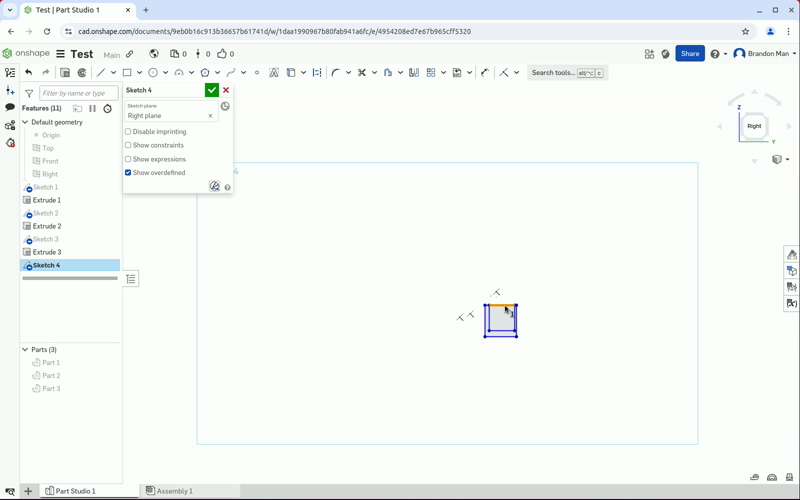
scroll(-6)
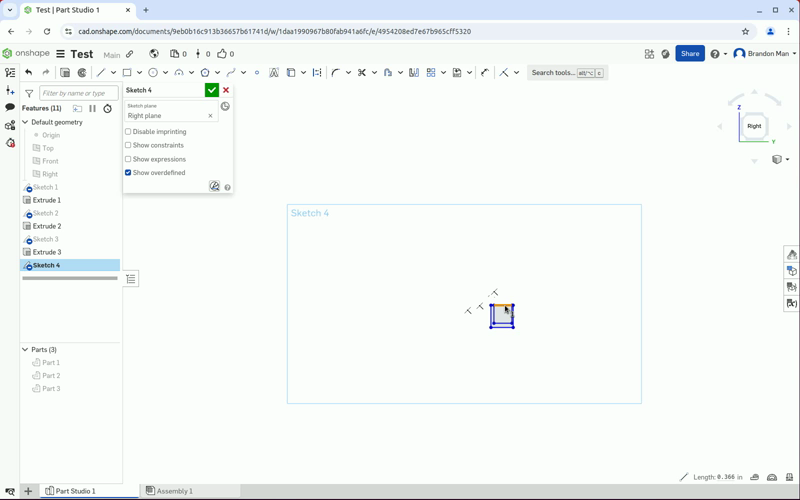
scroll(-6)
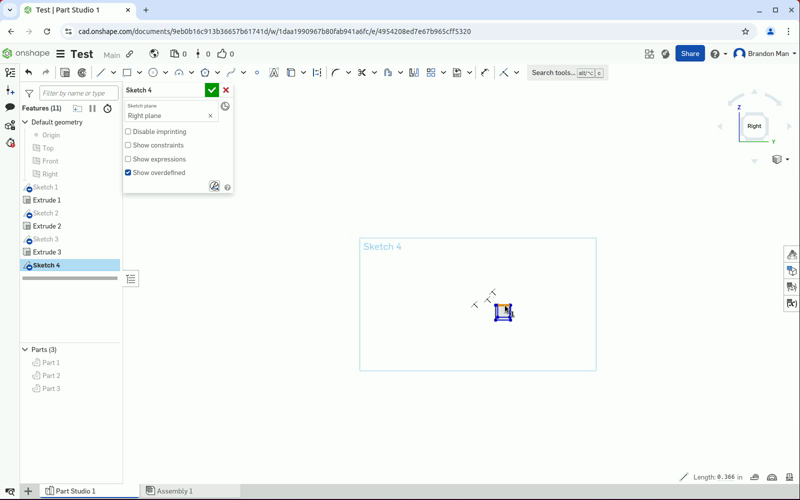
scroll(-6)
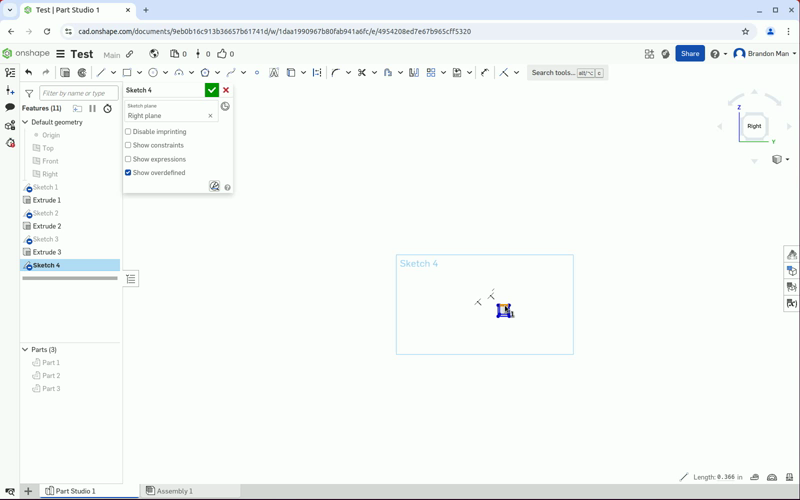
scroll(-6)
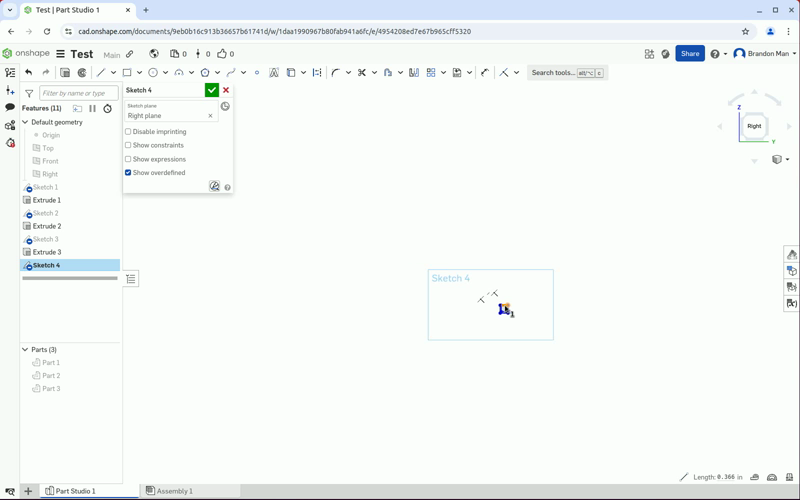
scroll(-6)
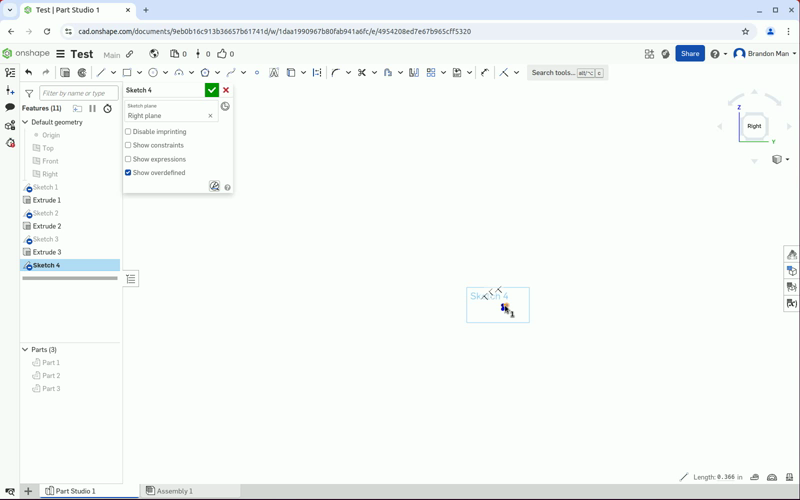
mouse_move(73, 352)
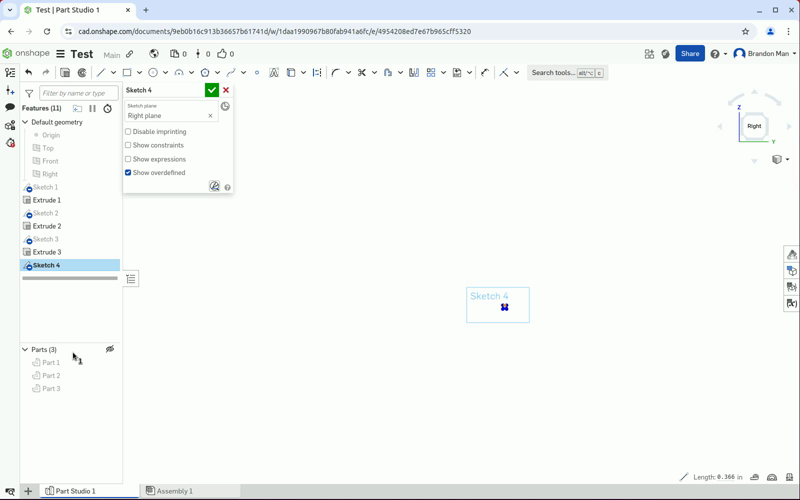
key(shift+y)
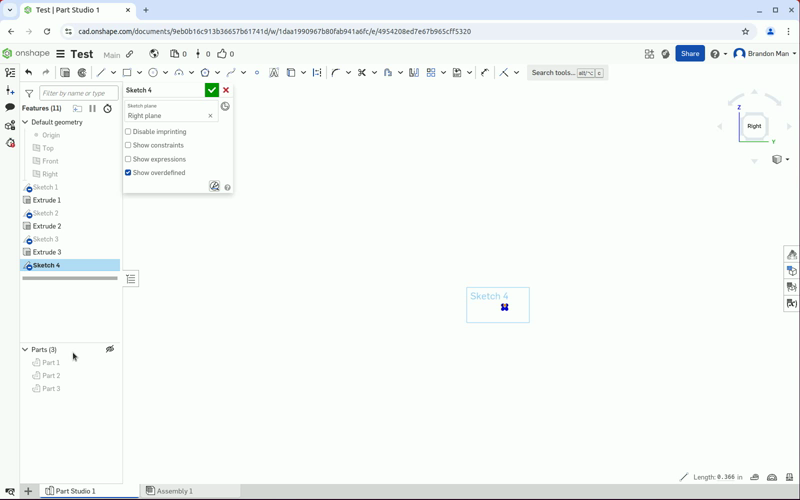
key(shift+e)
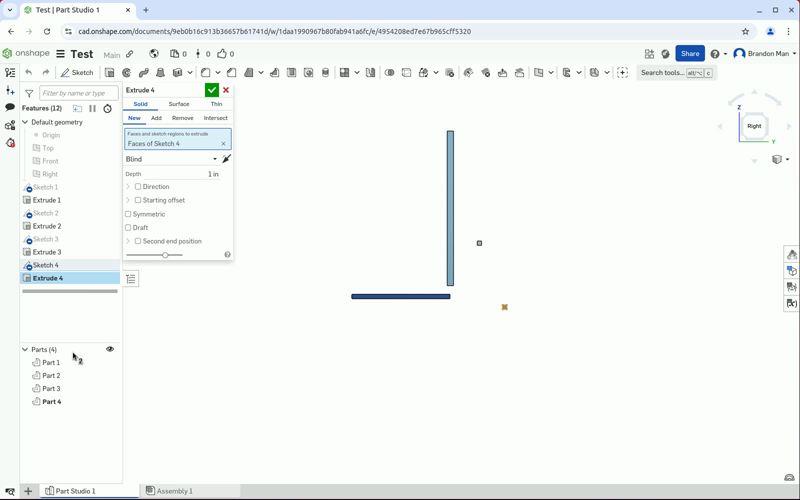
mouse_move(143, 106)
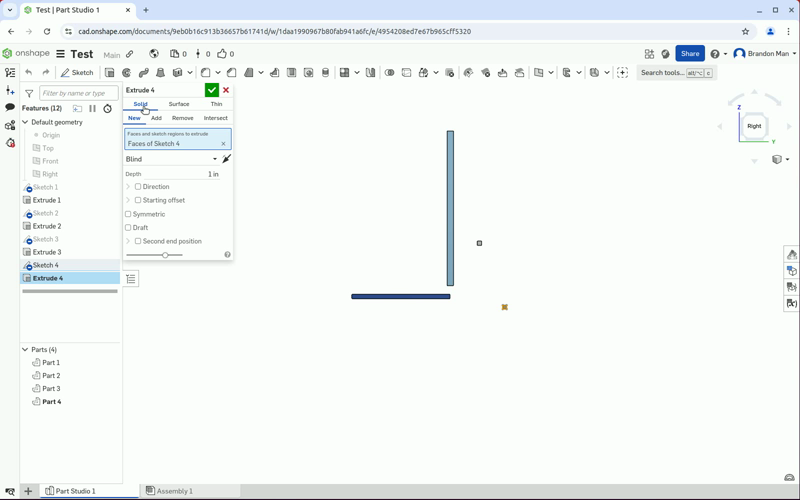
click(143, 106)
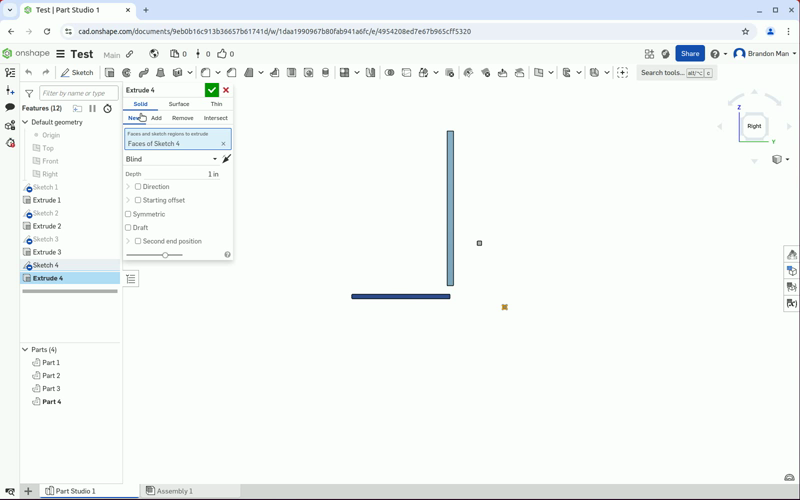
mouse_move(137, 120)
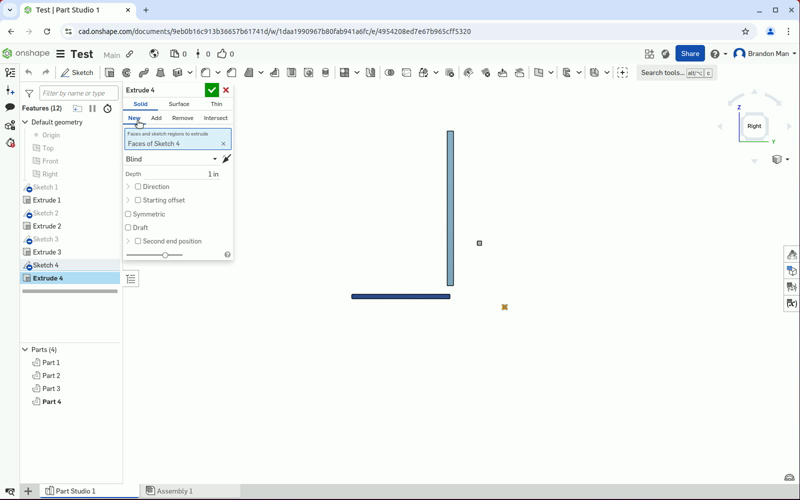
click(137, 120)
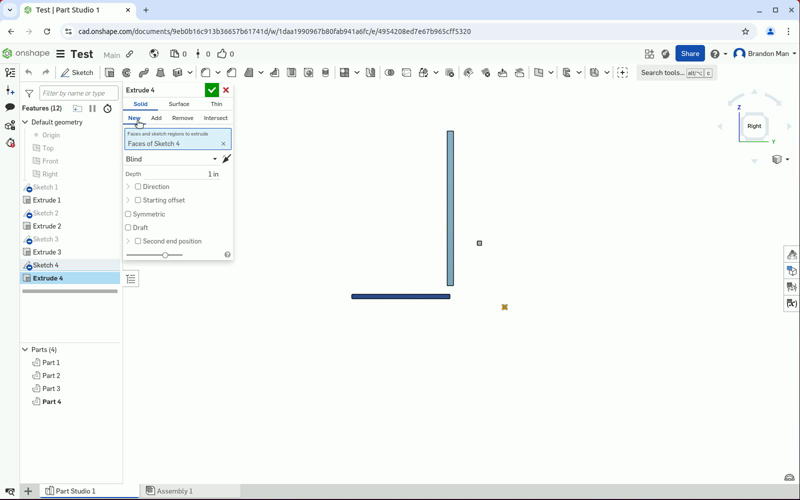
key(tab, 4)
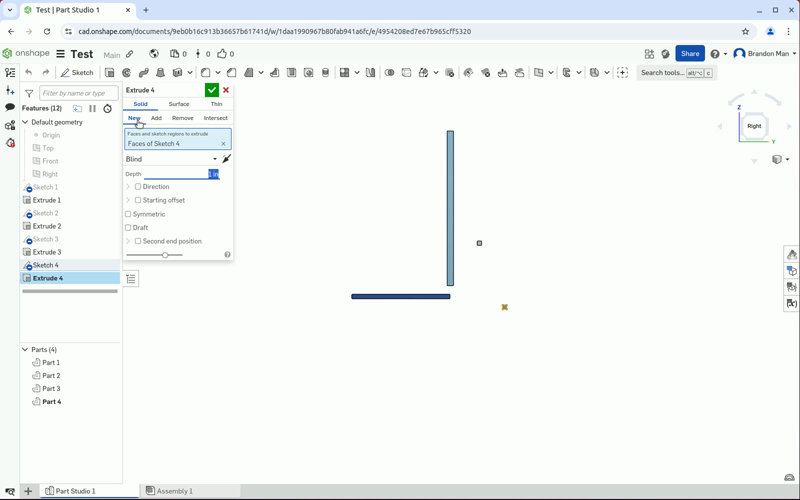
text(3.851)
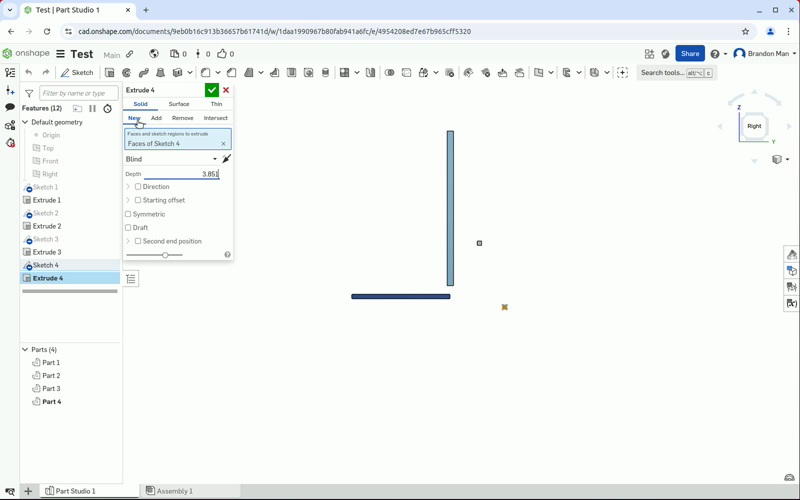
key(enter)
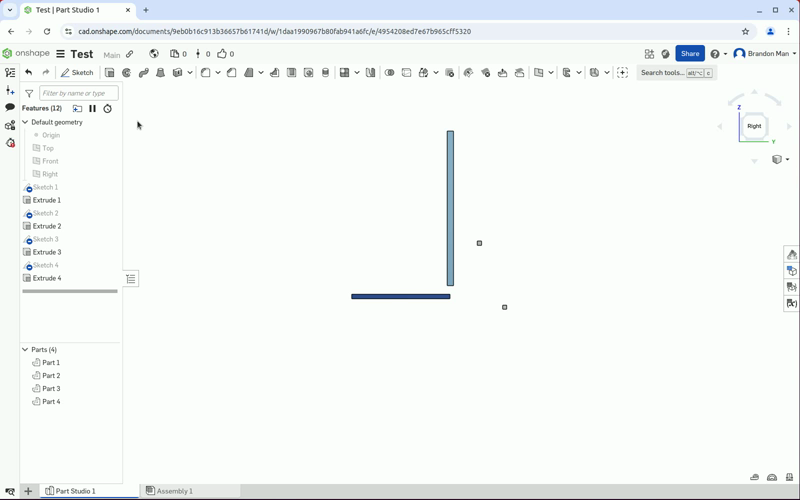
key(shift+h)
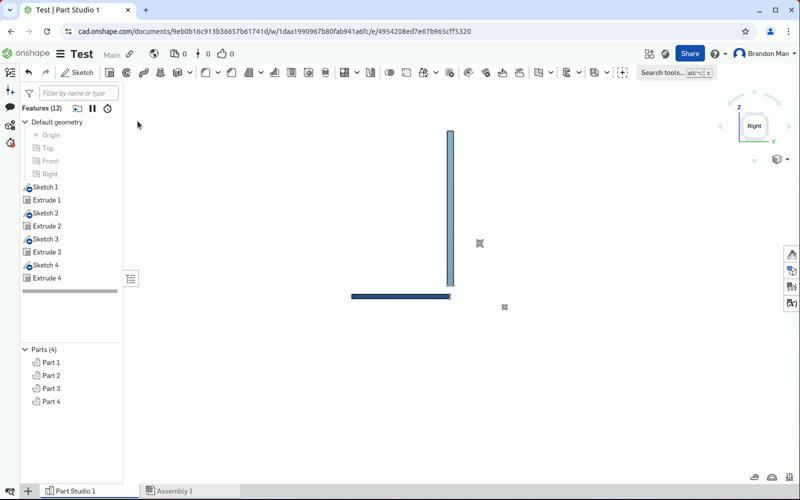
key(shift+h)
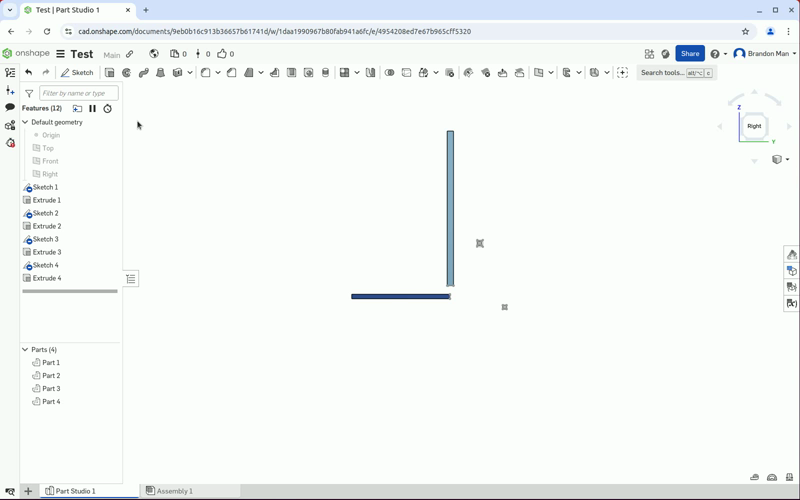
key(shift+7)
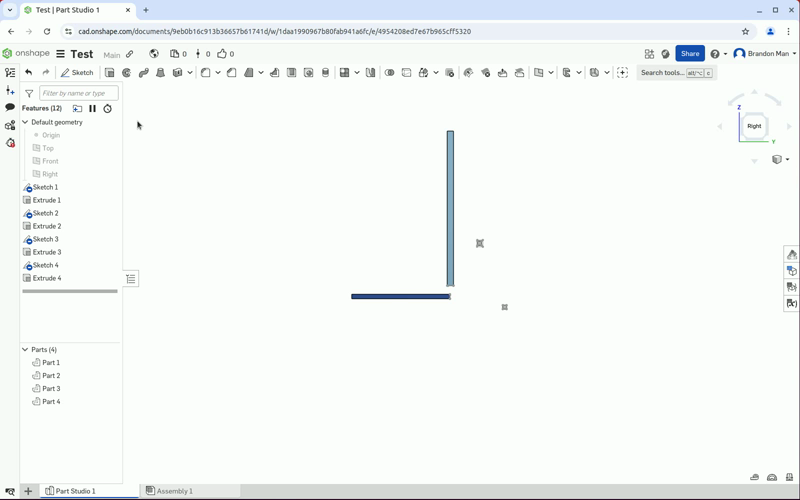
key(right, 2)
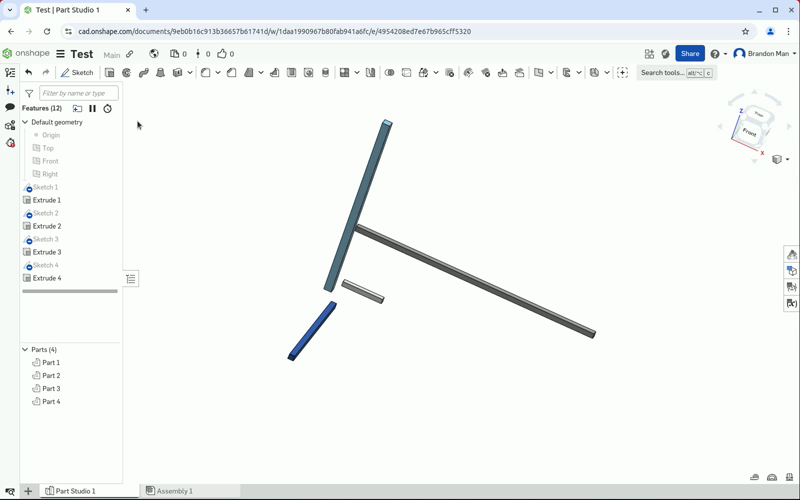
key(down, 2)
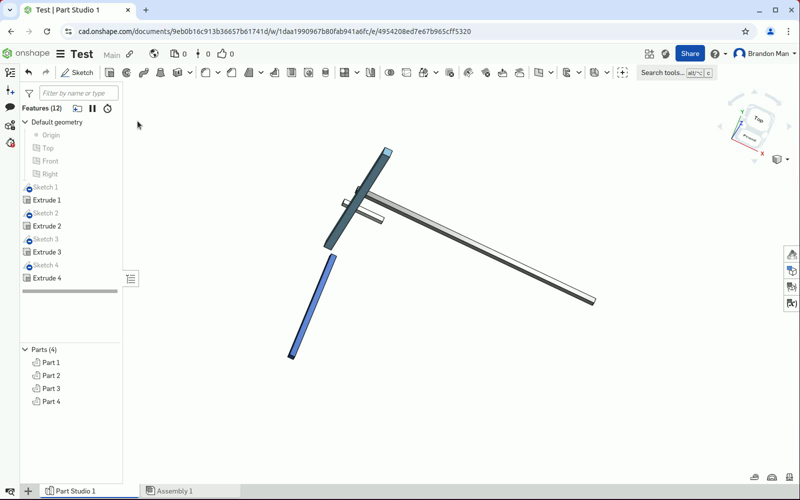
key(up, 2)
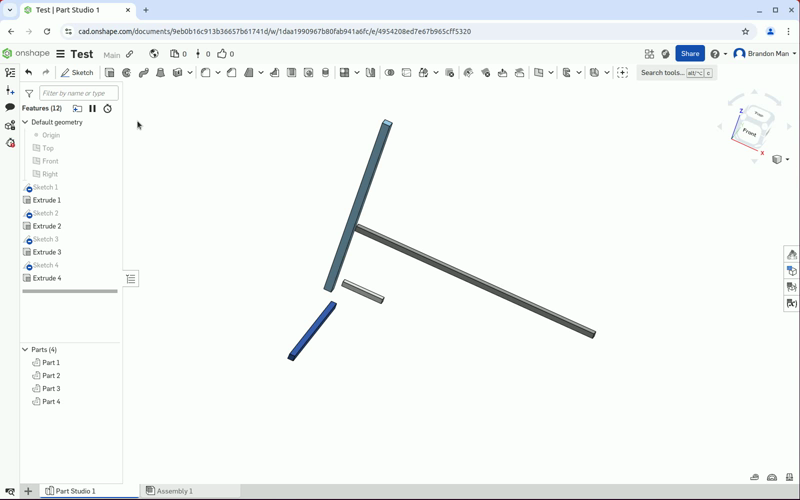
key(left, 2)
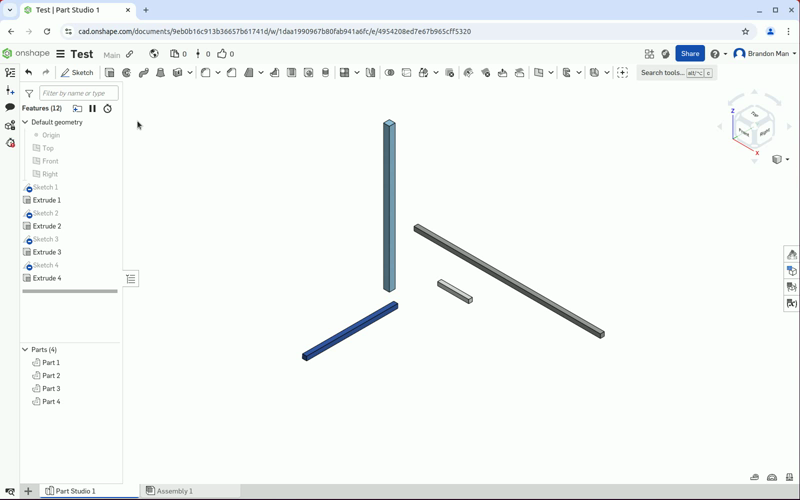
mouse_move(73, 189)
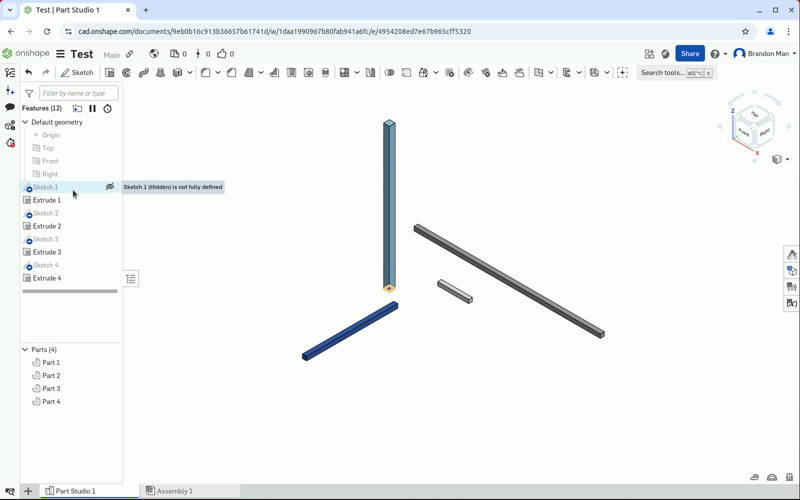
click(73, 189)